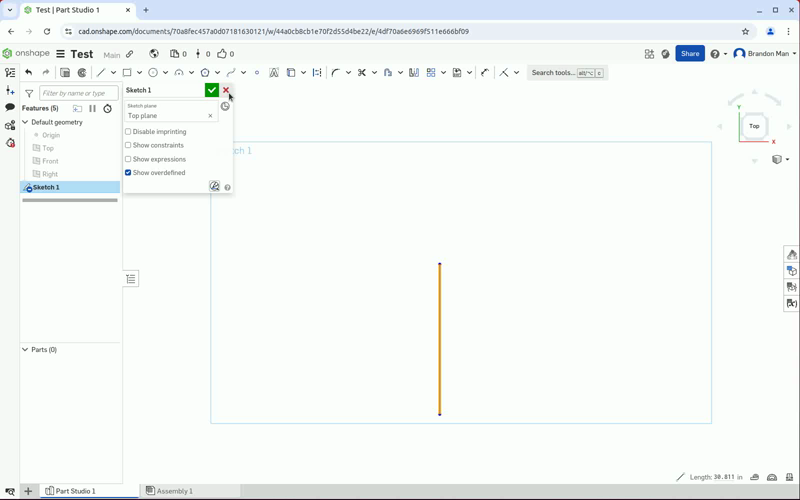
key(shift+h)
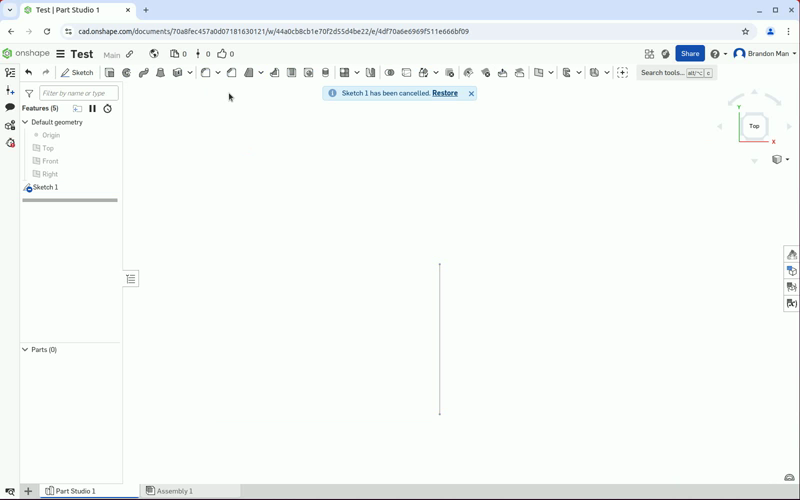
key(shift+s)
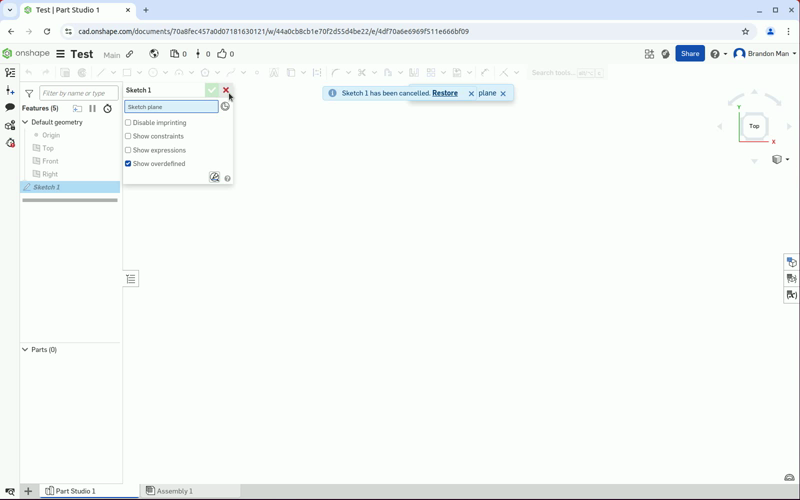
mouse_move(73, 150)
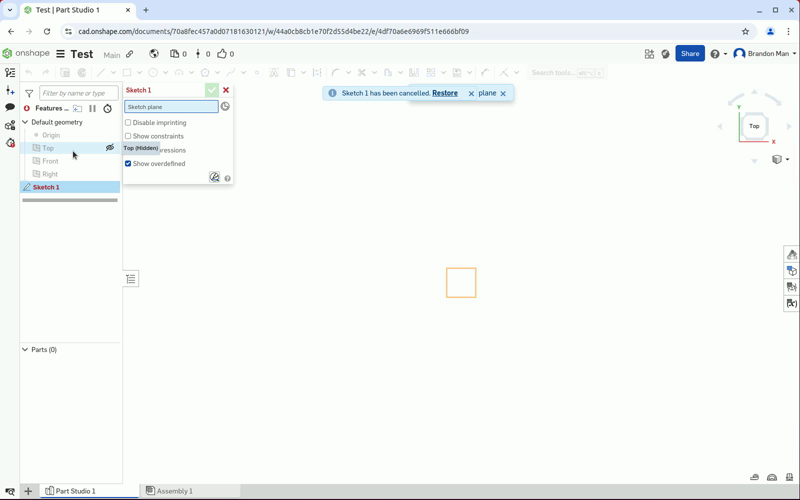
click(73, 150)
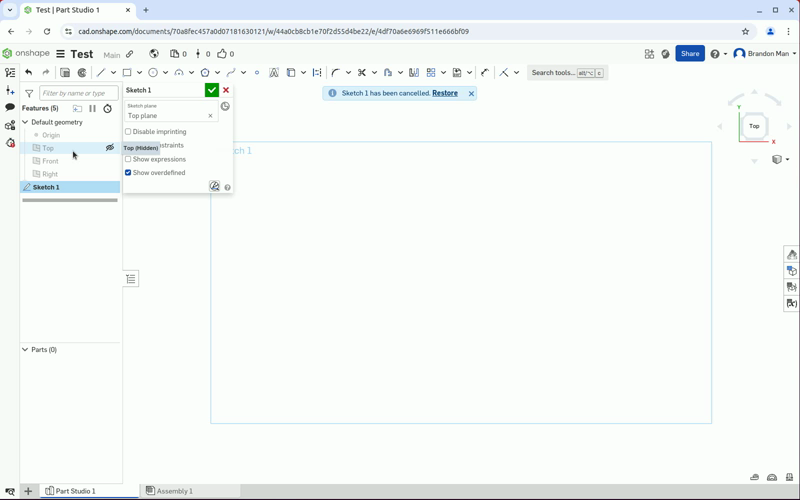
mouse_move(73, 352)
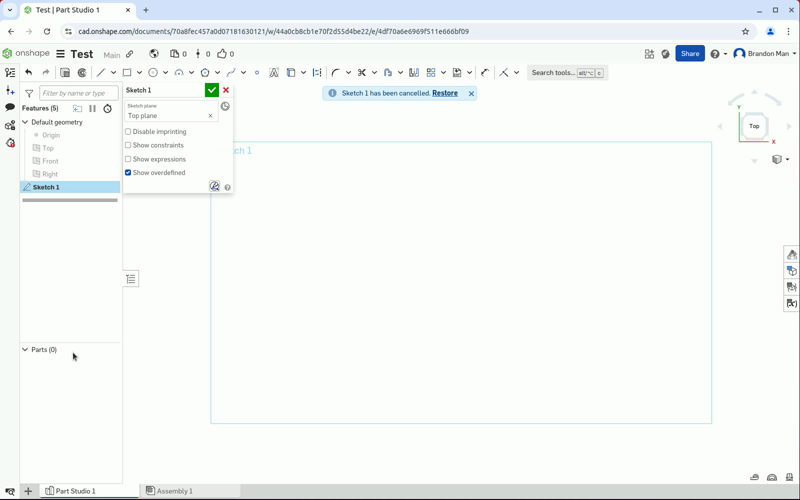
key(y)
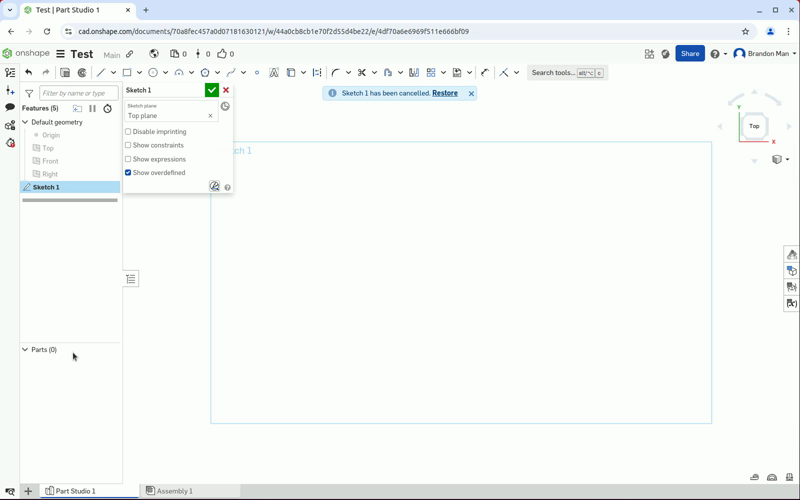
key(l)
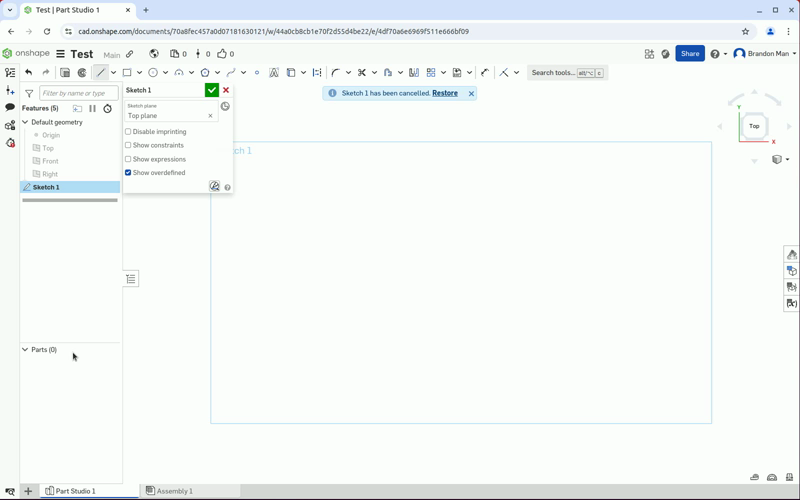
key_down(shift)
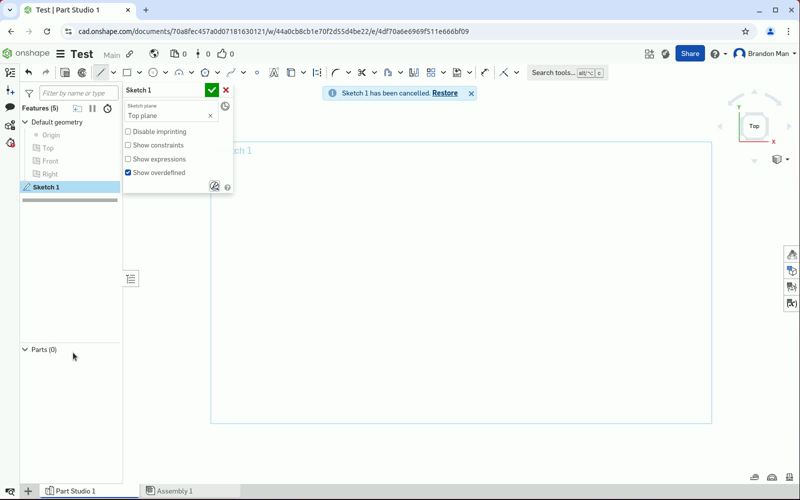
mouse_move(460, 325)
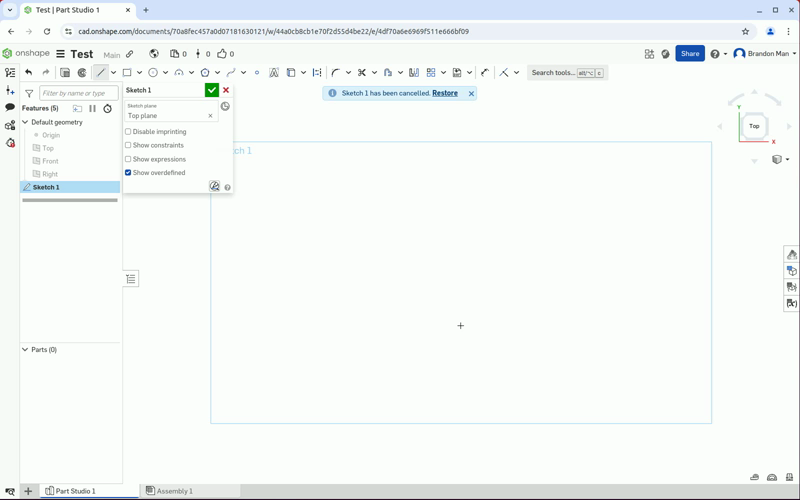
click(460, 325)
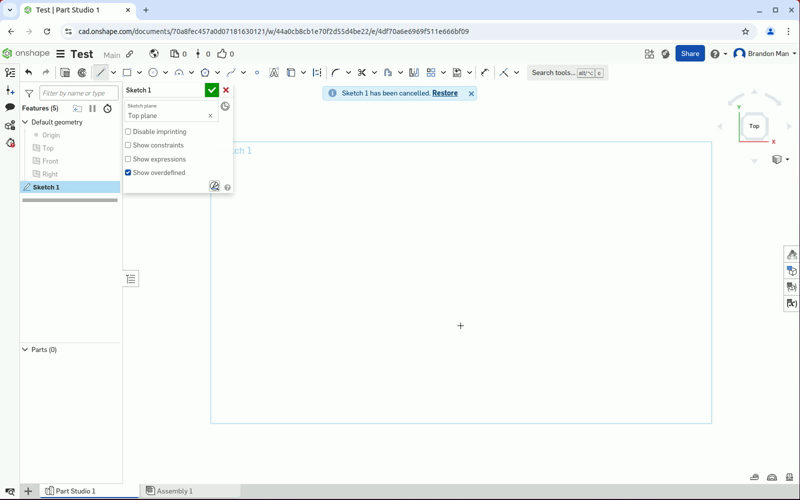
key_up(shift)
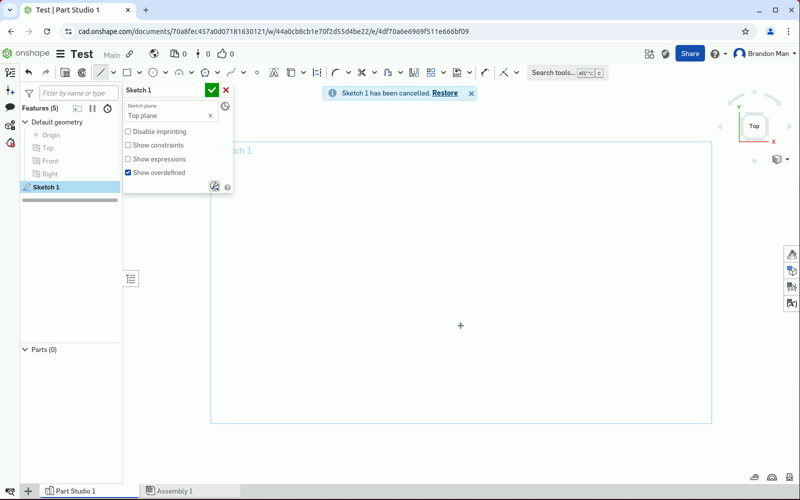
key_down(shift)
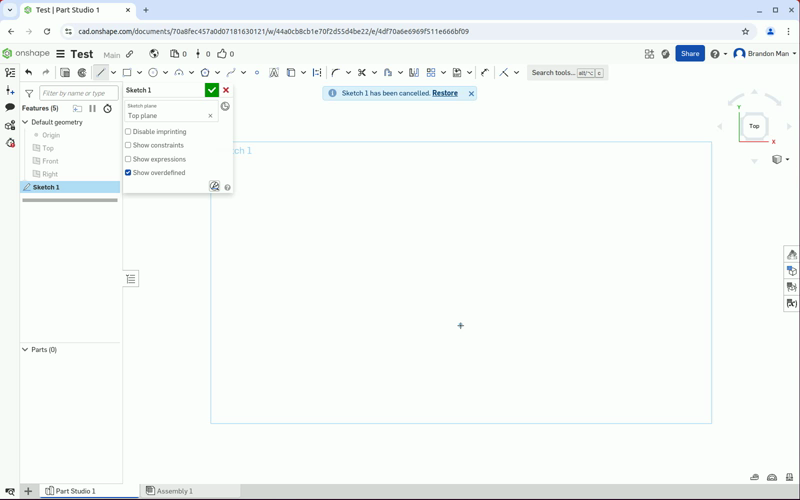
mouse_move(569, 325)
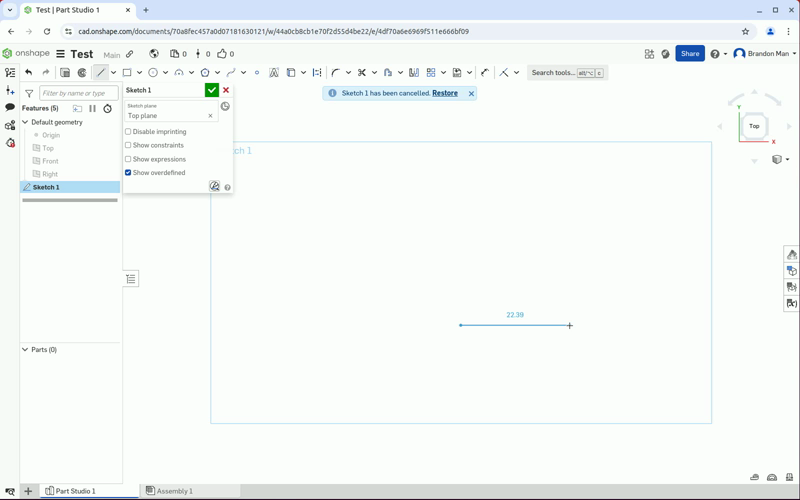
click(569, 325)
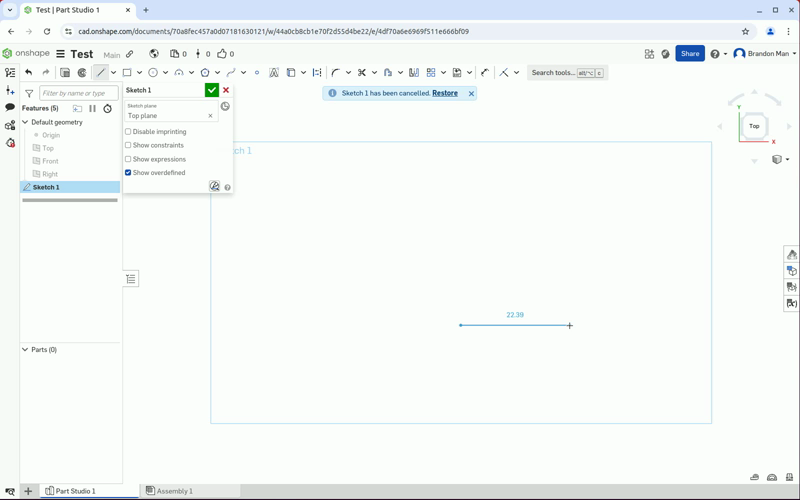
key_up(shift)
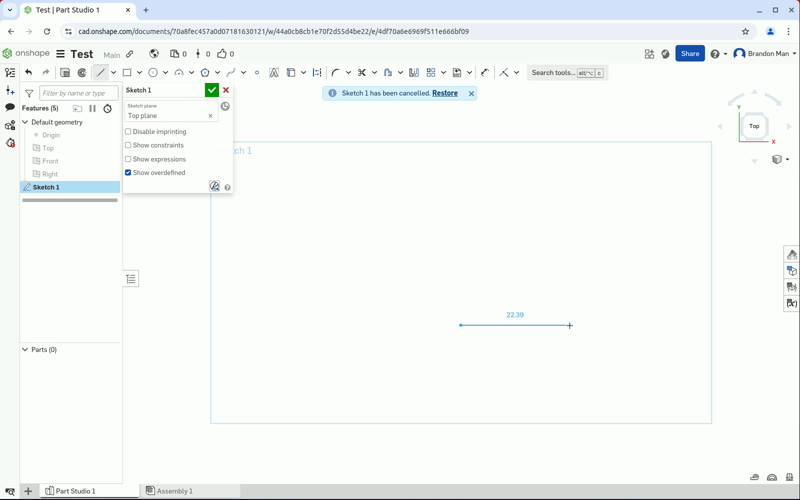
key_down(shift)
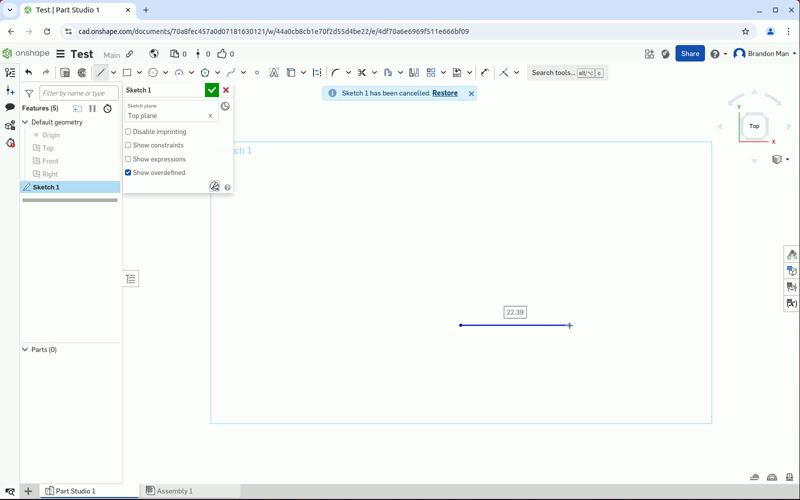
mouse_move(589, 325)
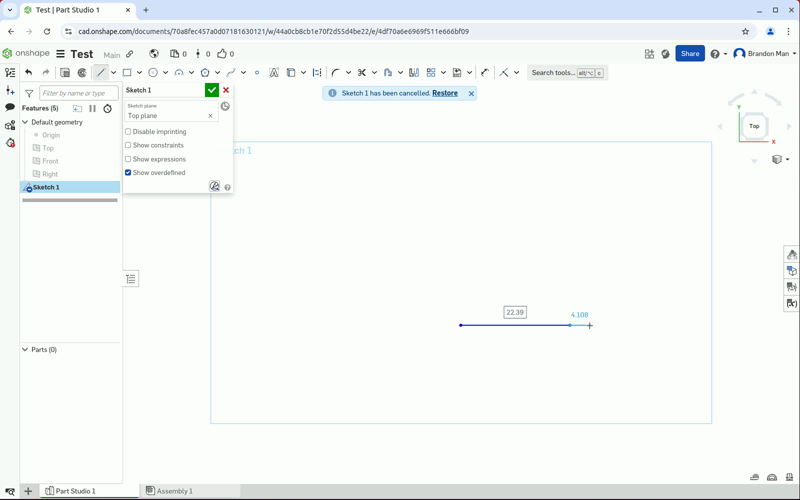
mouse_move(569, 282)
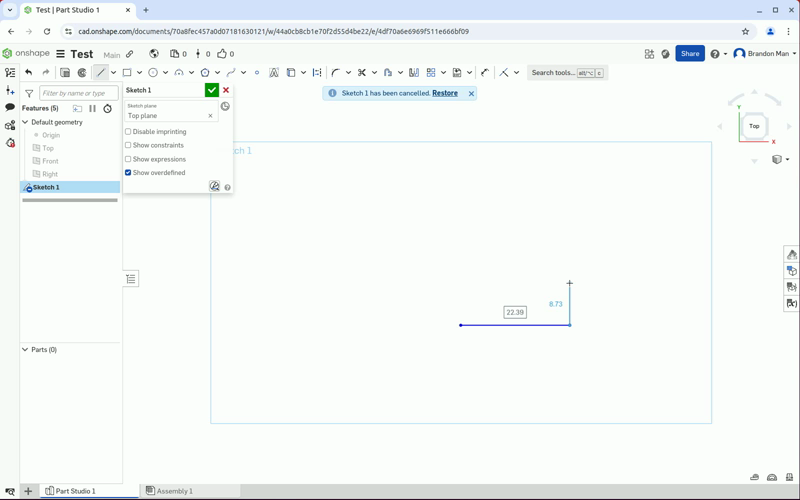
click(569, 282)
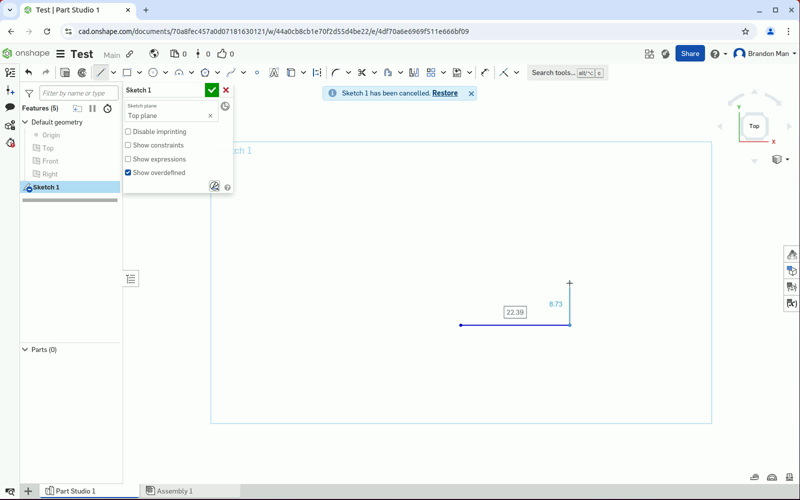
key_up(shift)
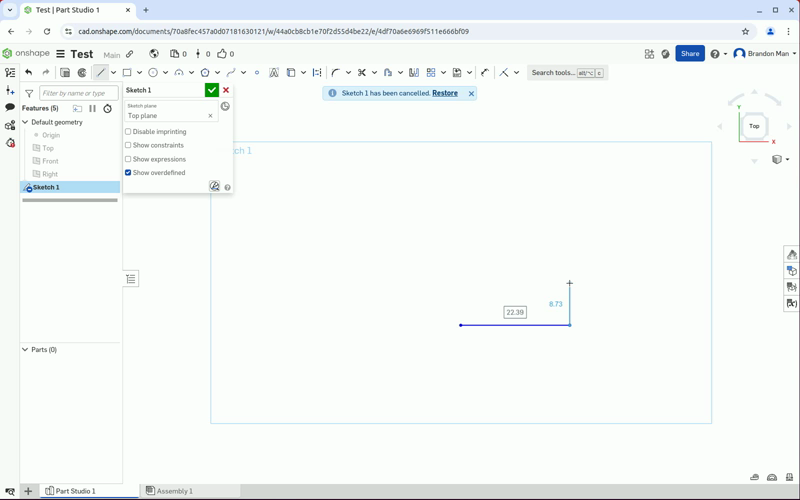
key_down(shift)
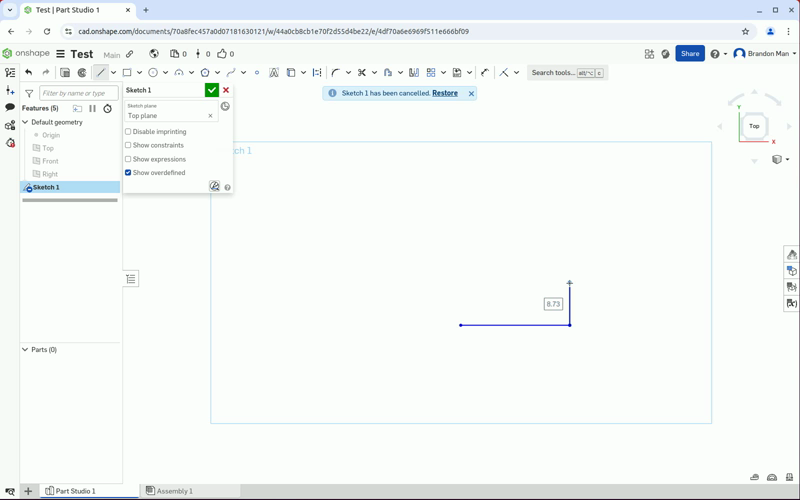
mouse_move(460, 282)
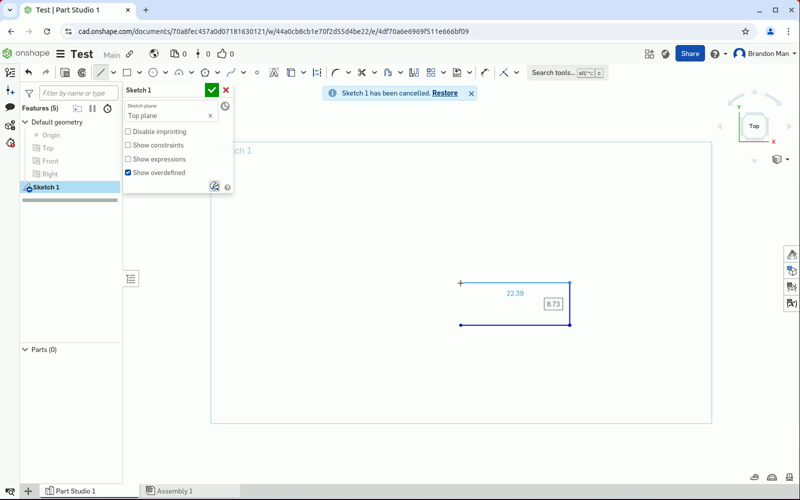
click(460, 282)
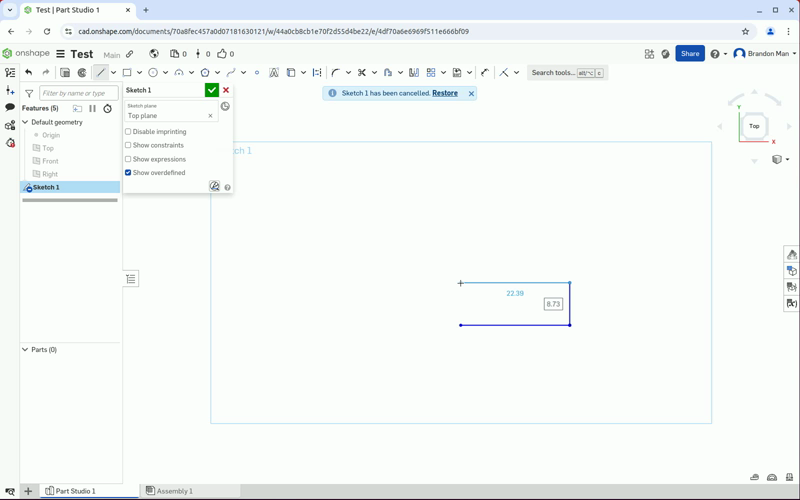
key_up(shift)
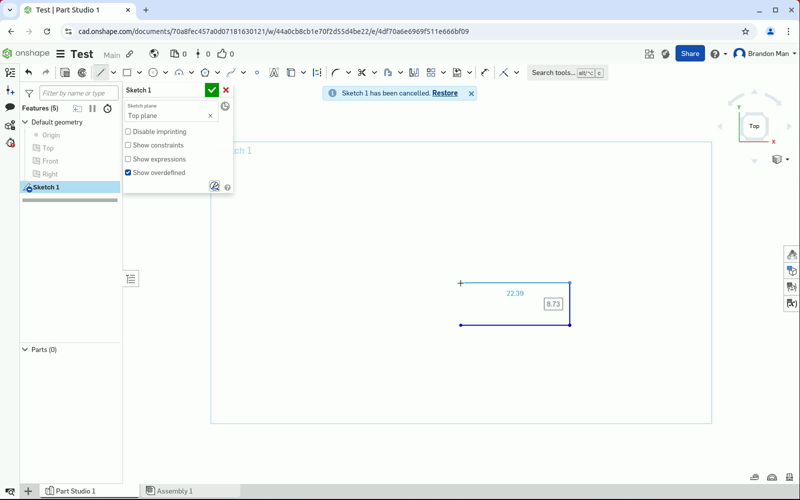
mouse_move(490, 282)
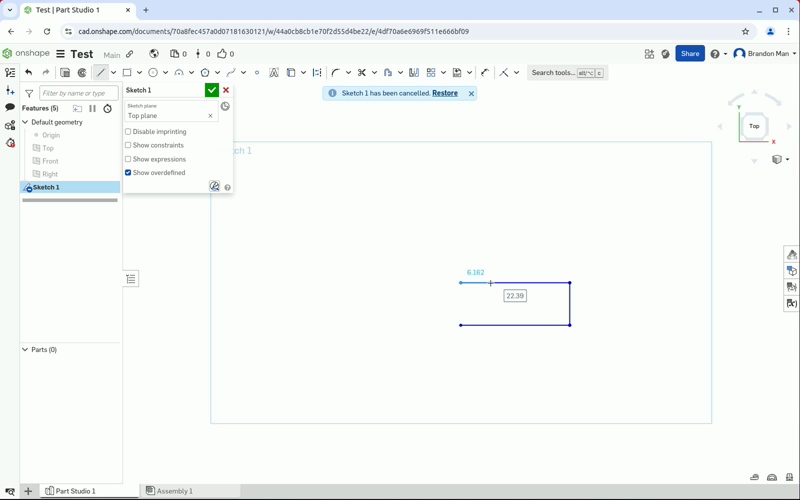
key_down(shift)
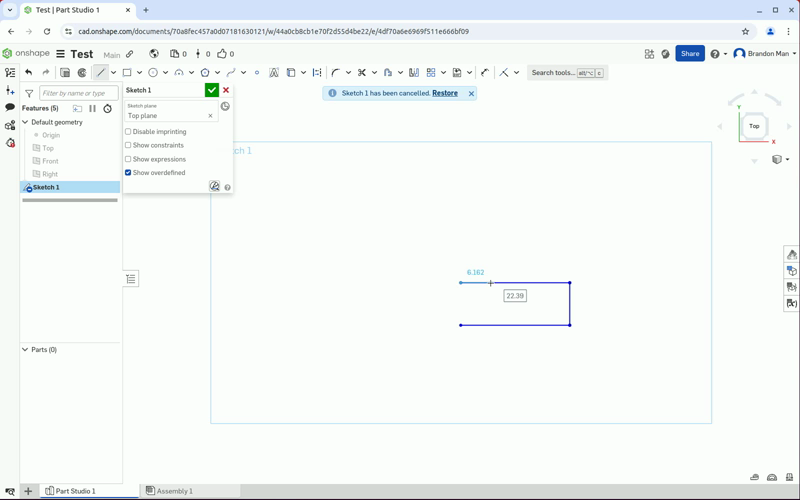
mouse_move(460, 325)
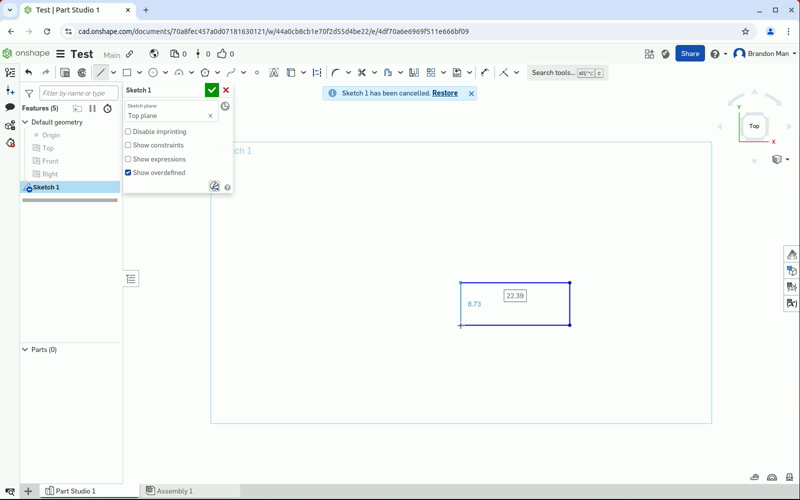
key_up(shift)
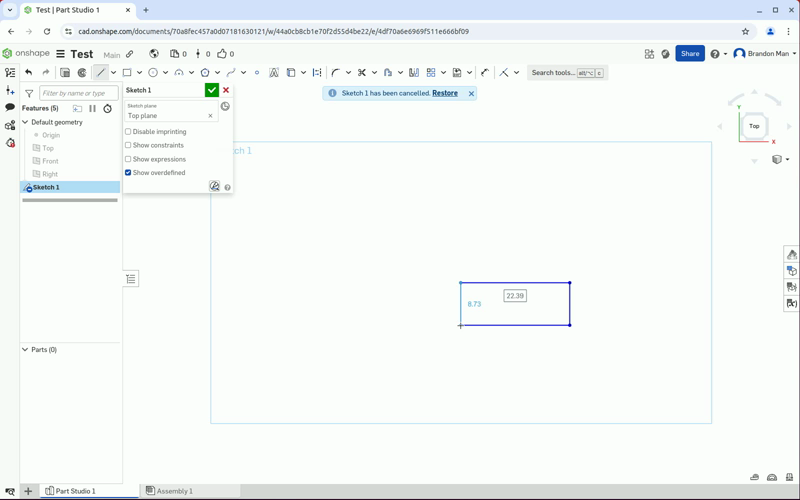
click(460, 325)
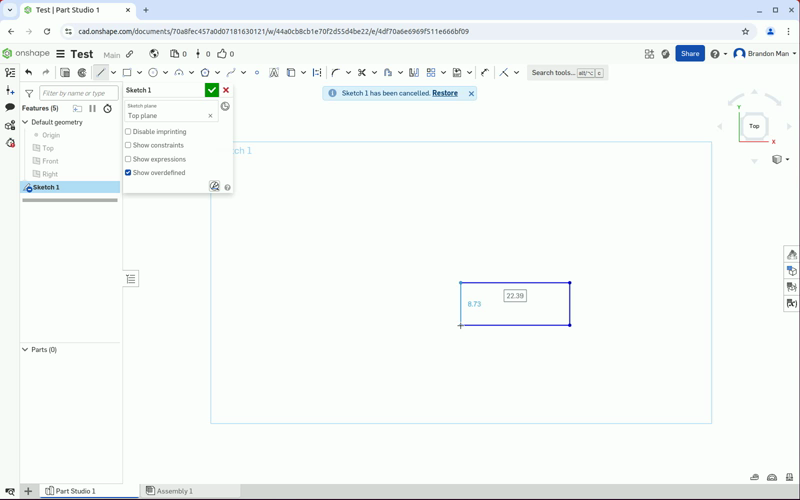
key(esc)
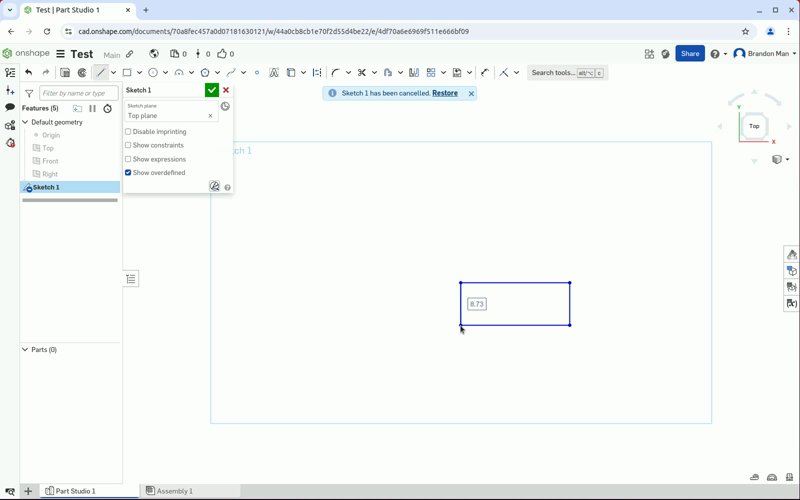
mouse_move(536, 311)
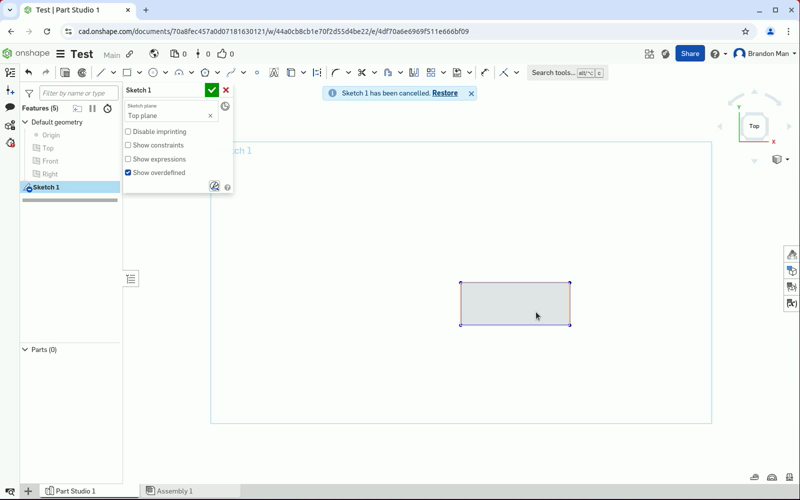
click(536, 311)
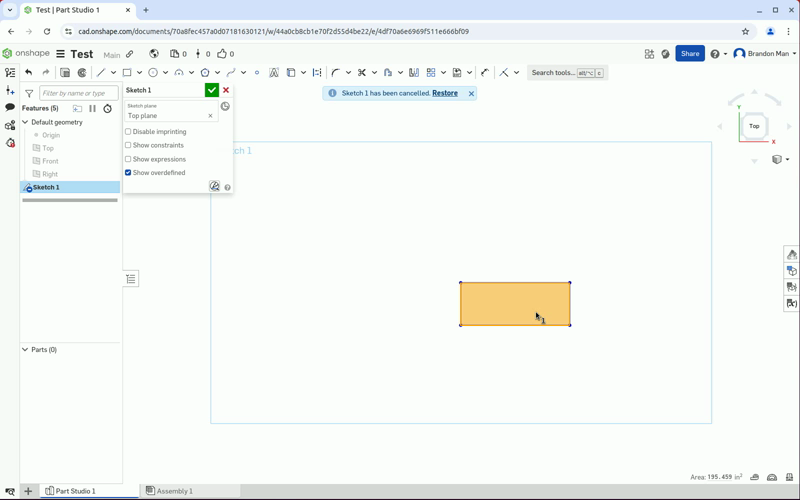
mouse_move(73, 352)
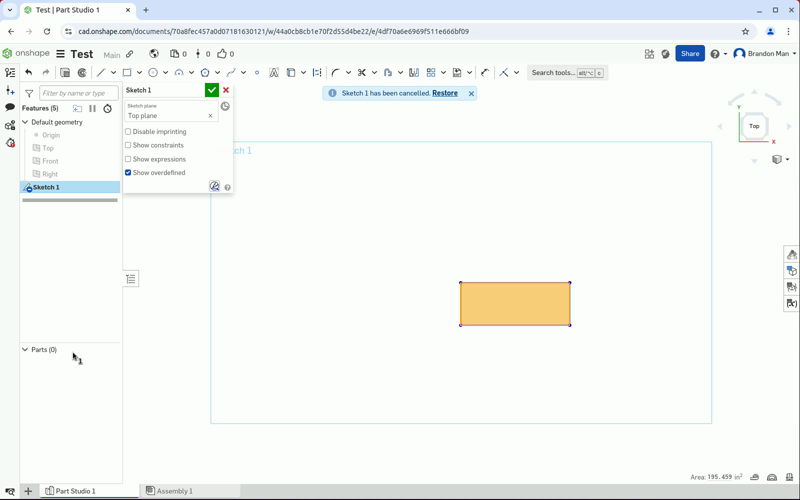
key(shift+y)
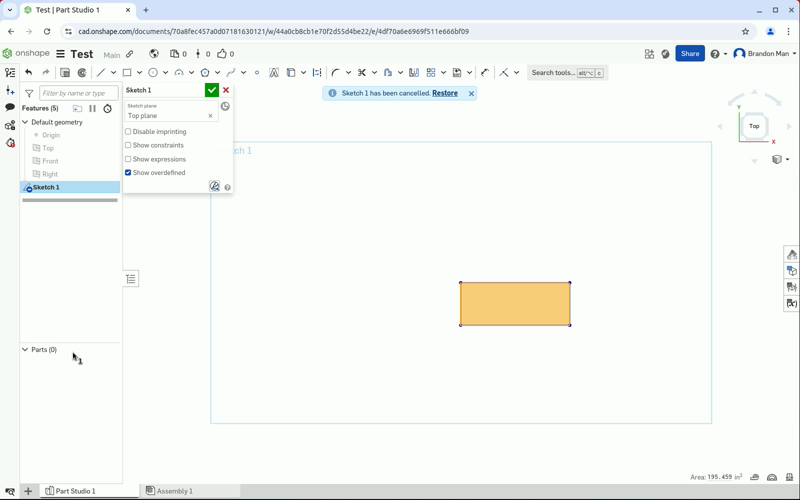
key(shift+e)
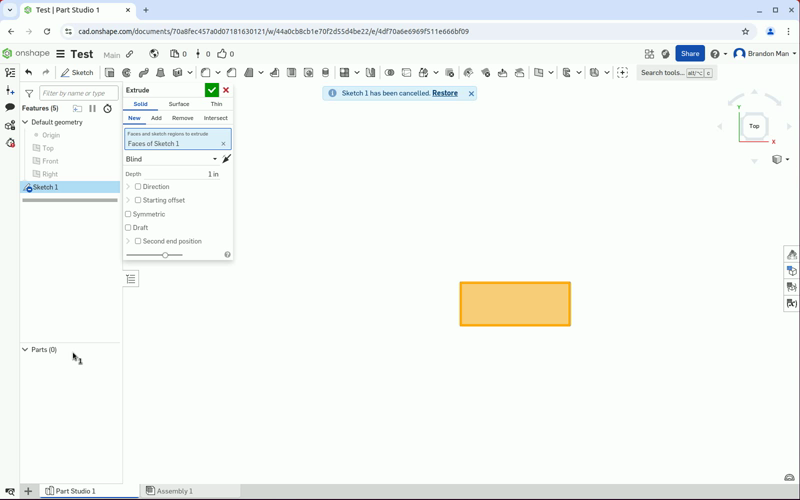
mouse_move(143, 106)
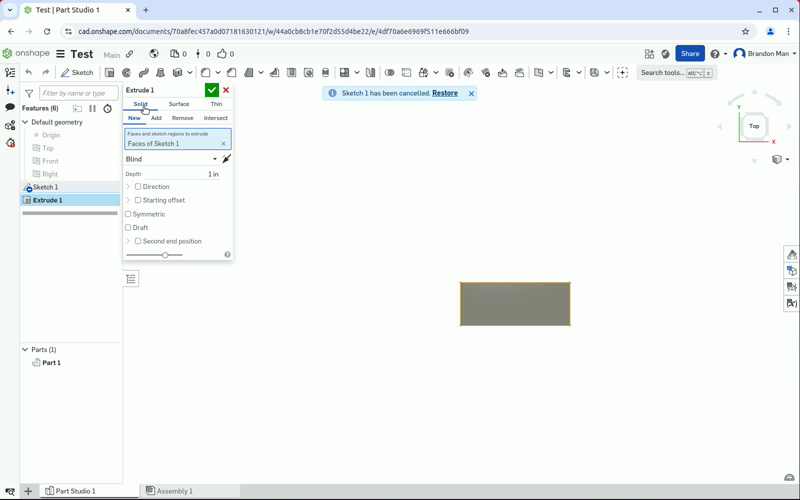
click(143, 106)
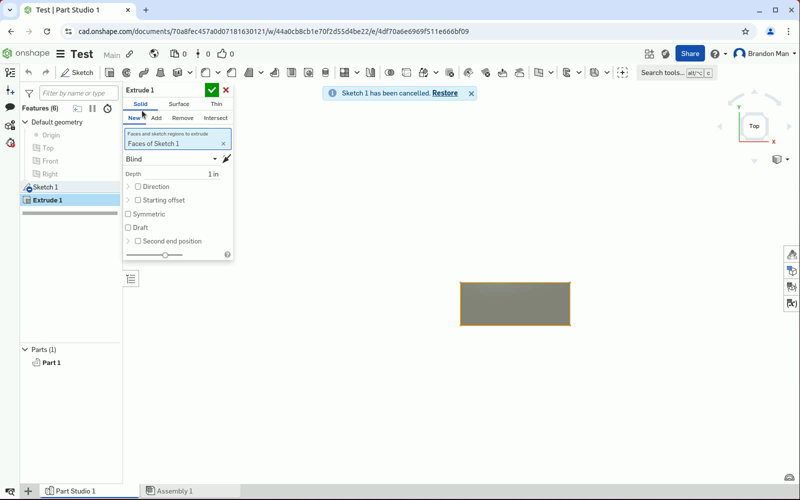
mouse_move(137, 120)
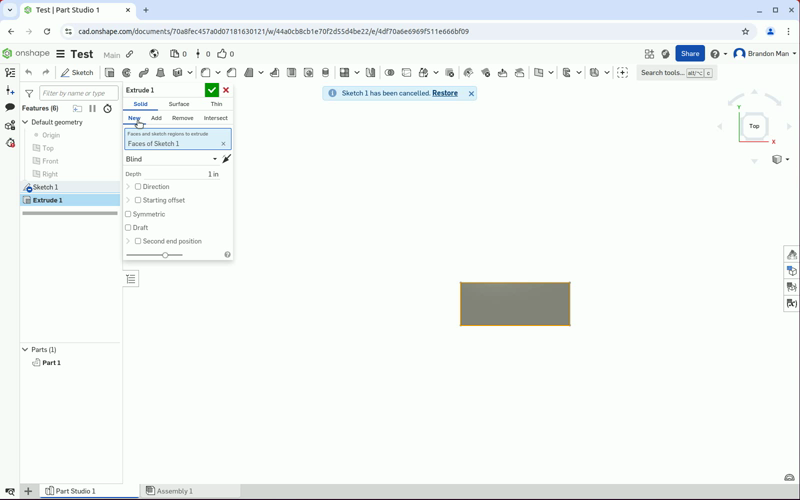
click(137, 120)
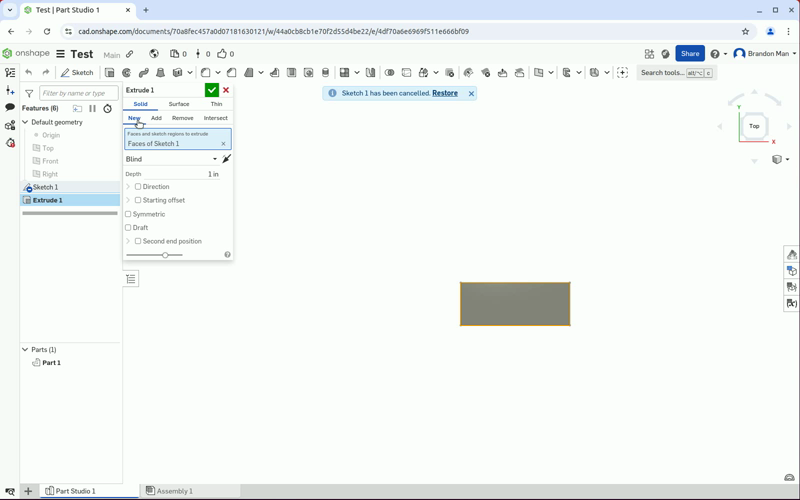
key(tab, 4)
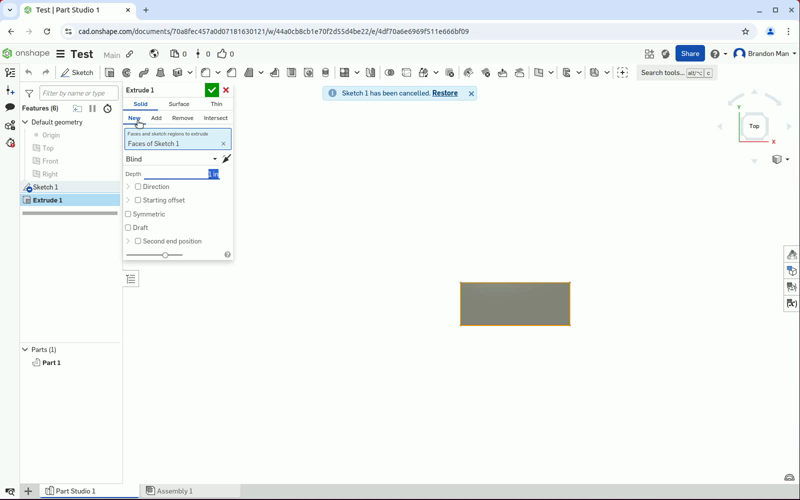
text(9.147)
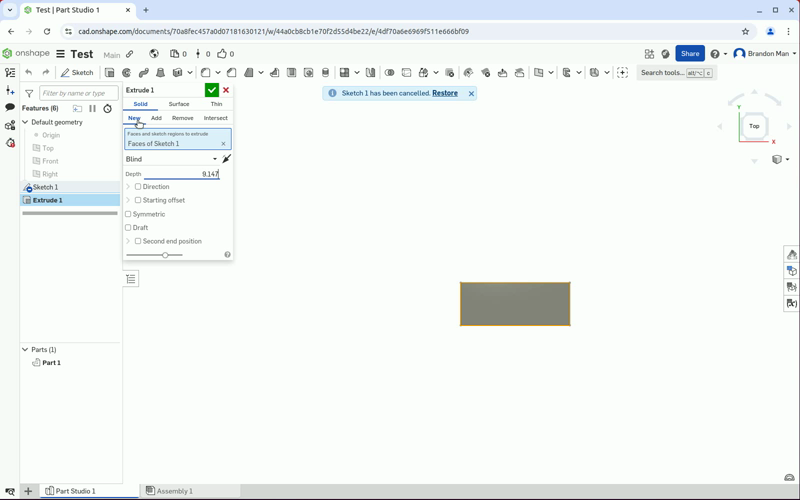
key(enter)
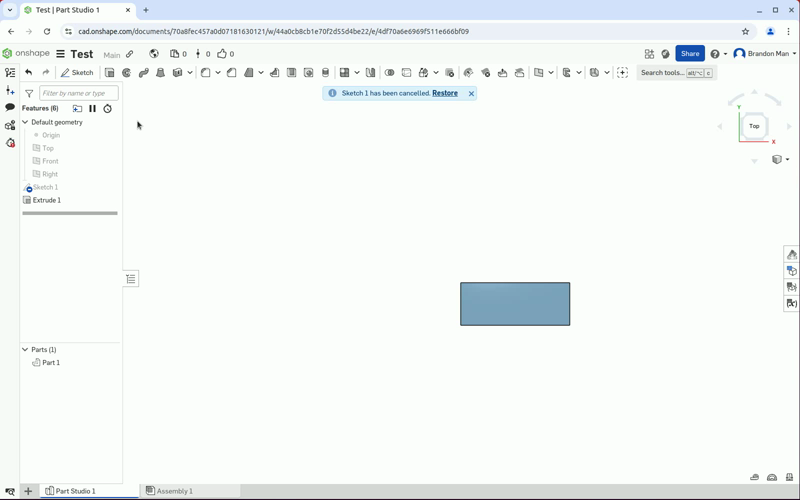
key(shift+h)
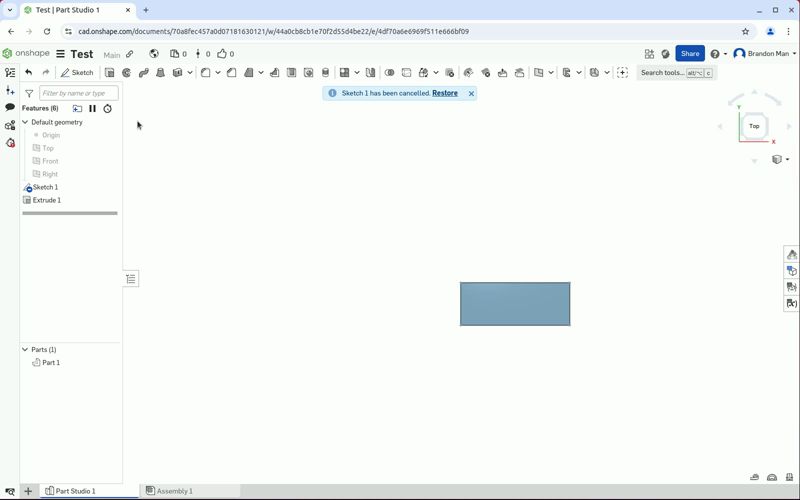
key(shift+h)
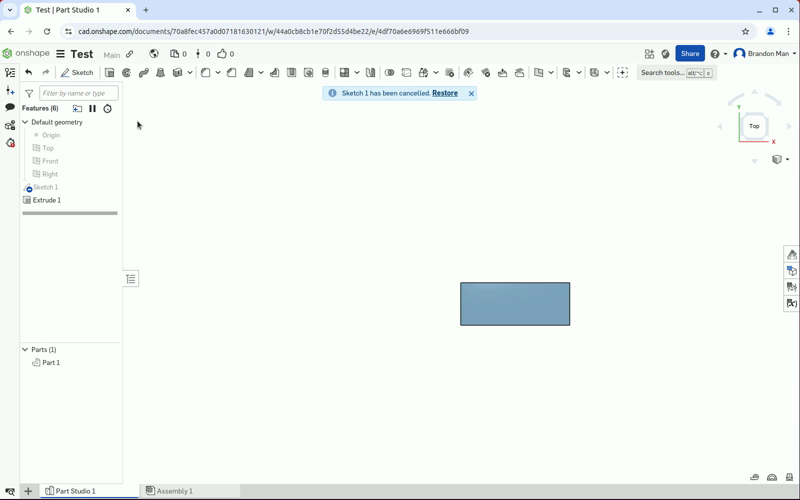
mouse_move(73, 189)
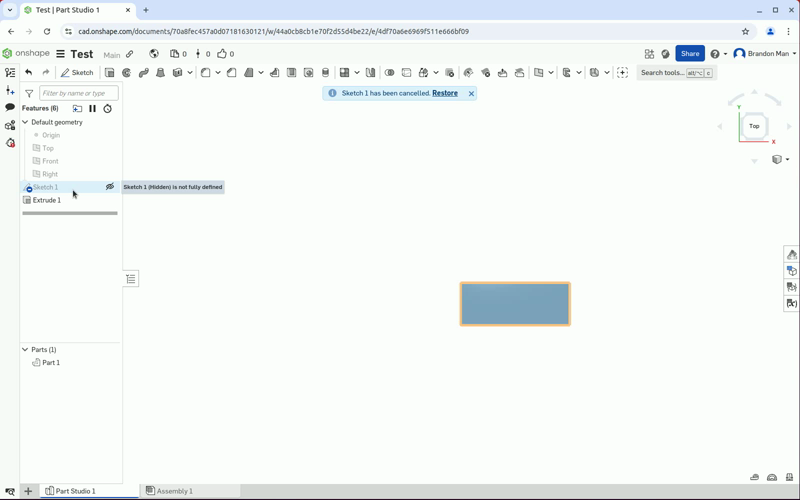
click(73, 189)
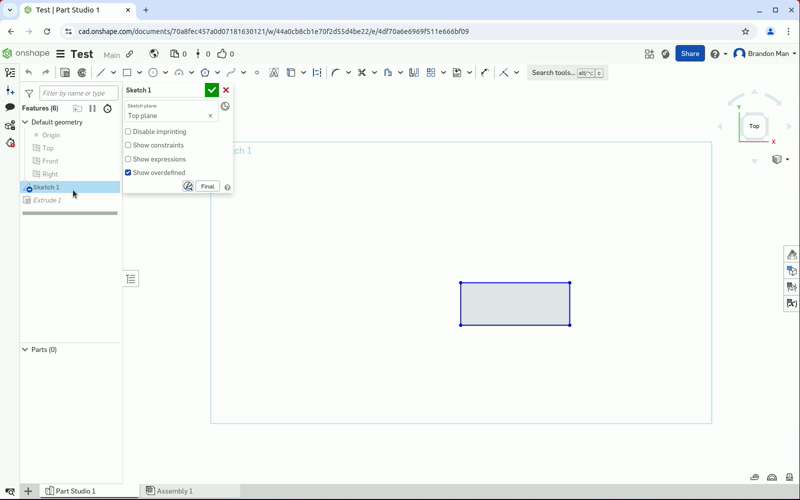
mouse_move(229, 92)
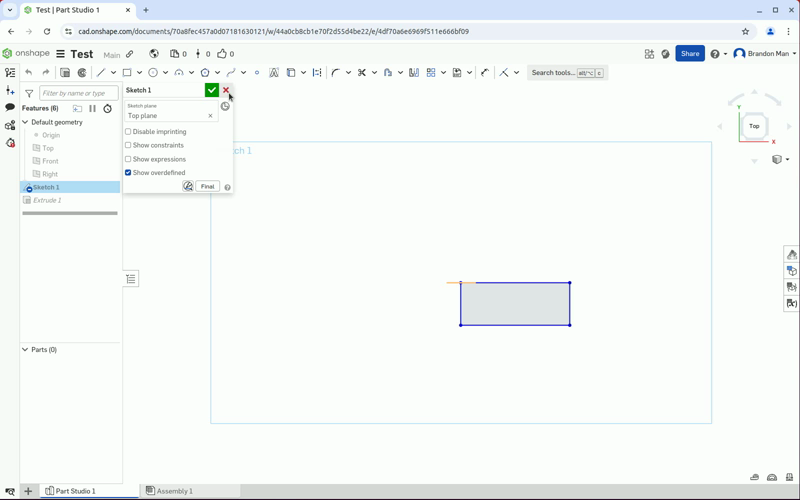
click(229, 92)
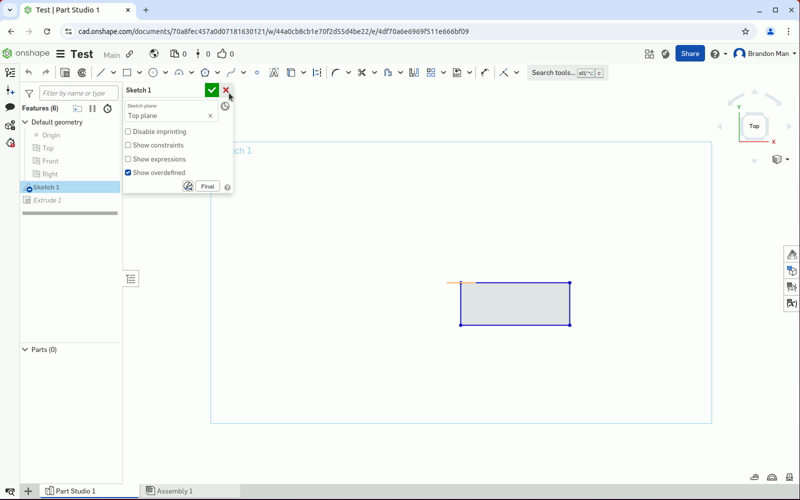
key(shift+s)
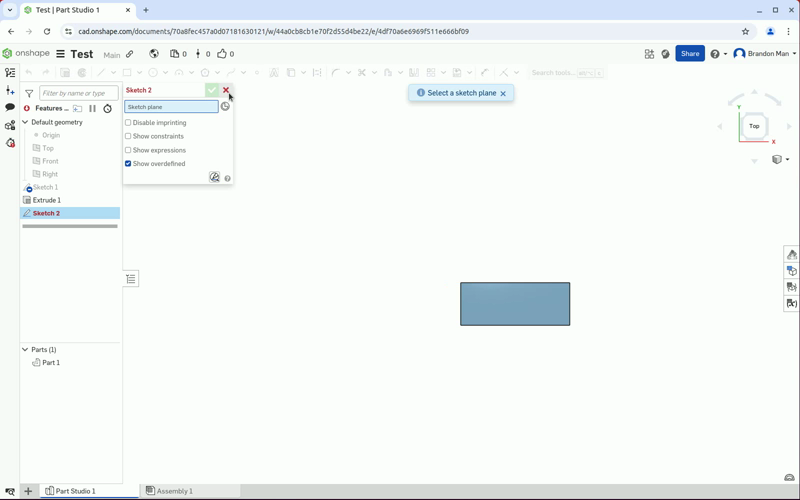
mouse_move(73, 150)
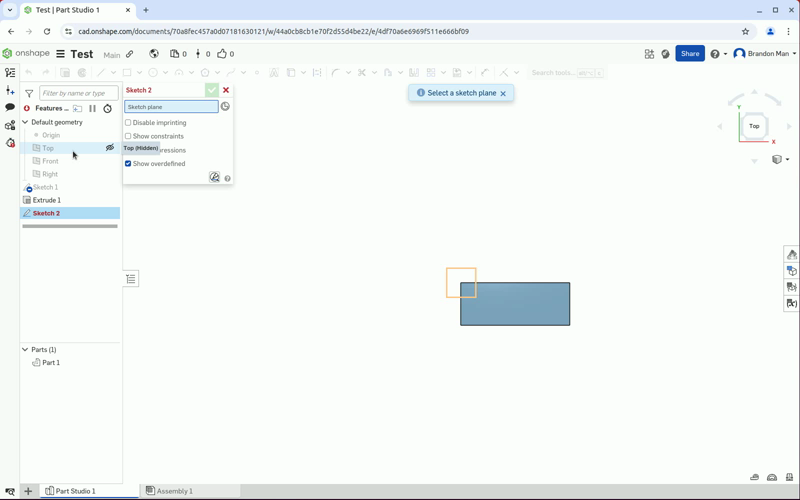
click(73, 150)
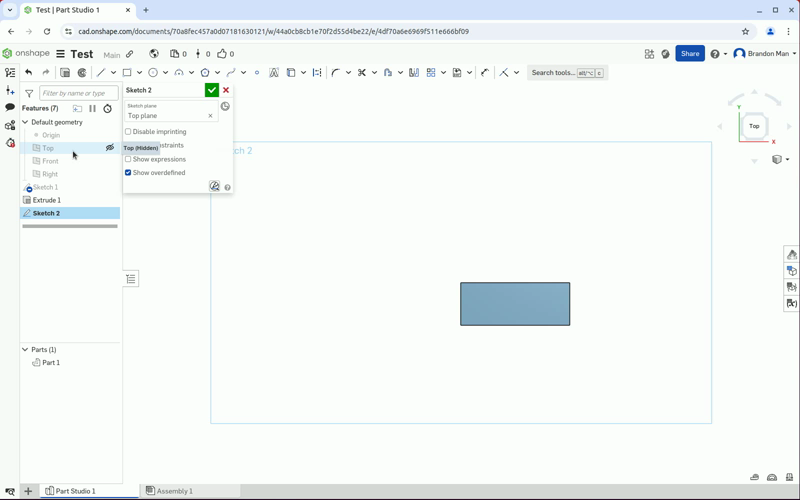
mouse_move(73, 352)
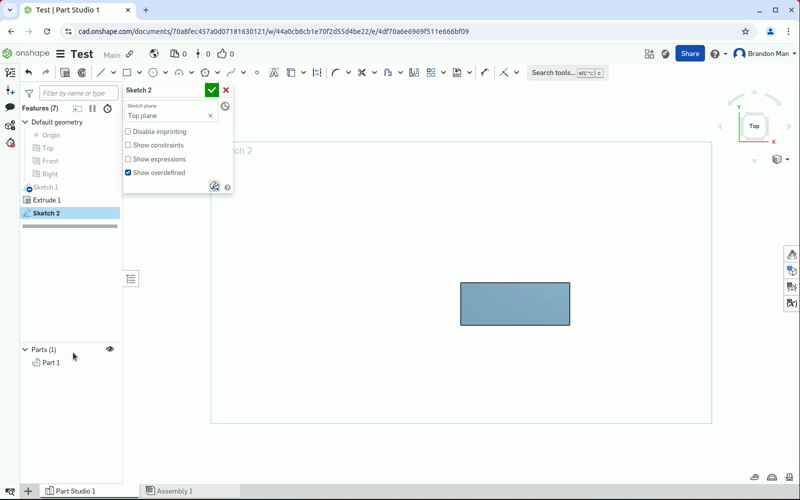
key(y)
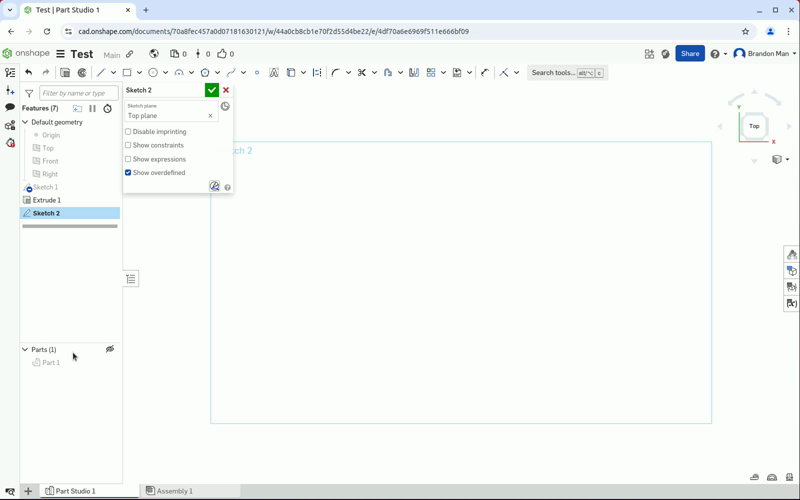
key(l)
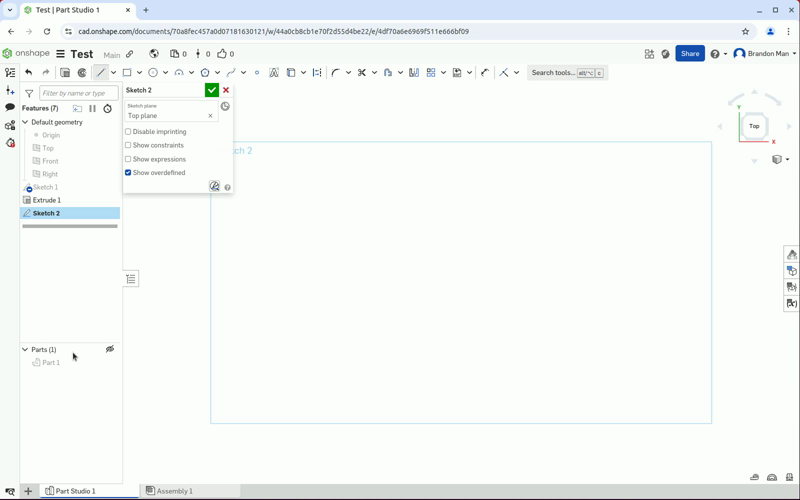
key_down(shift)
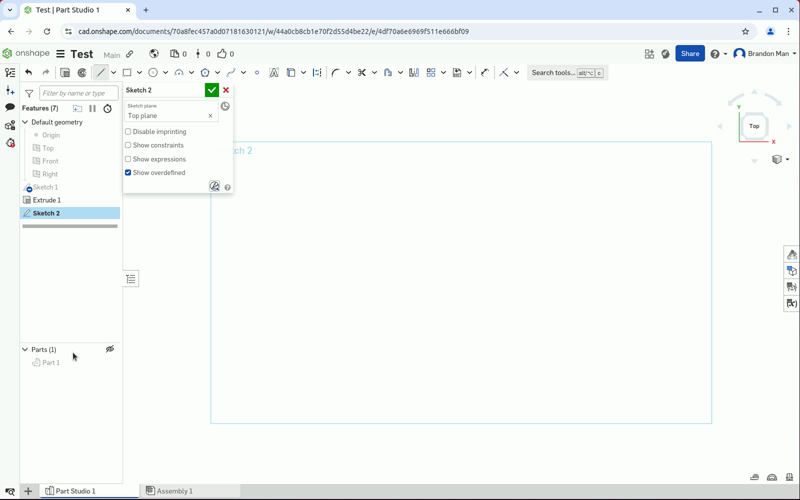
mouse_move(457, 329)
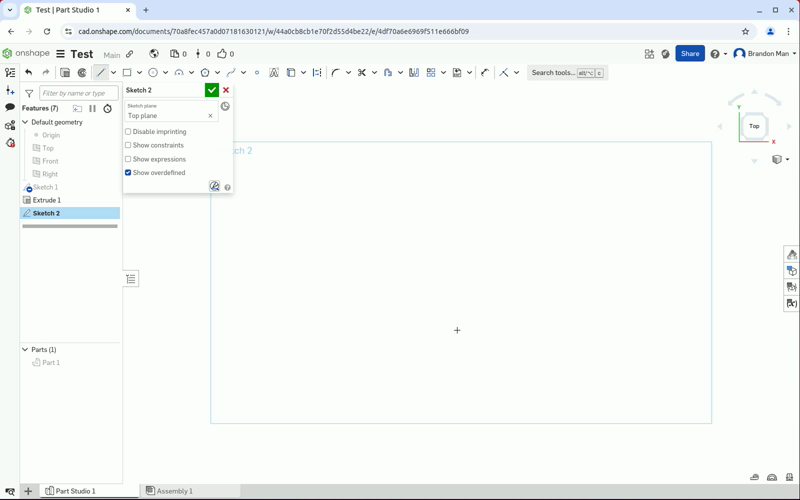
click(457, 329)
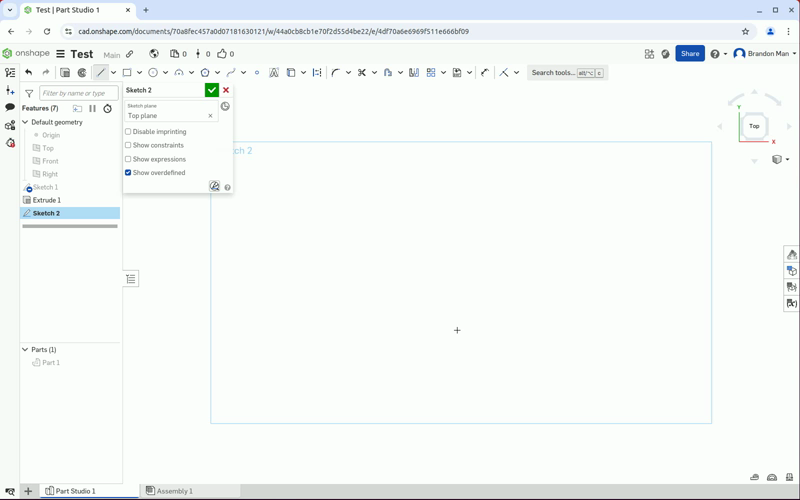
key_up(shift)
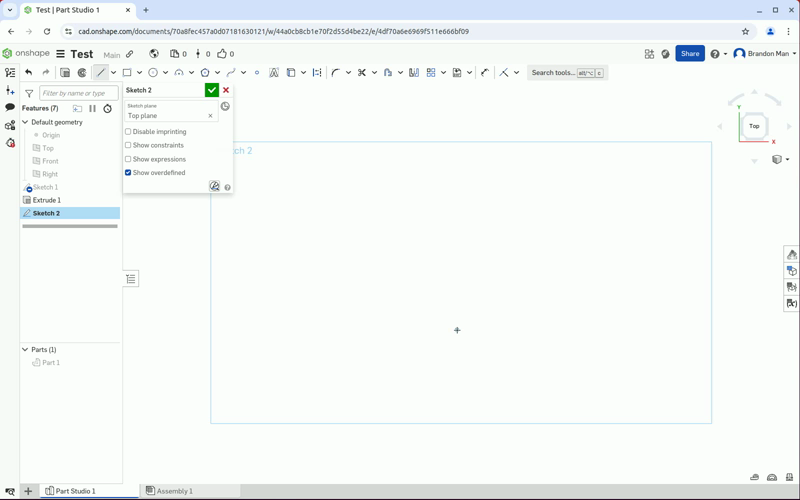
key_down(shift)
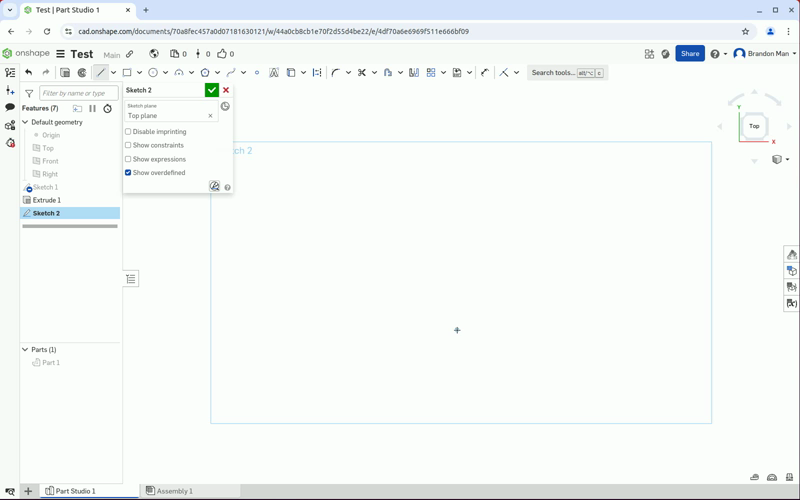
mouse_move(573, 329)
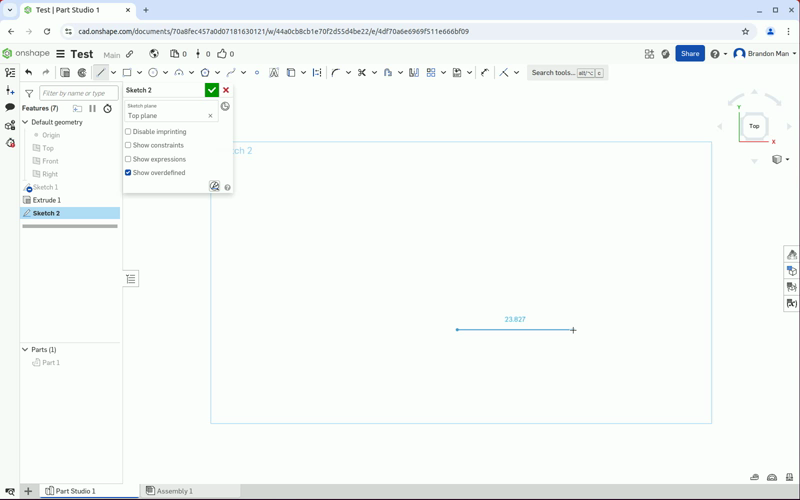
click(573, 329)
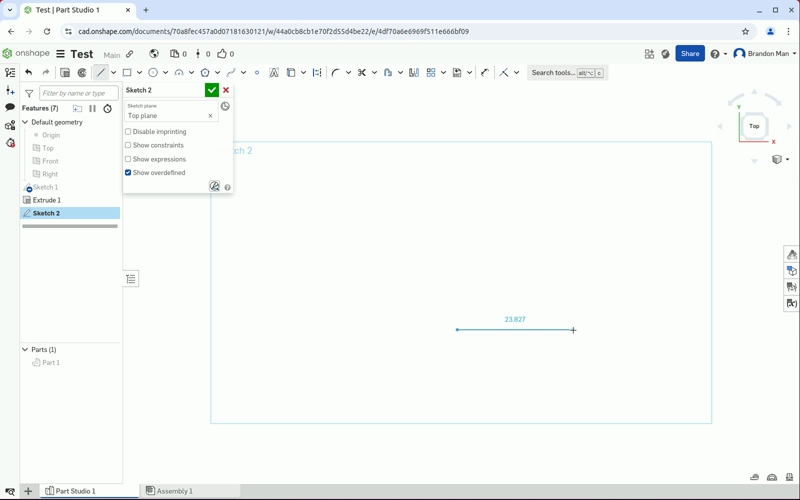
key_up(shift)
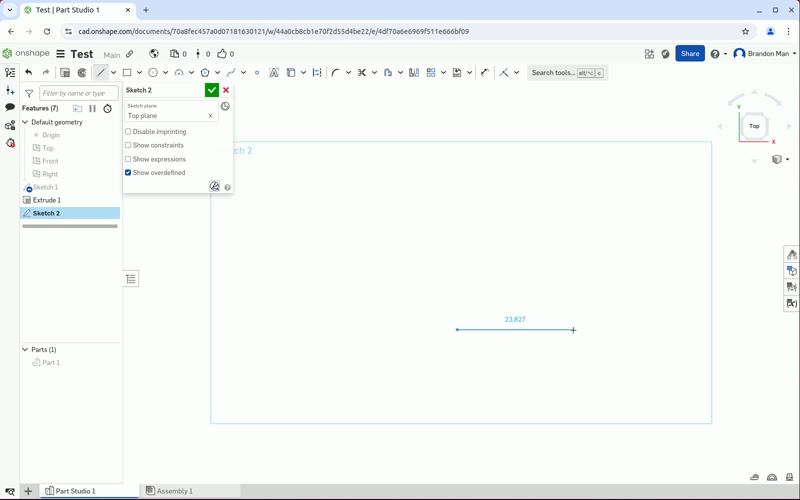
key_down(shift)
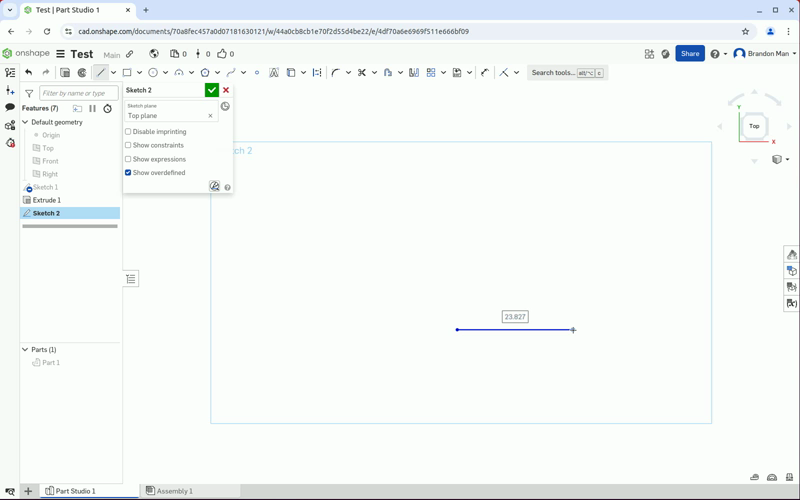
mouse_move(589, 329)
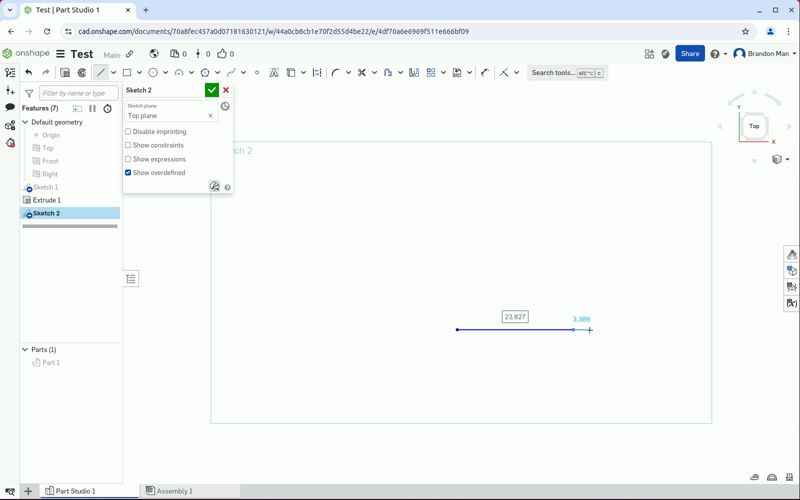
mouse_move(573, 279)
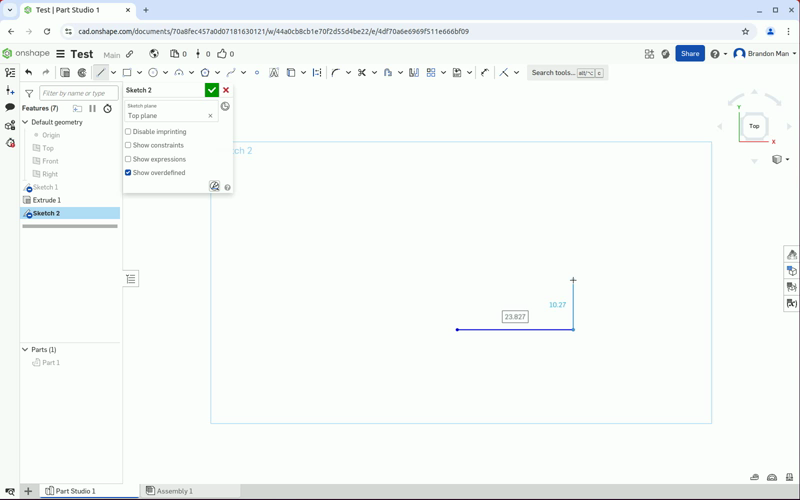
click(573, 279)
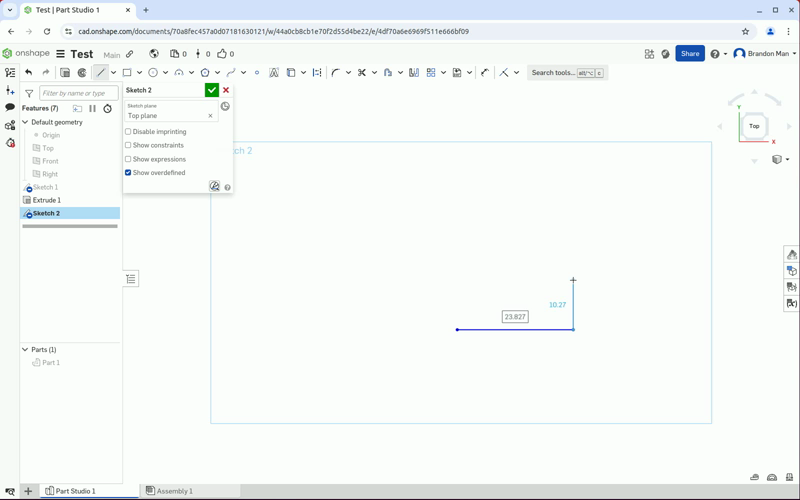
key_up(shift)
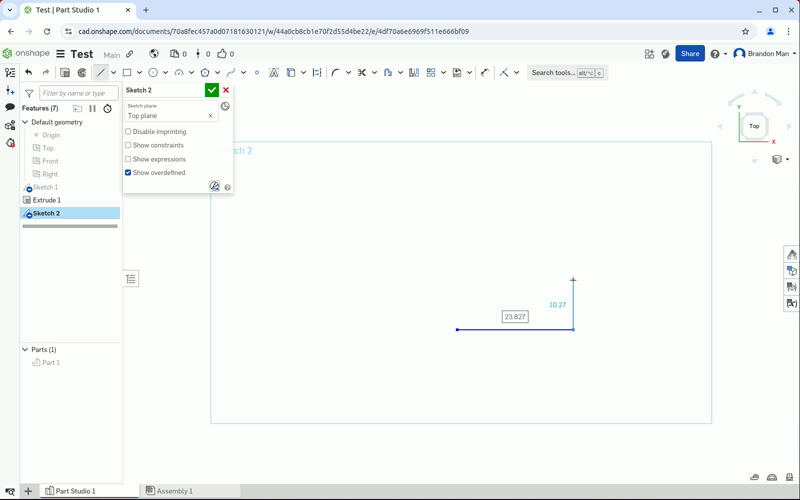
key_down(shift)
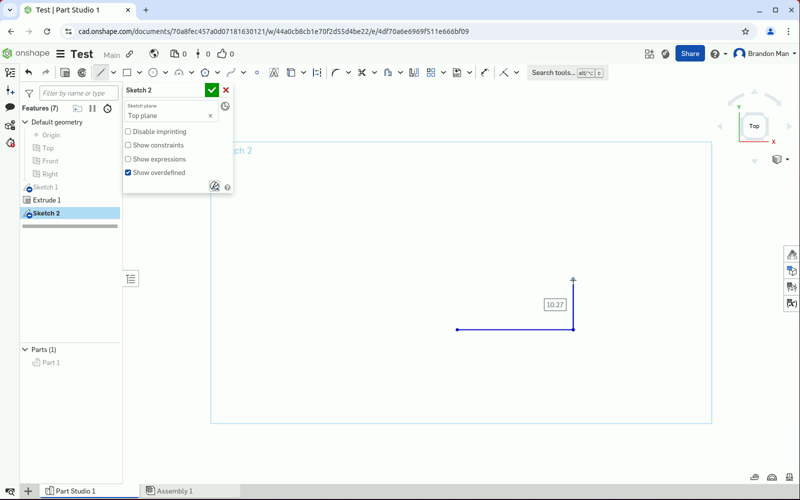
mouse_move(457, 279)
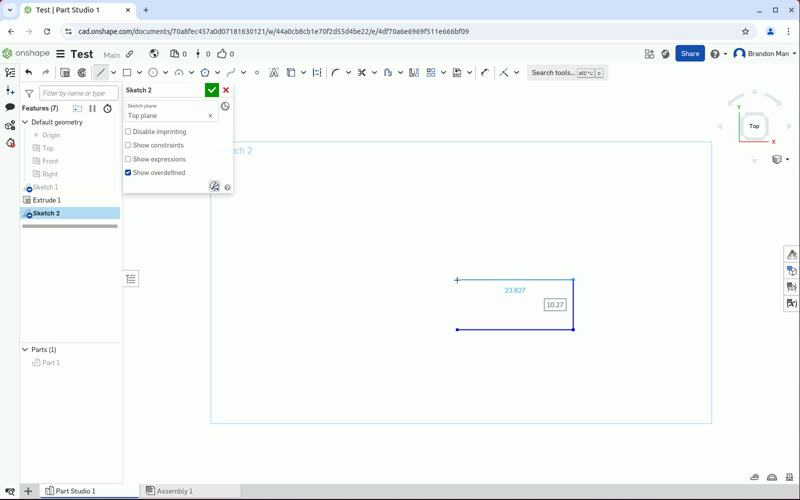
click(457, 279)
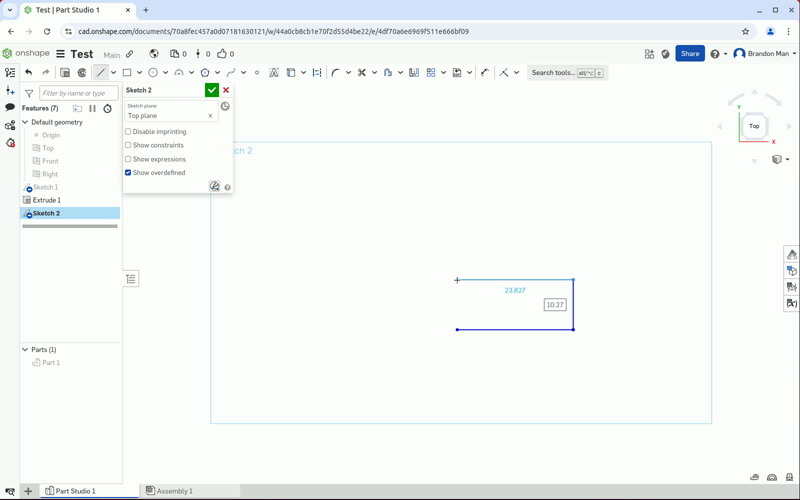
key_up(shift)
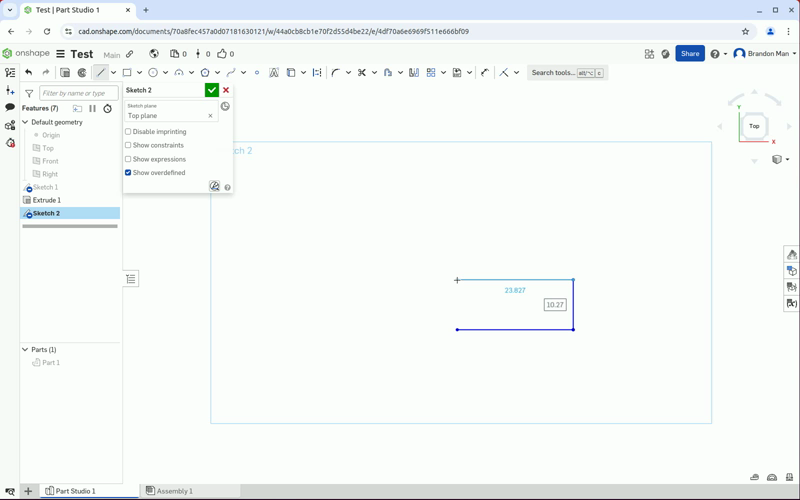
mouse_move(487, 279)
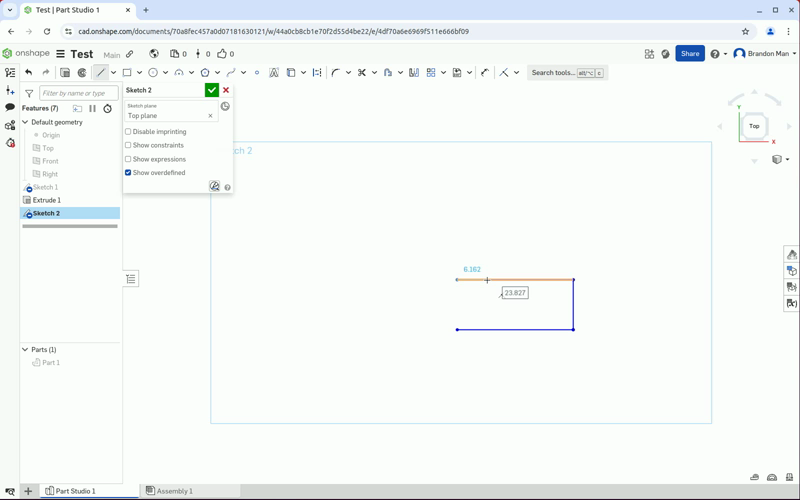
key_down(shift)
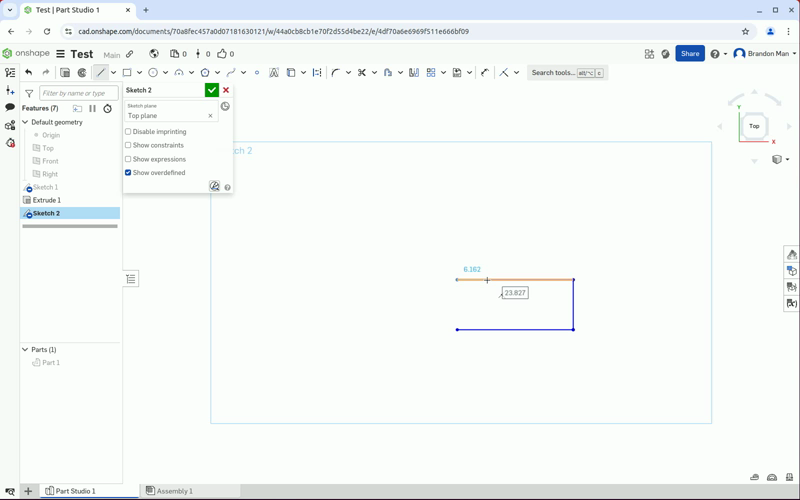
mouse_move(457, 329)
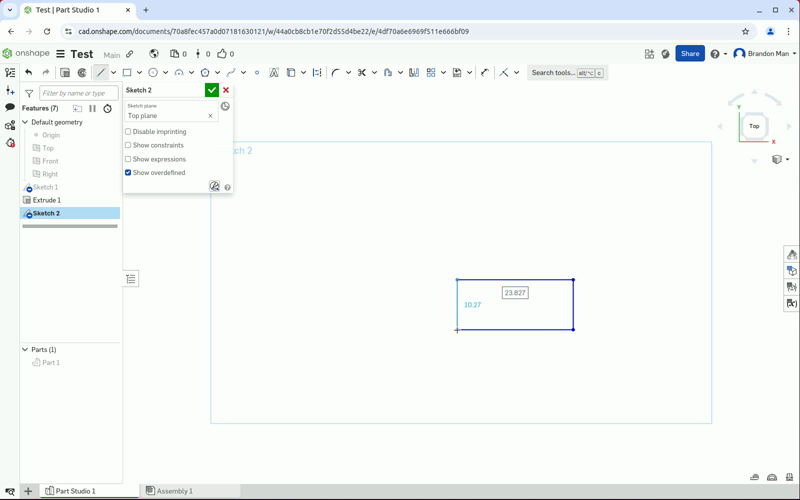
key_up(shift)
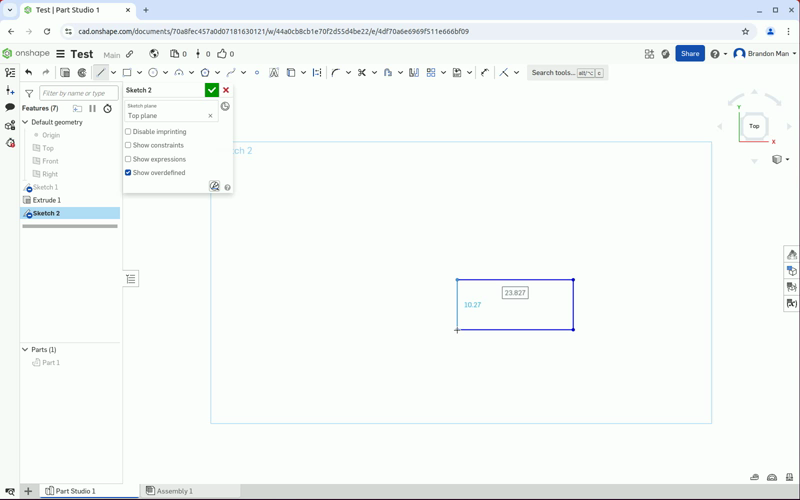
click(457, 329)
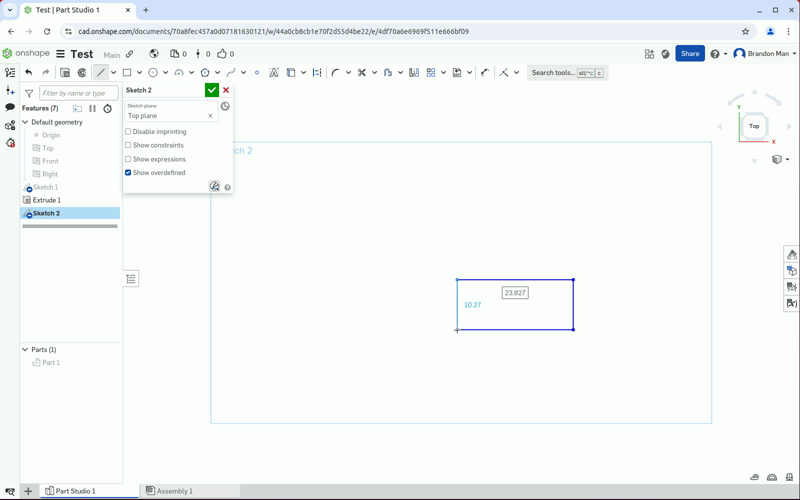
key(esc)
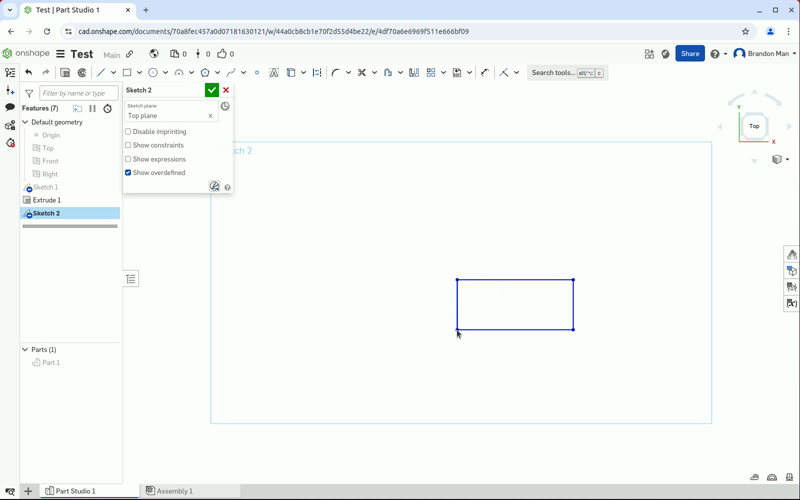
mouse_move(555, 305)
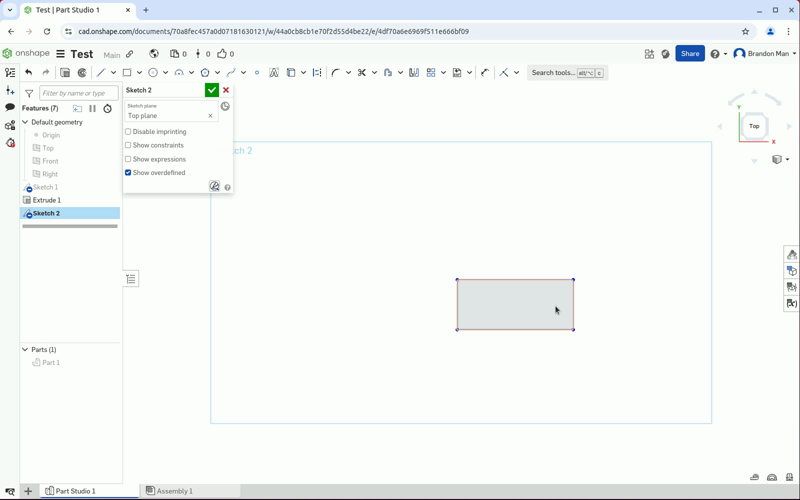
click(555, 305)
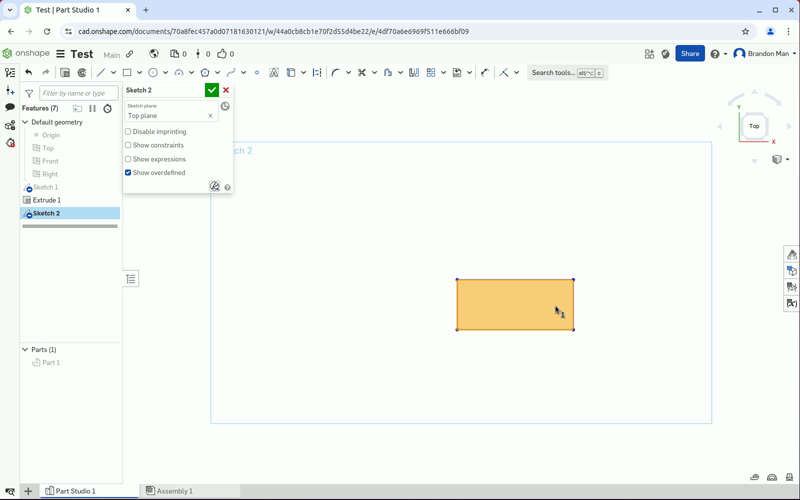
mouse_move(73, 352)
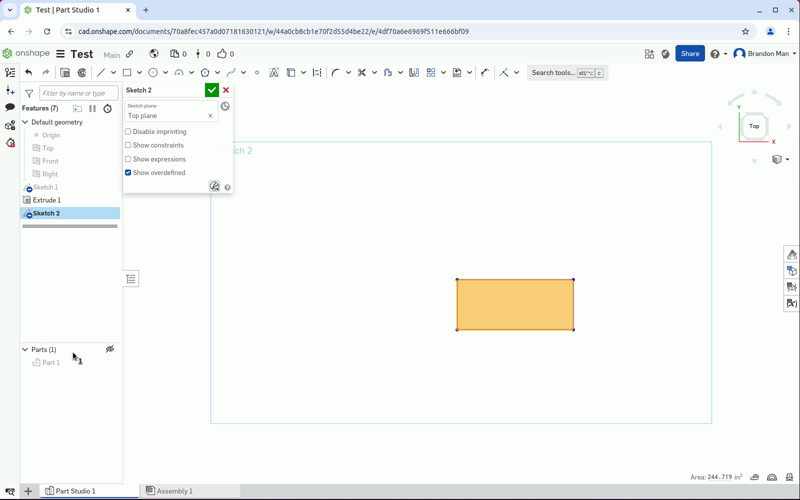
key(shift+y)
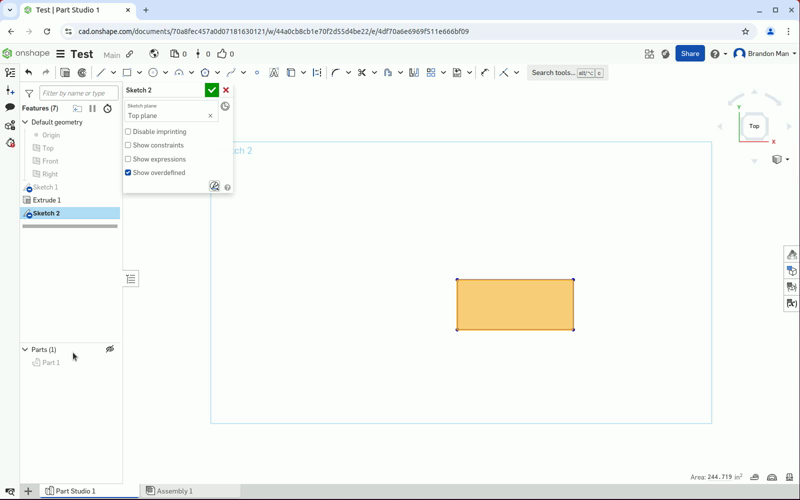
key(shift+e)
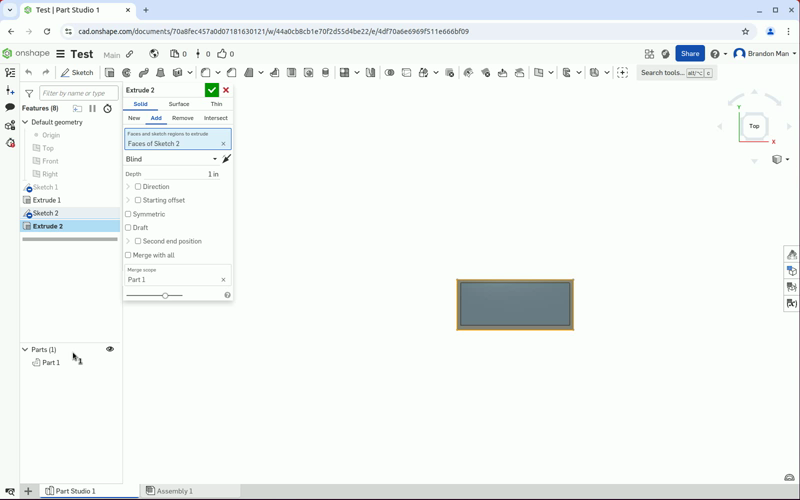
mouse_move(143, 106)
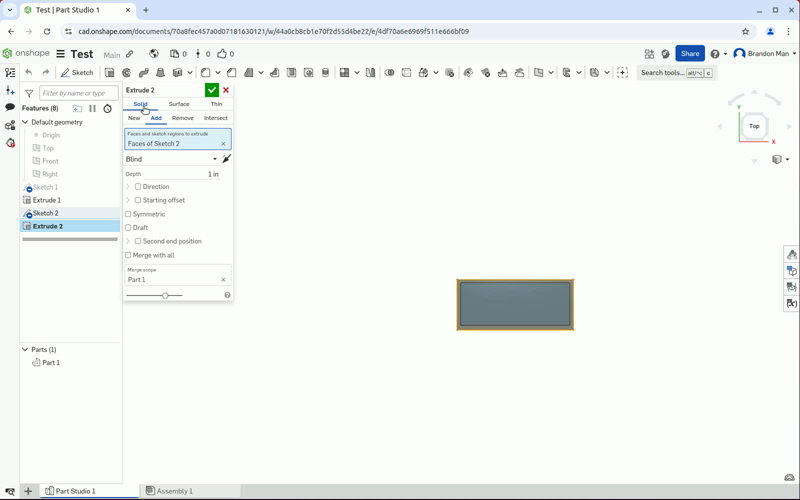
click(143, 106)
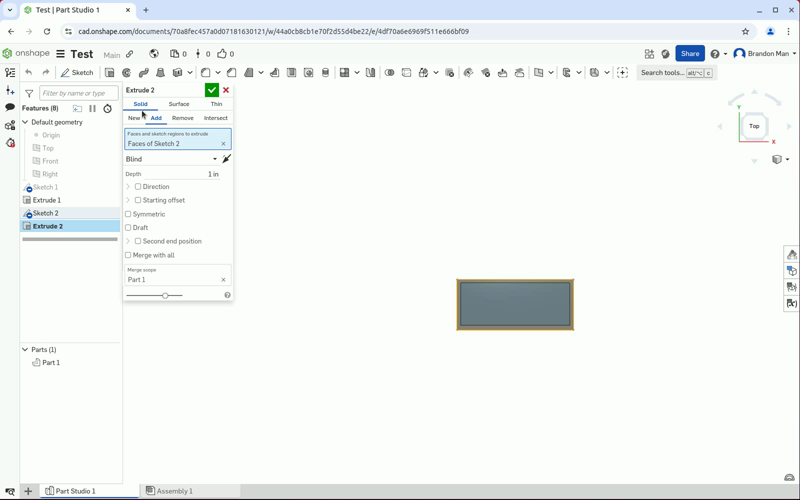
mouse_move(137, 120)
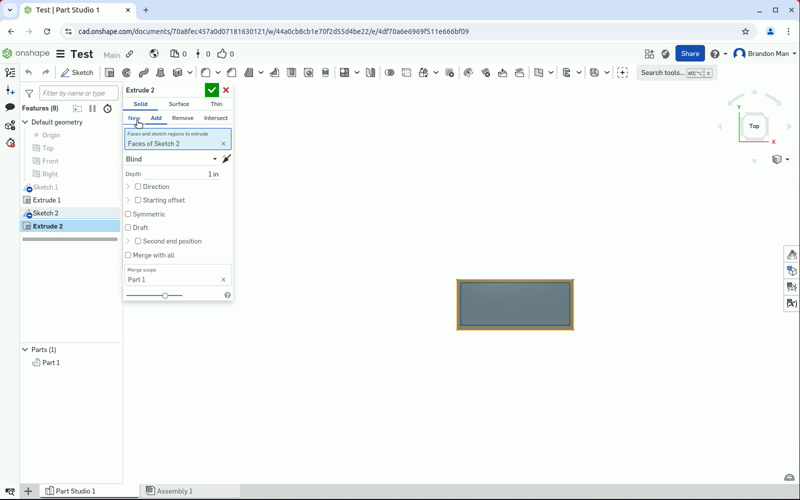
click(137, 120)
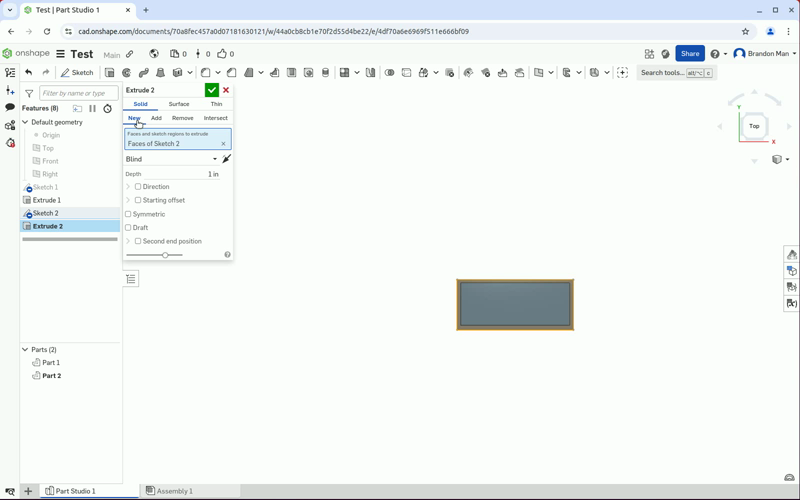
key(tab, 4)
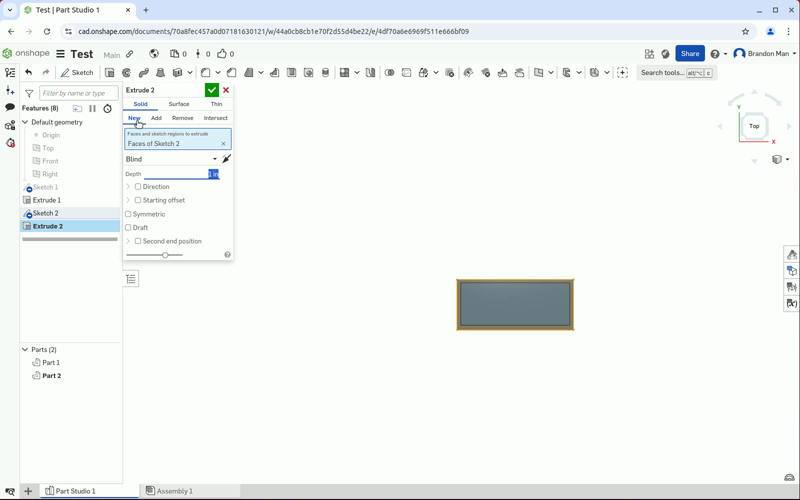
text(-0.963)
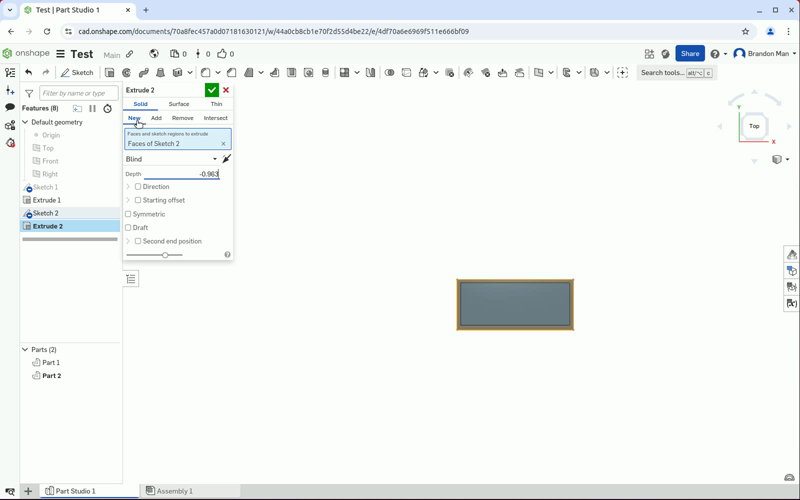
key(enter)
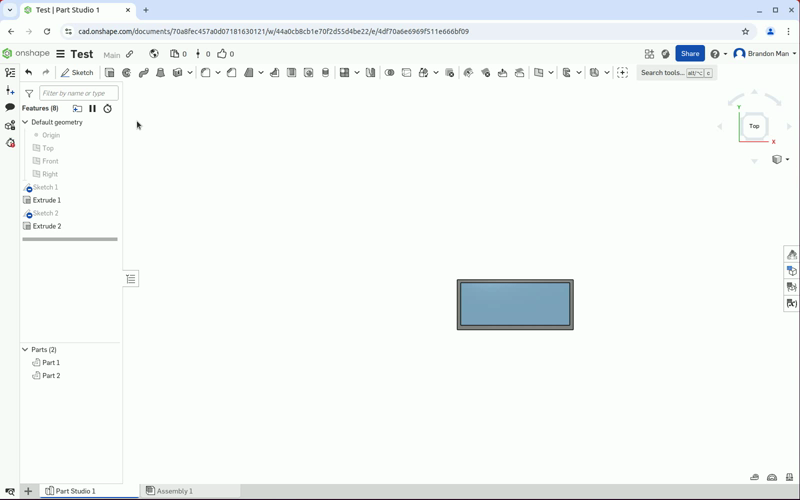
key(shift+h)
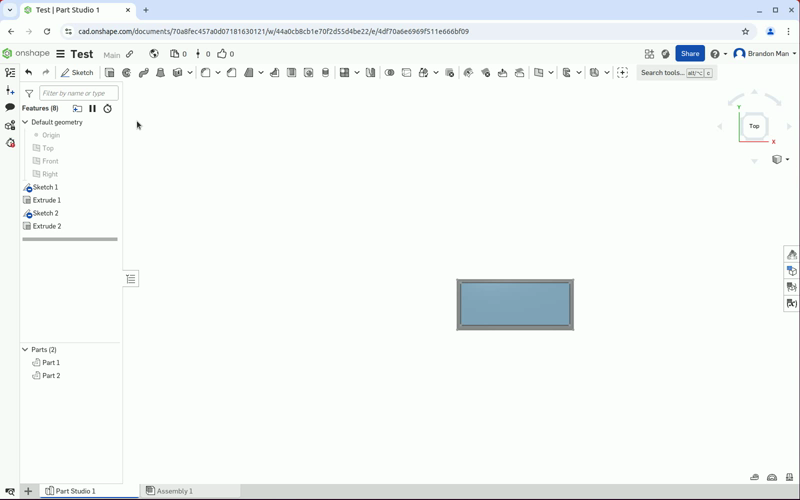
key(shift+h)
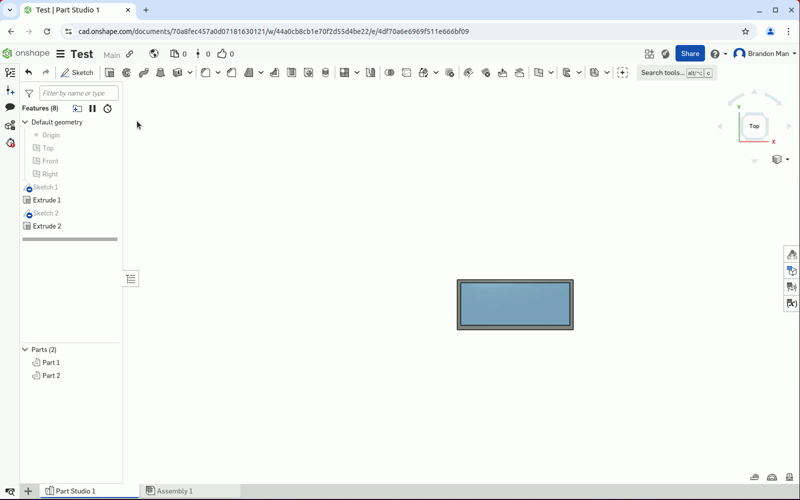
mouse_move(73, 189)
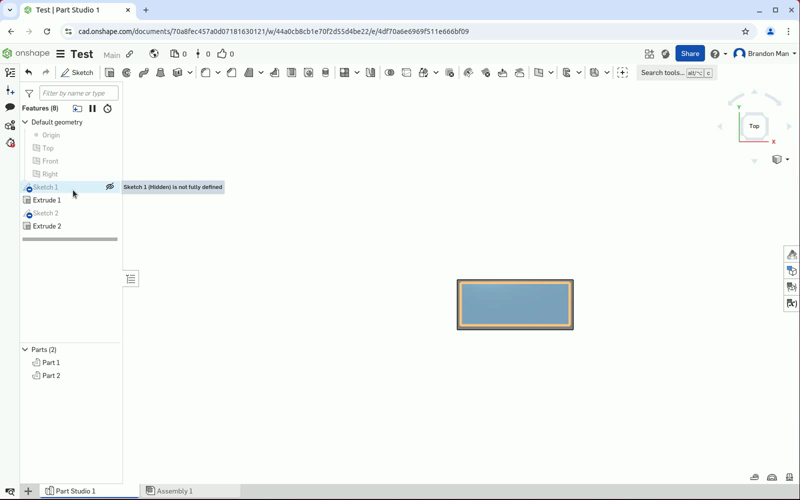
click(73, 189)
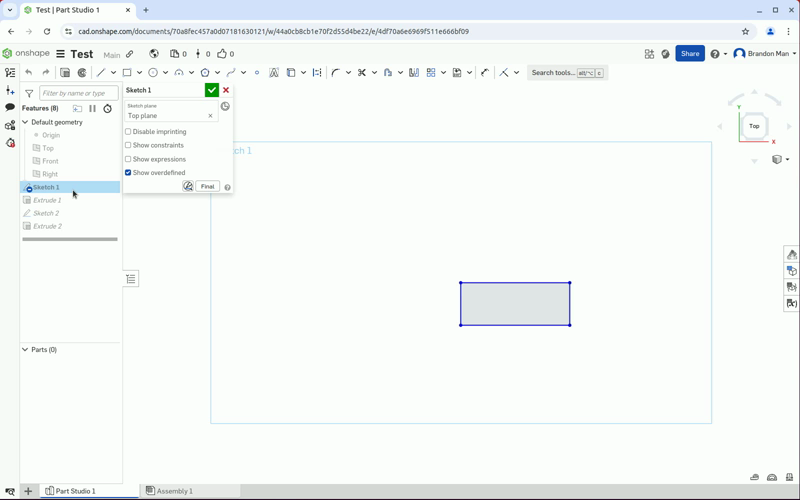
mouse_move(229, 92)
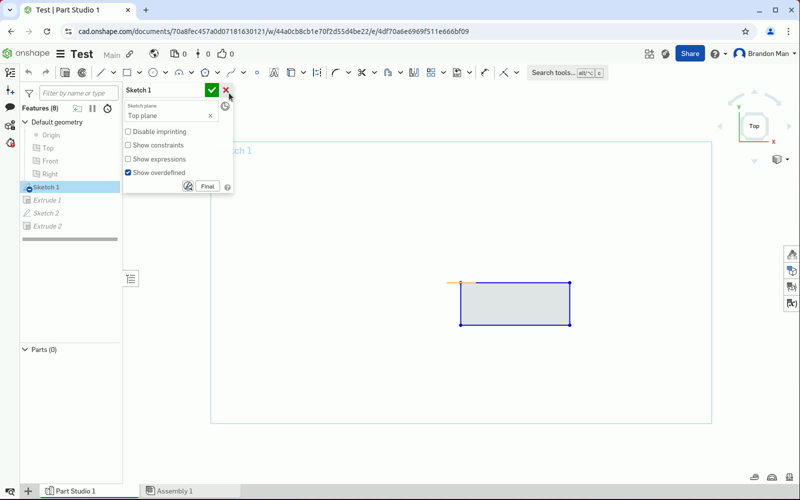
click(229, 92)
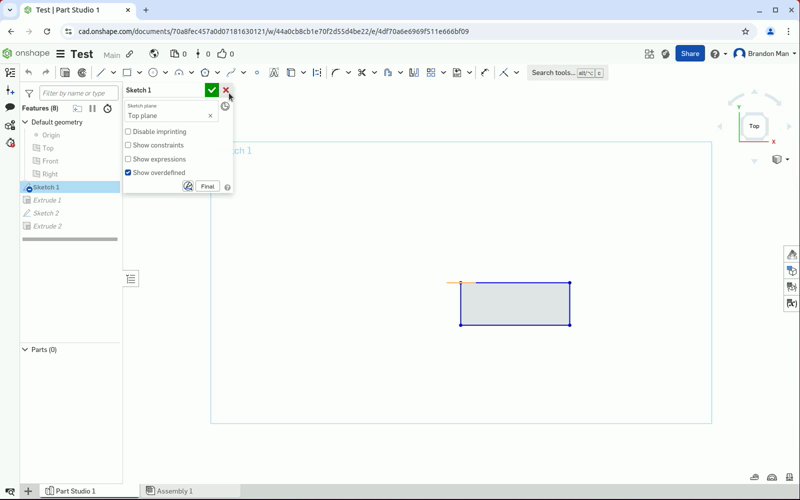
key(shift+s)
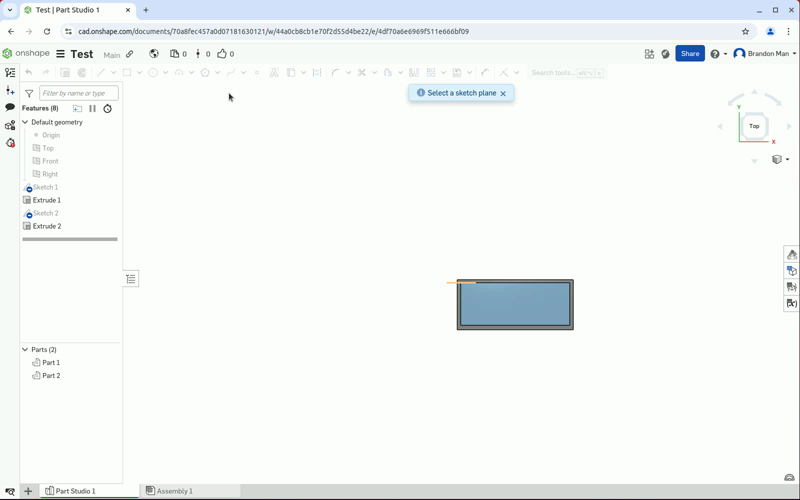
mouse_move(73, 150)
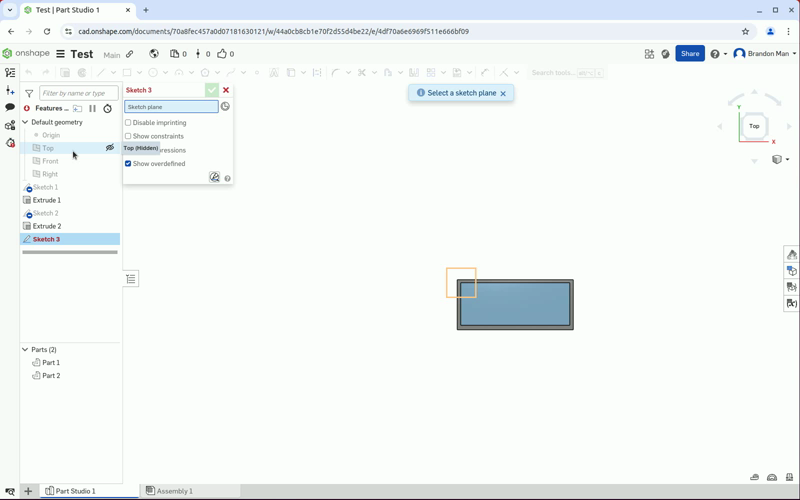
click(73, 150)
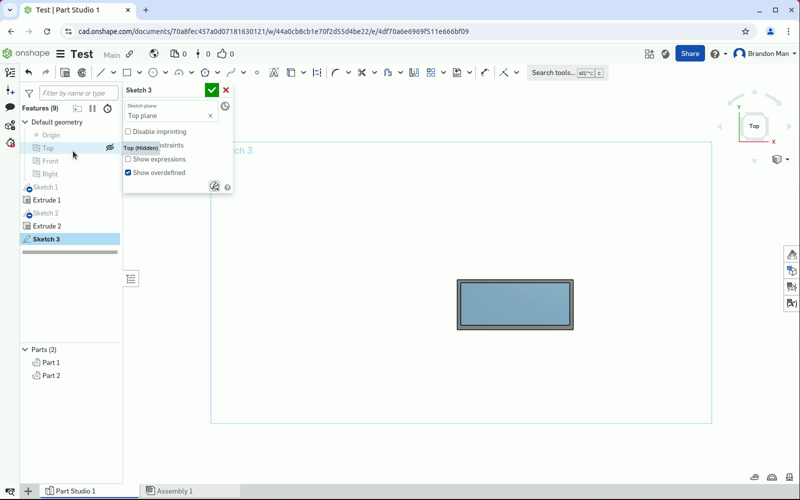
mouse_move(73, 352)
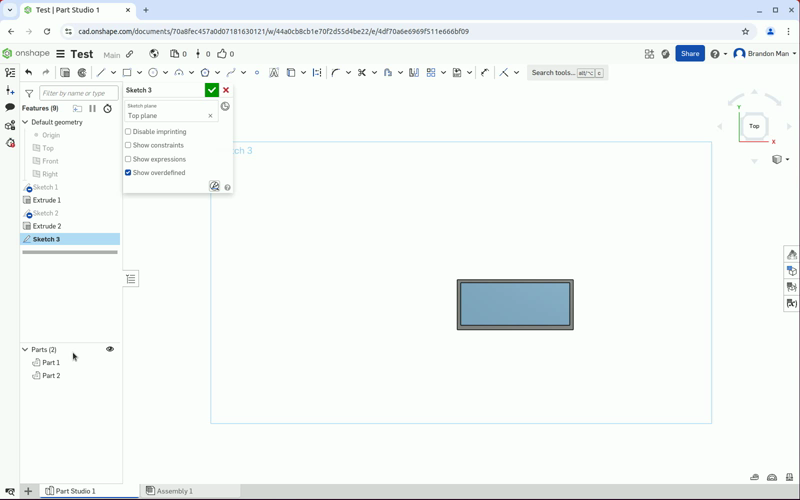
key(y)
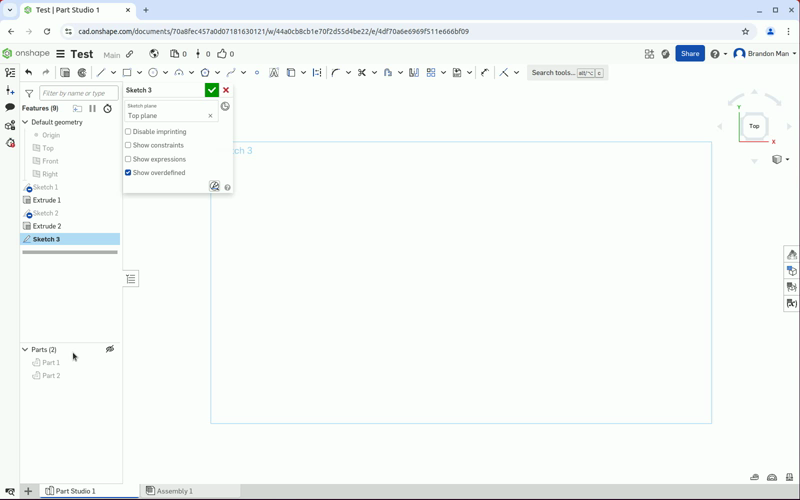
key(l)
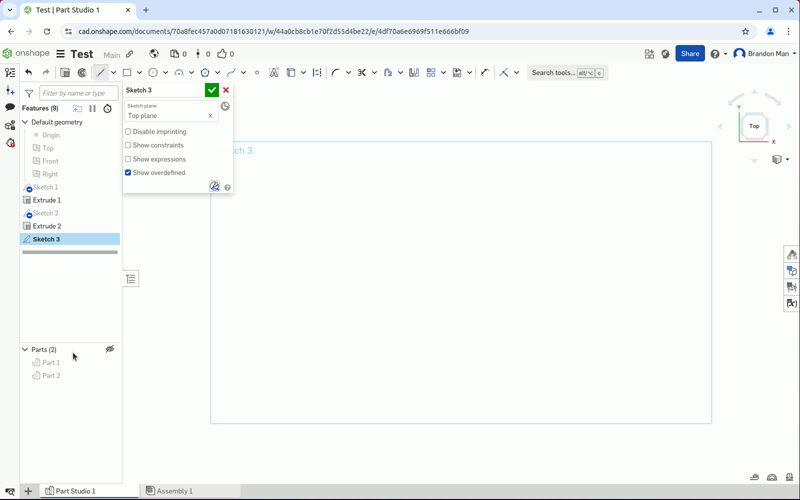
key_down(shift)
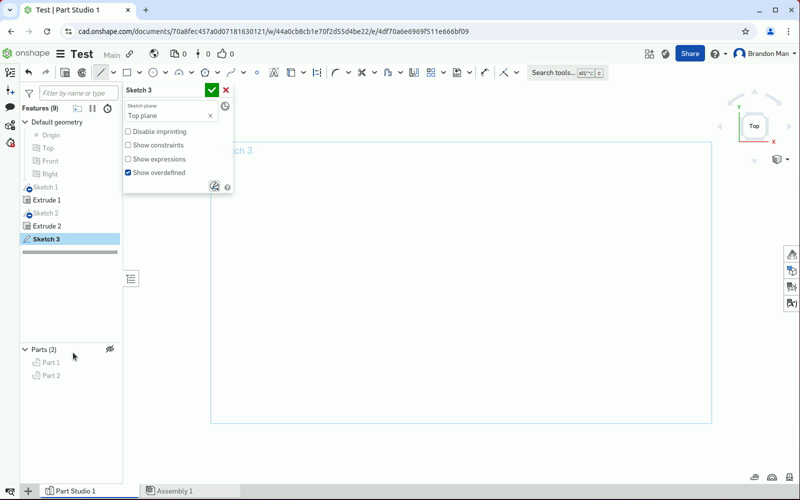
mouse_move(472, 280)
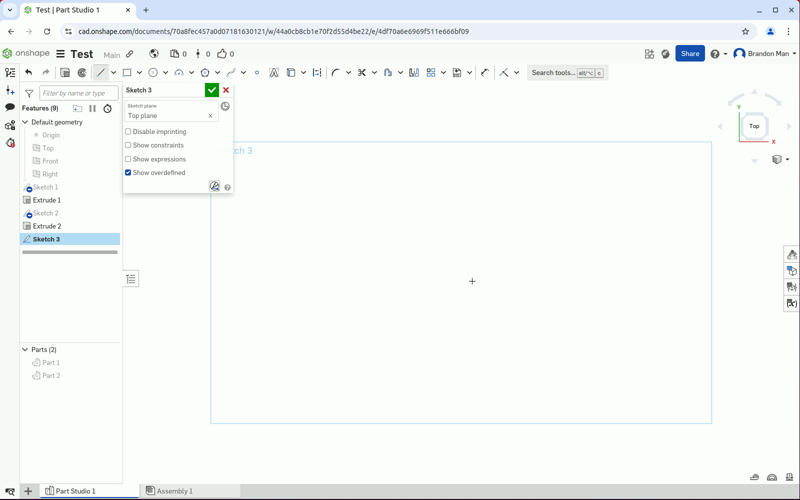
click(472, 280)
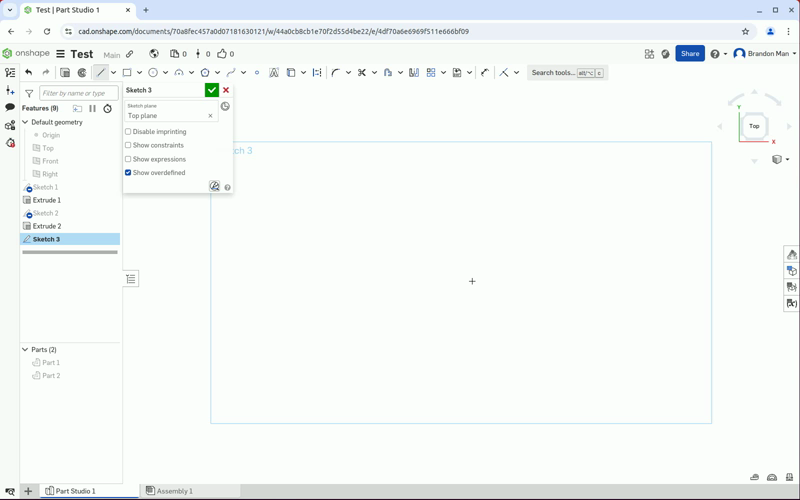
key_up(shift)
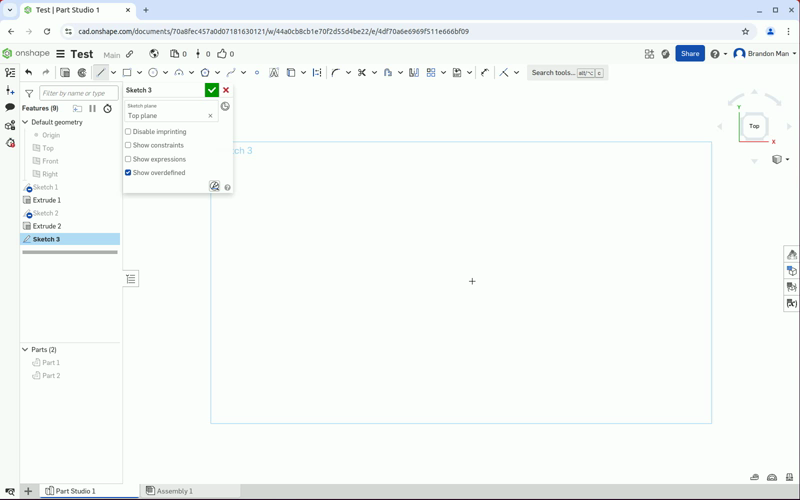
key_down(shift)
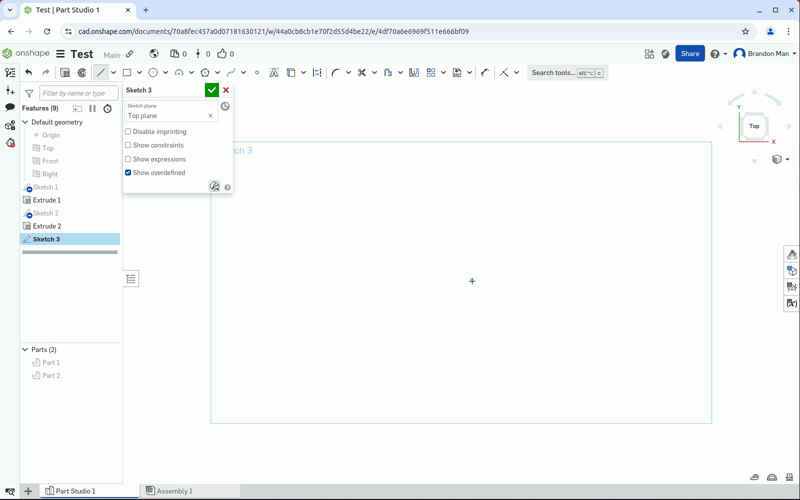
mouse_move(502, 280)
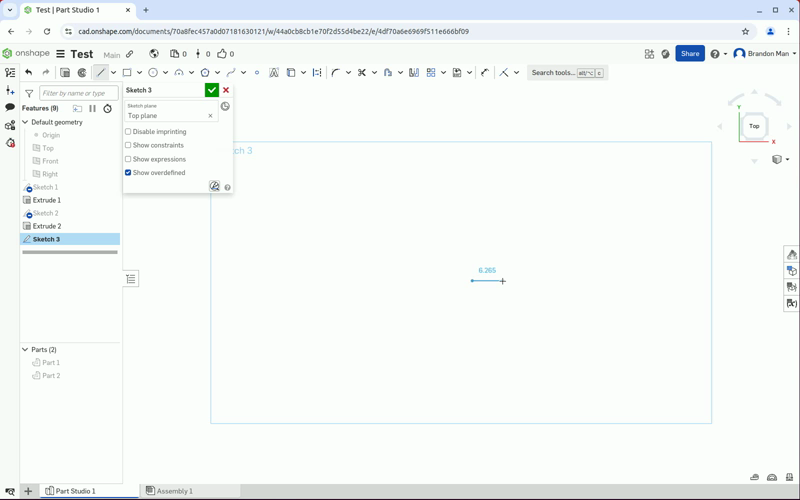
mouse_move(483, 280)
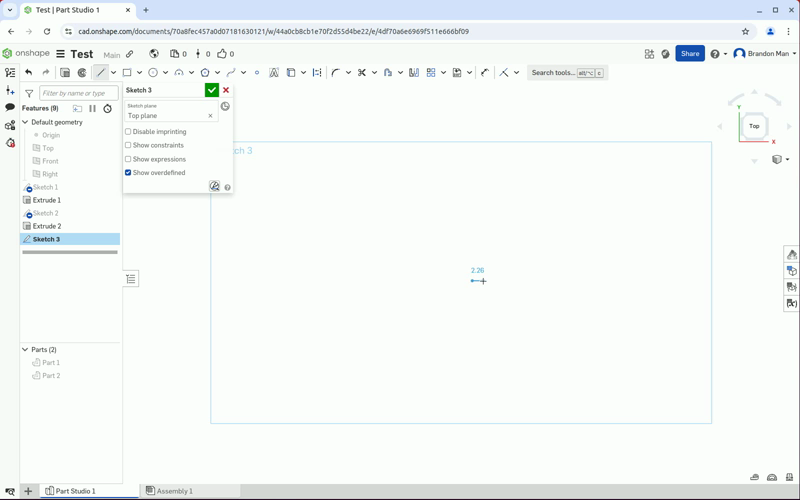
click(483, 280)
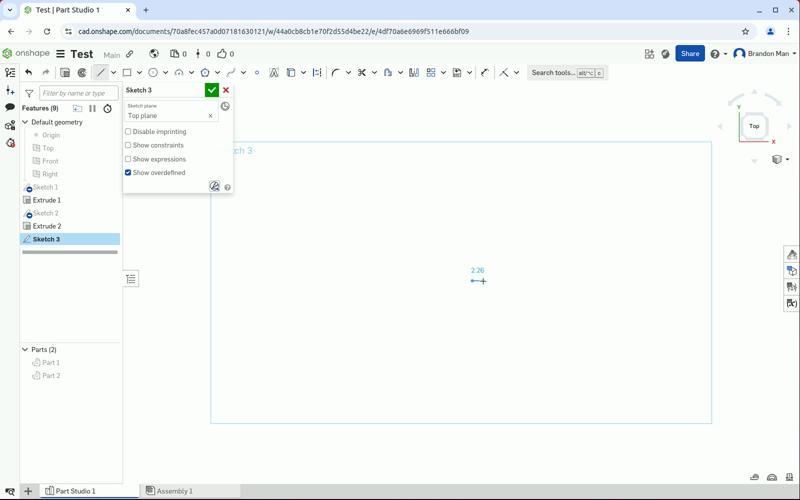
key_up(shift)
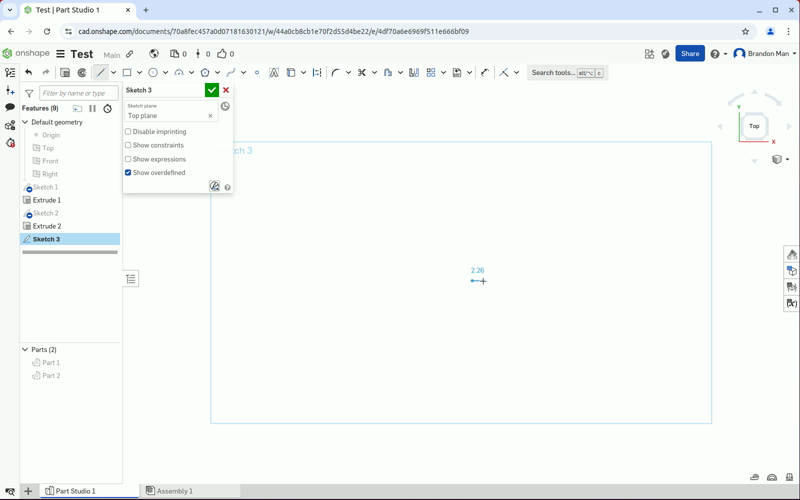
key_down(shift)
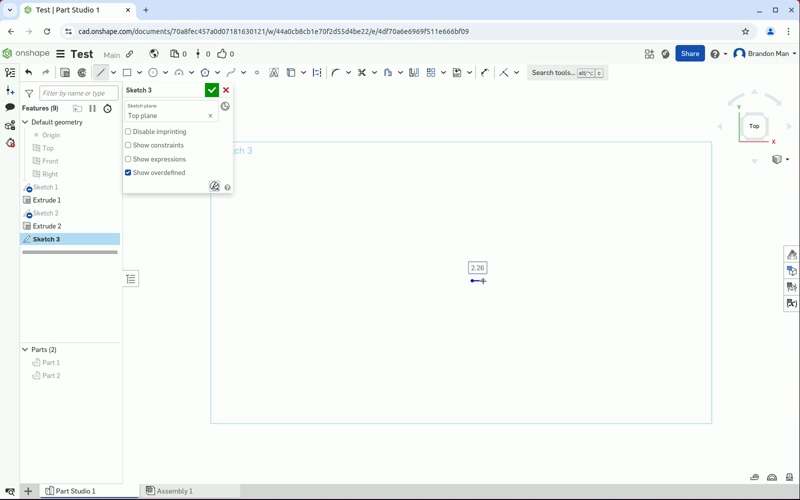
mouse_move(513, 280)
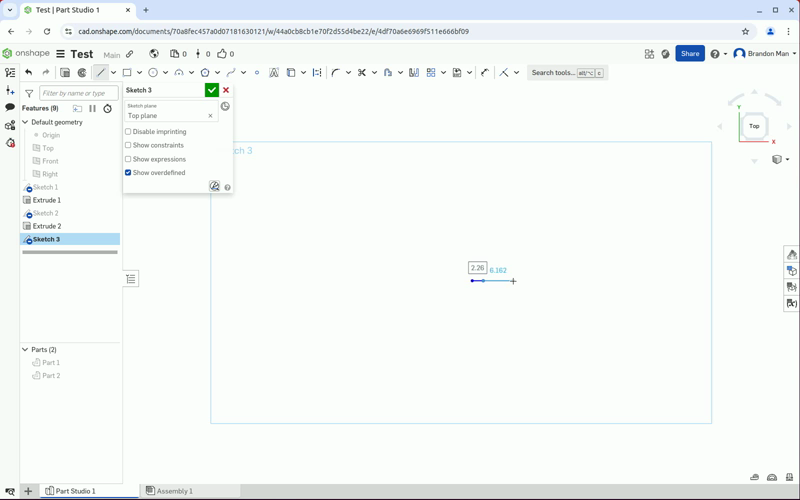
mouse_move(483, 278)
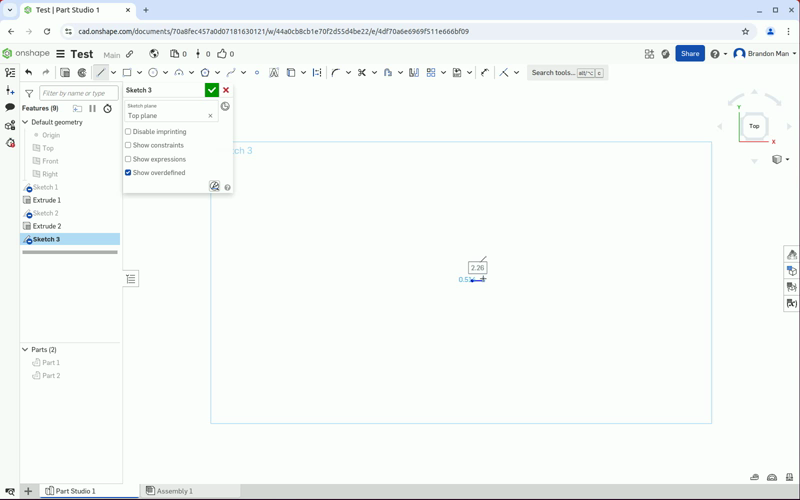
scroll(6)
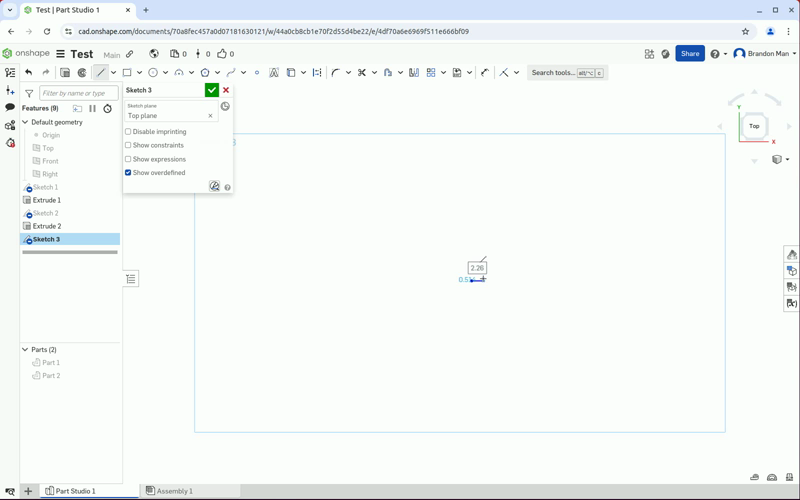
scroll(6)
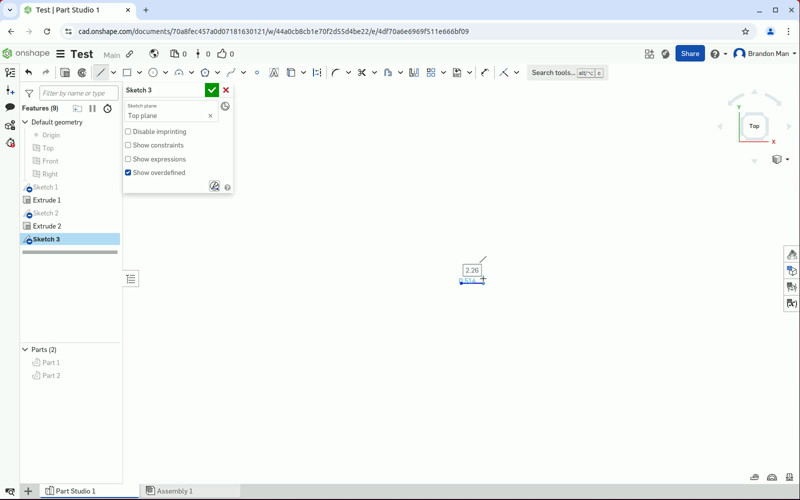
scroll(6)
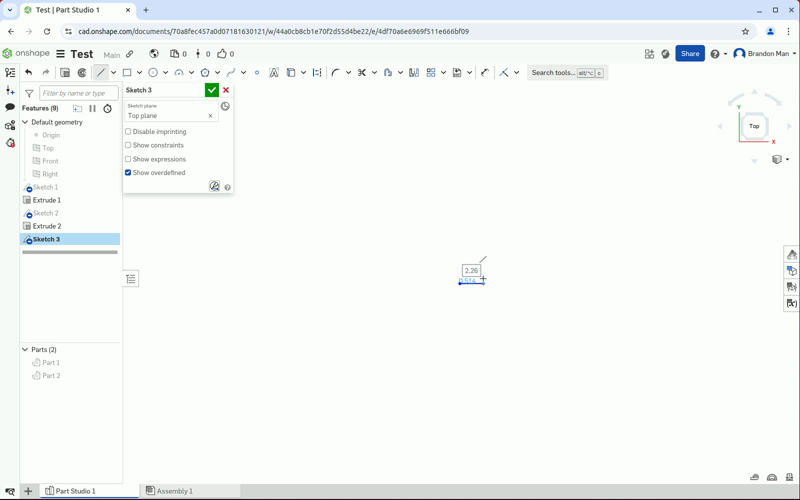
scroll(6)
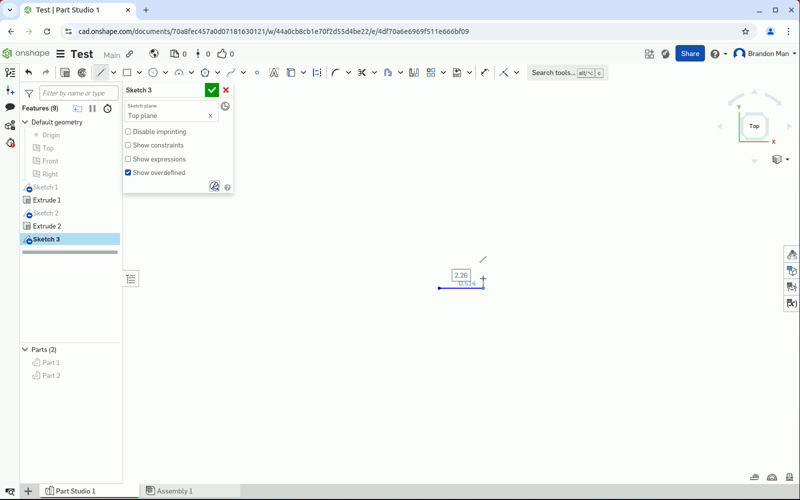
scroll(6)
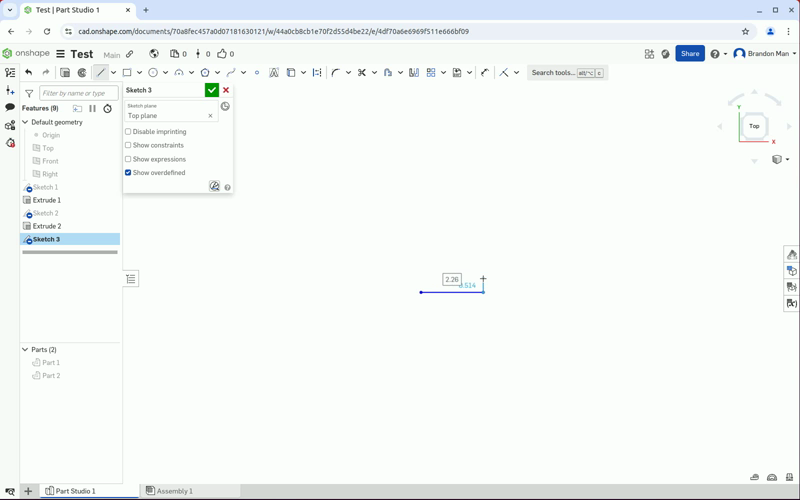
scroll(6)
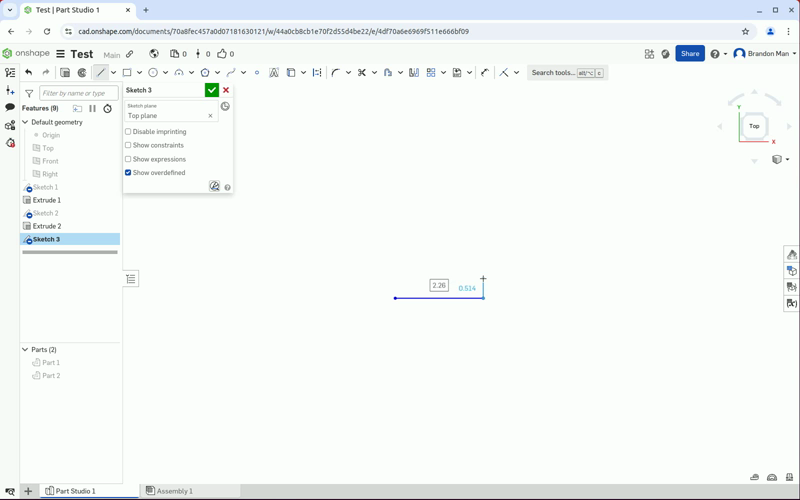
scroll(6)
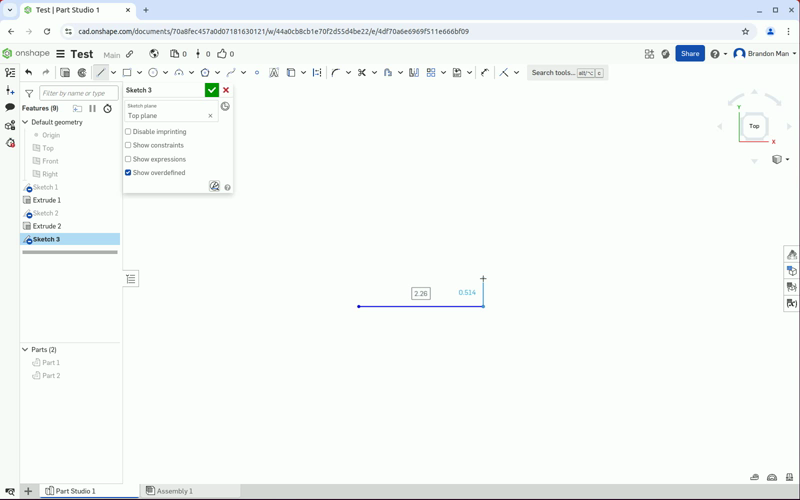
click(483, 278)
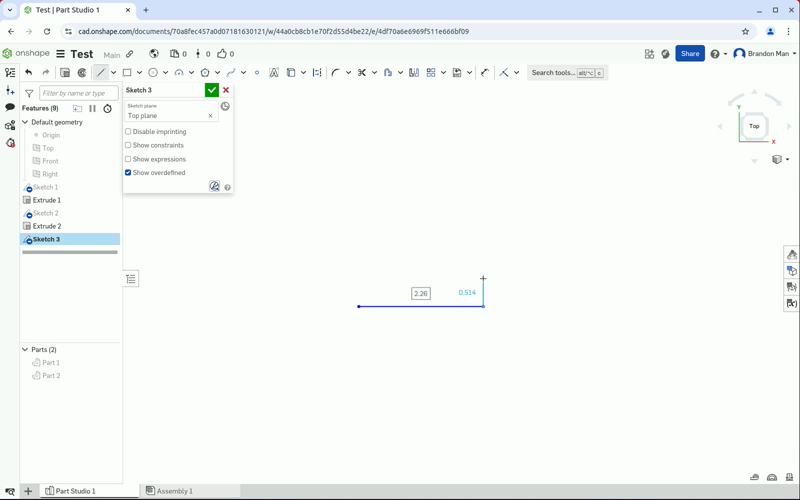
scroll(-6)
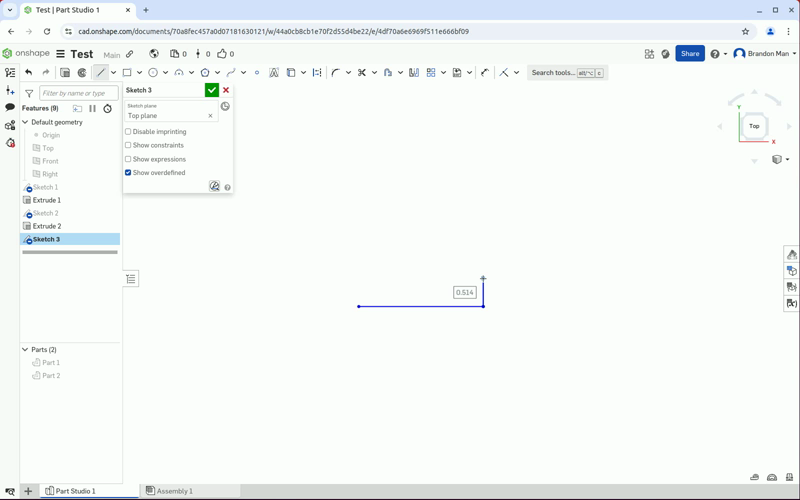
scroll(-6)
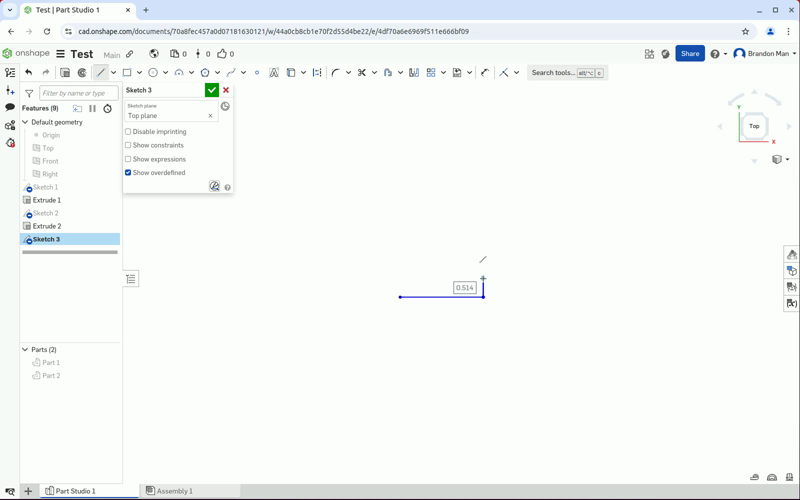
scroll(-6)
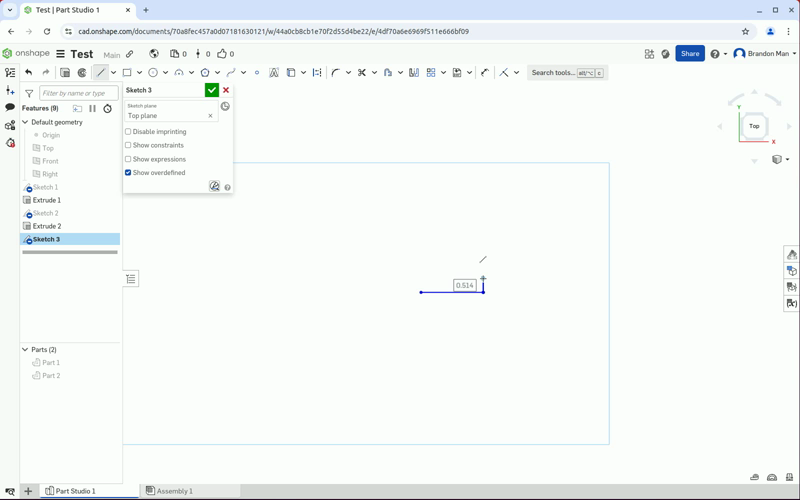
scroll(-6)
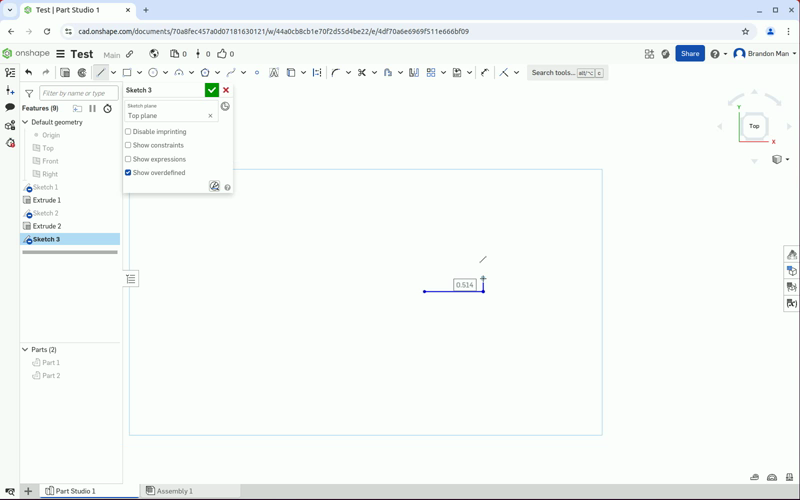
scroll(-6)
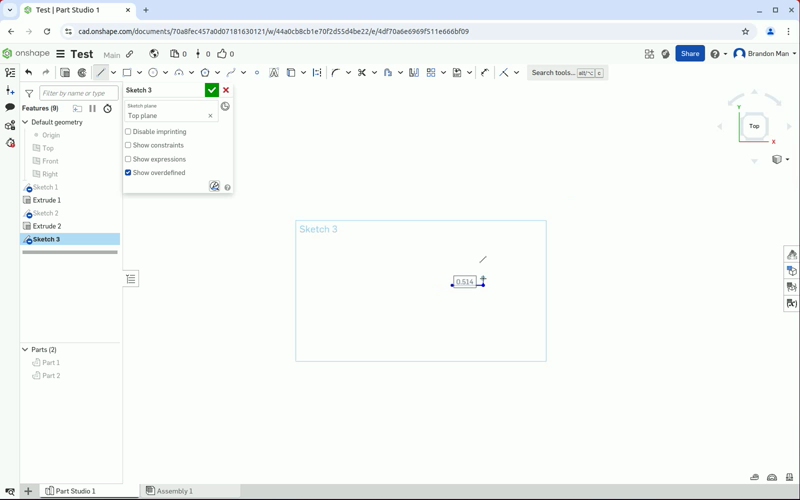
scroll(-6)
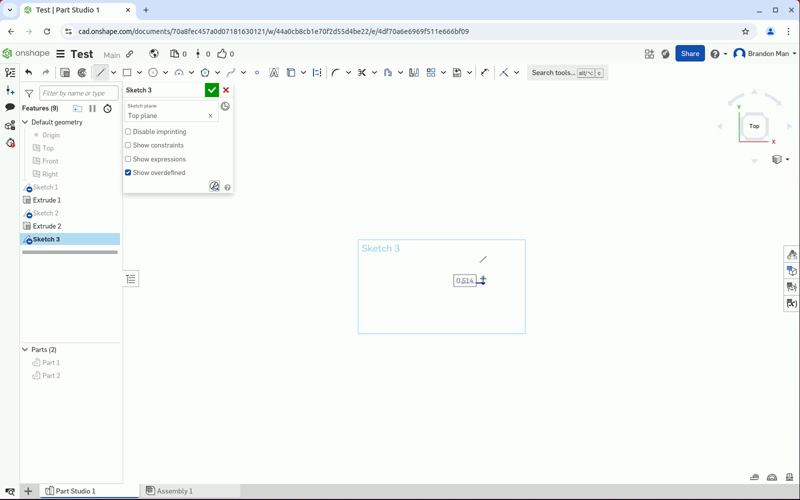
scroll(-6)
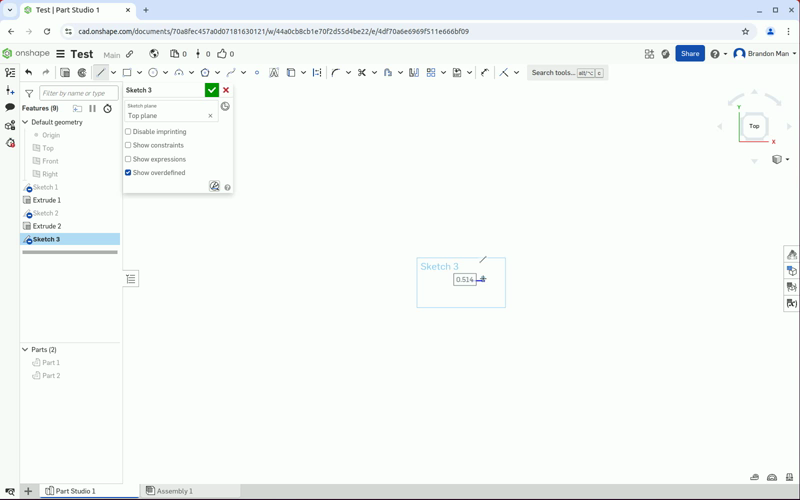
key_up(shift)
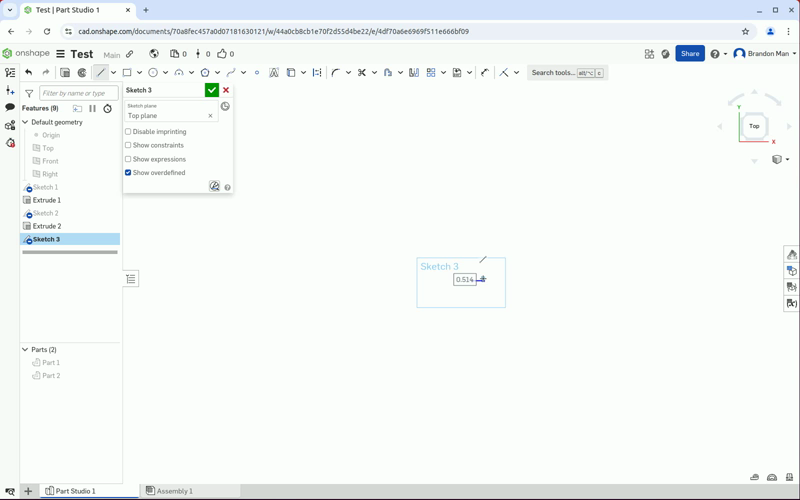
key_down(shift)
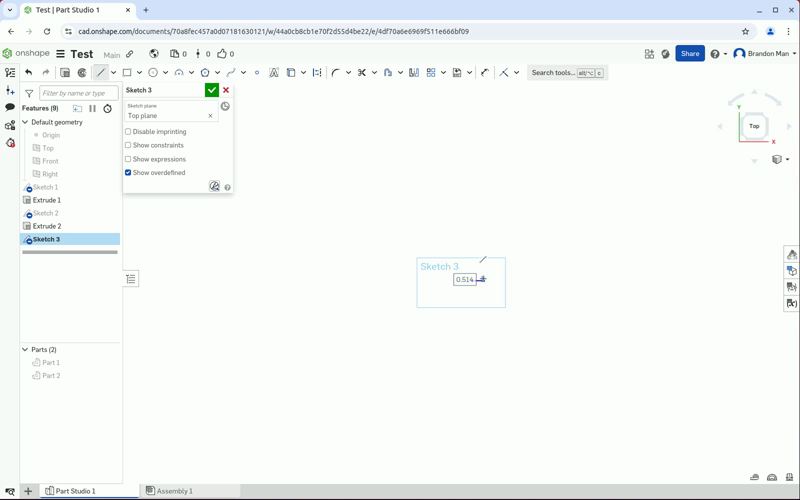
mouse_move(513, 278)
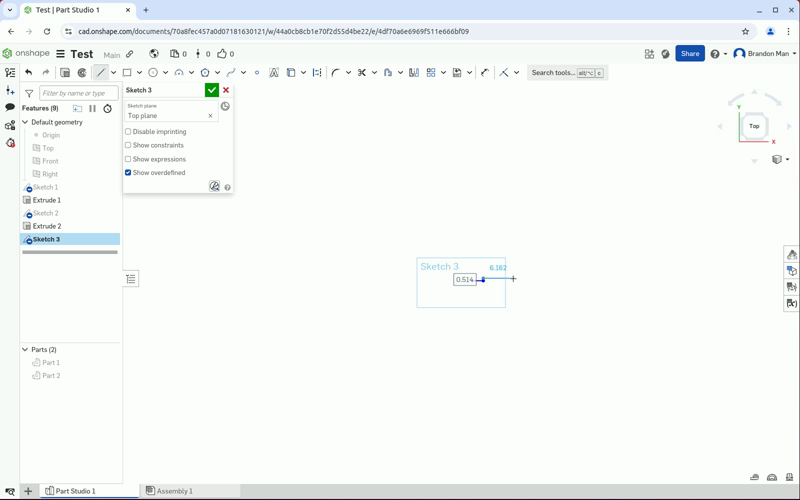
mouse_move(472, 278)
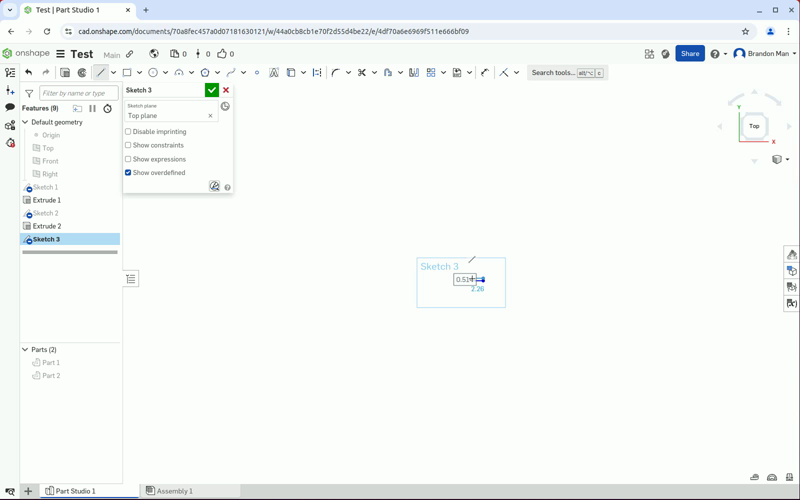
scroll(6)
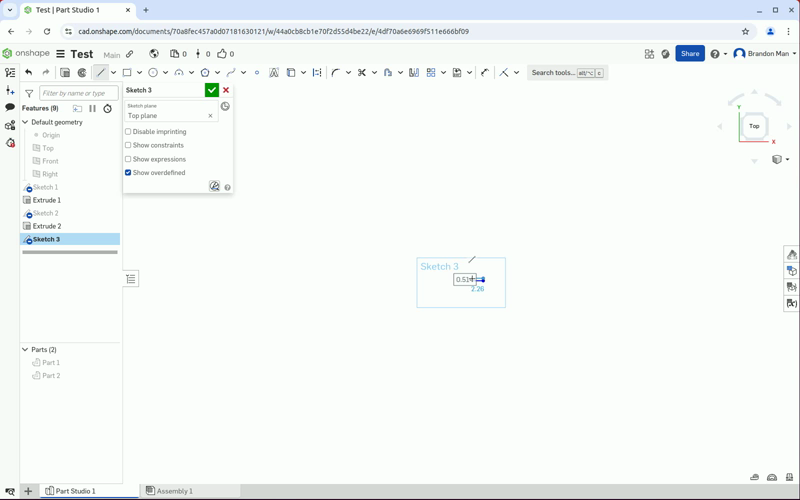
scroll(6)
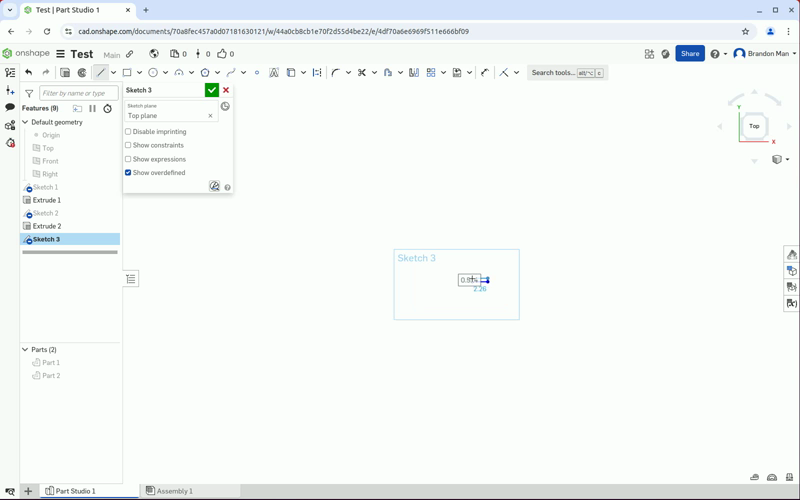
scroll(6)
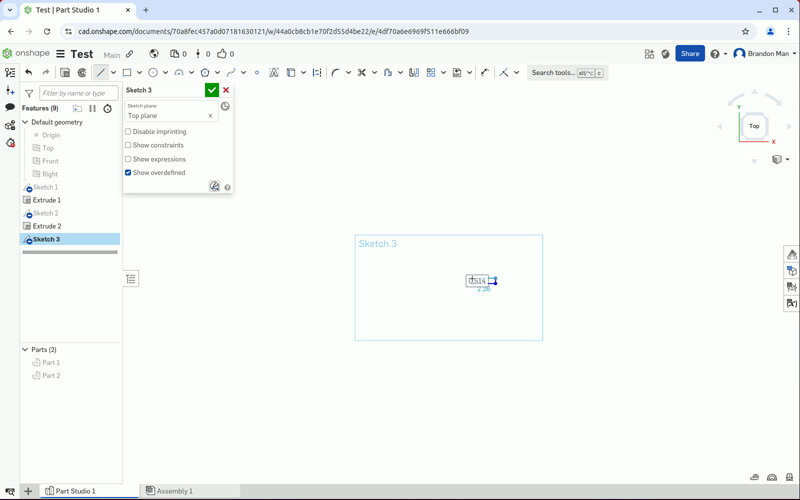
scroll(6)
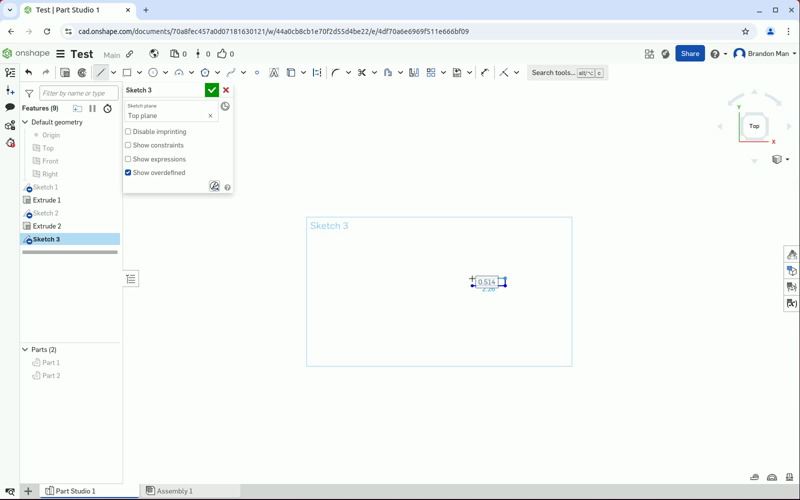
scroll(6)
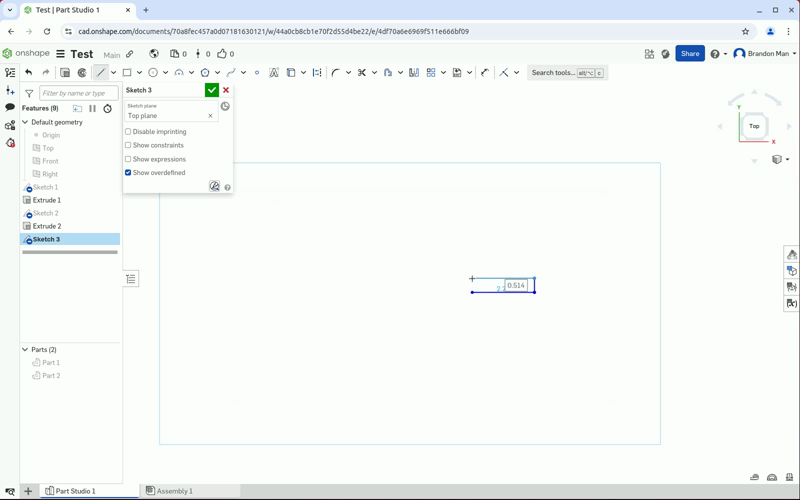
scroll(6)
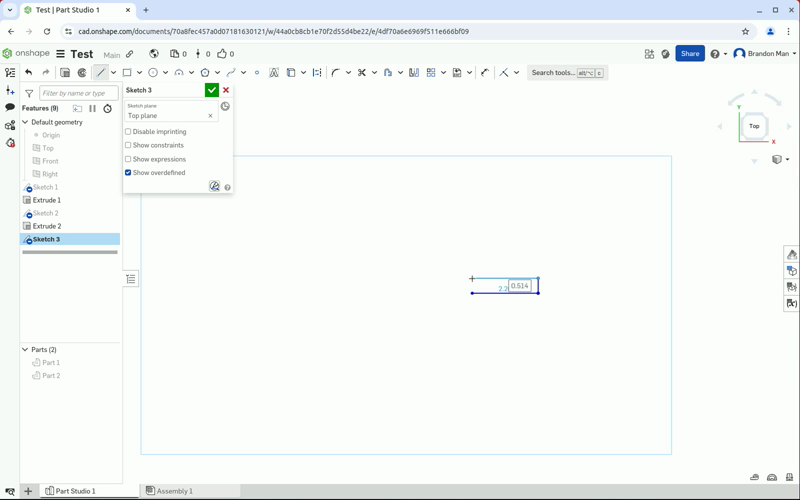
scroll(6)
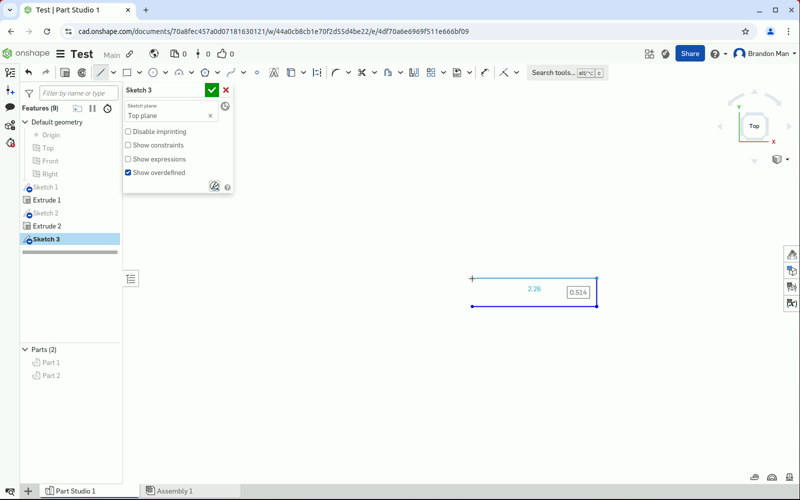
click(472, 278)
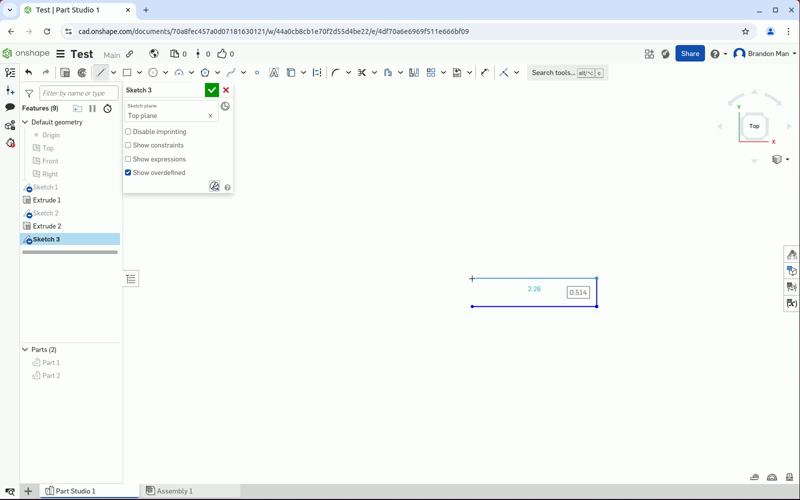
scroll(-6)
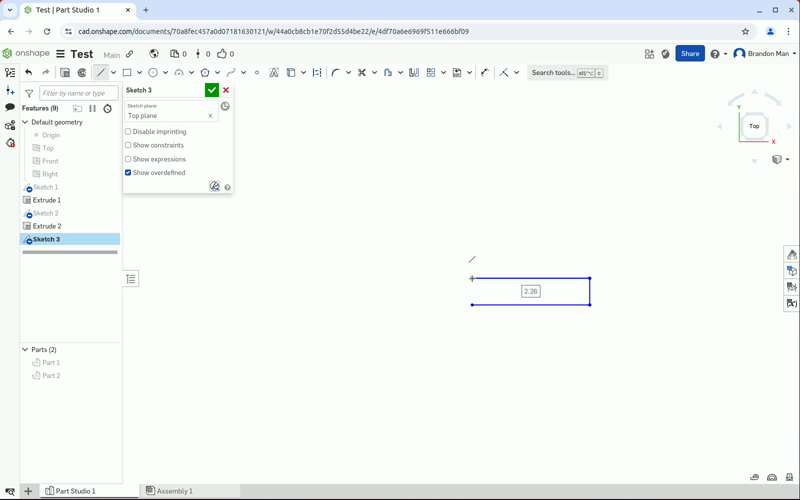
scroll(-6)
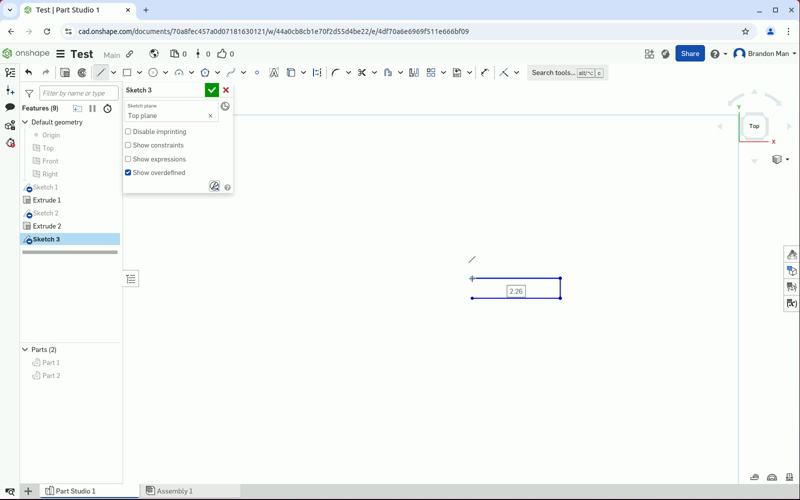
scroll(-6)
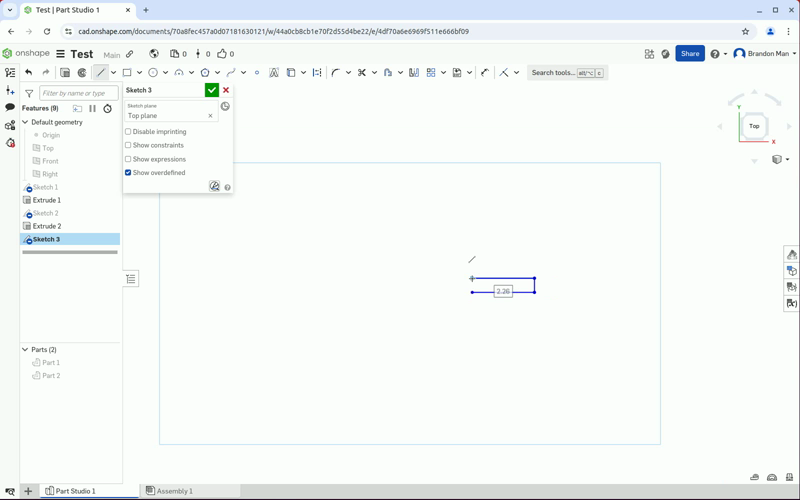
scroll(-6)
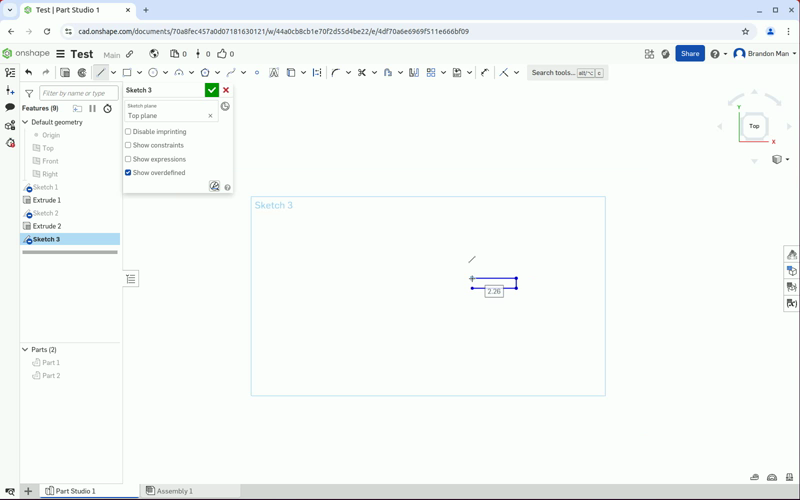
scroll(-6)
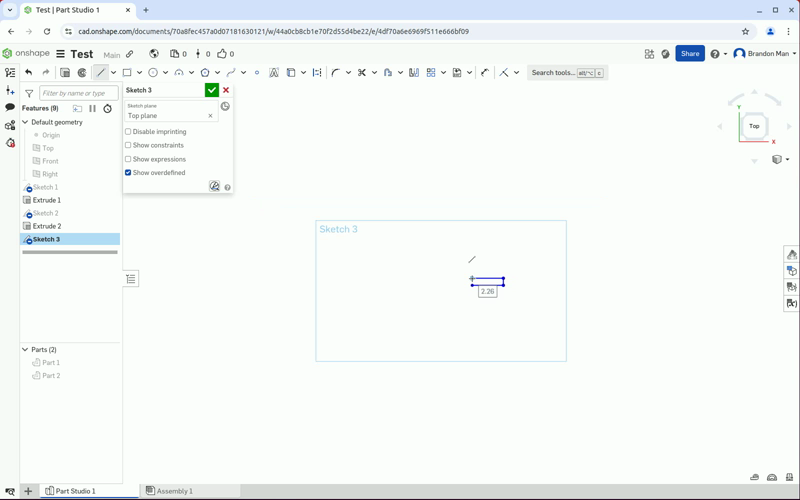
scroll(-6)
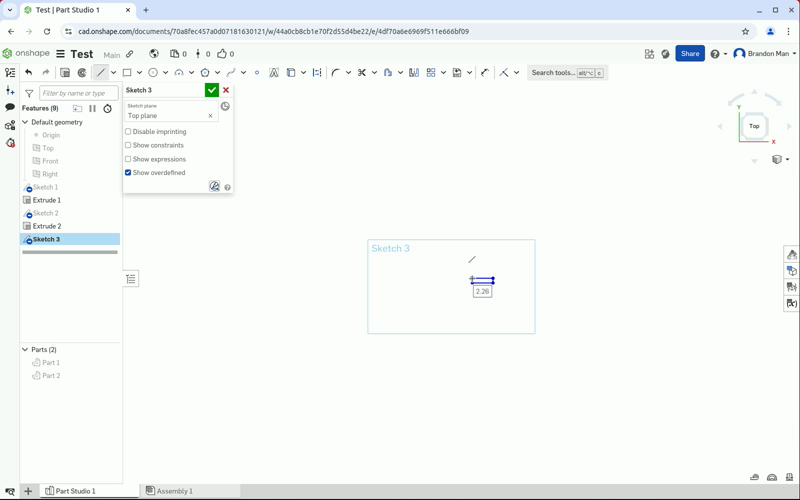
scroll(-6)
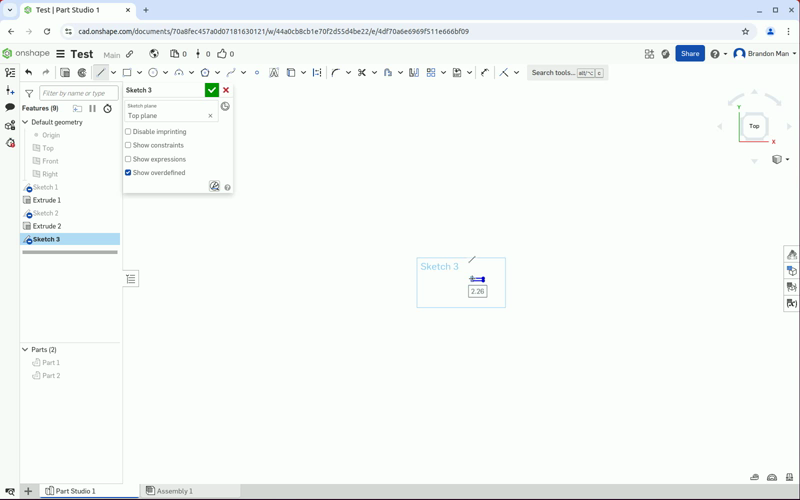
key_up(shift)
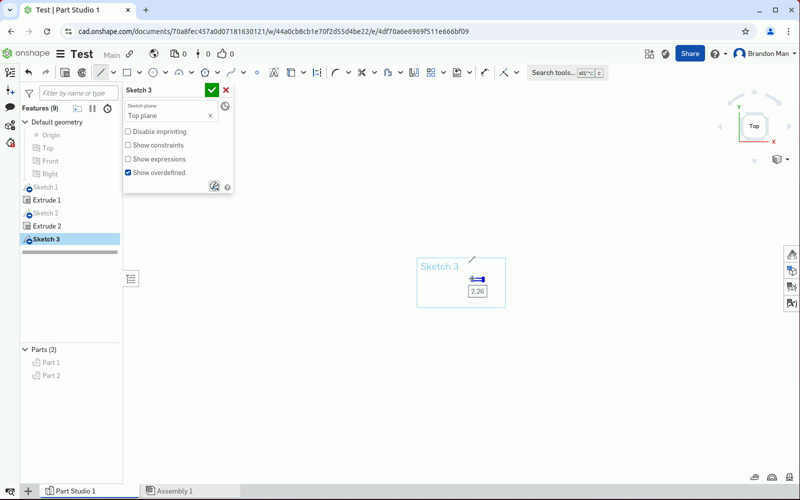
mouse_move(502, 278)
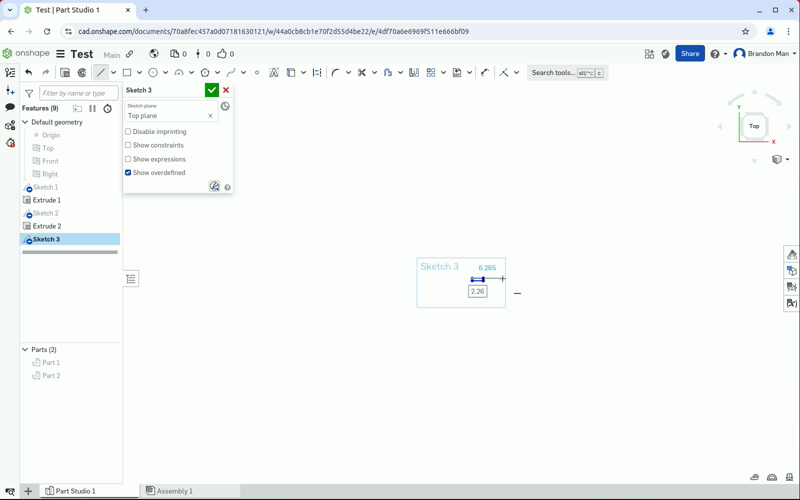
key_down(shift)
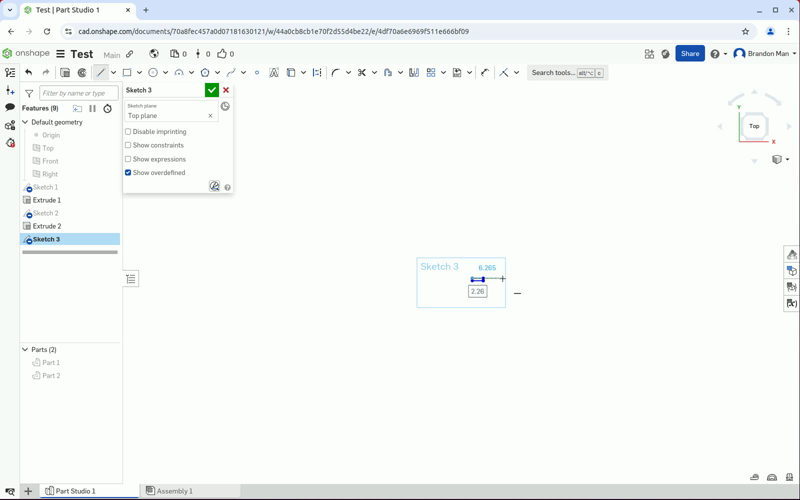
mouse_move(472, 280)
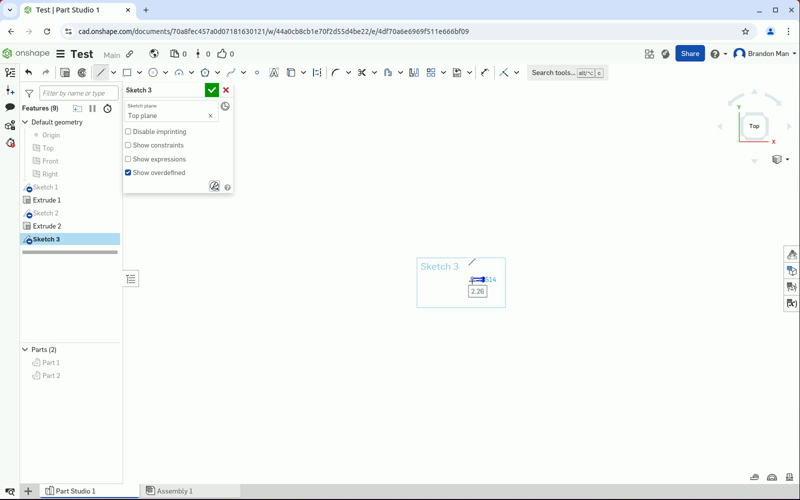
scroll(6)
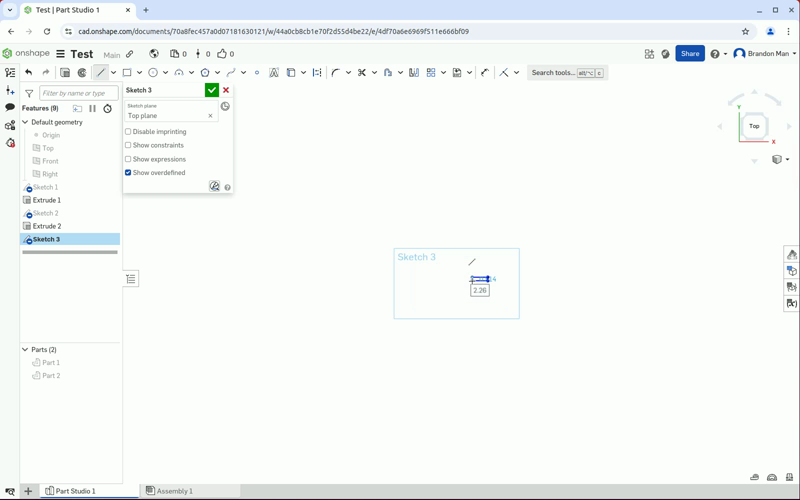
scroll(6)
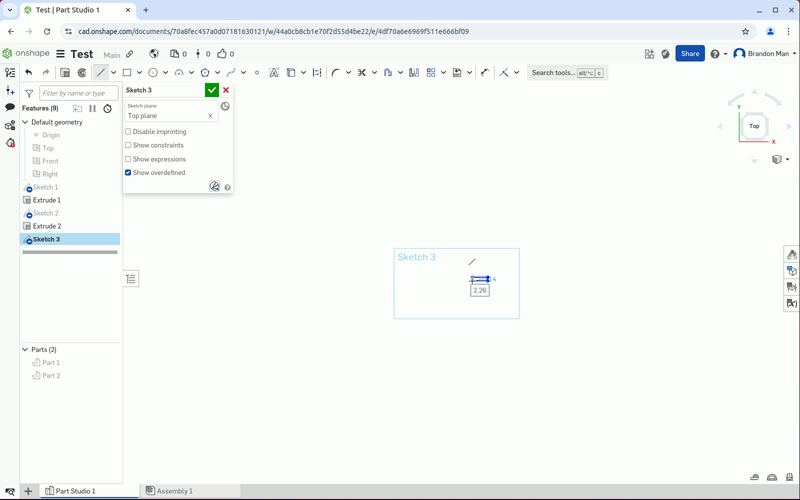
scroll(6)
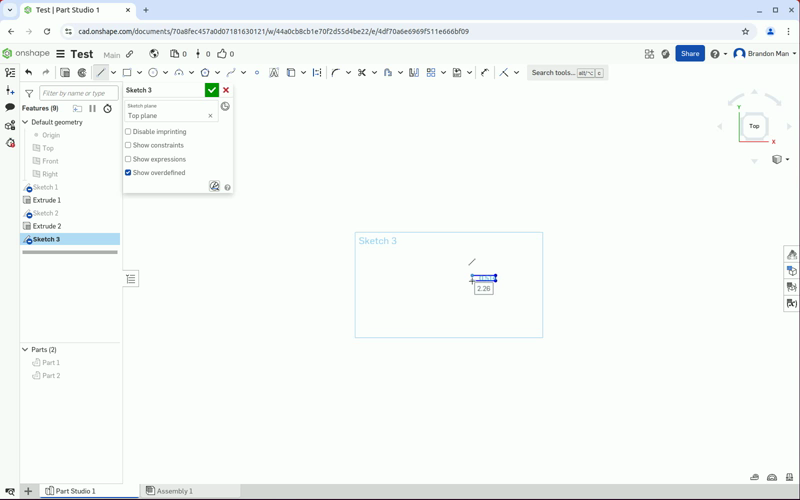
scroll(6)
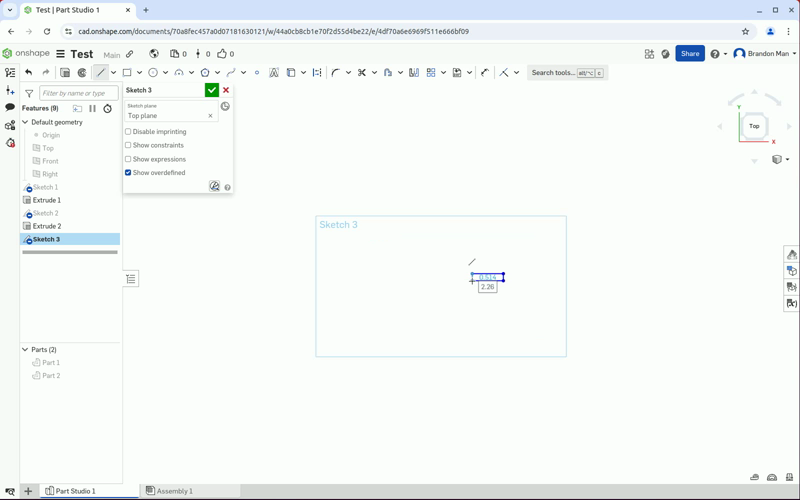
scroll(6)
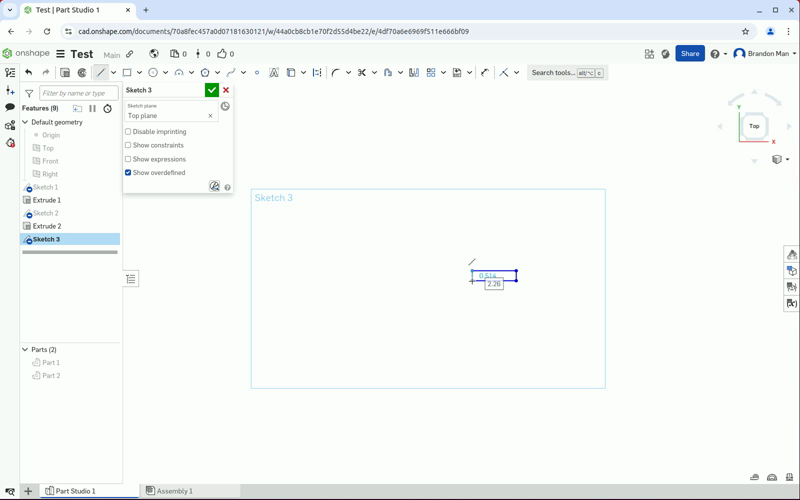
scroll(6)
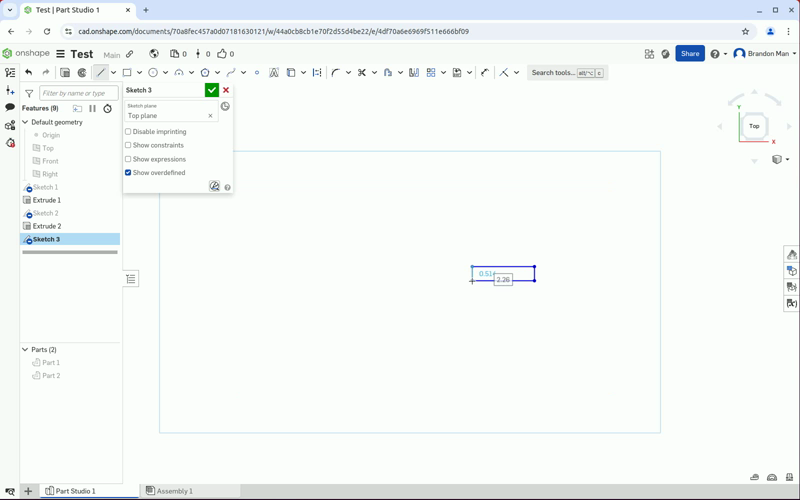
scroll(6)
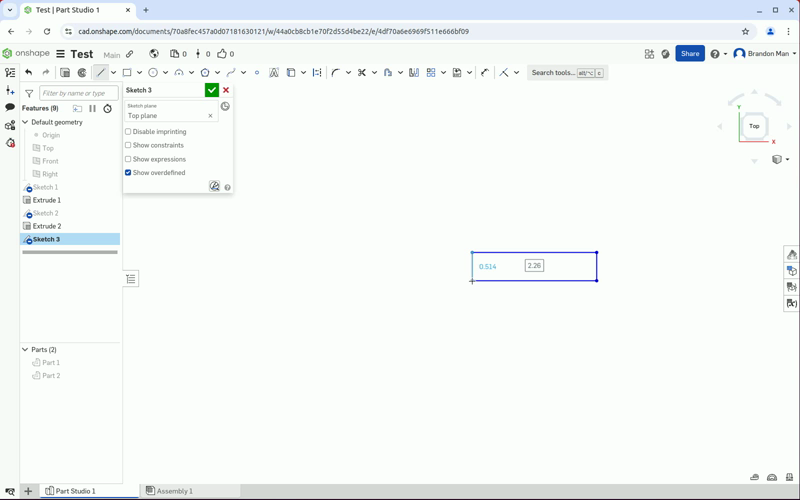
key_up(shift)
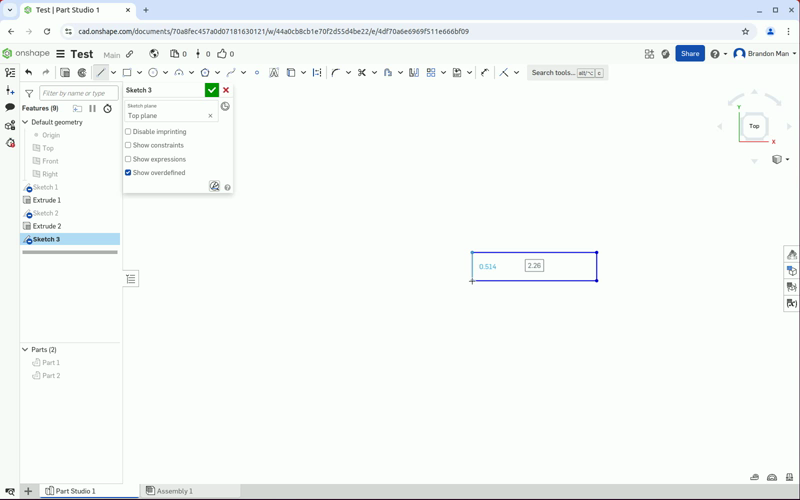
click(472, 280)
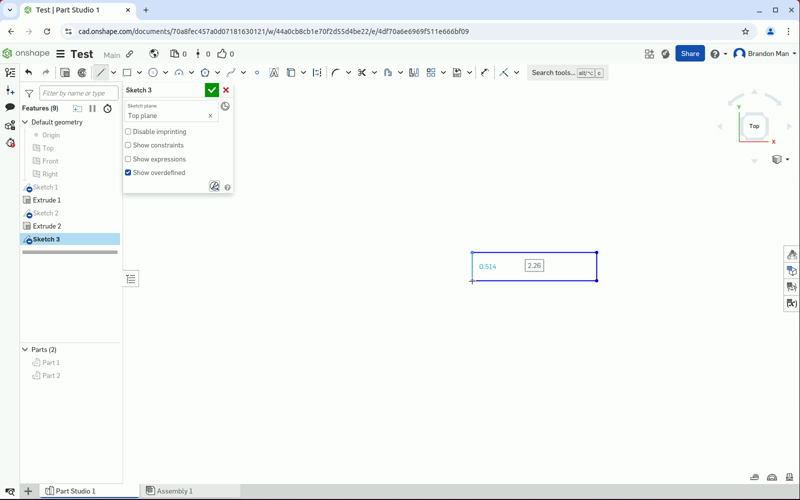
scroll(-6)
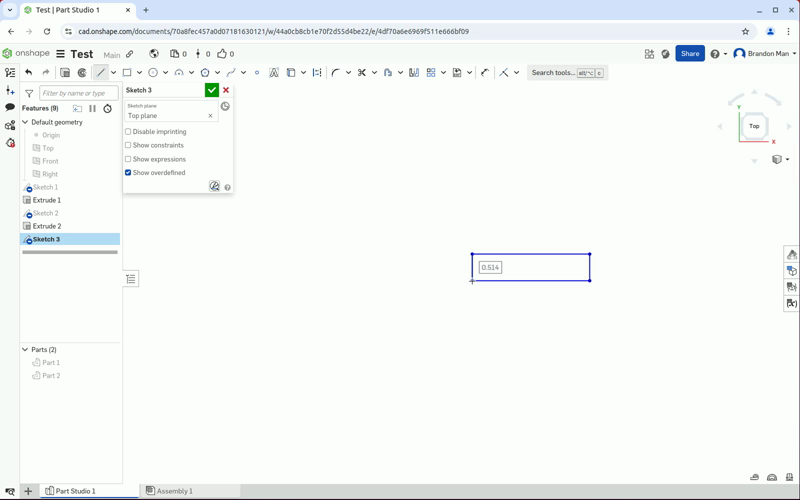
scroll(-6)
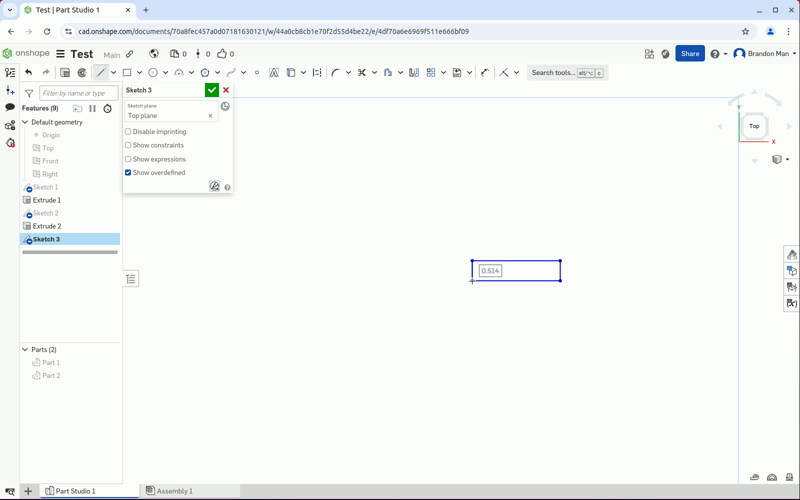
scroll(-6)
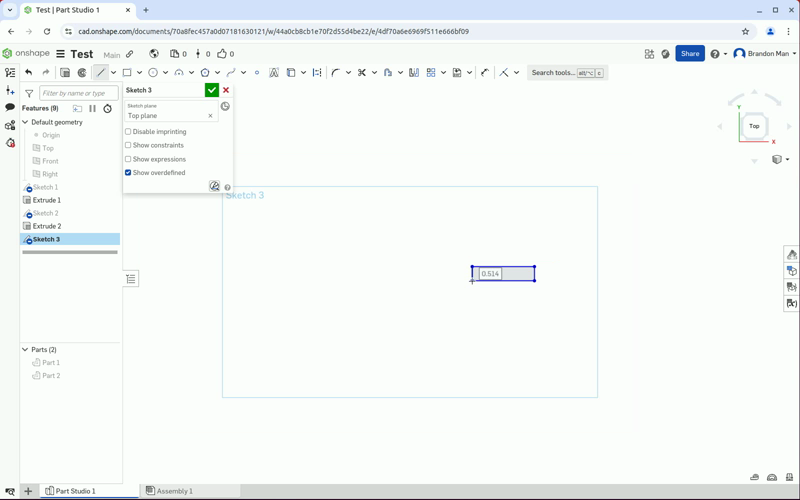
scroll(-6)
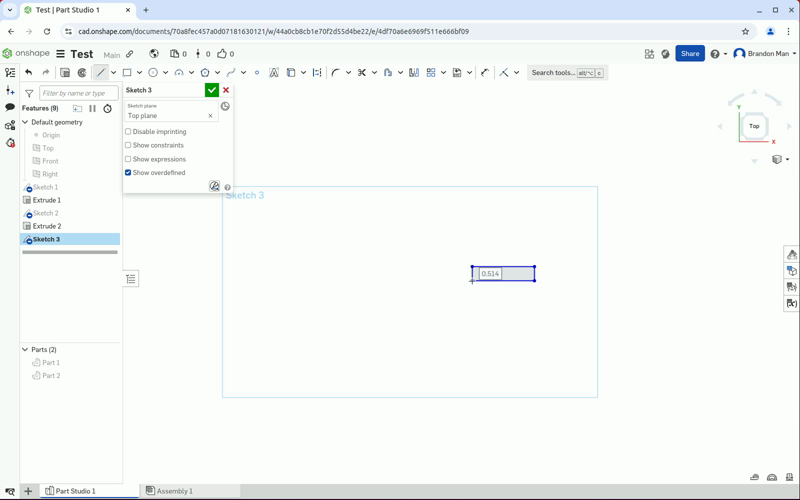
scroll(-6)
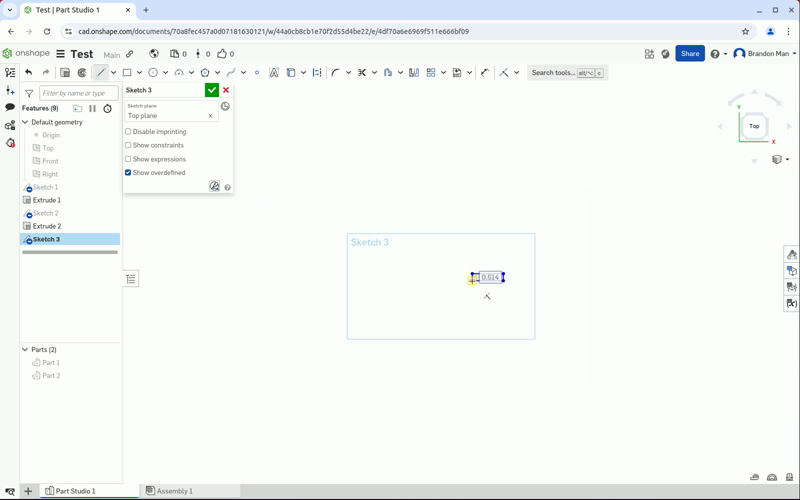
scroll(-6)
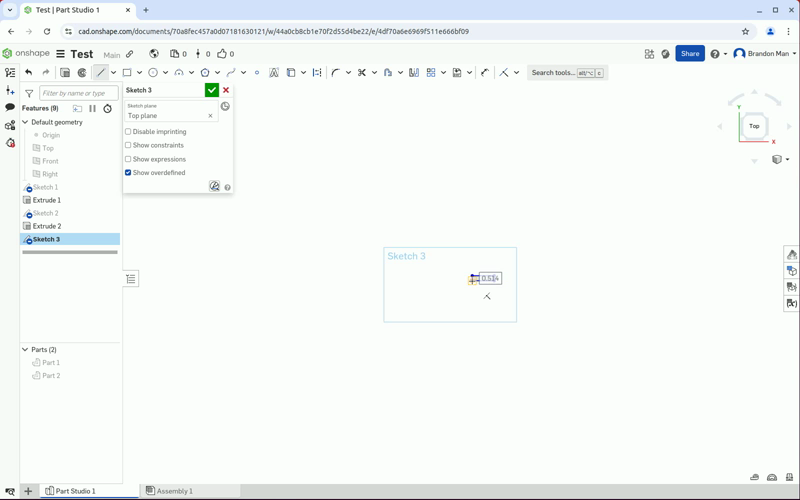
scroll(-6)
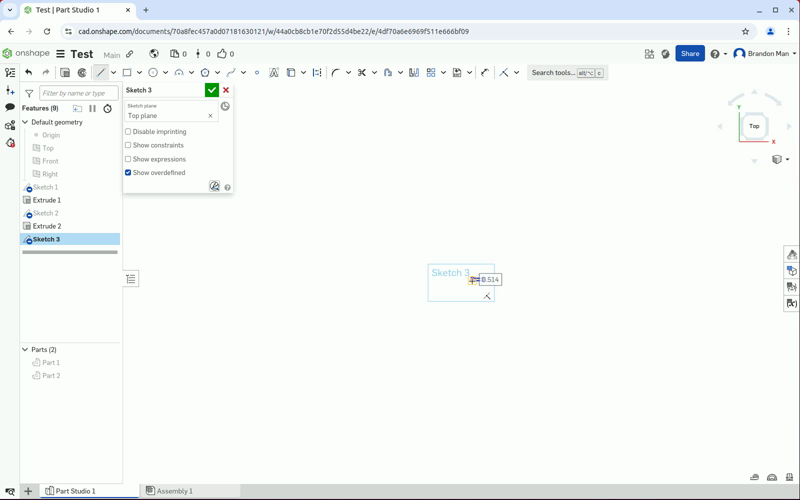
key(esc)
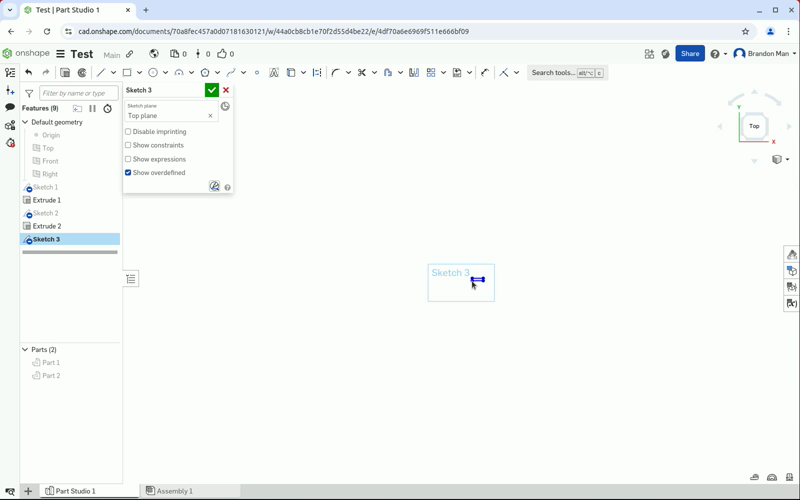
mouse_move(474, 280)
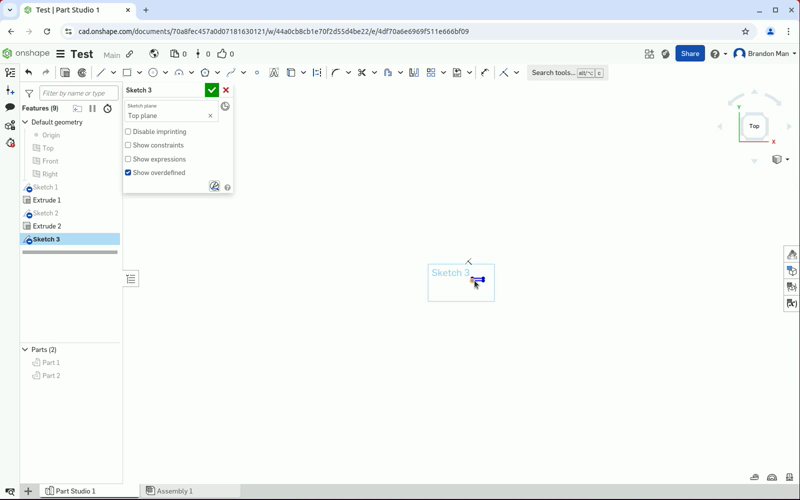
scroll(6)
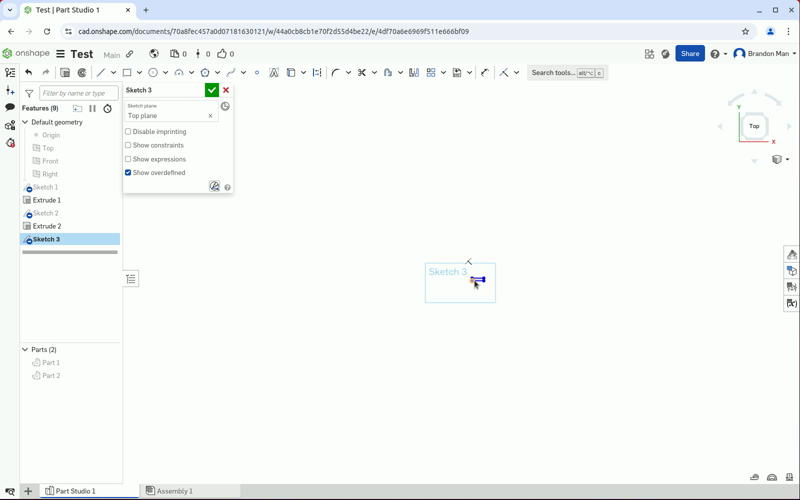
scroll(6)
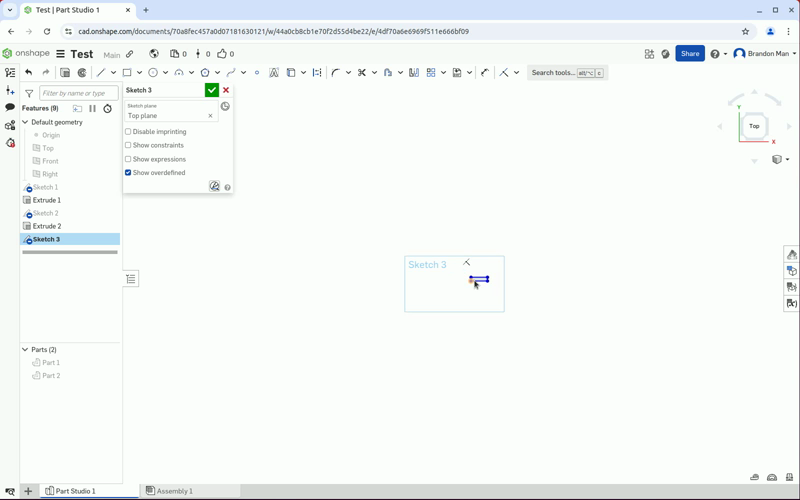
scroll(6)
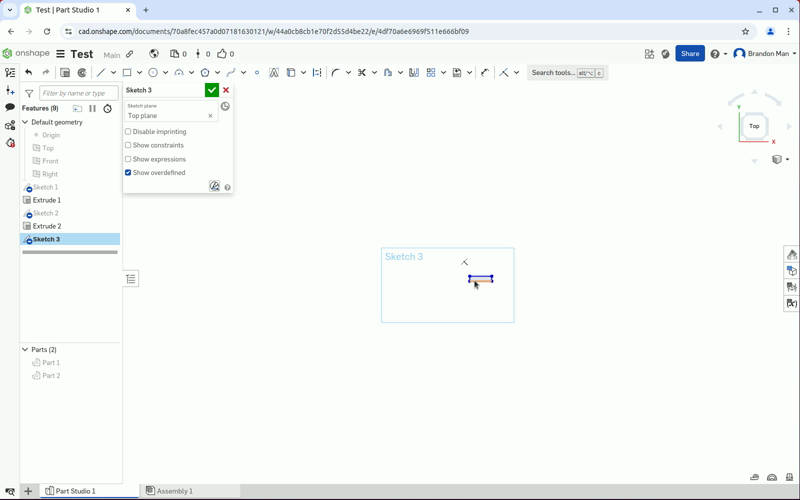
scroll(6)
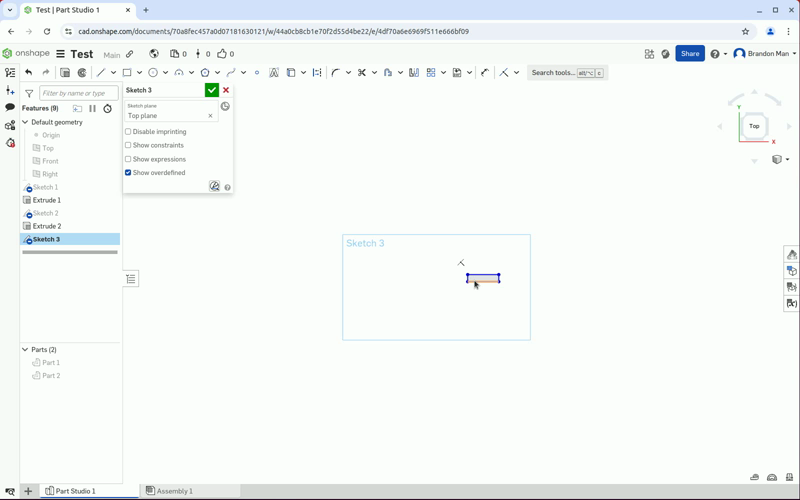
scroll(6)
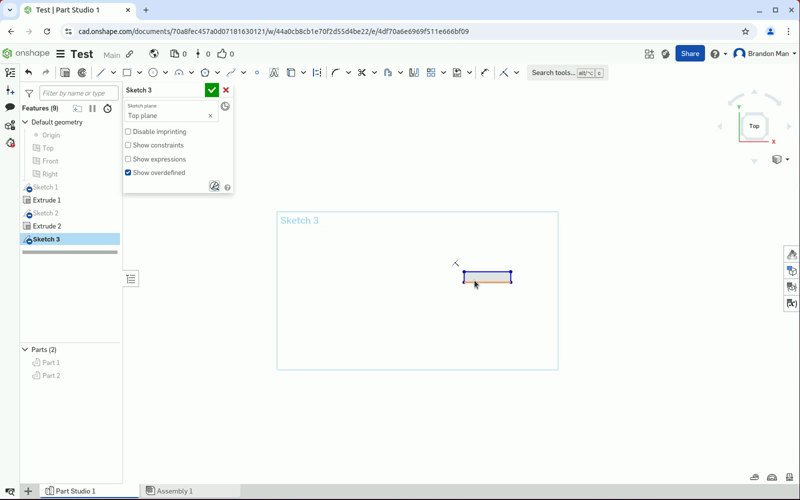
scroll(6)
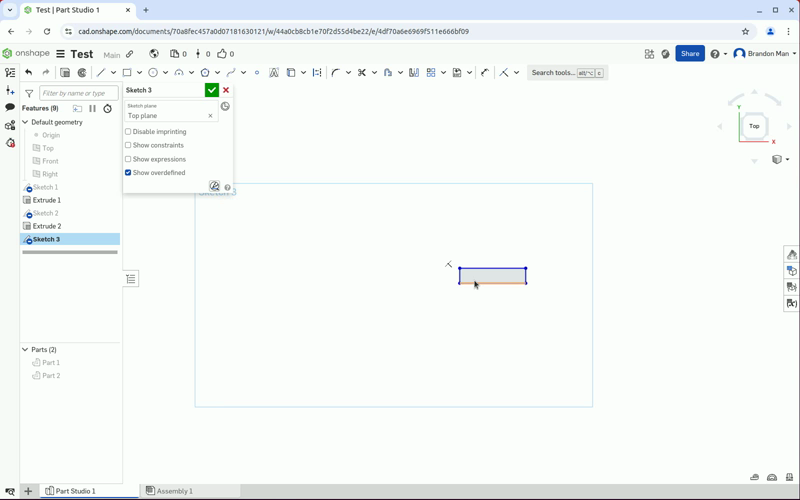
scroll(6)
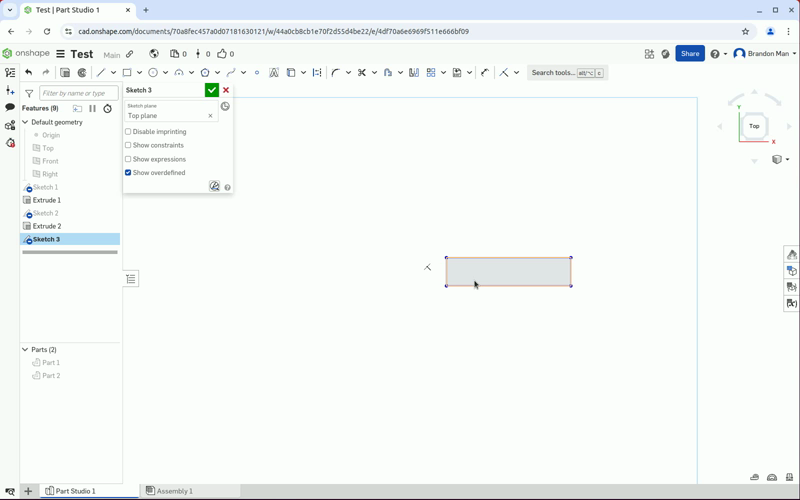
click(474, 280)
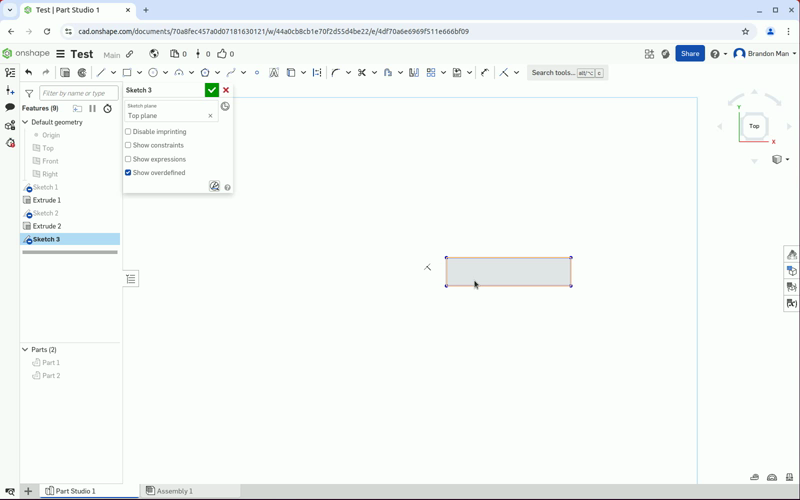
scroll(-6)
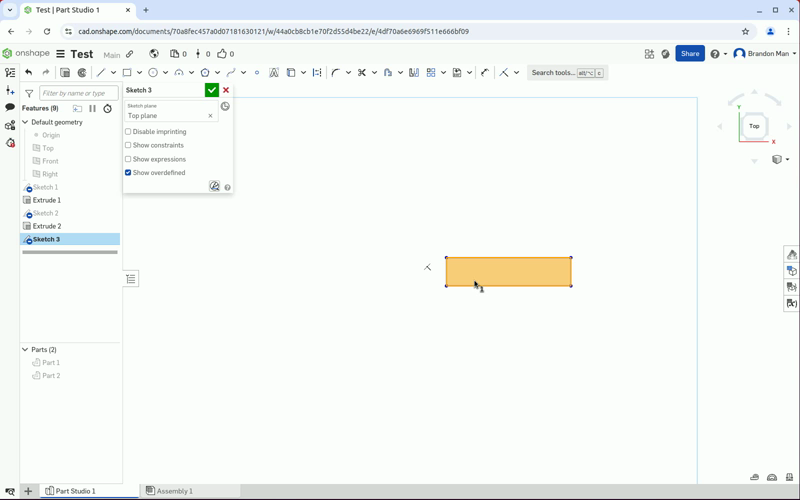
scroll(-6)
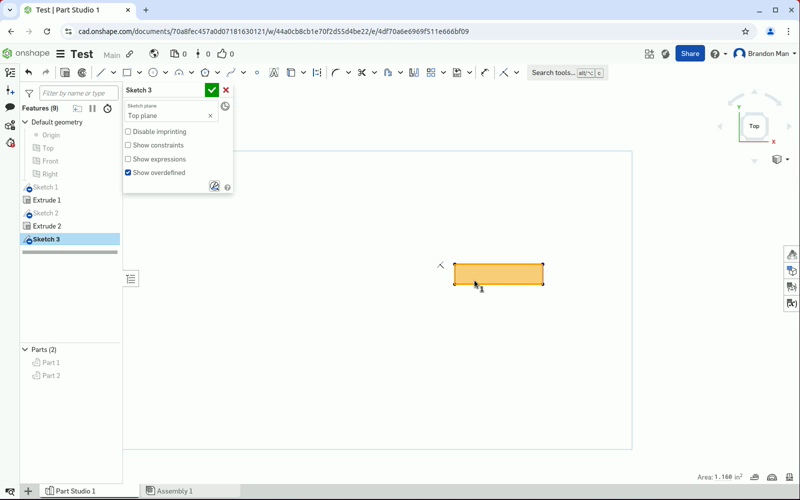
scroll(-6)
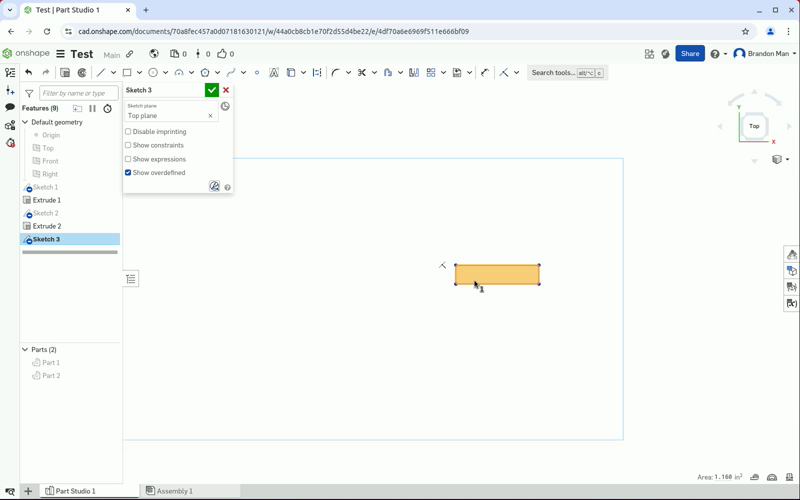
scroll(-6)
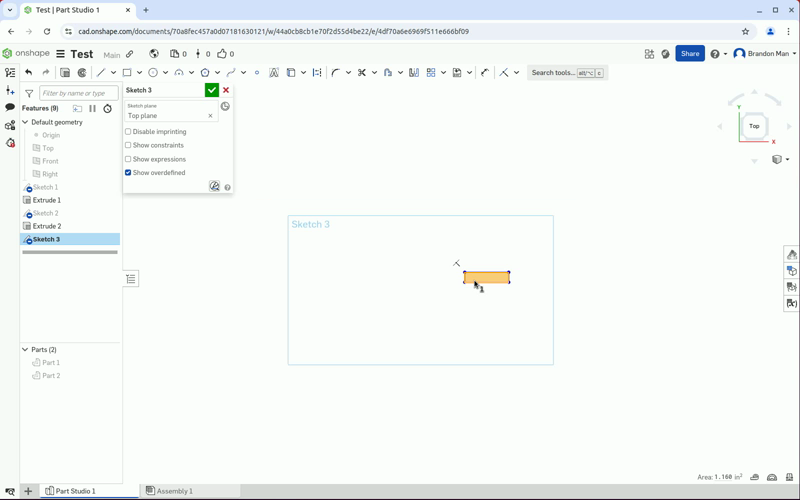
scroll(-6)
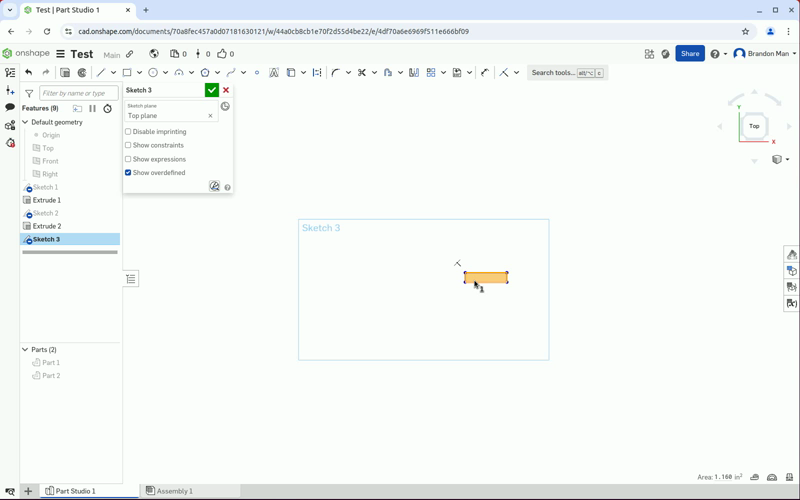
scroll(-6)
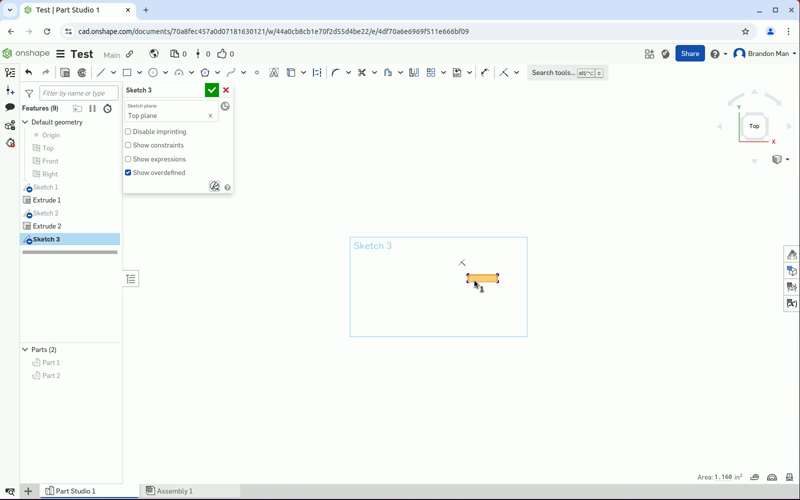
scroll(-6)
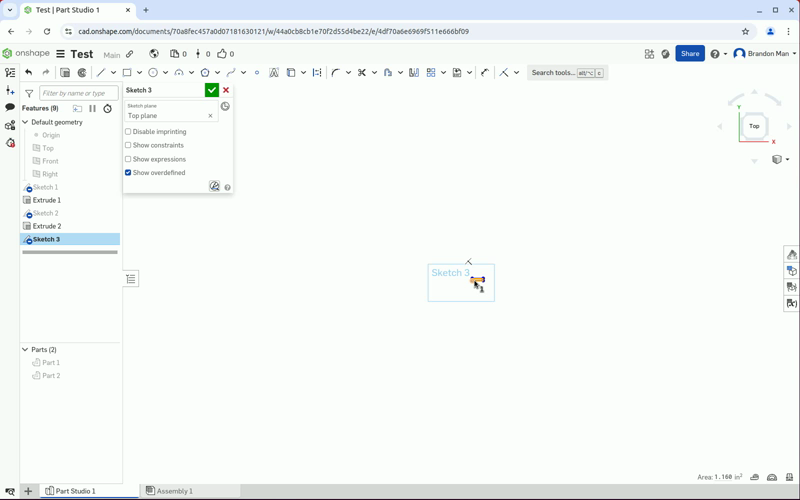
mouse_move(73, 352)
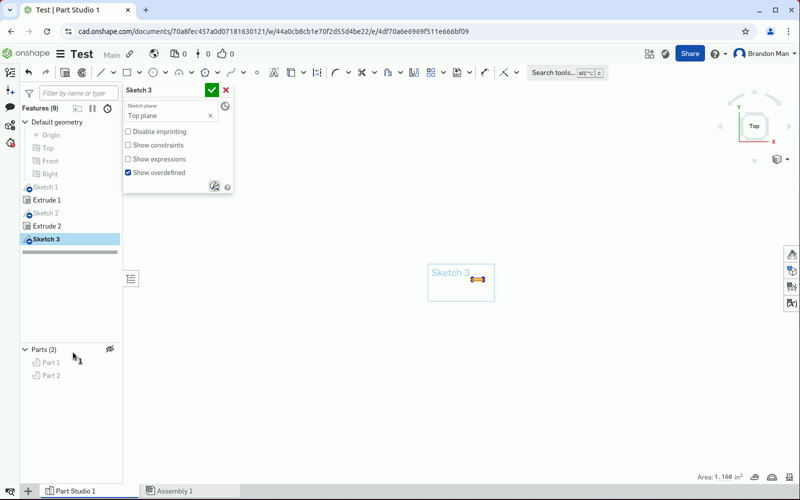
key(shift+y)
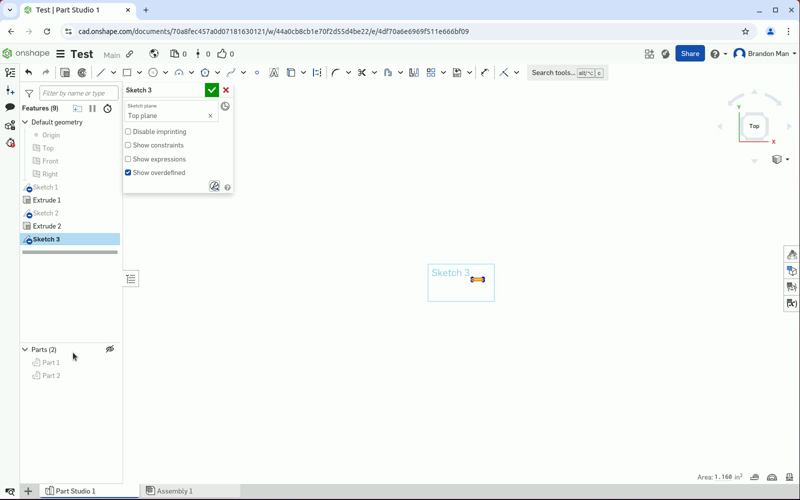
key(shift+e)
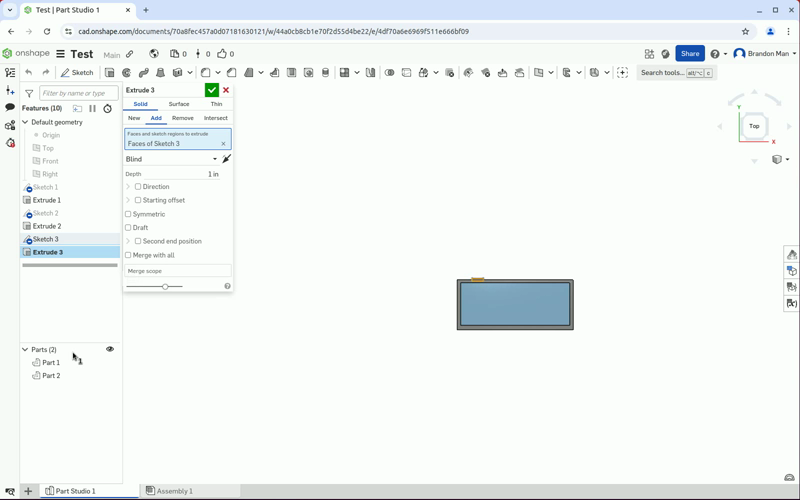
mouse_move(143, 106)
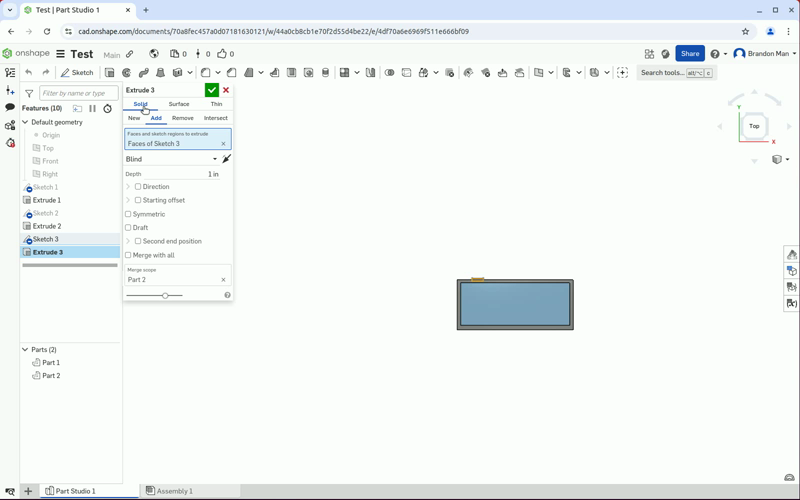
click(143, 106)
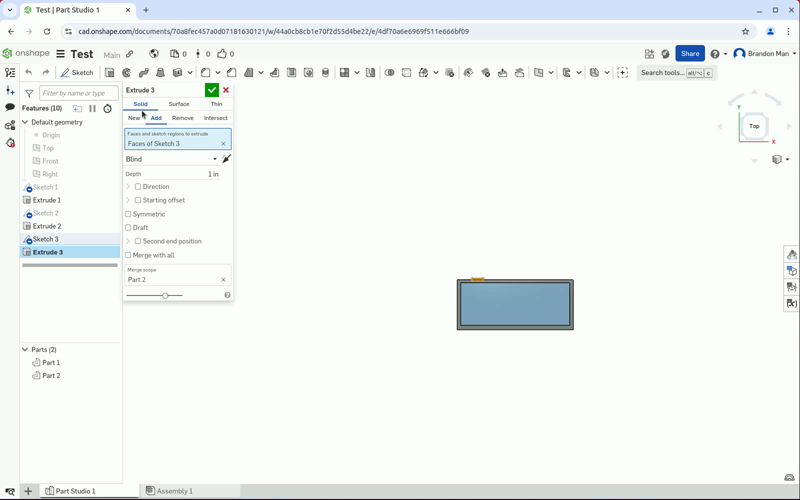
mouse_move(137, 120)
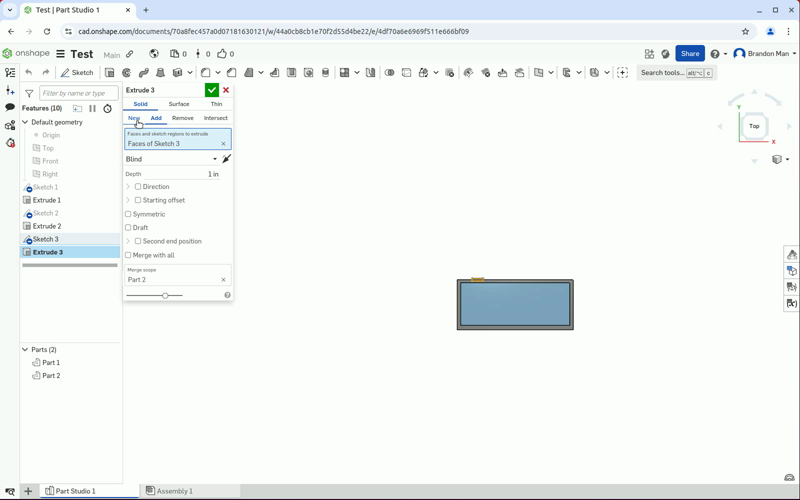
click(137, 120)
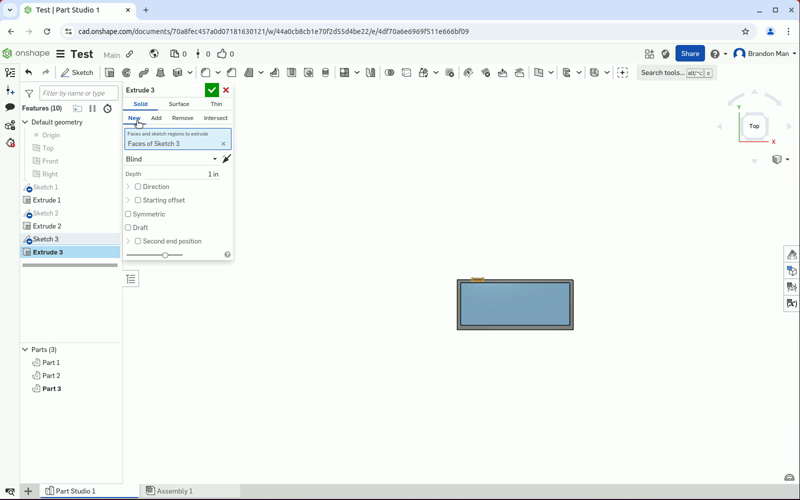
key(tab, 4)
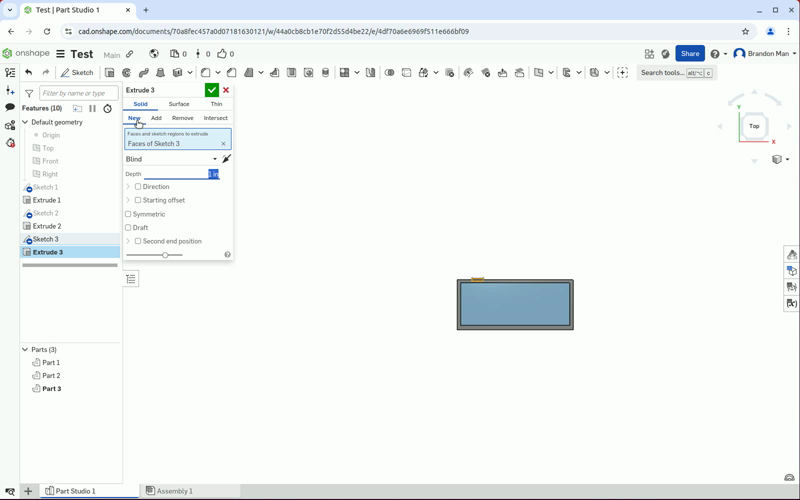
text(4.574)
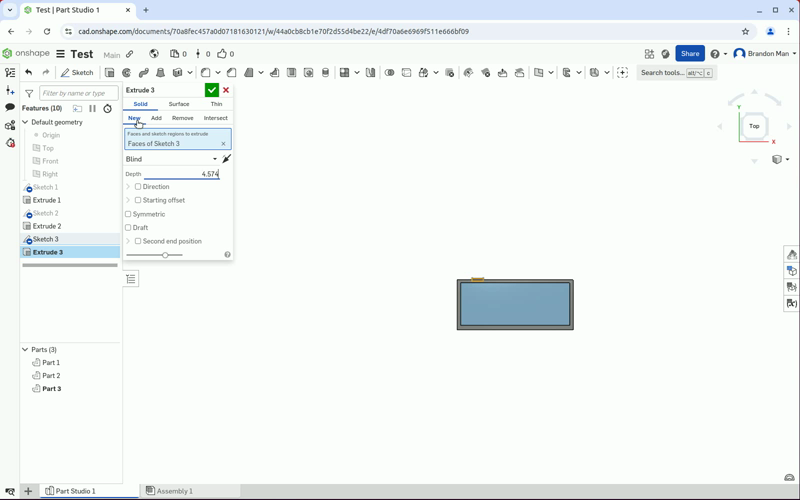
key(enter)
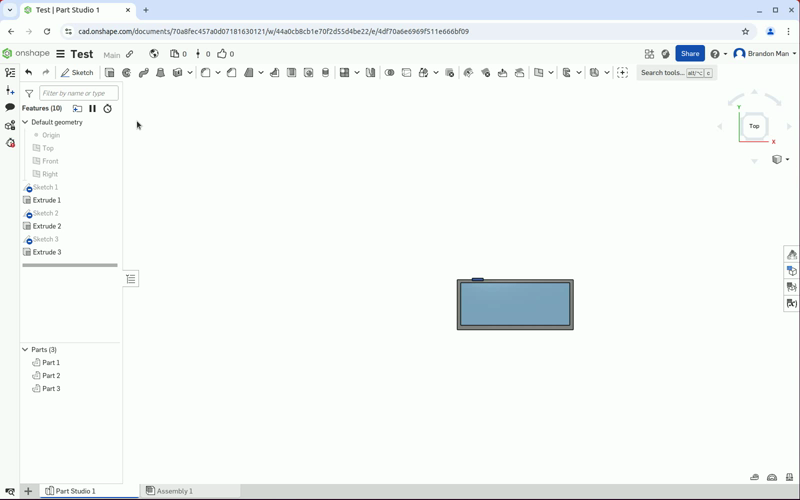
key(shift+h)
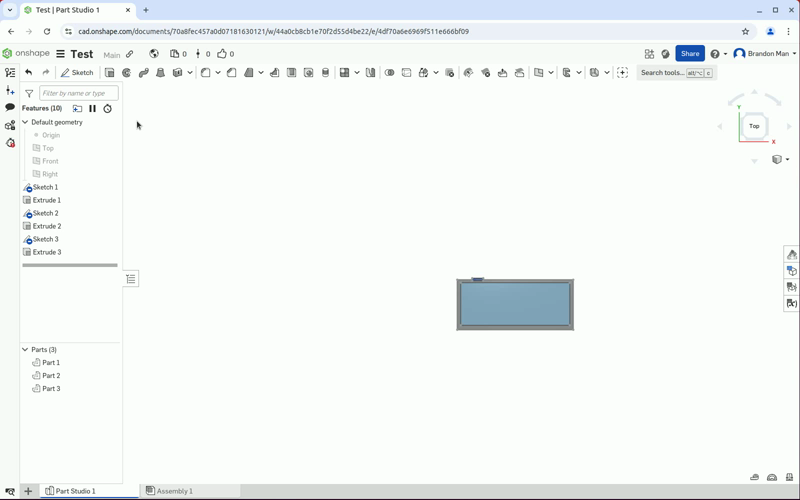
key(shift+h)
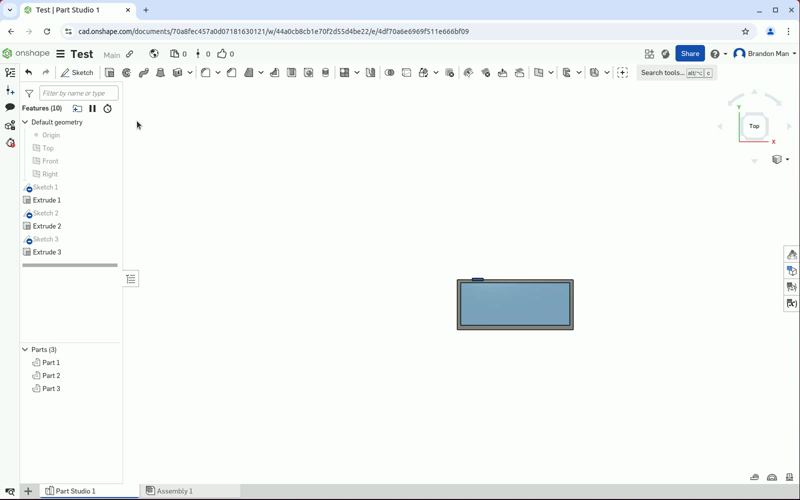
mouse_move(73, 189)
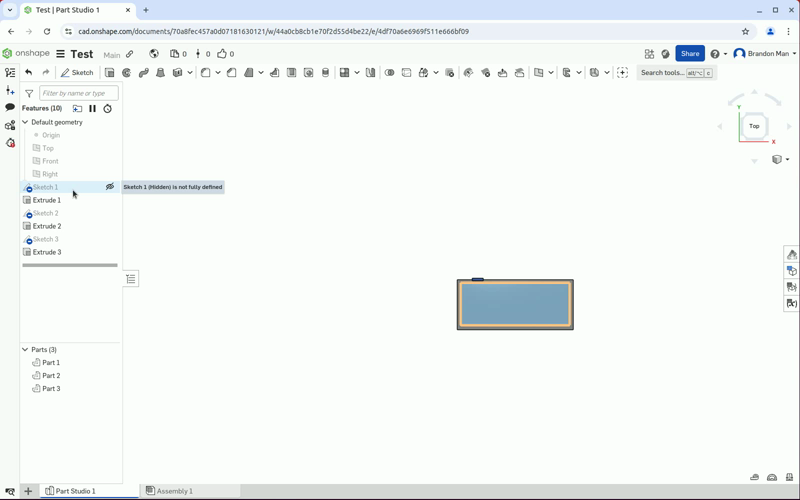
click(73, 189)
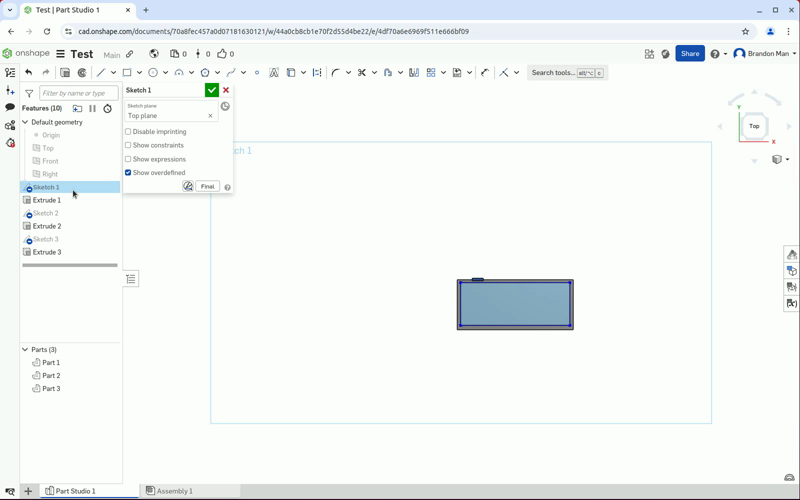
mouse_move(229, 92)
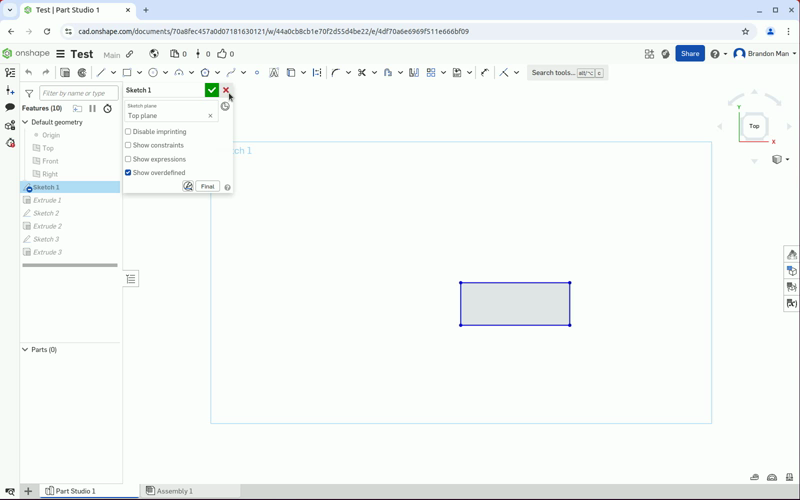
click(229, 92)
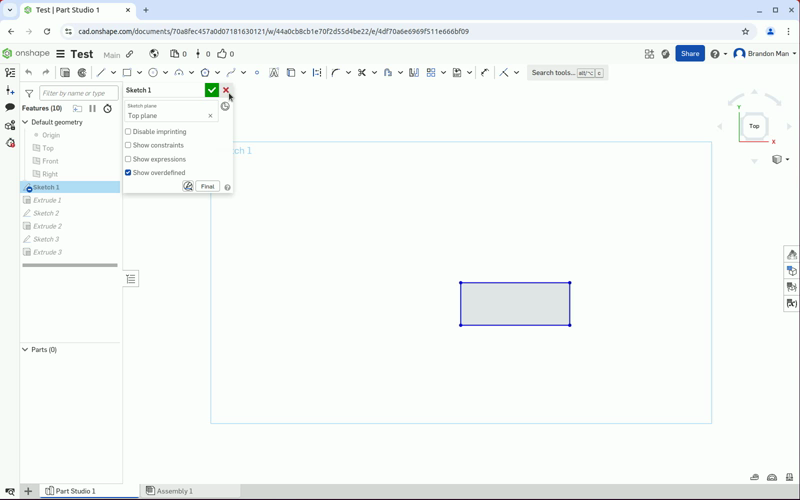
key(shift+s)
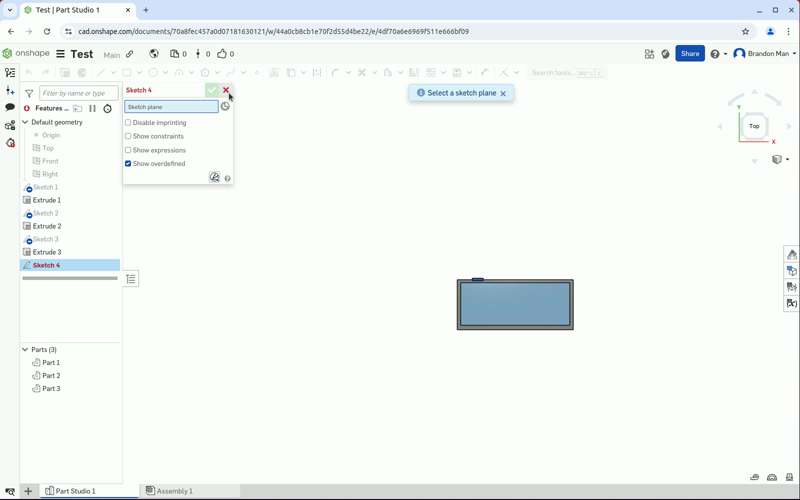
mouse_move(73, 150)
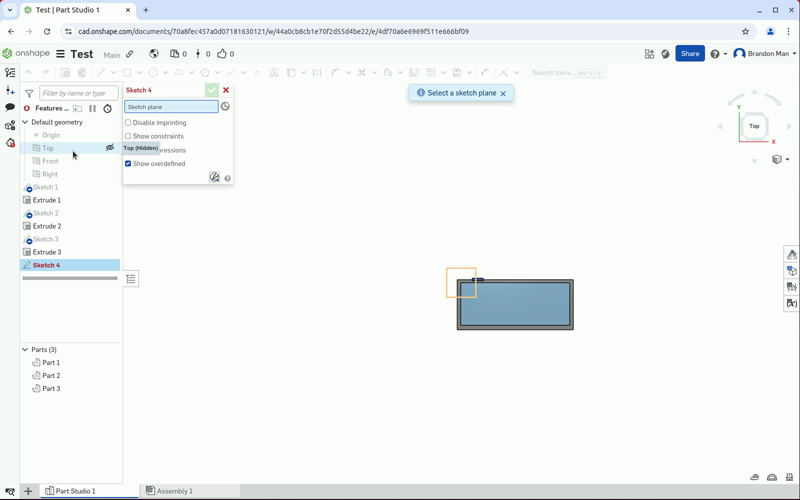
click(73, 150)
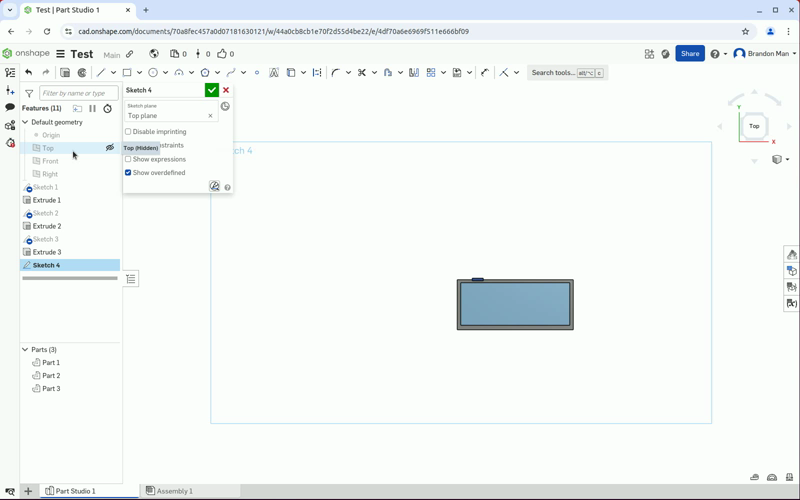
mouse_move(73, 352)
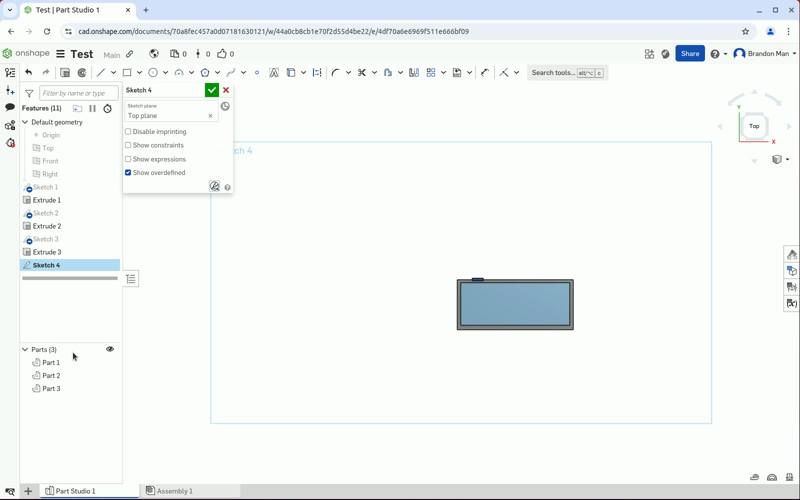
key(y)
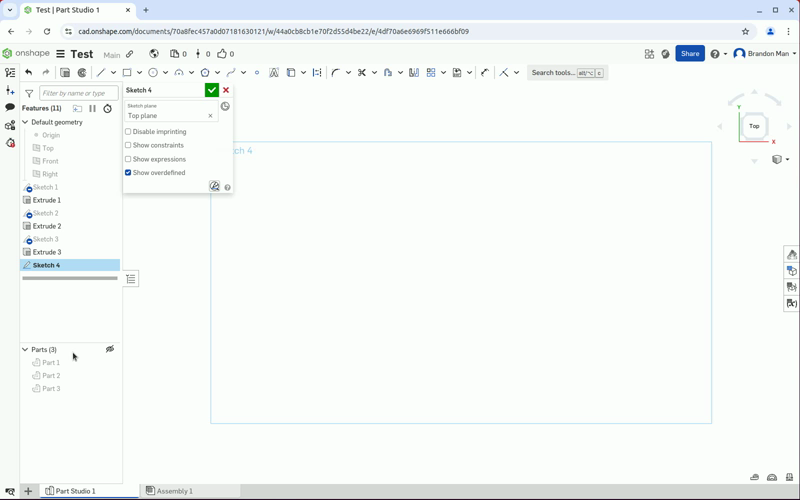
key(l)
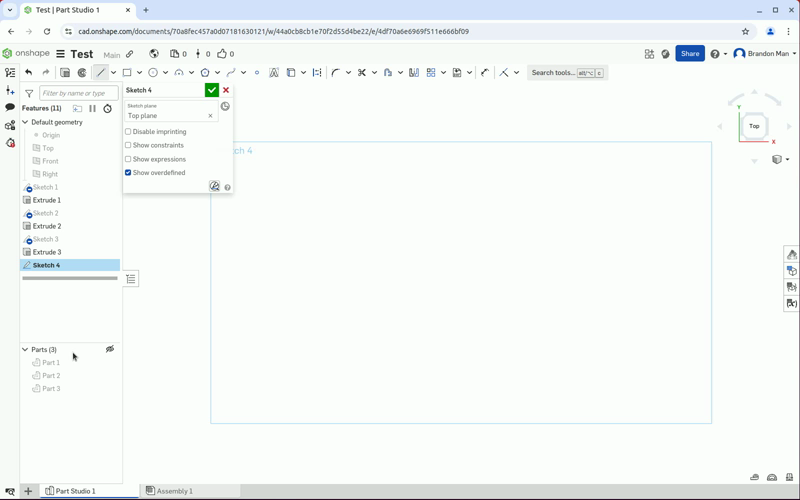
key_down(shift)
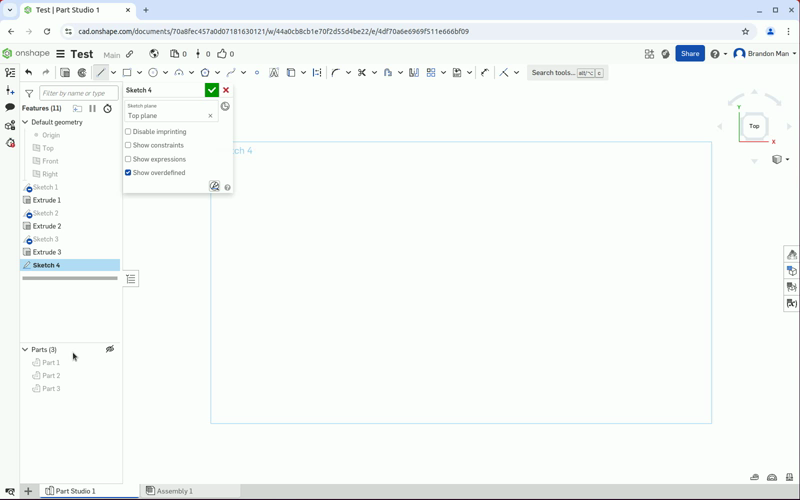
mouse_move(457, 308)
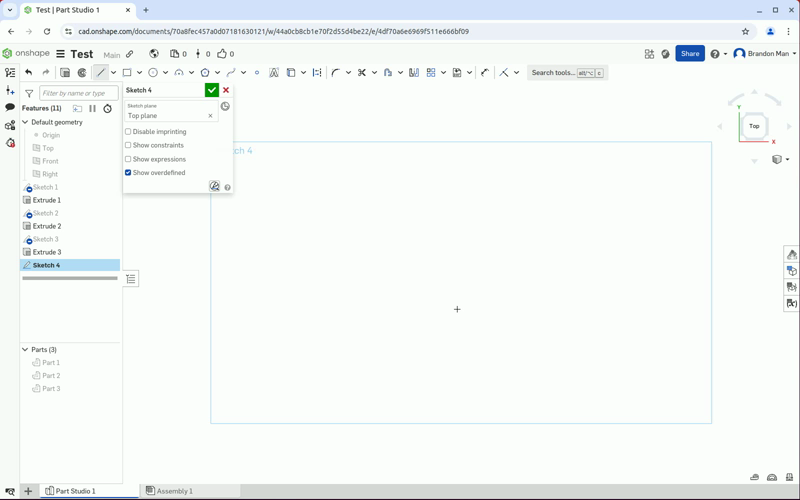
click(457, 308)
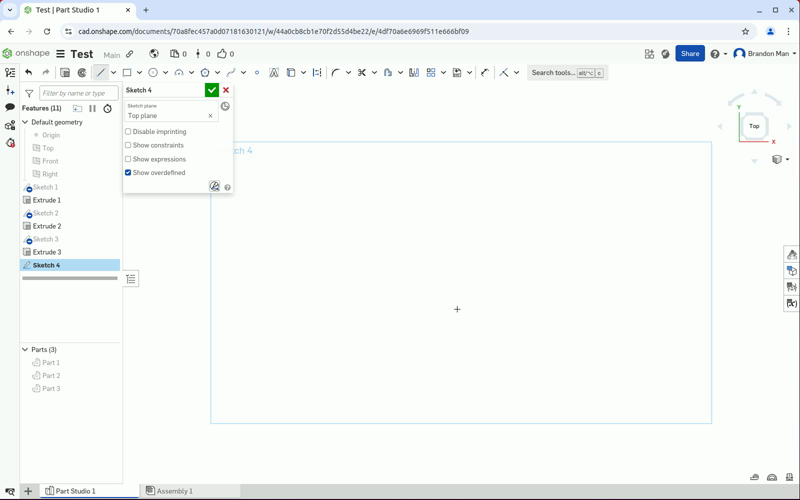
key_up(shift)
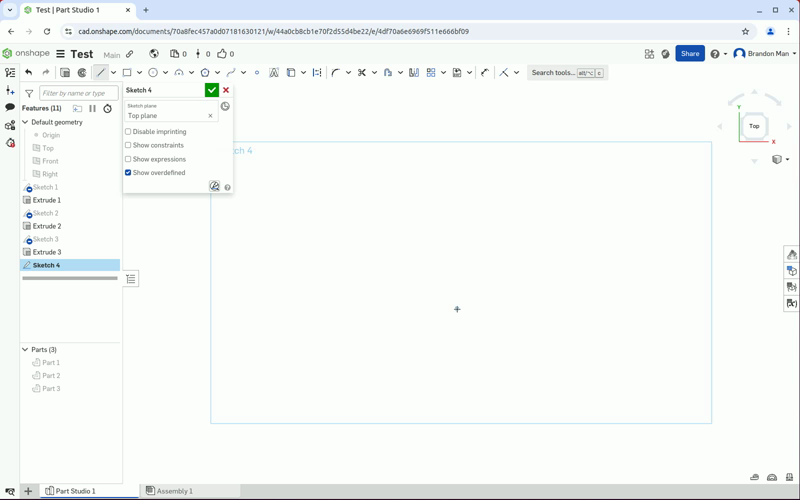
key_down(shift)
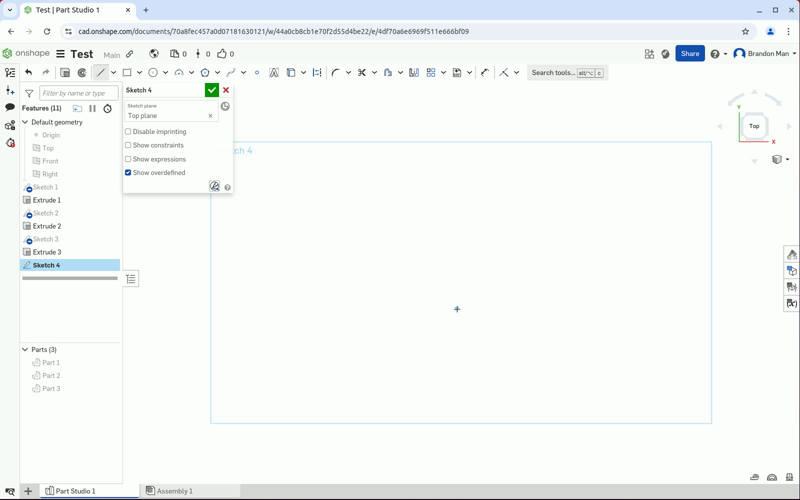
mouse_move(487, 308)
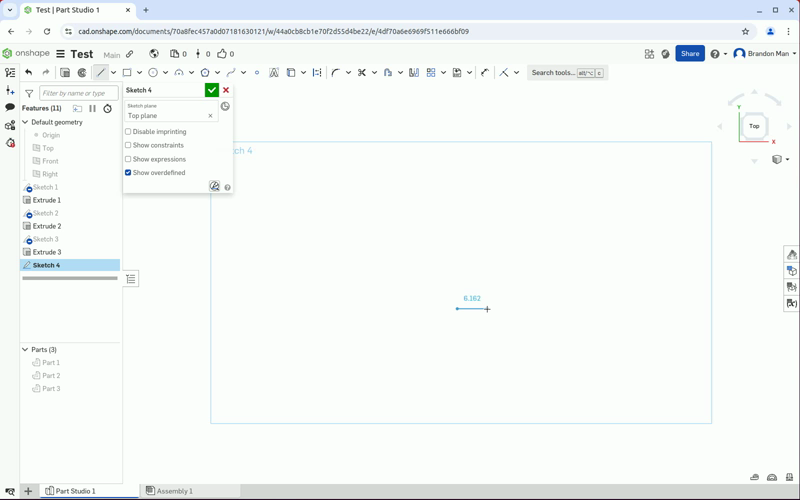
mouse_move(459, 308)
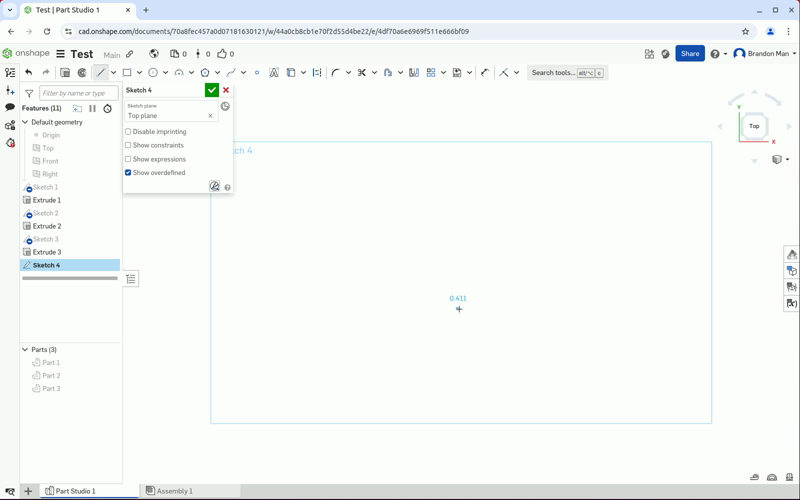
scroll(6)
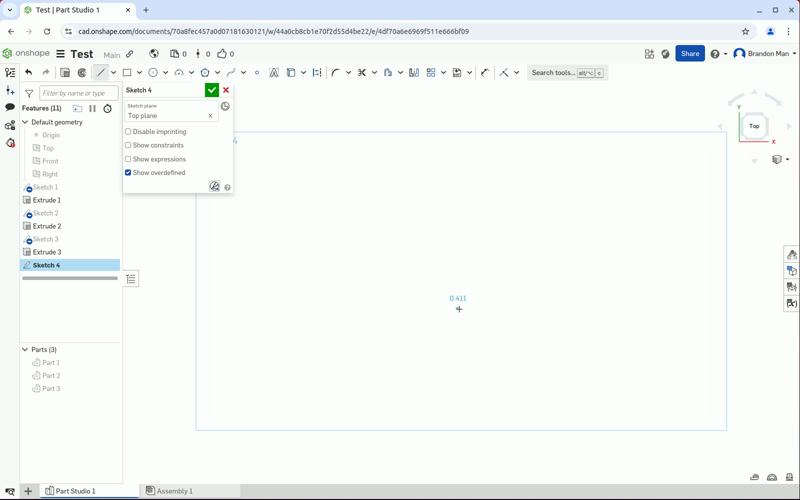
scroll(6)
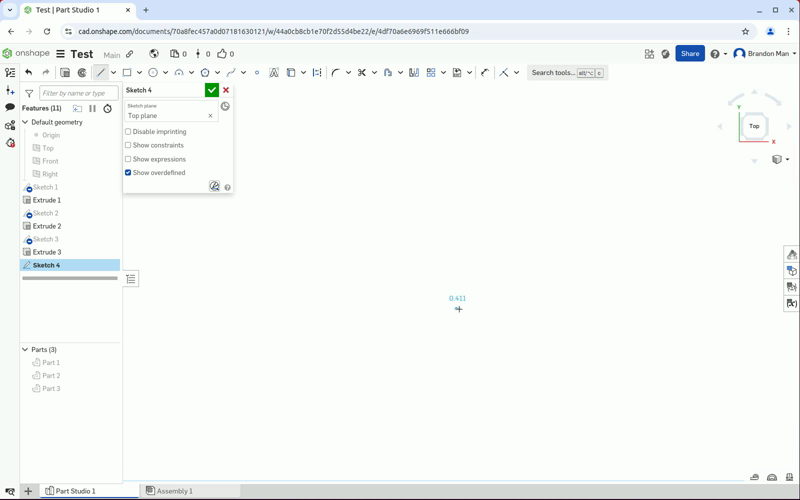
scroll(6)
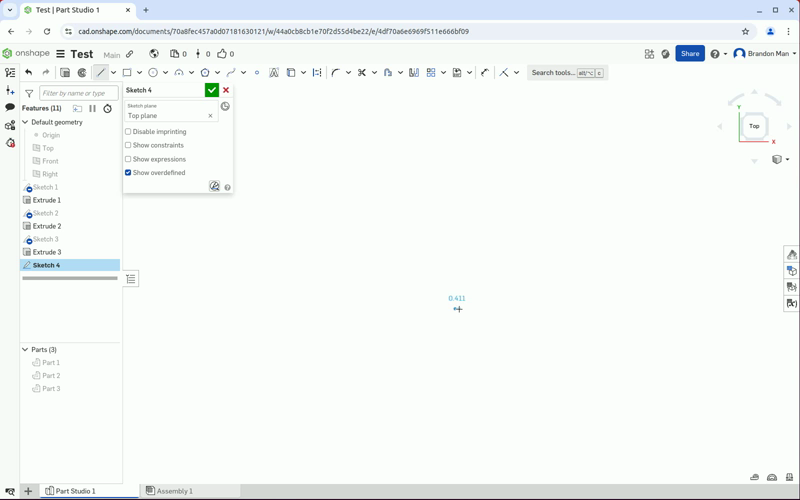
scroll(6)
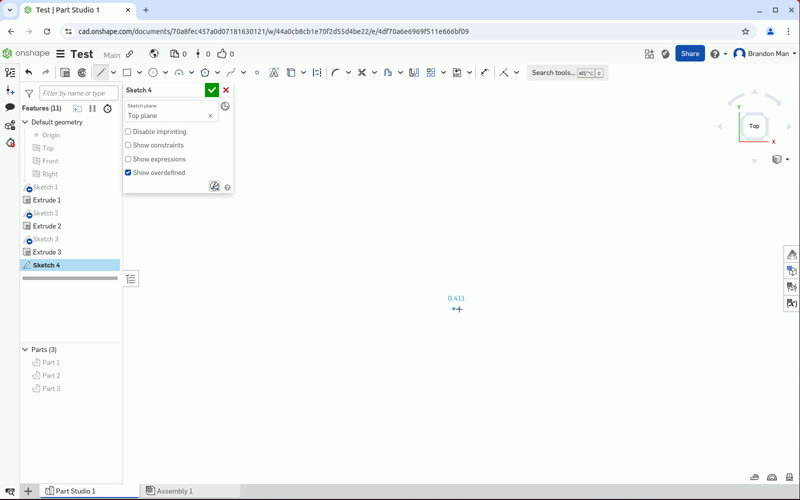
scroll(6)
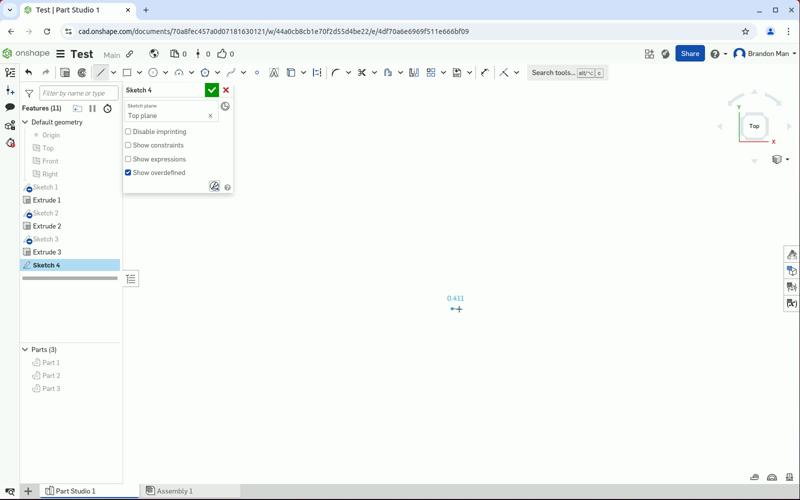
scroll(6)
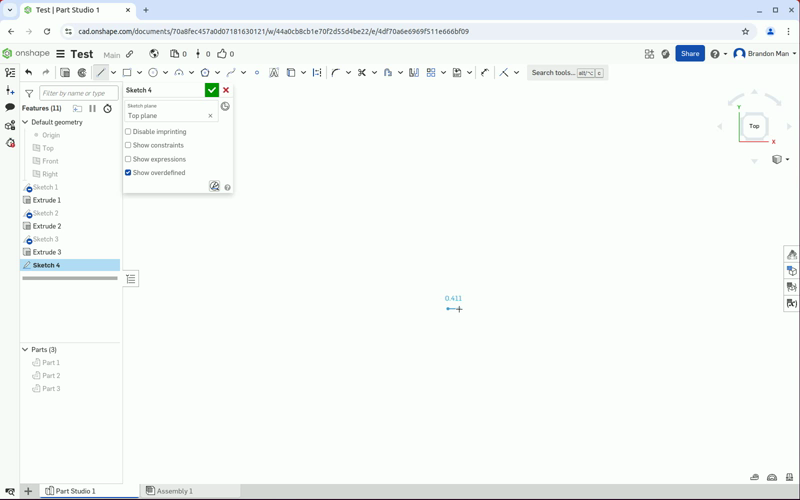
scroll(6)
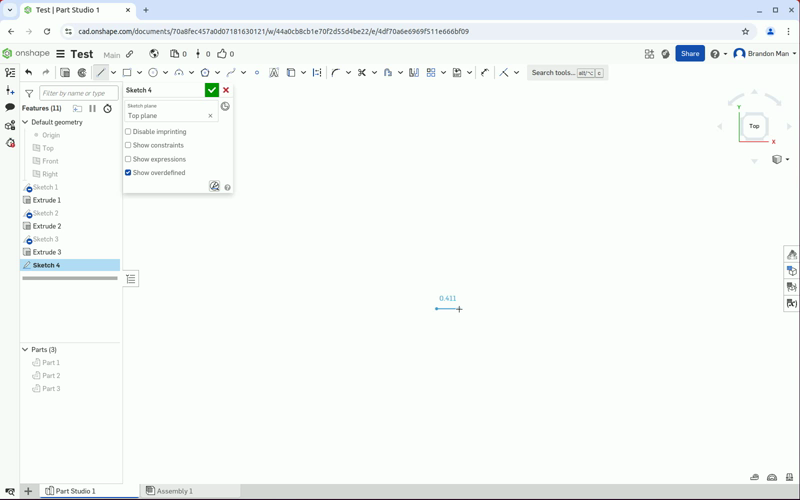
click(459, 308)
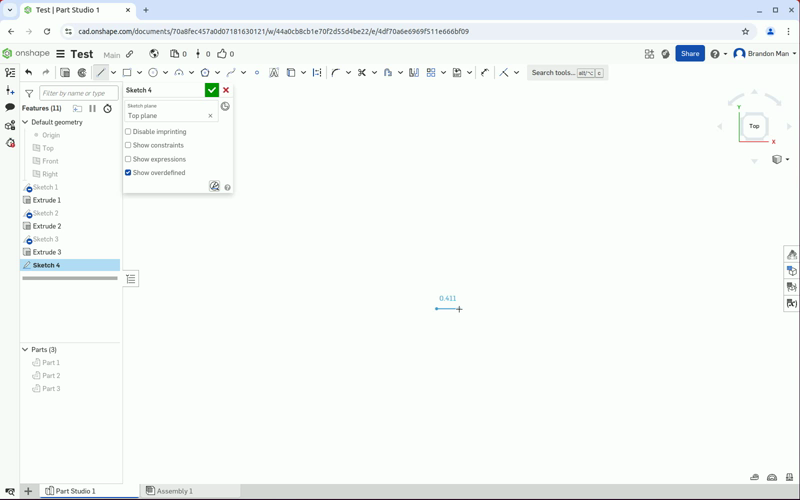
scroll(-6)
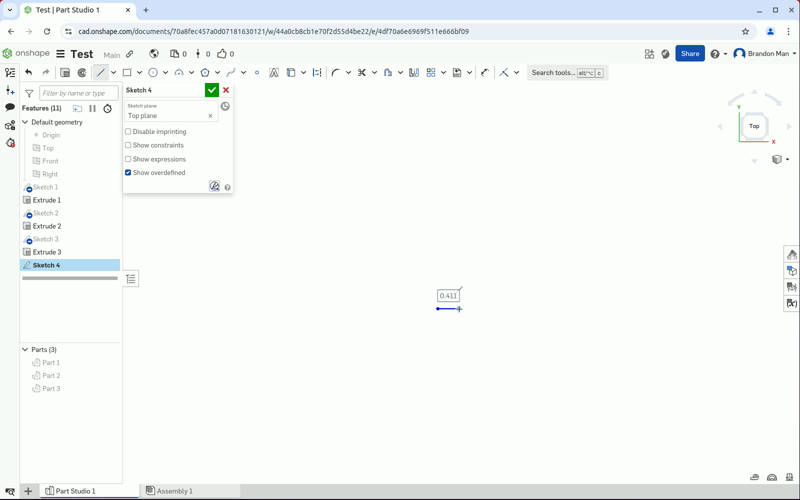
scroll(-6)
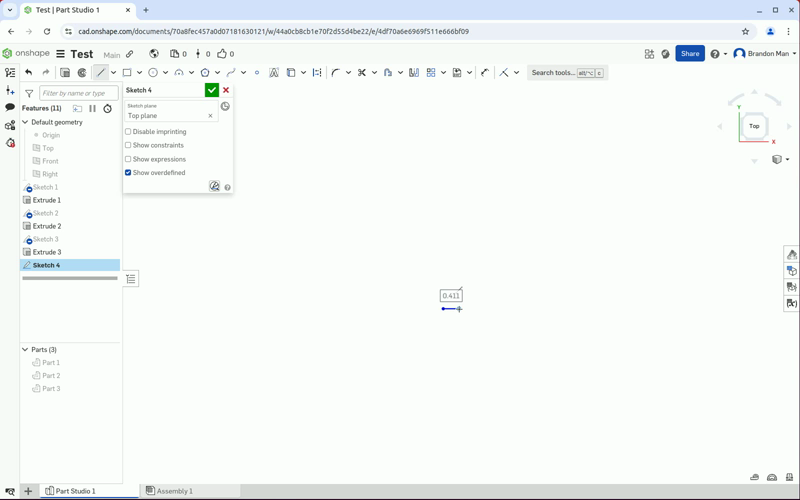
scroll(-6)
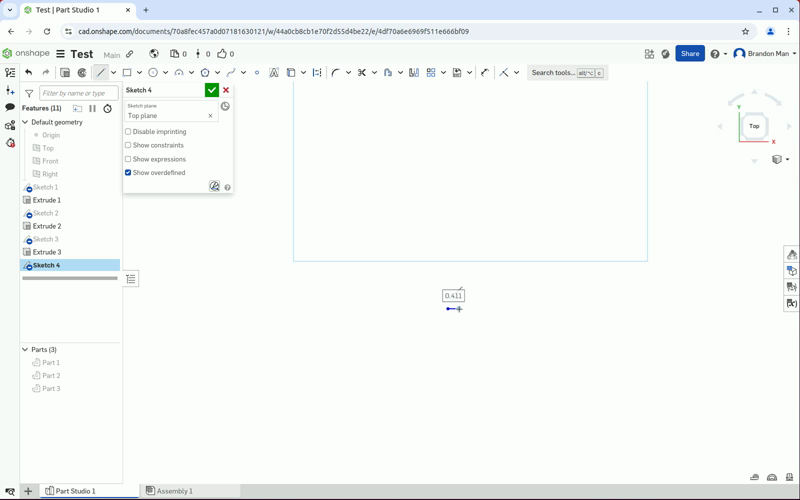
scroll(-6)
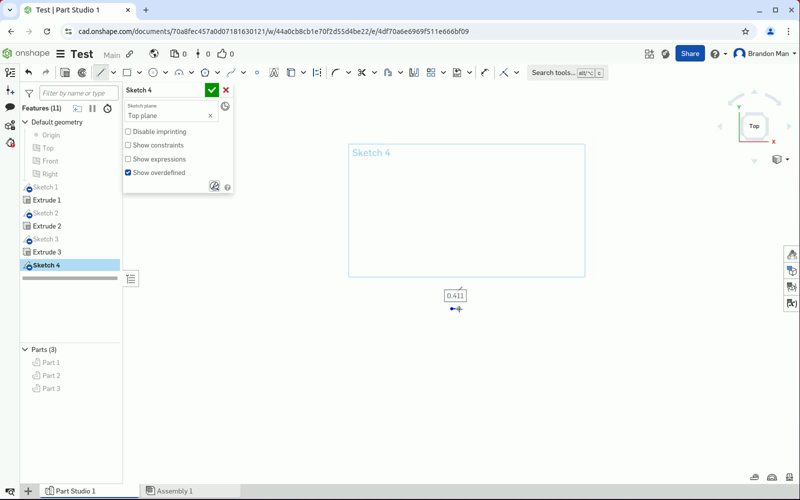
scroll(-6)
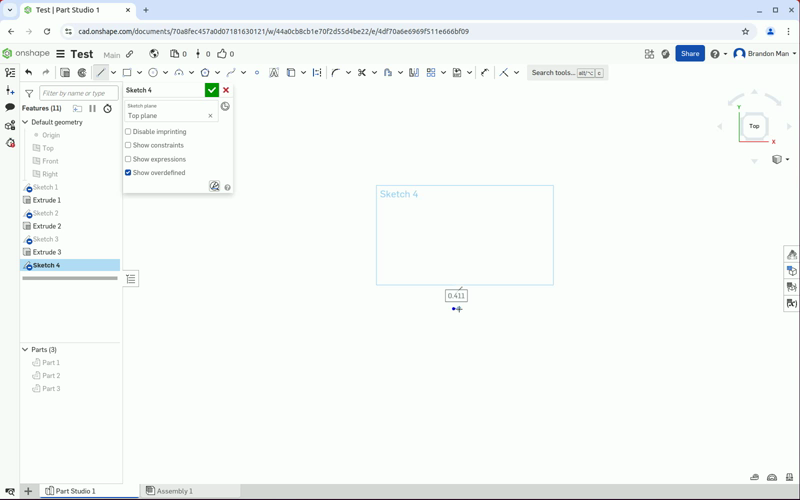
scroll(-6)
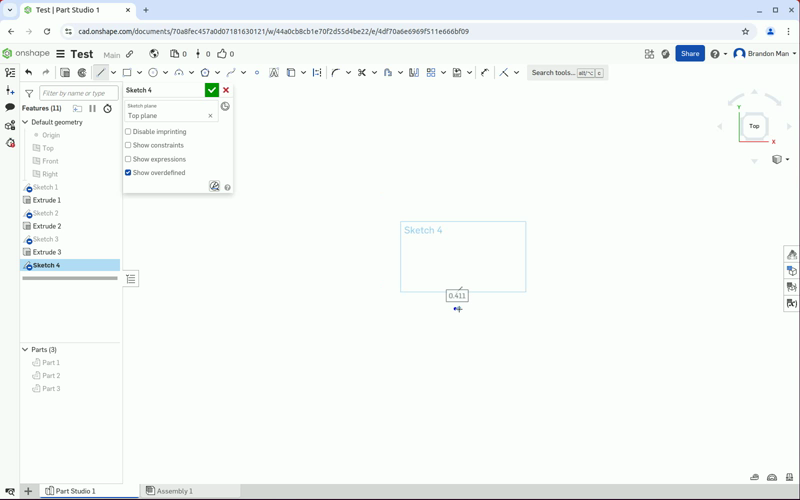
scroll(-6)
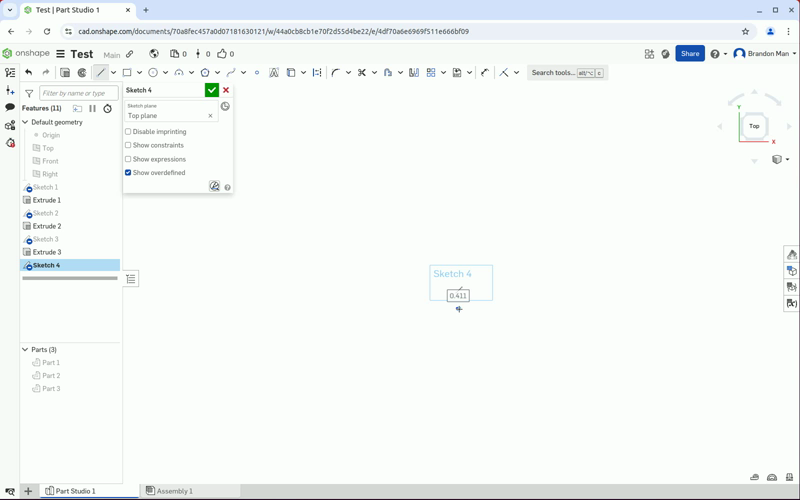
key_up(shift)
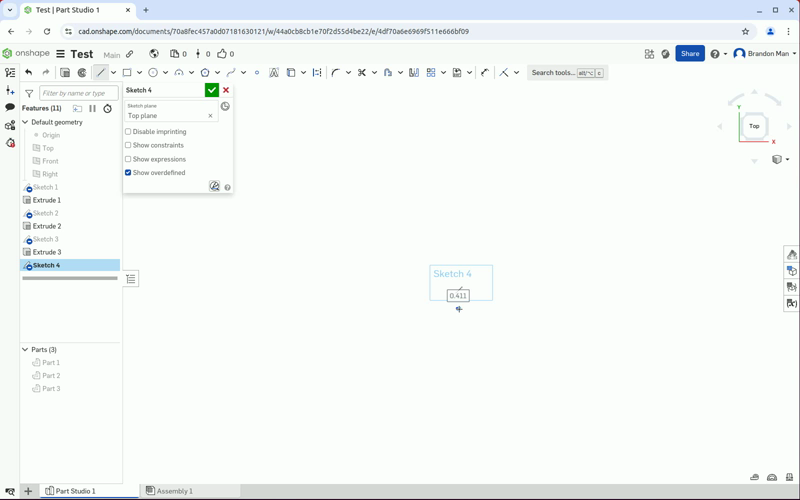
key_down(shift)
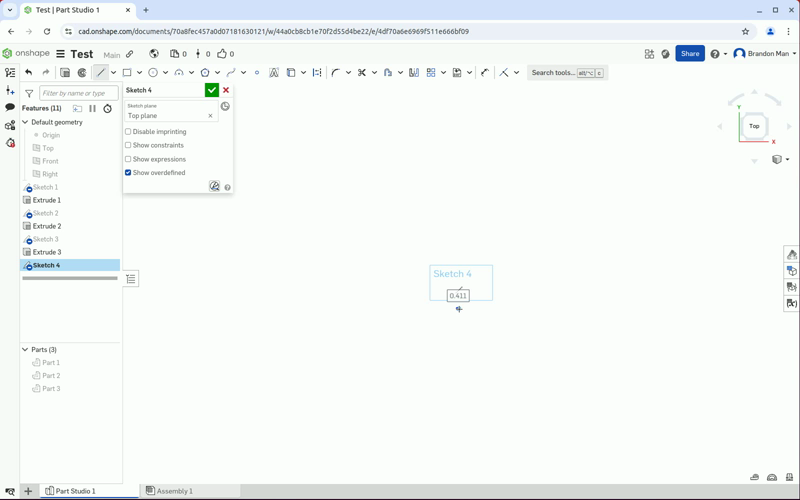
mouse_move(489, 308)
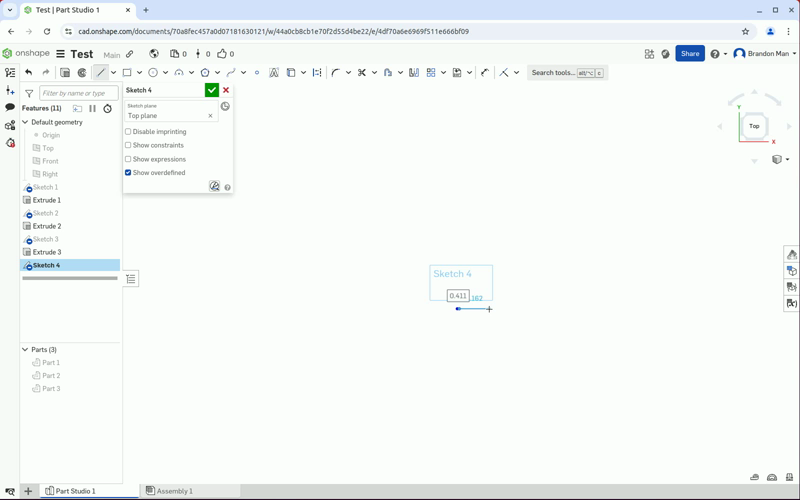
mouse_move(459, 298)
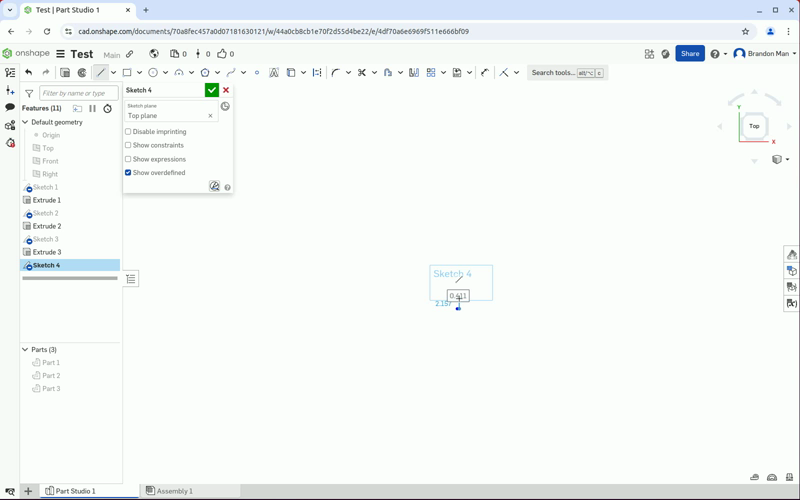
click(459, 298)
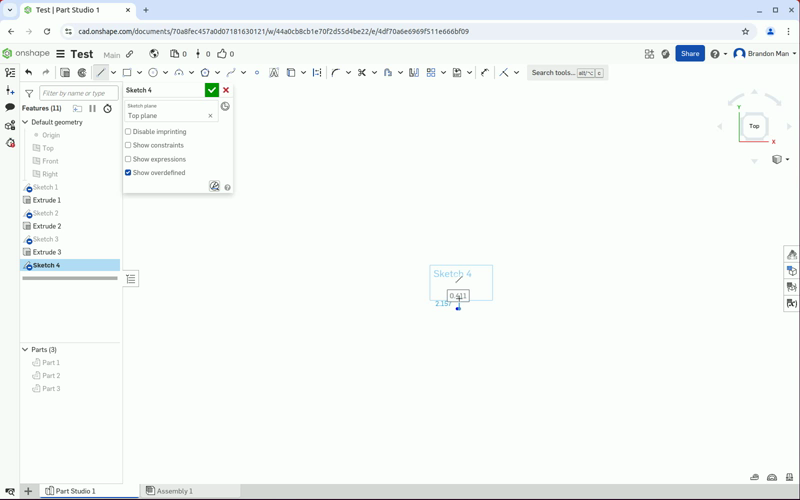
key_up(shift)
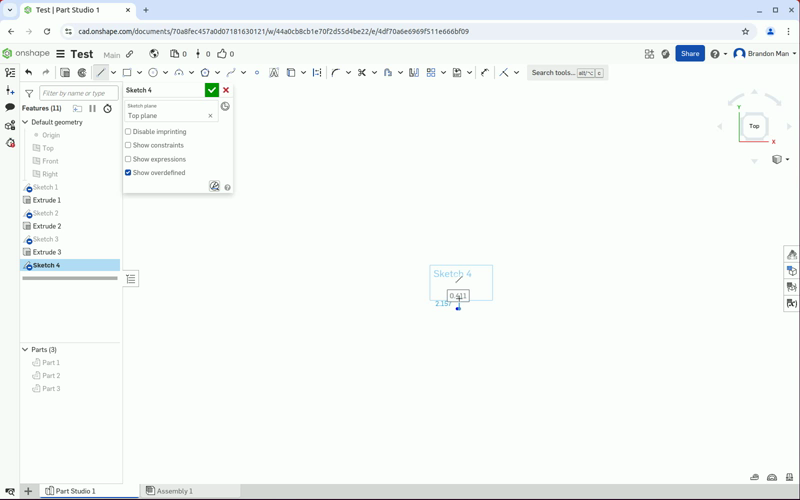
key_down(shift)
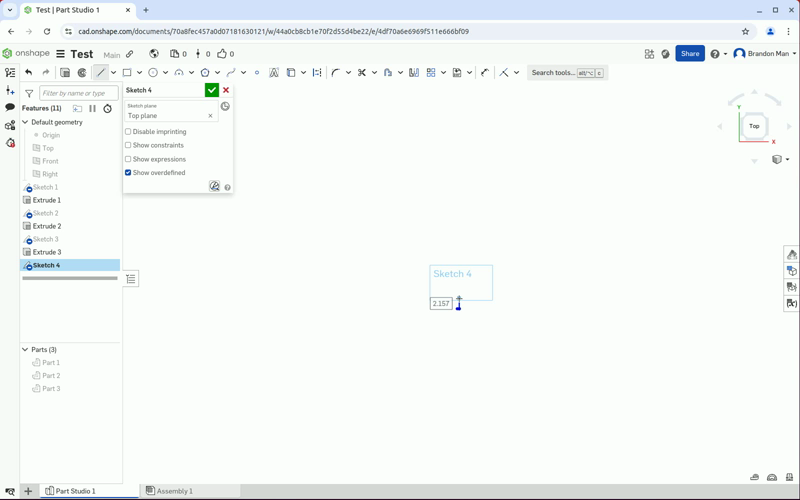
mouse_move(489, 298)
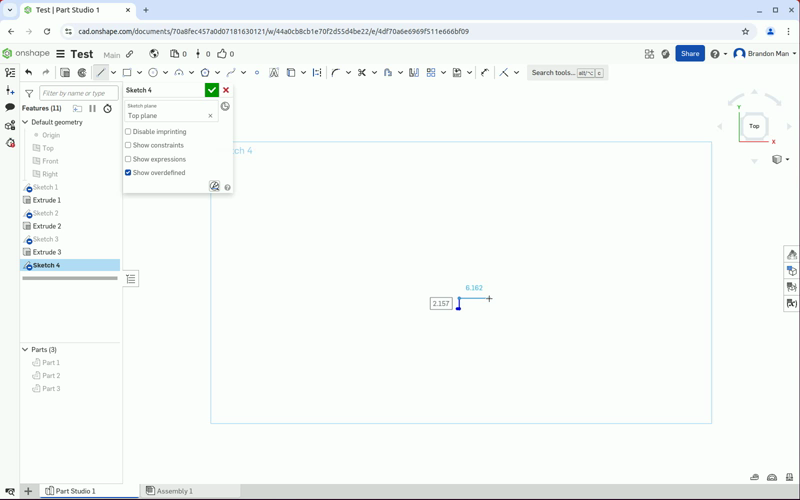
mouse_move(457, 298)
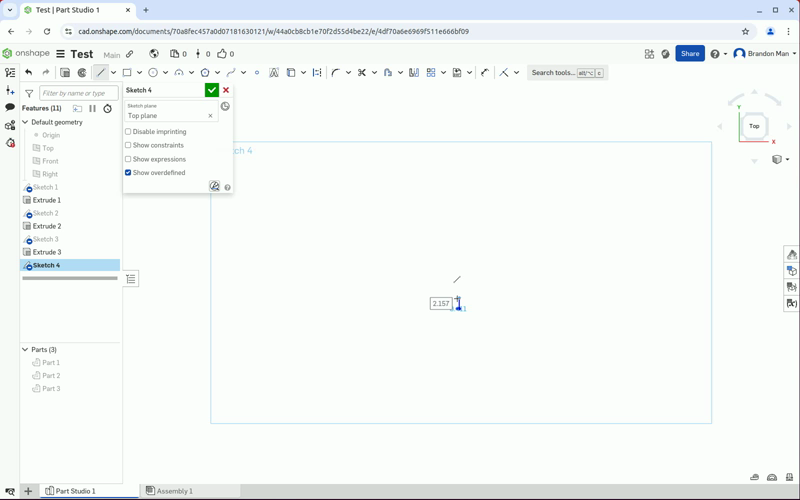
scroll(6)
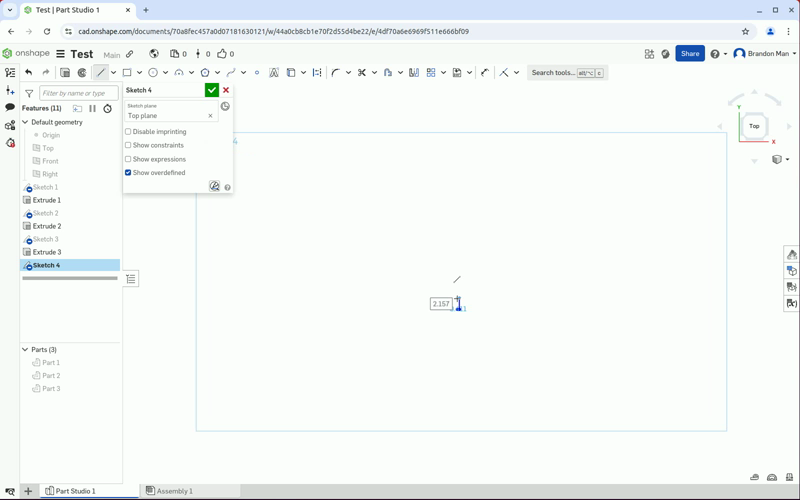
scroll(6)
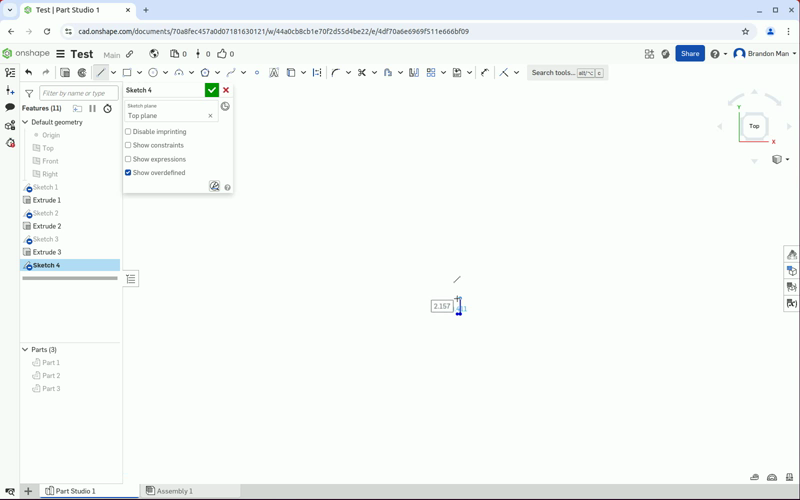
scroll(6)
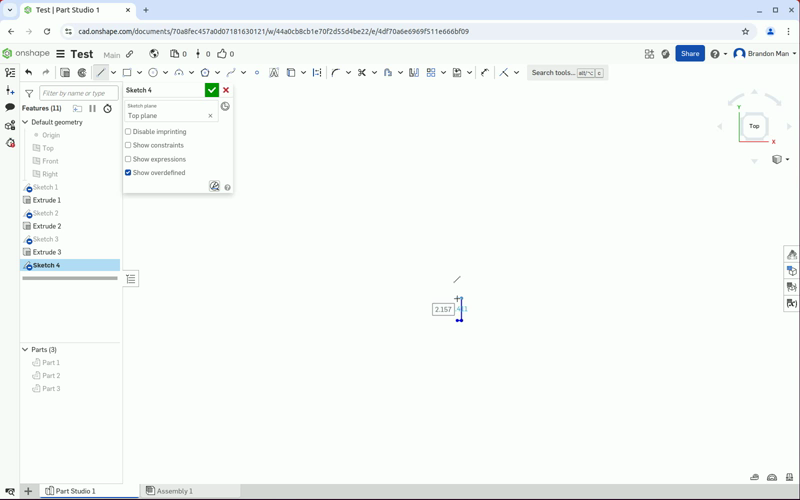
scroll(6)
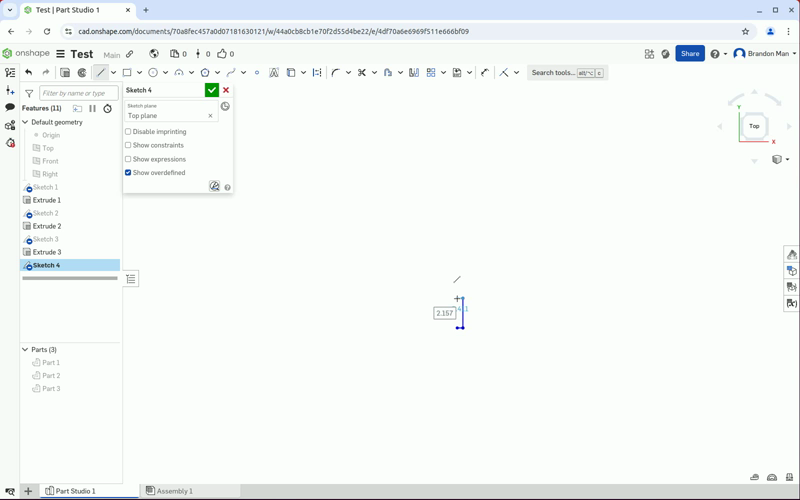
scroll(6)
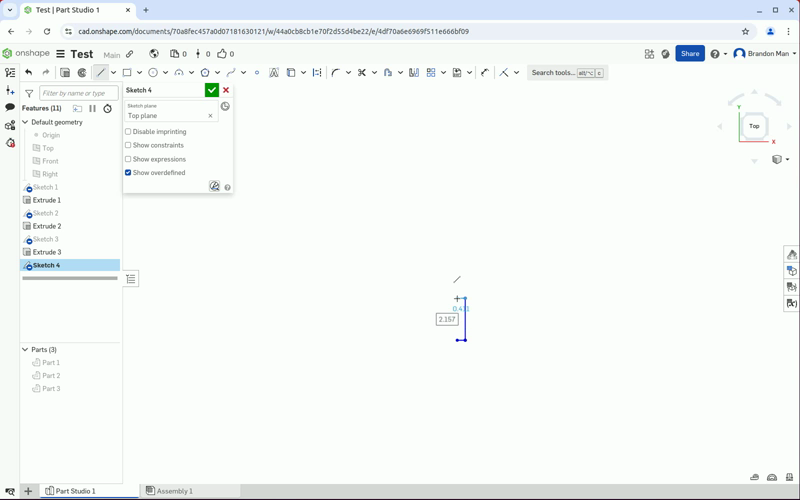
scroll(6)
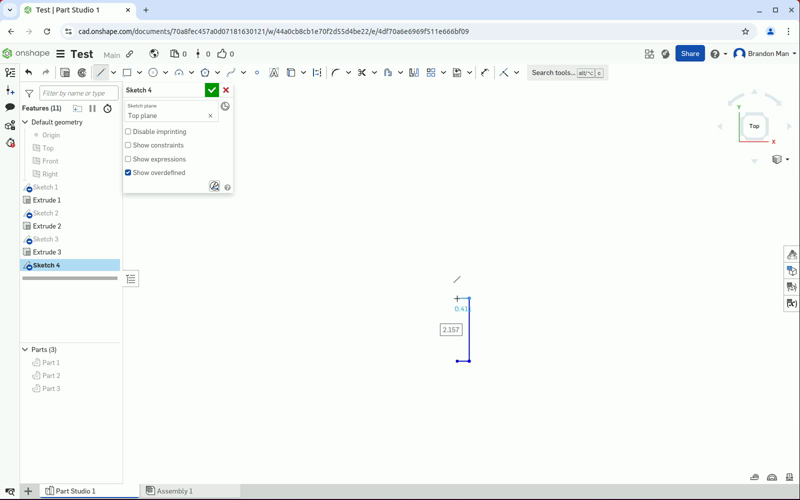
scroll(6)
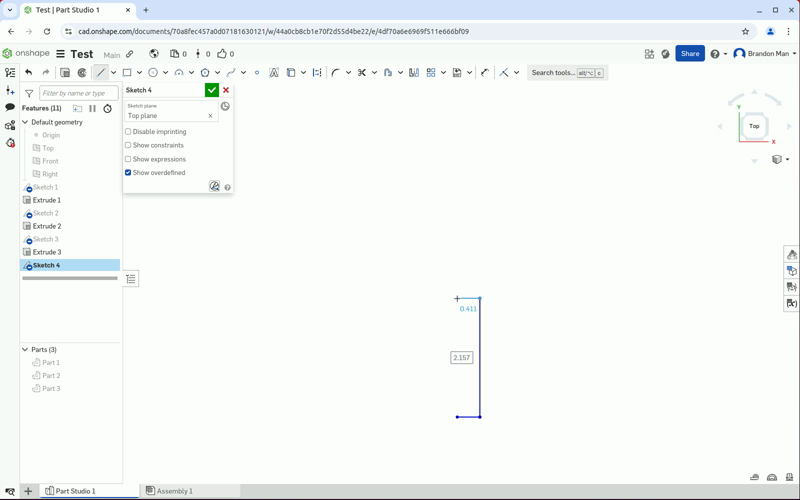
click(457, 298)
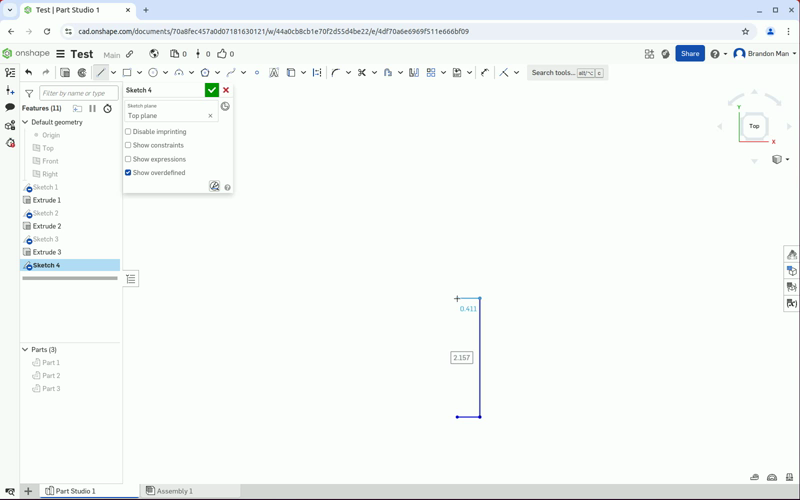
scroll(-6)
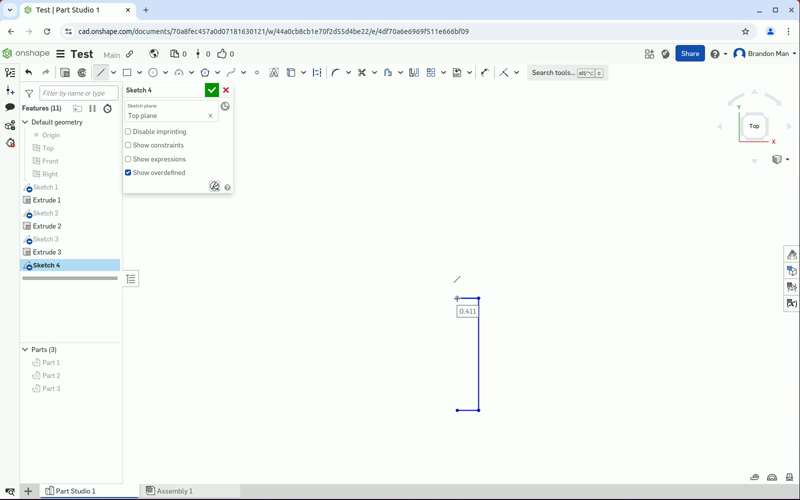
scroll(-6)
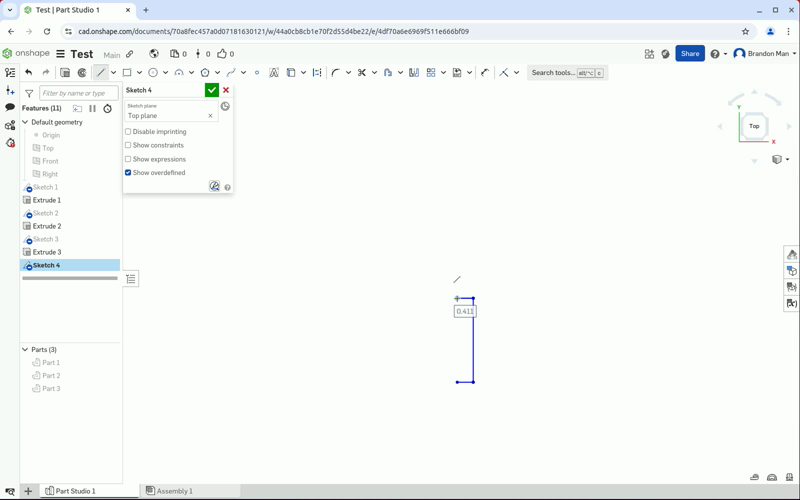
scroll(-6)
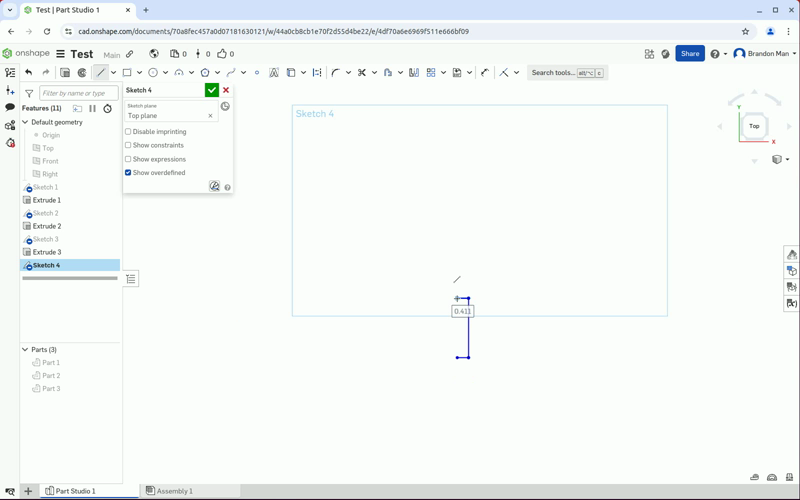
scroll(-6)
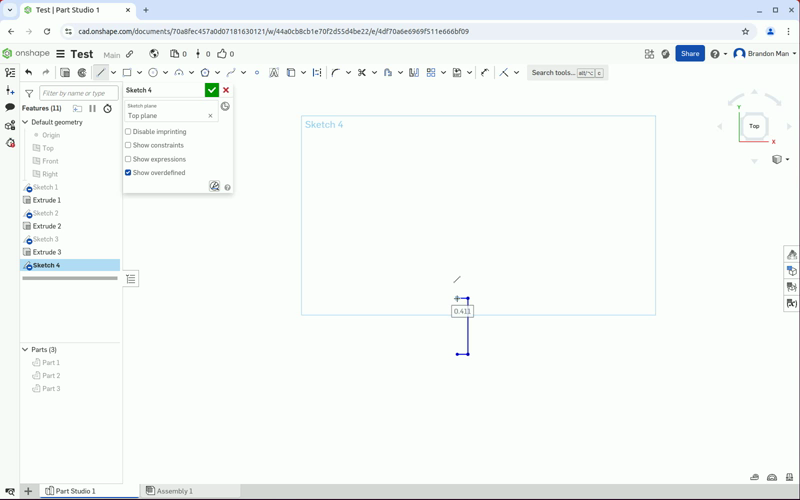
scroll(-6)
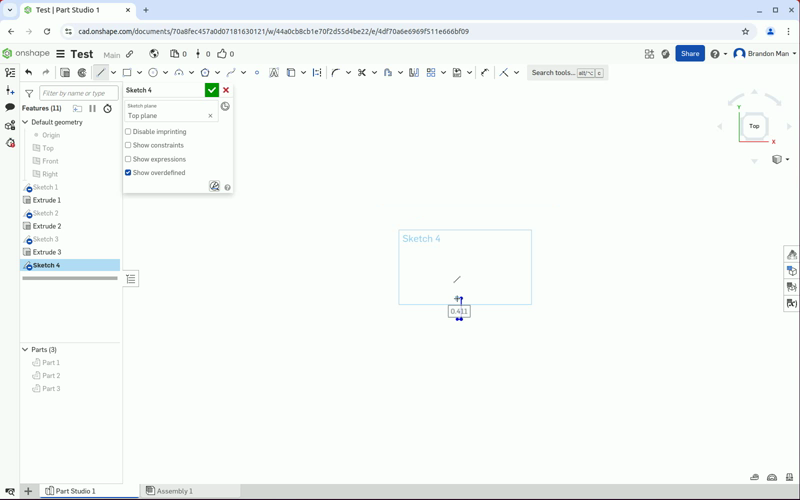
scroll(-6)
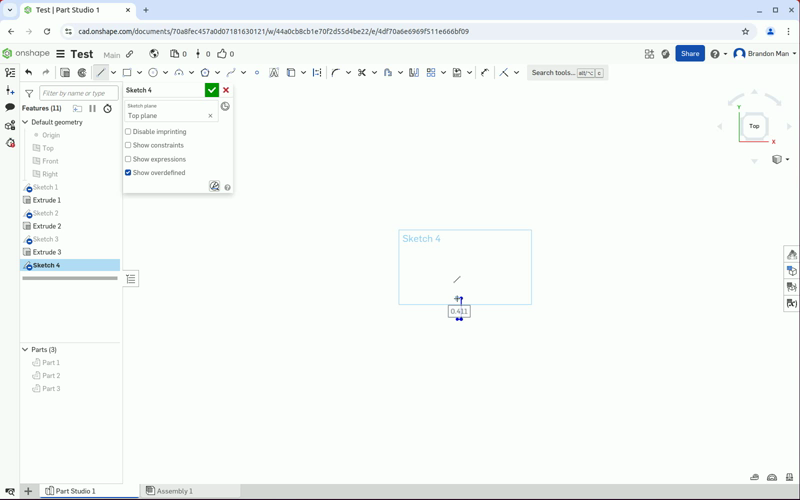
scroll(-6)
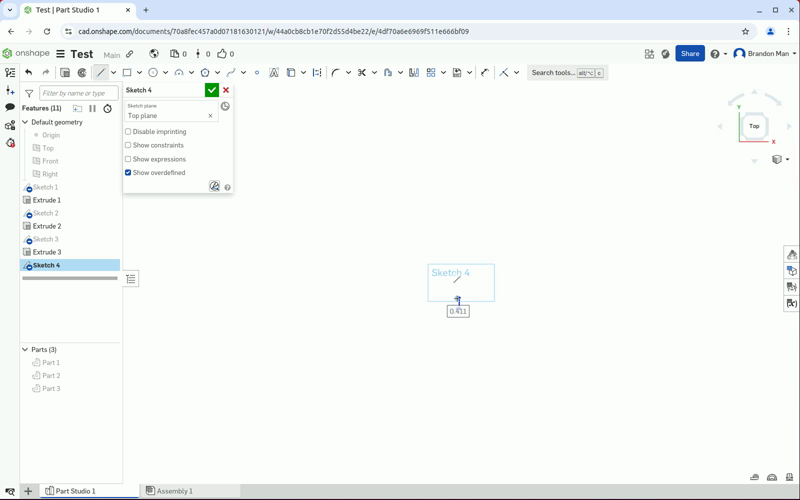
key_up(shift)
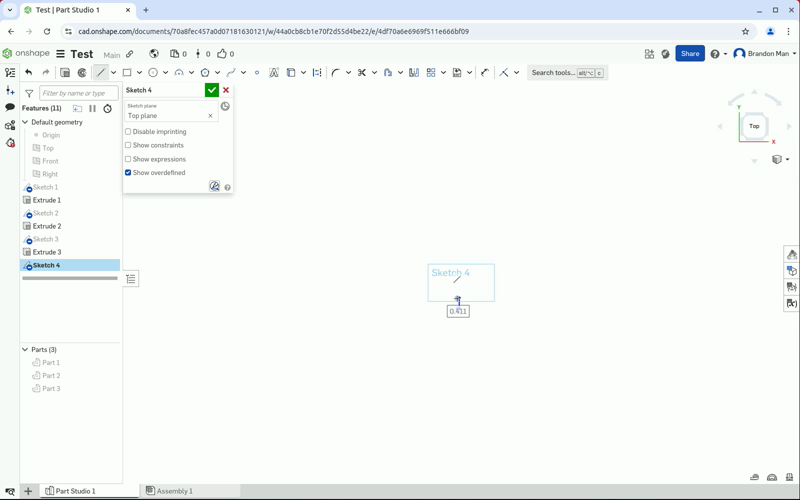
mouse_move(487, 298)
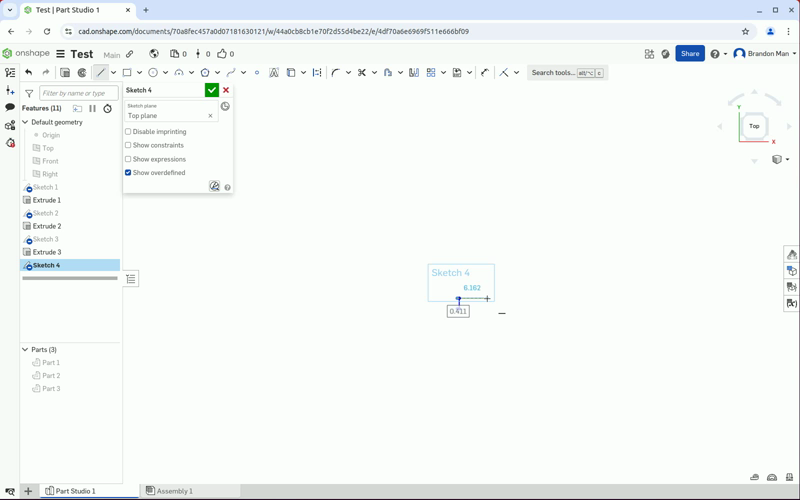
key_down(shift)
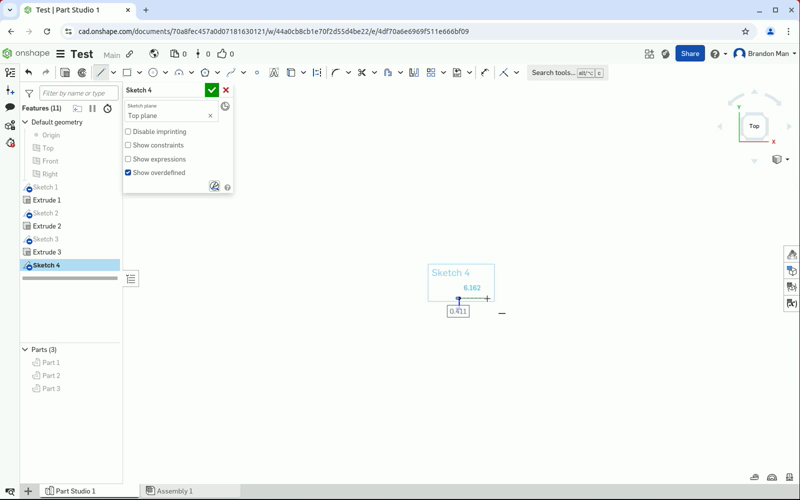
mouse_move(457, 308)
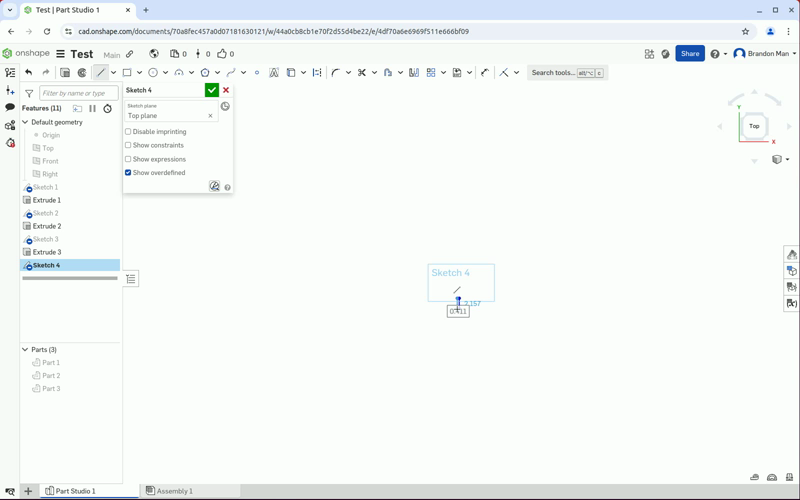
scroll(6)
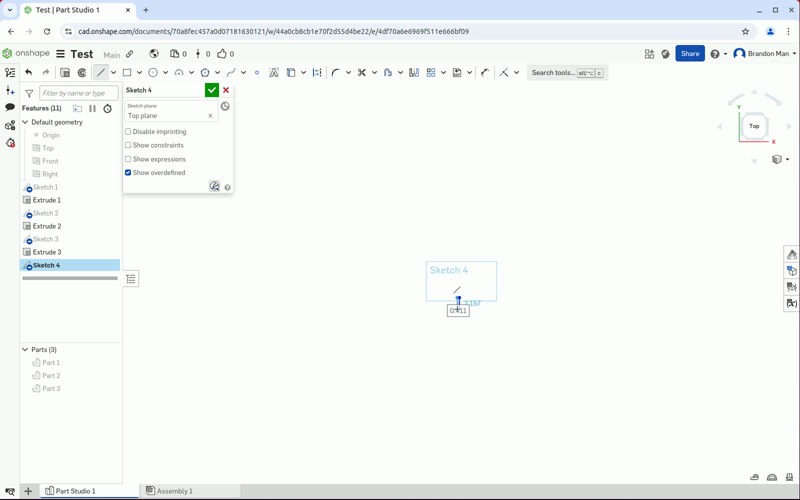
scroll(6)
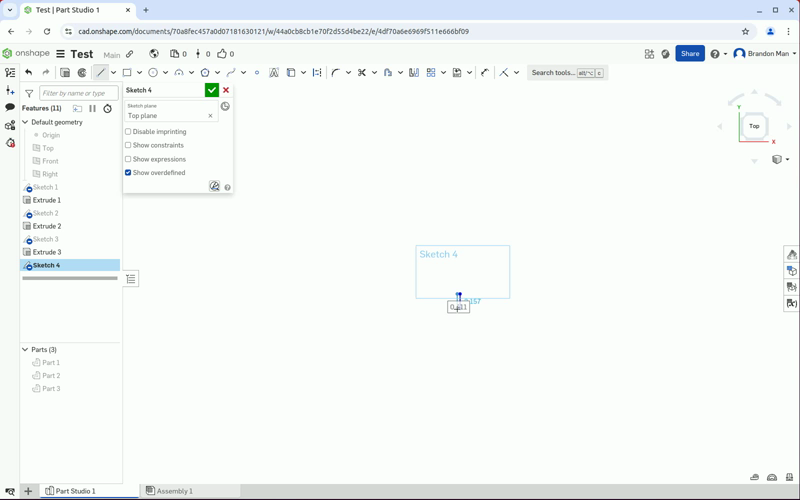
scroll(6)
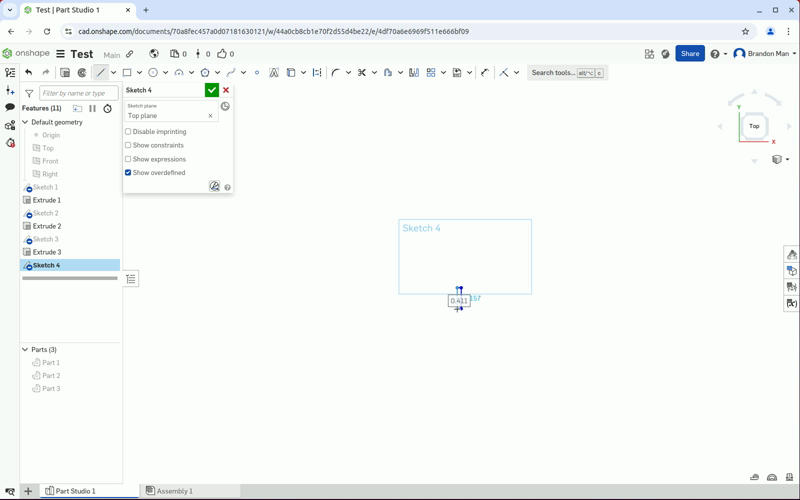
scroll(6)
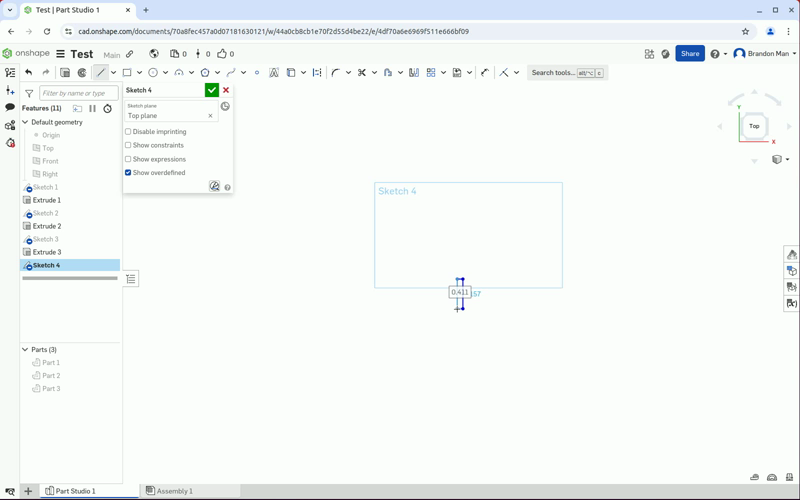
scroll(6)
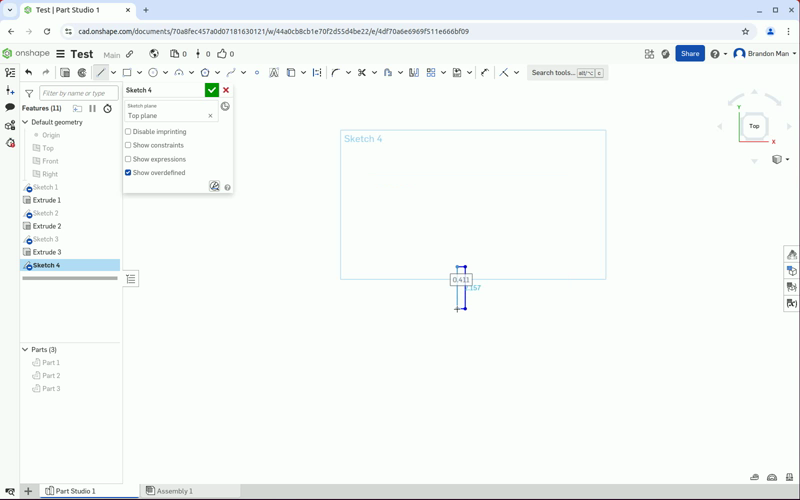
scroll(6)
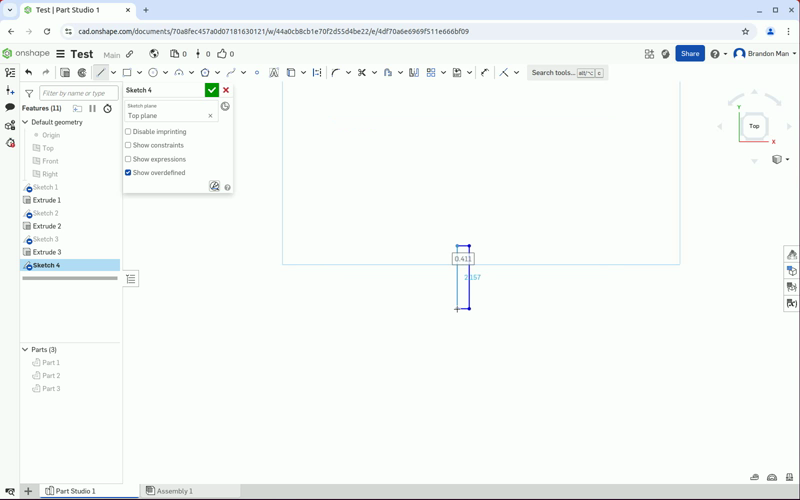
scroll(6)
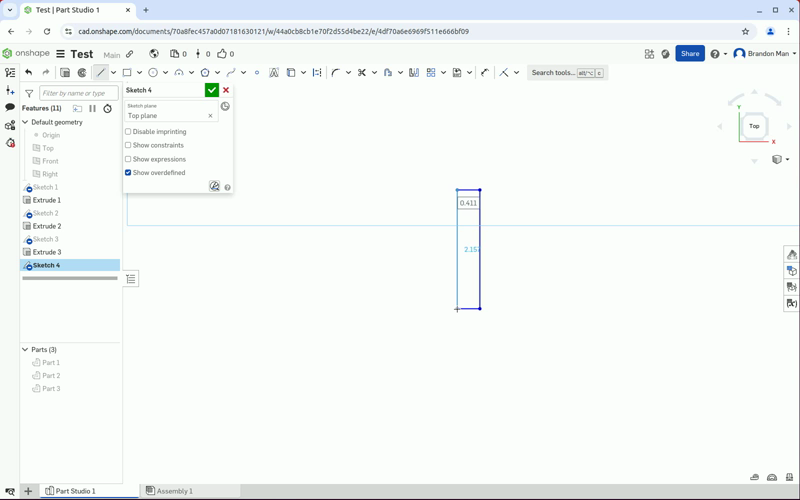
key_up(shift)
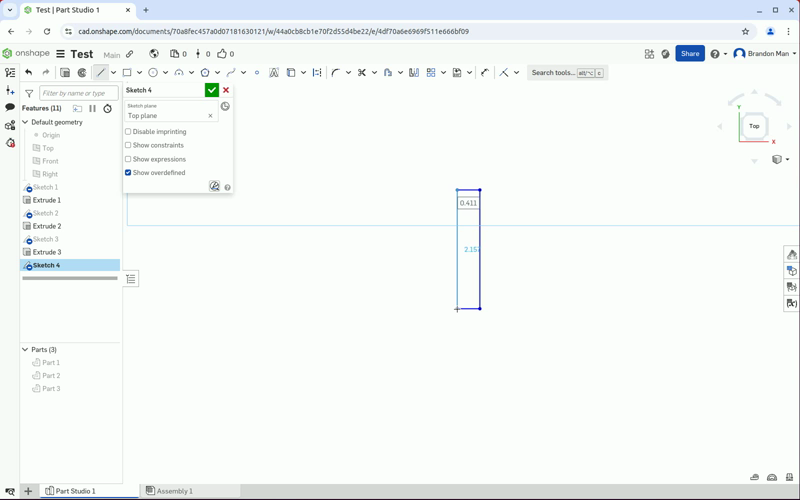
click(457, 308)
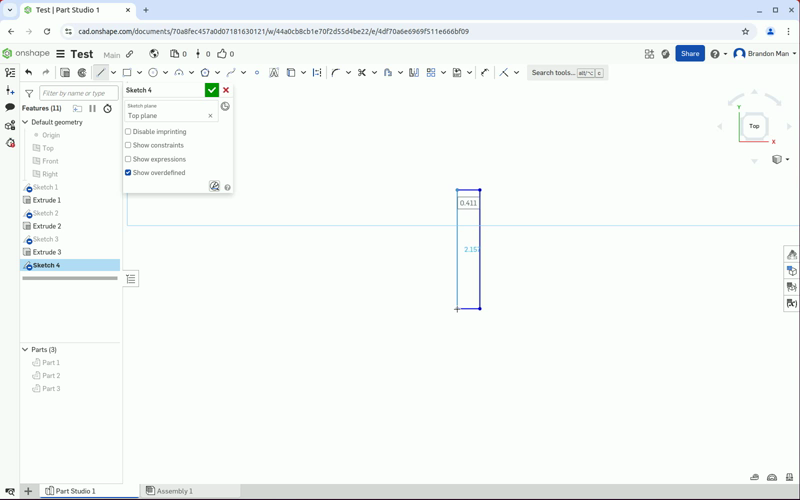
scroll(-6)
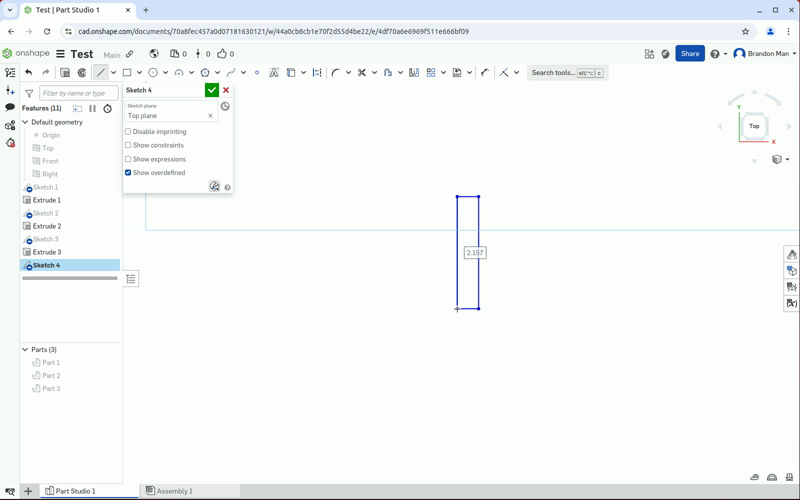
scroll(-6)
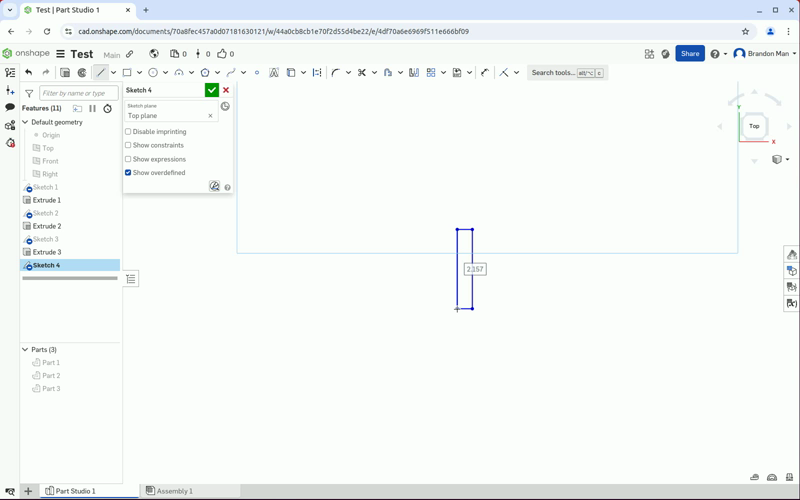
scroll(-6)
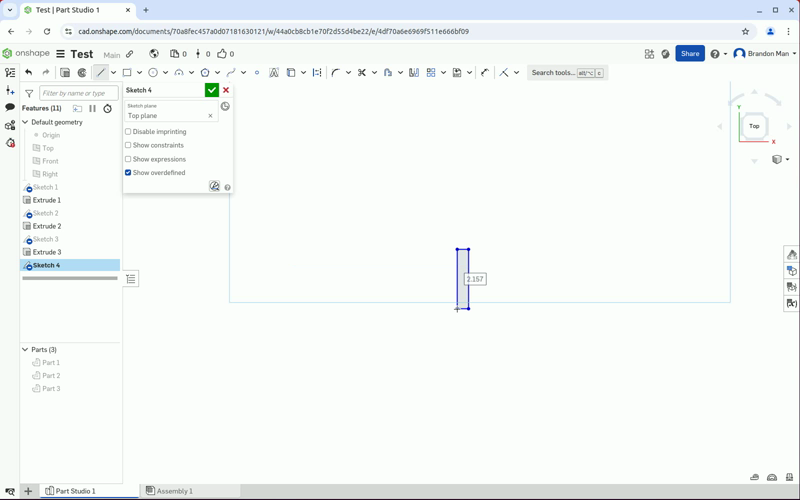
scroll(-6)
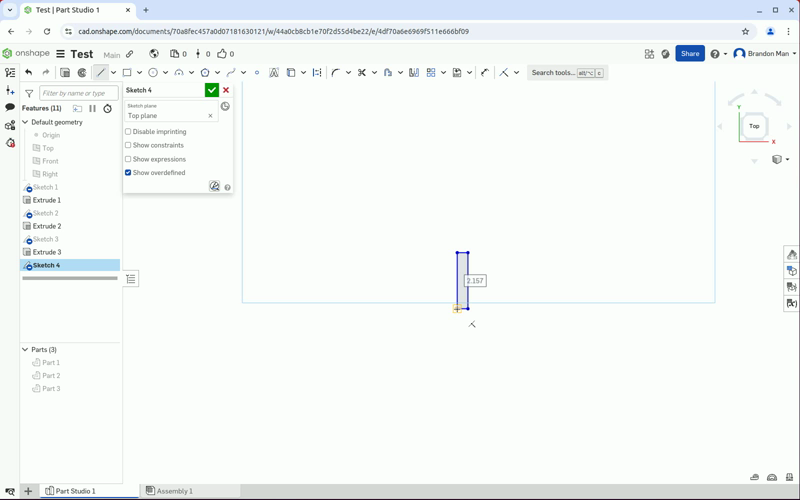
scroll(-6)
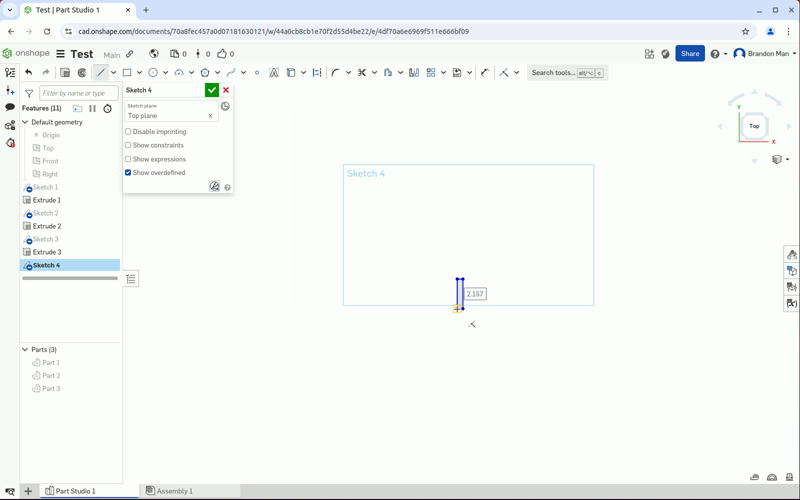
scroll(-6)
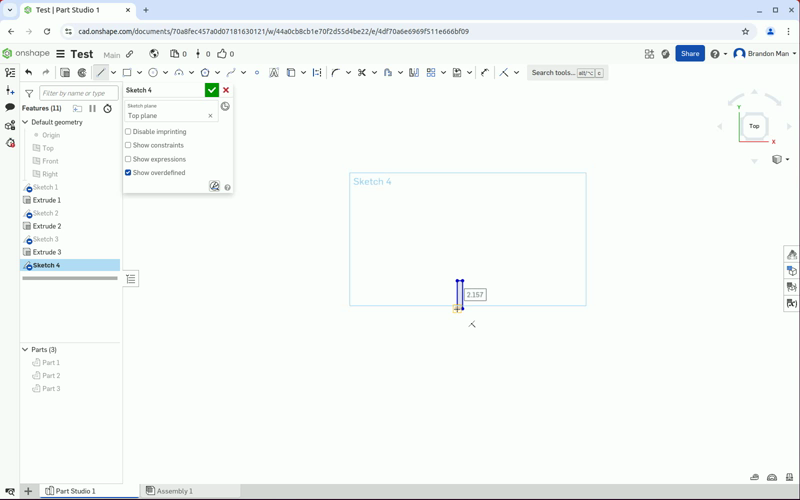
scroll(-6)
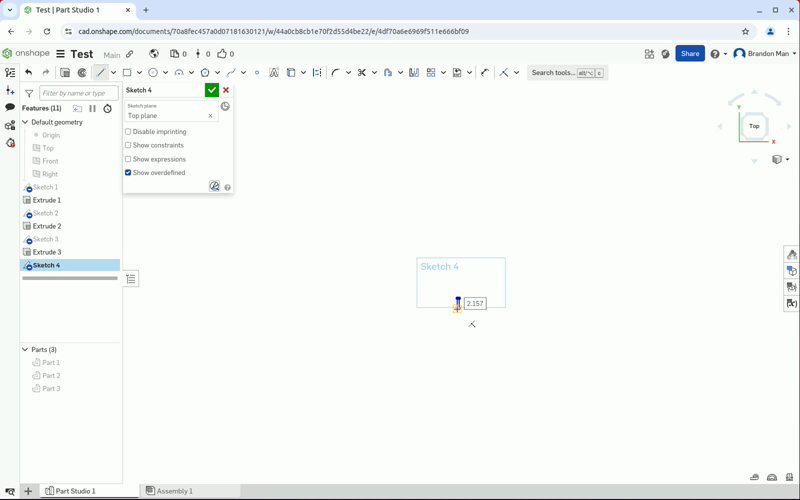
key(esc)
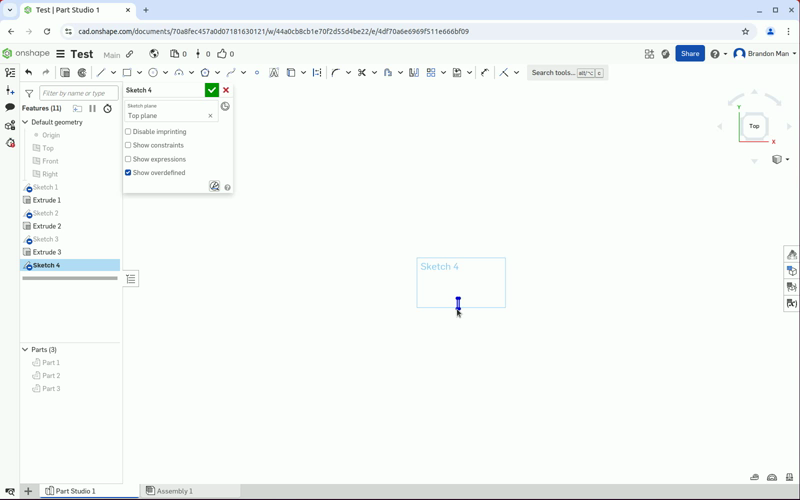
mouse_move(458, 303)
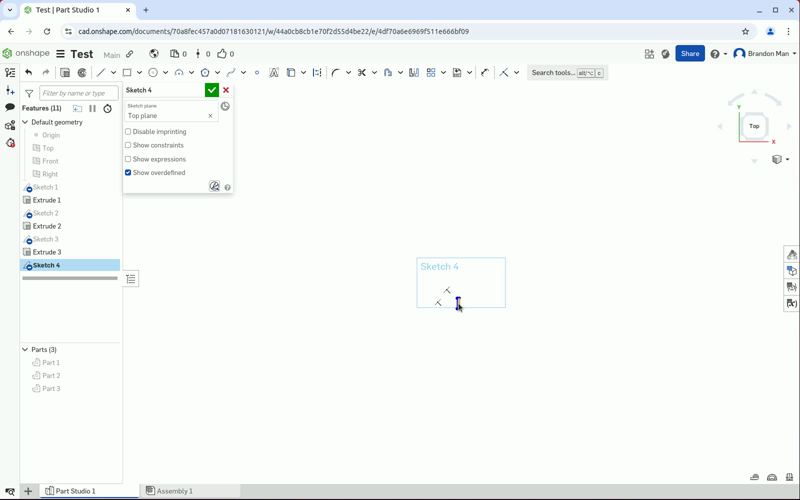
scroll(6)
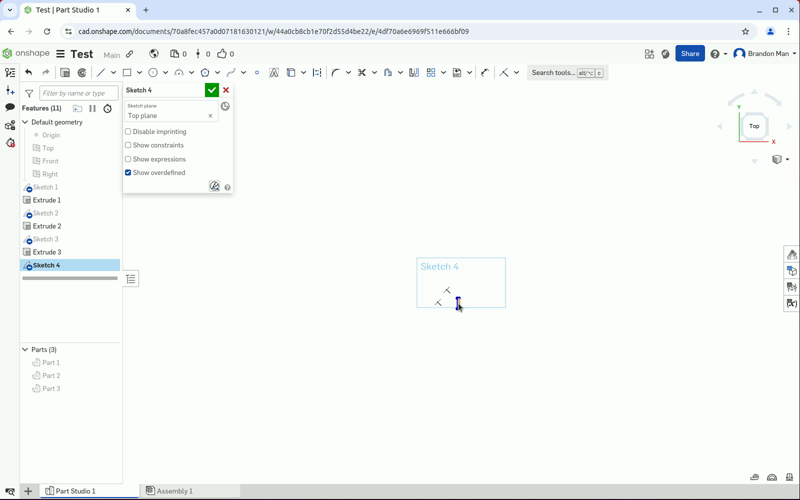
scroll(6)
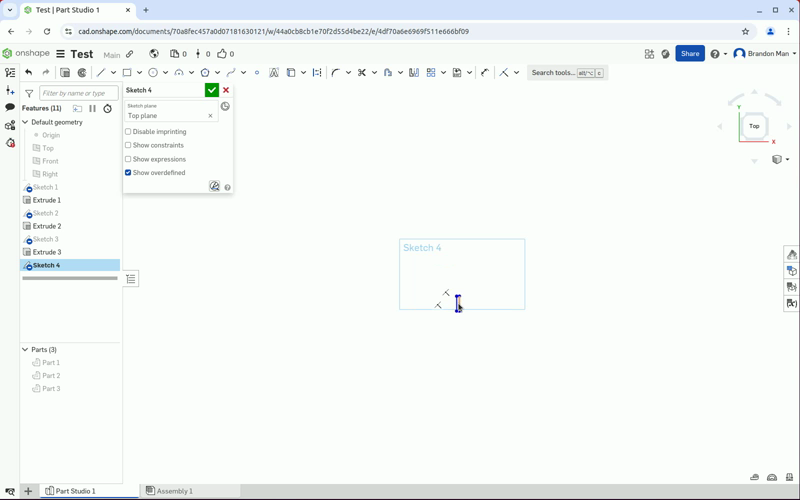
scroll(6)
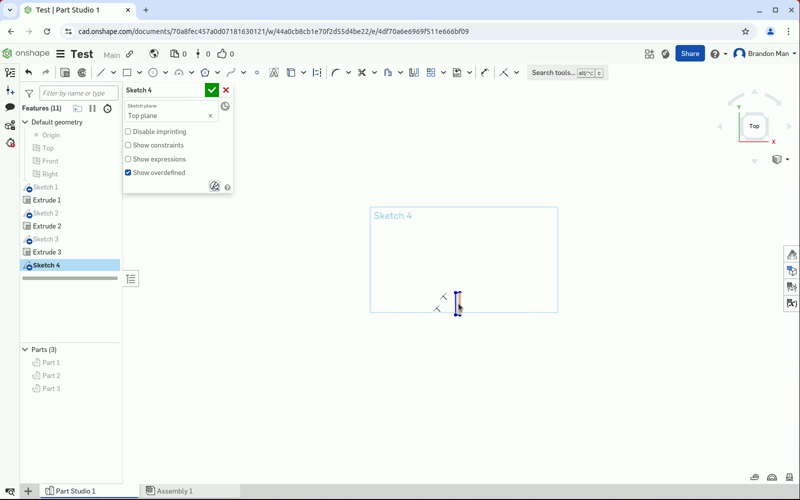
scroll(6)
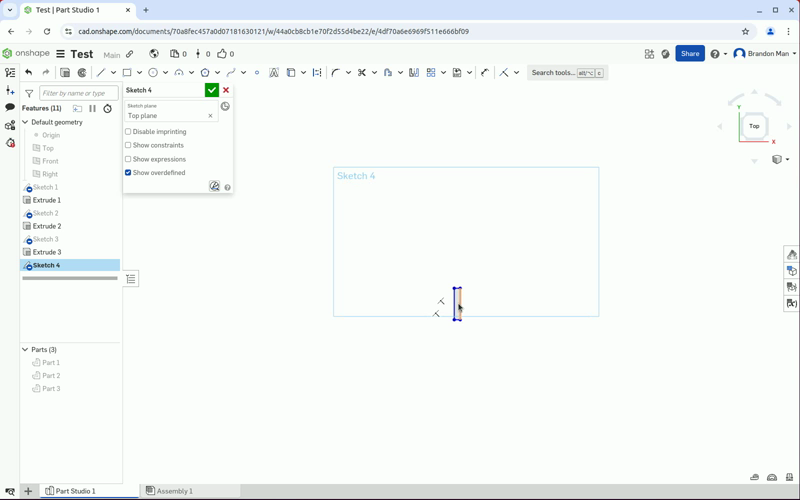
scroll(6)
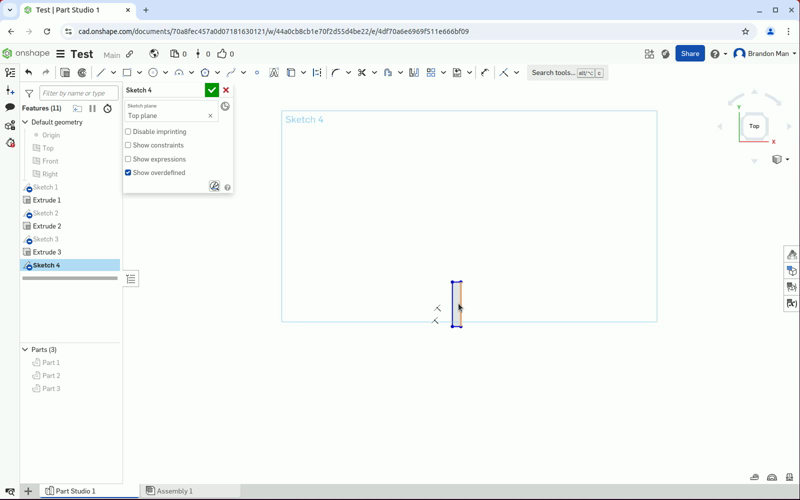
scroll(6)
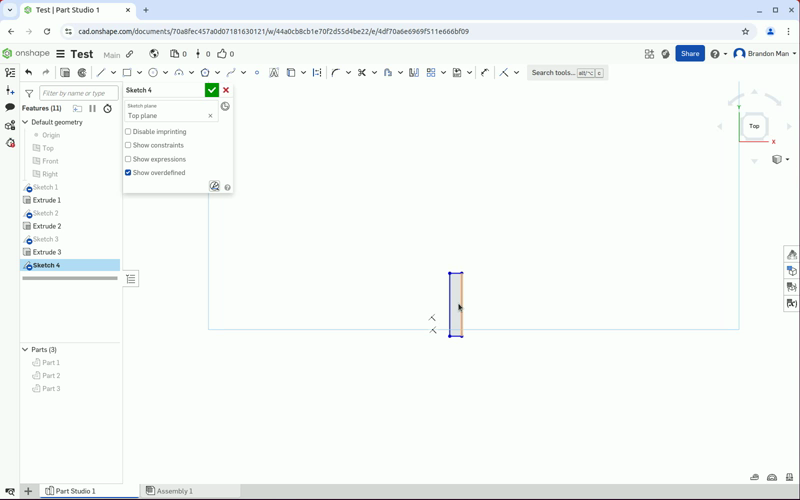
scroll(6)
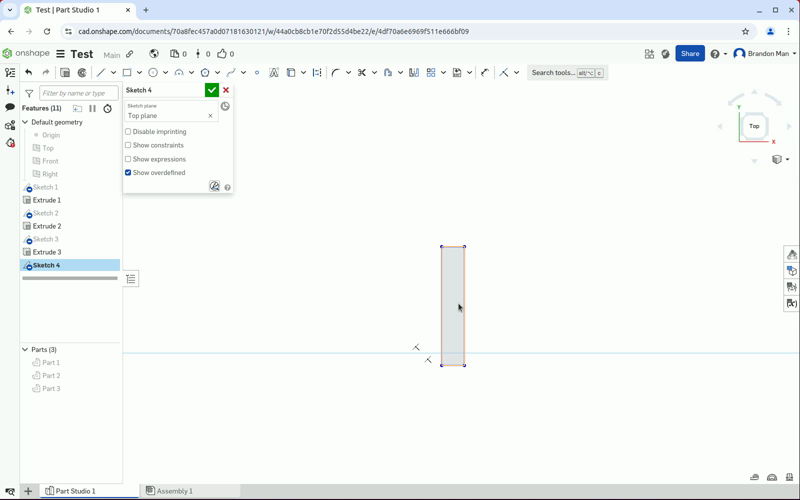
click(458, 303)
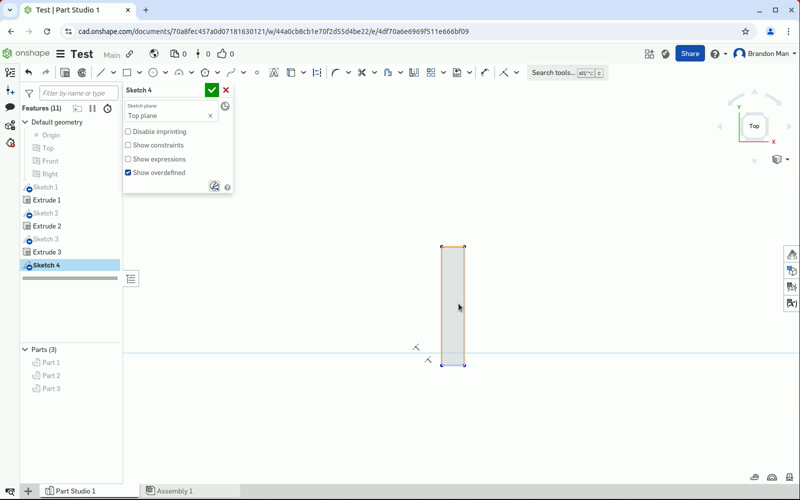
scroll(-6)
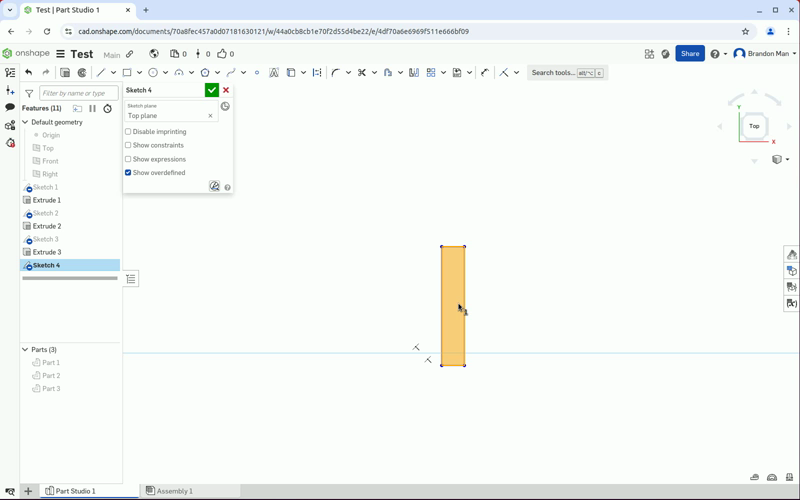
scroll(-6)
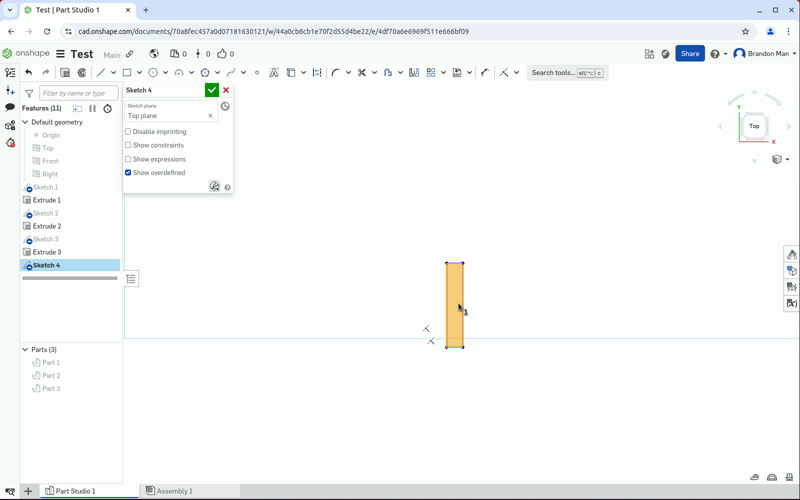
scroll(-6)
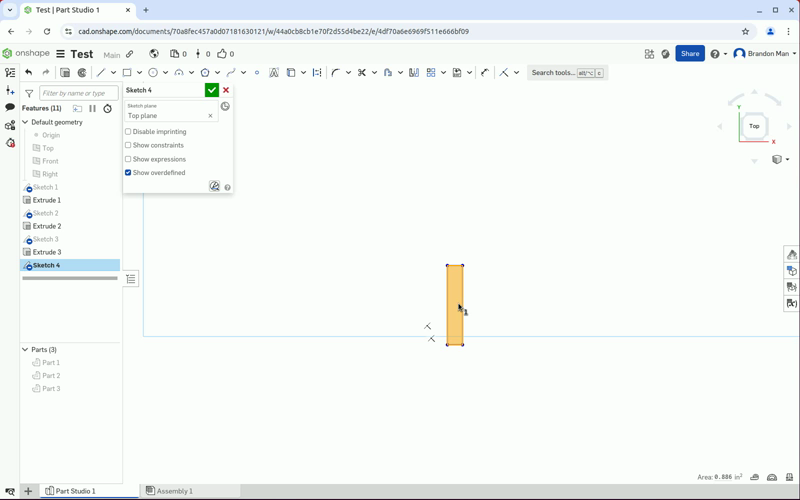
scroll(-6)
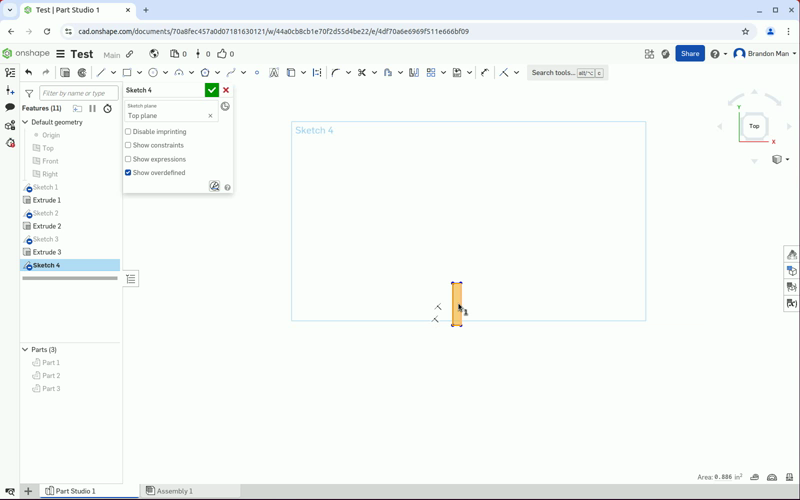
scroll(-6)
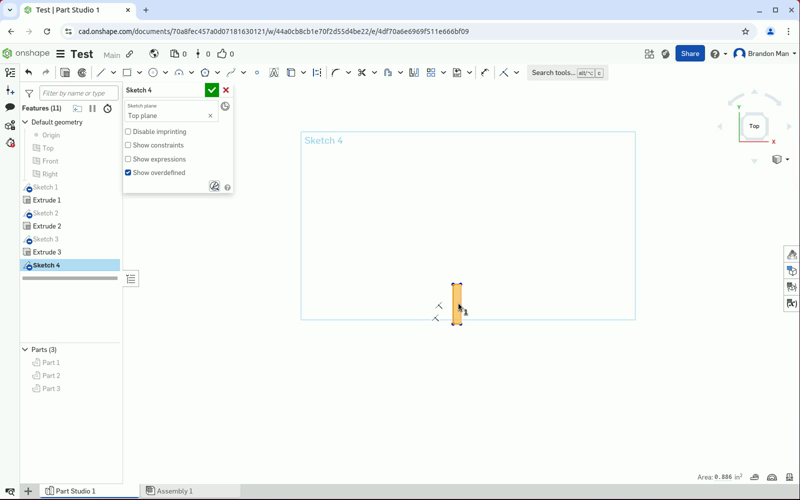
scroll(-6)
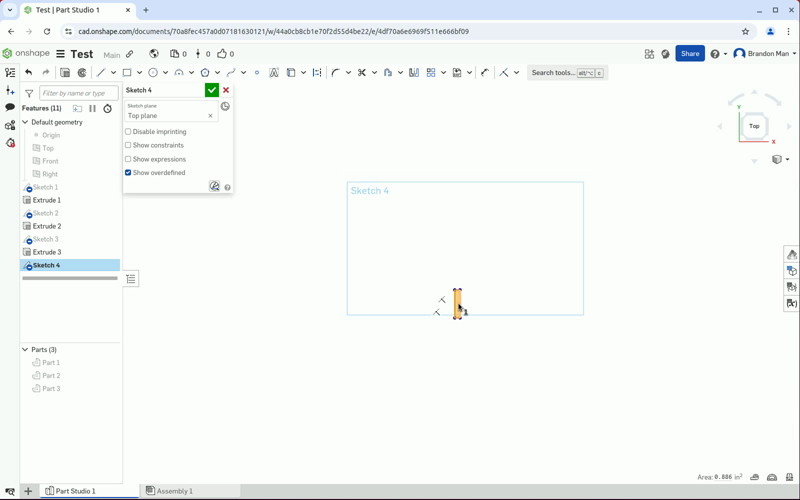
scroll(-6)
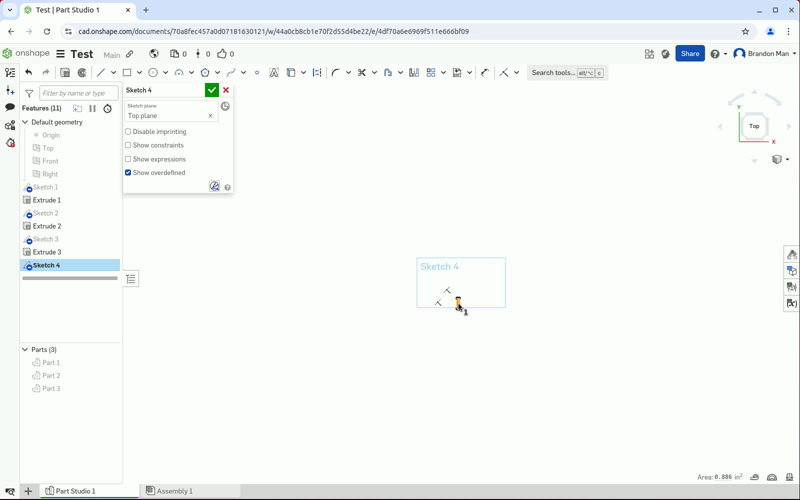
mouse_move(73, 352)
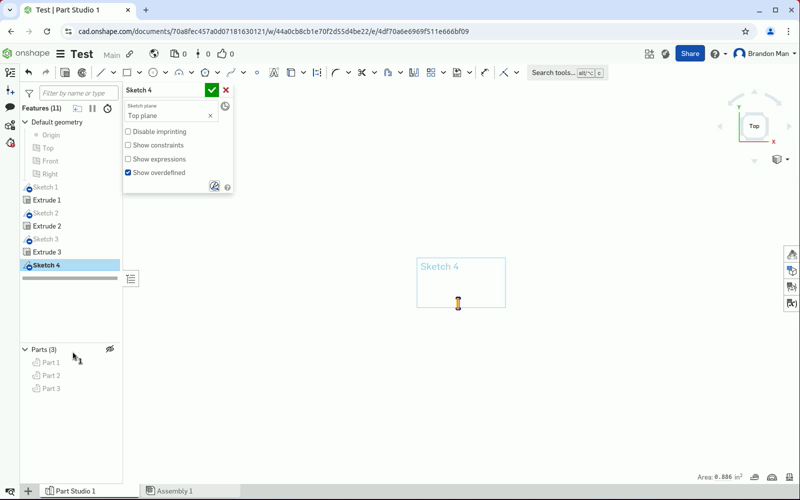
key(shift+y)
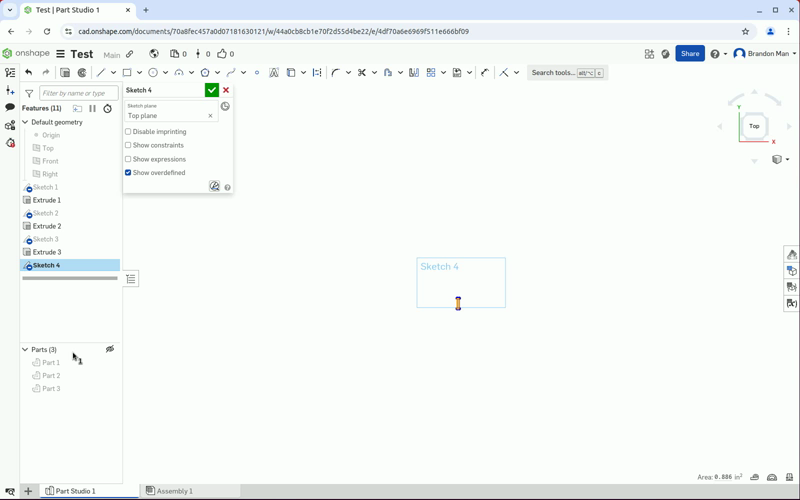
key(shift+e)
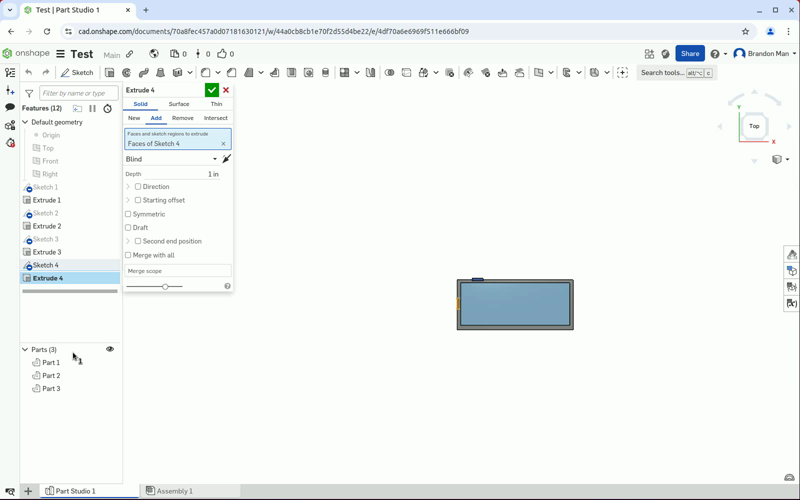
mouse_move(143, 106)
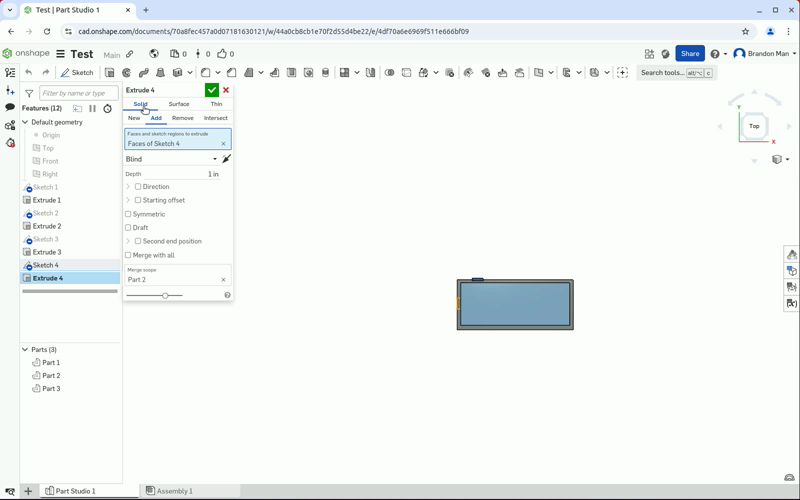
click(143, 106)
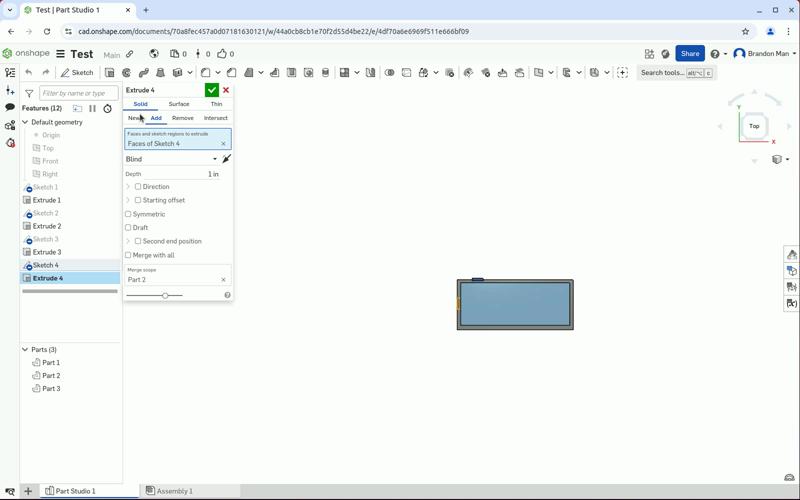
mouse_move(137, 120)
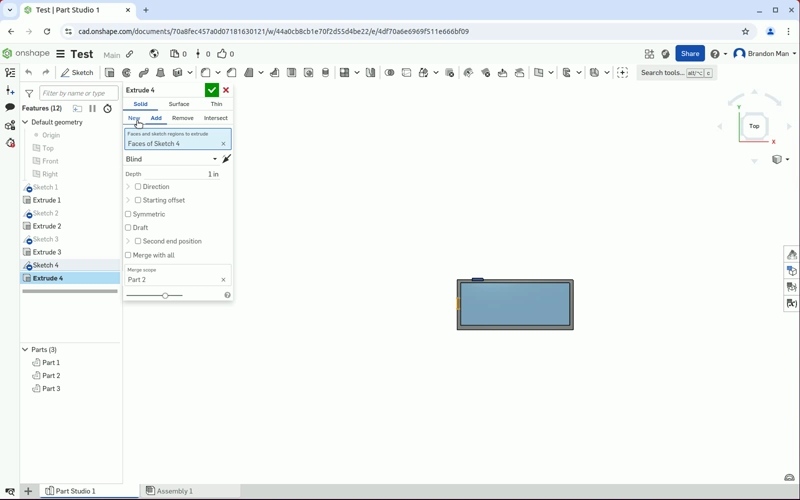
click(137, 120)
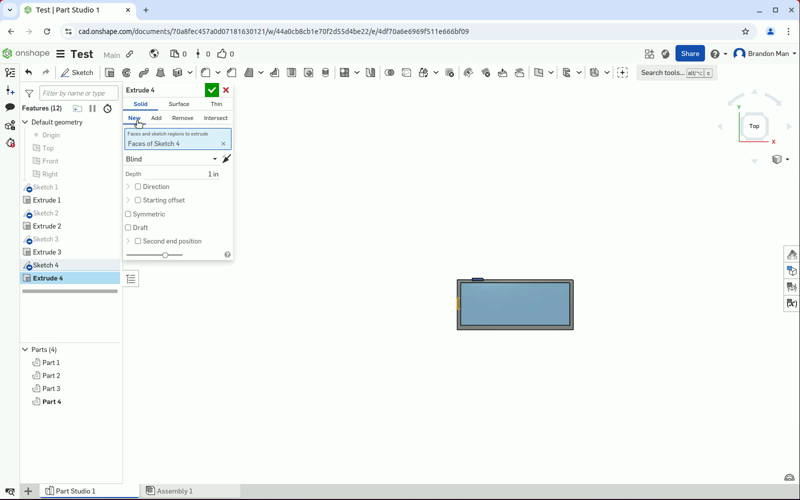
key(tab, 4)
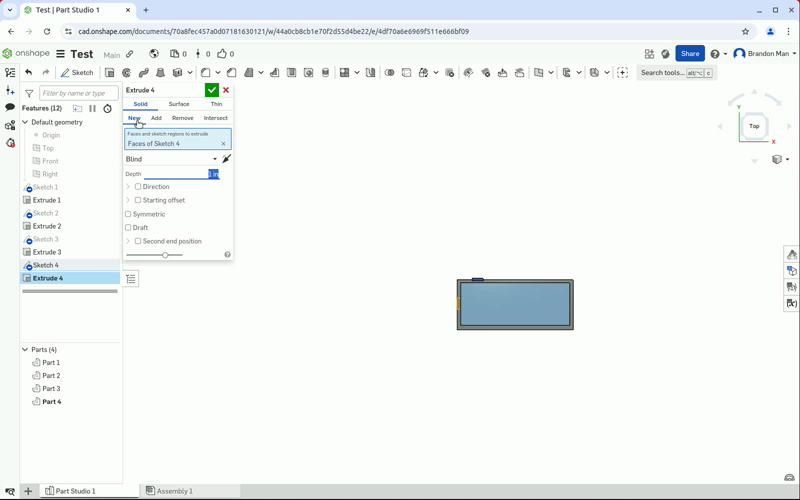
text(4.574)
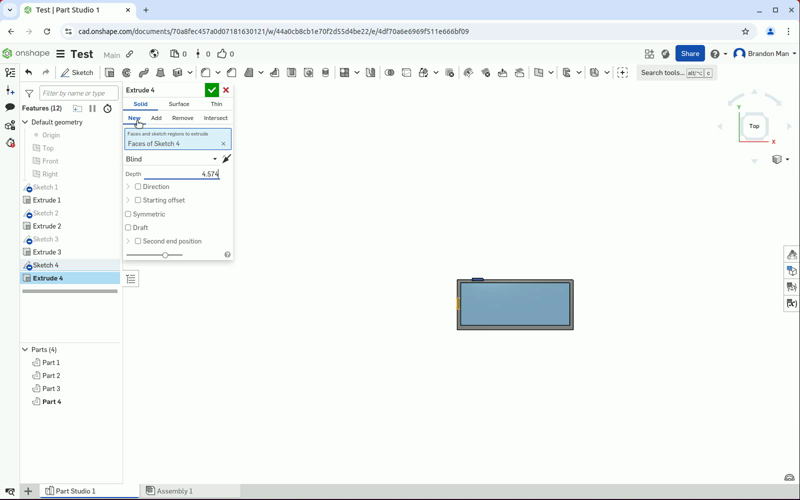
key(enter)
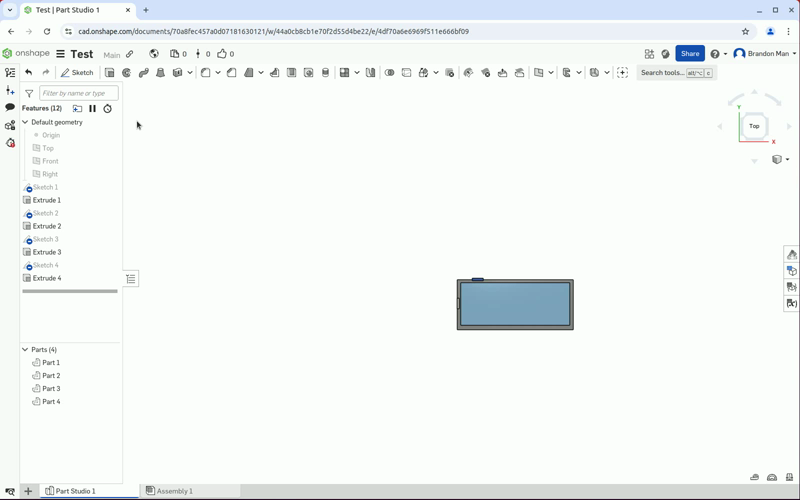
key(shift+h)
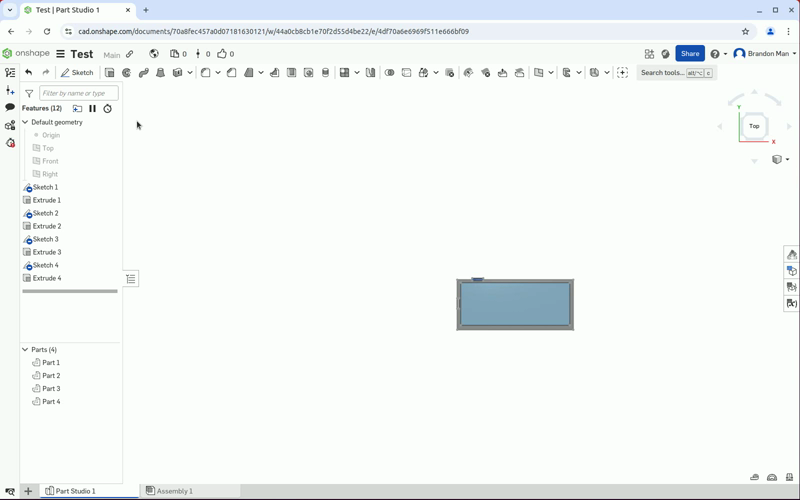
key(shift+h)
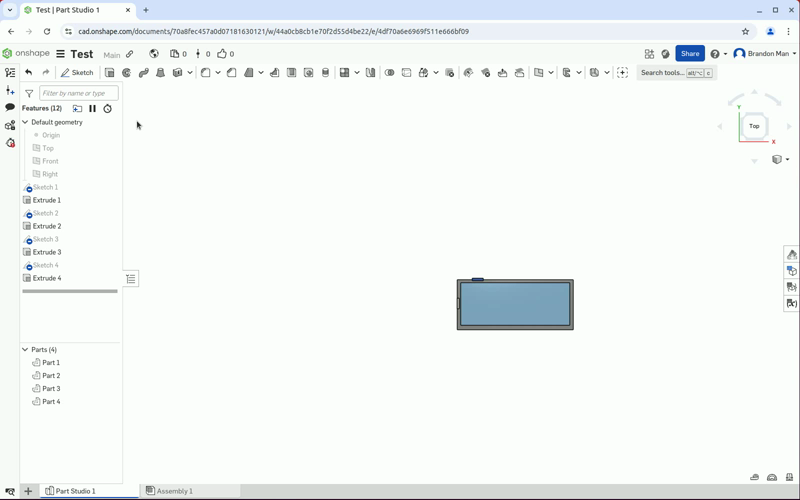
mouse_move(73, 189)
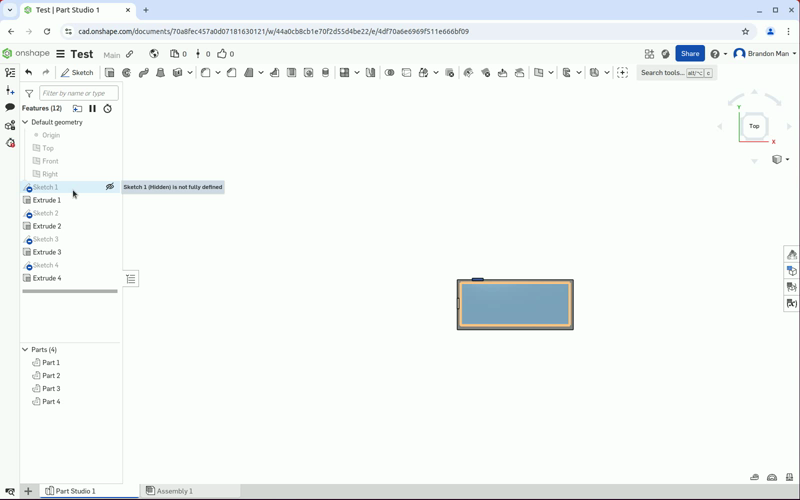
click(73, 189)
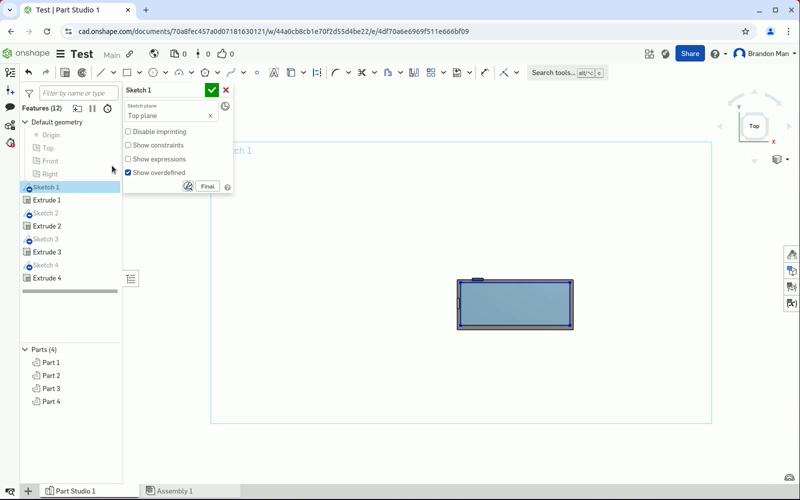
mouse_move(229, 92)
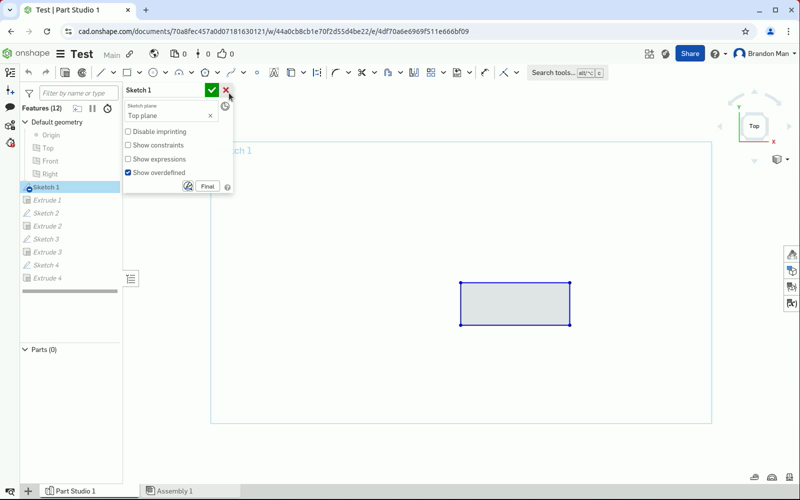
click(229, 92)
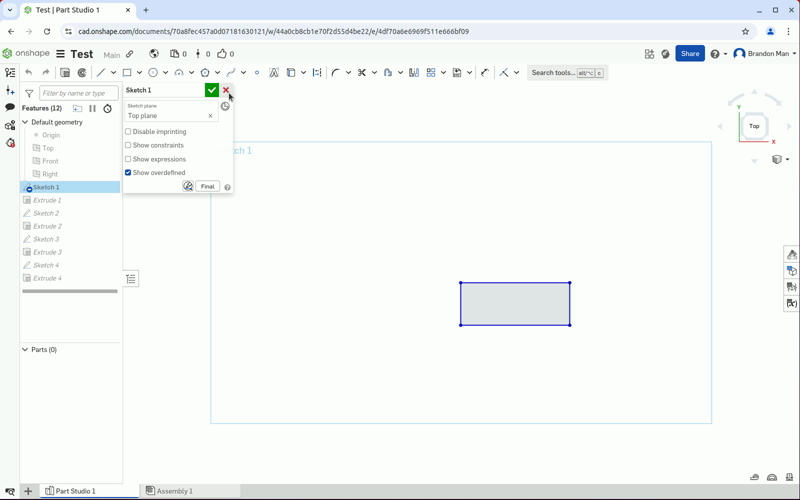
key(shift+s)
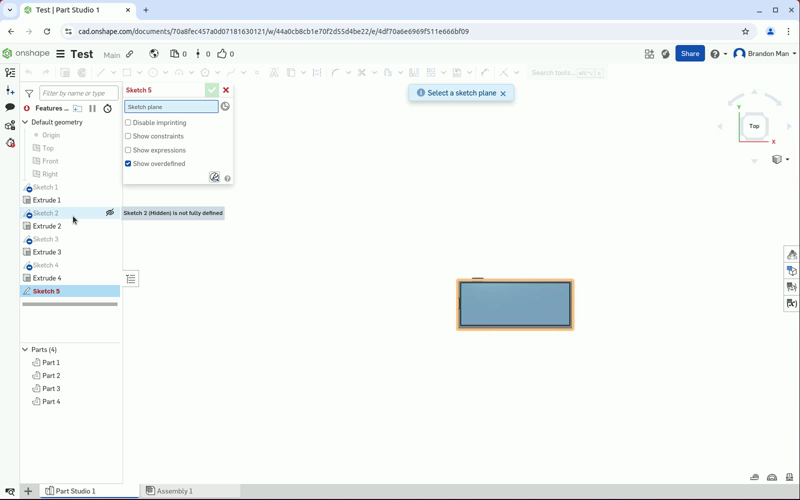
scroll(3)
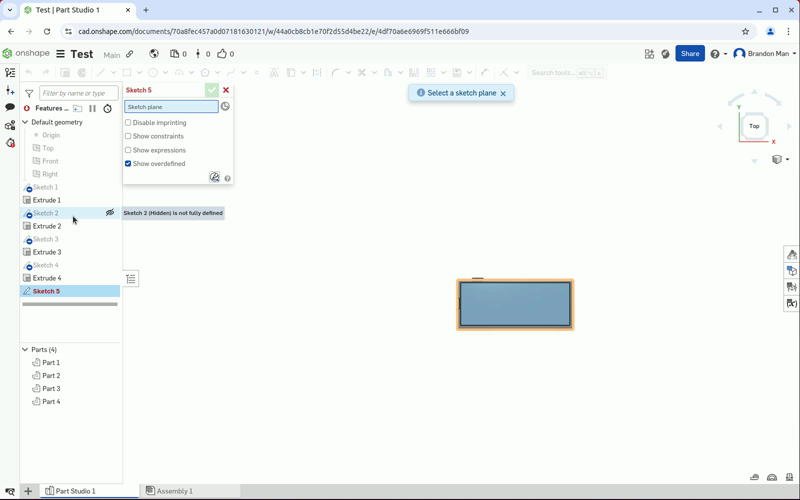
mouse_move(73, 150)
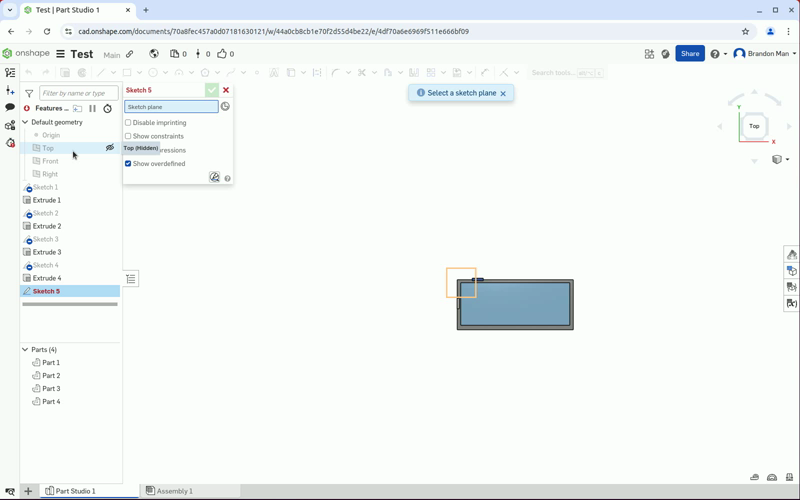
click(73, 150)
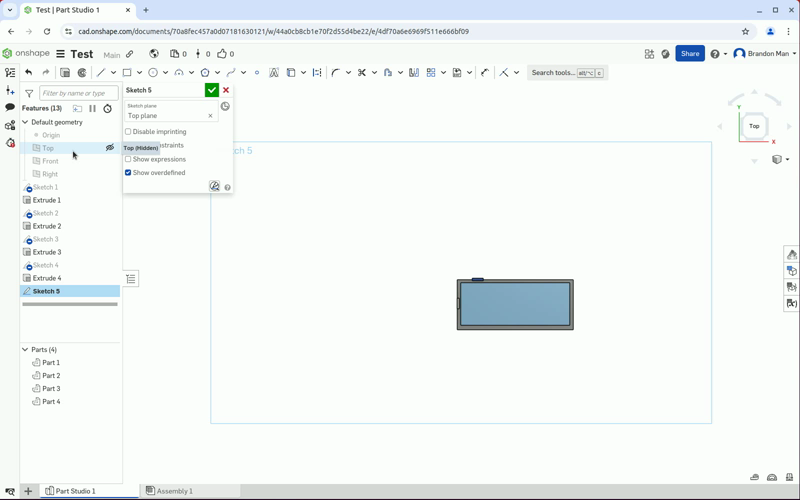
mouse_move(73, 352)
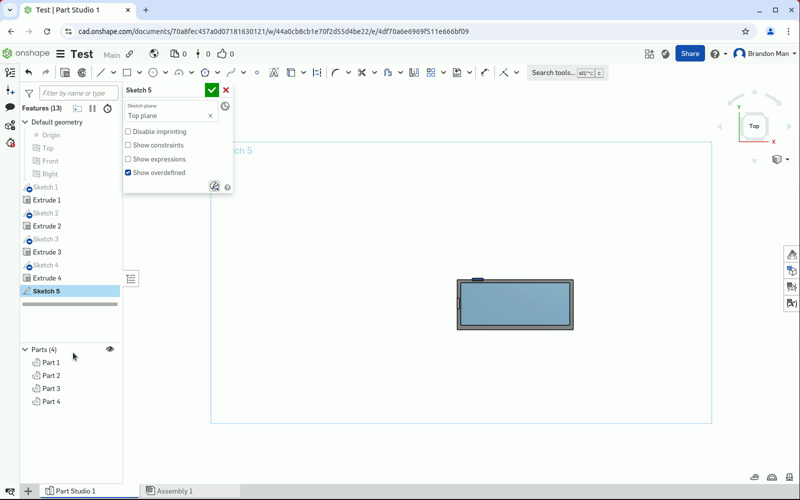
key(y)
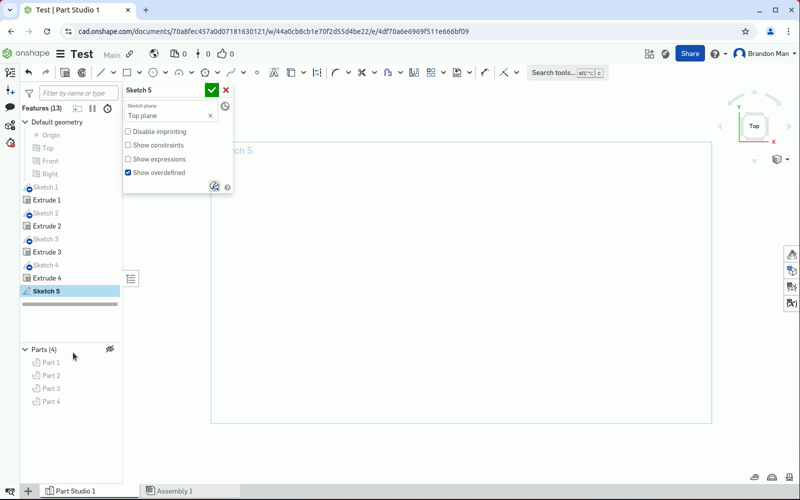
key(l)
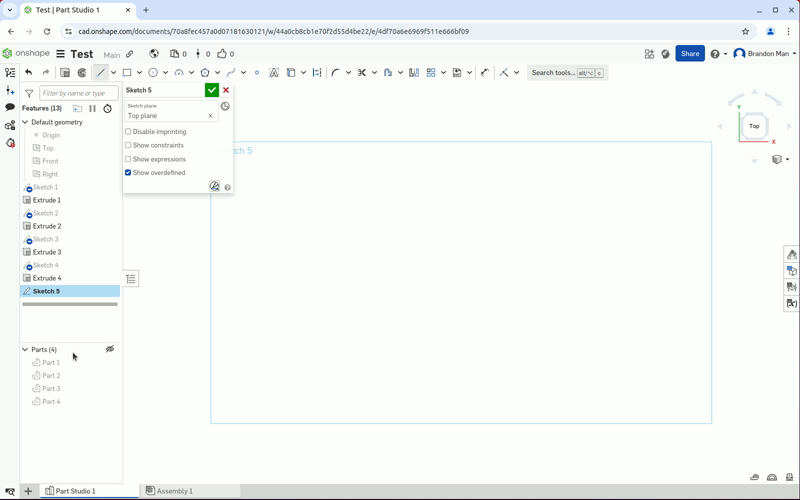
key_down(shift)
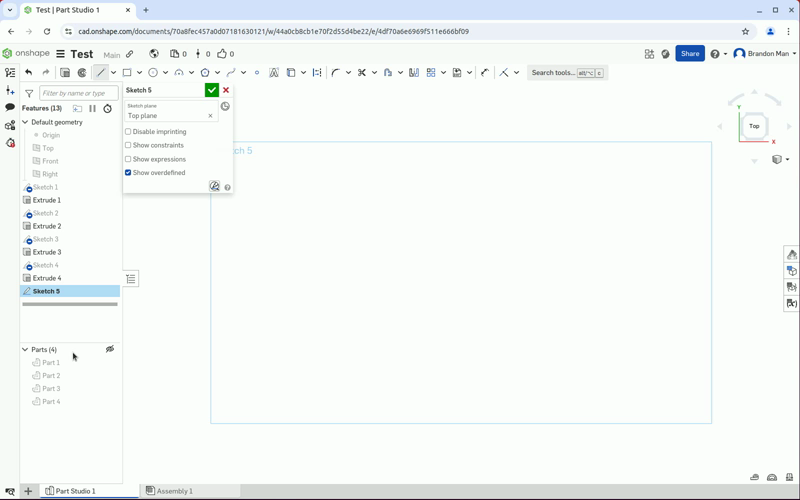
mouse_move(472, 329)
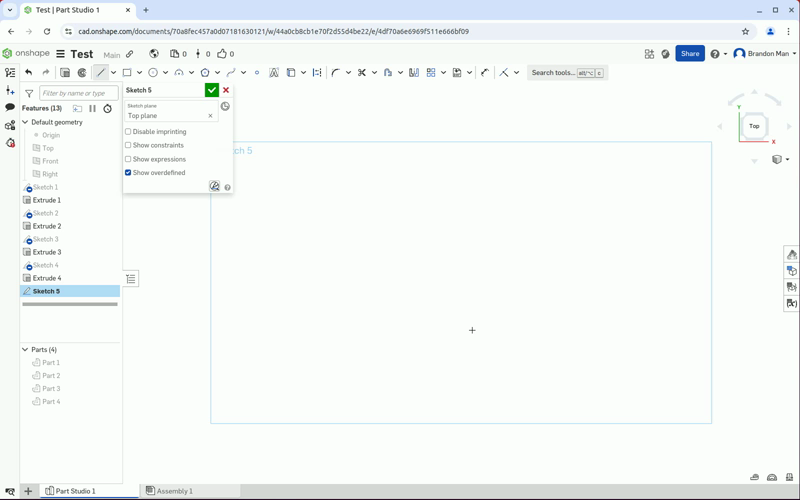
click(472, 329)
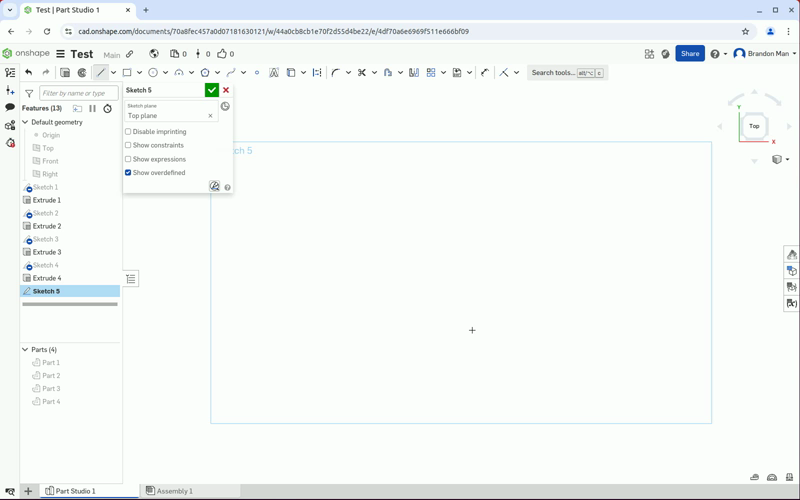
key_up(shift)
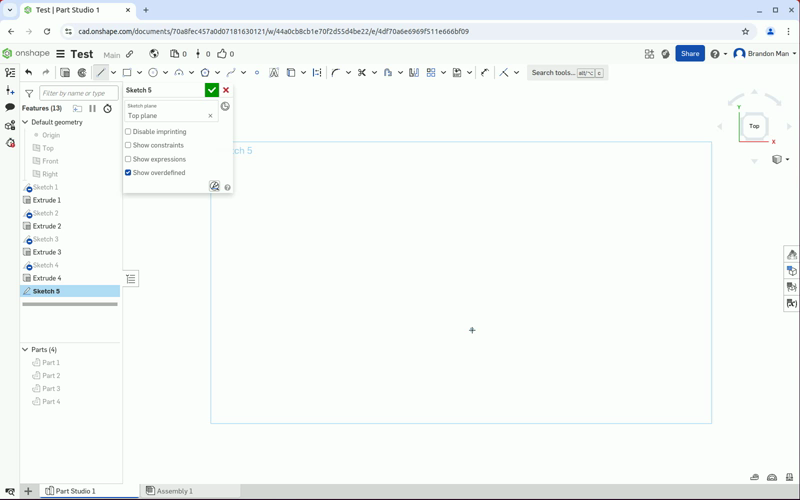
key_down(shift)
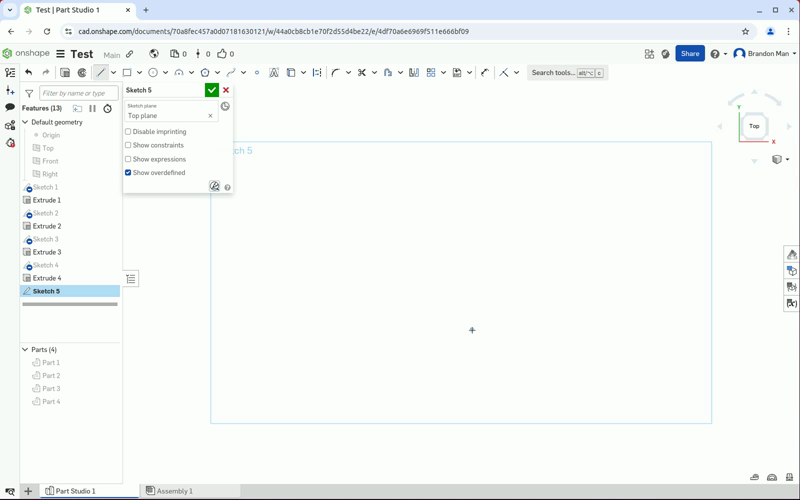
mouse_move(502, 329)
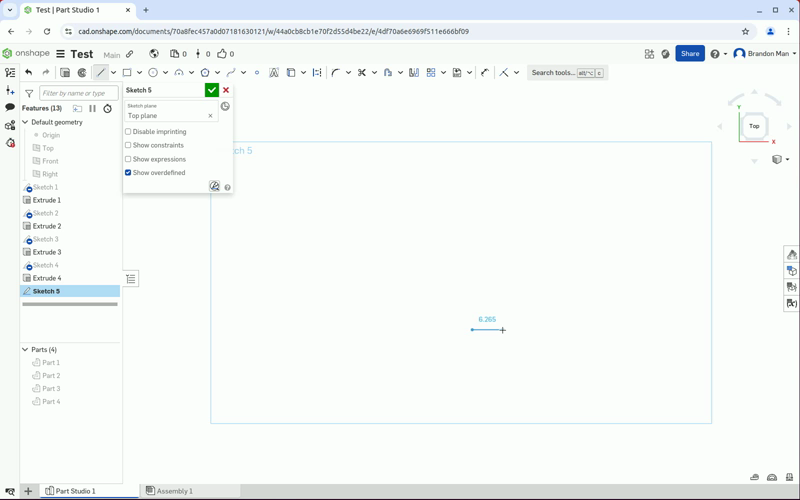
mouse_move(483, 329)
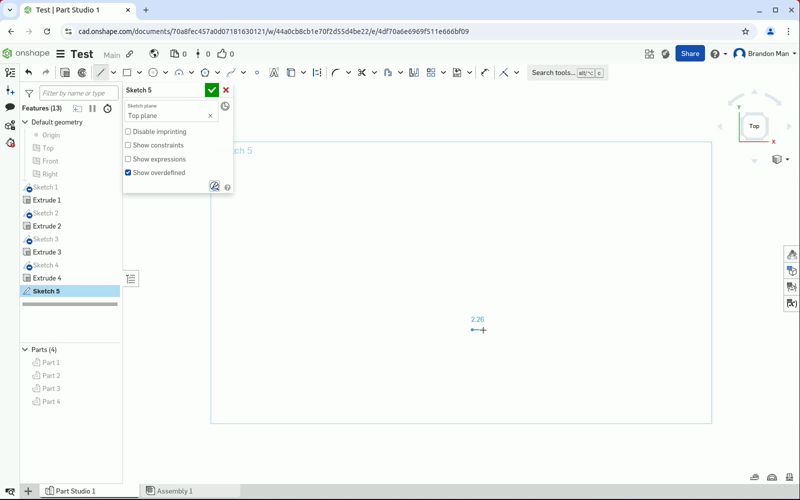
click(483, 329)
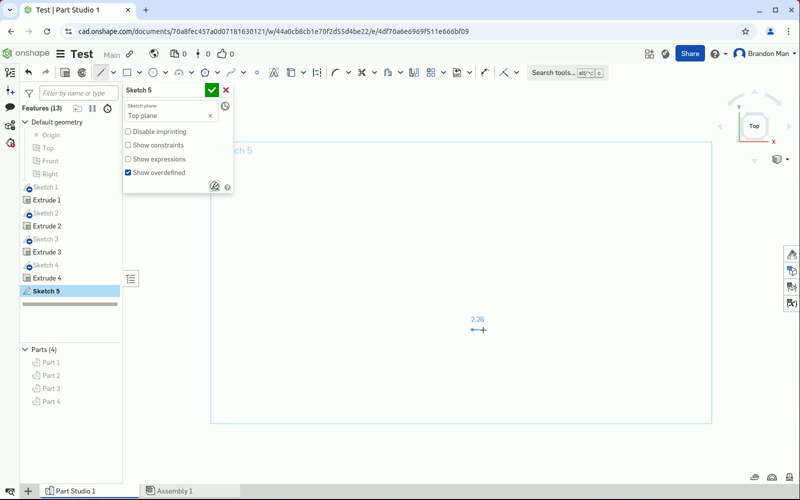
key_up(shift)
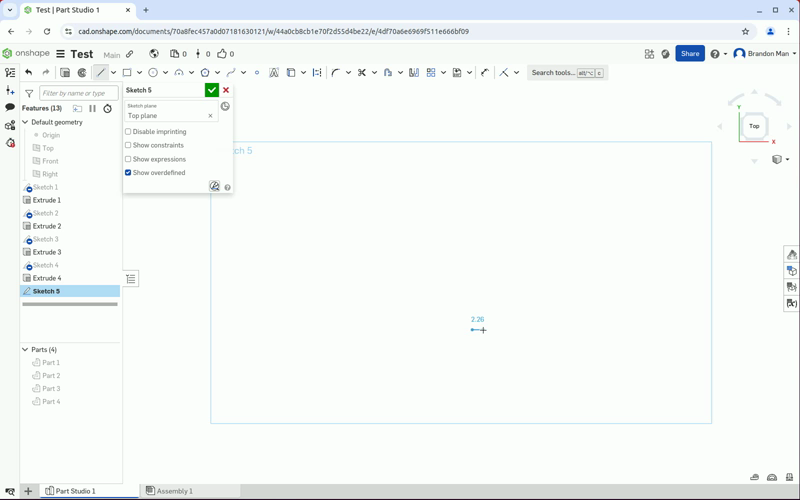
key_down(shift)
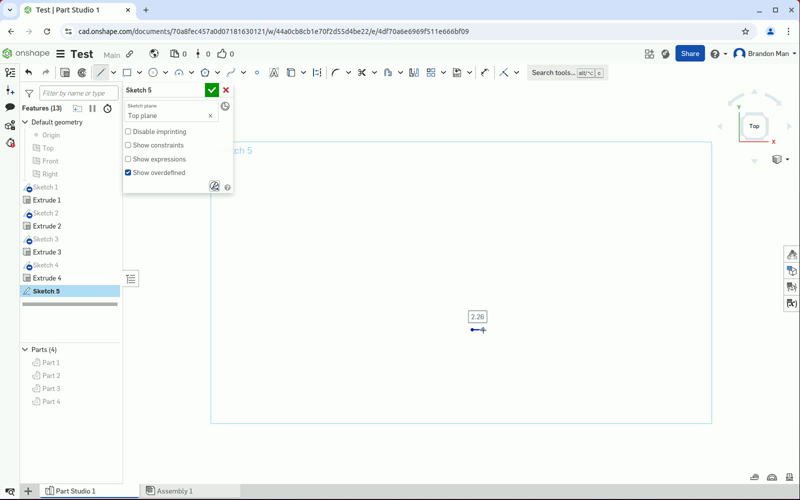
mouse_move(513, 329)
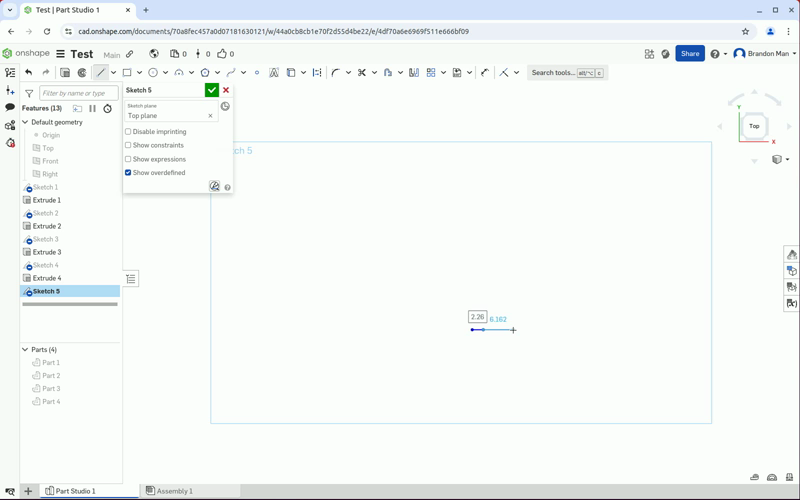
mouse_move(483, 327)
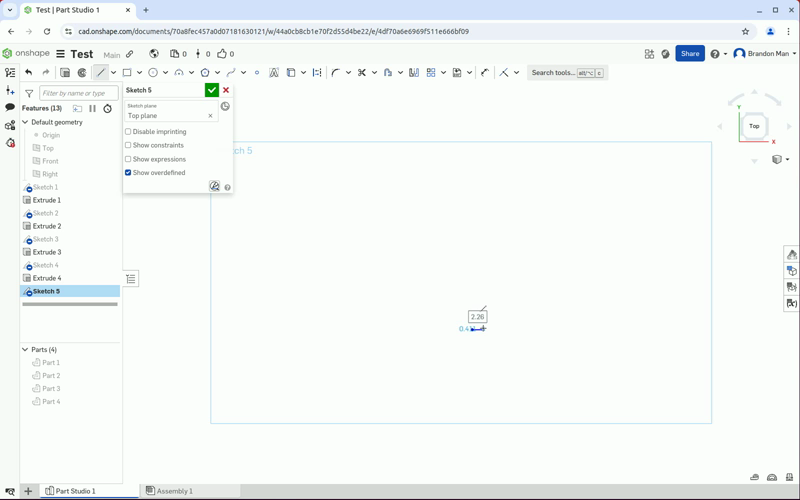
scroll(6)
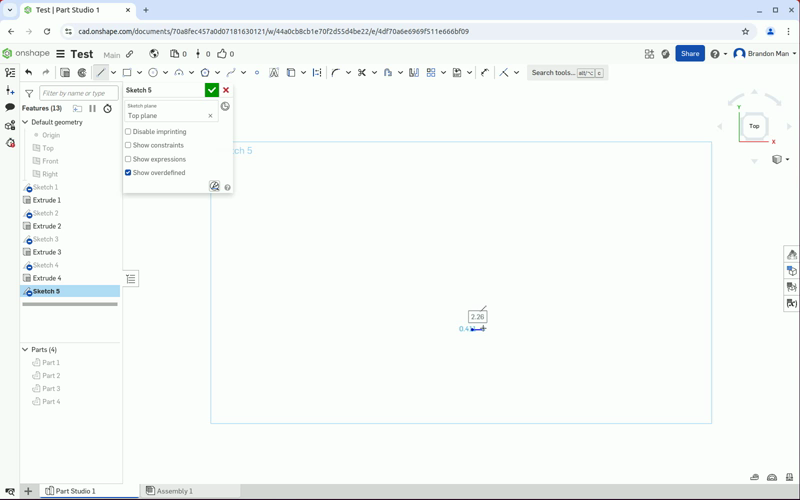
scroll(6)
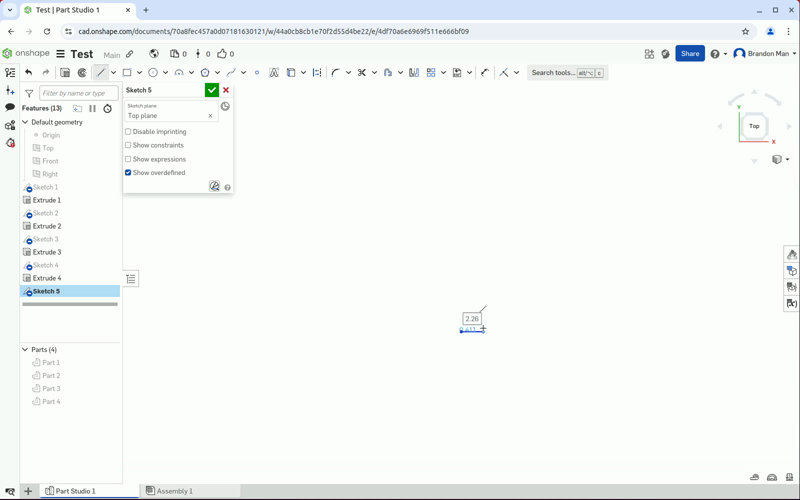
scroll(6)
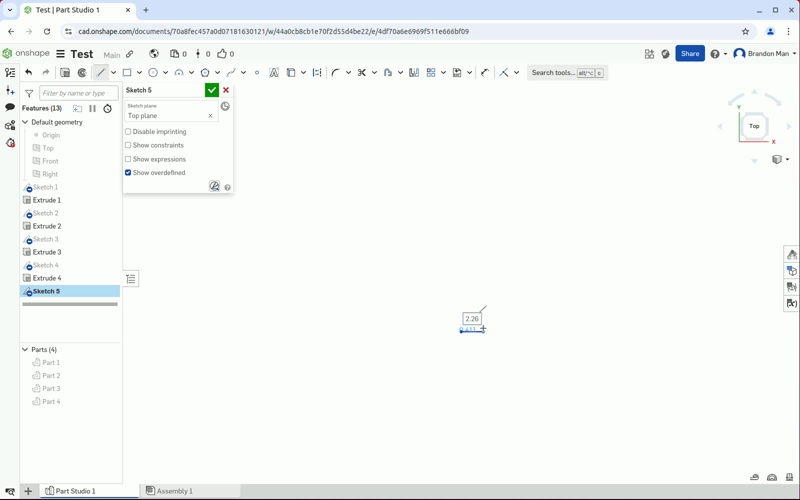
scroll(6)
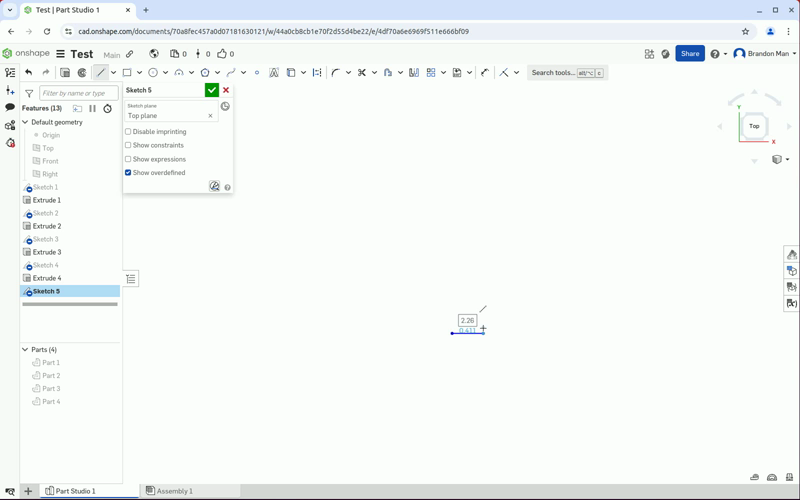
scroll(6)
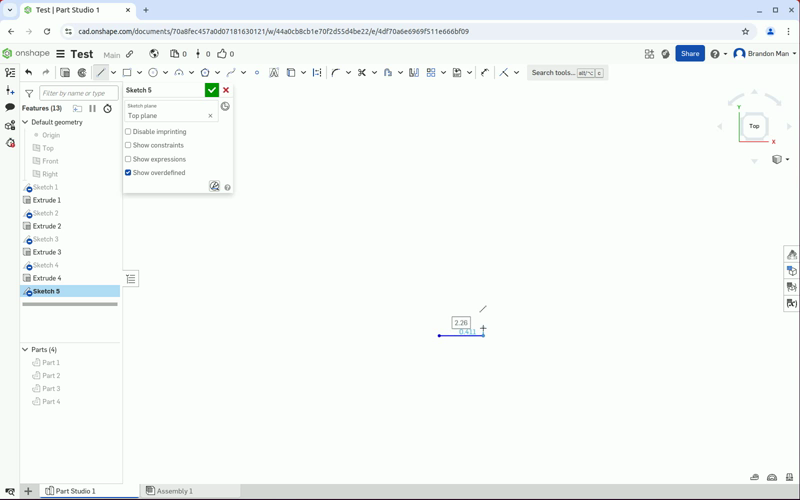
scroll(6)
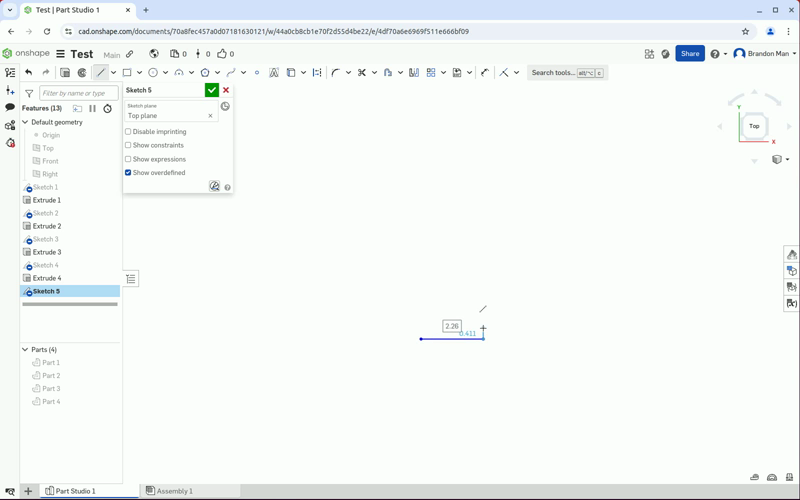
scroll(6)
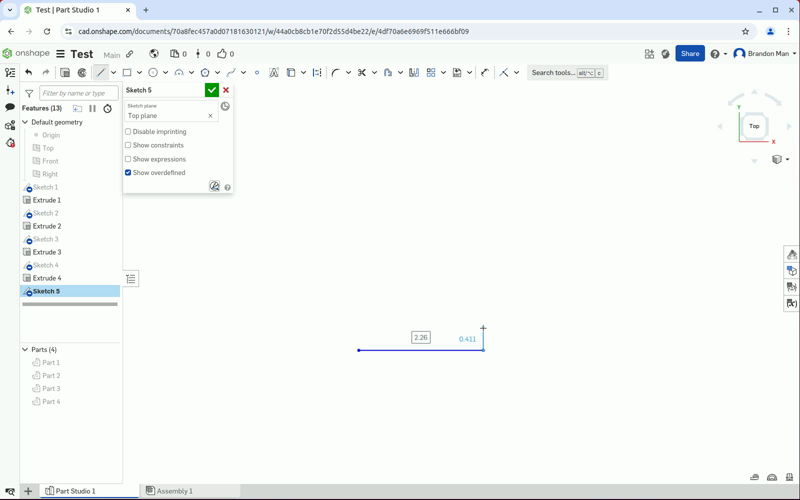
click(483, 327)
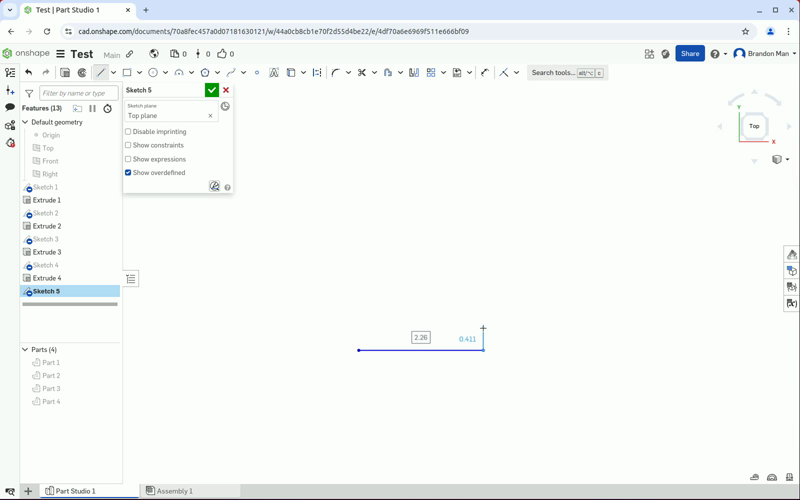
scroll(-6)
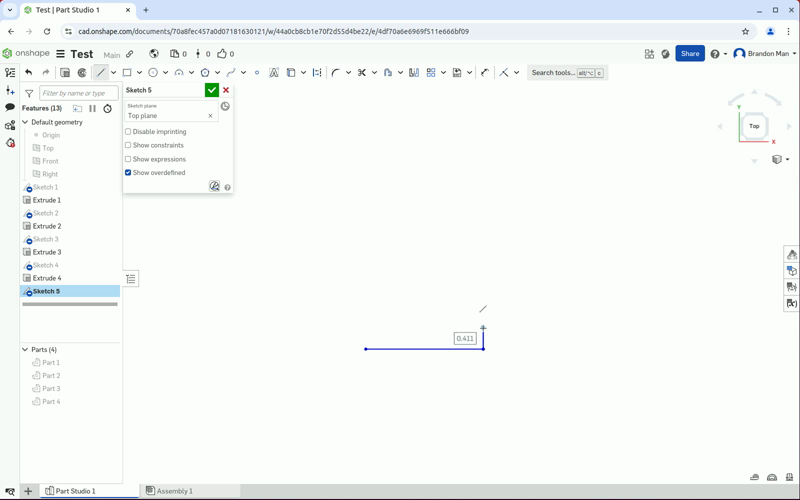
scroll(-6)
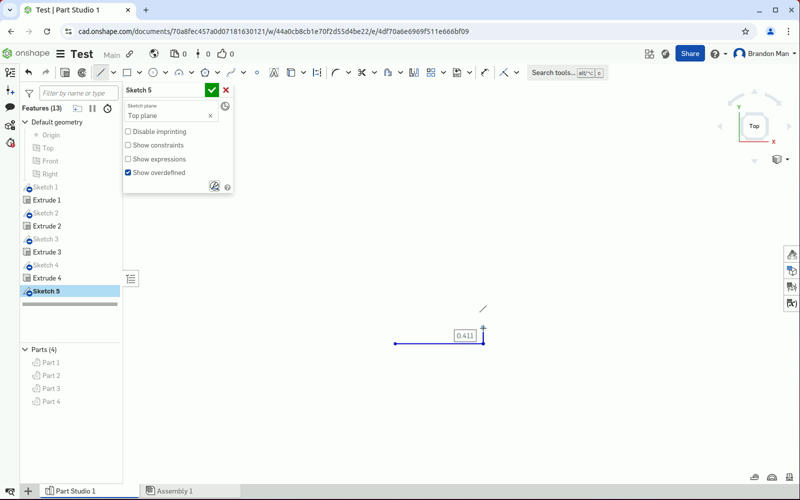
scroll(-6)
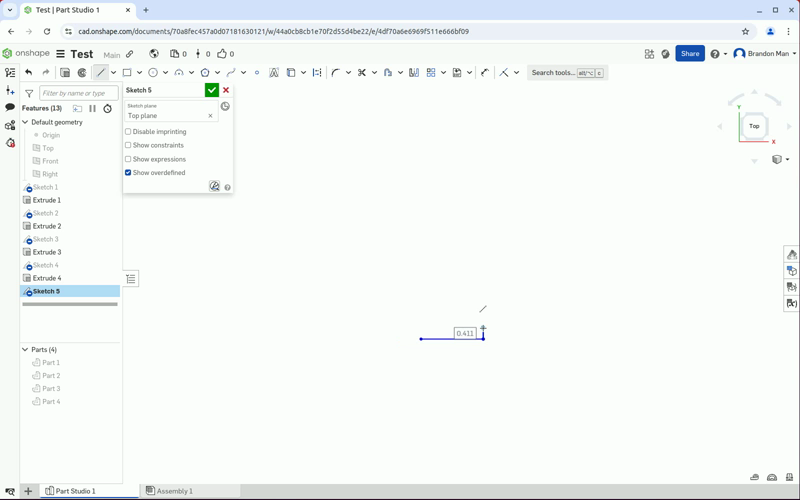
scroll(-6)
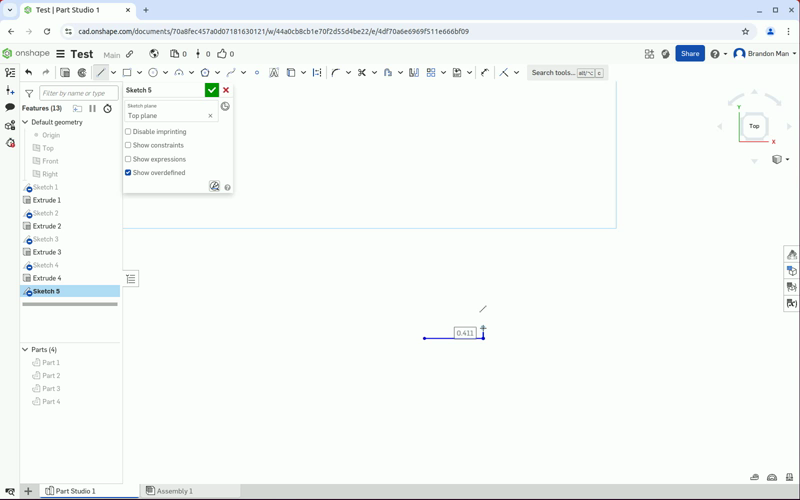
scroll(-6)
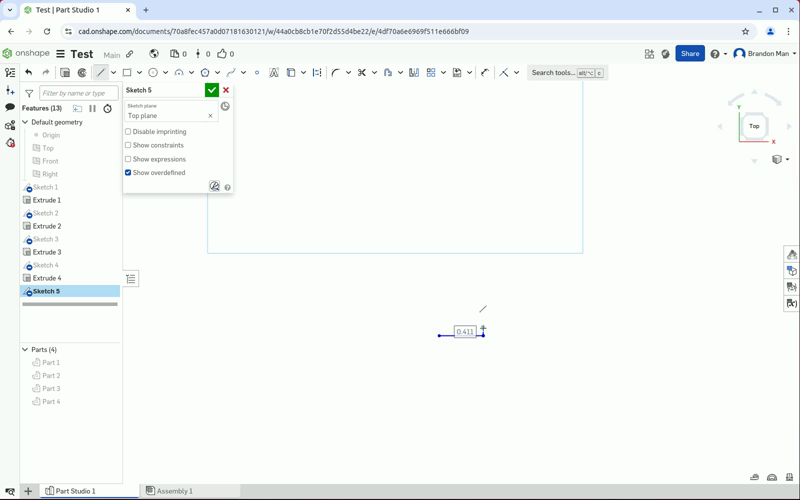
scroll(-6)
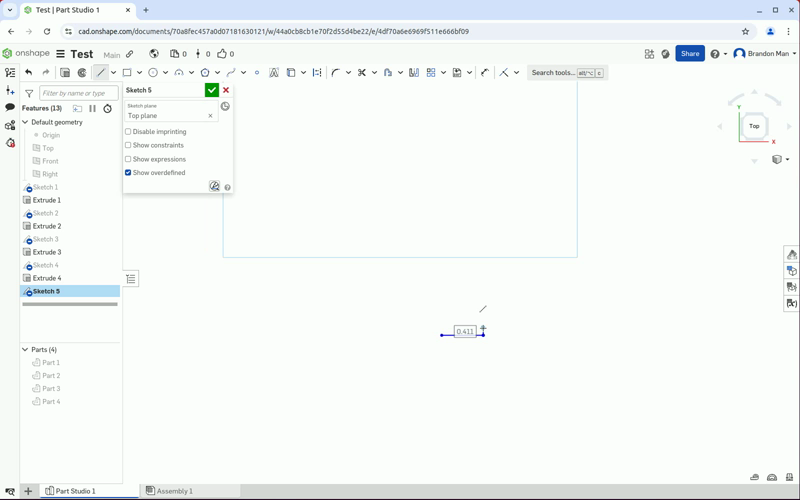
scroll(-6)
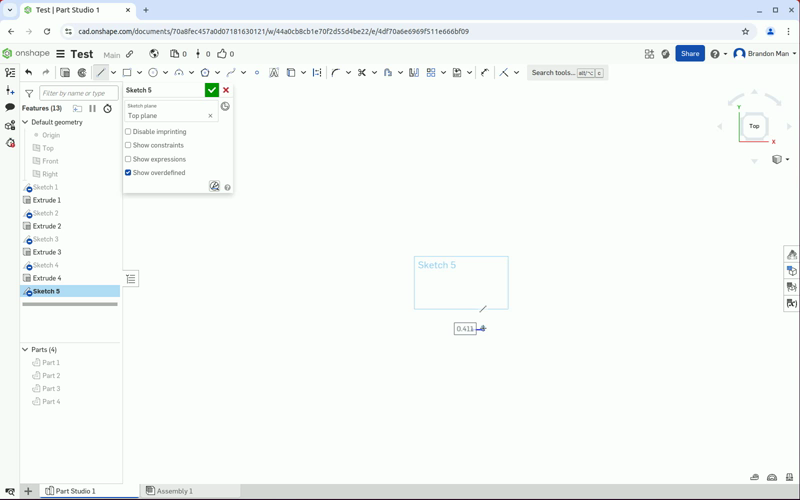
key_up(shift)
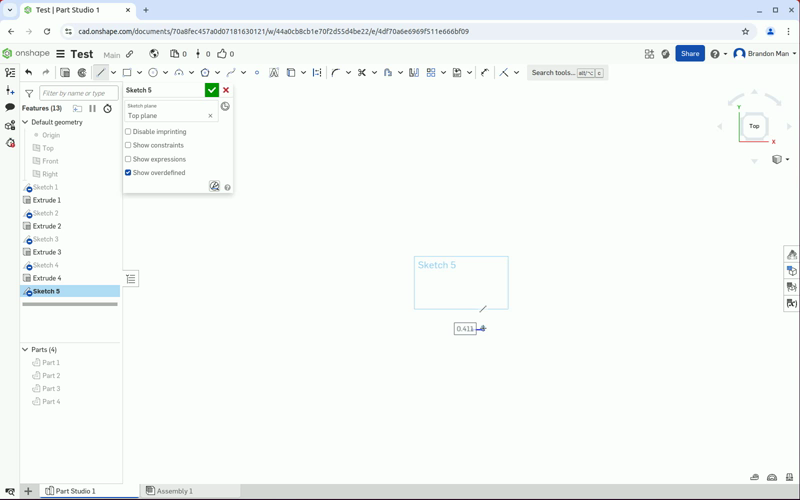
key_down(shift)
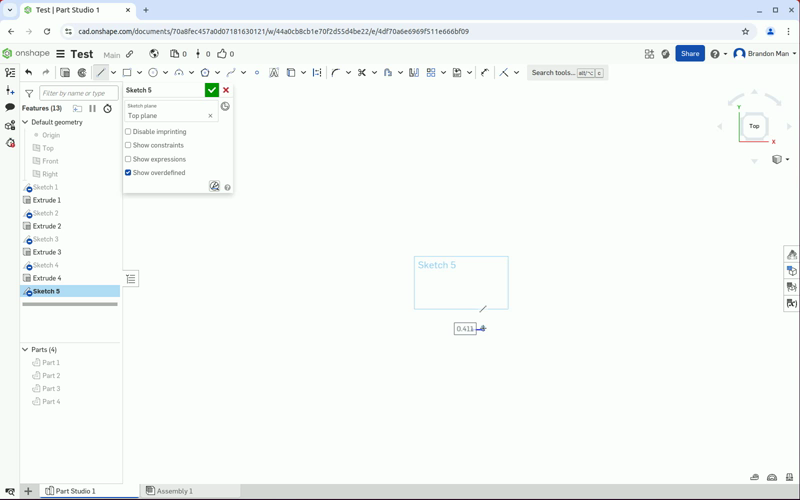
mouse_move(513, 327)
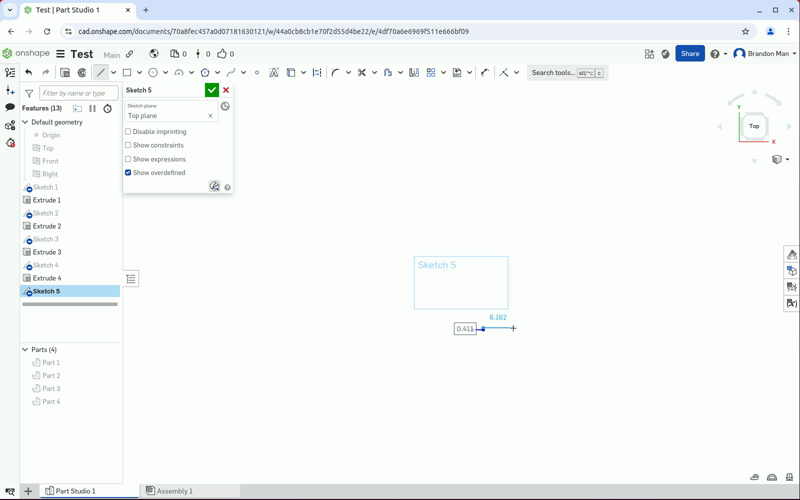
mouse_move(472, 327)
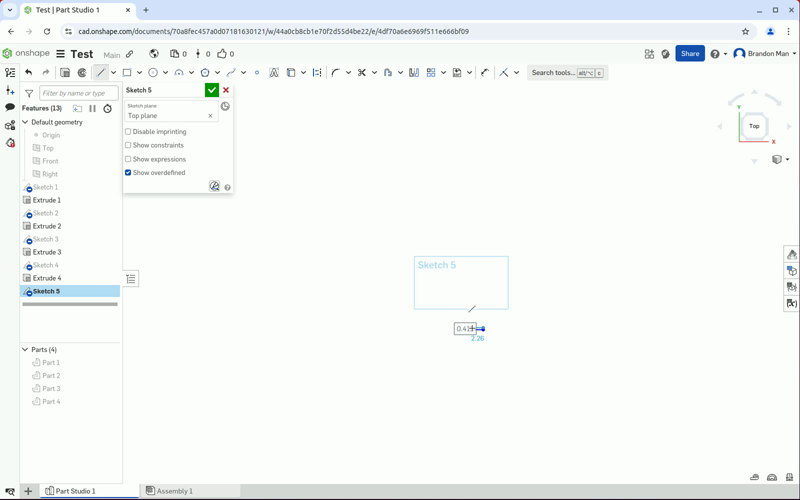
scroll(6)
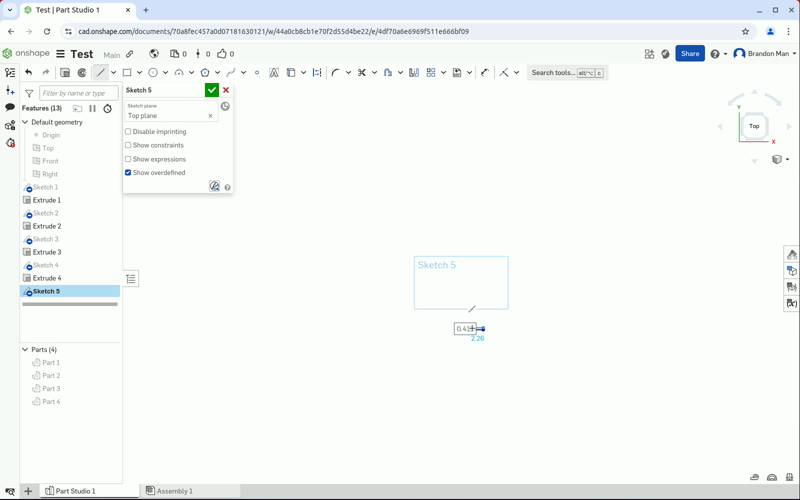
scroll(6)
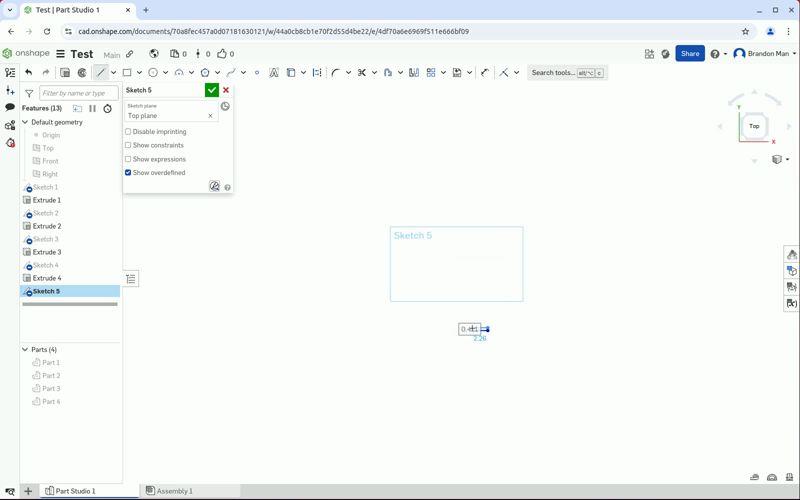
scroll(6)
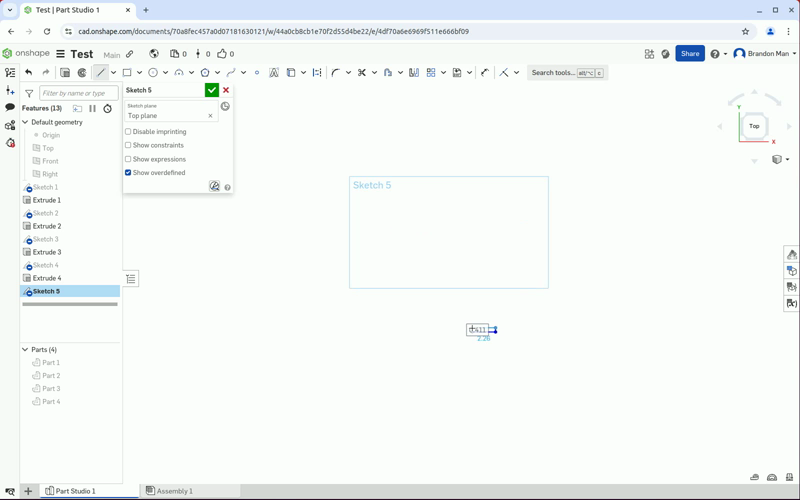
scroll(6)
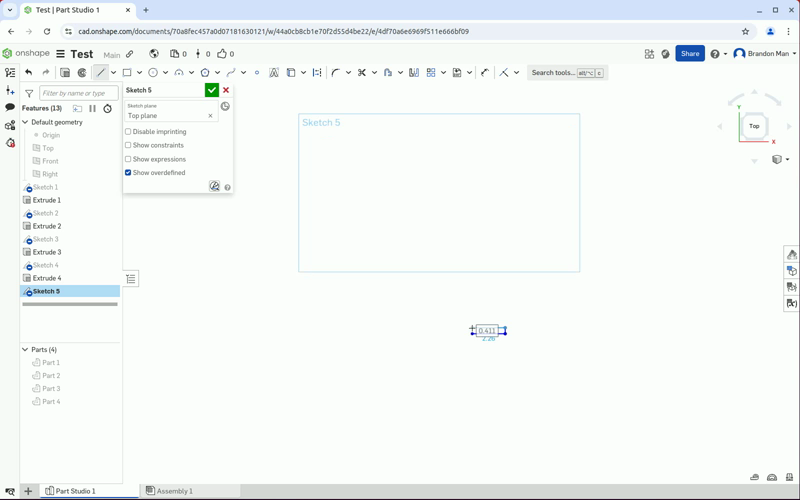
scroll(6)
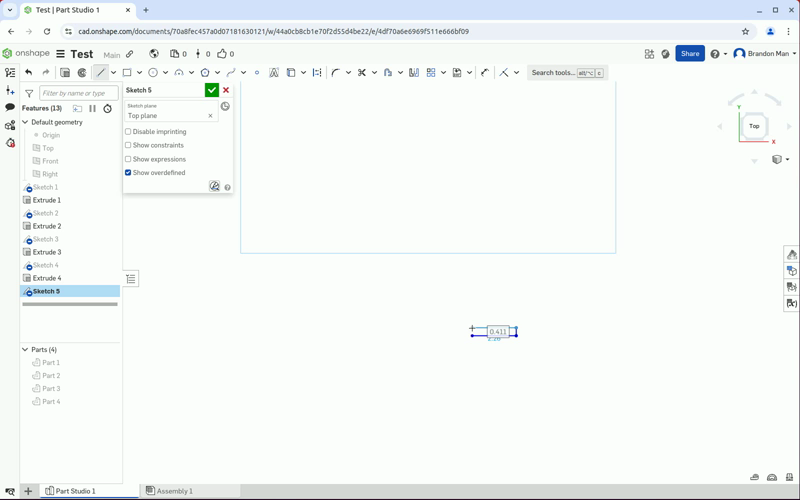
scroll(6)
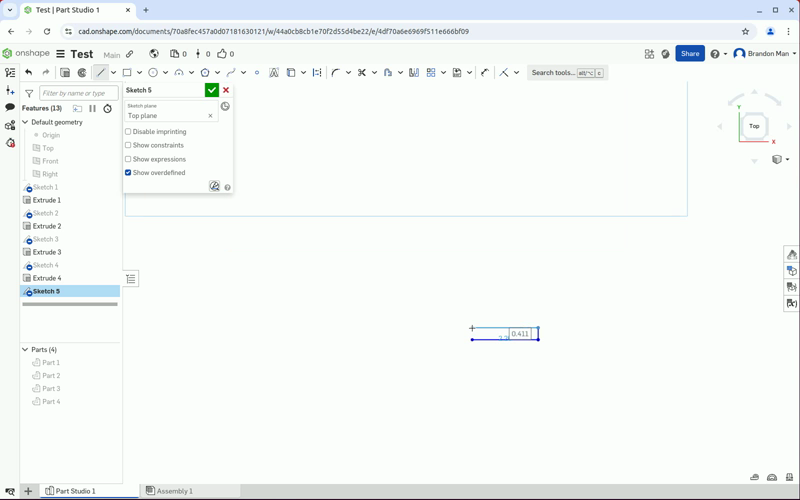
scroll(6)
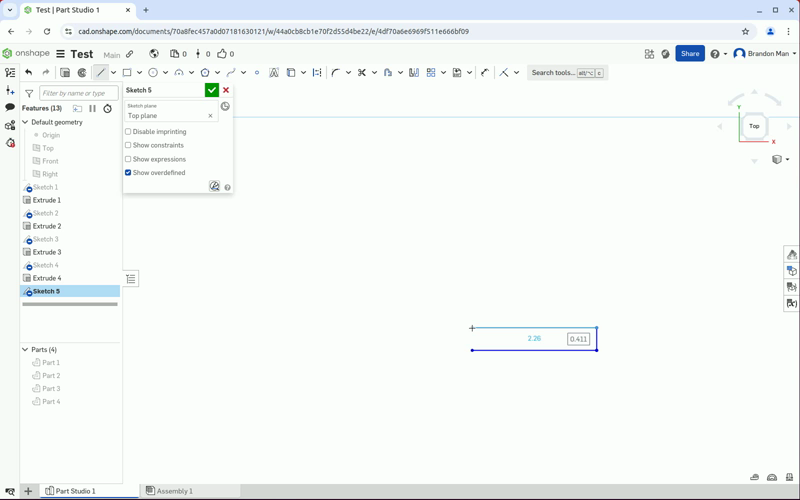
click(472, 327)
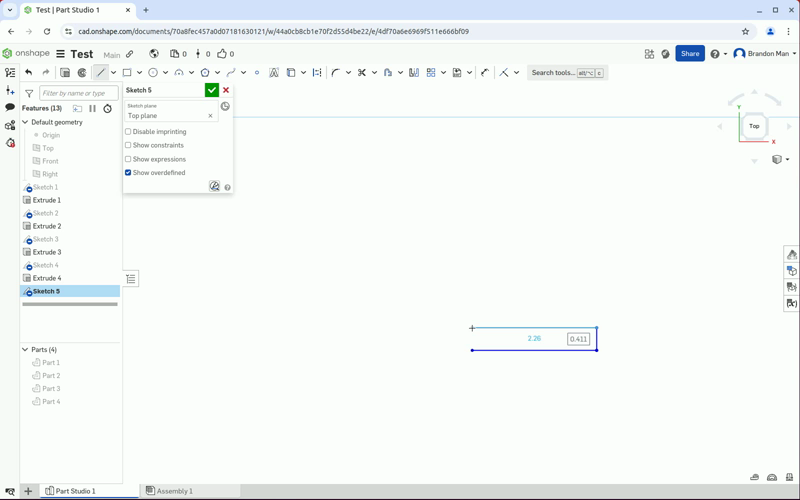
scroll(-6)
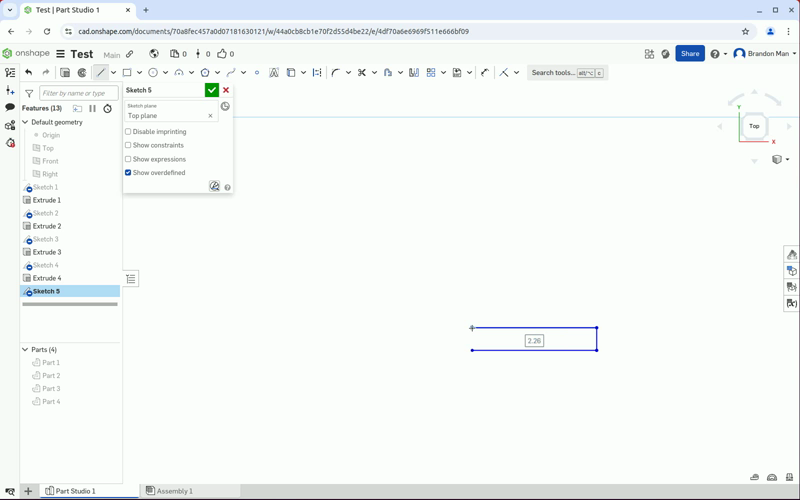
scroll(-6)
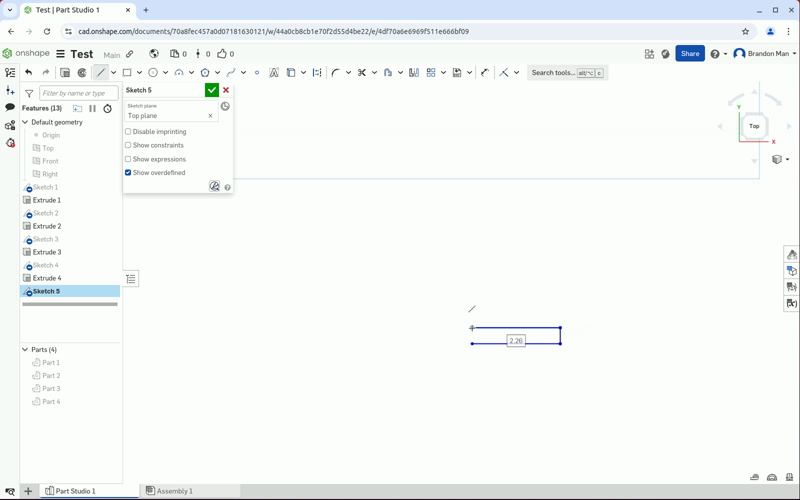
scroll(-6)
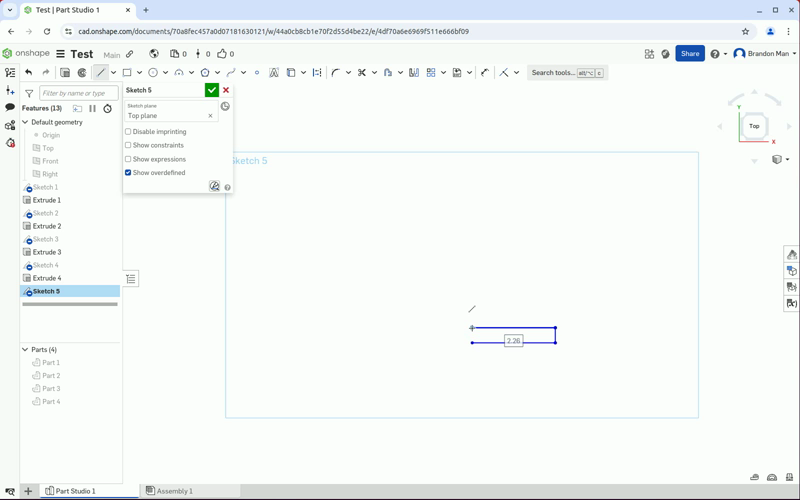
scroll(-6)
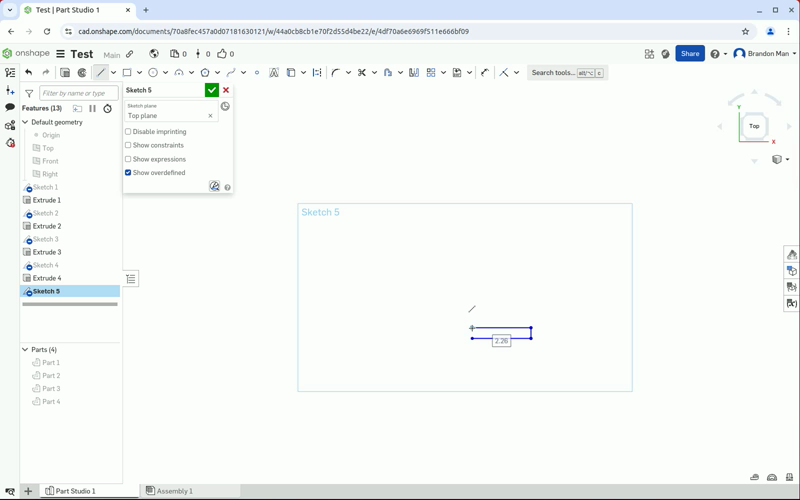
scroll(-6)
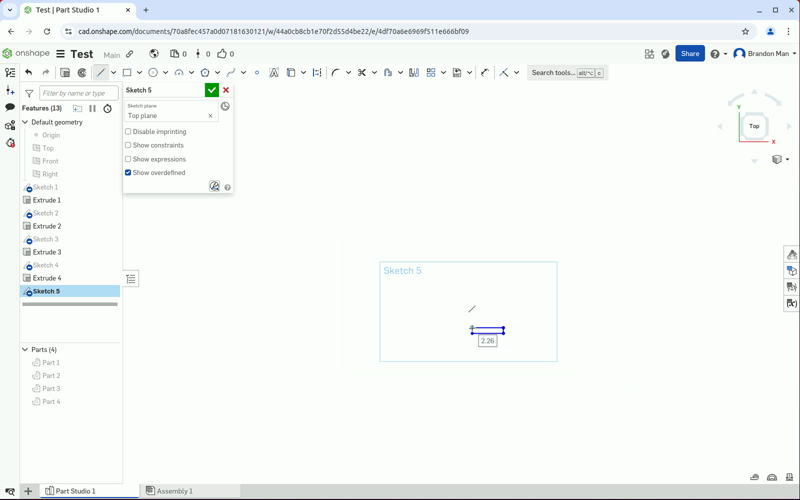
scroll(-6)
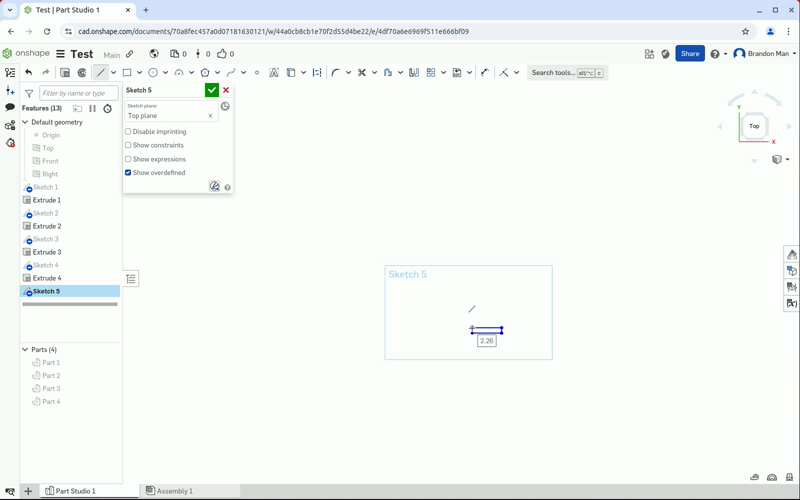
scroll(-6)
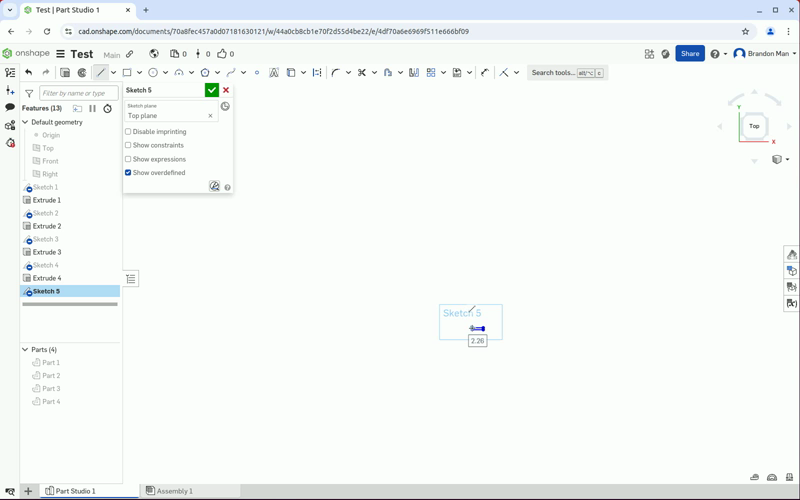
key_up(shift)
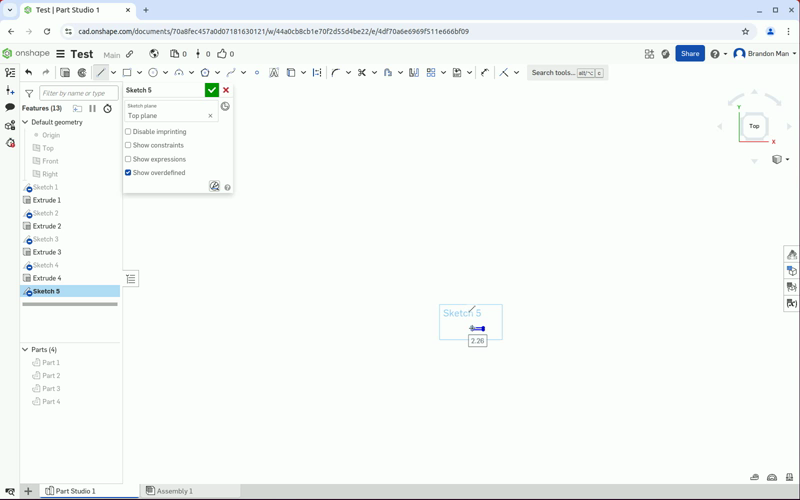
mouse_move(502, 327)
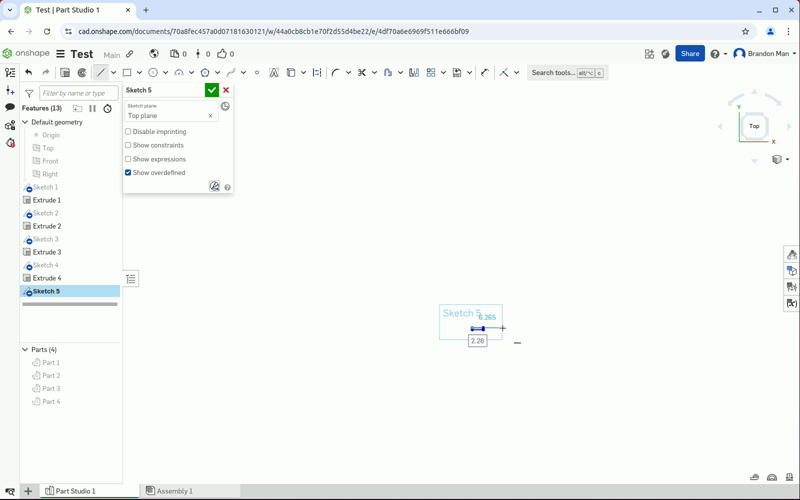
key_down(shift)
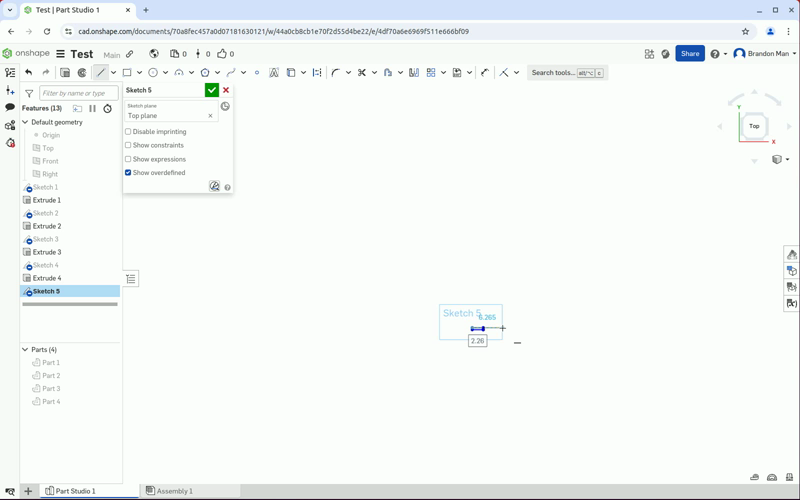
mouse_move(472, 329)
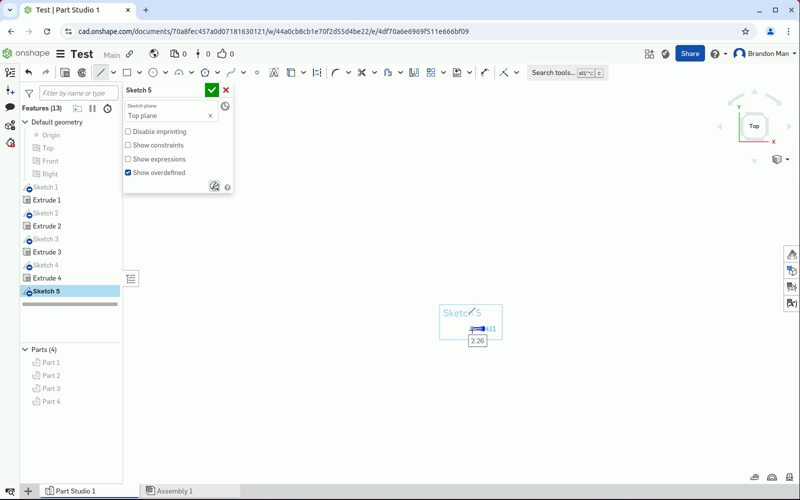
scroll(6)
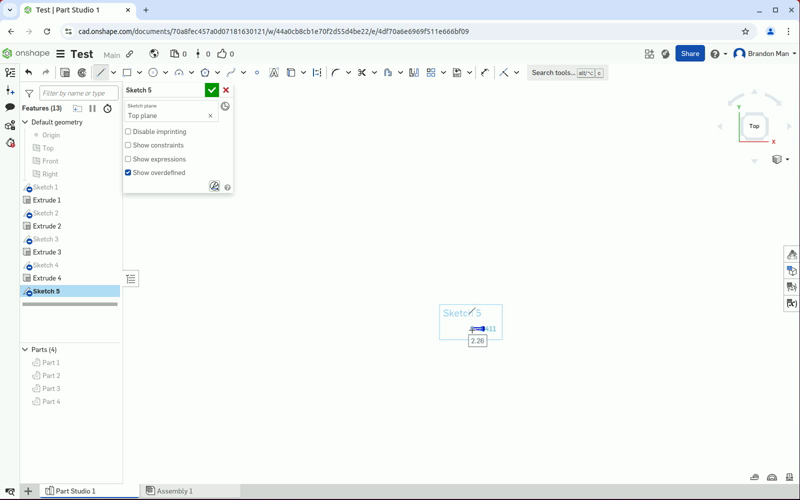
scroll(6)
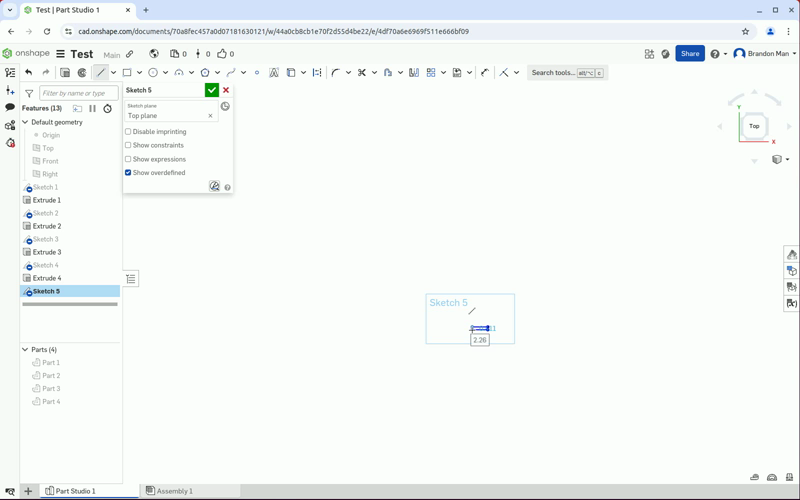
scroll(6)
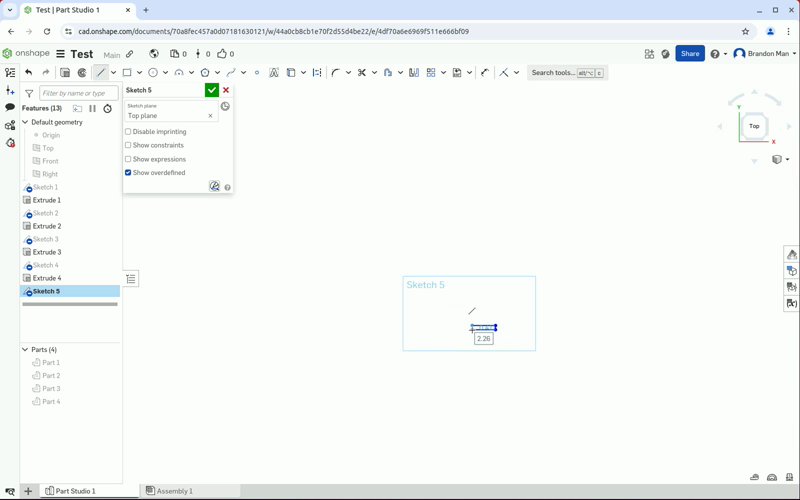
scroll(6)
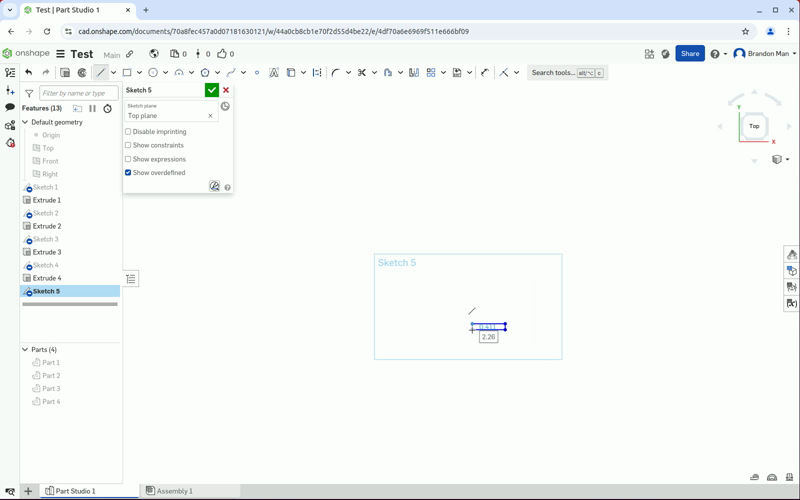
scroll(6)
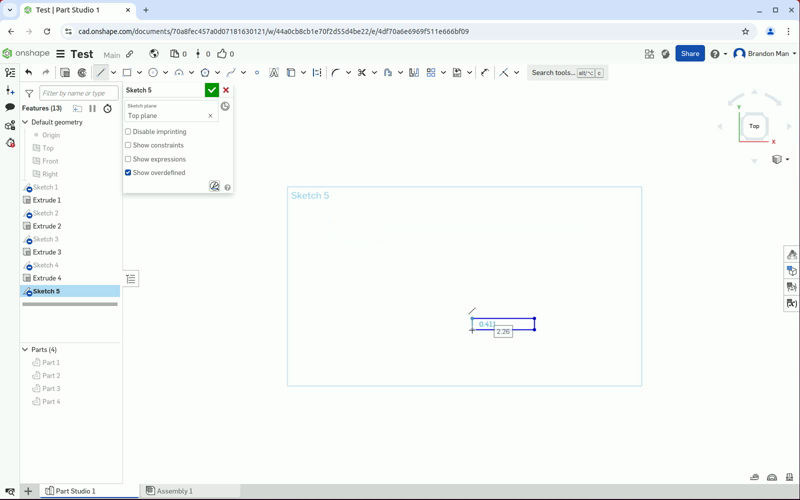
scroll(6)
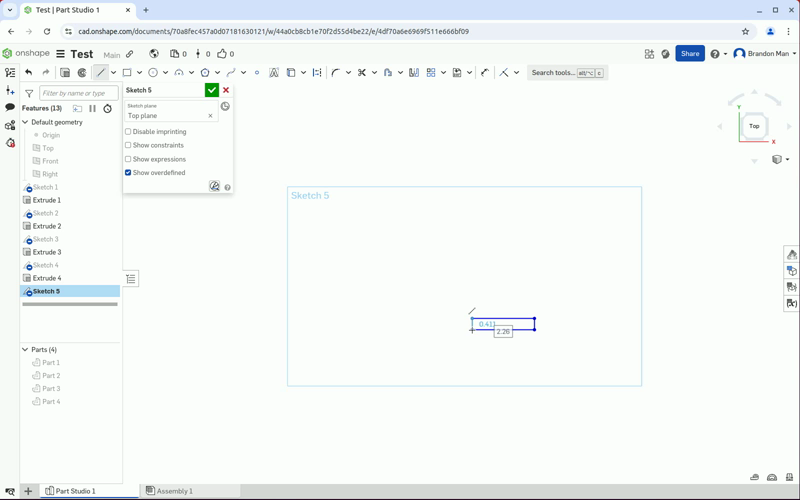
scroll(6)
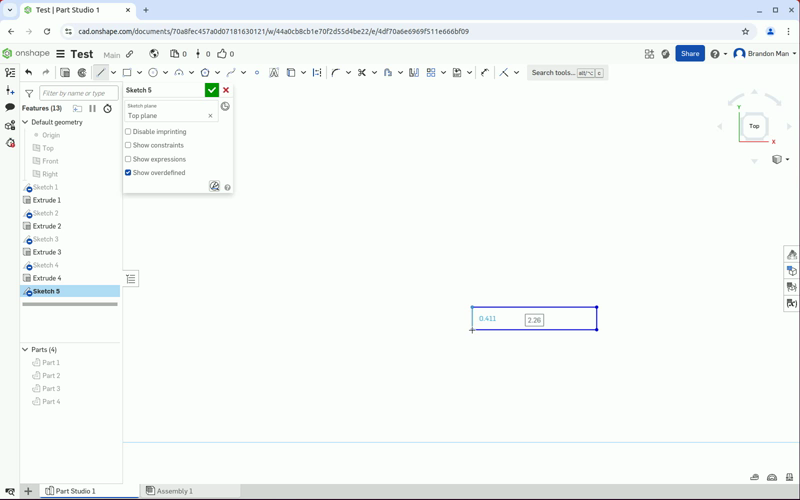
key_up(shift)
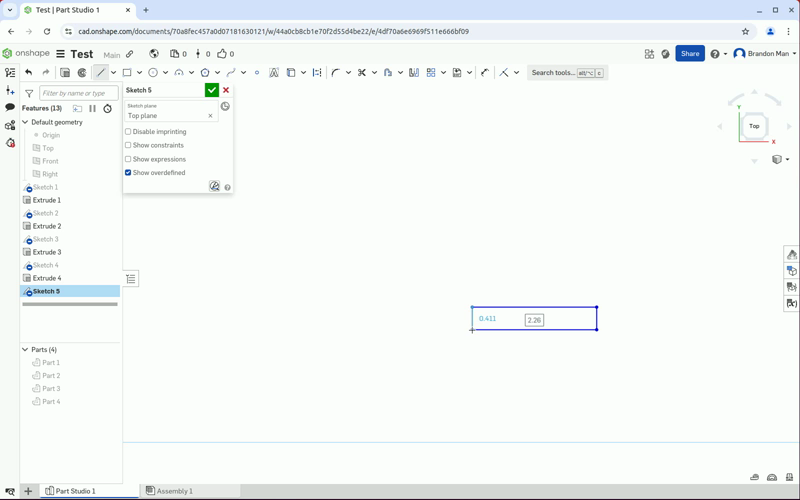
click(472, 329)
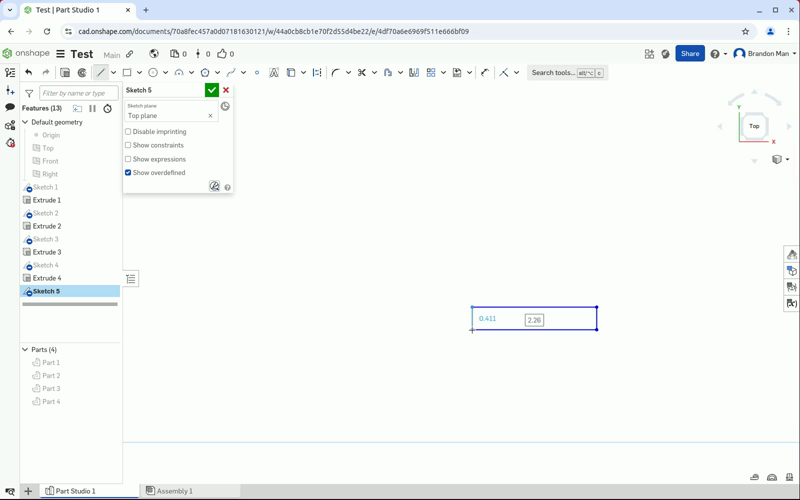
scroll(-6)
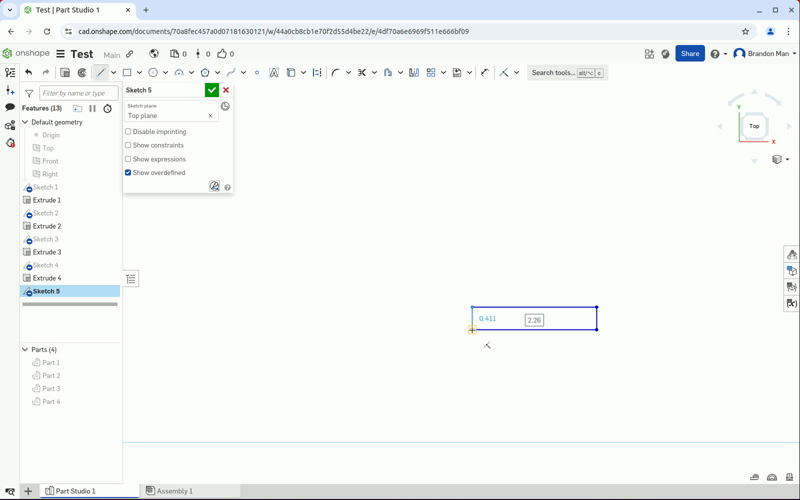
scroll(-6)
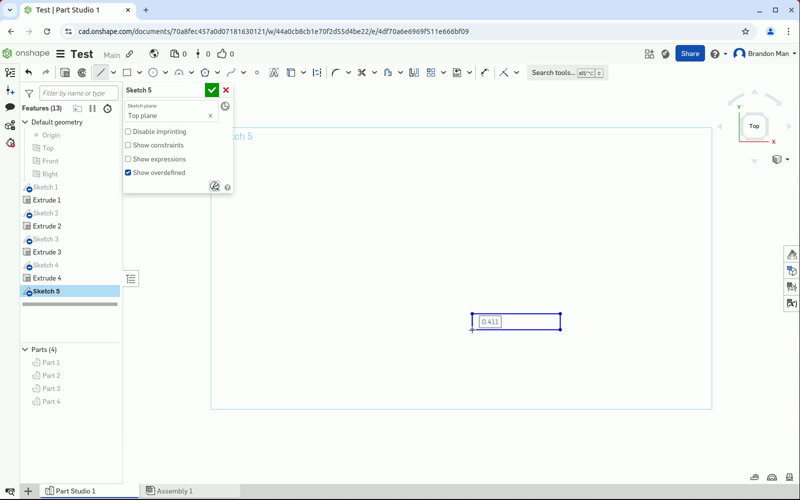
scroll(-6)
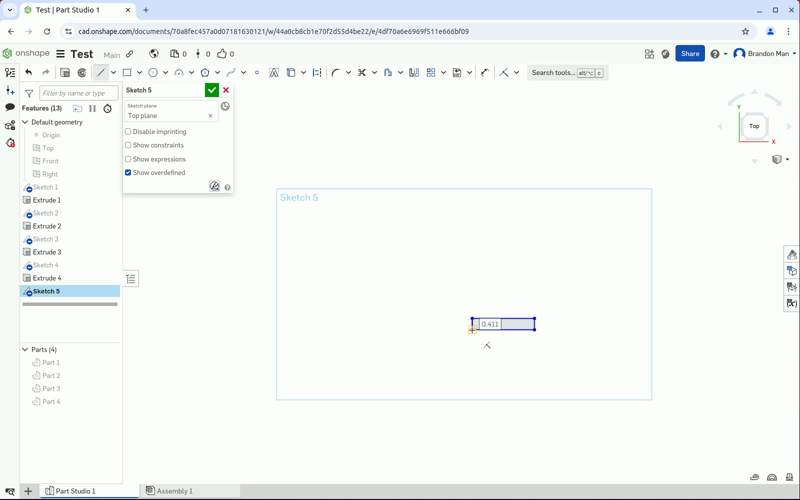
scroll(-6)
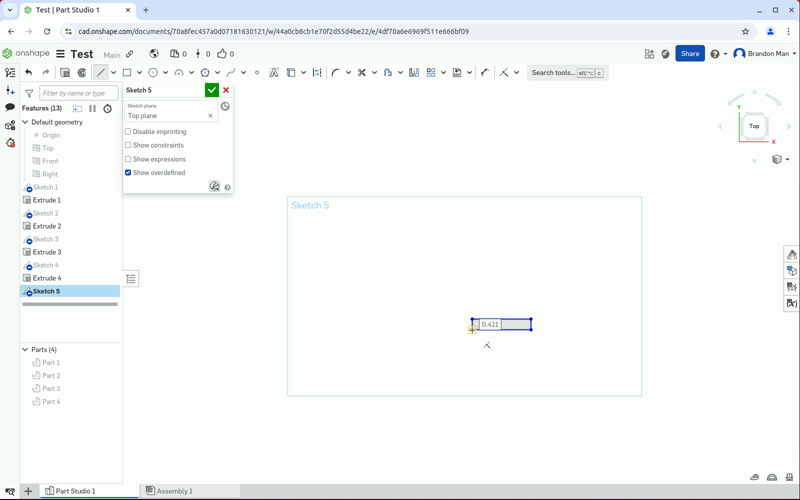
scroll(-6)
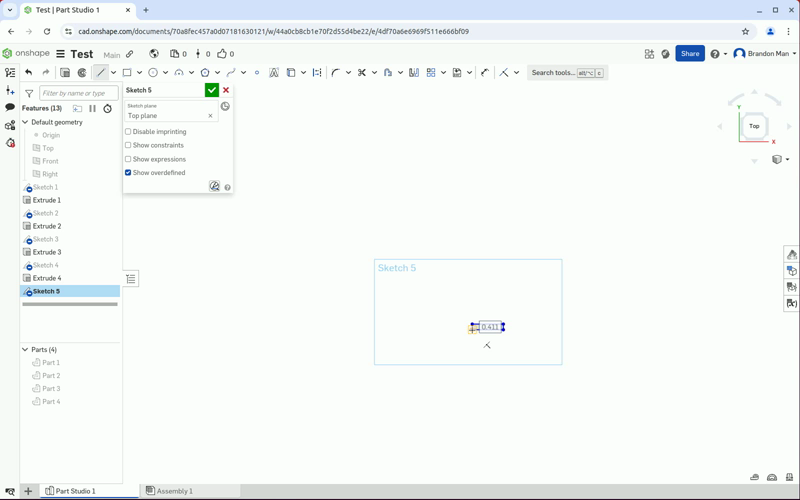
scroll(-6)
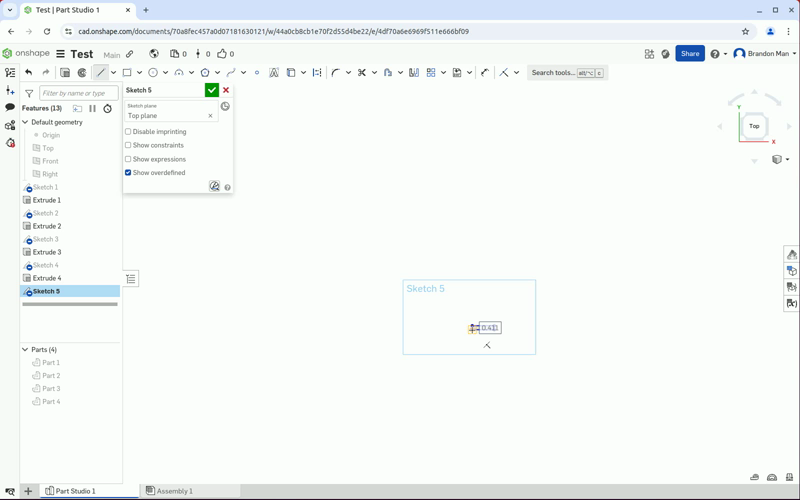
scroll(-6)
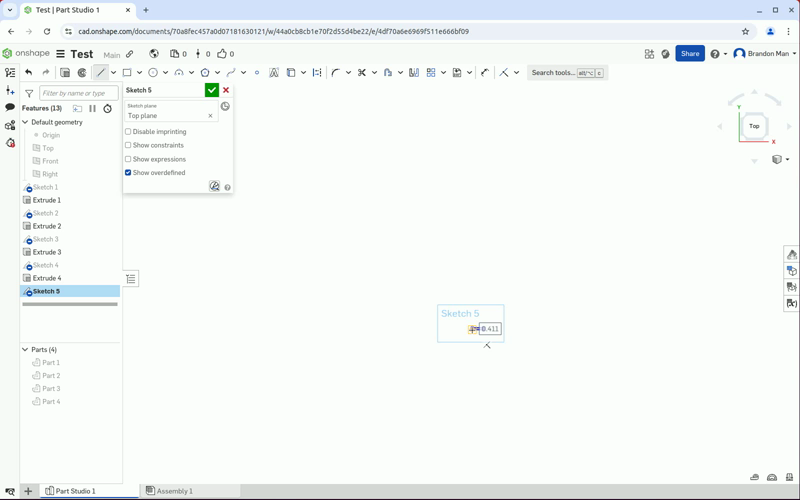
key(esc)
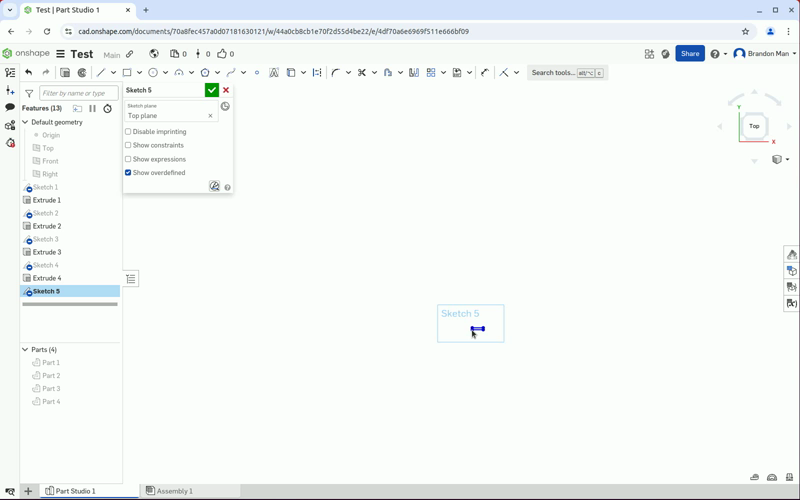
mouse_move(482, 328)
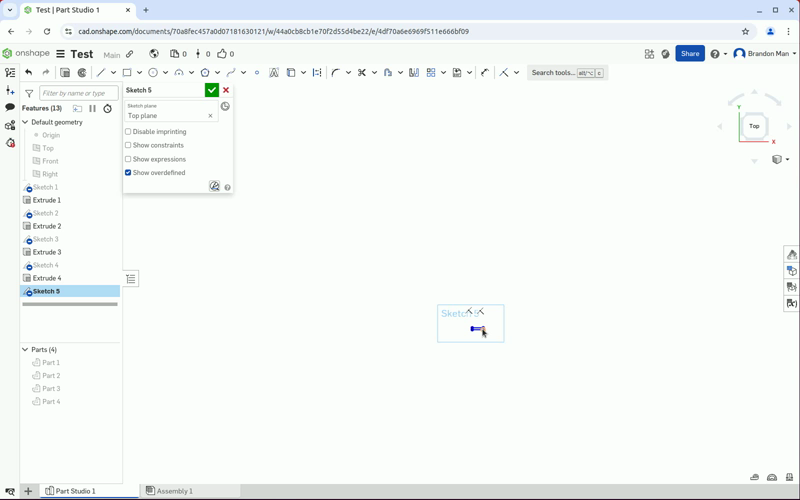
scroll(6)
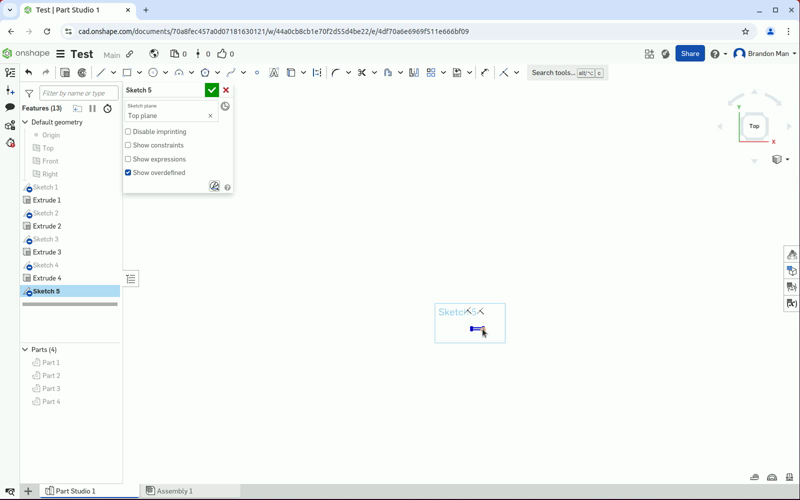
scroll(6)
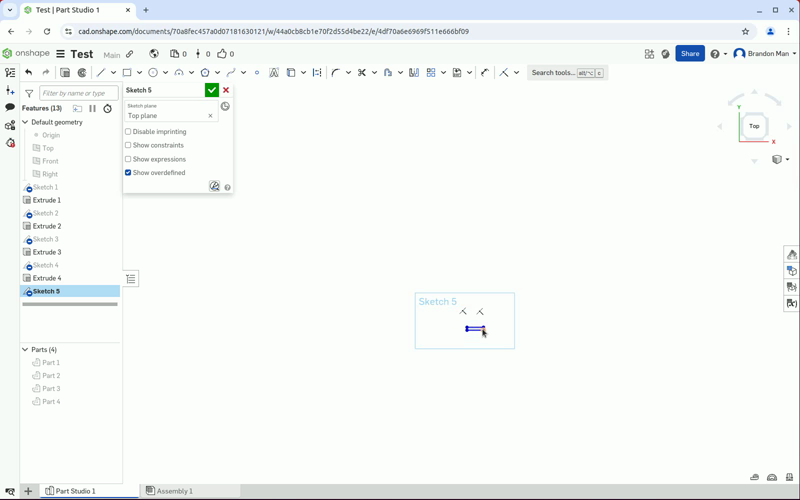
scroll(6)
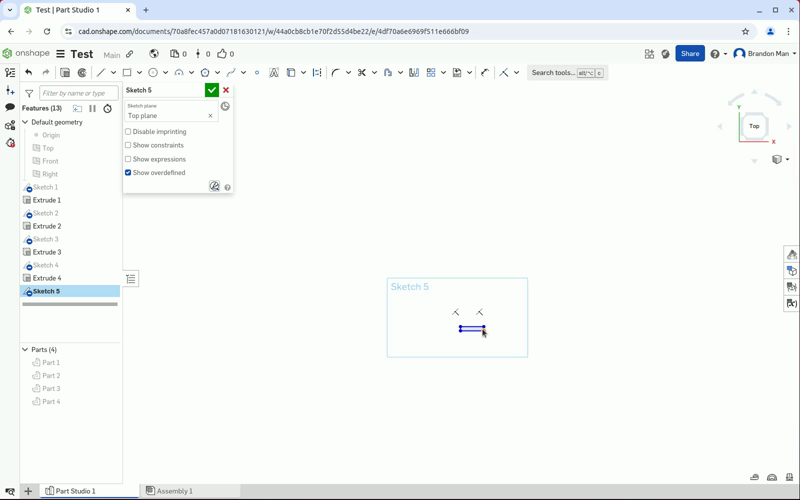
scroll(6)
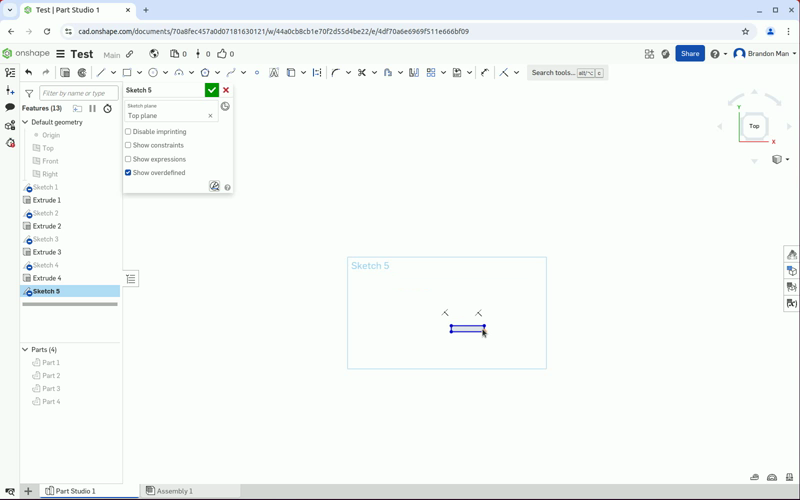
scroll(6)
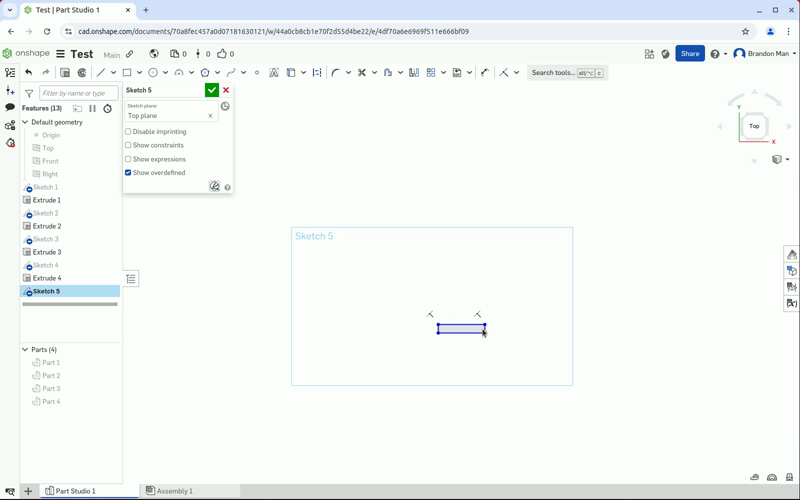
scroll(6)
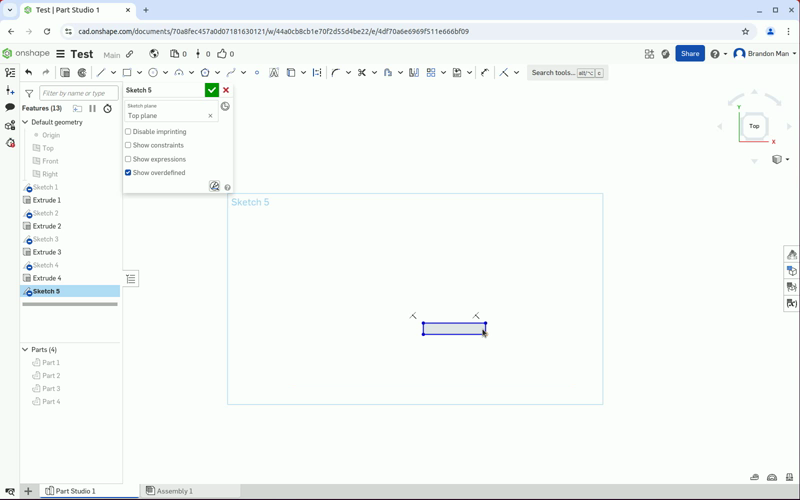
scroll(6)
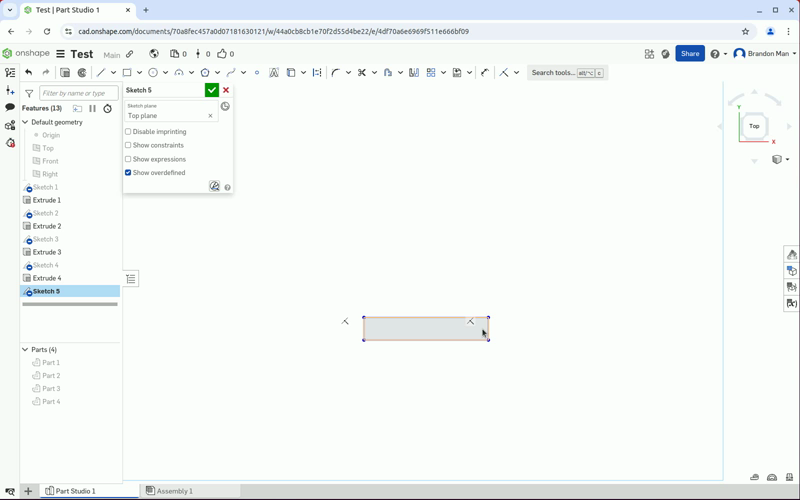
click(482, 328)
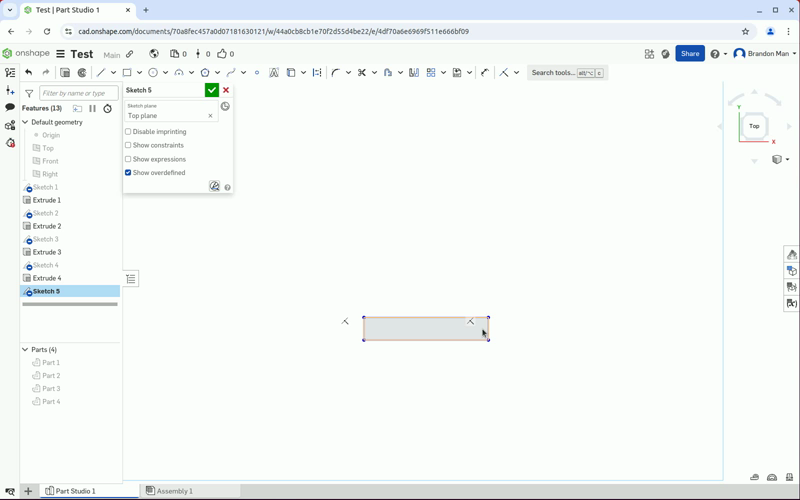
scroll(-6)
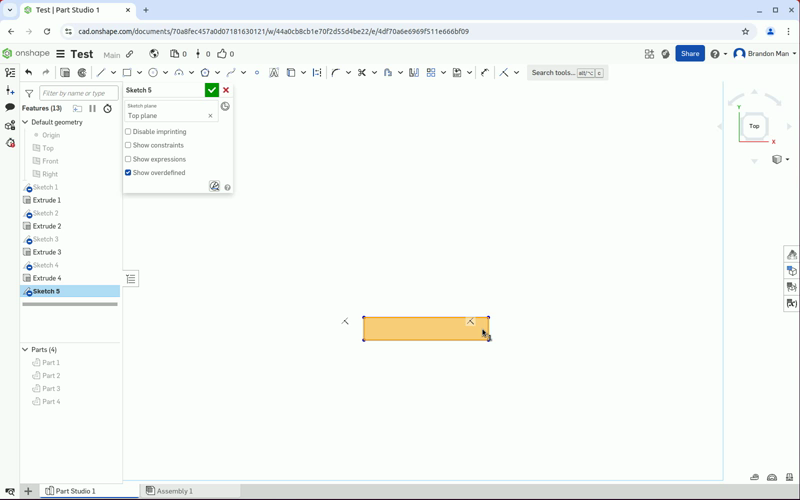
scroll(-6)
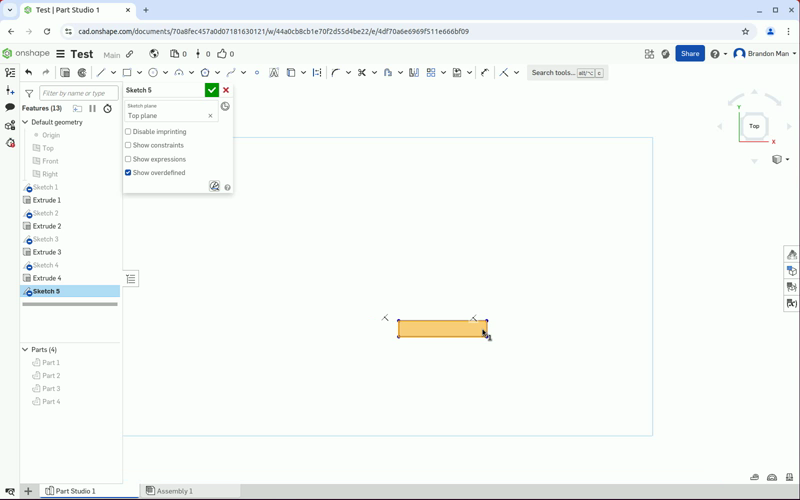
scroll(-6)
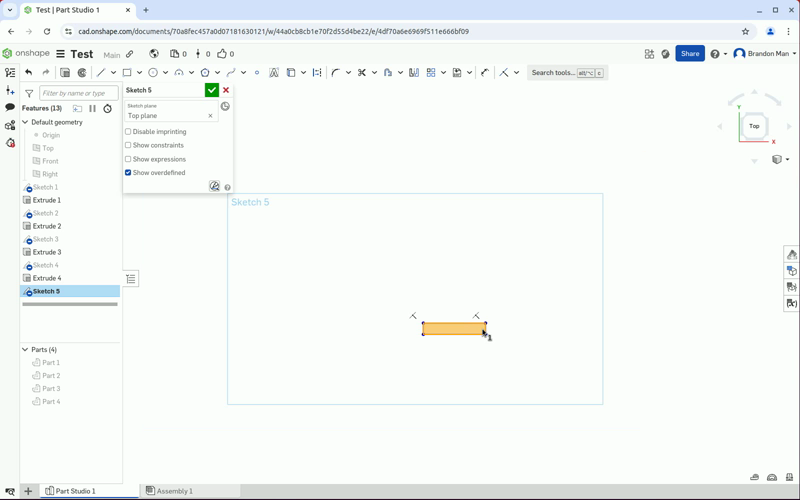
scroll(-6)
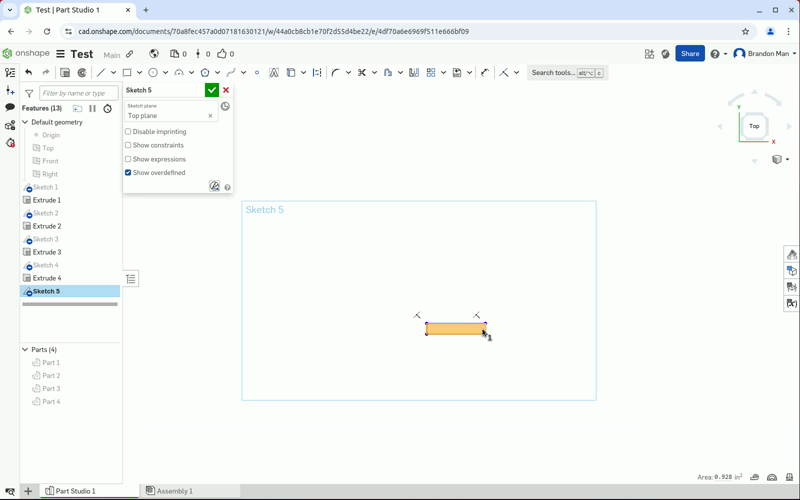
scroll(-6)
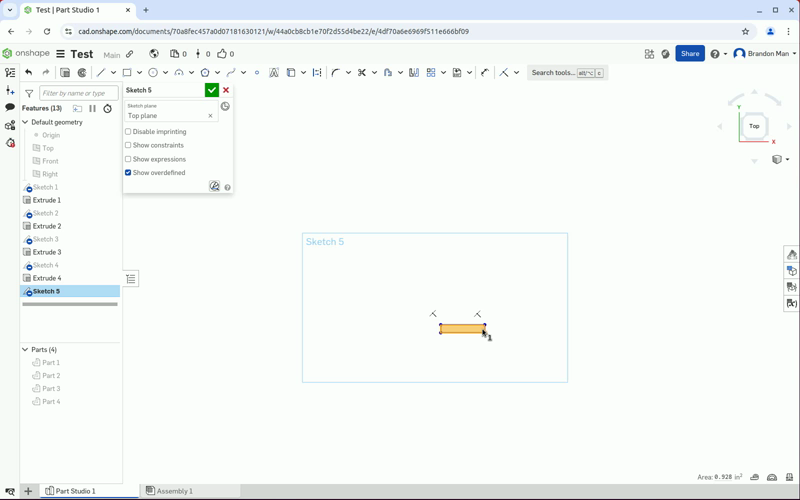
scroll(-6)
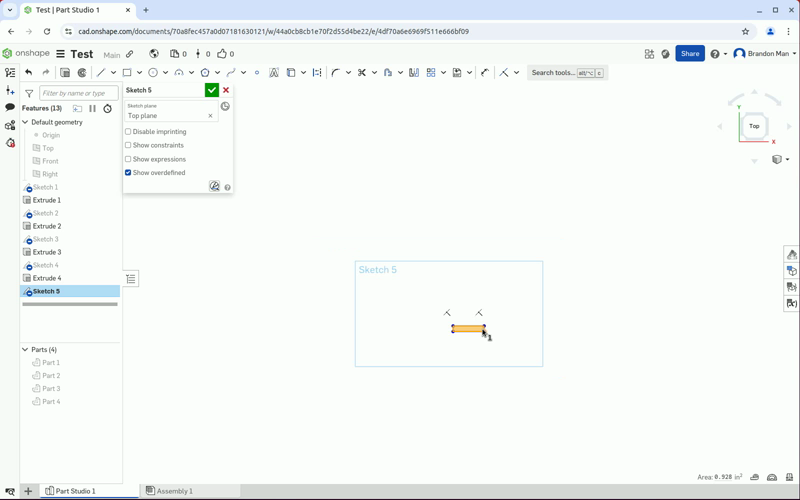
scroll(-6)
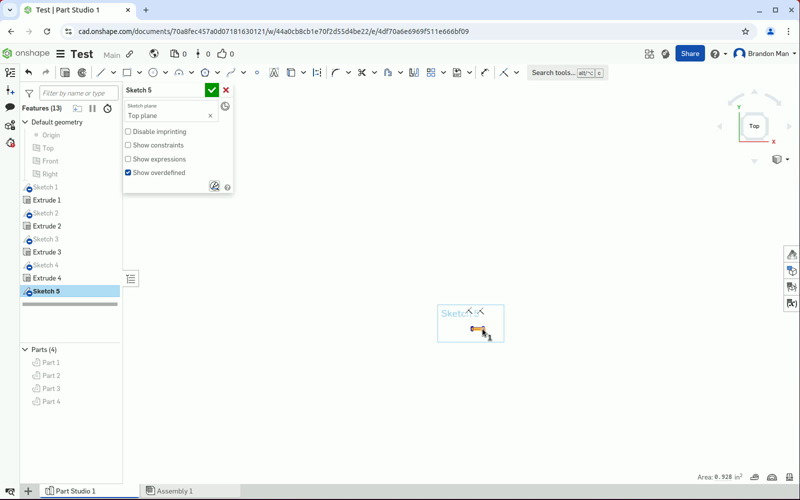
mouse_move(73, 352)
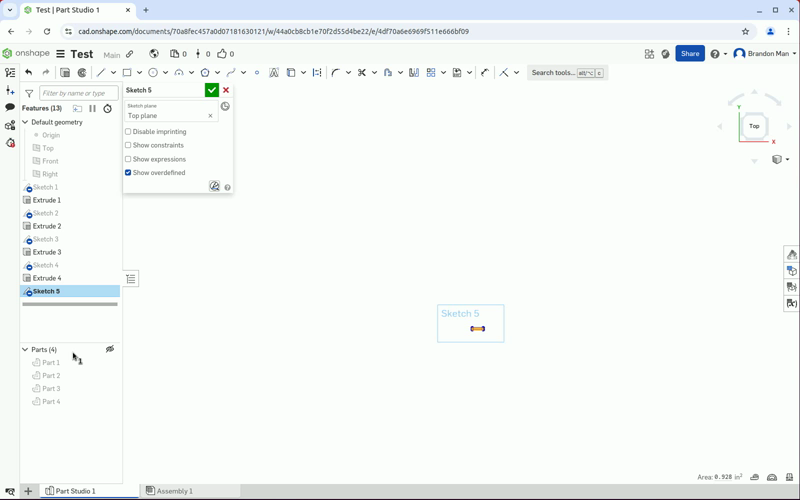
key(shift+y)
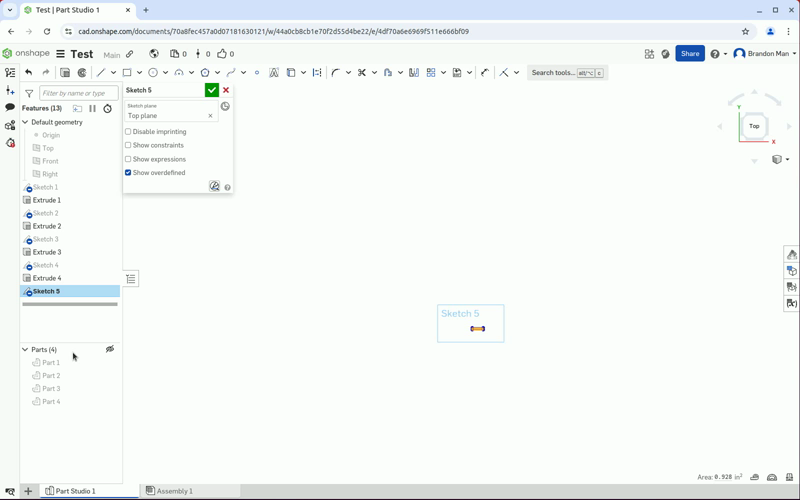
key(shift+e)
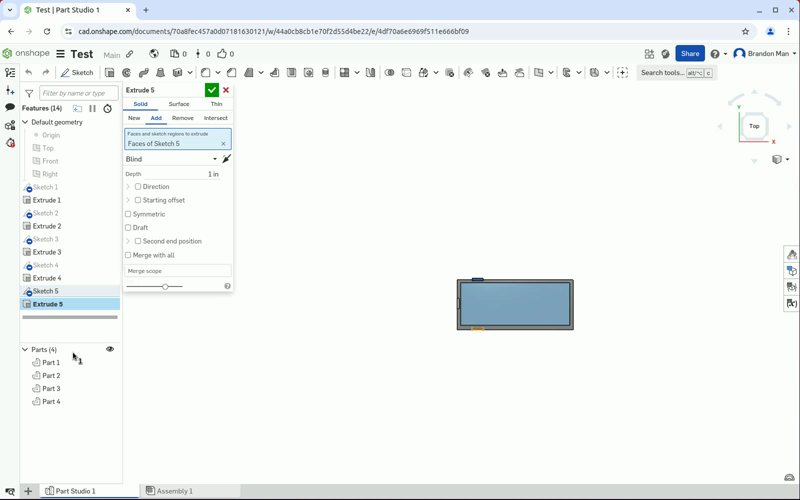
mouse_move(143, 106)
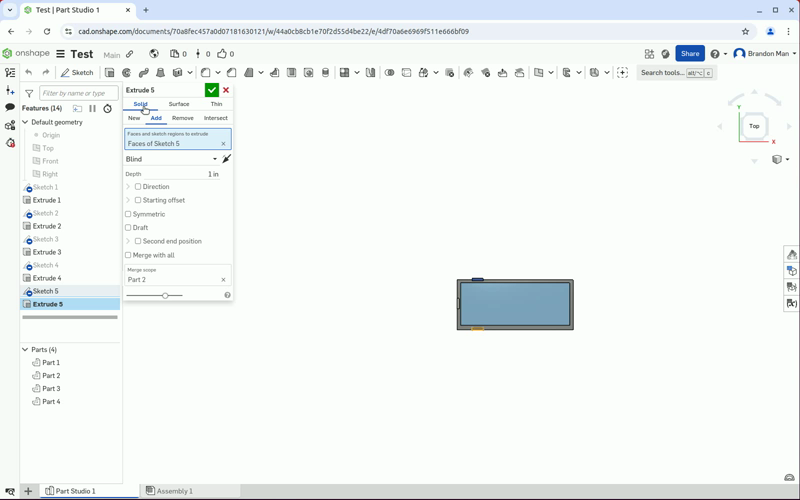
click(143, 106)
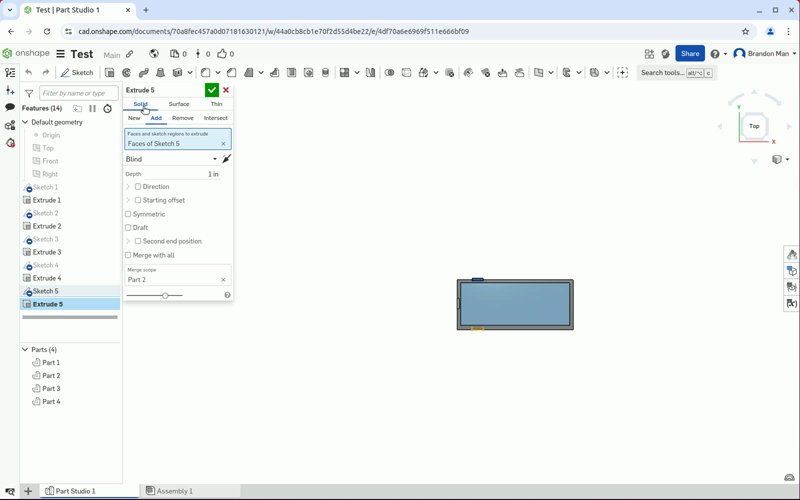
mouse_move(137, 120)
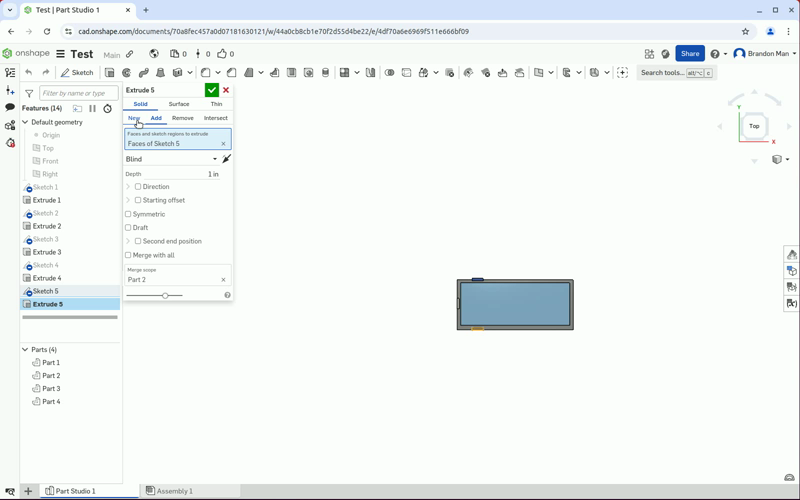
click(137, 120)
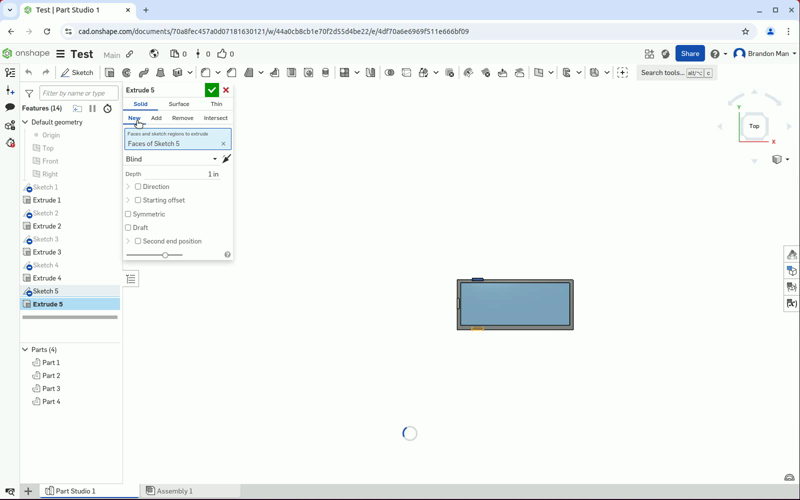
key(tab, 4)
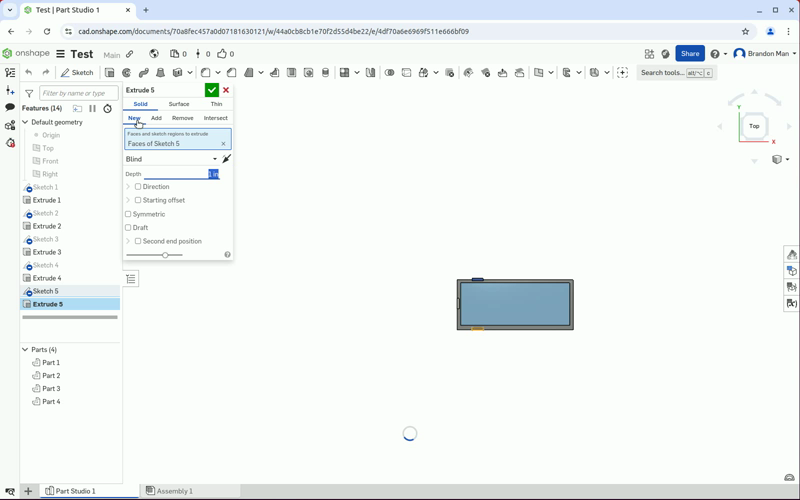
text(4.574)
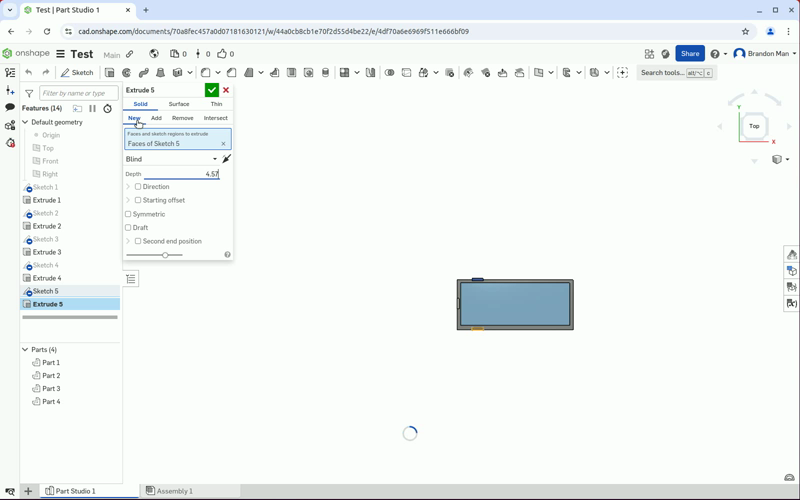
key(enter)
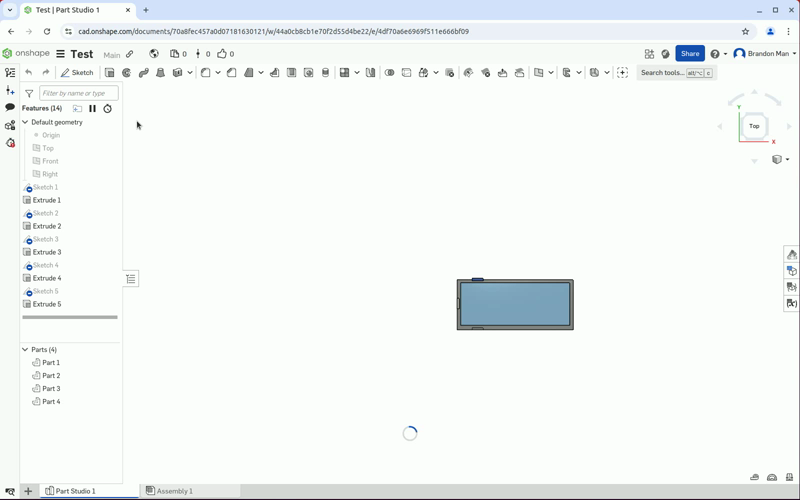
key(shift+h)
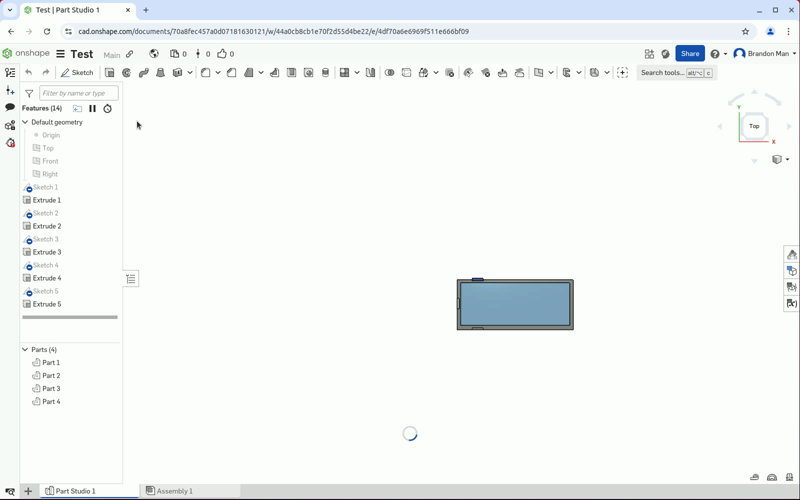
key(shift+h)
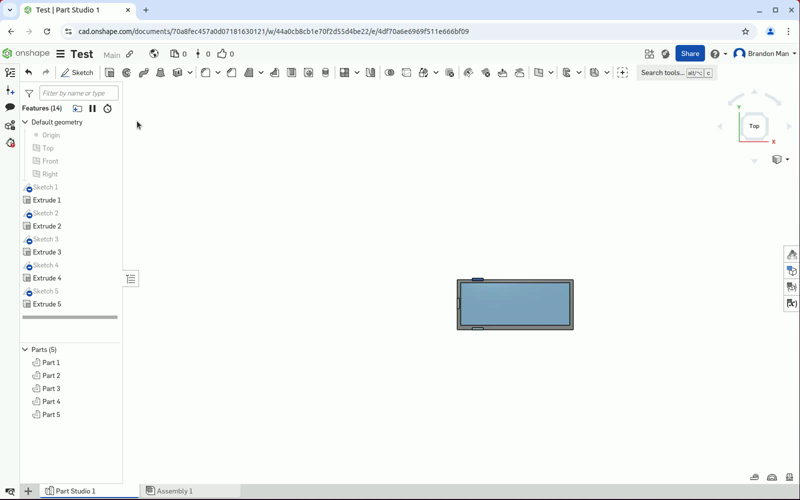
mouse_move(73, 189)
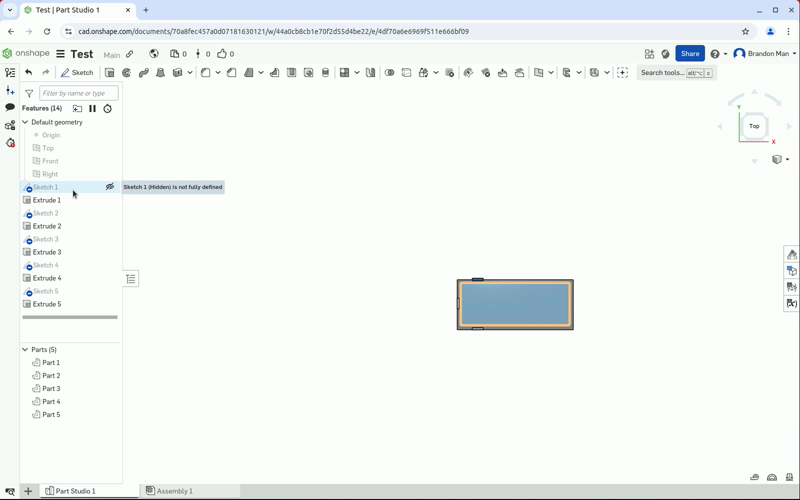
click(73, 189)
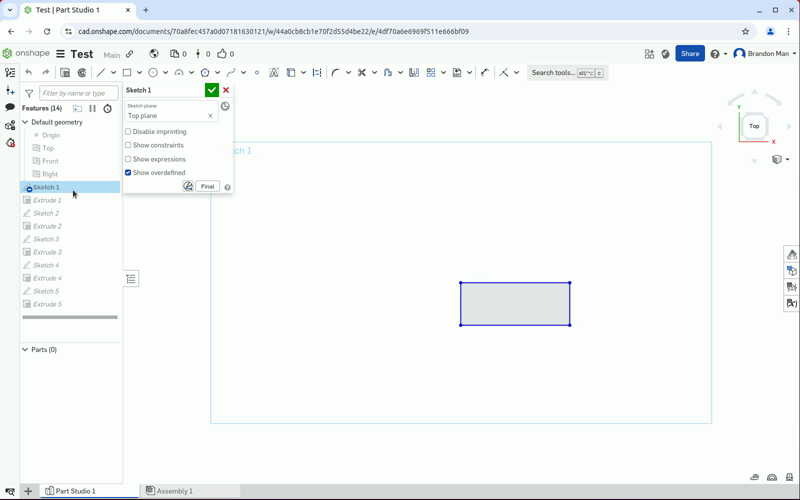
mouse_move(229, 92)
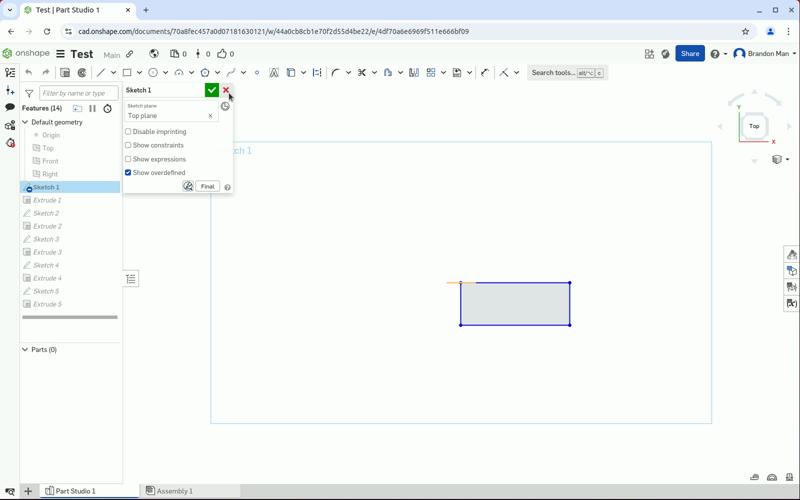
click(229, 92)
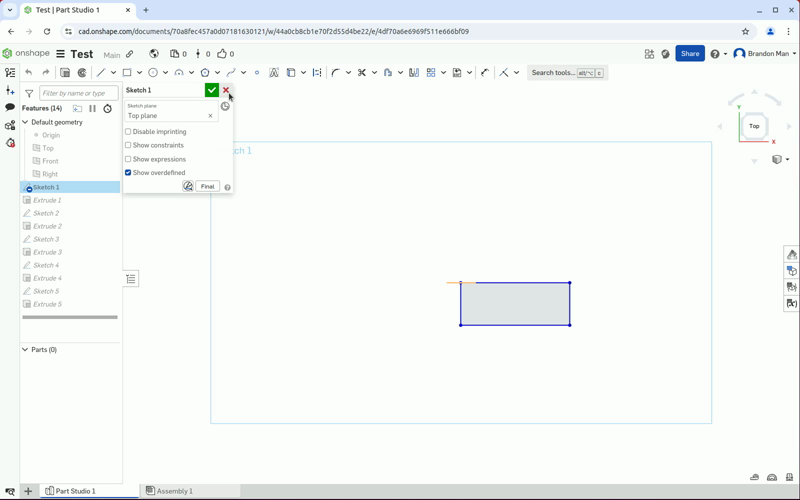
key(shift+s)
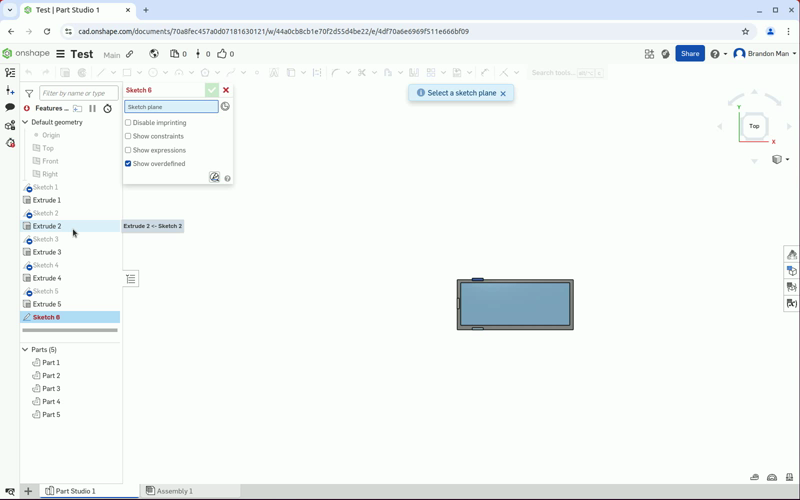
scroll(3)
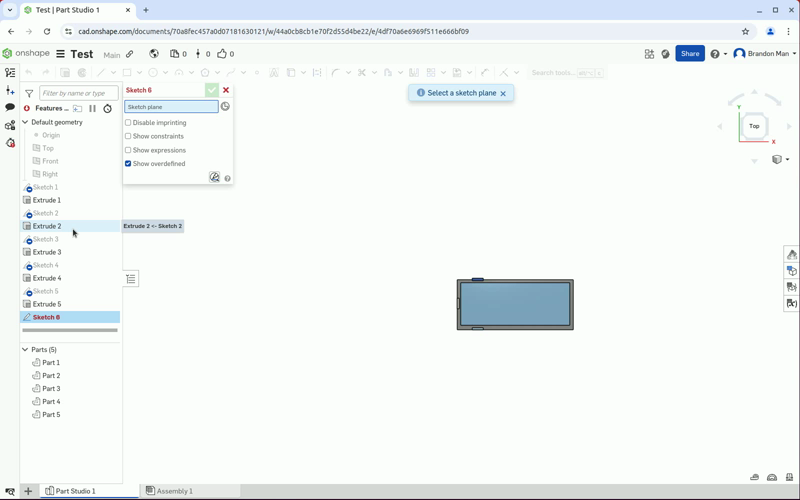
mouse_move(73, 150)
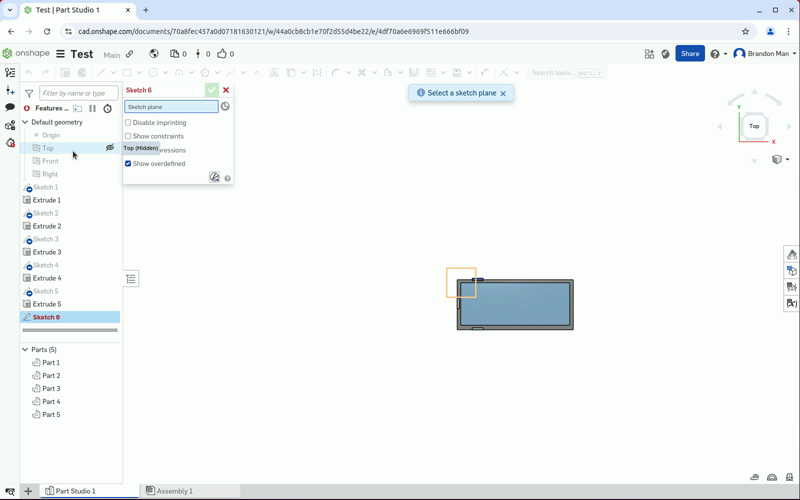
click(73, 150)
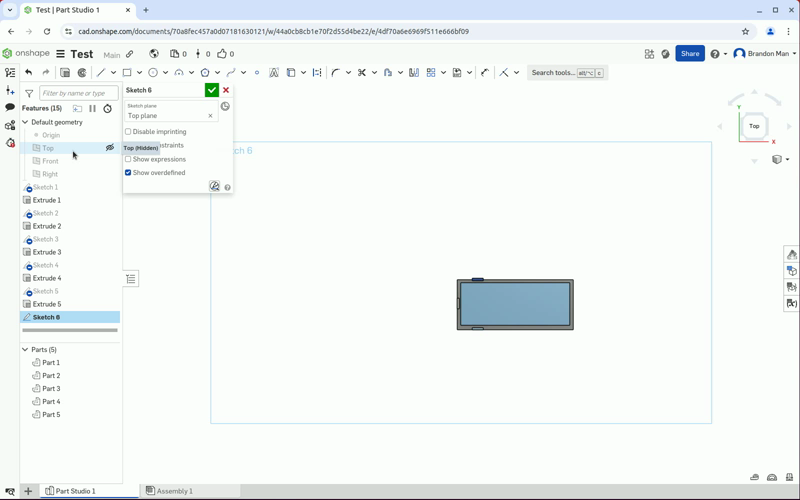
mouse_move(73, 352)
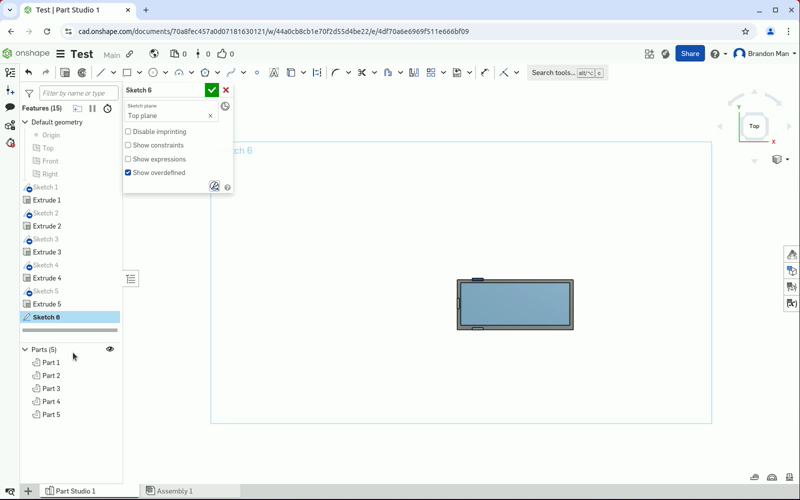
key(y)
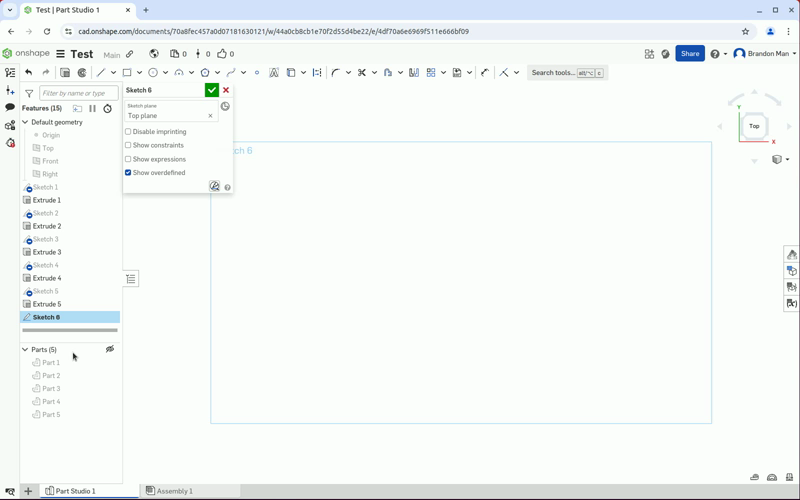
key(l)
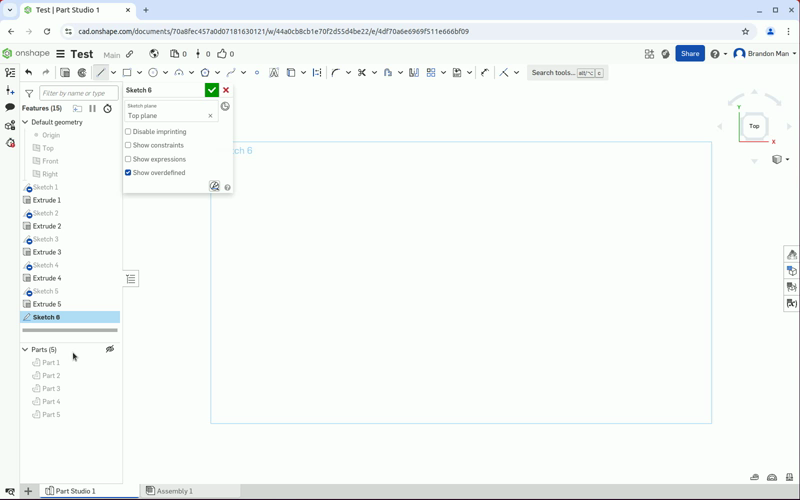
key_down(shift)
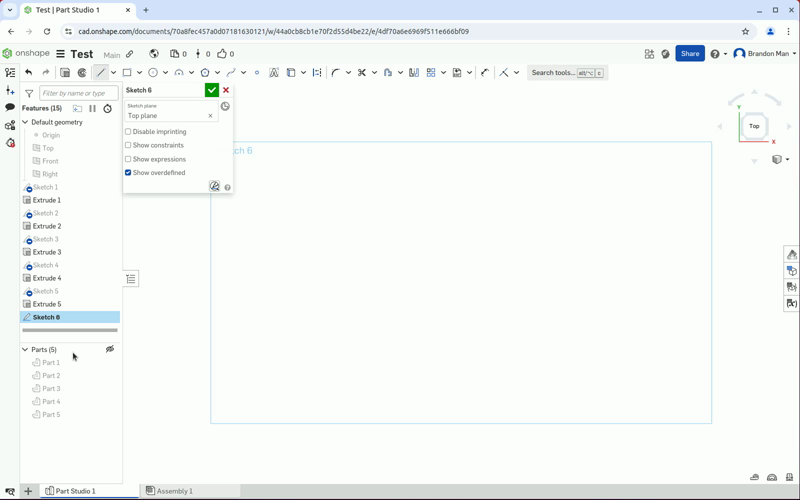
mouse_move(548, 329)
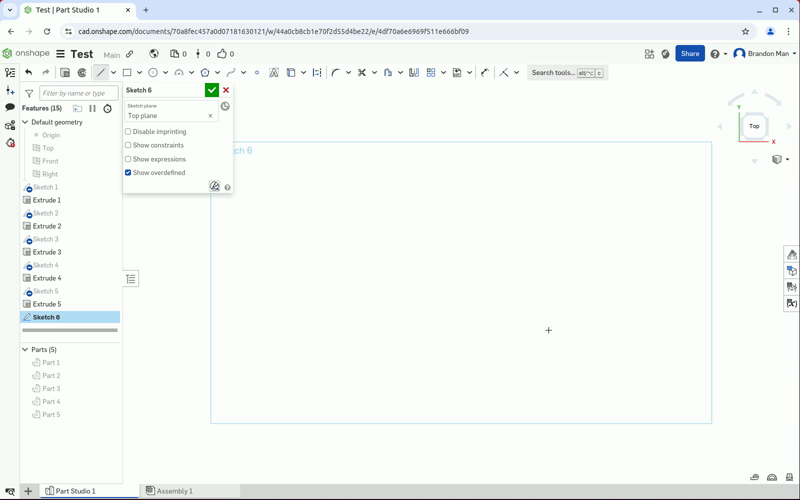
click(548, 329)
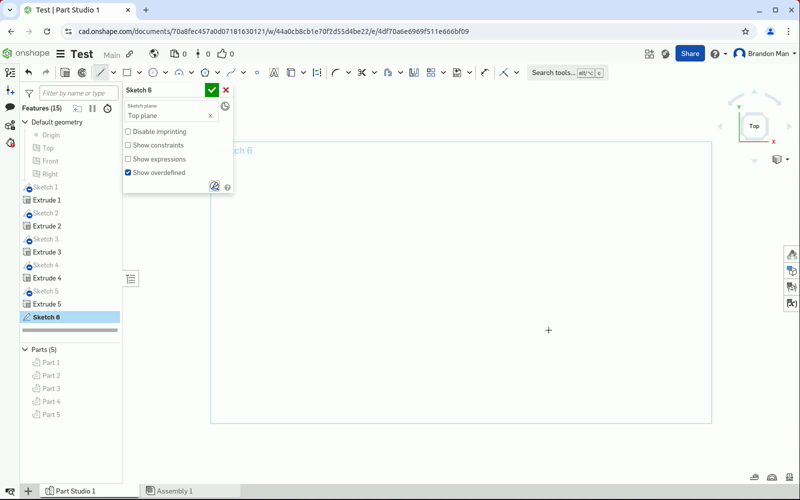
key_up(shift)
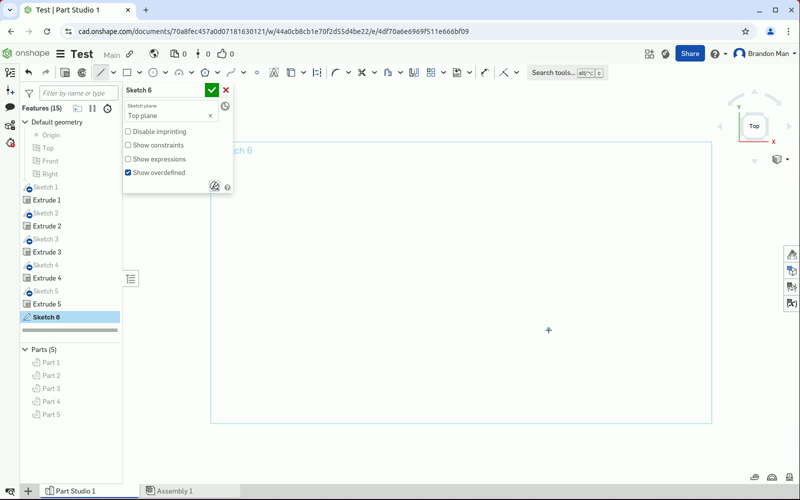
key_down(shift)
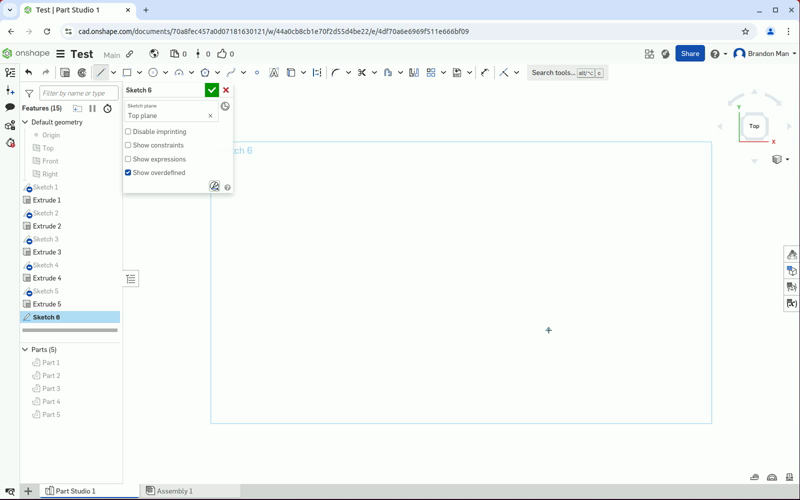
mouse_move(578, 329)
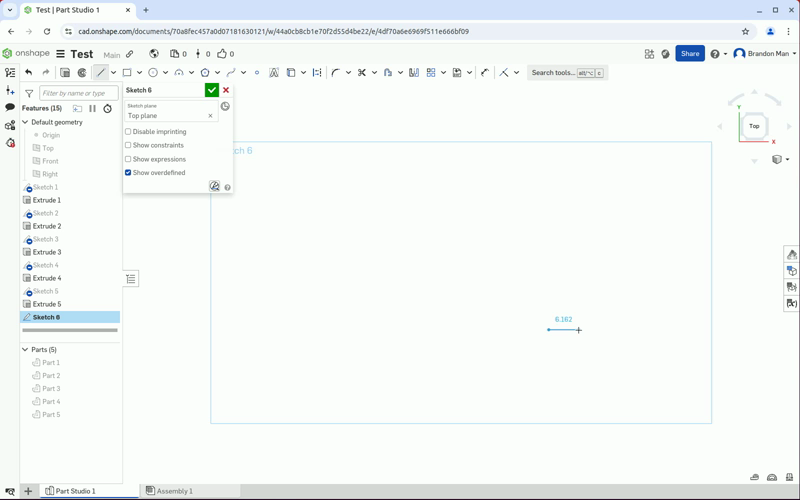
mouse_move(559, 329)
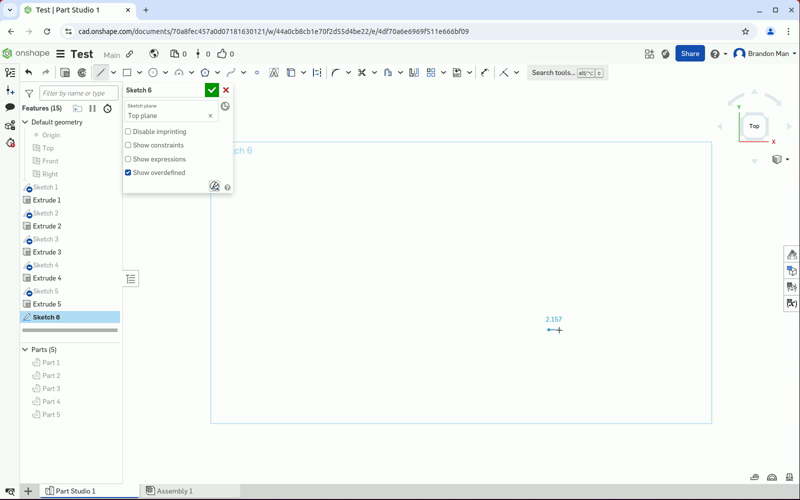
click(559, 329)
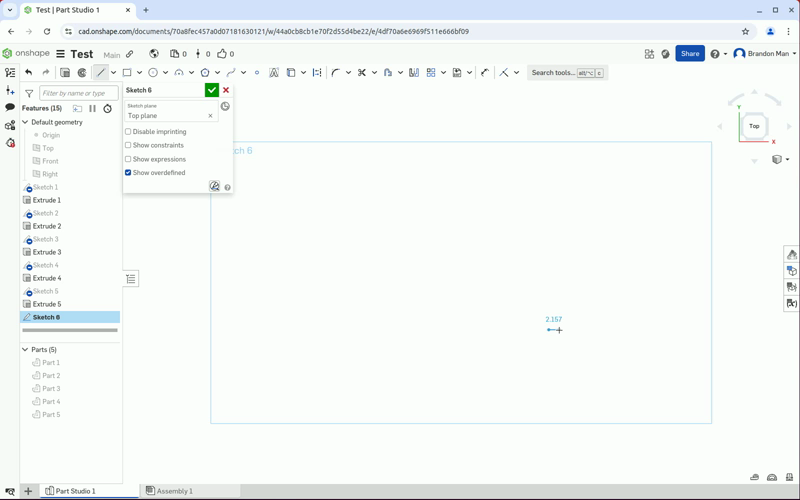
key_up(shift)
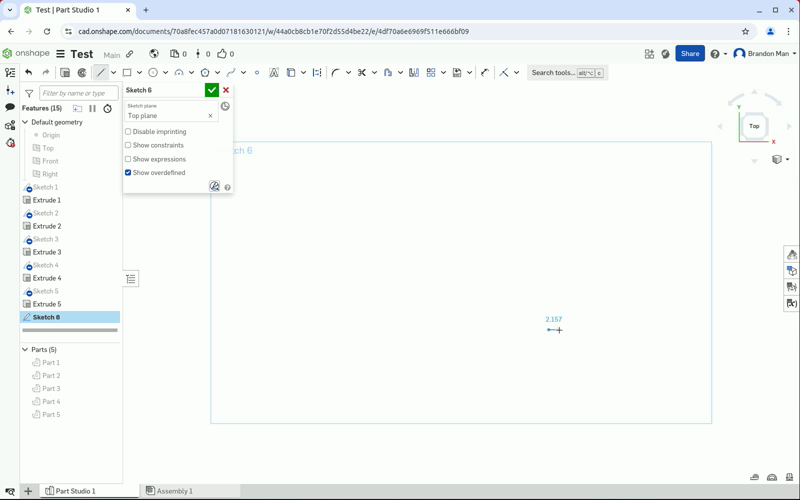
key_down(shift)
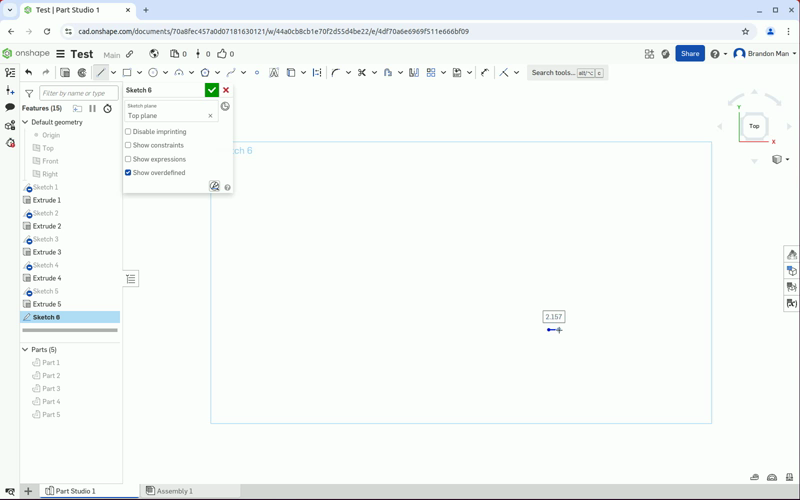
mouse_move(589, 329)
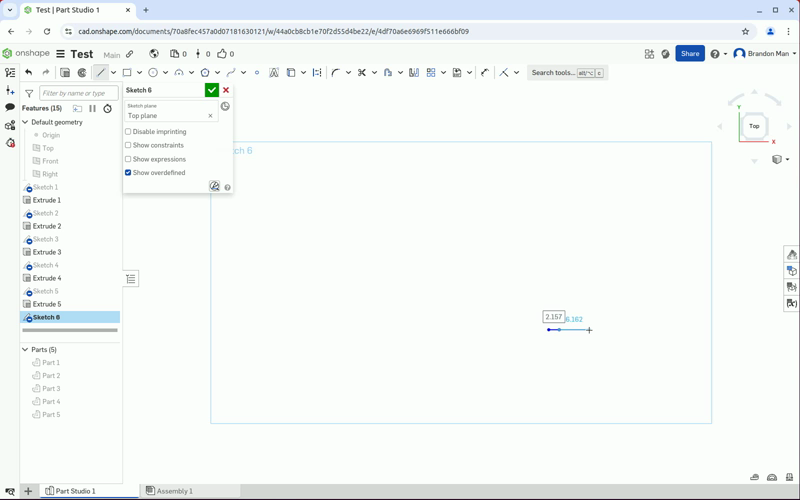
mouse_move(559, 327)
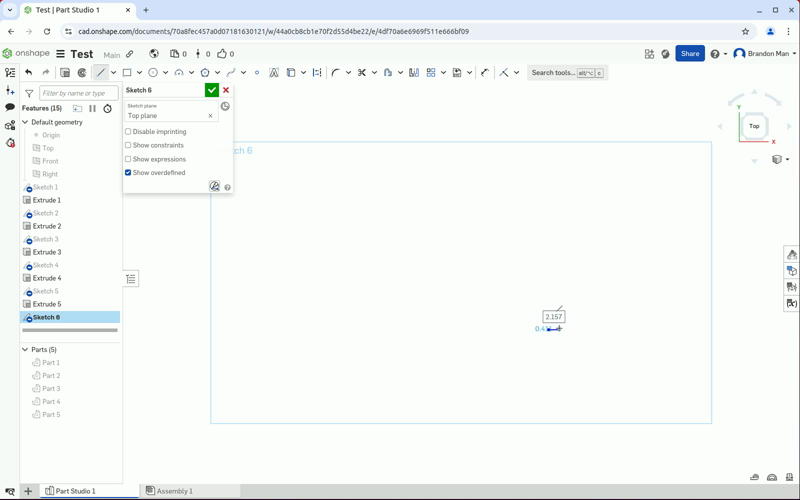
scroll(6)
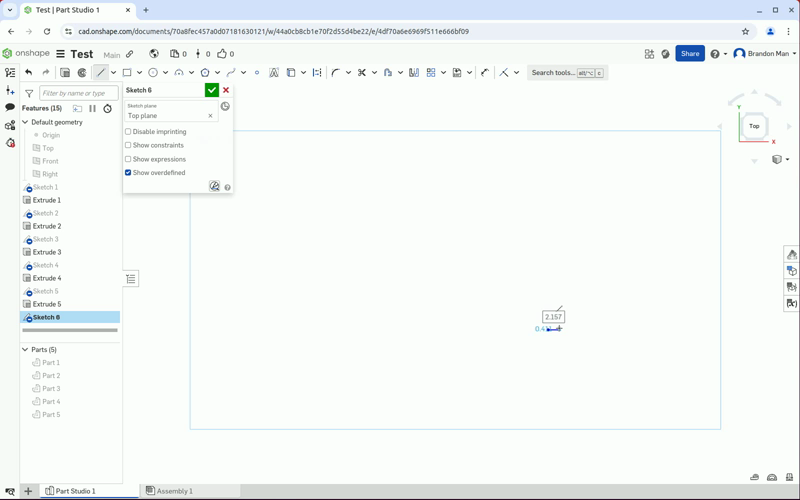
scroll(6)
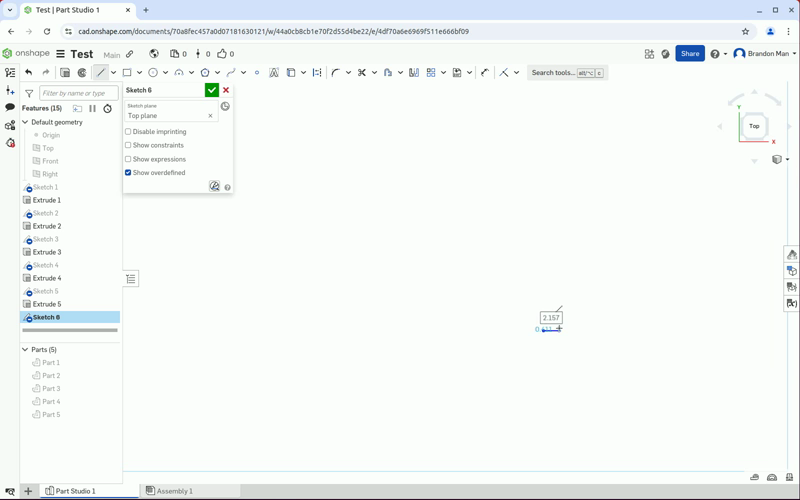
scroll(6)
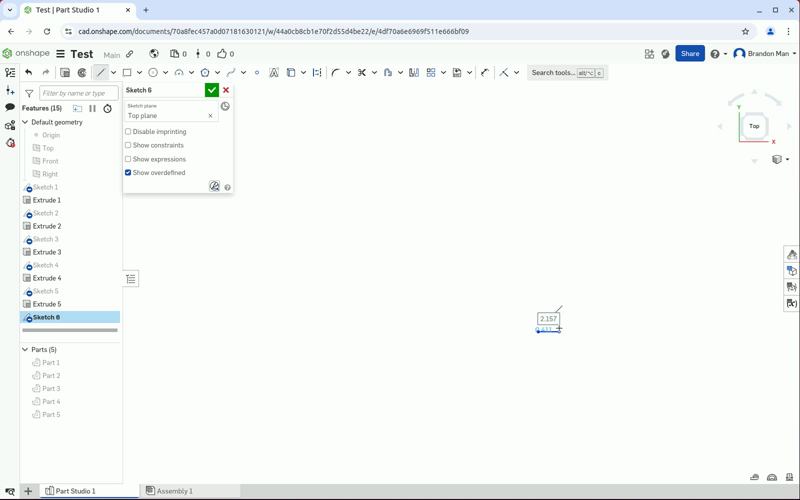
scroll(6)
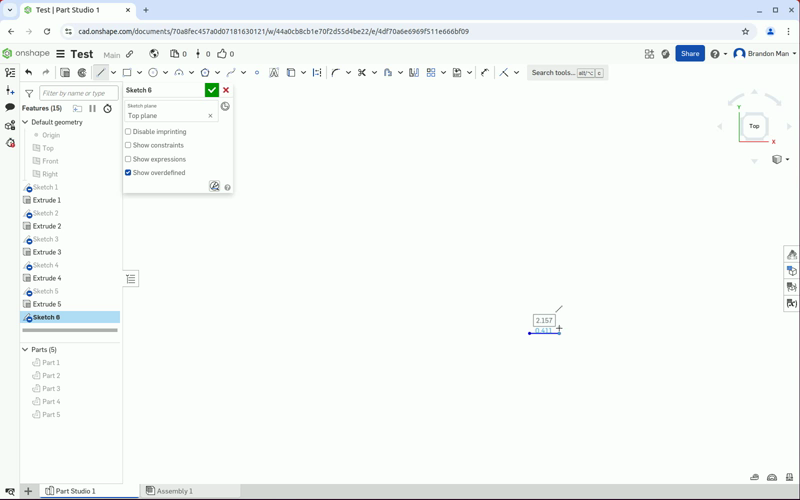
scroll(6)
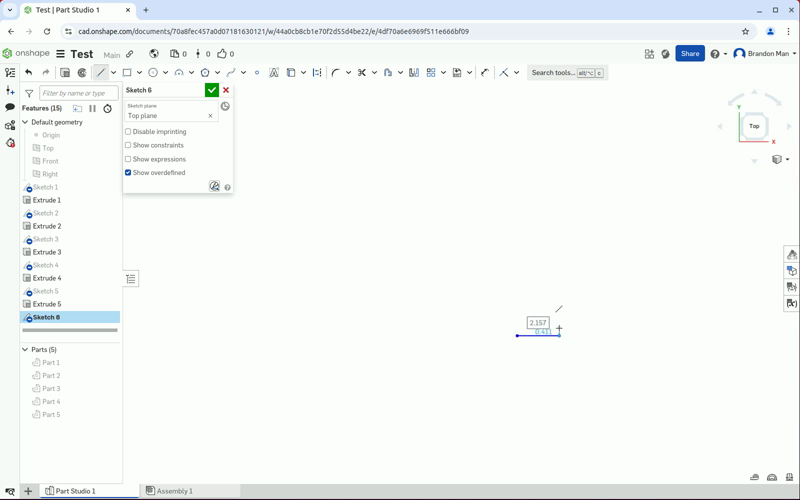
scroll(6)
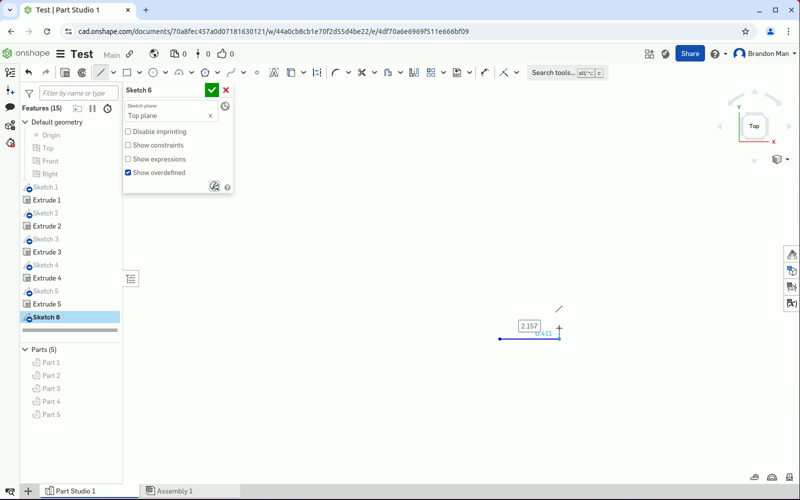
scroll(6)
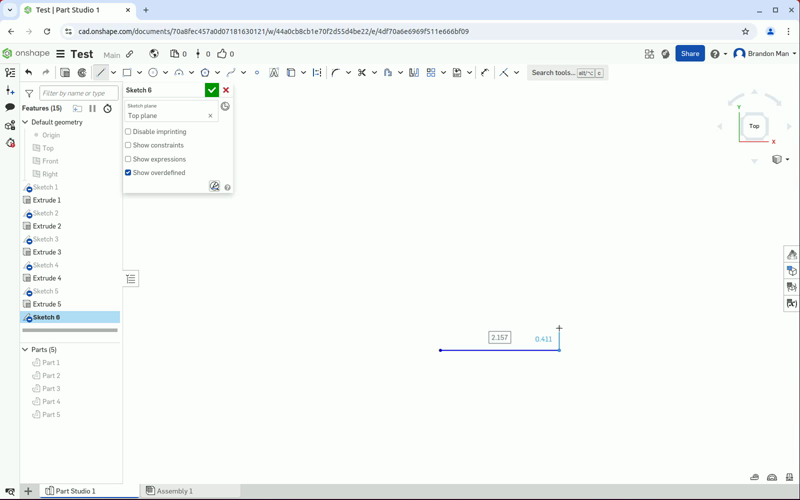
click(559, 327)
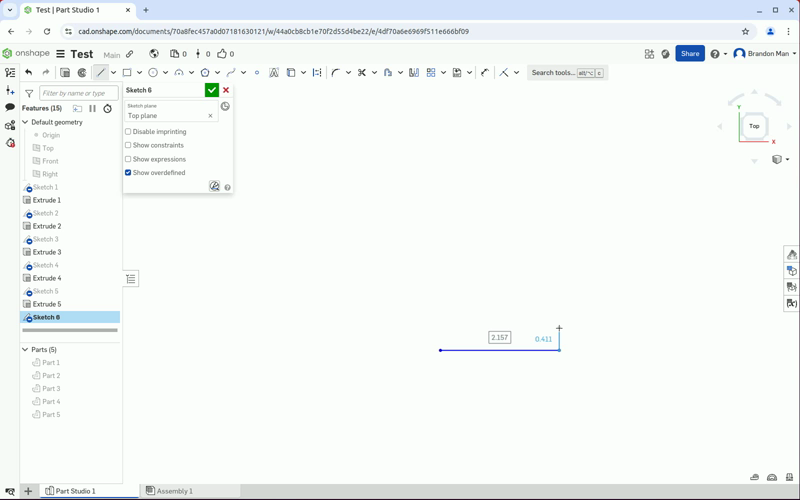
scroll(-6)
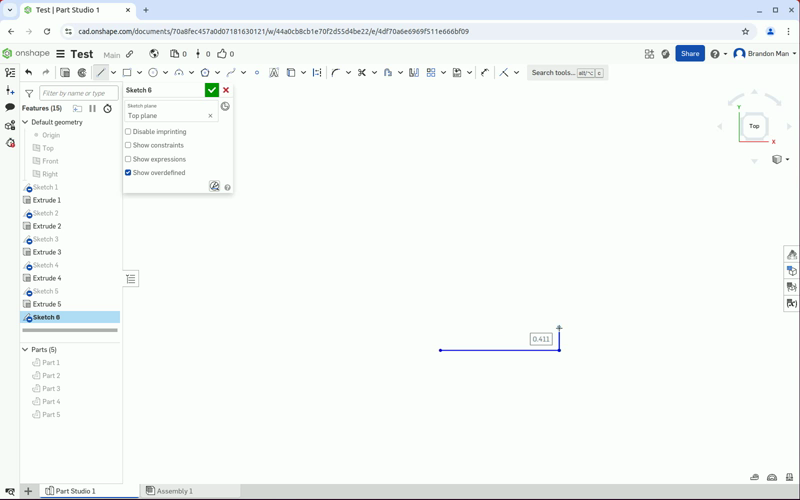
scroll(-6)
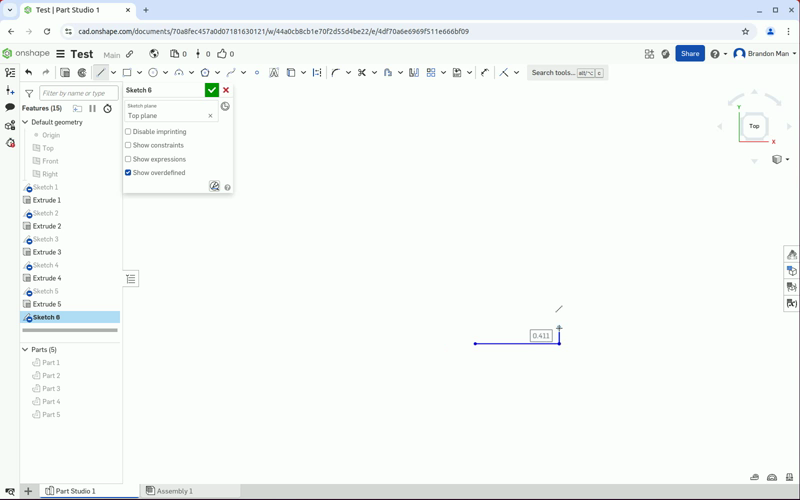
scroll(-6)
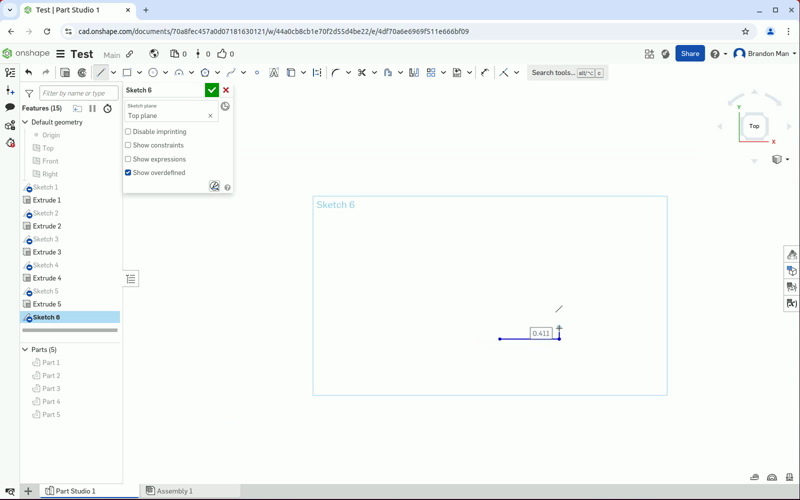
scroll(-6)
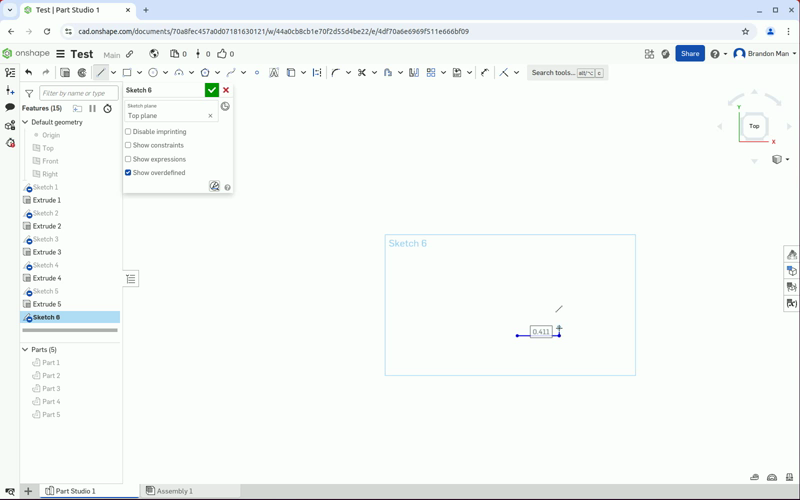
scroll(-6)
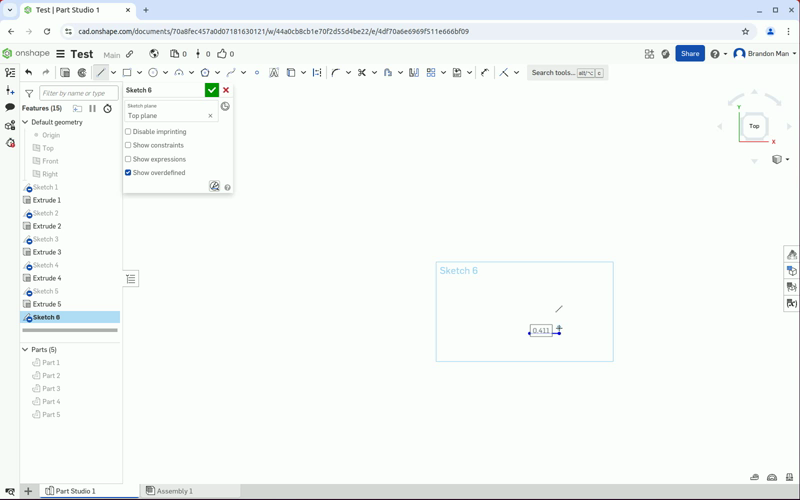
scroll(-6)
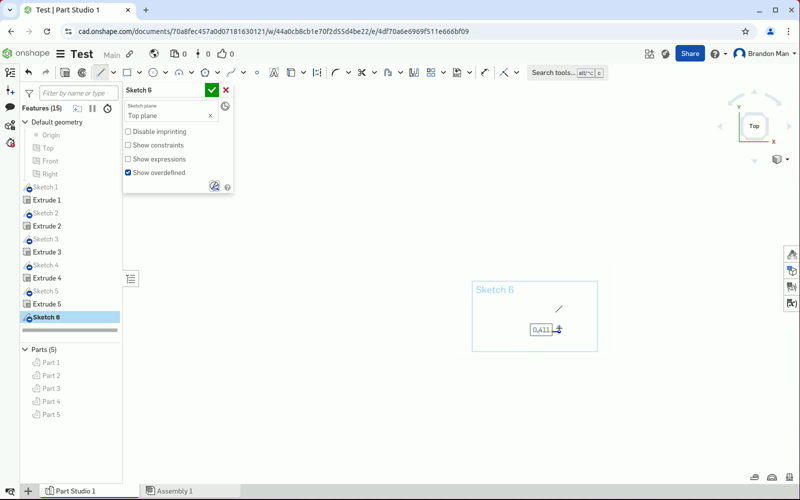
scroll(-6)
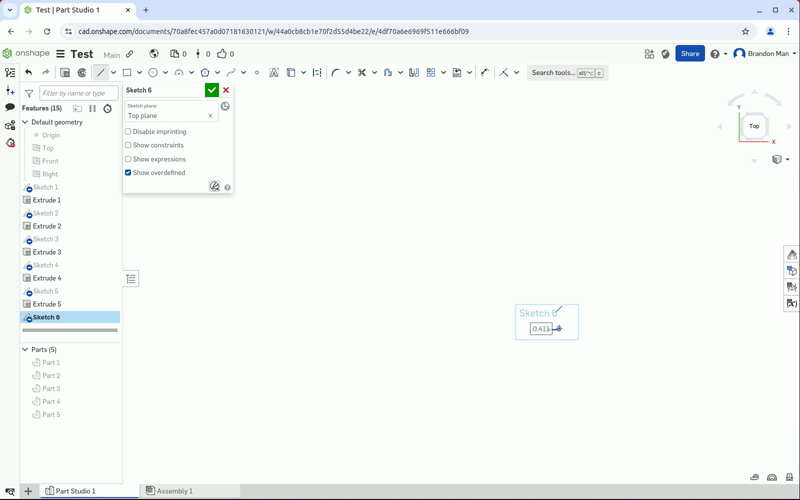
key_up(shift)
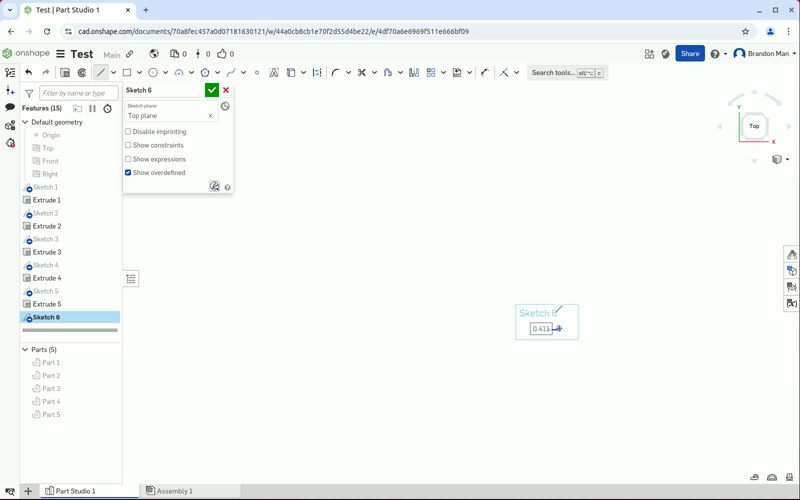
key_down(shift)
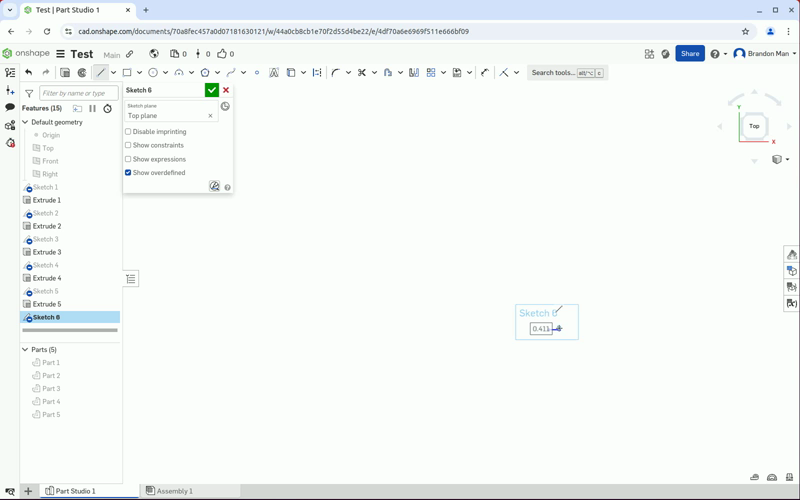
mouse_move(589, 327)
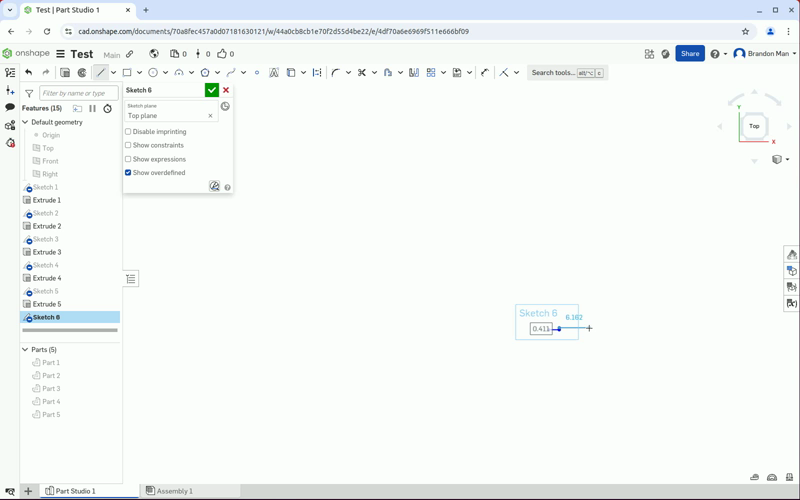
mouse_move(548, 327)
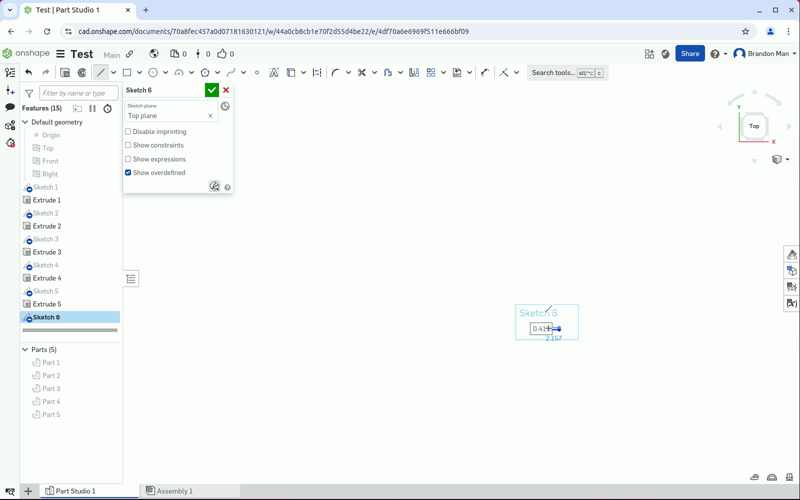
scroll(6)
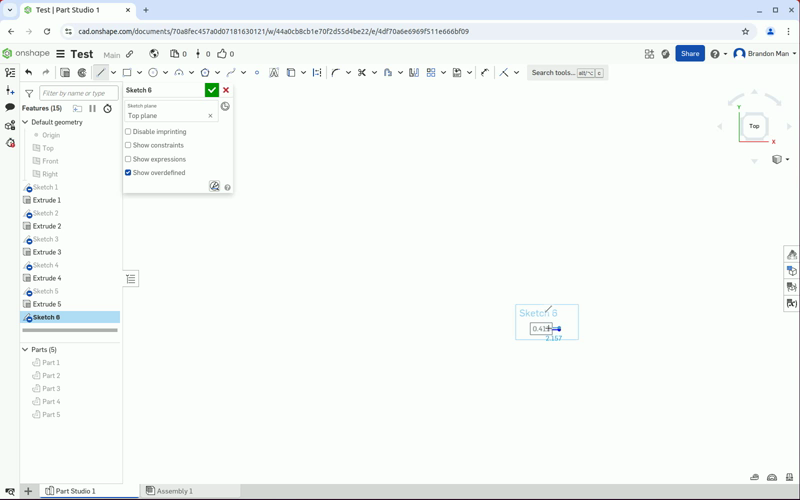
scroll(6)
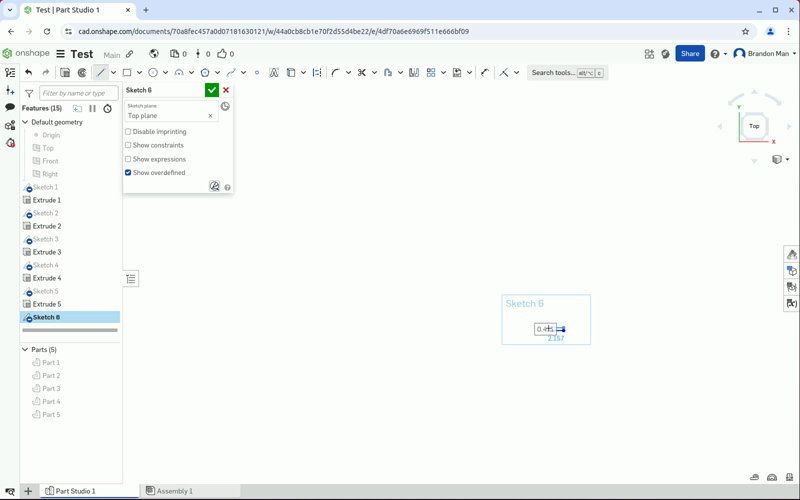
scroll(6)
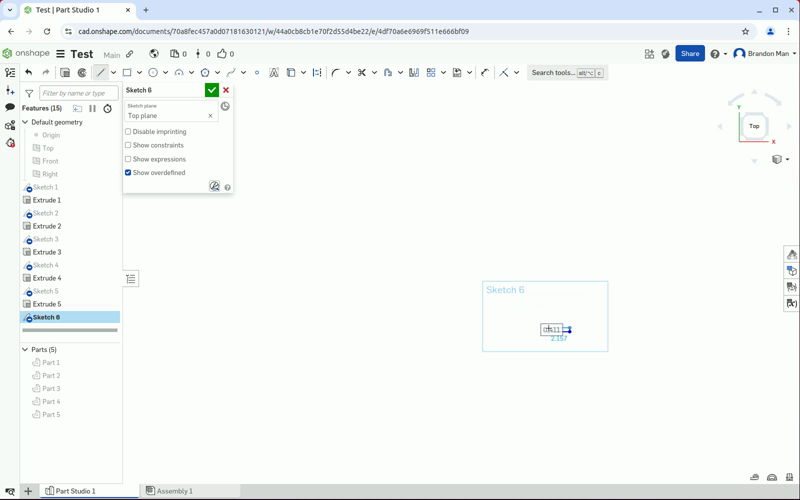
scroll(6)
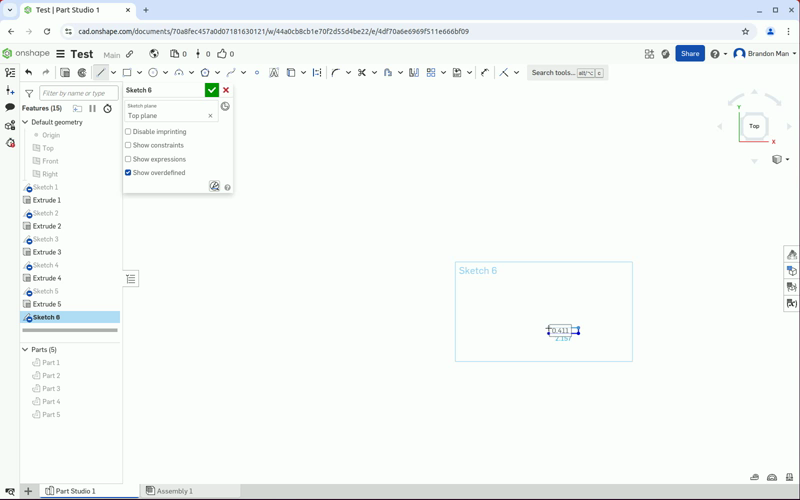
scroll(6)
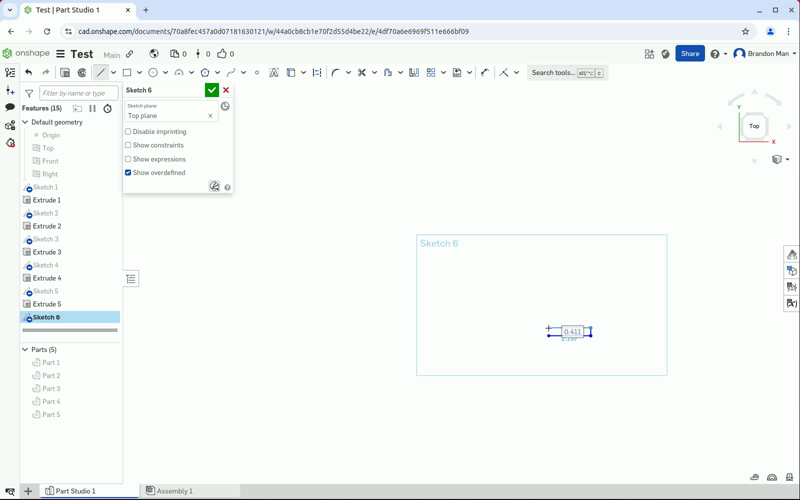
scroll(6)
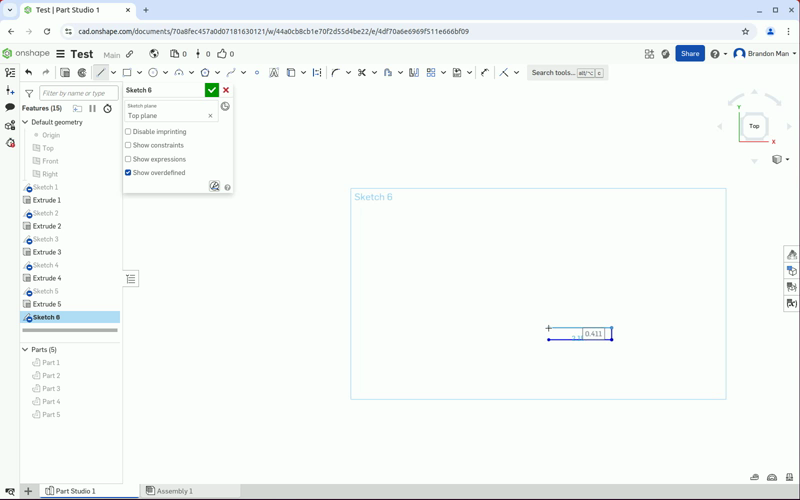
scroll(6)
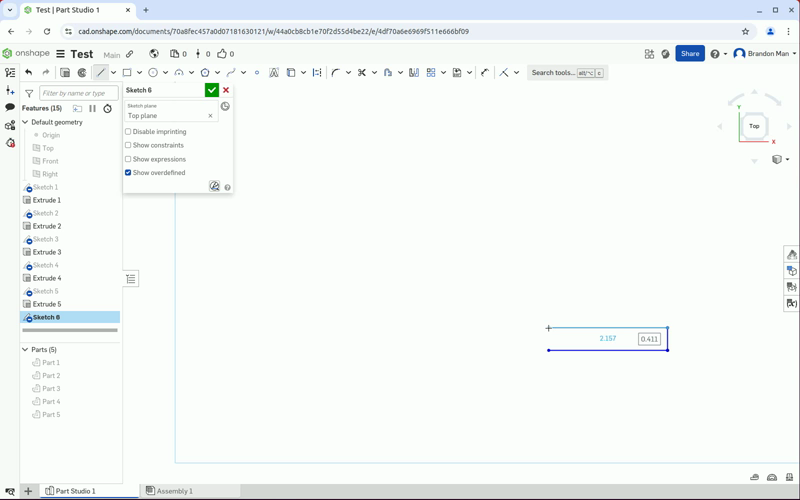
click(548, 327)
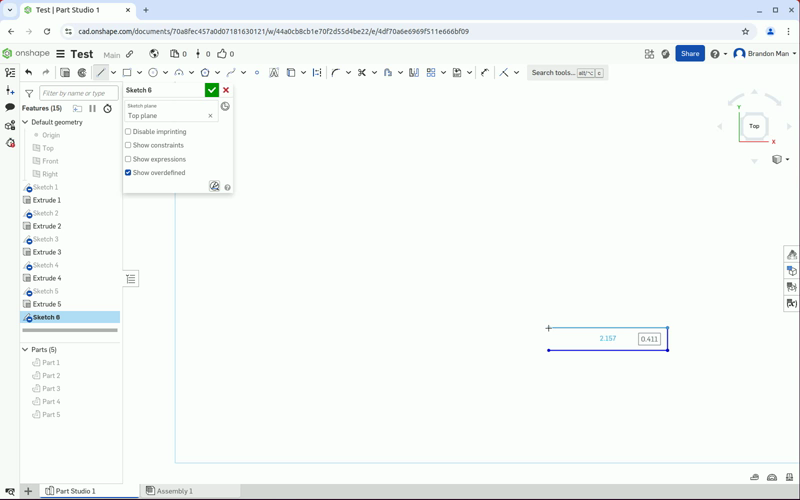
scroll(-6)
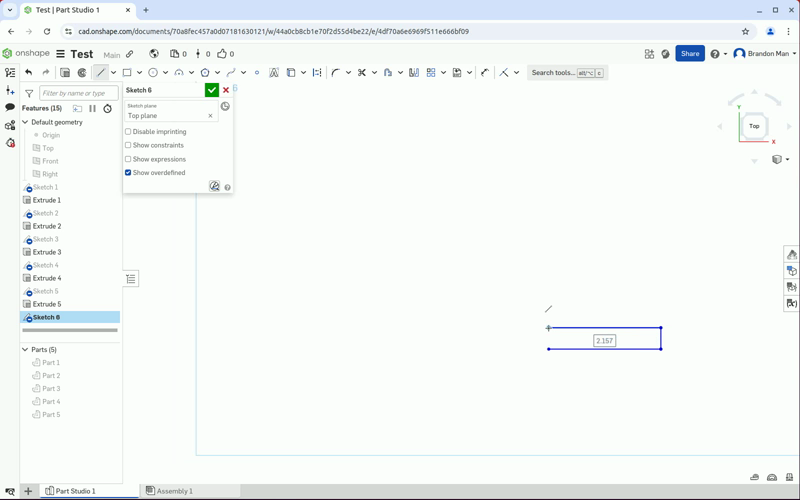
scroll(-6)
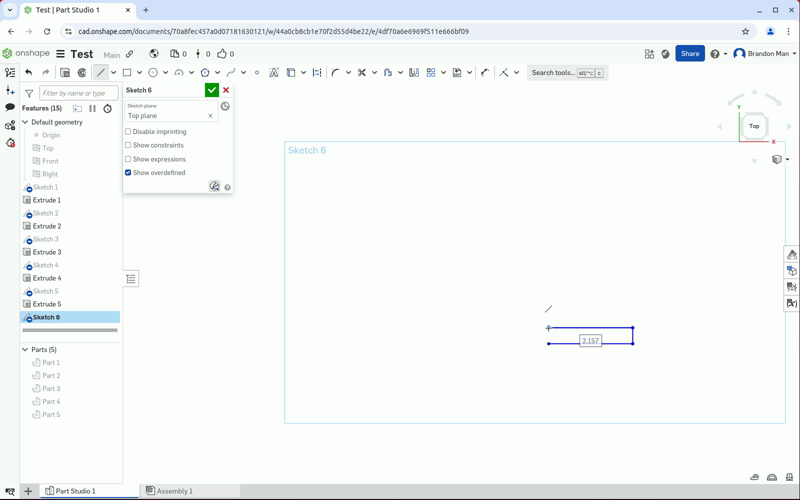
scroll(-6)
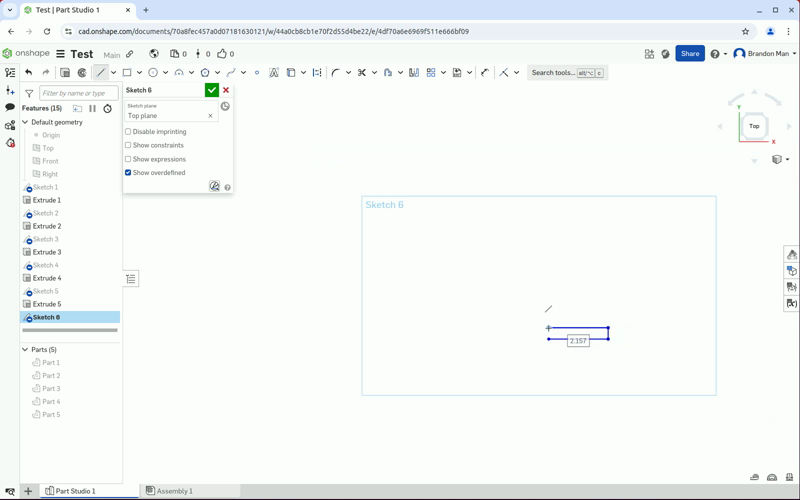
scroll(-6)
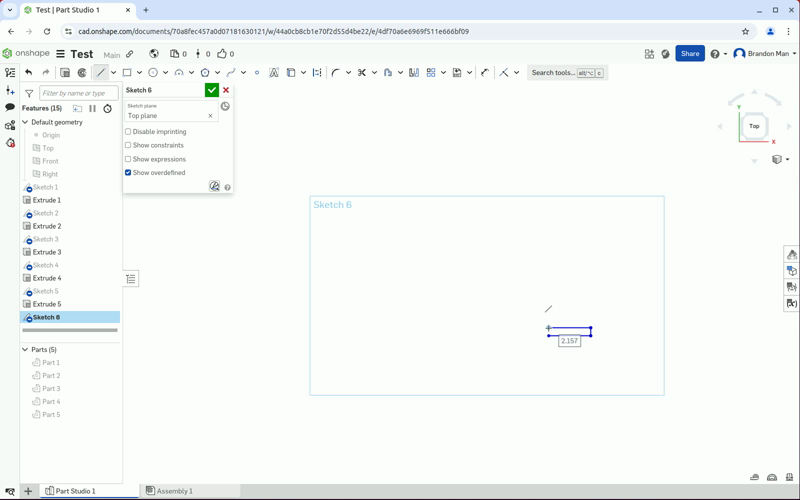
scroll(-6)
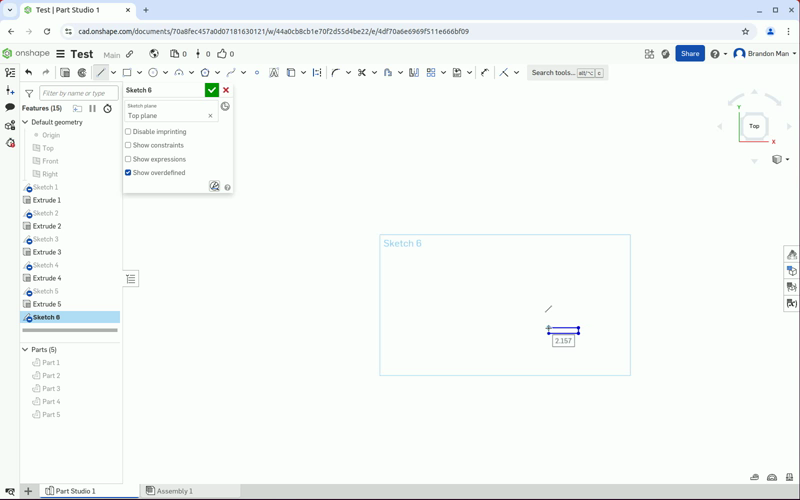
scroll(-6)
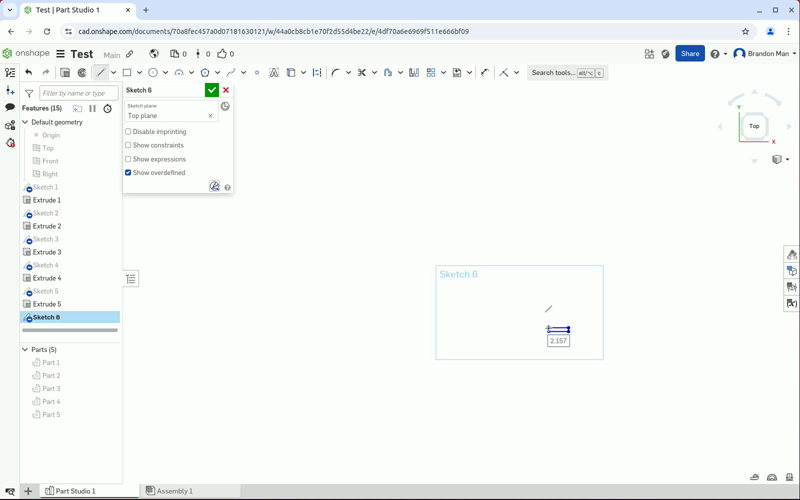
scroll(-6)
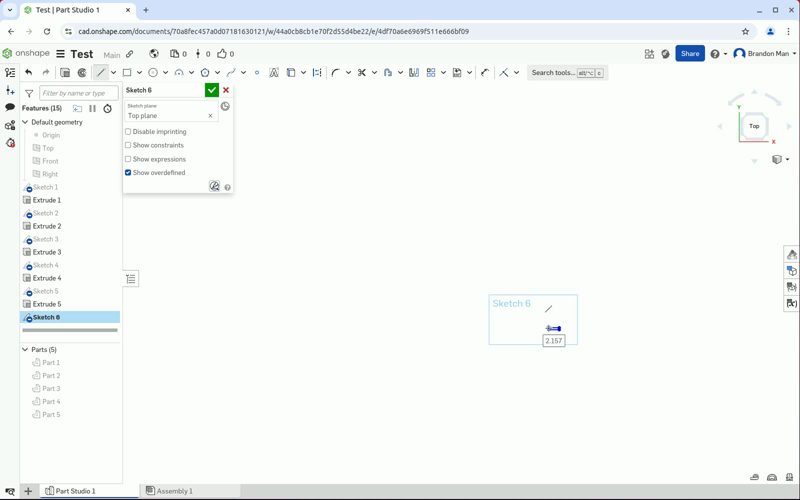
key_up(shift)
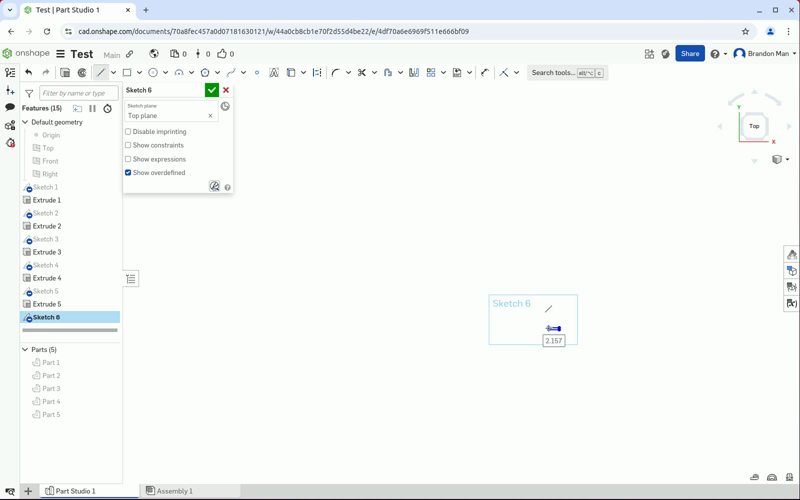
mouse_move(578, 327)
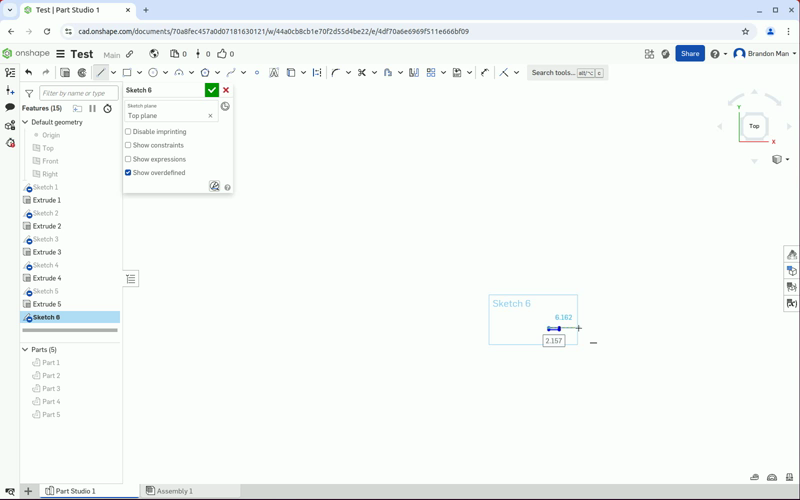
key_down(shift)
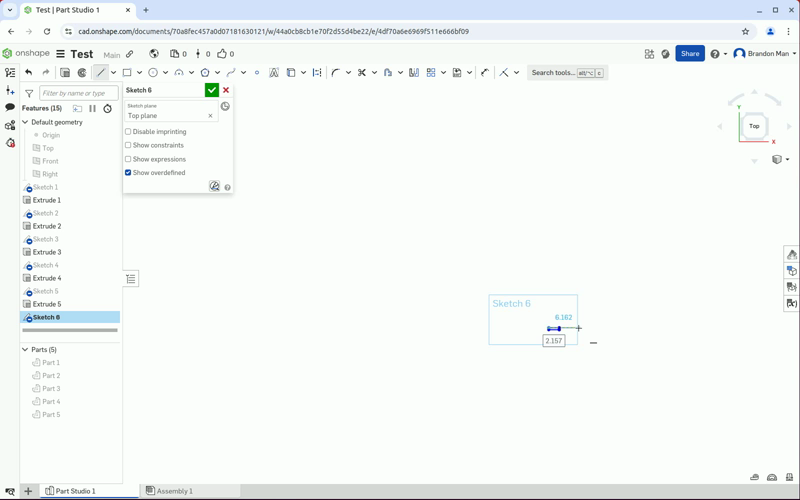
mouse_move(548, 329)
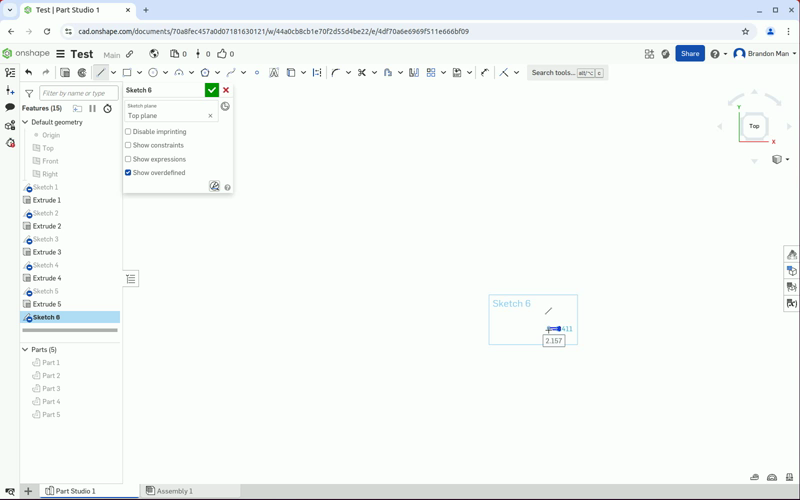
scroll(6)
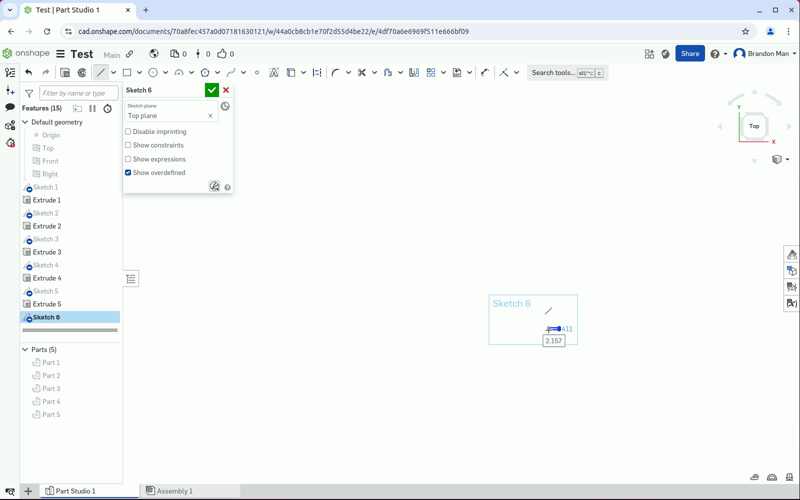
scroll(6)
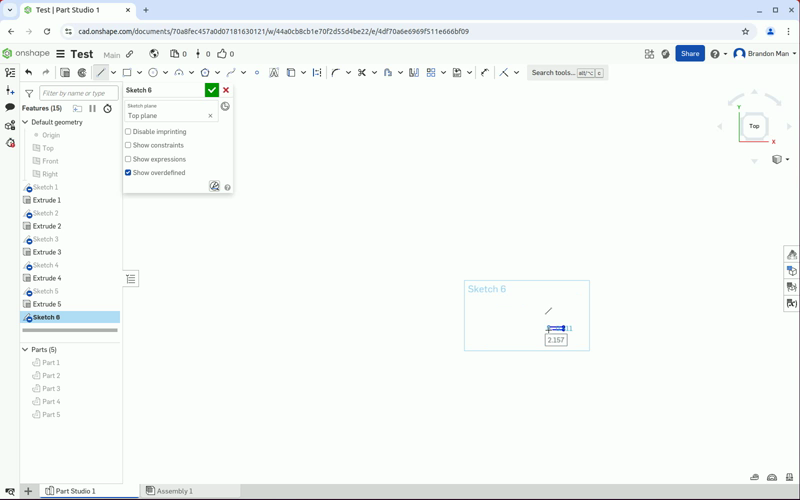
scroll(6)
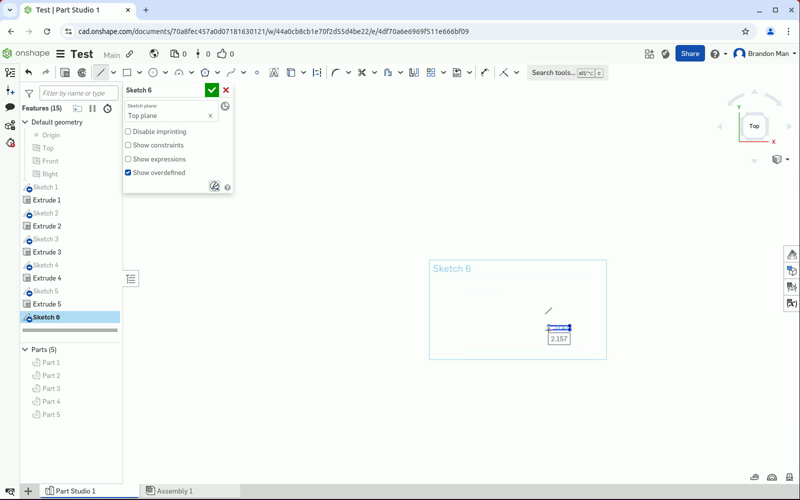
scroll(6)
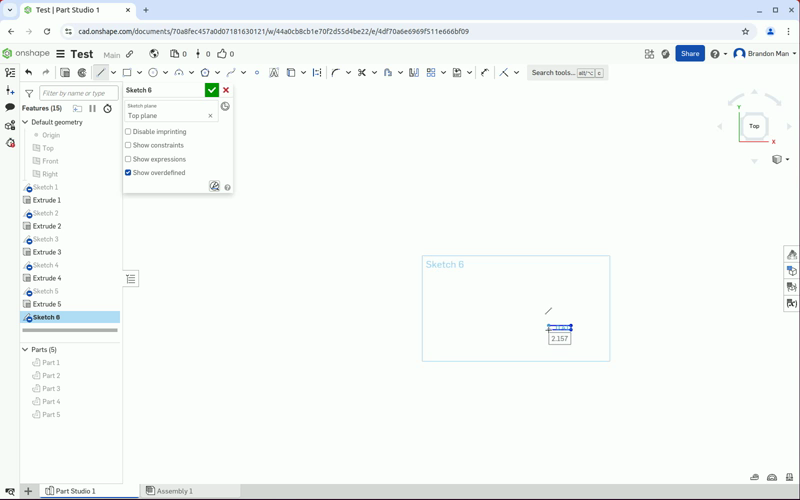
scroll(6)
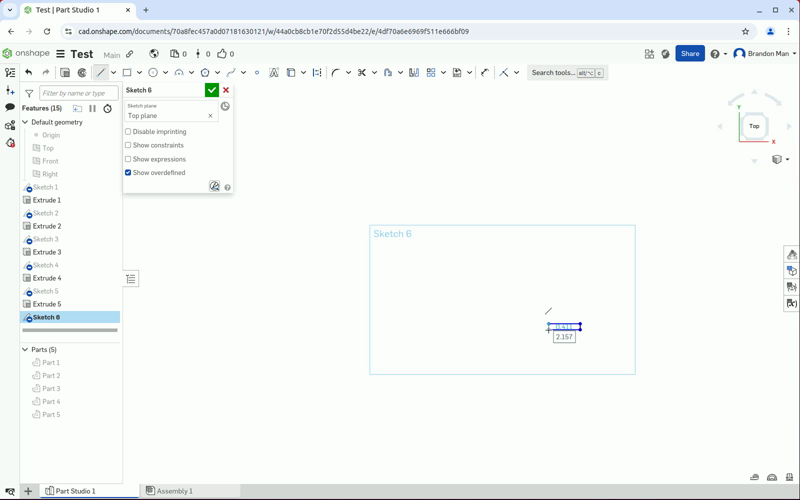
scroll(6)
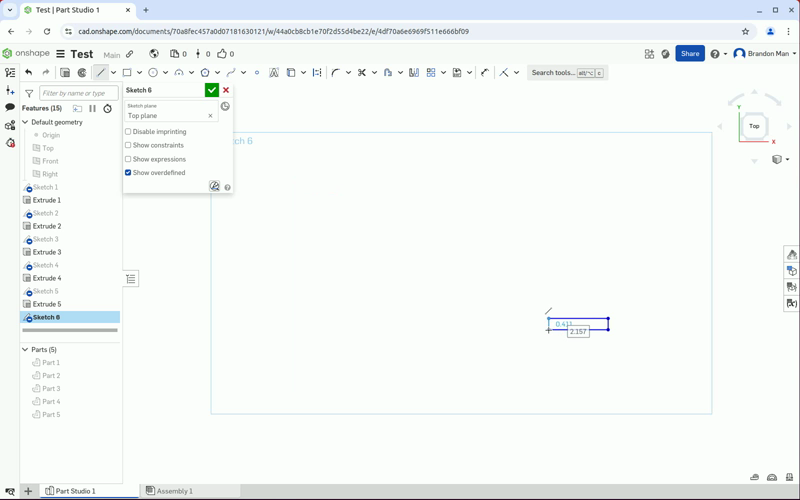
scroll(6)
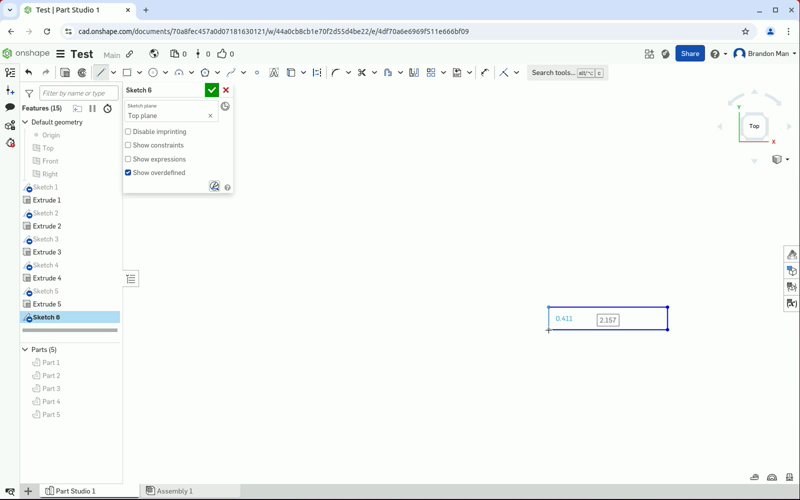
key_up(shift)
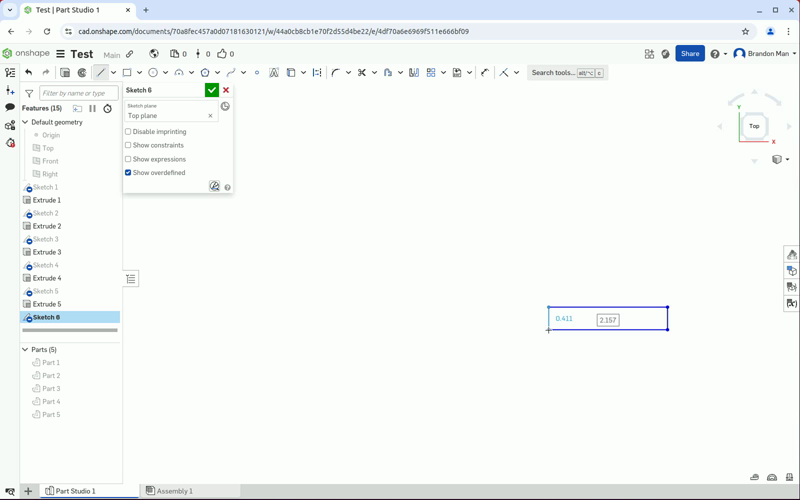
click(548, 329)
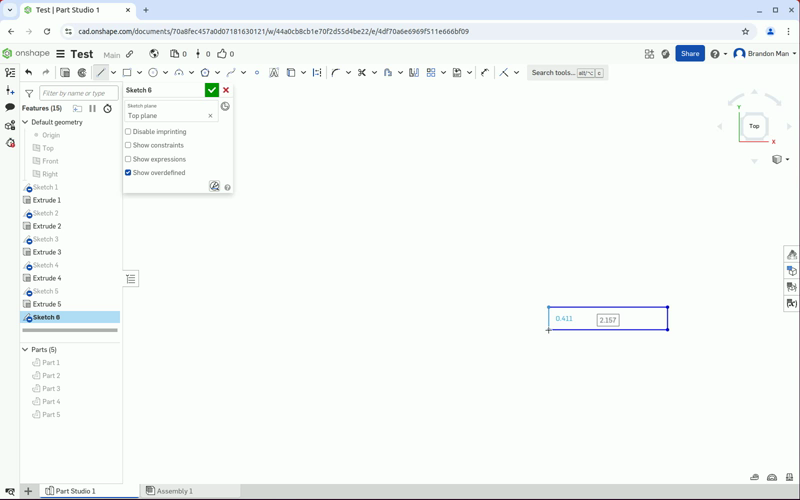
scroll(-6)
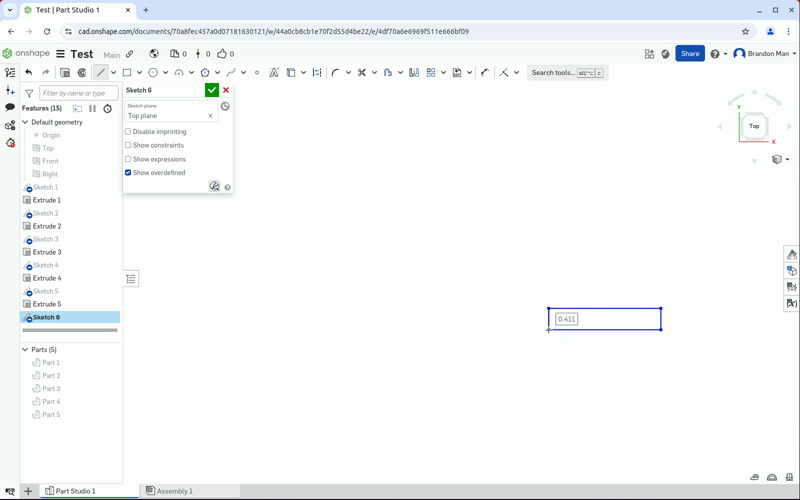
scroll(-6)
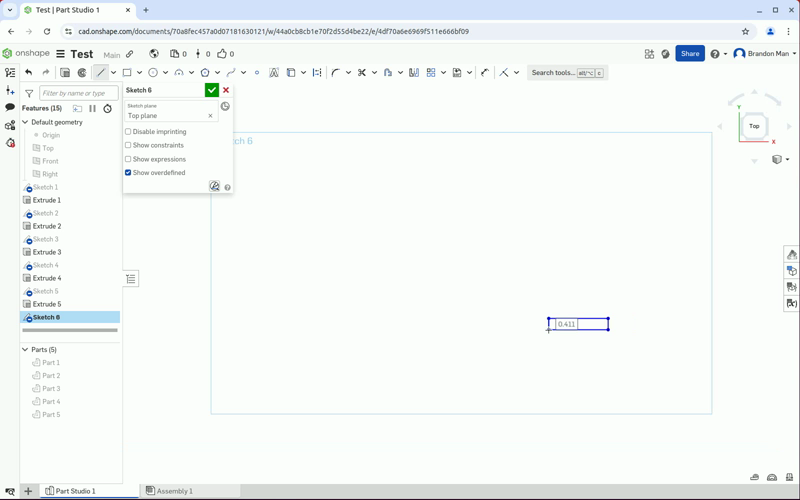
scroll(-6)
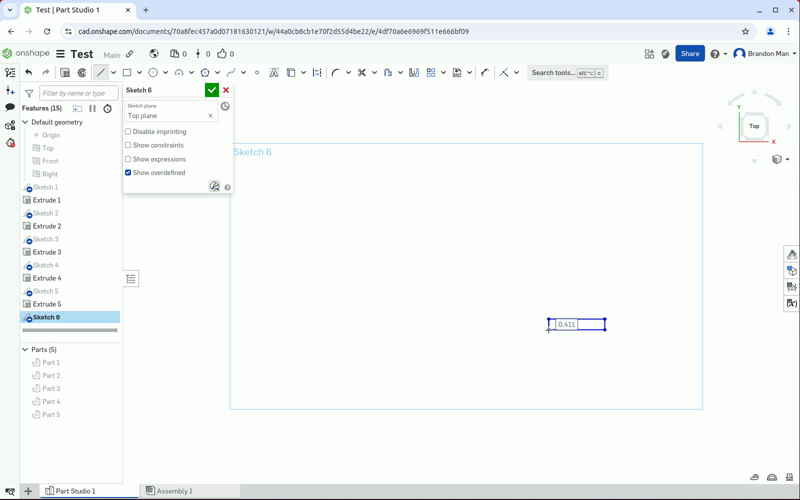
scroll(-6)
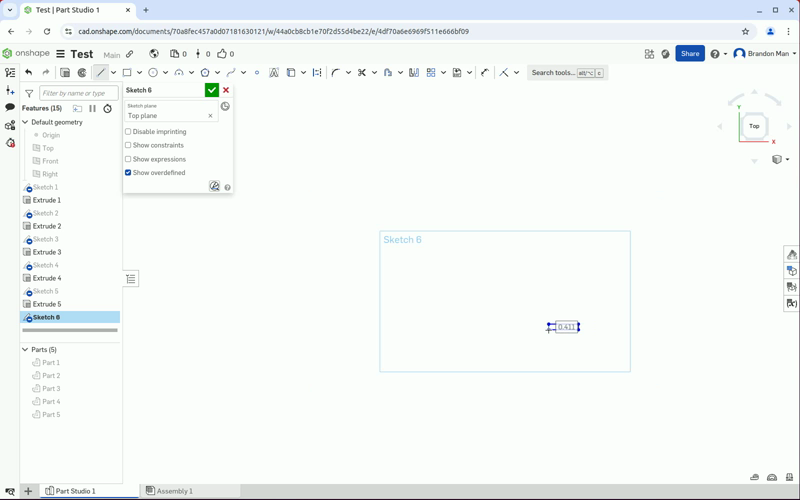
scroll(-6)
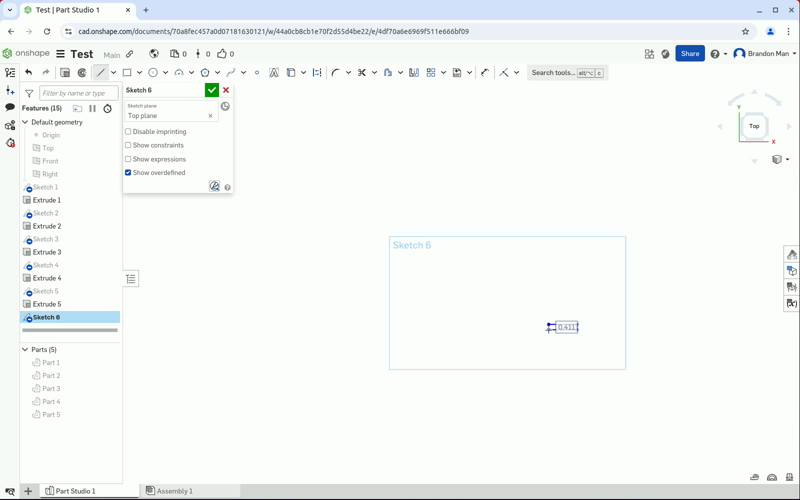
scroll(-6)
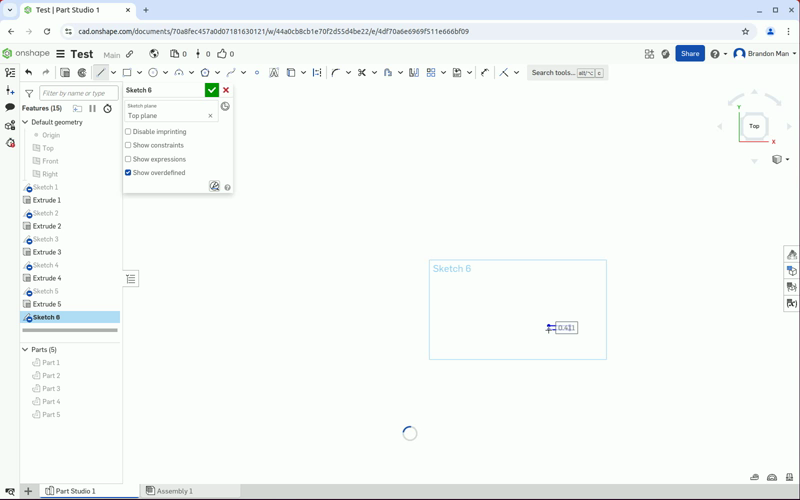
scroll(-6)
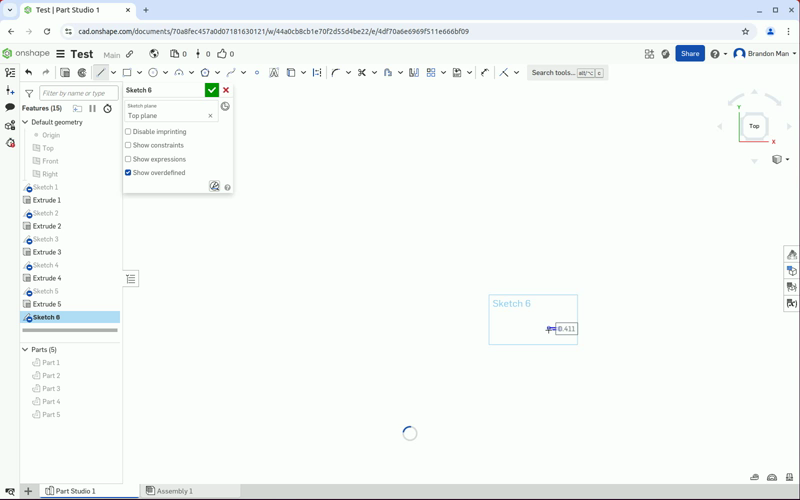
key(esc)
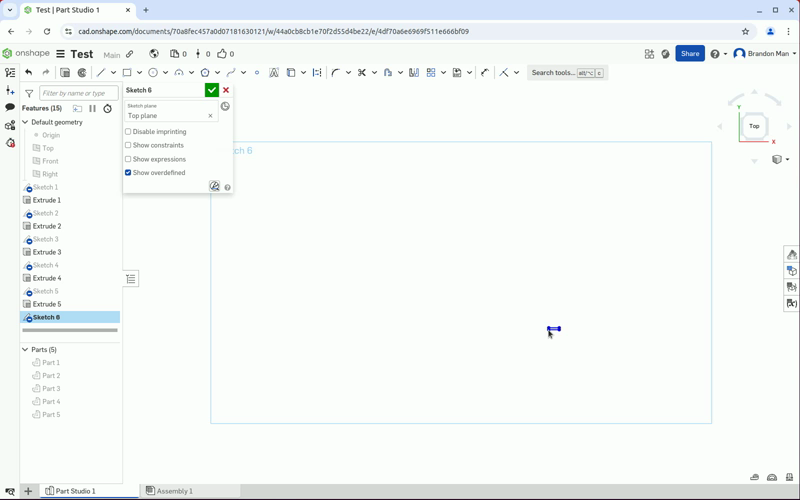
mouse_move(553, 327)
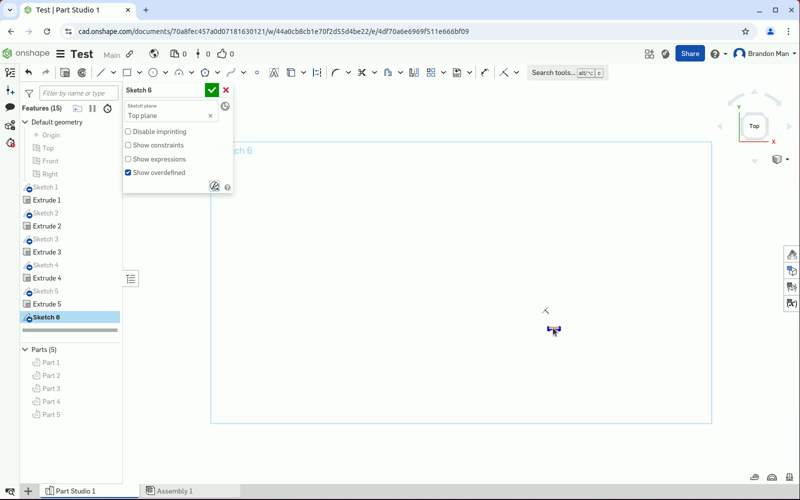
scroll(6)
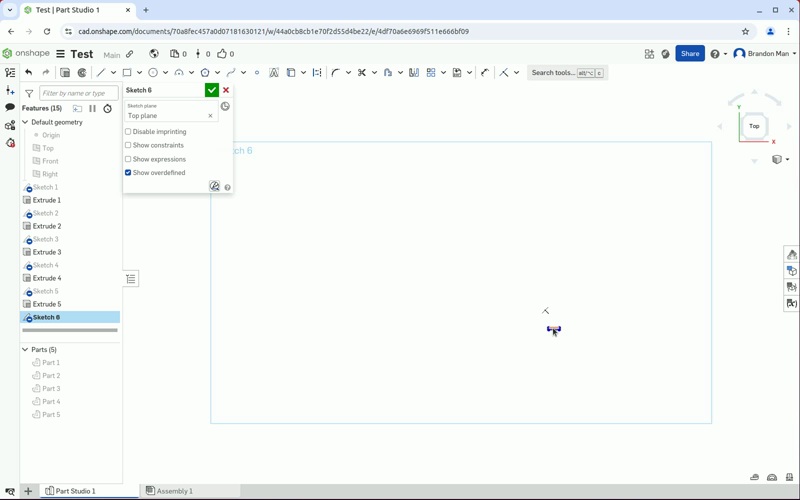
scroll(6)
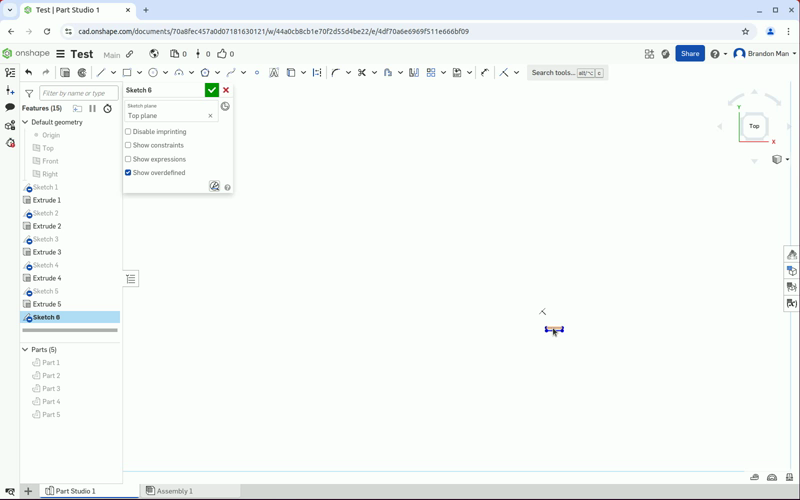
scroll(6)
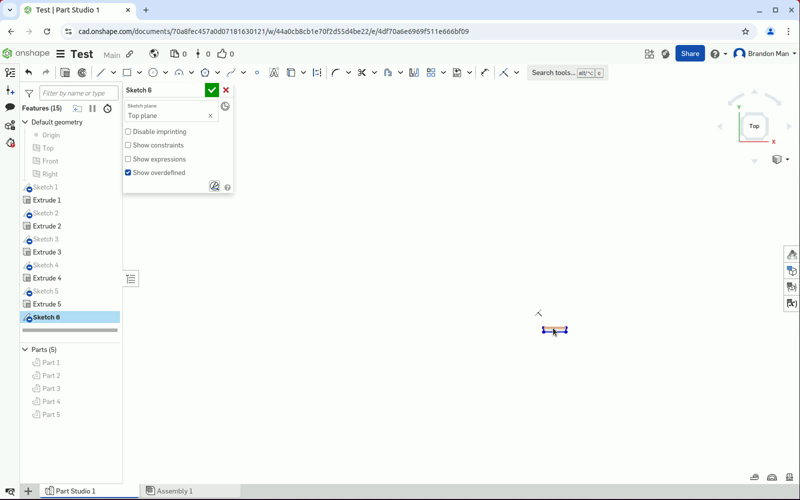
scroll(6)
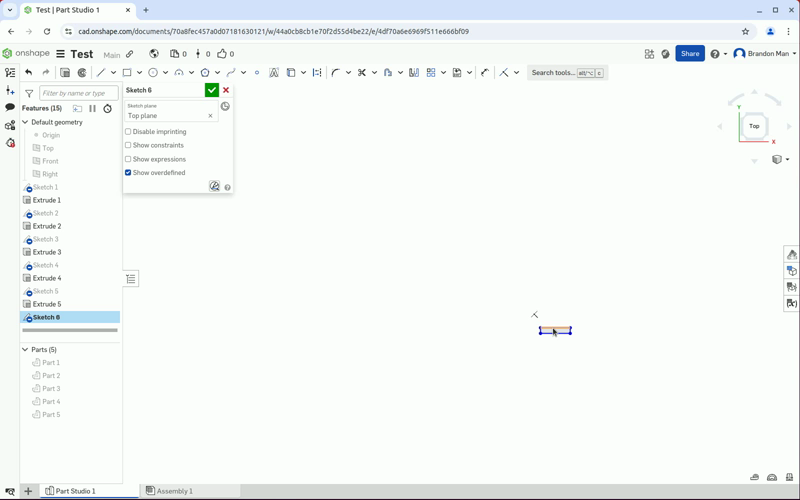
scroll(6)
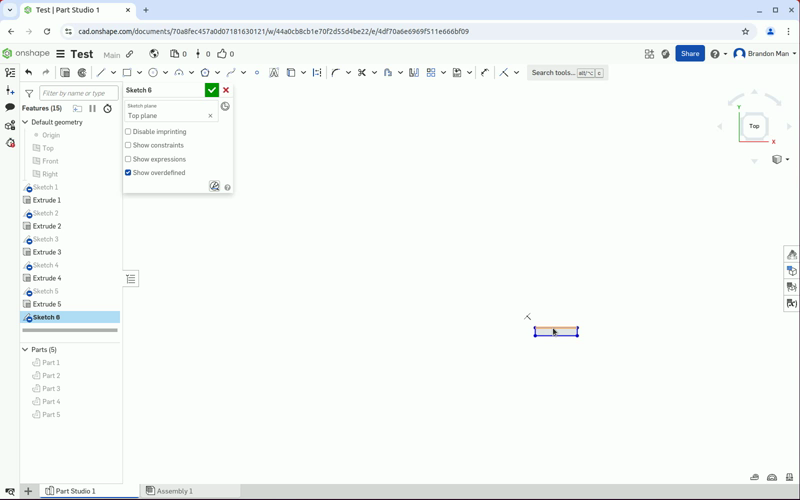
scroll(6)
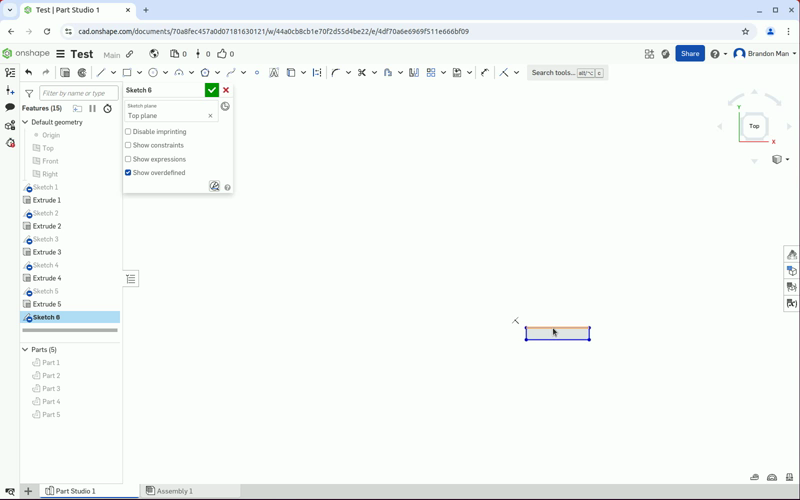
scroll(6)
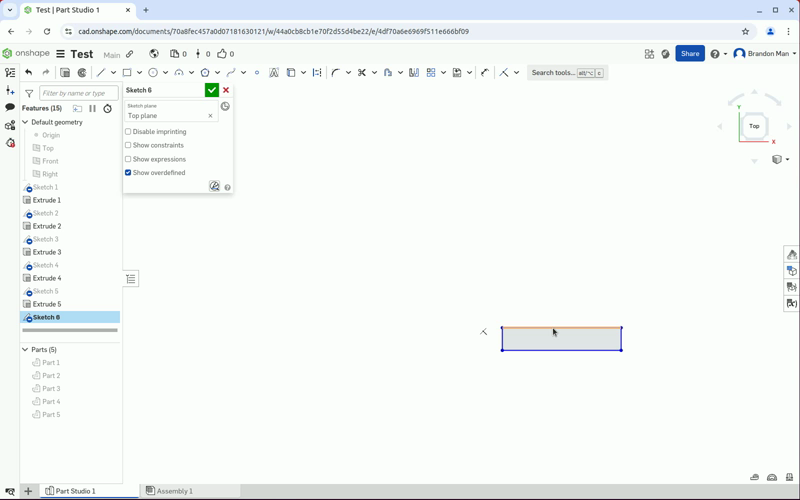
click(553, 327)
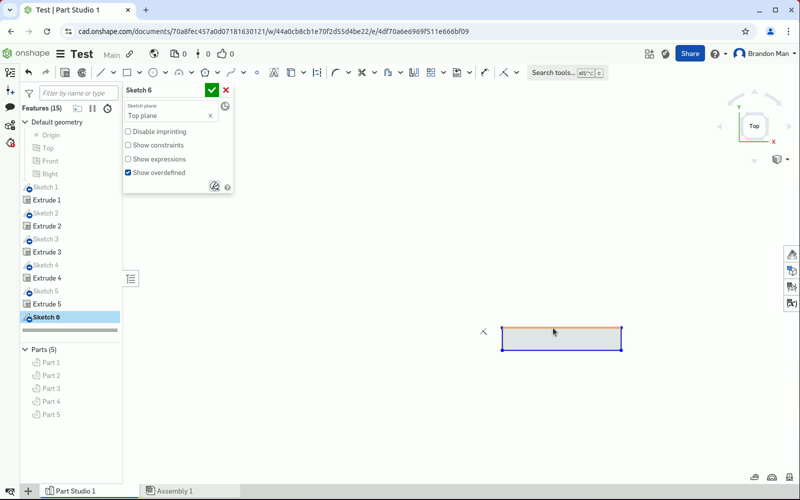
scroll(-6)
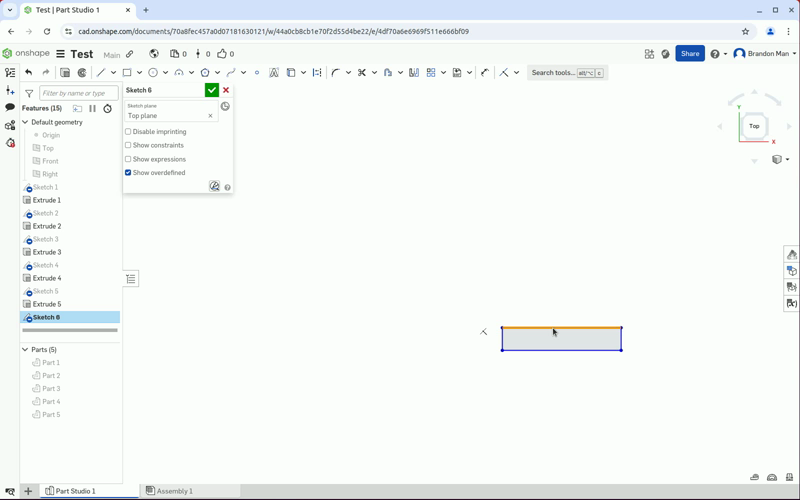
scroll(-6)
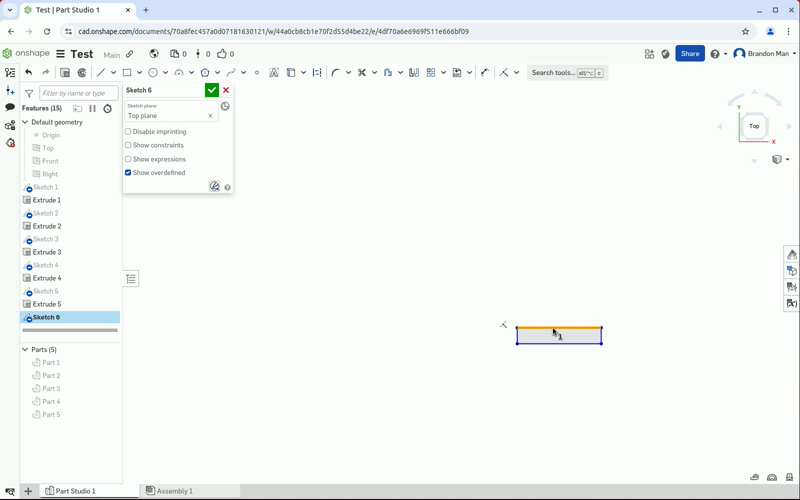
scroll(-6)
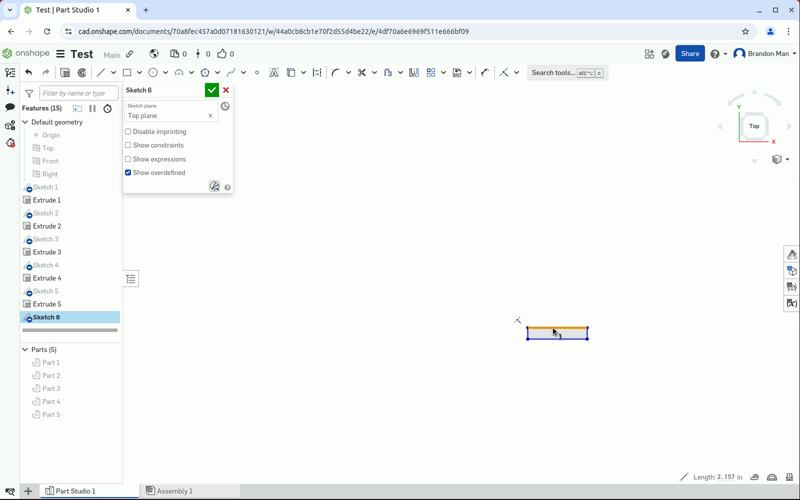
scroll(-6)
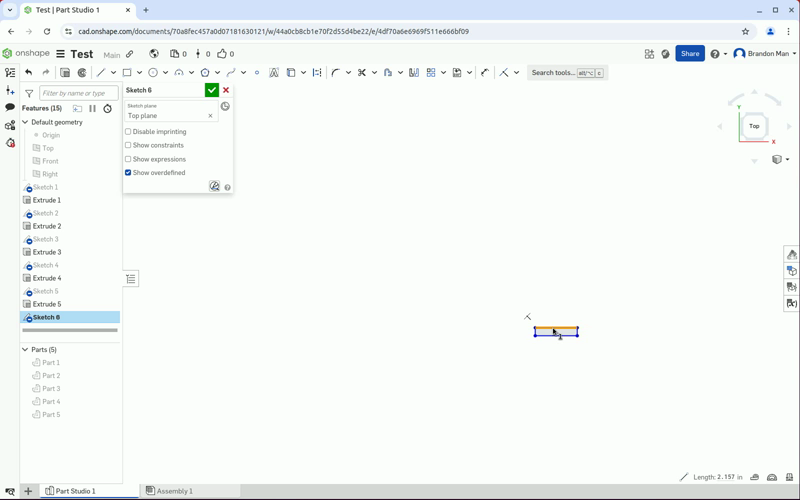
scroll(-6)
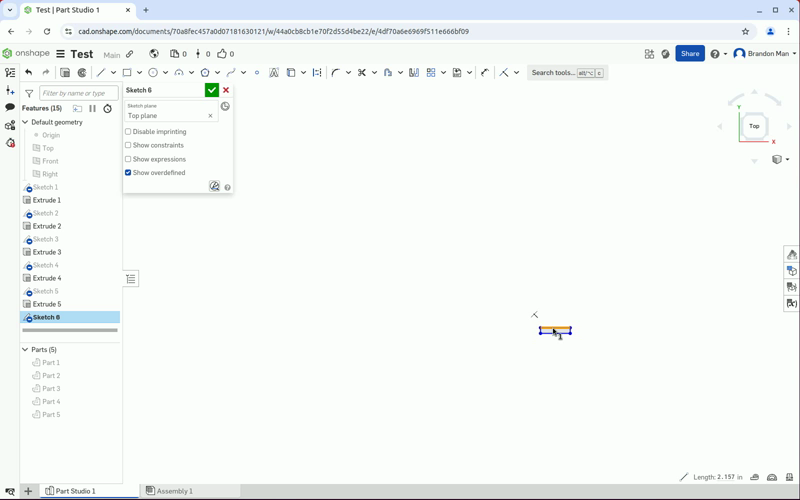
scroll(-6)
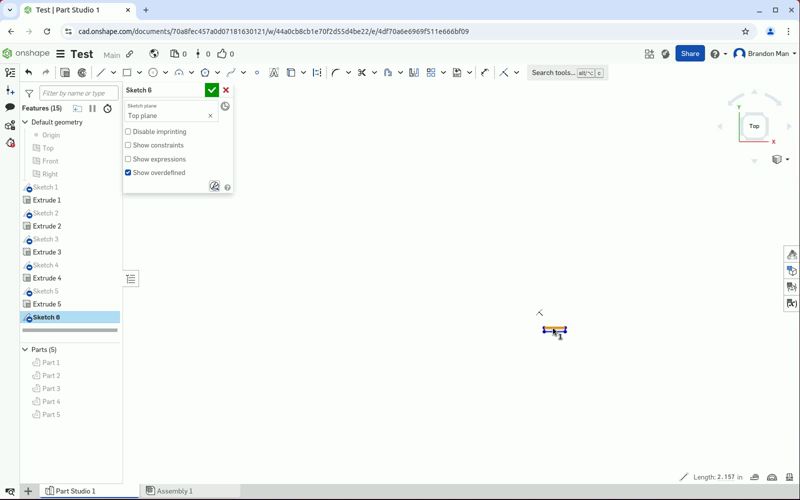
scroll(-6)
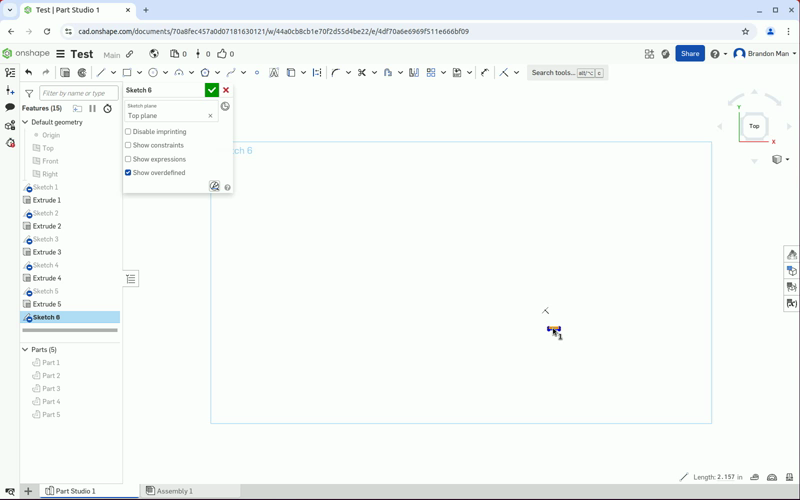
mouse_move(73, 352)
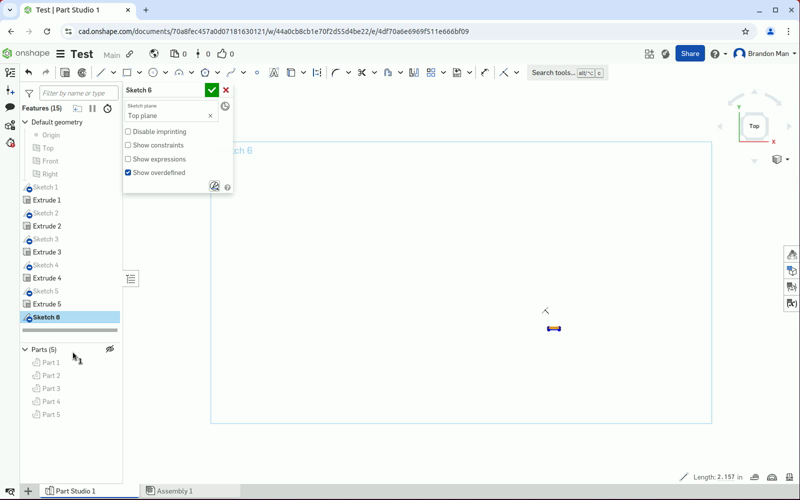
key(shift+y)
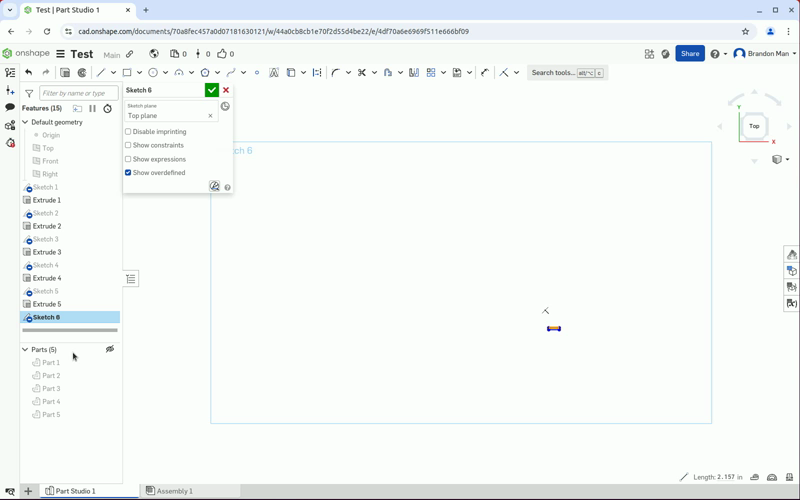
key(shift+e)
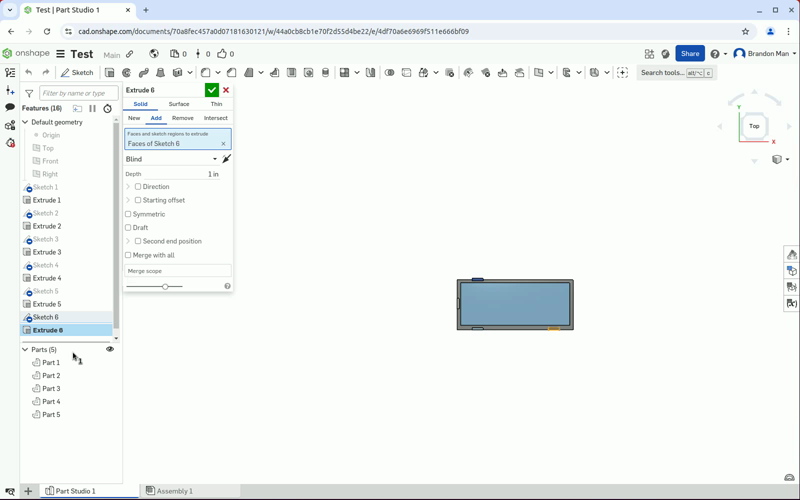
mouse_move(143, 106)
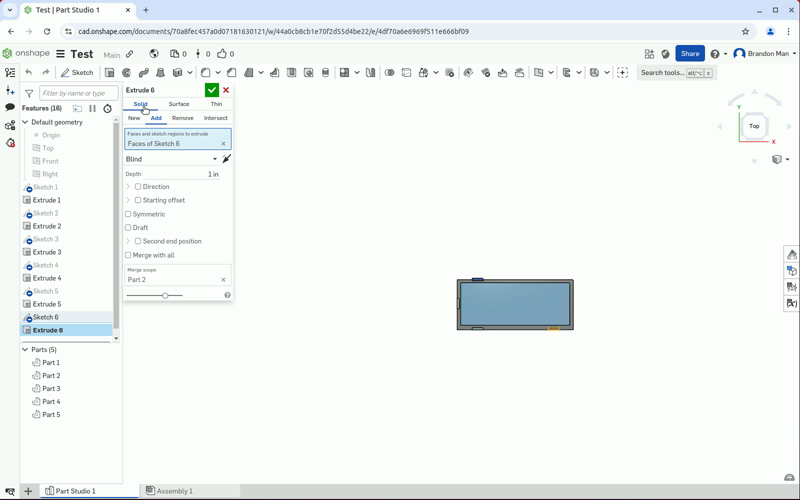
click(143, 106)
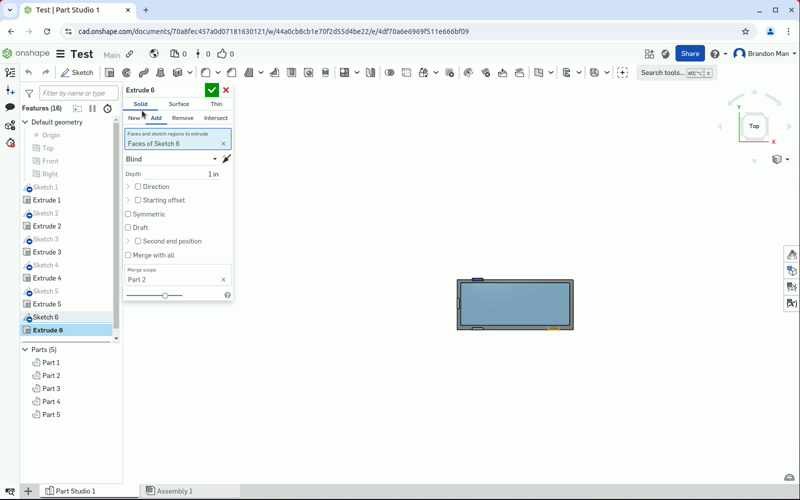
mouse_move(137, 120)
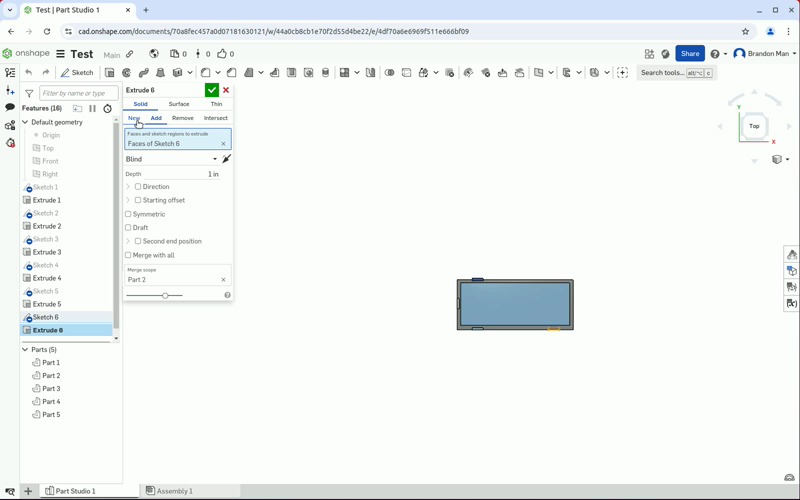
click(137, 120)
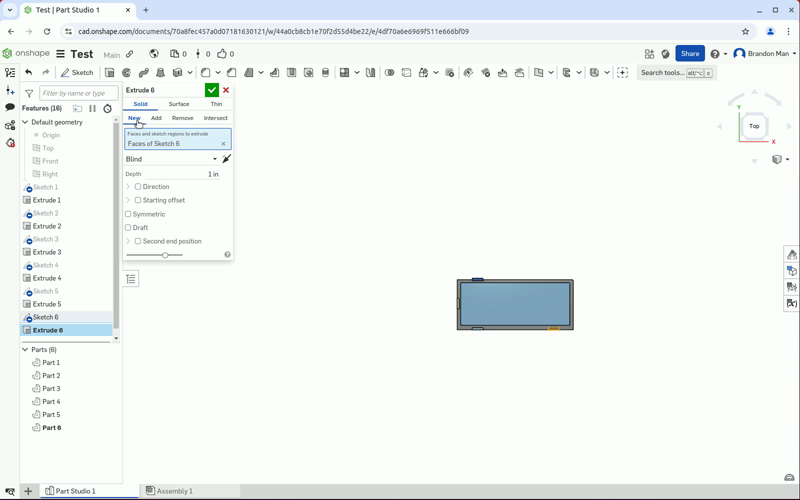
key(tab, 4)
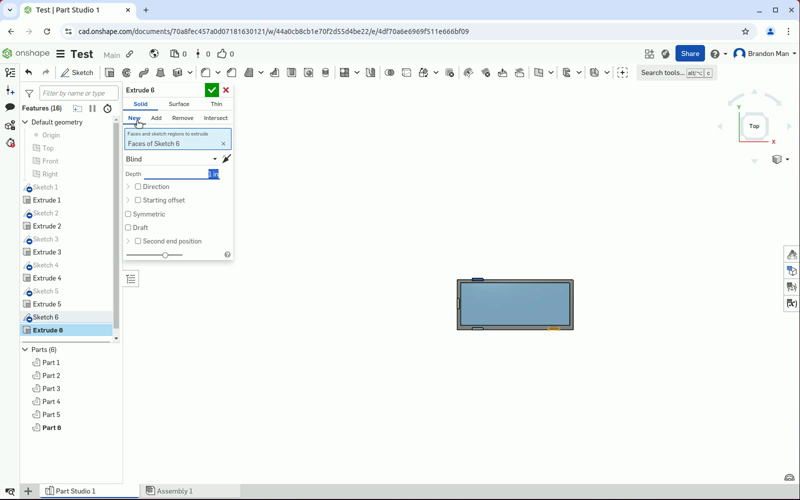
text(4.574)
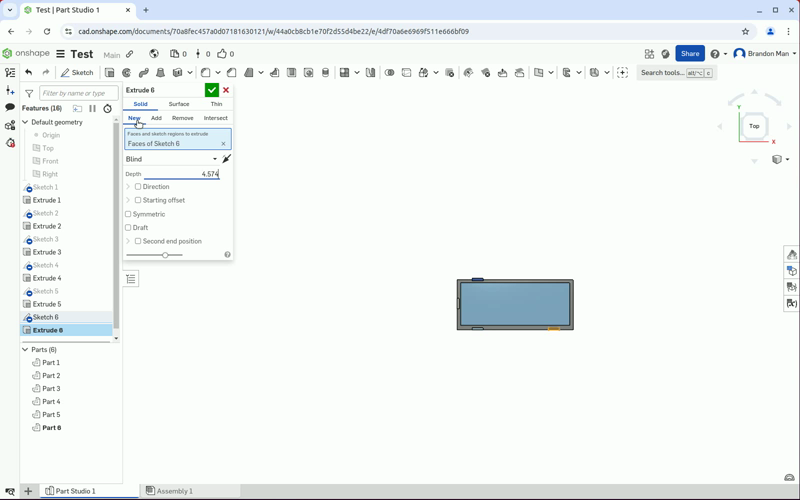
key(enter)
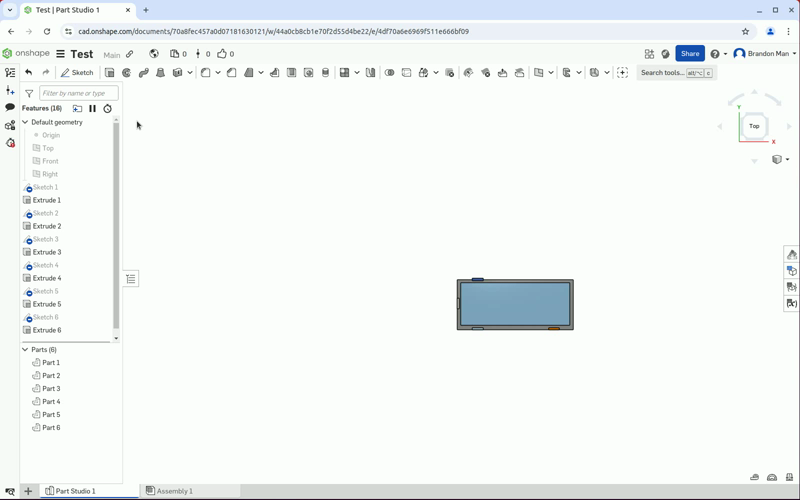
key(shift+h)
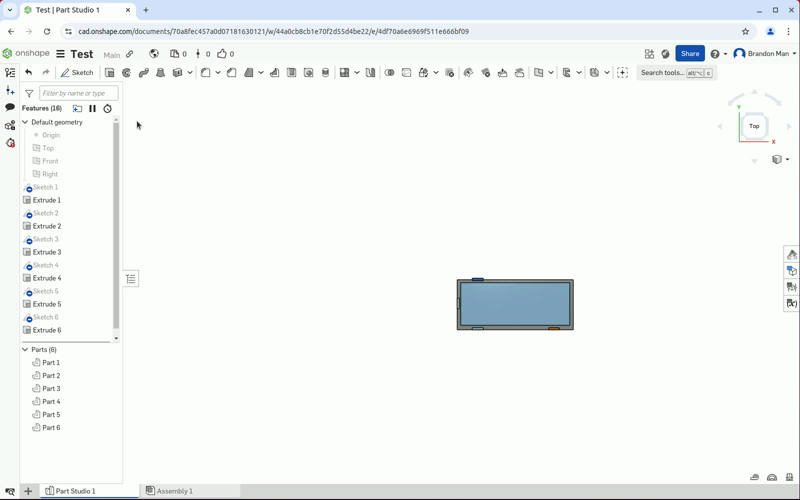
key(shift+h)
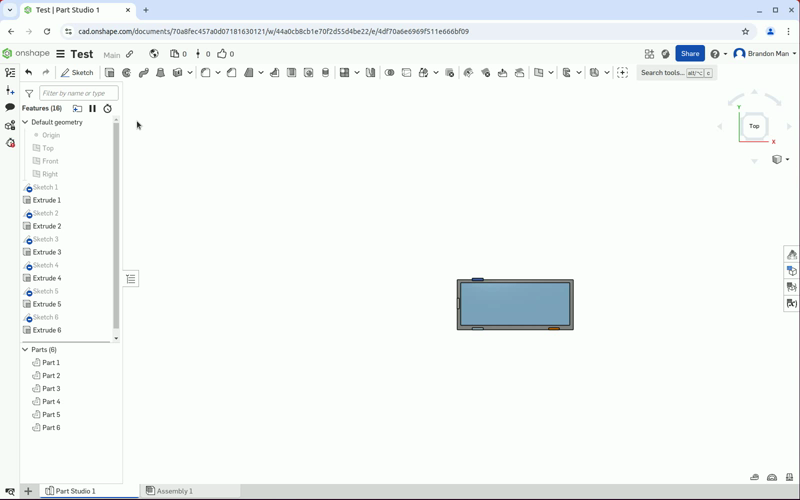
mouse_move(69, 189)
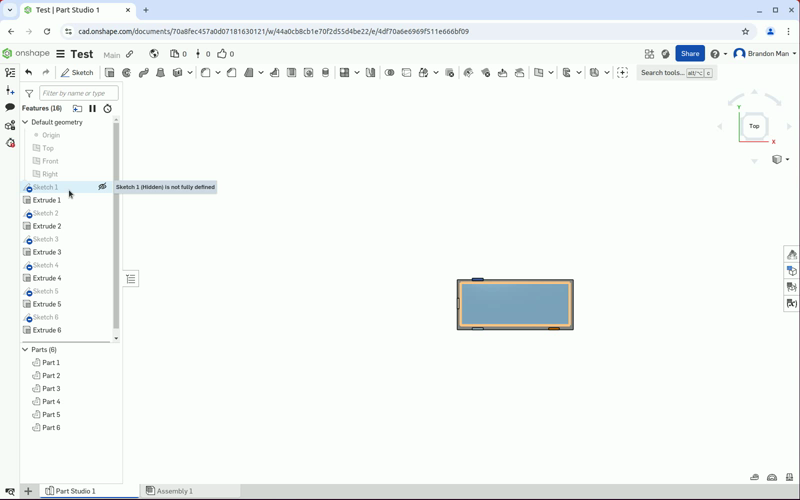
click(69, 189)
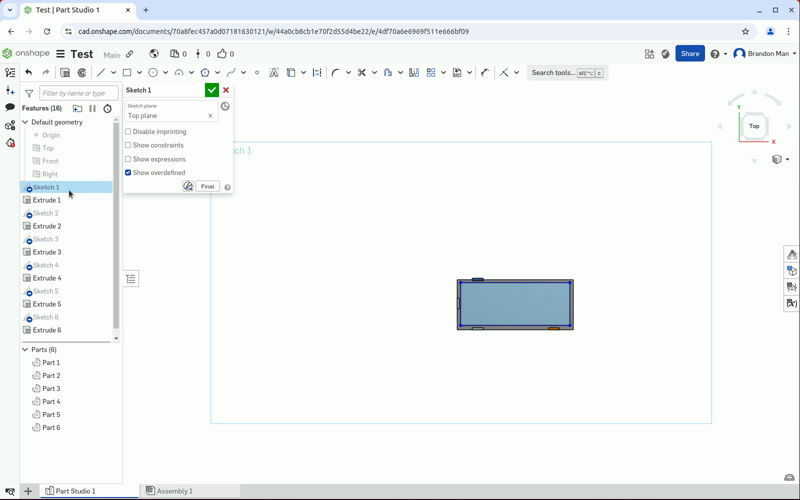
mouse_move(229, 92)
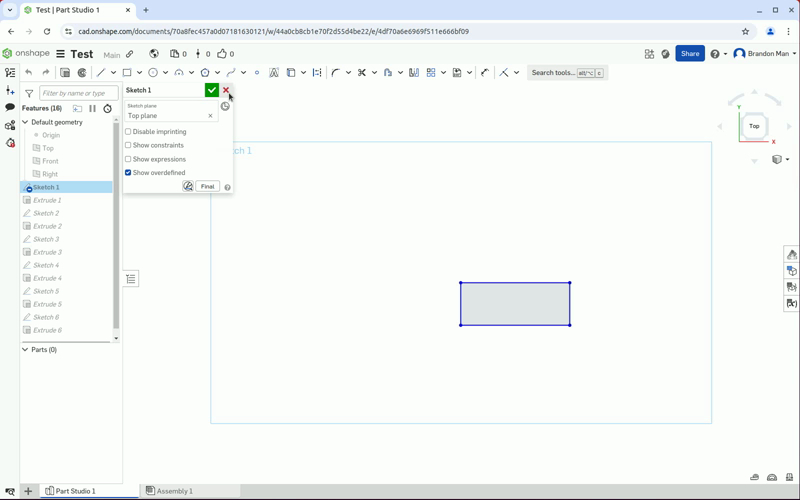
click(229, 92)
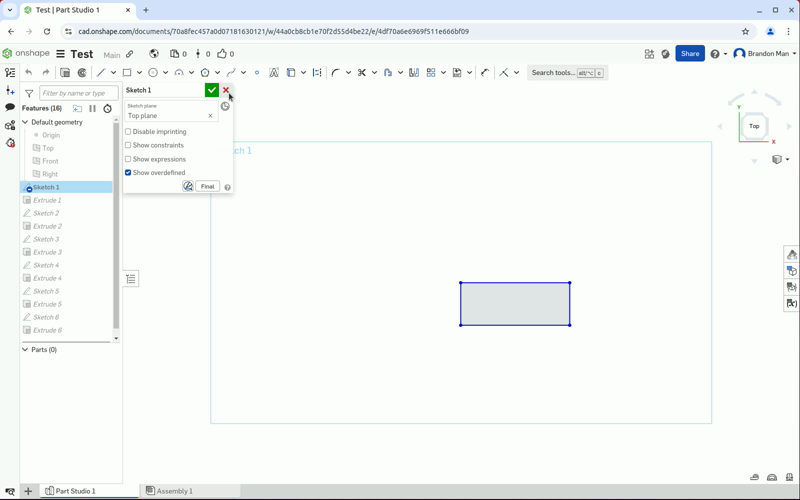
key(shift+s)
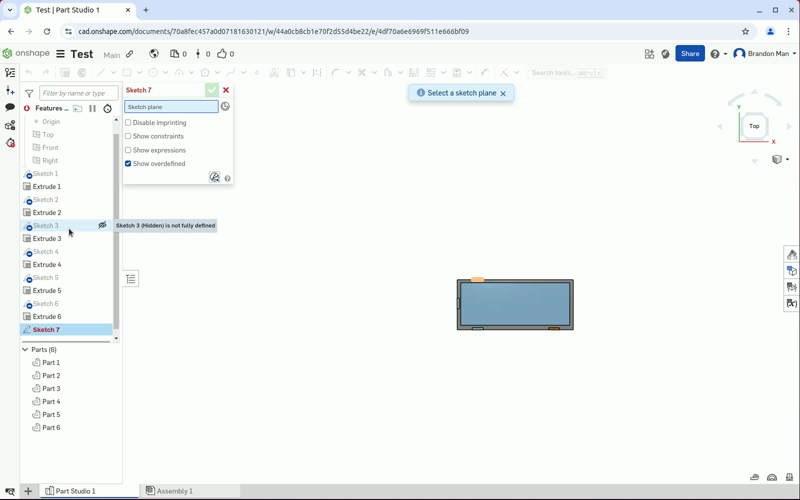
scroll(3)
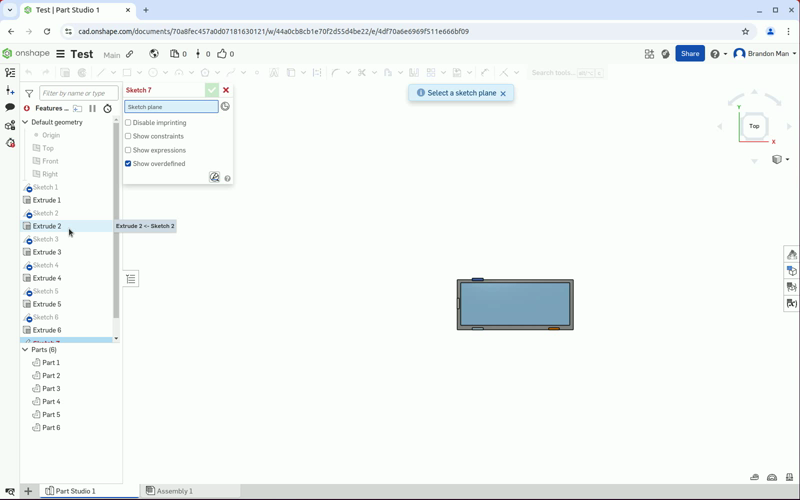
mouse_move(69, 150)
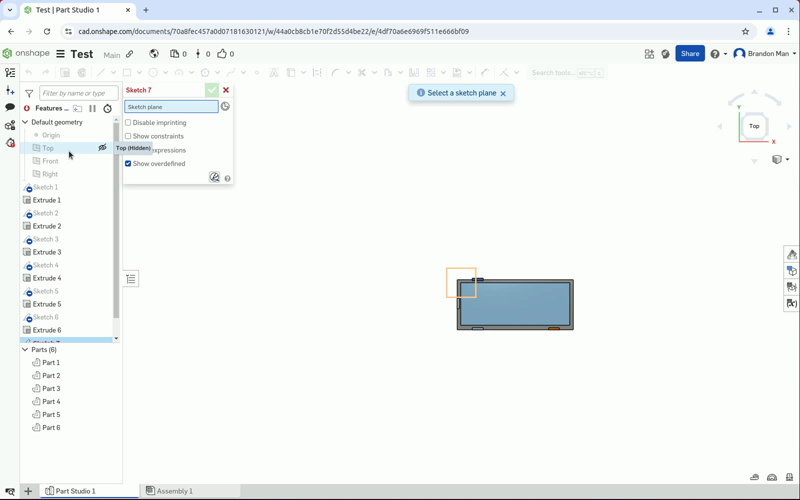
click(69, 150)
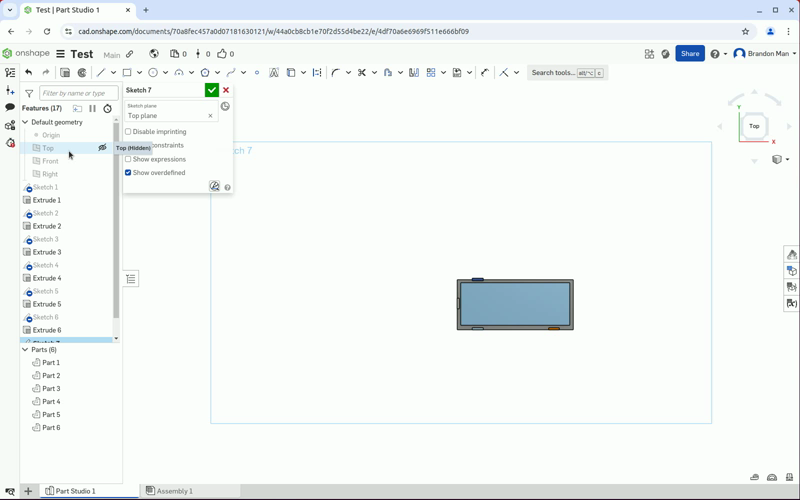
mouse_move(73, 352)
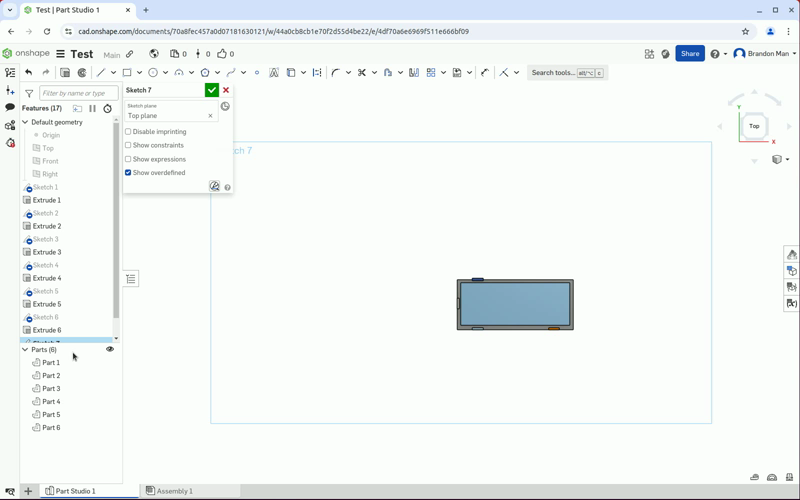
key(y)
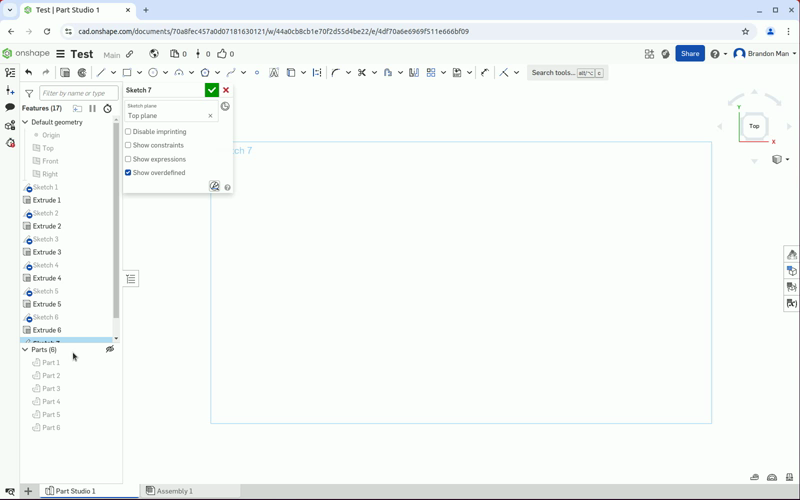
key(l)
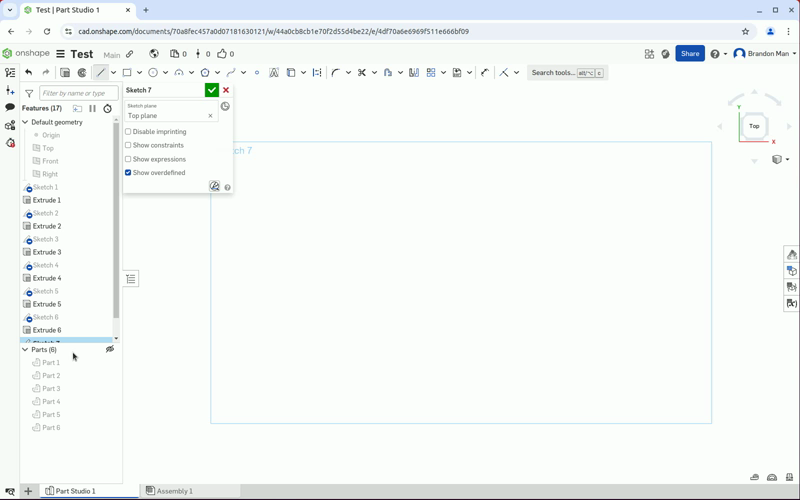
key_down(shift)
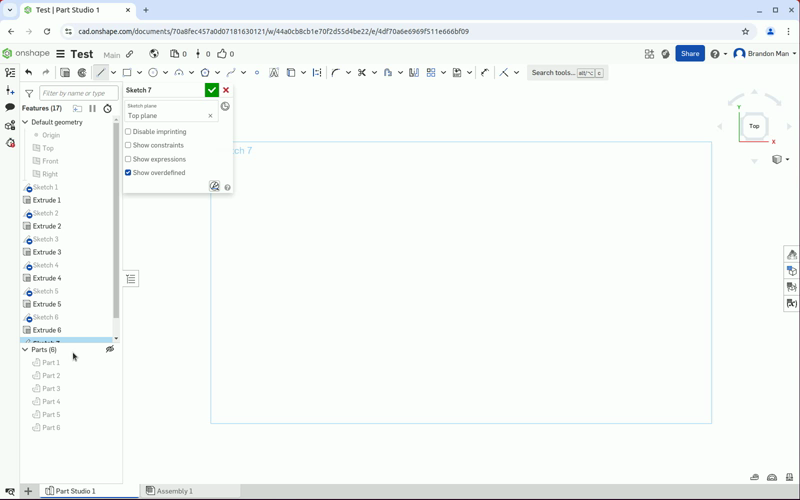
mouse_move(548, 280)
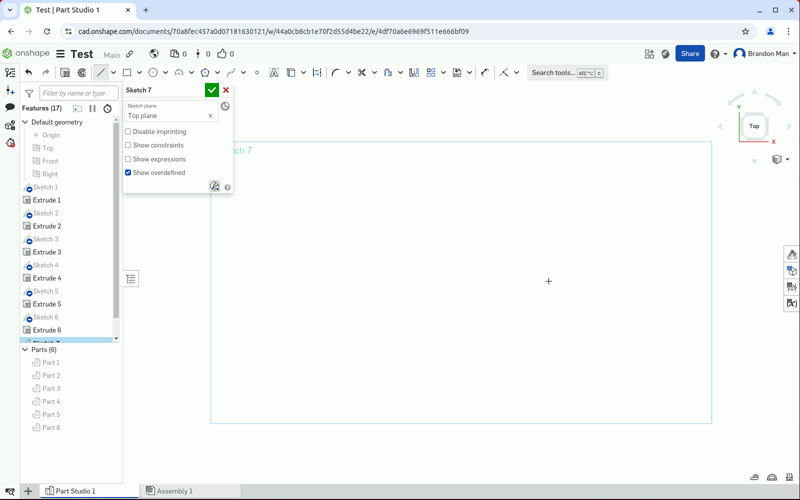
click(548, 280)
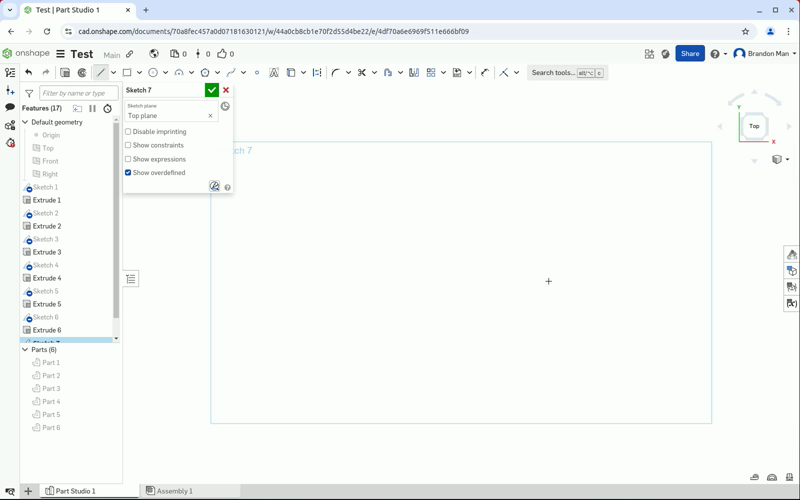
key_up(shift)
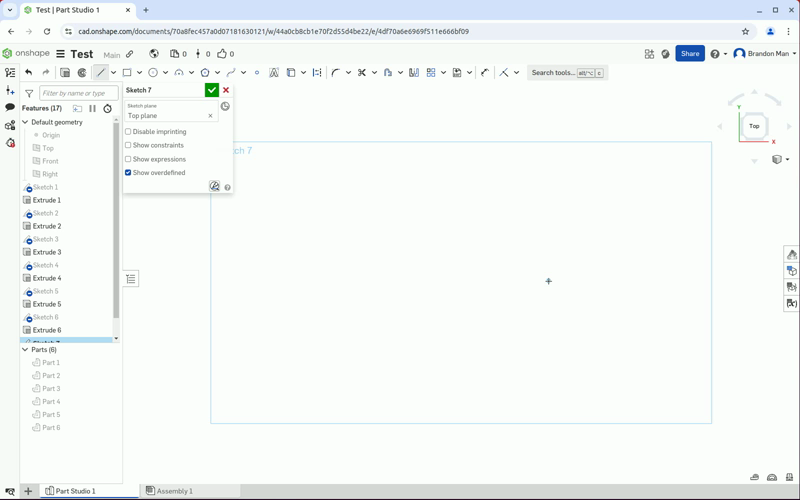
key_down(shift)
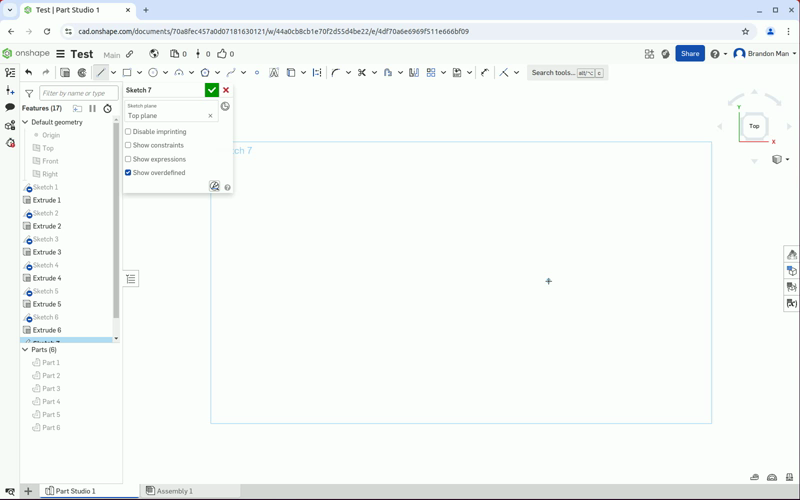
mouse_move(578, 280)
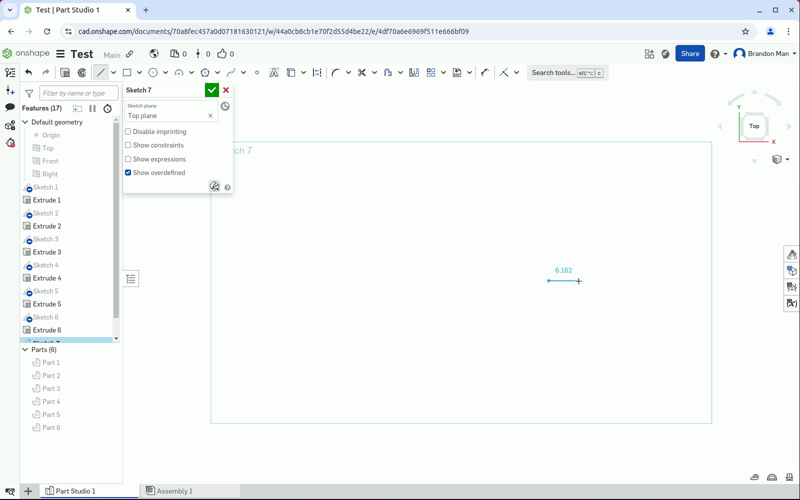
mouse_move(559, 280)
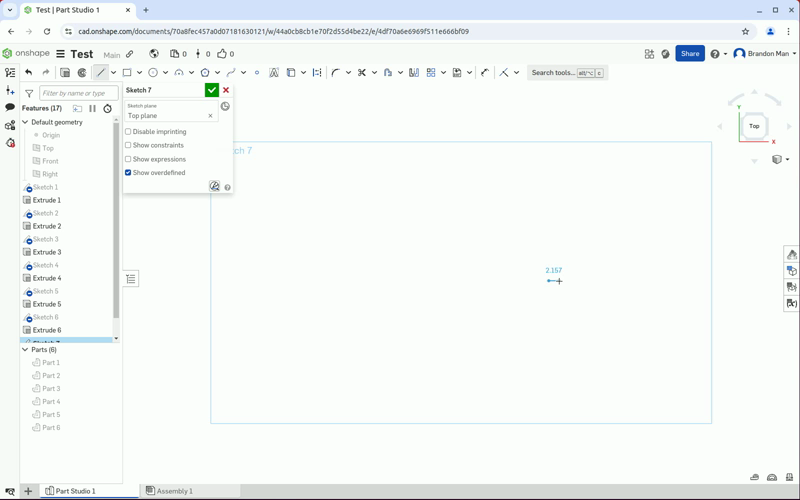
click(559, 280)
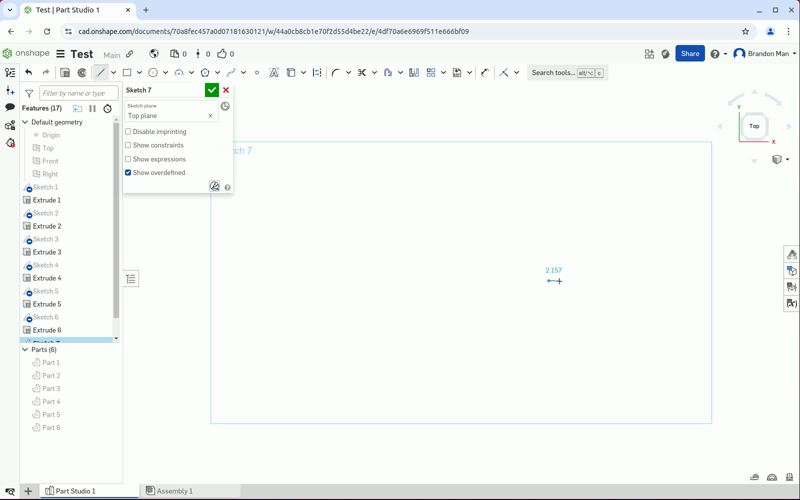
key_up(shift)
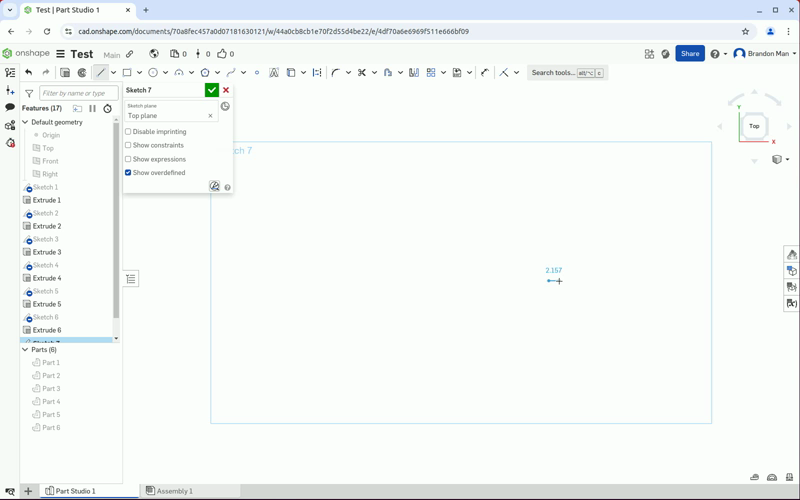
key_down(shift)
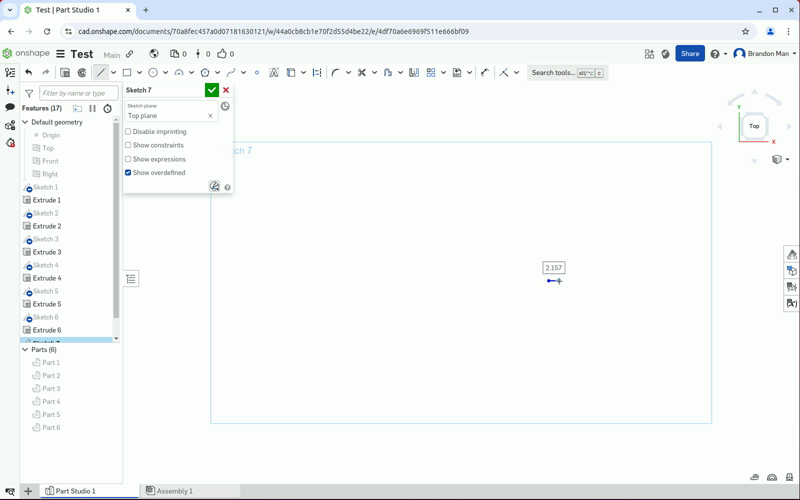
mouse_move(589, 280)
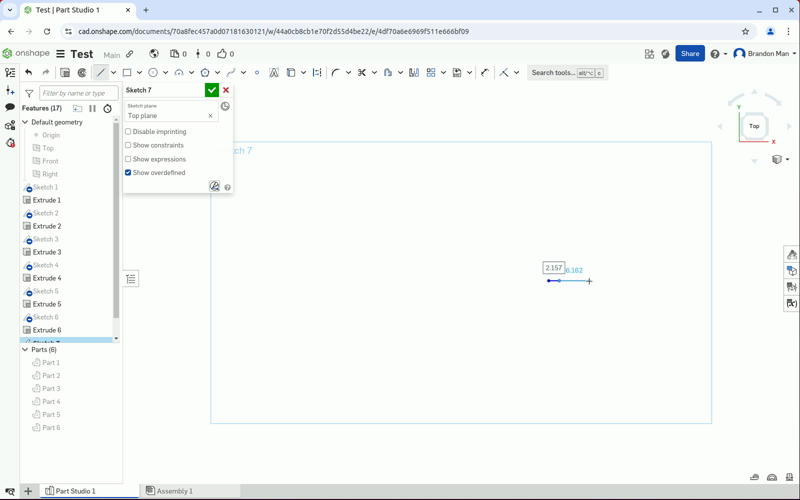
mouse_move(559, 278)
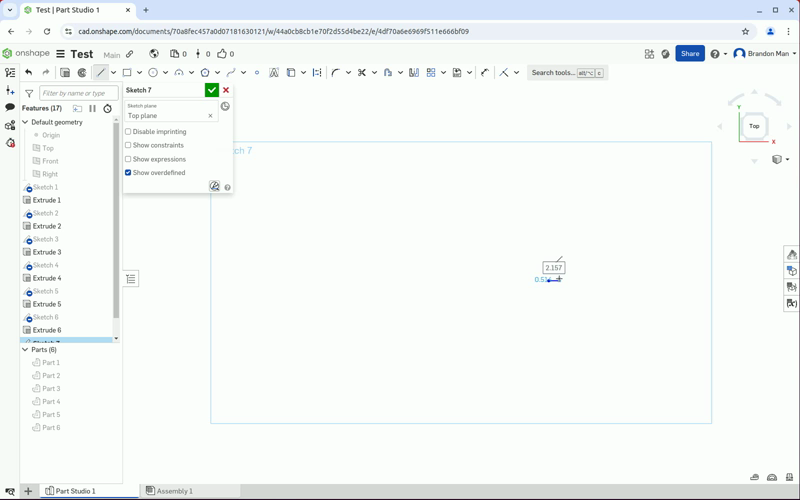
scroll(6)
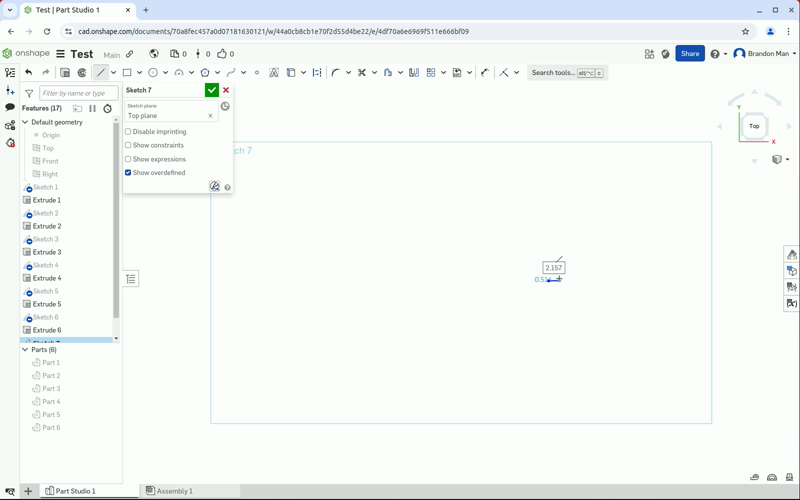
scroll(6)
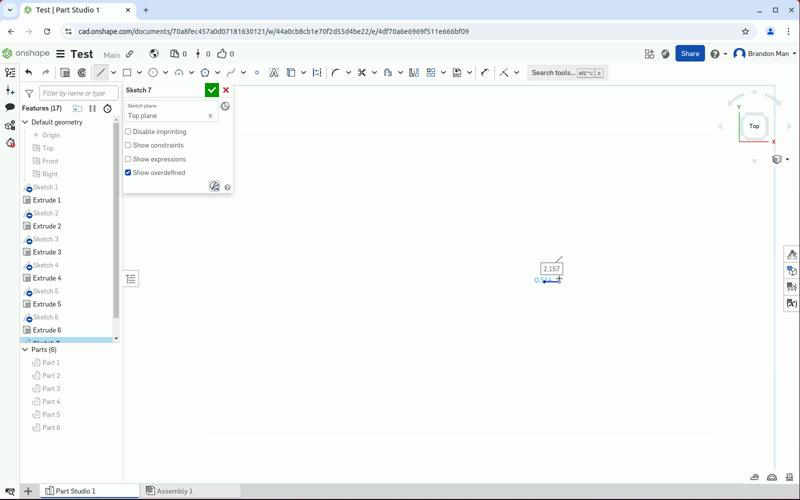
scroll(6)
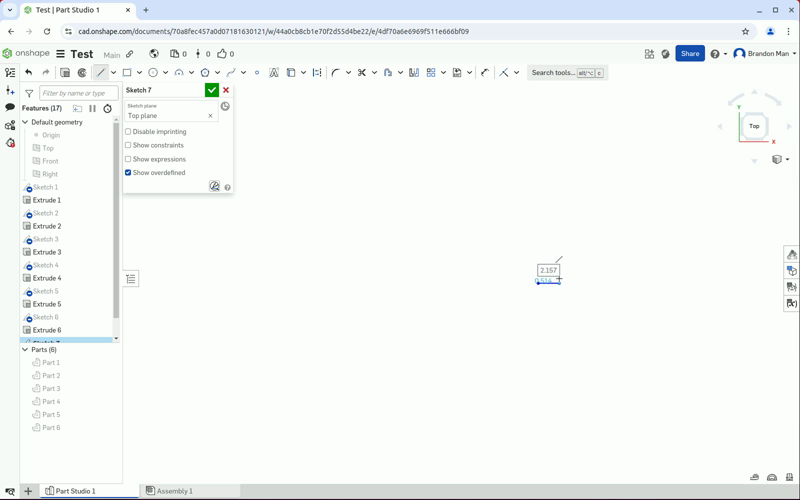
scroll(6)
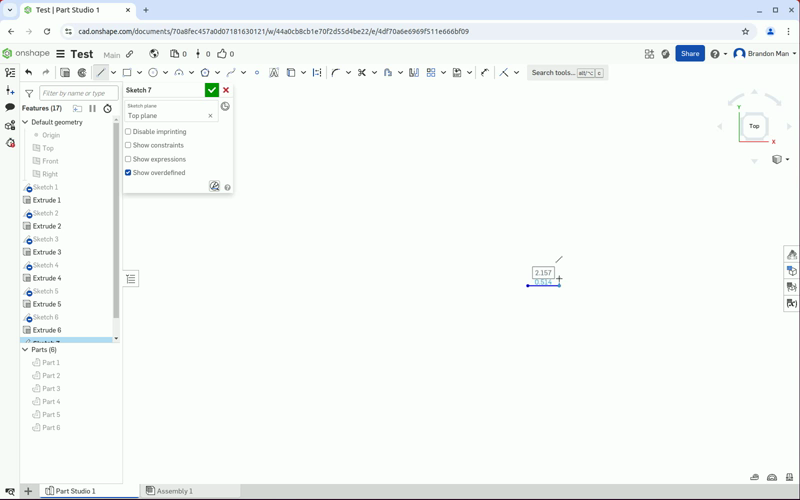
scroll(6)
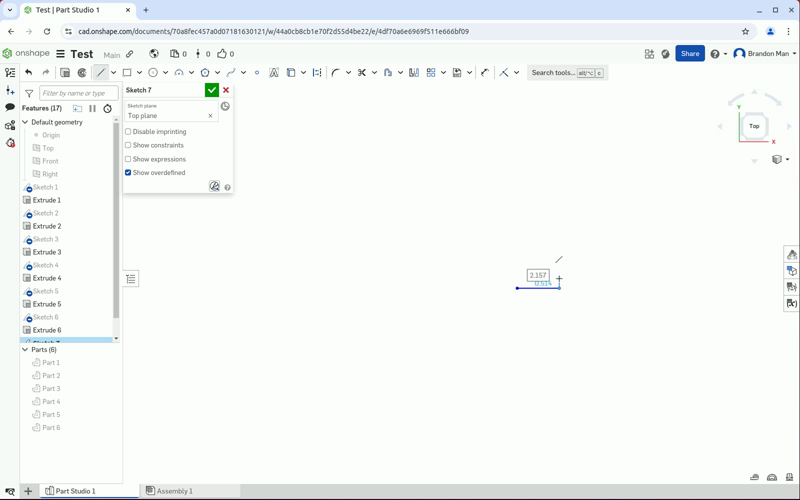
scroll(6)
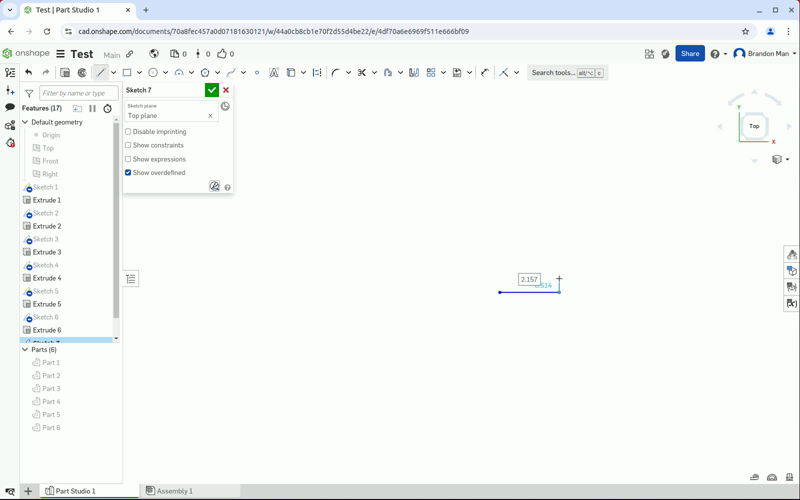
scroll(6)
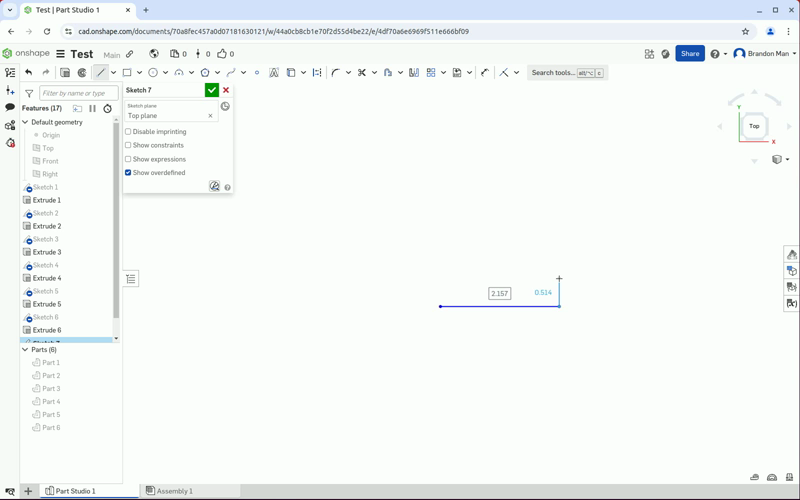
click(559, 278)
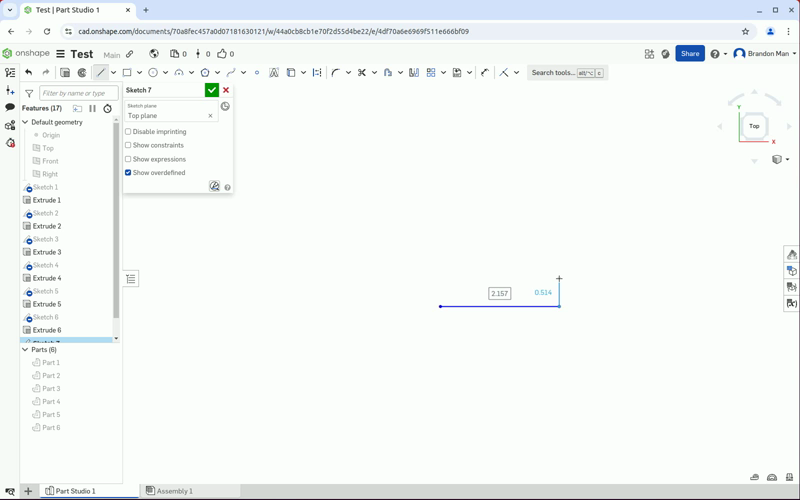
scroll(-6)
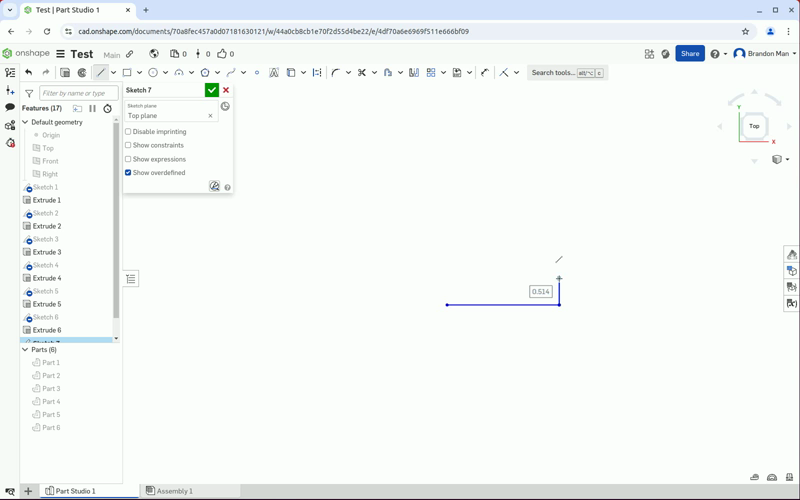
scroll(-6)
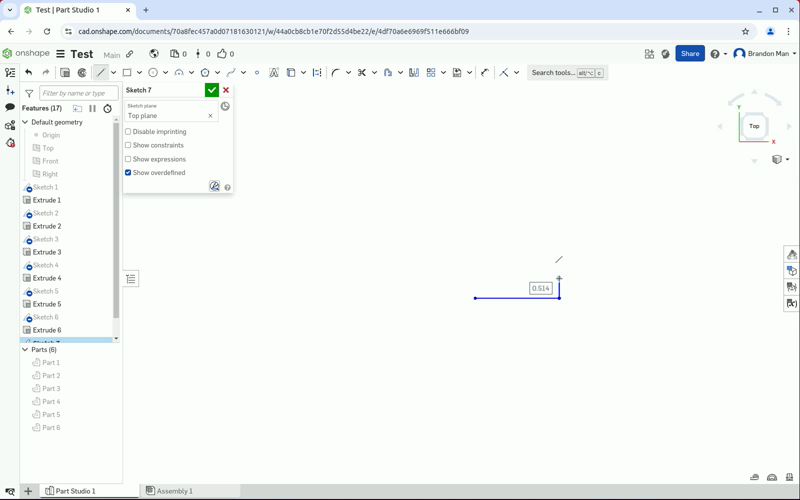
scroll(-6)
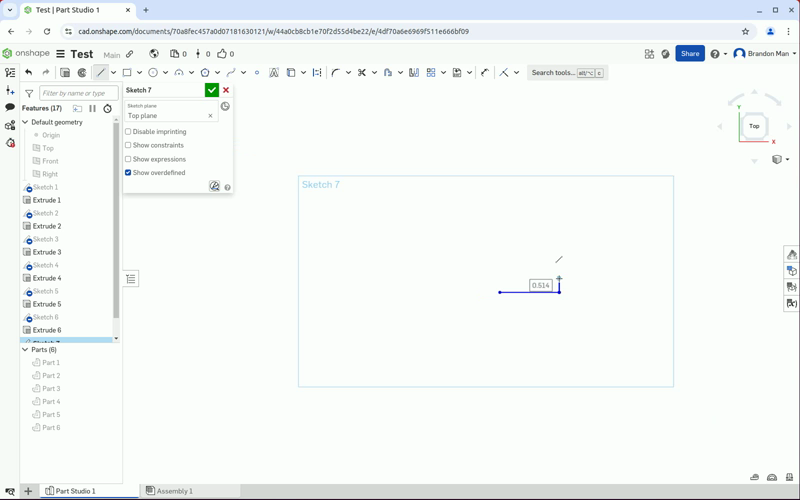
scroll(-6)
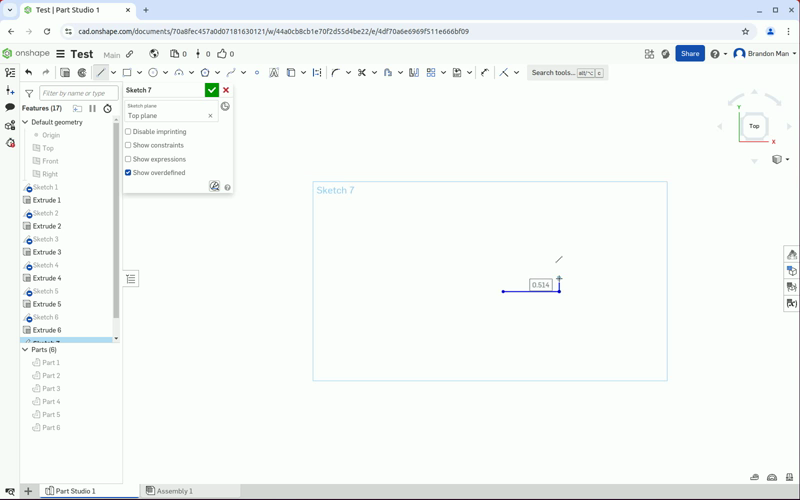
scroll(-6)
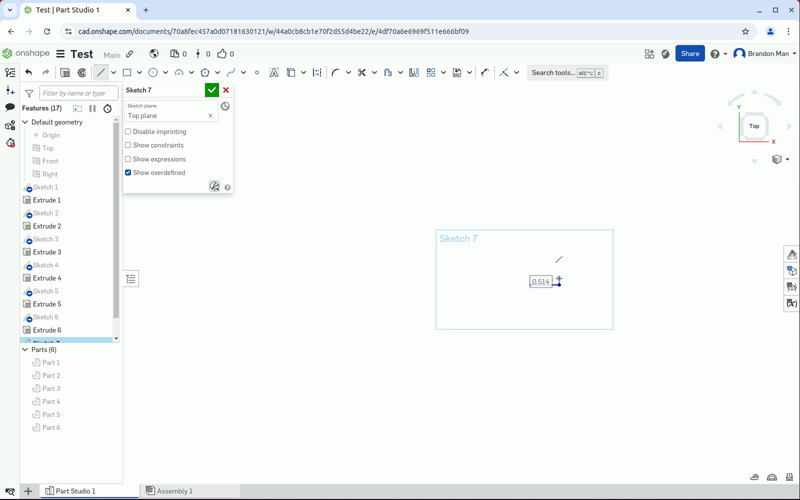
scroll(-6)
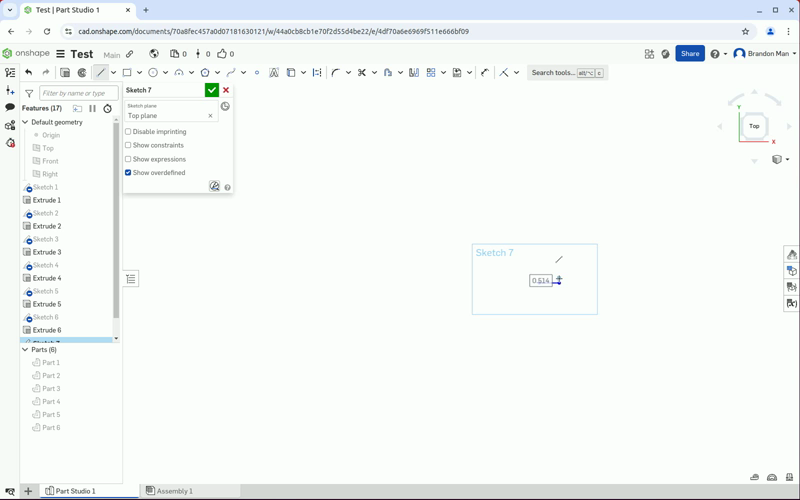
scroll(-6)
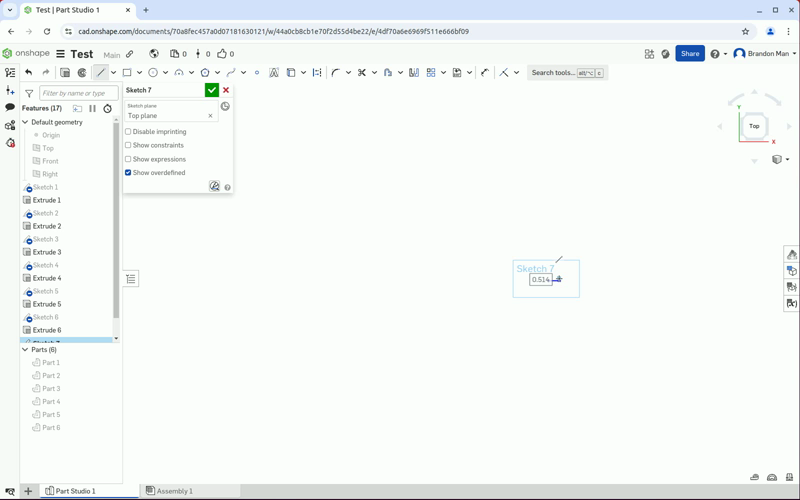
key_up(shift)
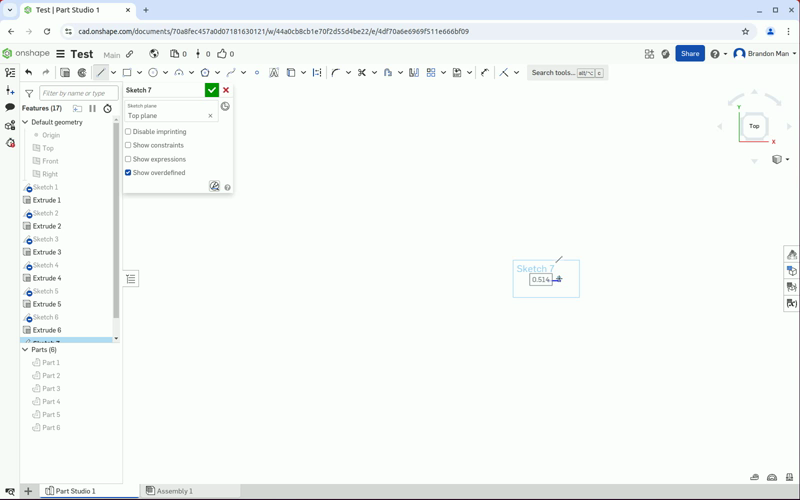
key_down(shift)
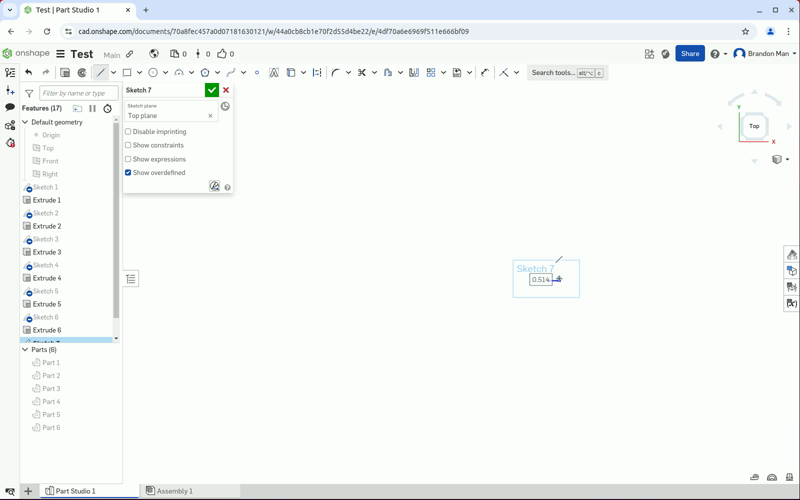
mouse_move(589, 278)
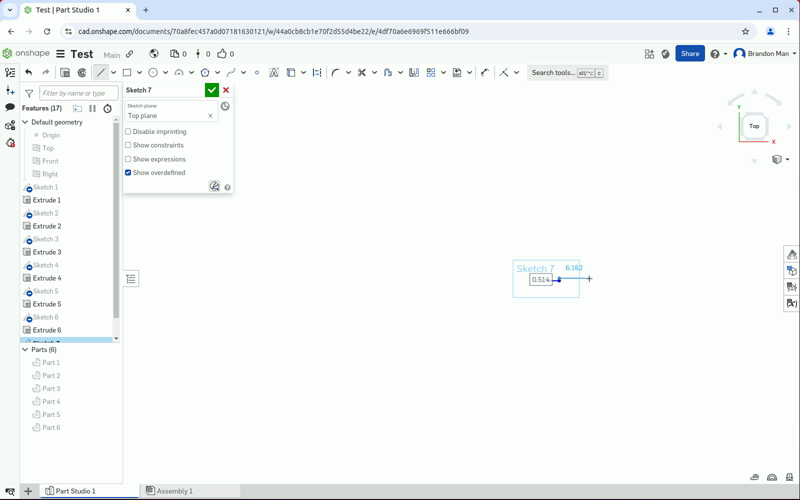
mouse_move(548, 278)
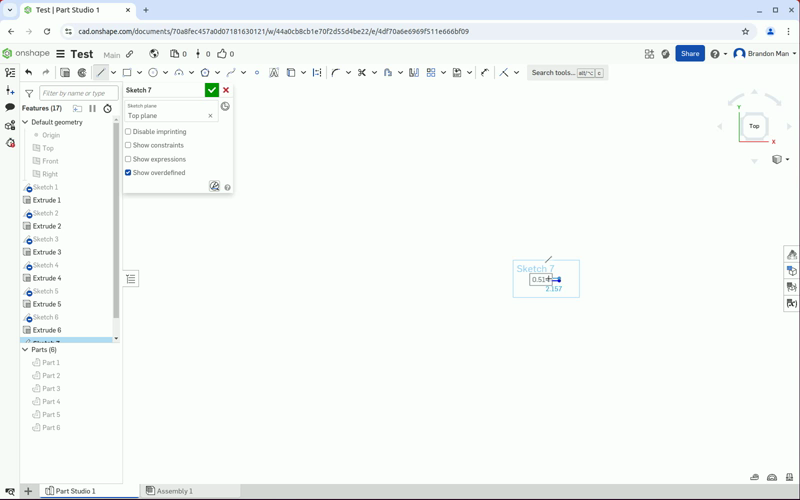
scroll(6)
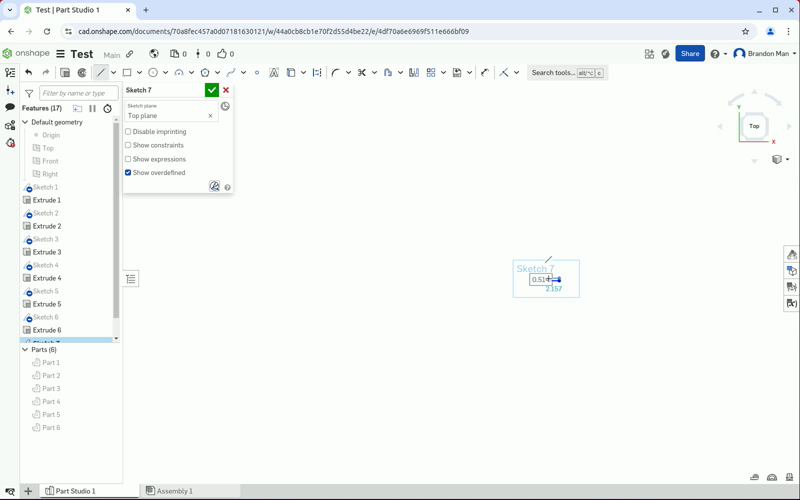
scroll(6)
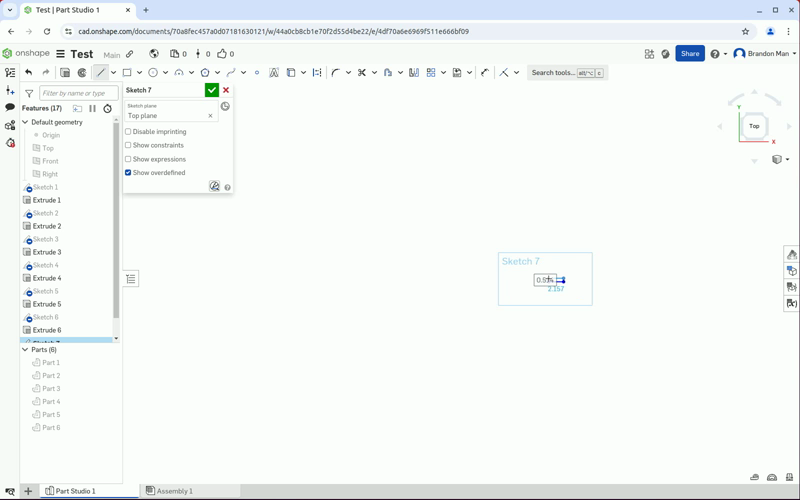
scroll(6)
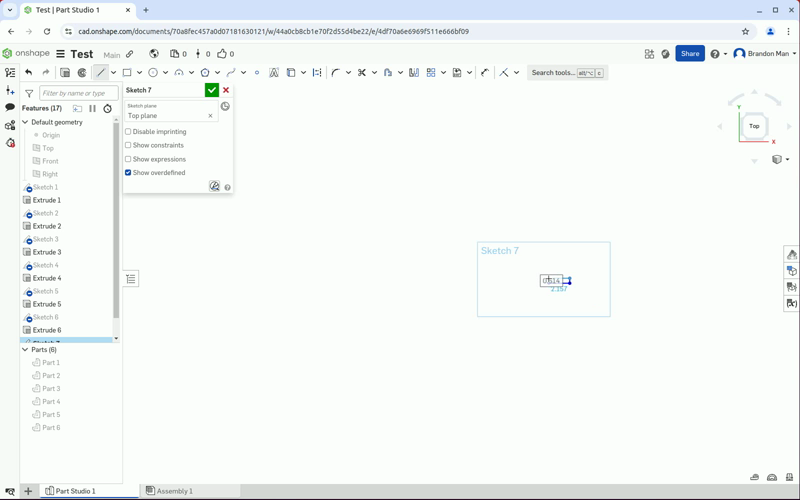
scroll(6)
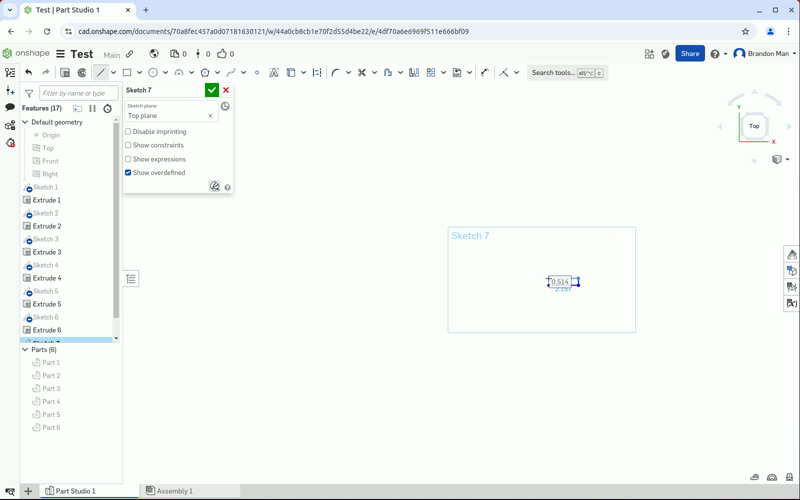
scroll(6)
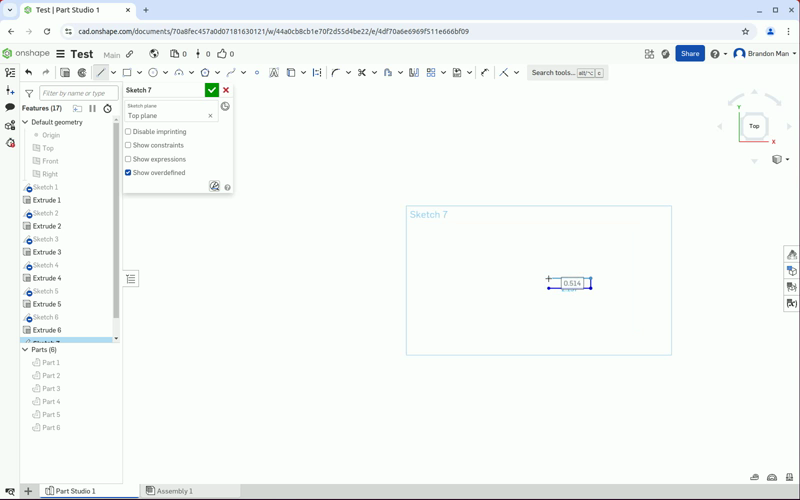
scroll(6)
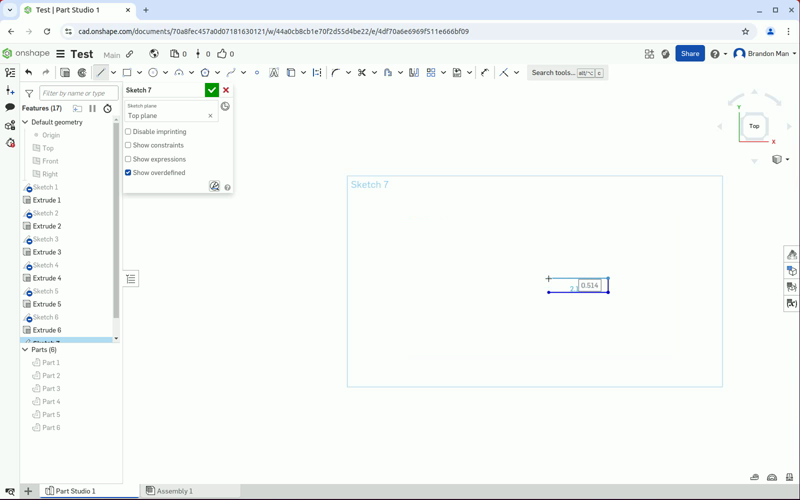
scroll(6)
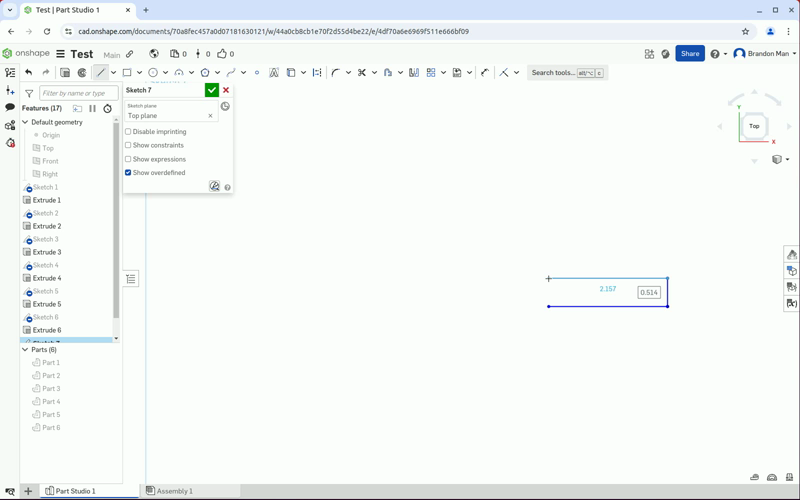
click(548, 278)
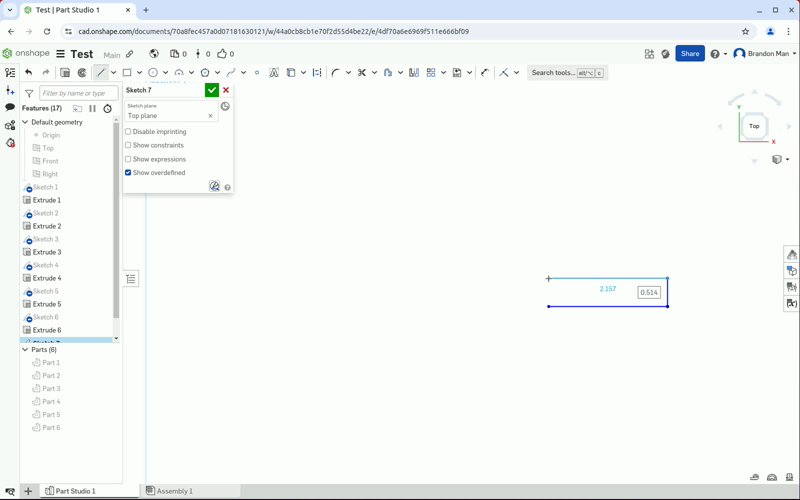
scroll(-6)
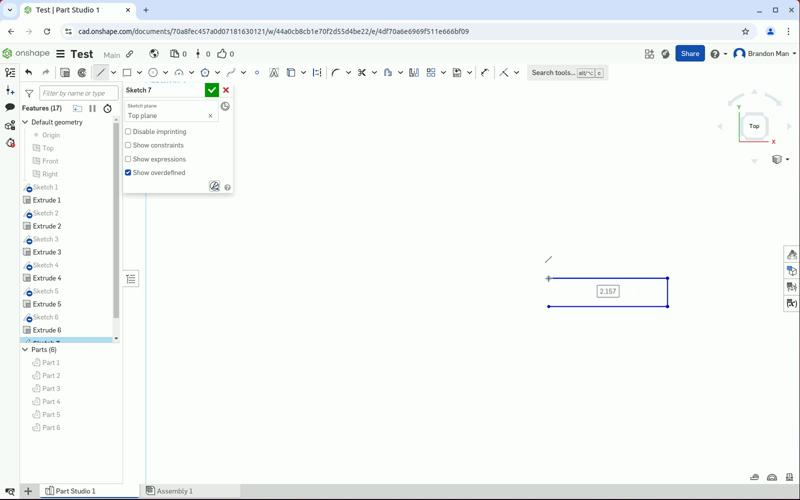
scroll(-6)
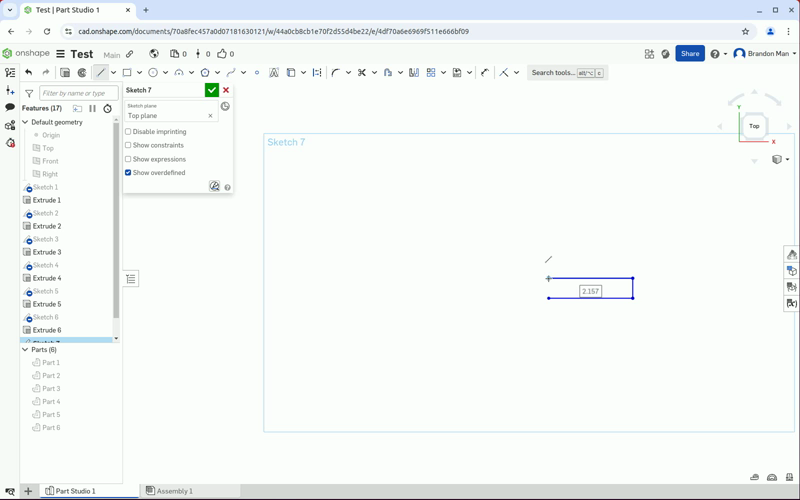
scroll(-6)
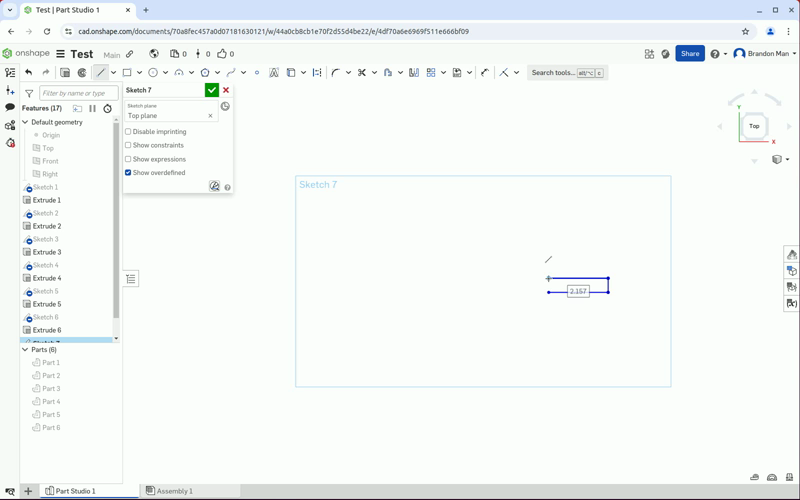
scroll(-6)
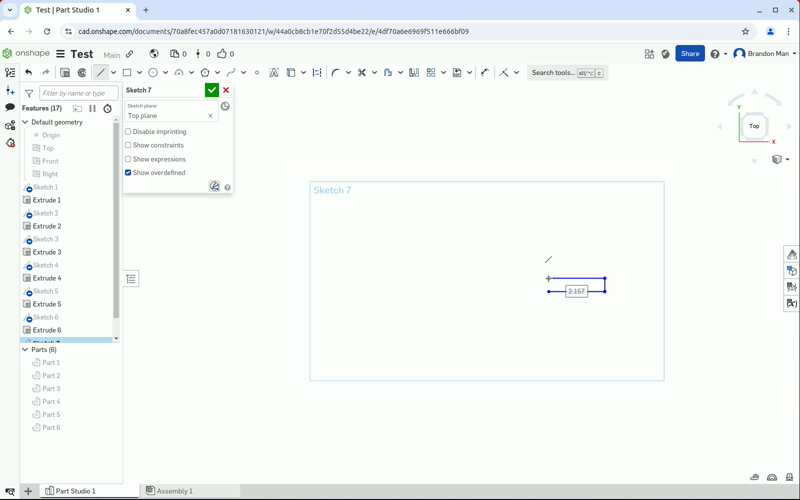
scroll(-6)
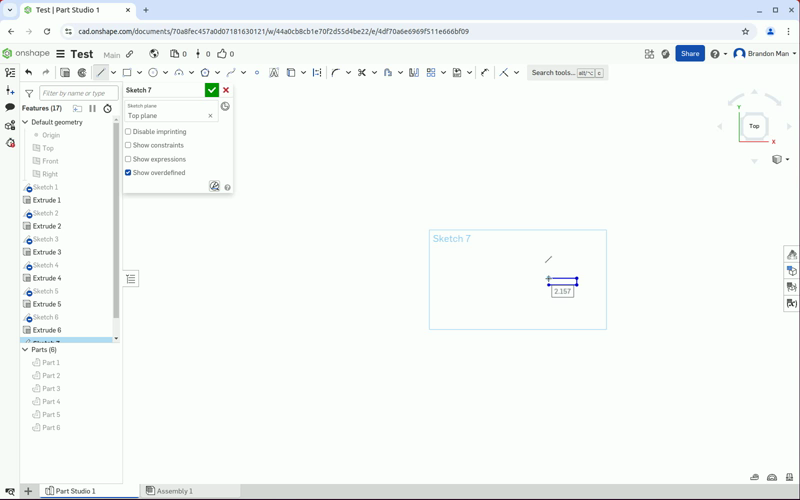
scroll(-6)
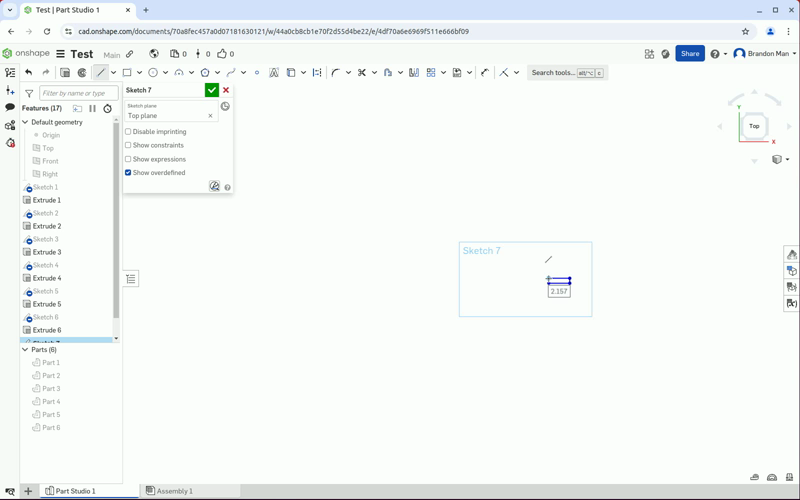
scroll(-6)
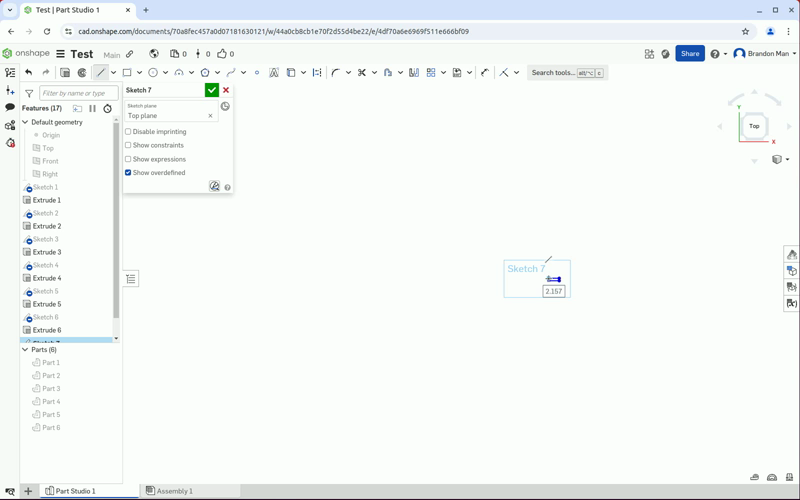
key_up(shift)
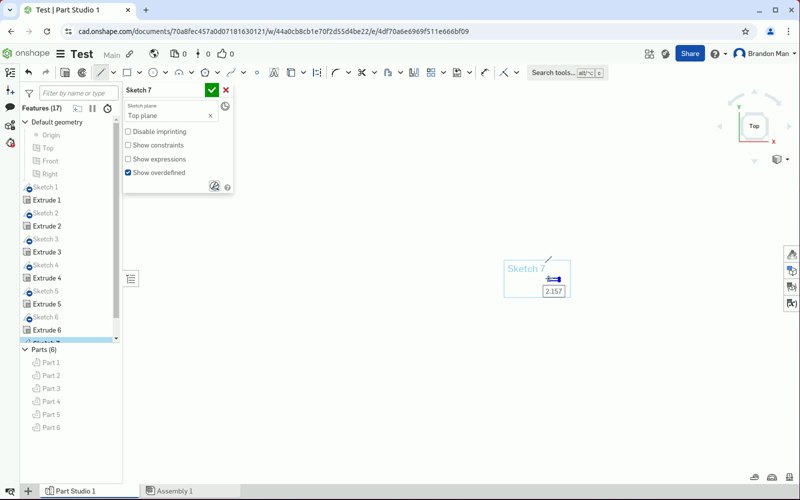
mouse_move(578, 278)
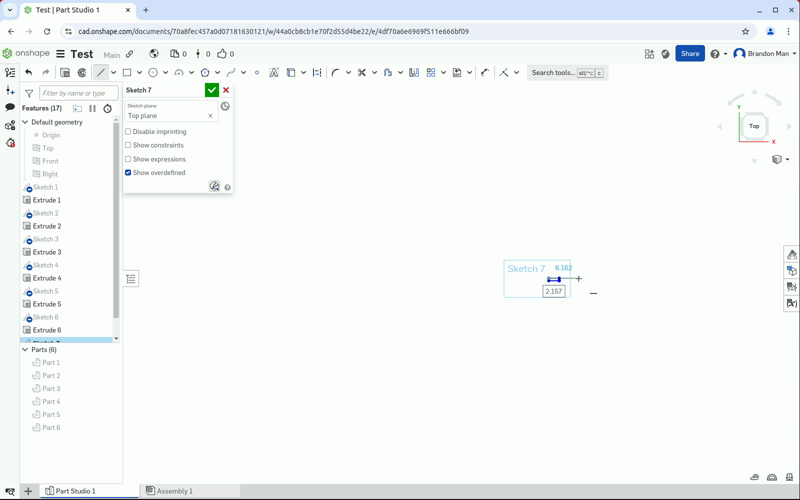
key_down(shift)
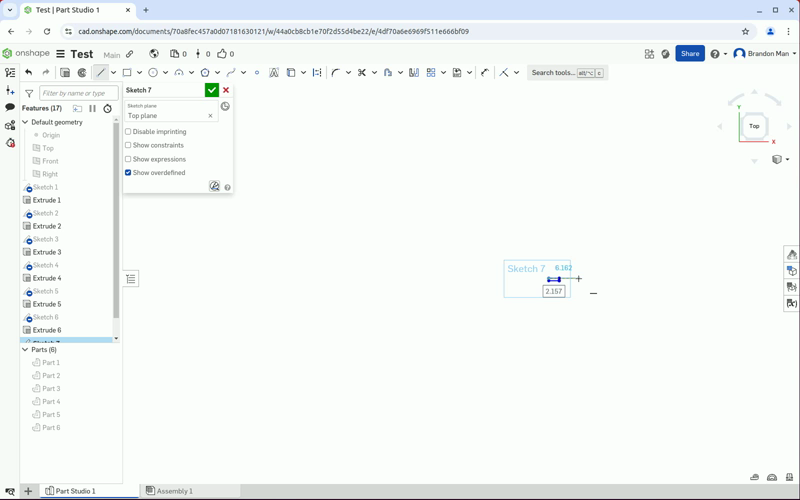
mouse_move(548, 280)
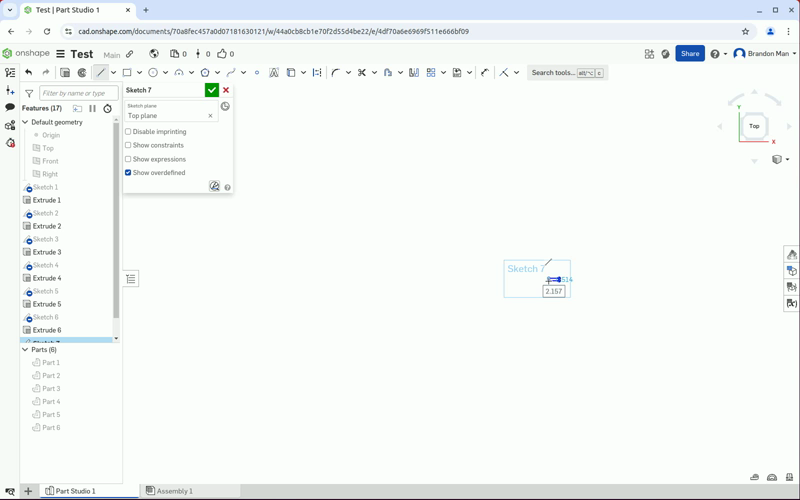
scroll(6)
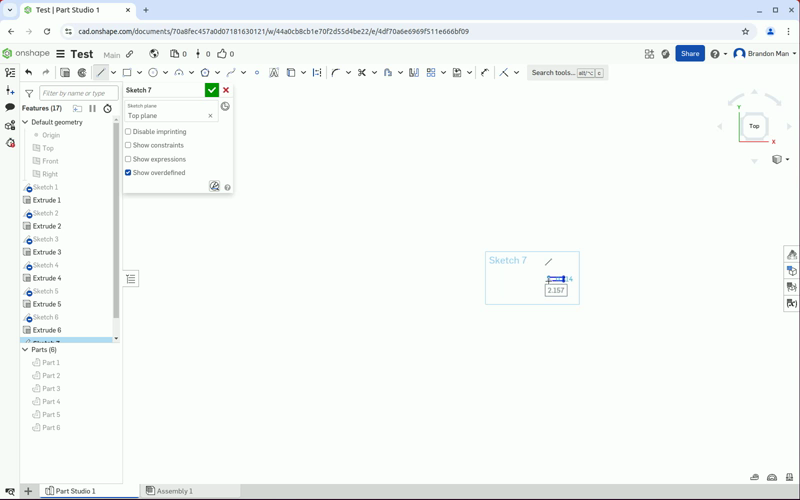
scroll(6)
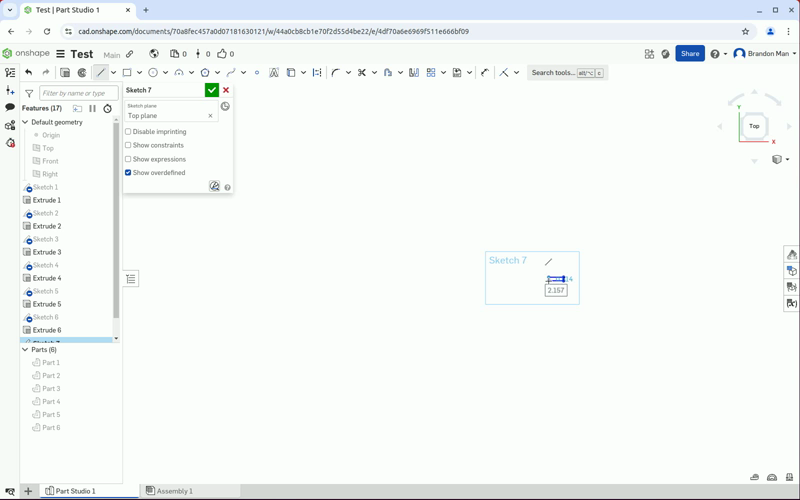
scroll(6)
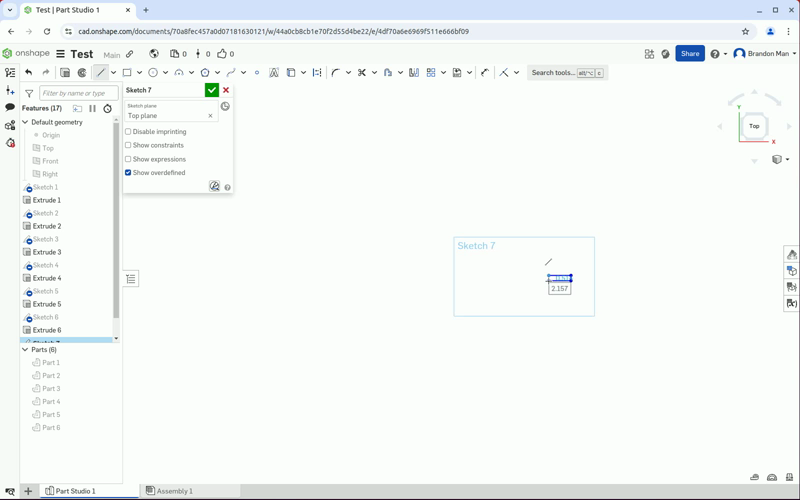
scroll(6)
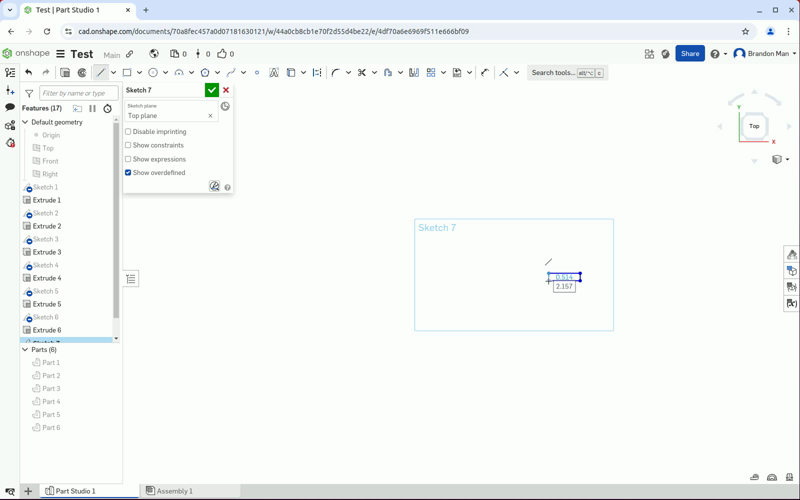
scroll(6)
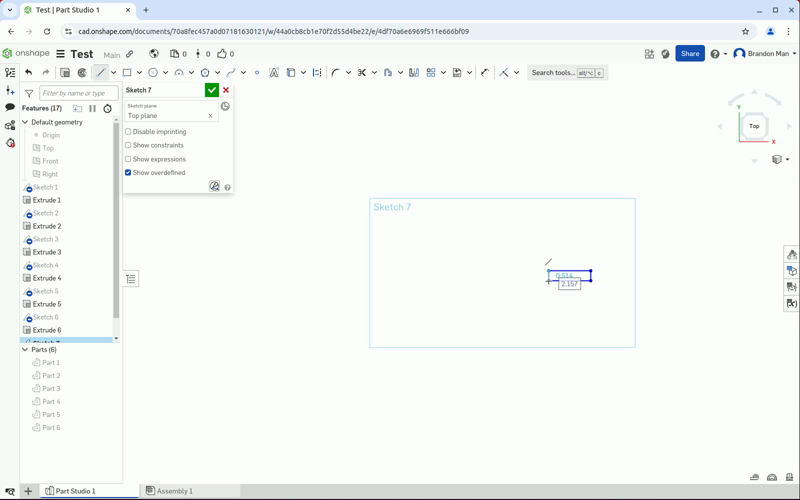
scroll(6)
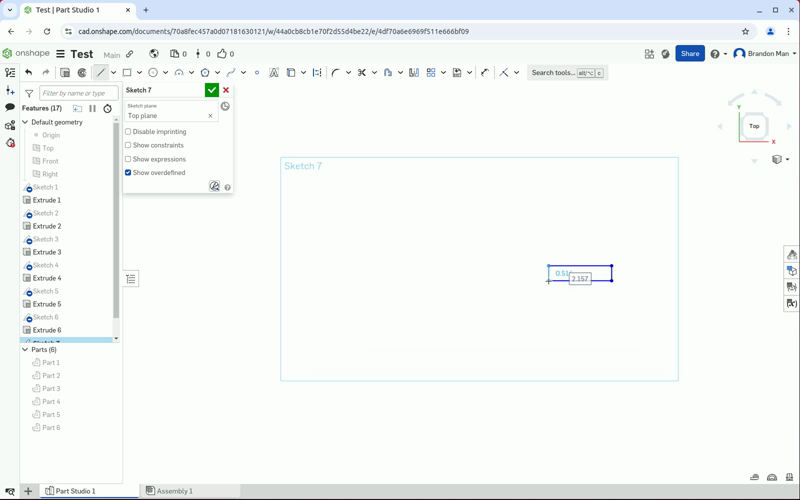
scroll(6)
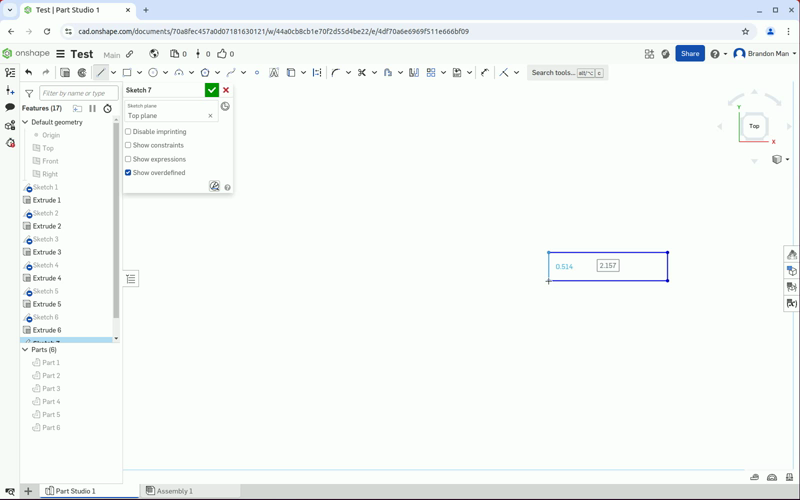
key_up(shift)
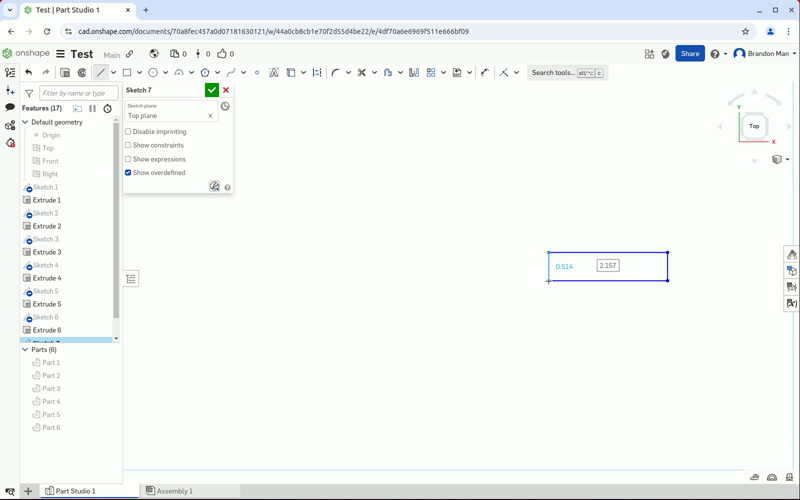
click(548, 280)
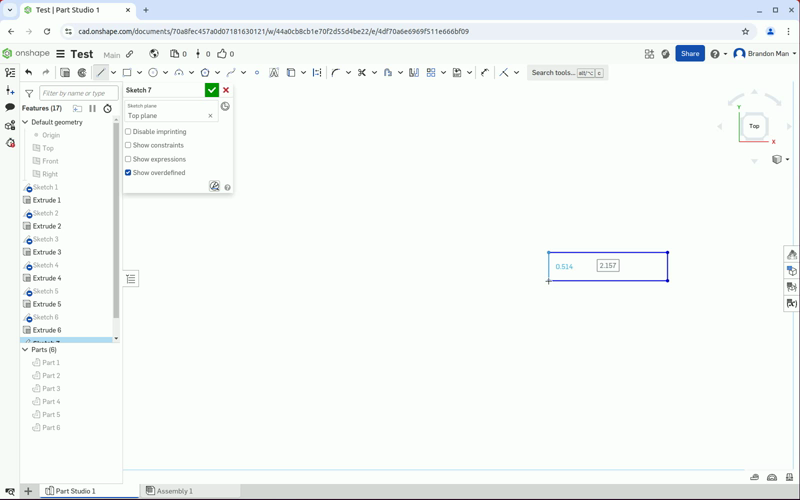
scroll(-6)
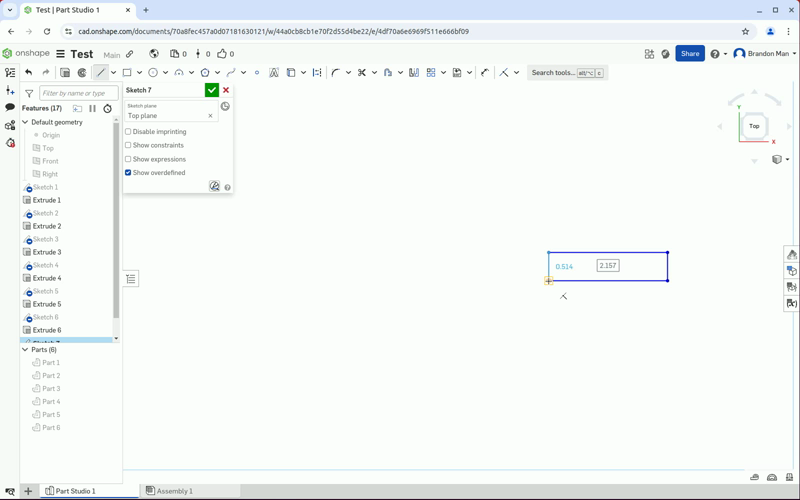
scroll(-6)
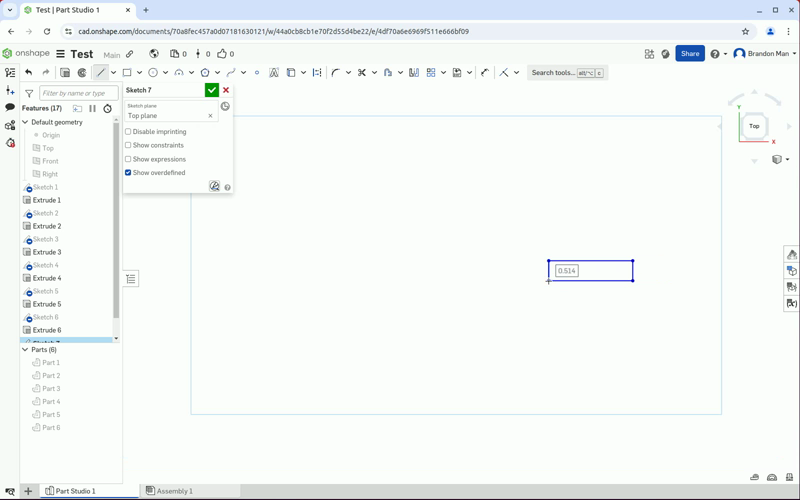
scroll(-6)
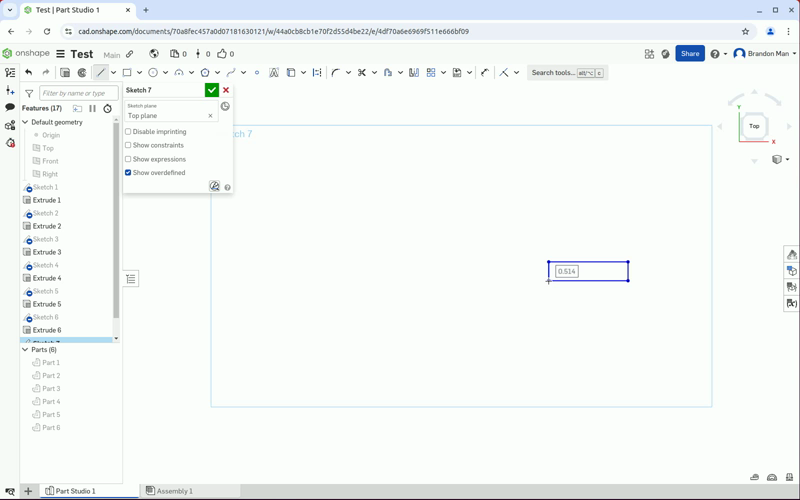
scroll(-6)
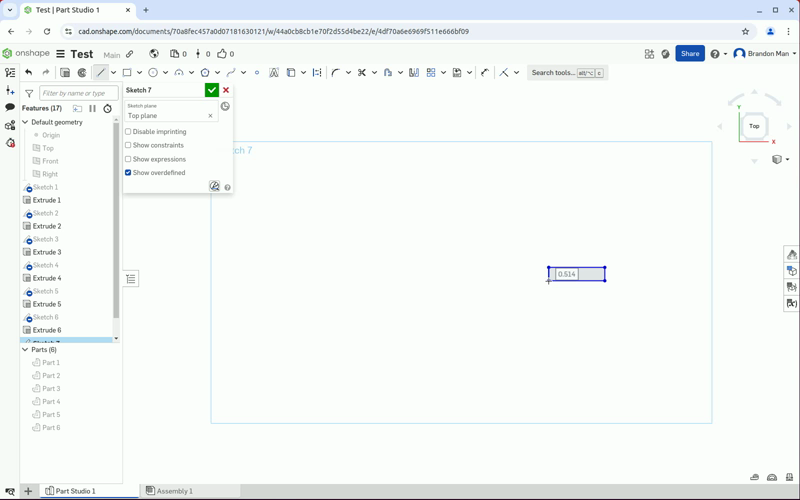
scroll(-6)
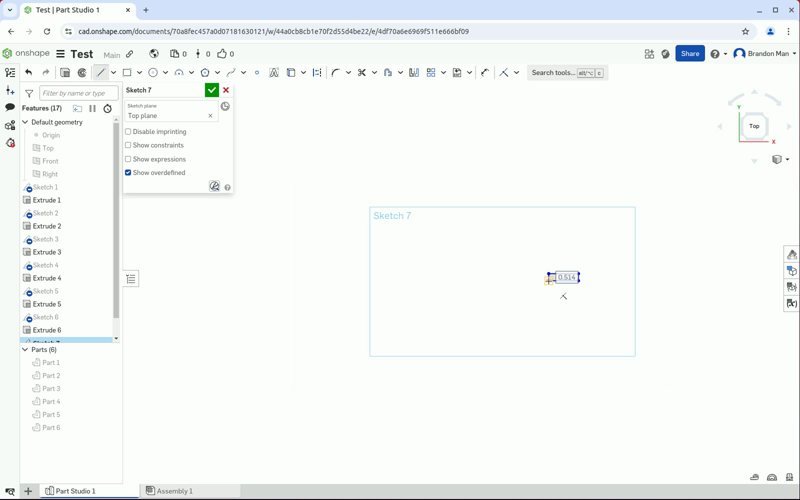
scroll(-6)
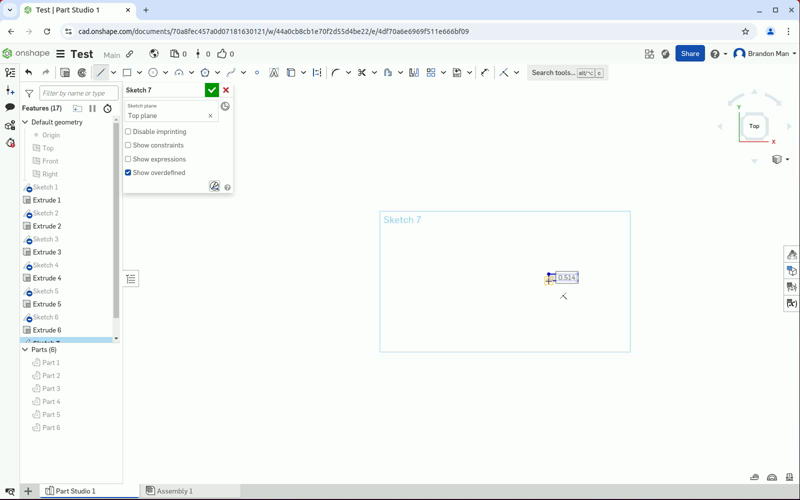
scroll(-6)
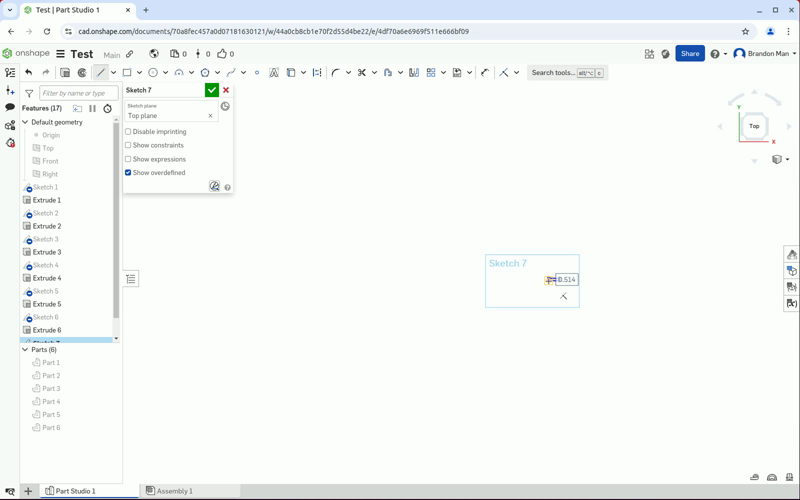
key(esc)
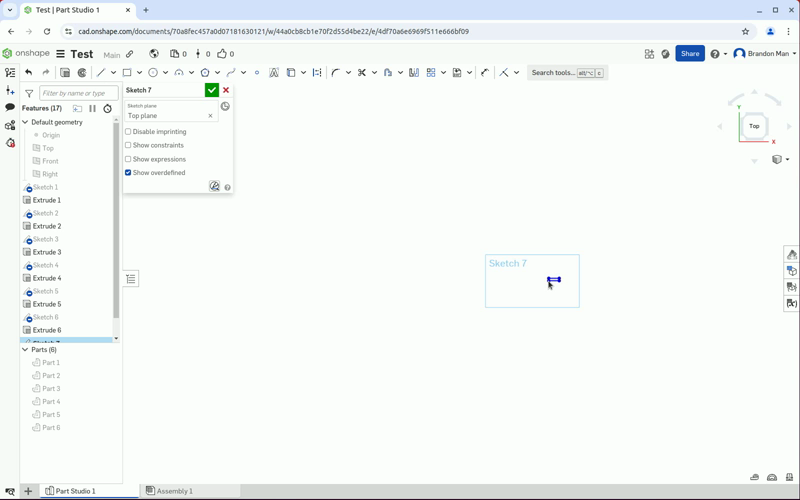
mouse_move(550, 279)
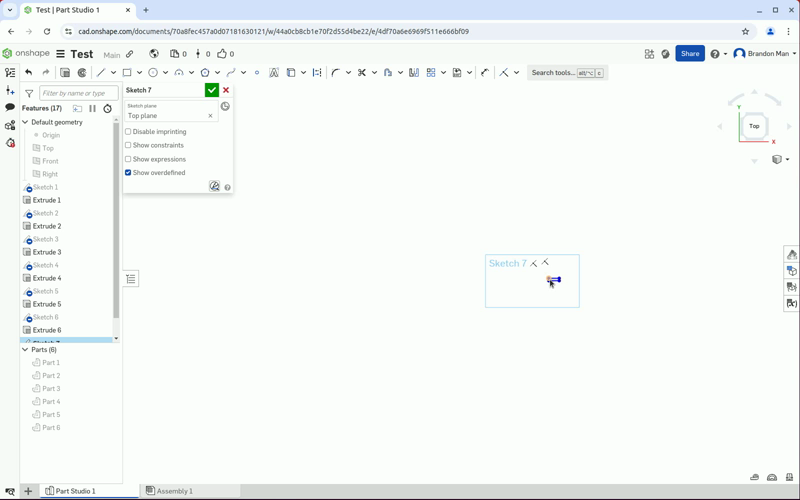
scroll(6)
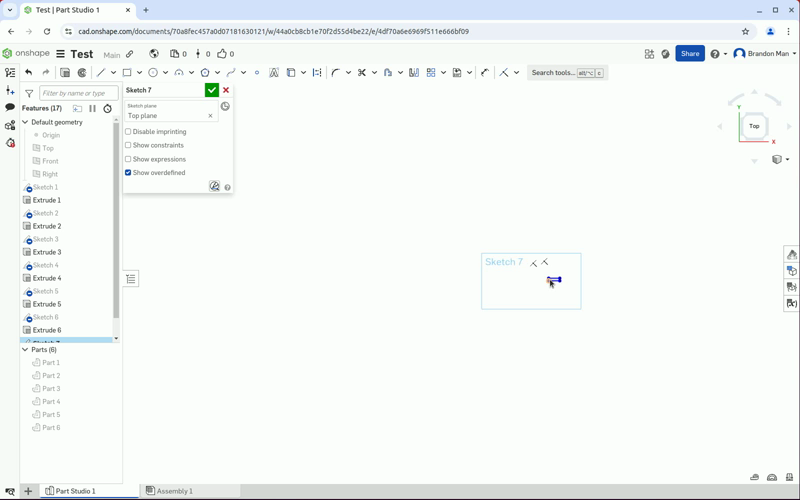
scroll(6)
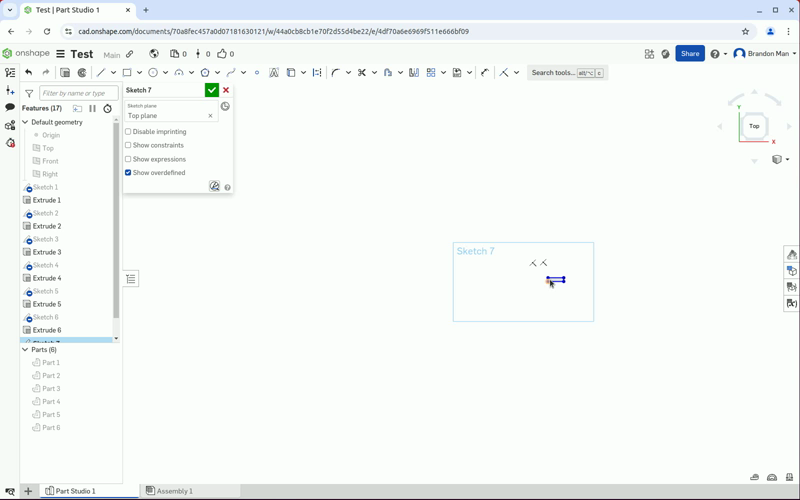
scroll(6)
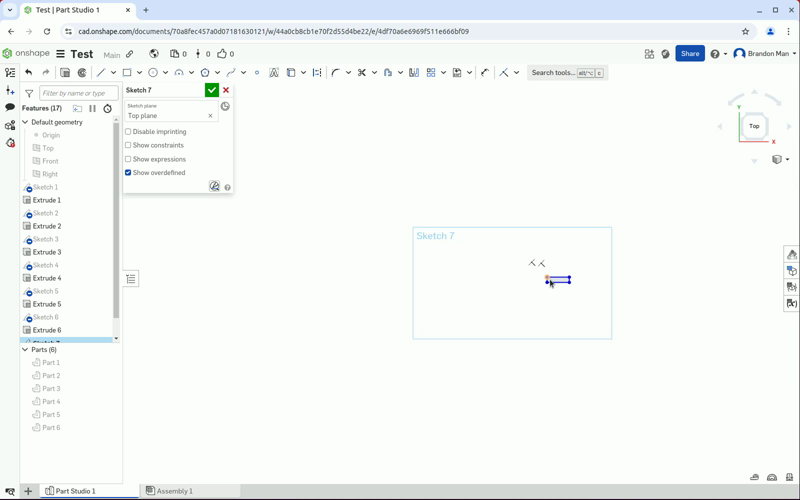
scroll(6)
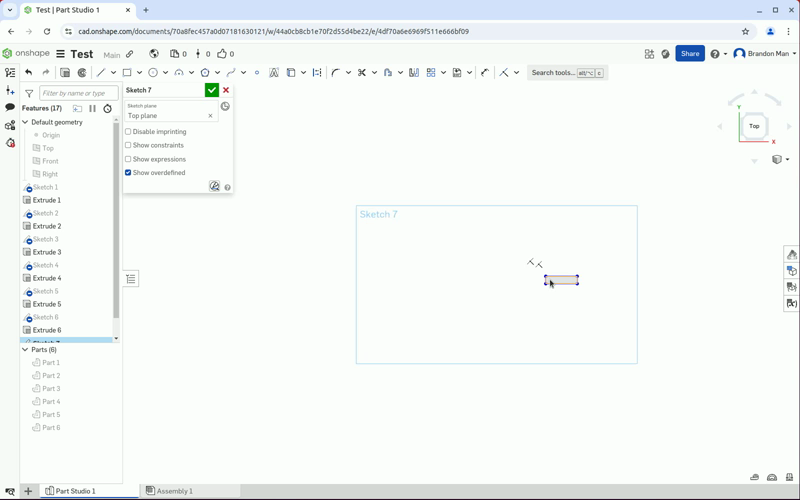
scroll(6)
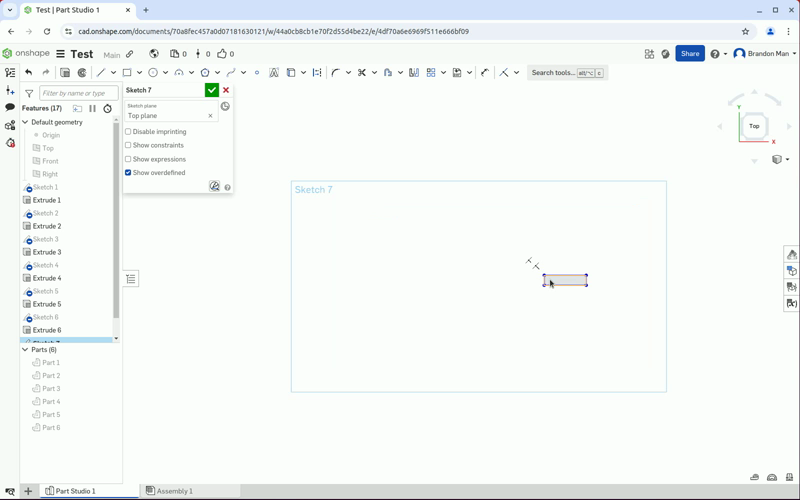
scroll(6)
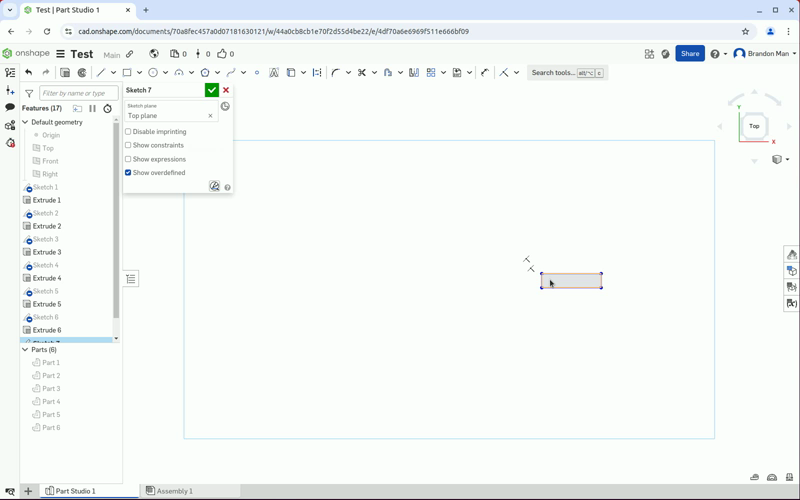
scroll(6)
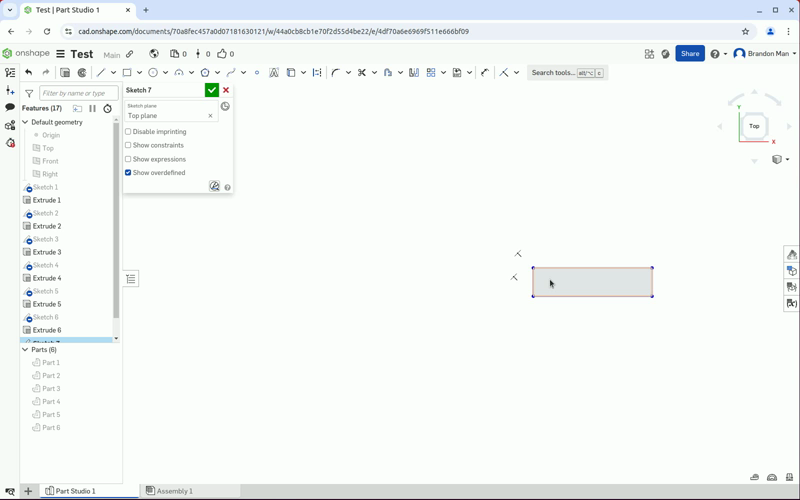
click(550, 279)
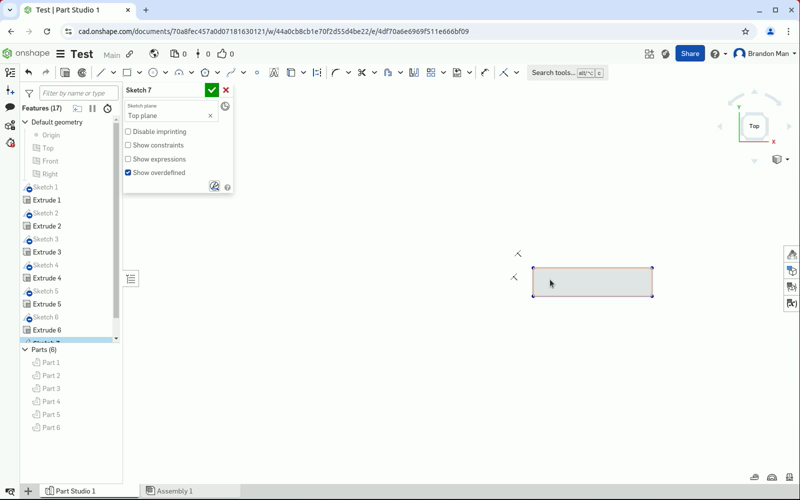
scroll(-6)
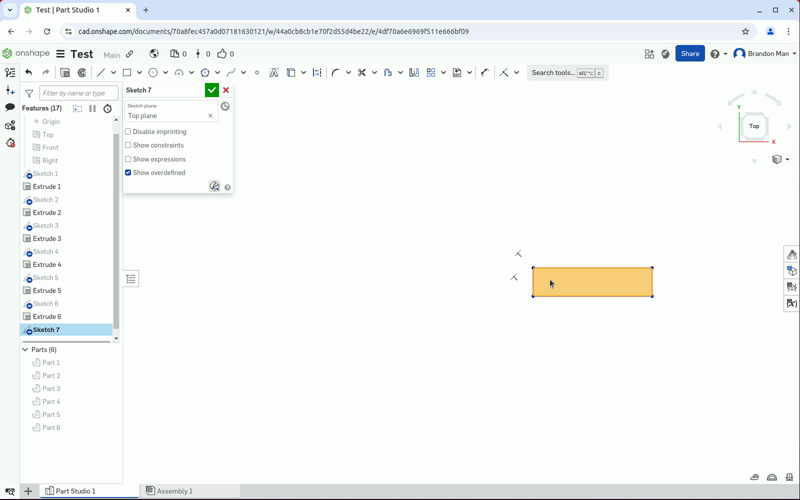
scroll(-6)
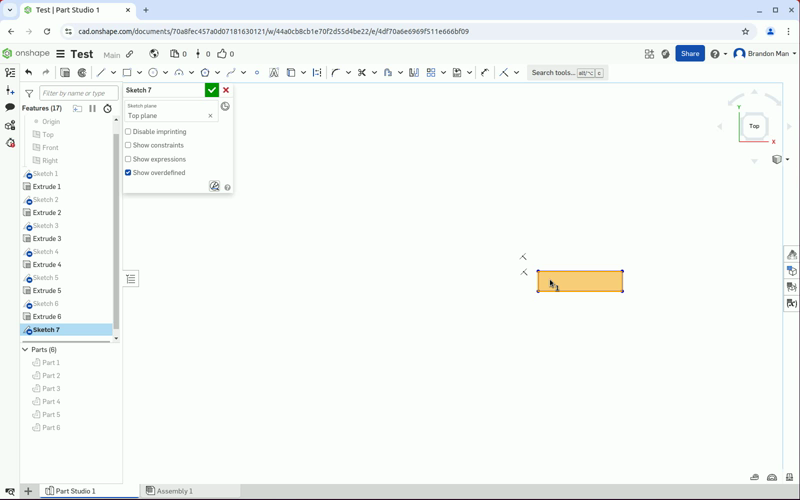
scroll(-6)
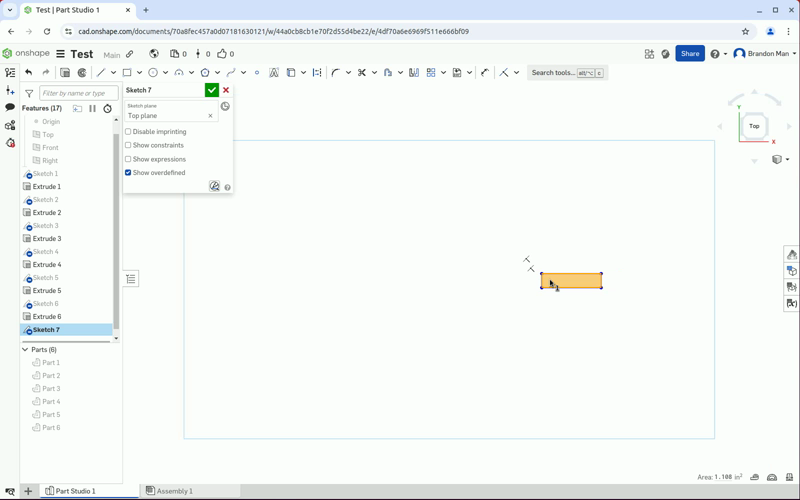
scroll(-6)
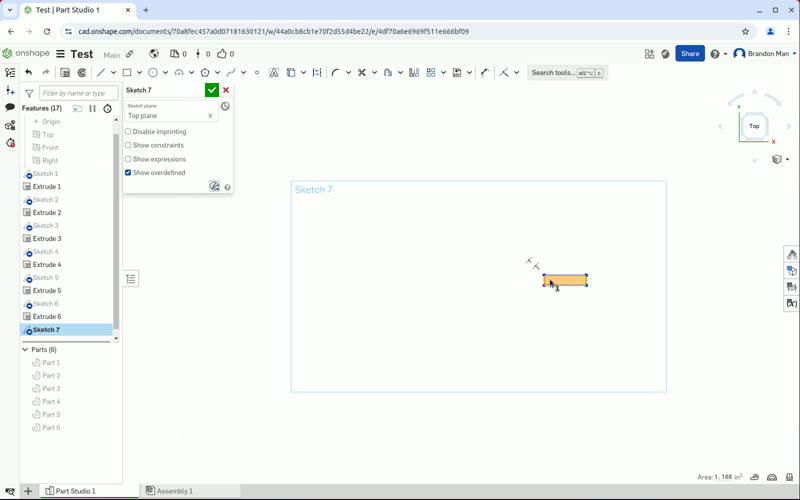
scroll(-6)
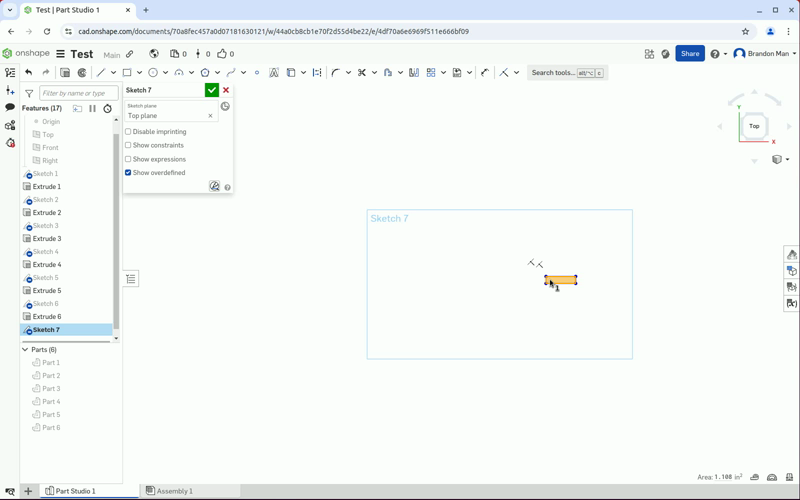
scroll(-6)
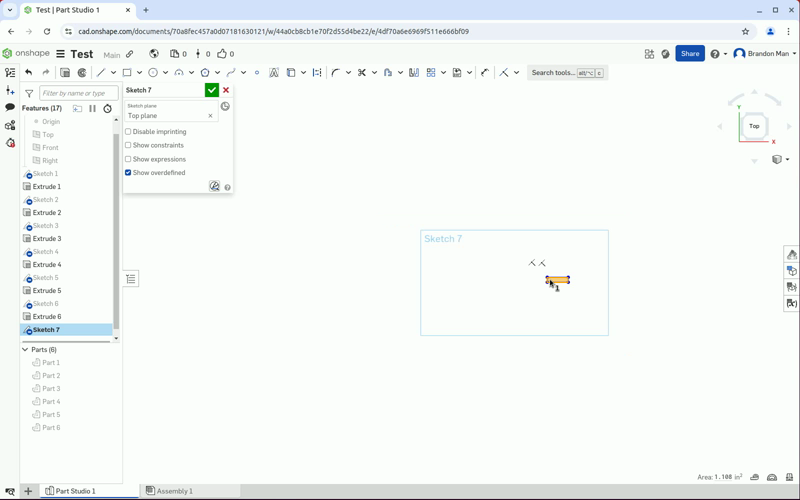
scroll(-6)
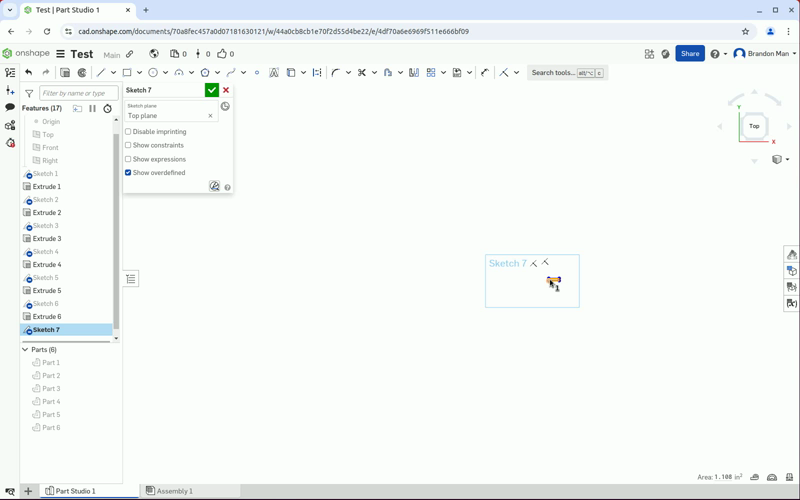
mouse_move(73, 352)
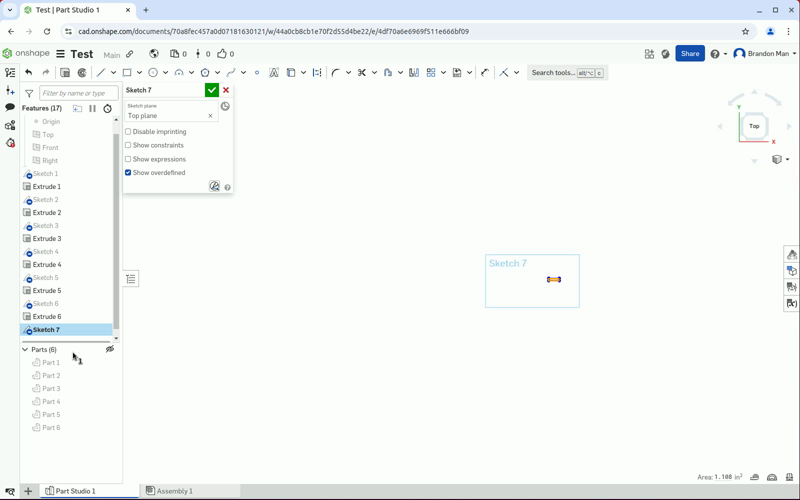
key(shift+y)
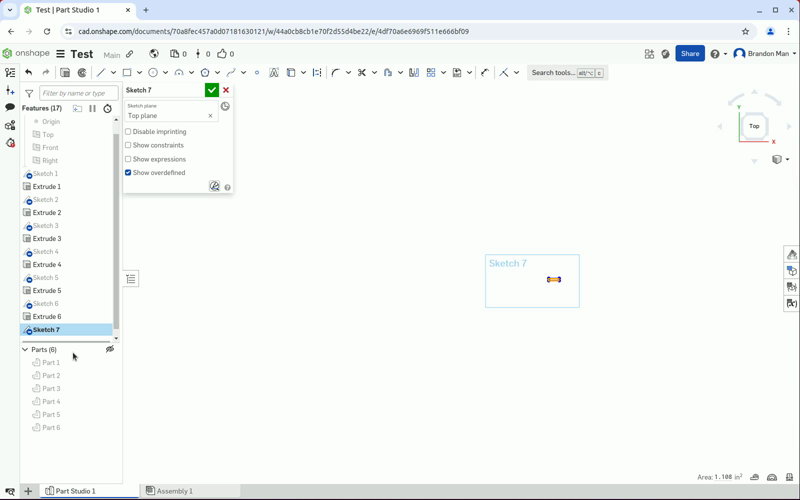
key(shift+e)
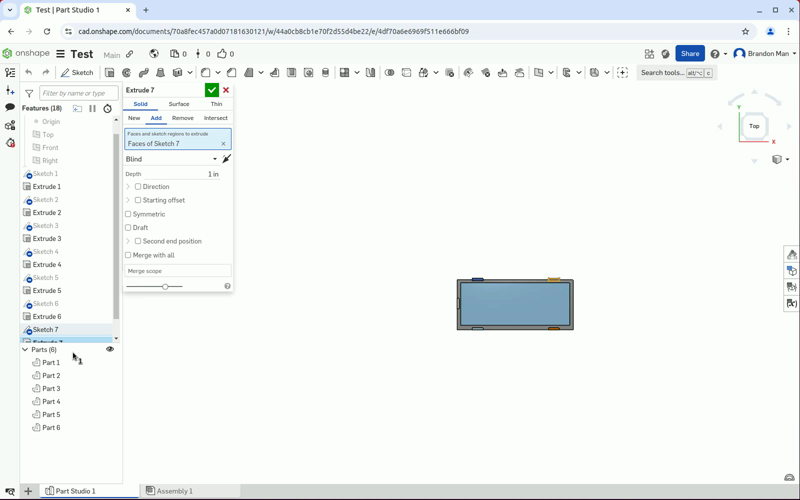
mouse_move(143, 106)
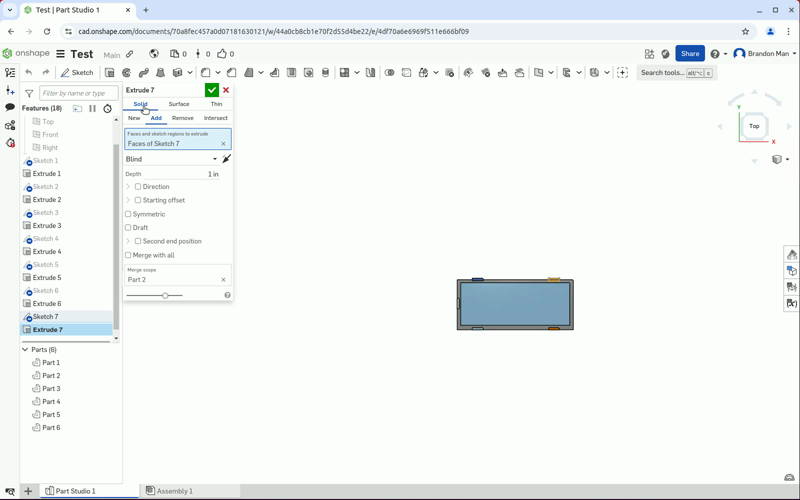
click(143, 106)
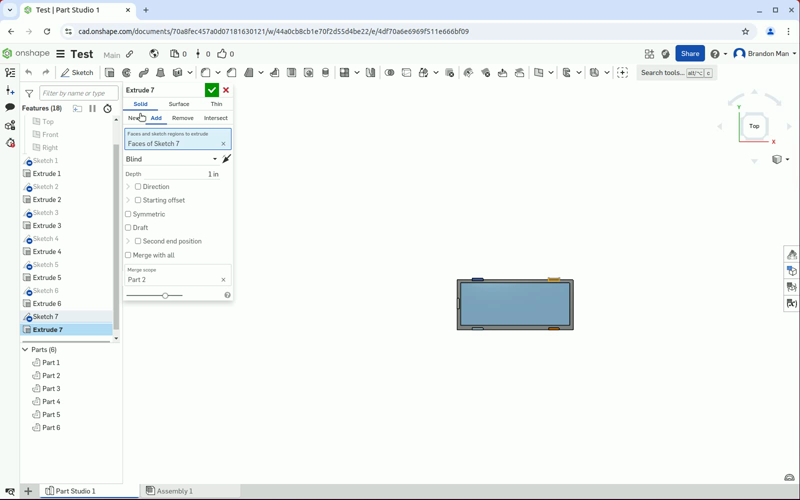
mouse_move(137, 120)
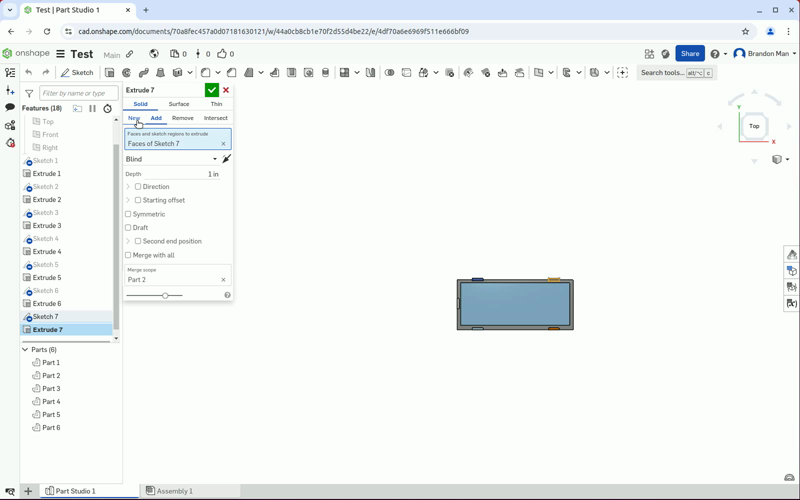
click(137, 120)
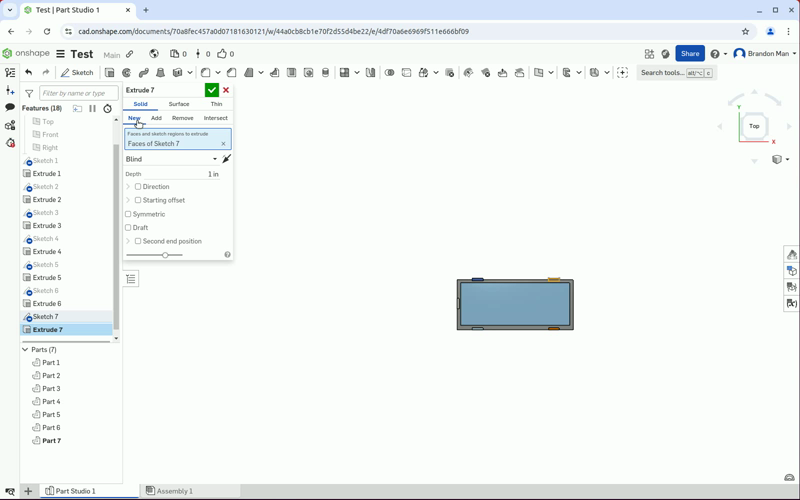
key(tab, 4)
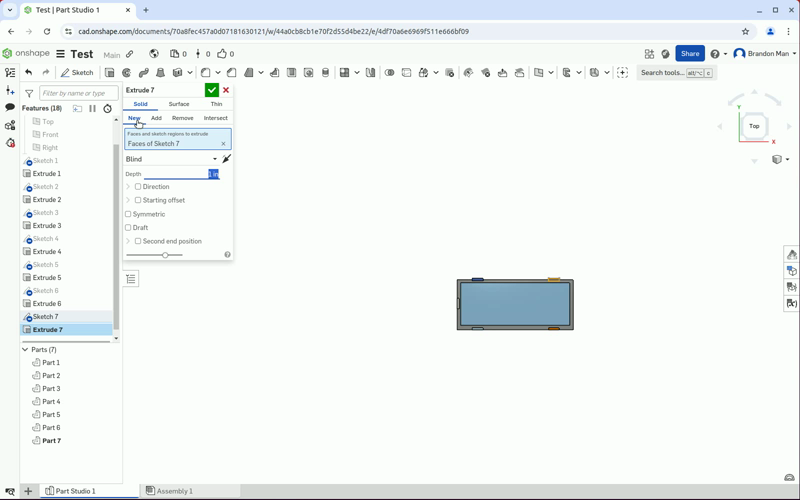
text(4.574)
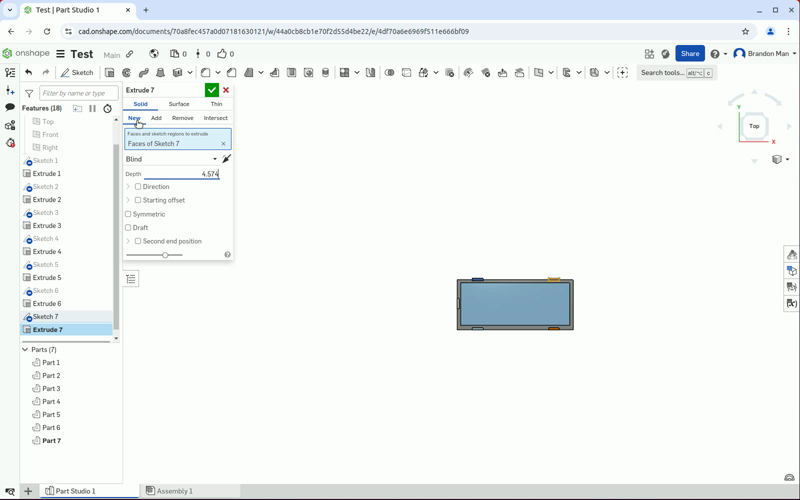
key(enter)
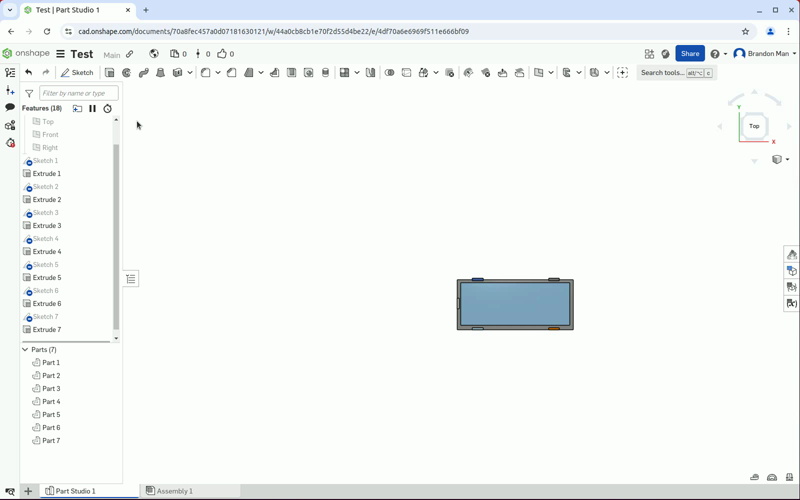
key(shift+h)
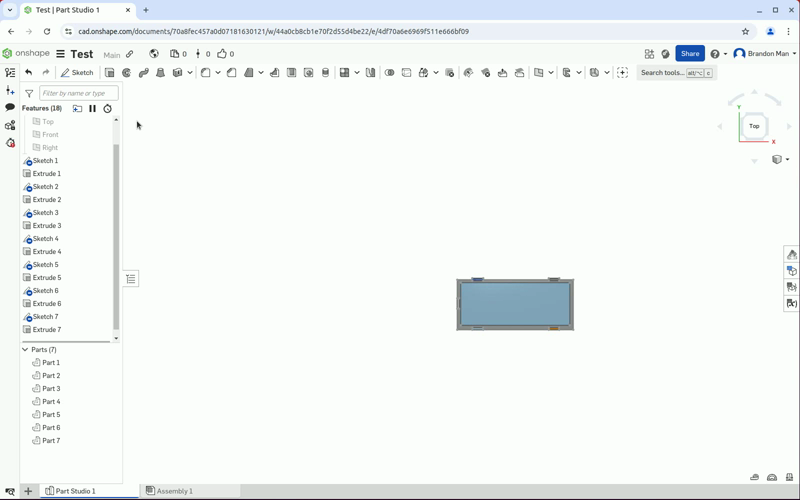
key(shift+h)
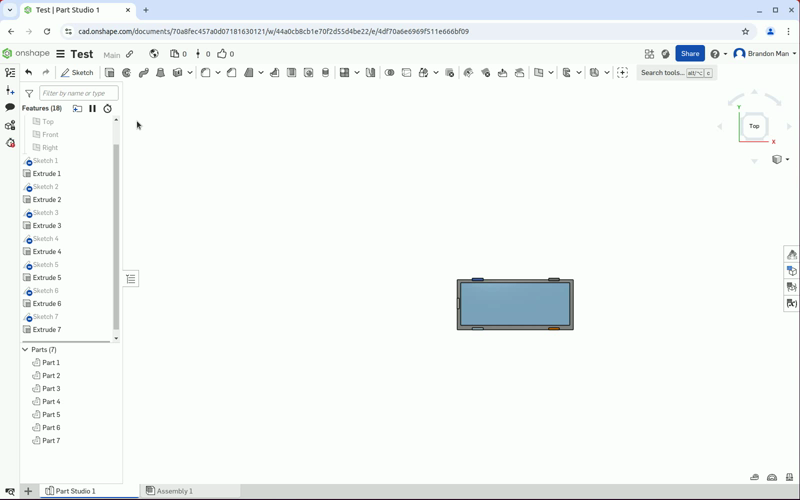
mouse_move(69, 163)
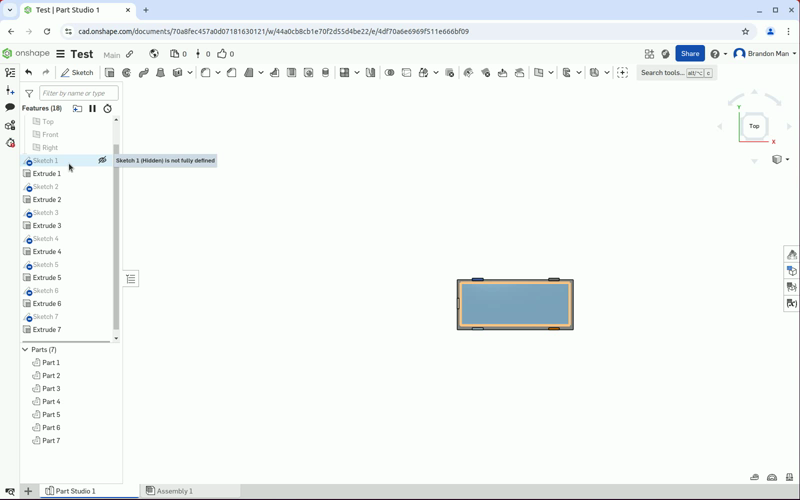
click(69, 163)
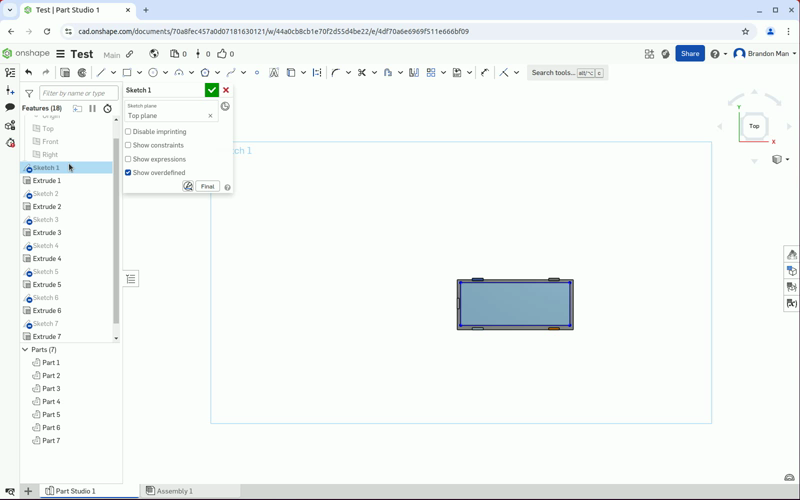
mouse_move(229, 92)
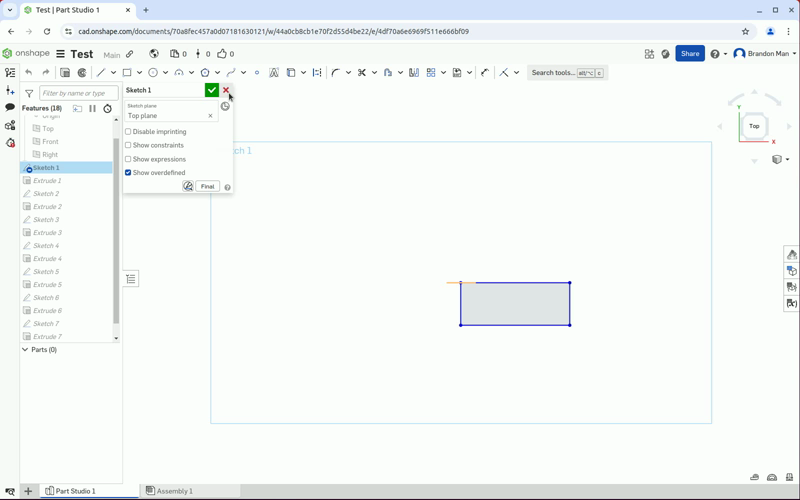
click(229, 92)
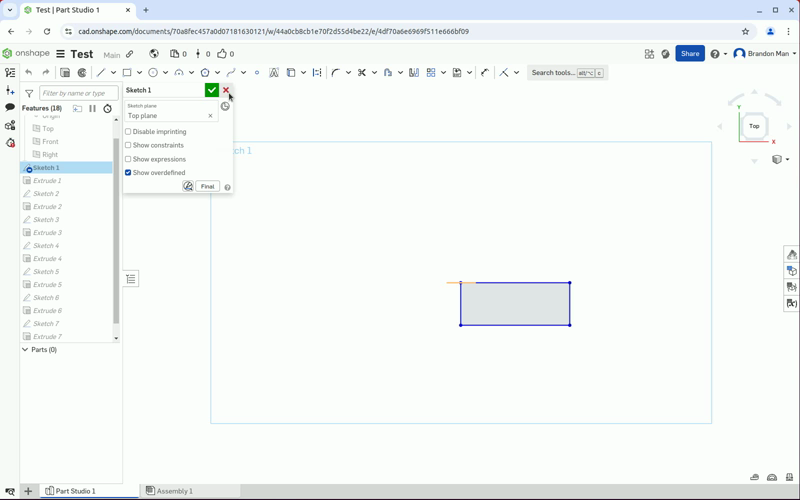
key(shift+s)
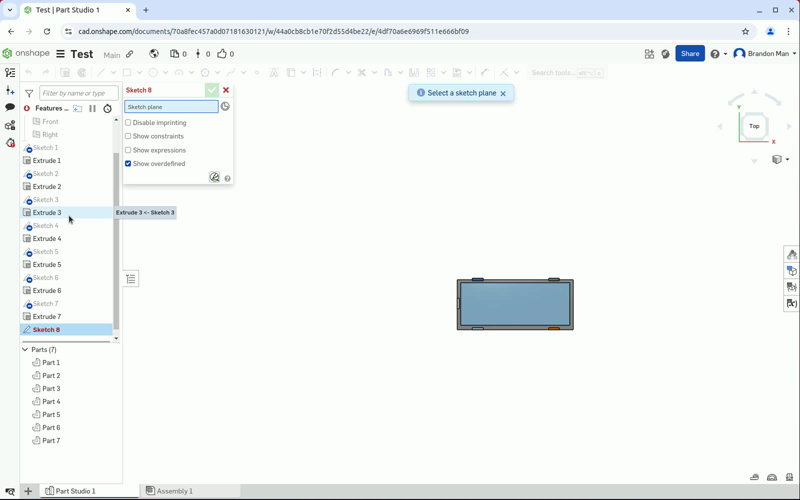
scroll(3)
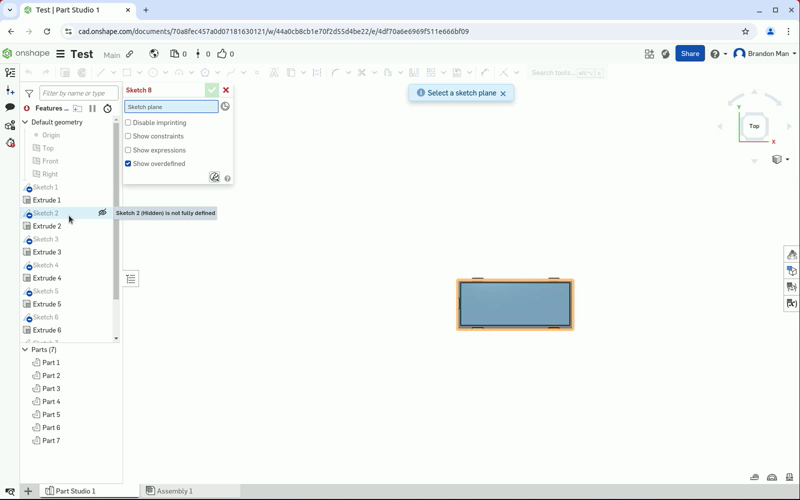
mouse_move(69, 150)
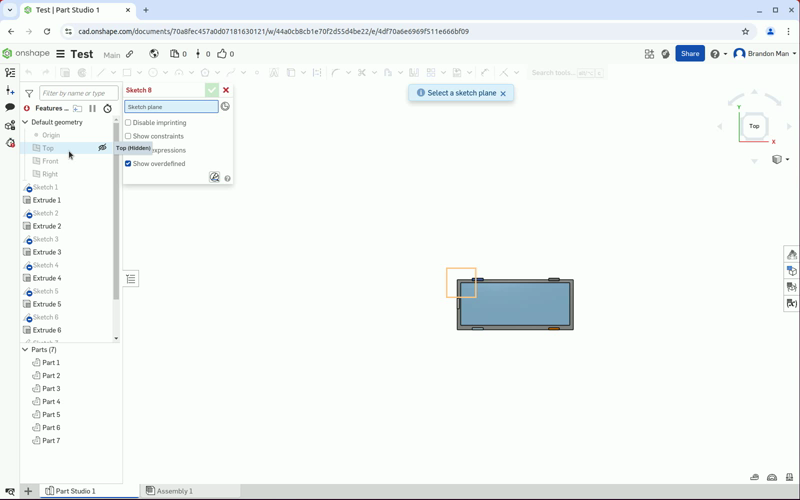
click(69, 150)
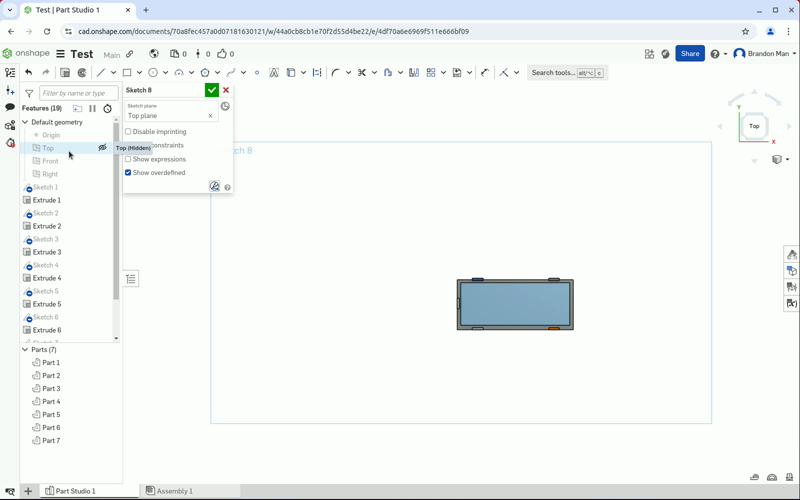
mouse_move(73, 352)
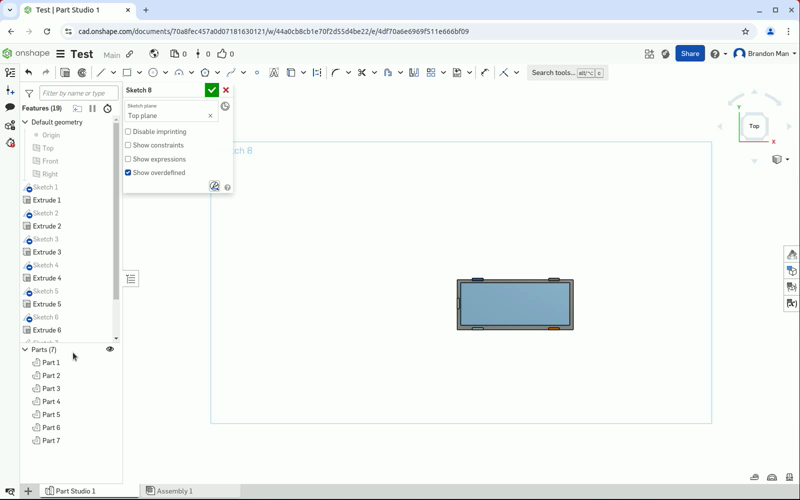
key(y)
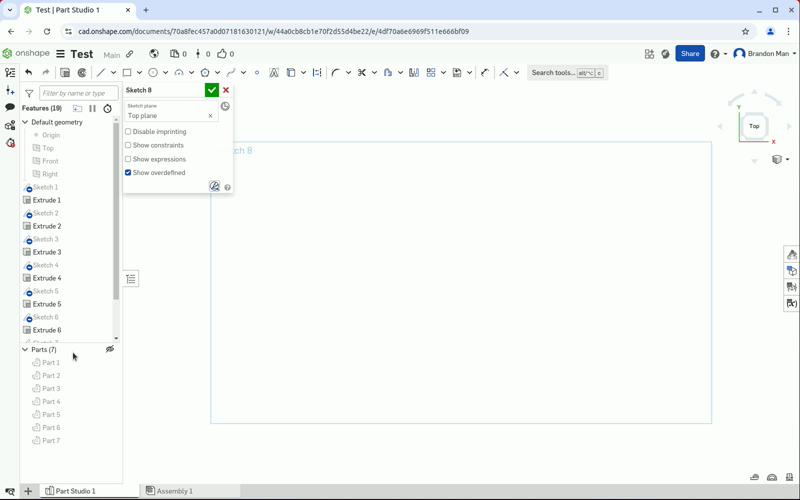
key(l)
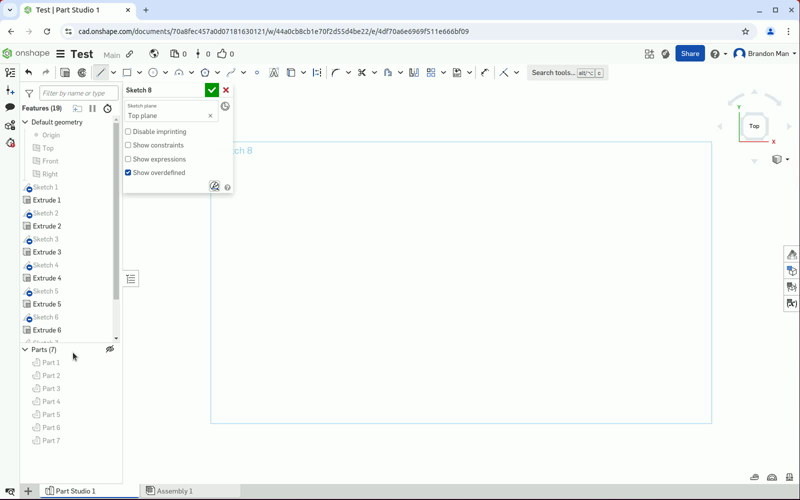
key_down(shift)
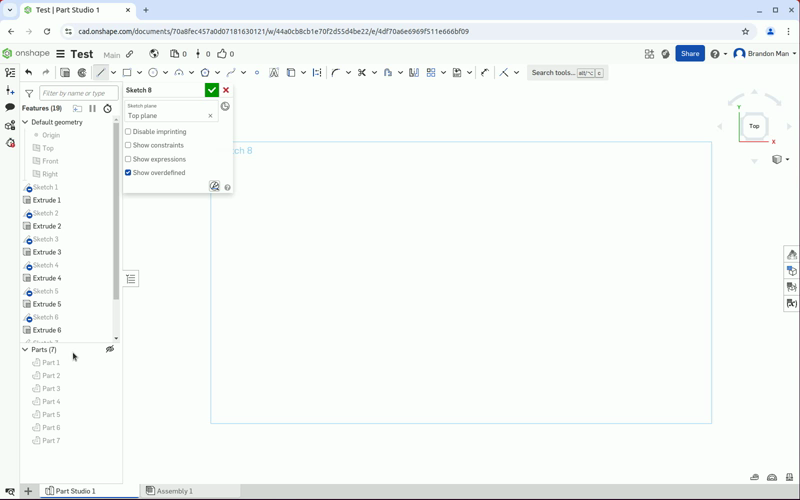
mouse_move(570, 308)
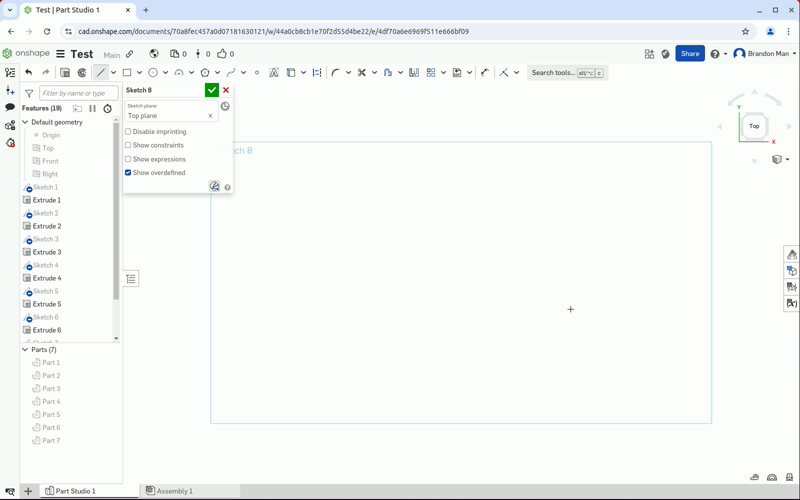
click(570, 308)
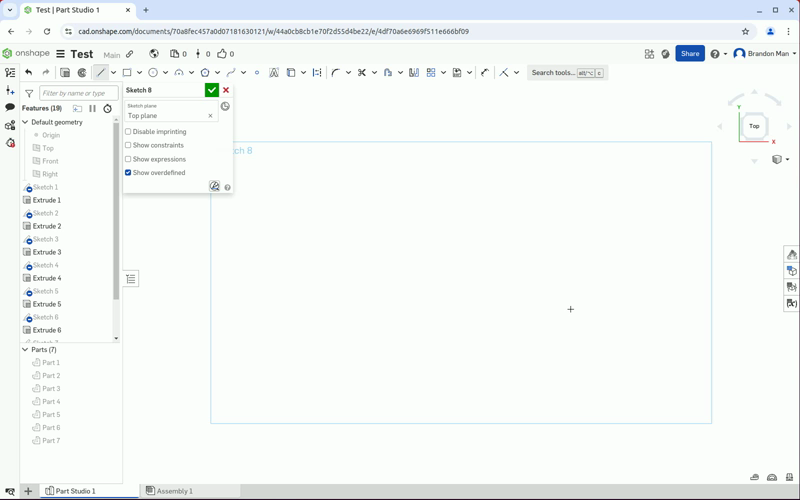
key_up(shift)
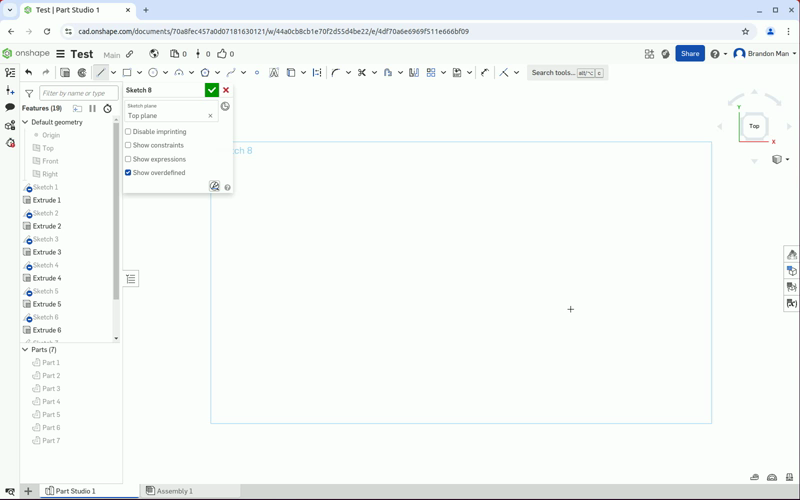
key_down(shift)
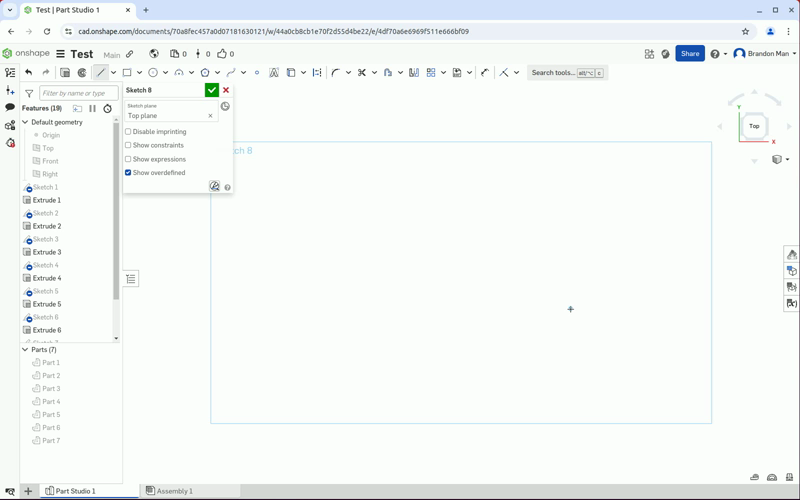
mouse_move(589, 308)
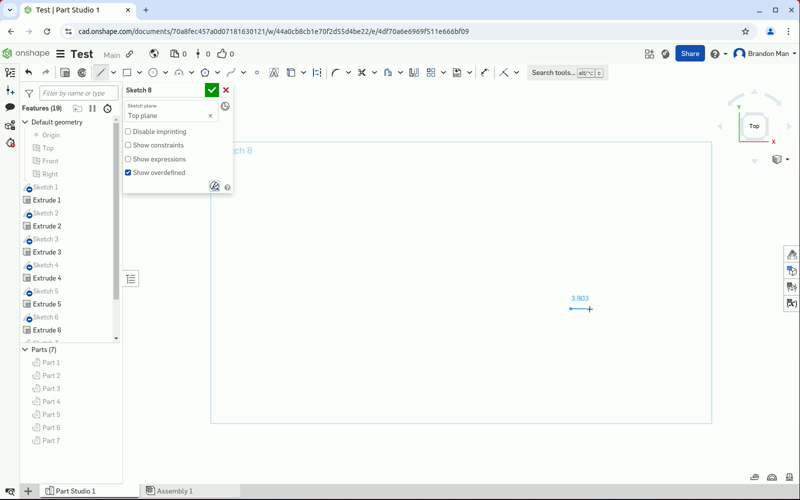
mouse_move(573, 308)
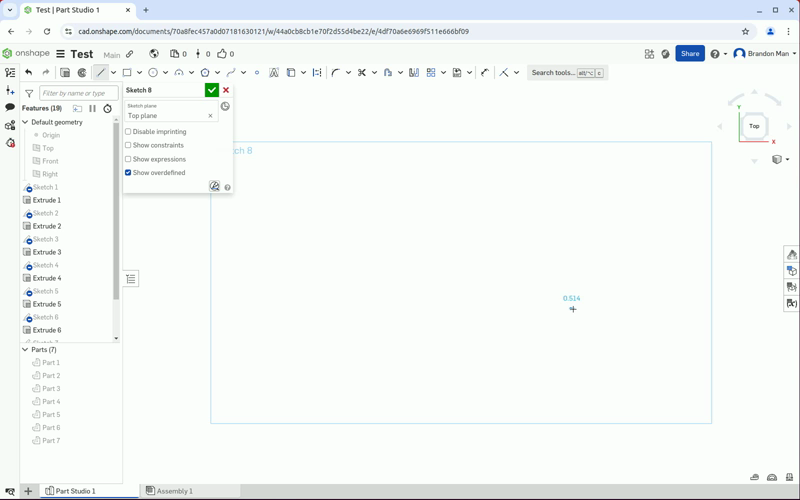
scroll(6)
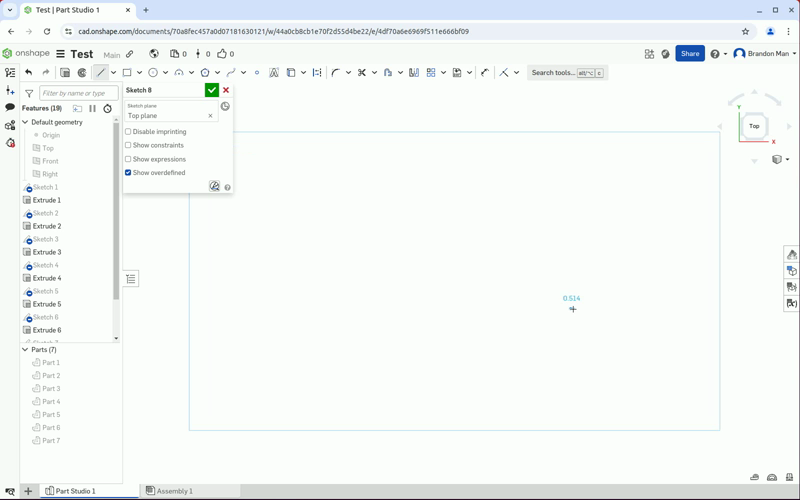
scroll(6)
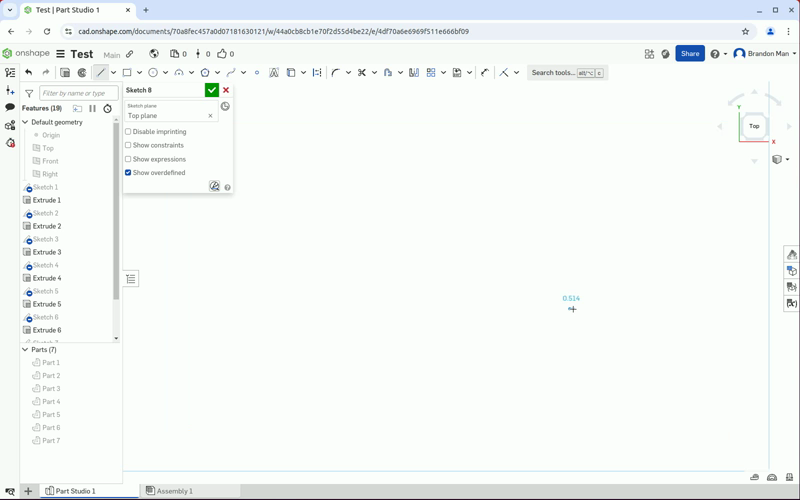
scroll(6)
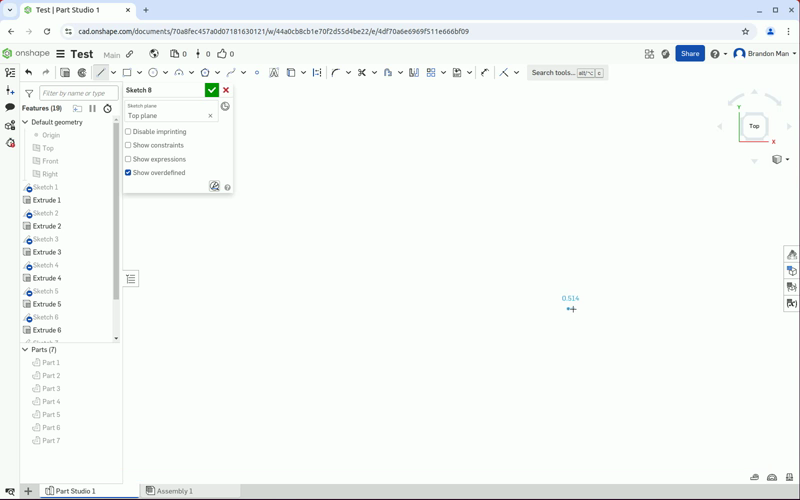
scroll(6)
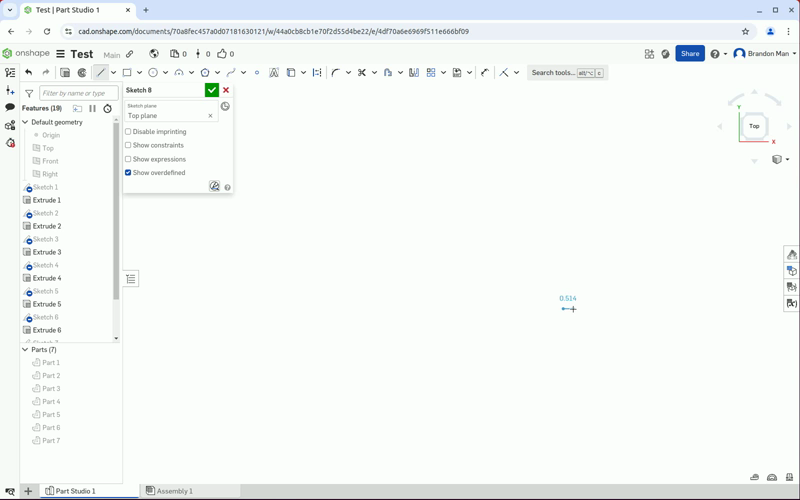
scroll(6)
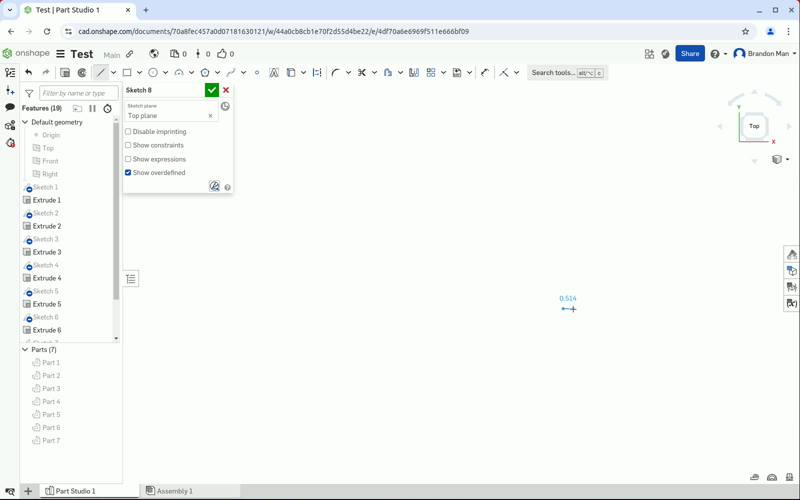
scroll(6)
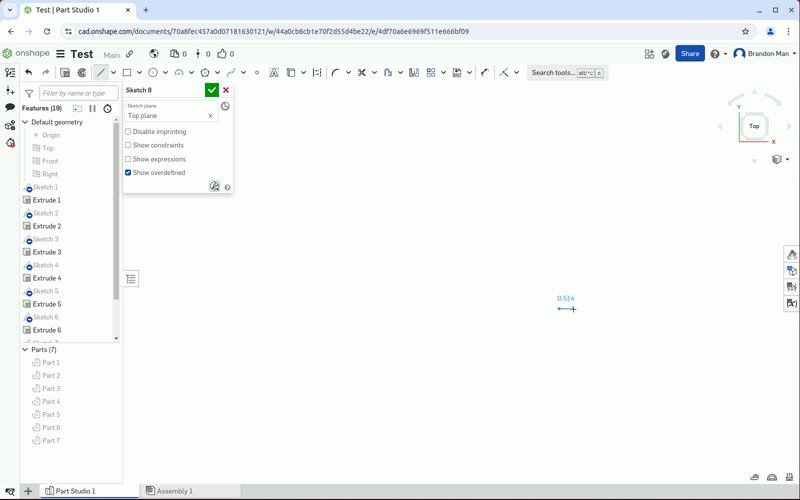
scroll(6)
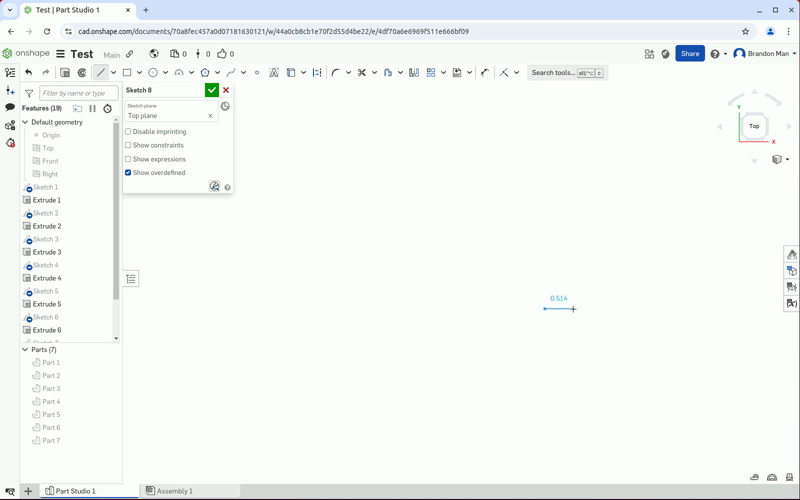
click(573, 308)
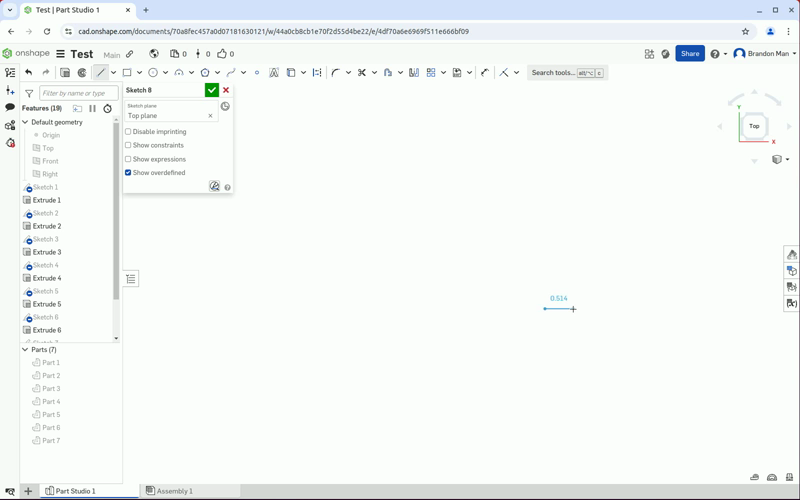
scroll(-6)
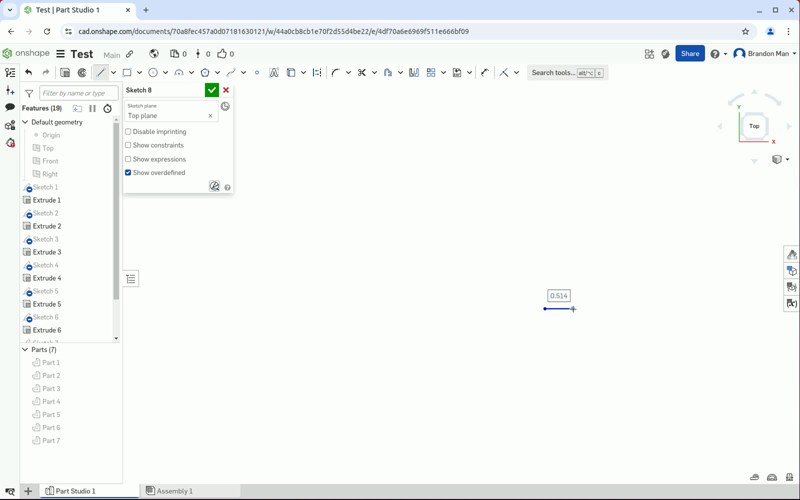
scroll(-6)
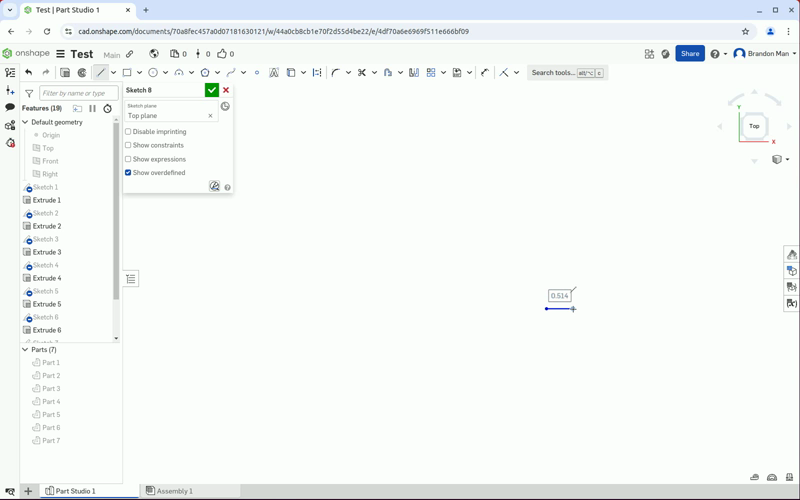
scroll(-6)
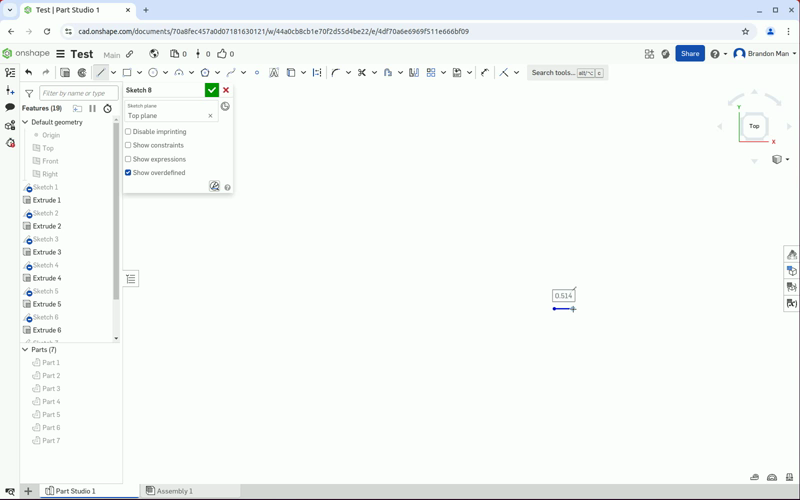
scroll(-6)
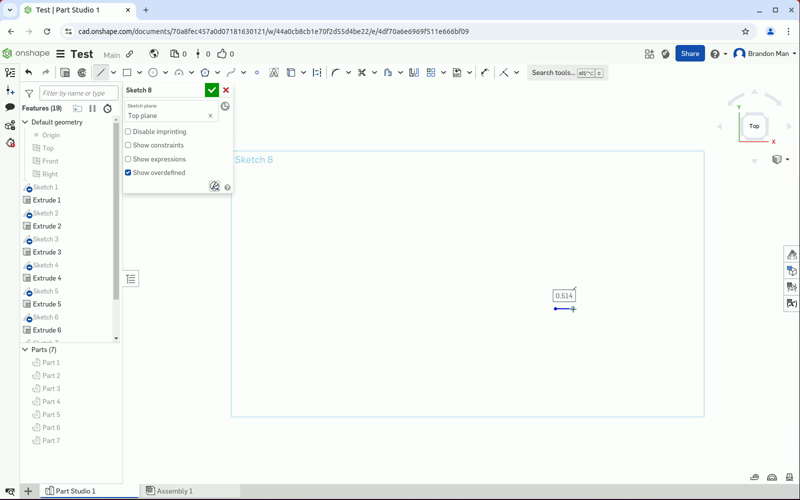
scroll(-6)
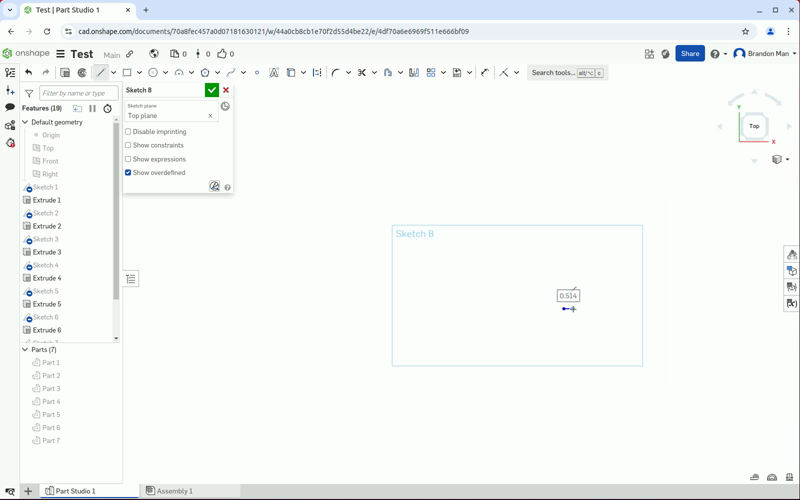
scroll(-6)
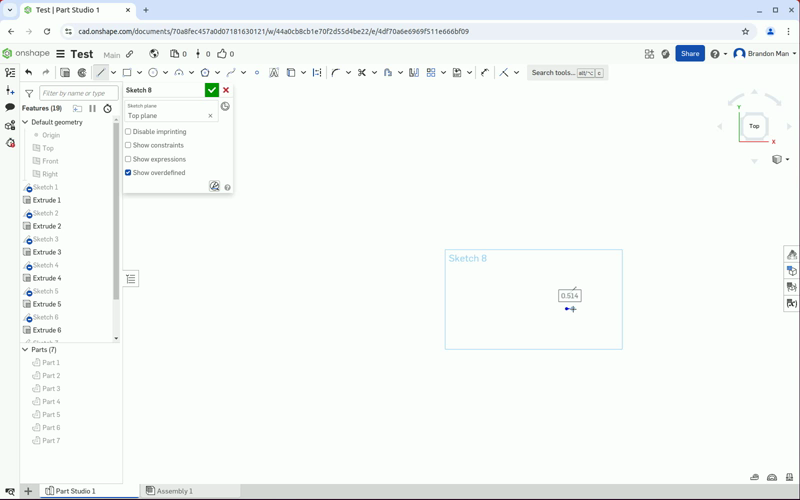
scroll(-6)
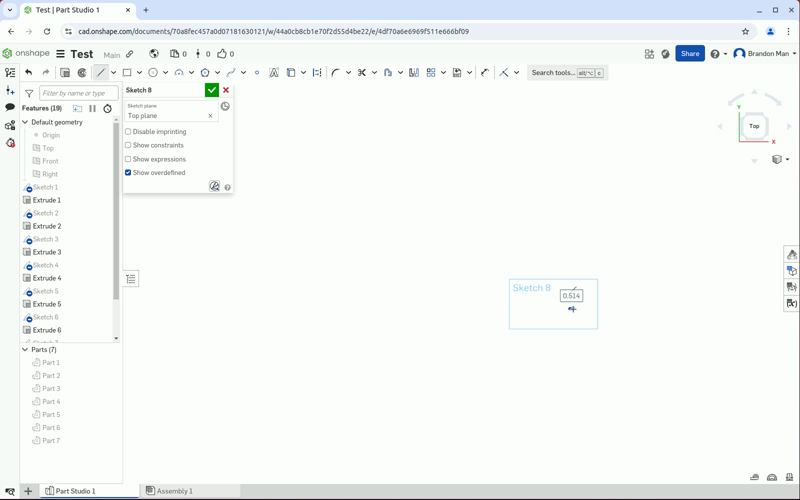
key_up(shift)
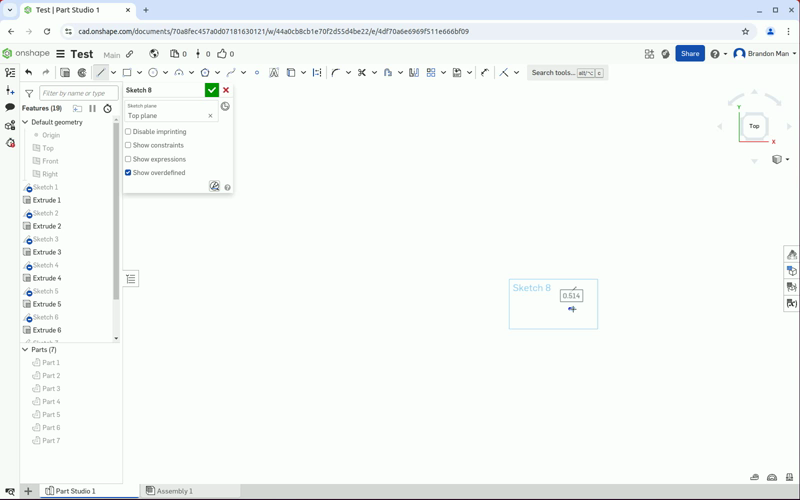
key_down(shift)
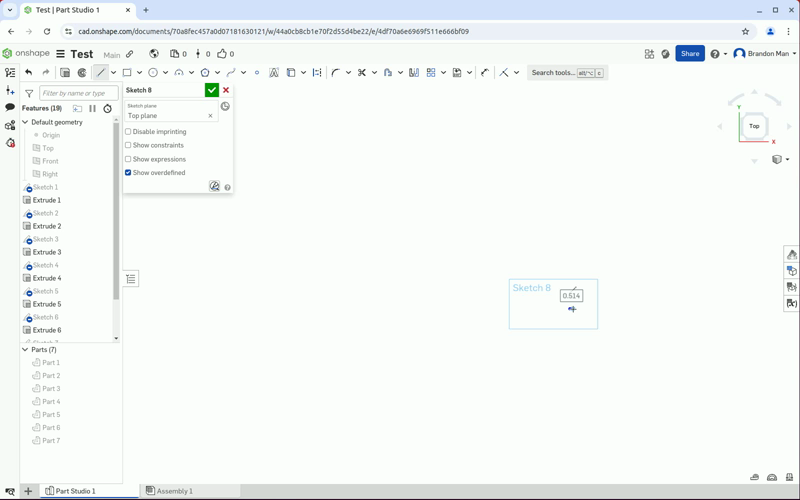
mouse_move(589, 308)
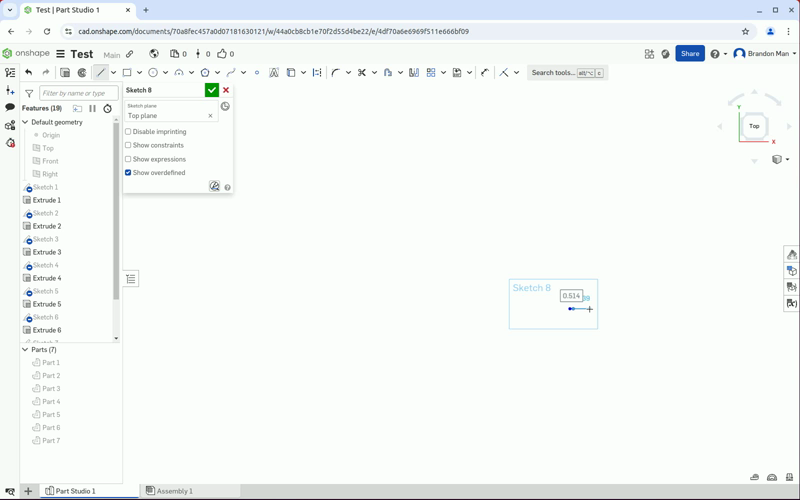
mouse_move(573, 298)
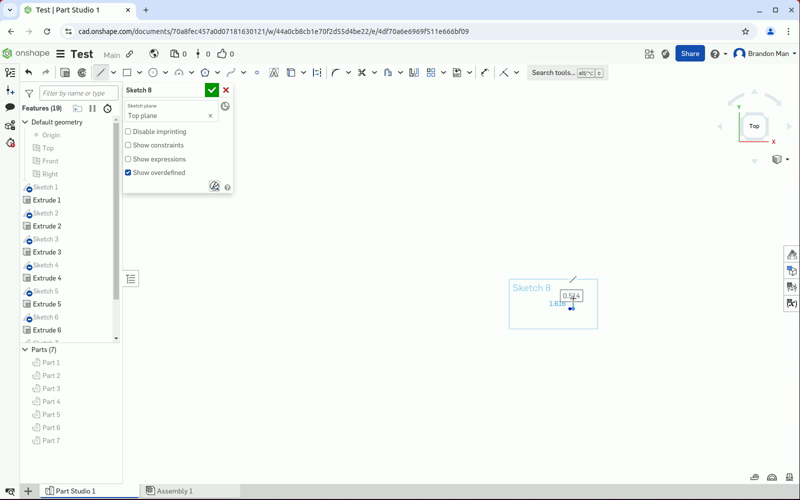
click(573, 298)
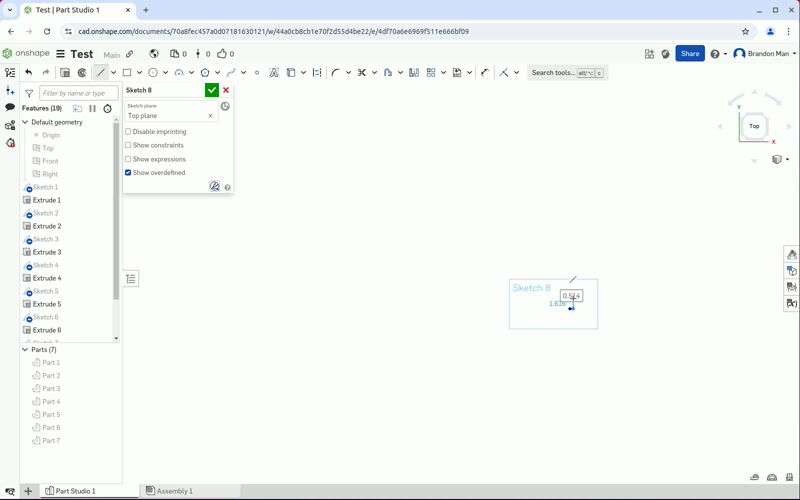
key_up(shift)
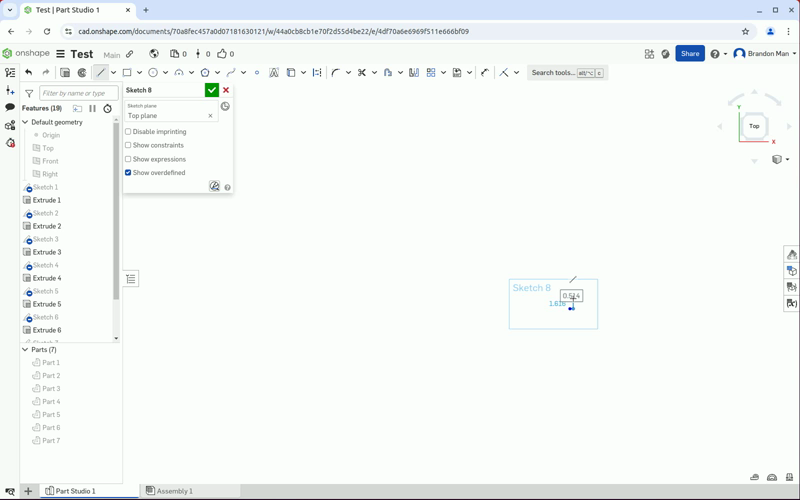
key_down(shift)
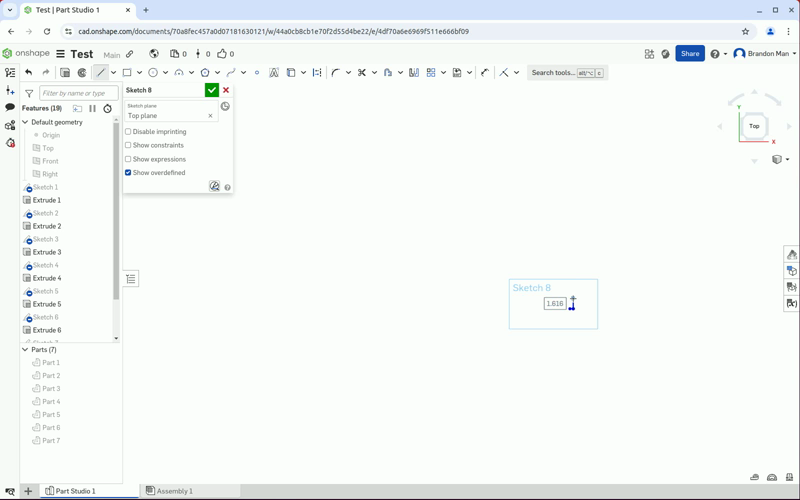
mouse_move(589, 298)
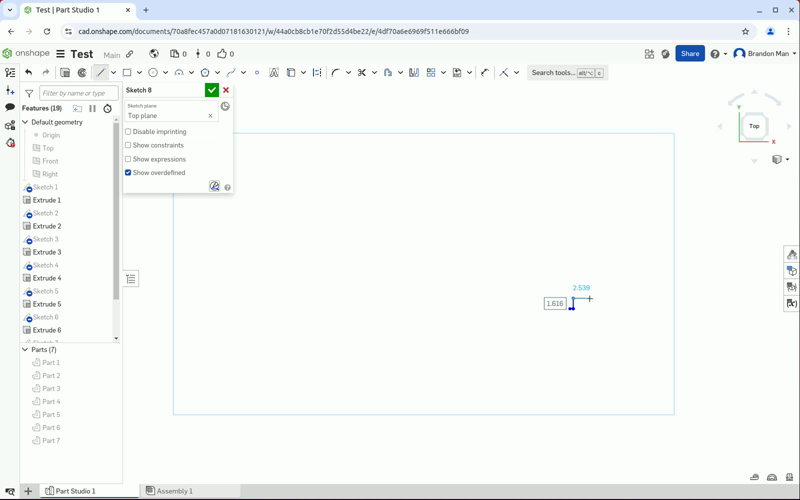
mouse_move(570, 298)
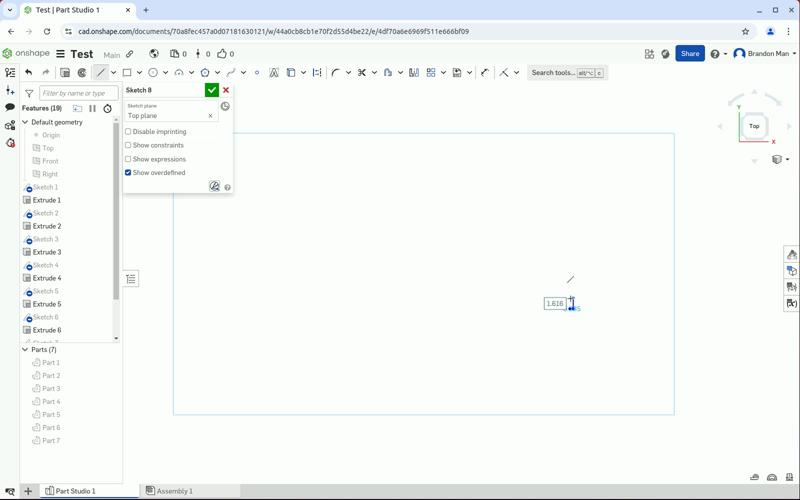
scroll(6)
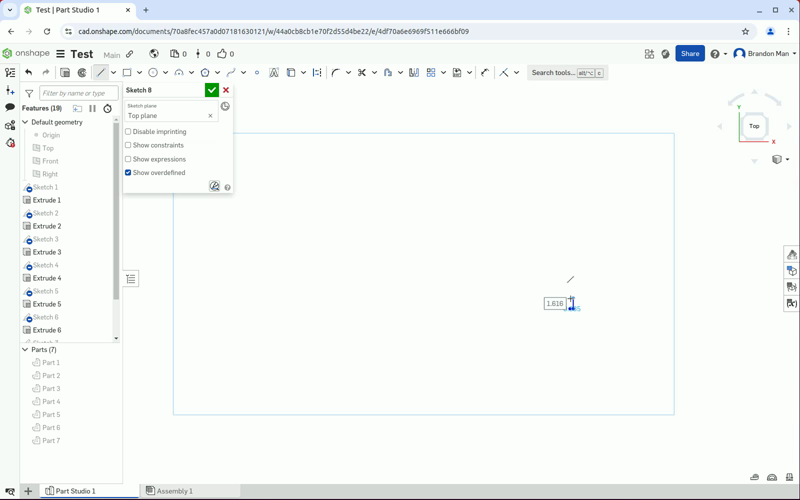
scroll(6)
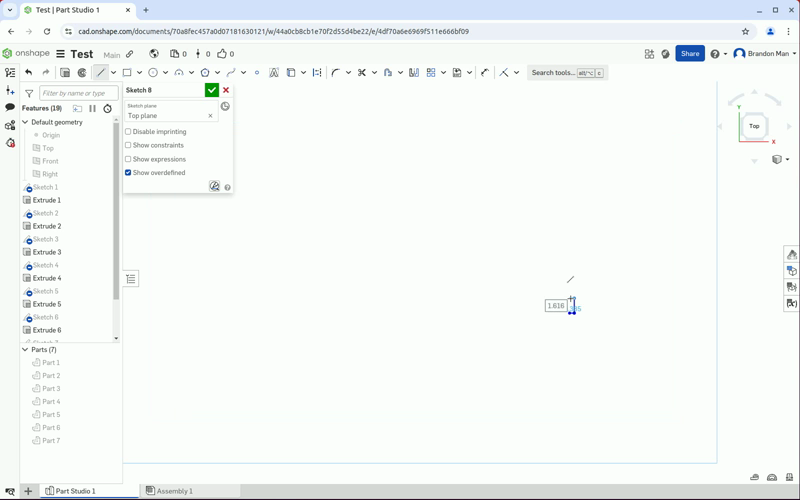
scroll(6)
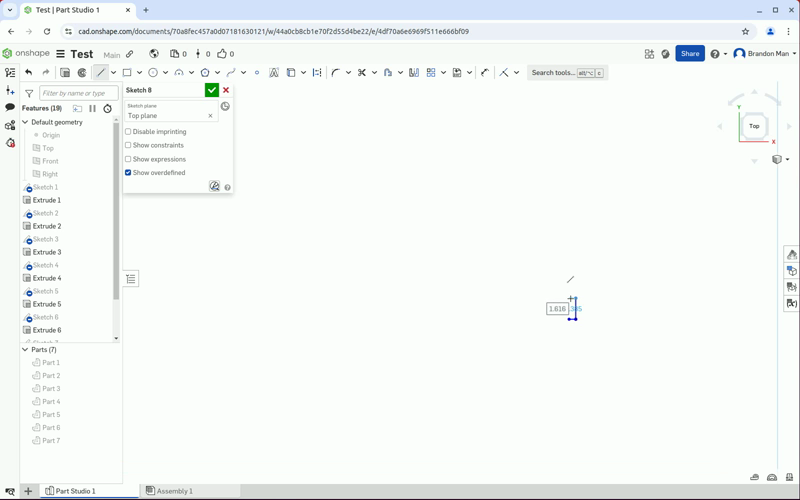
scroll(6)
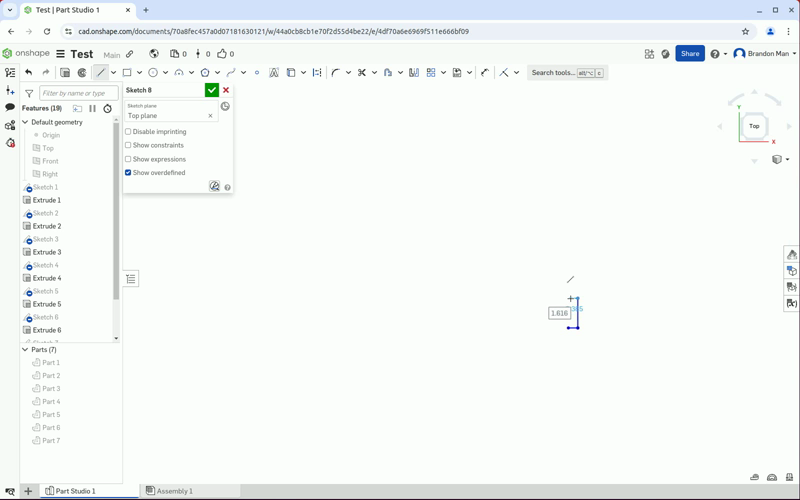
scroll(6)
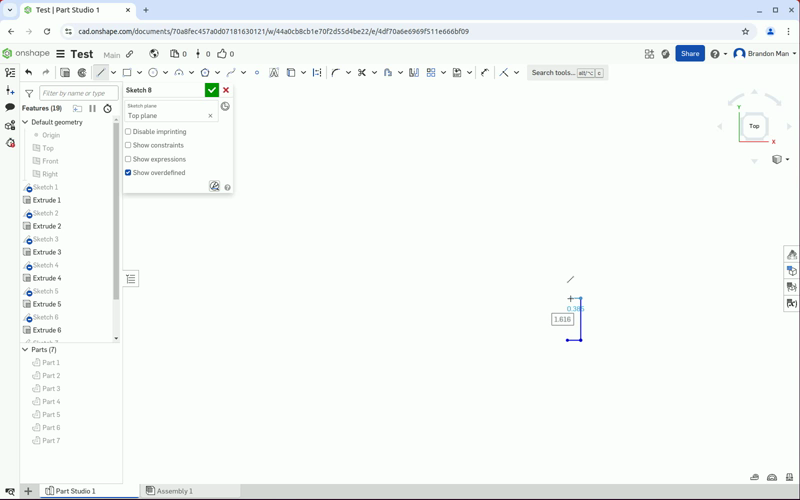
scroll(6)
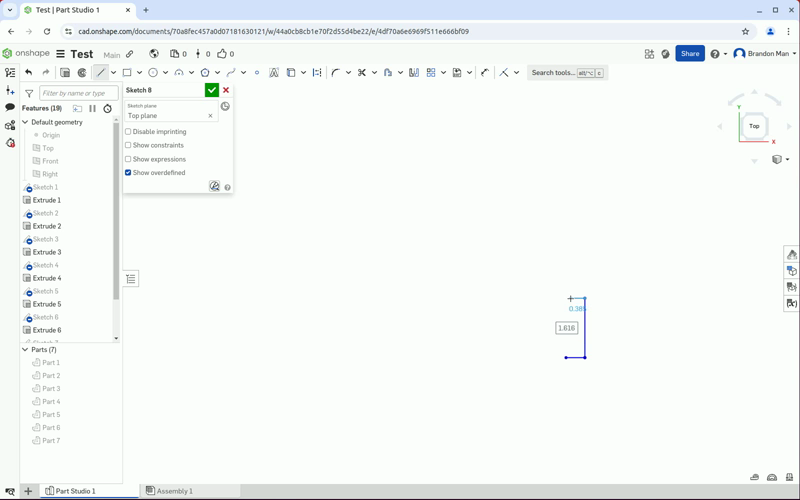
scroll(6)
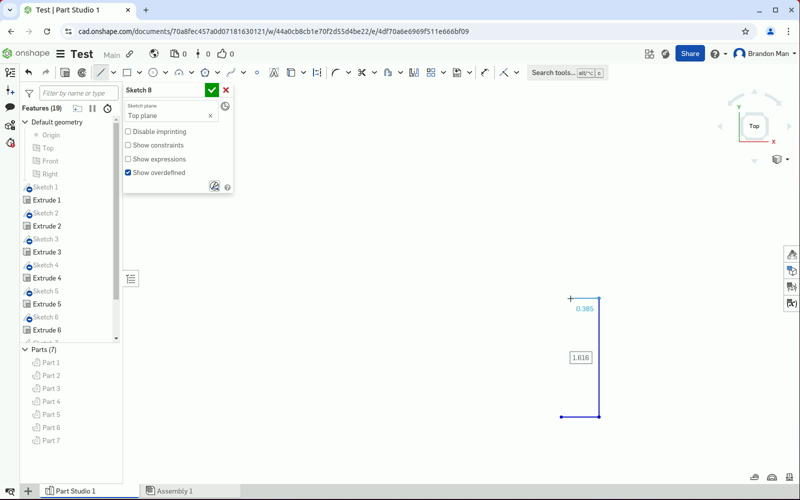
click(570, 298)
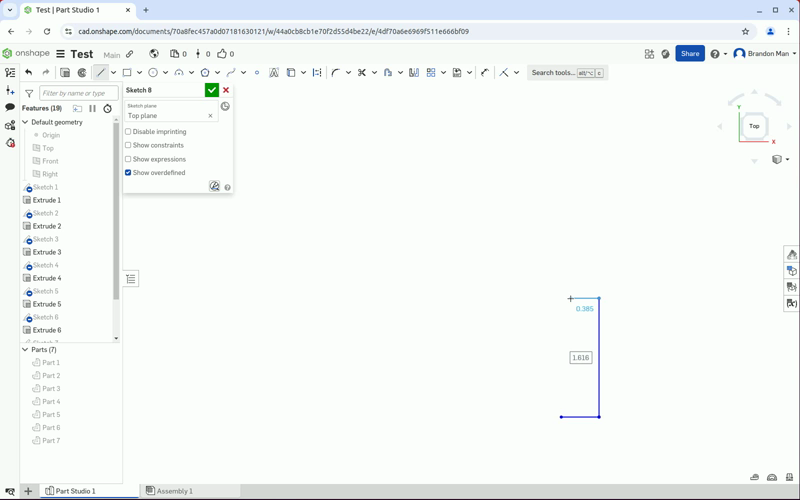
scroll(-6)
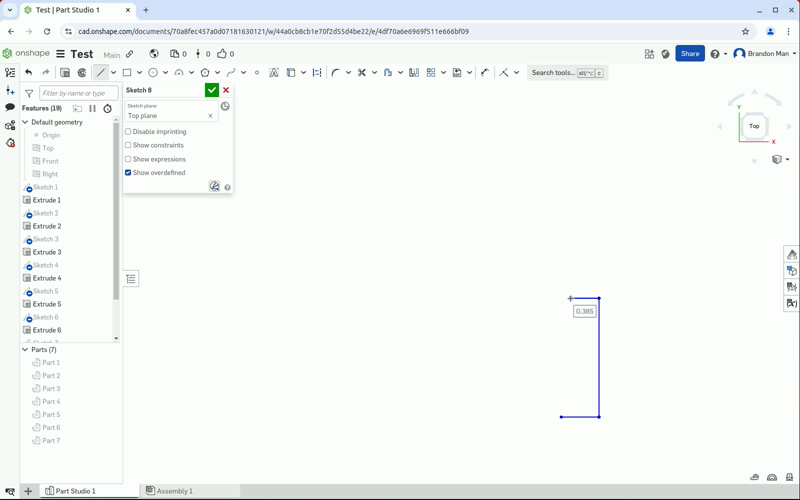
scroll(-6)
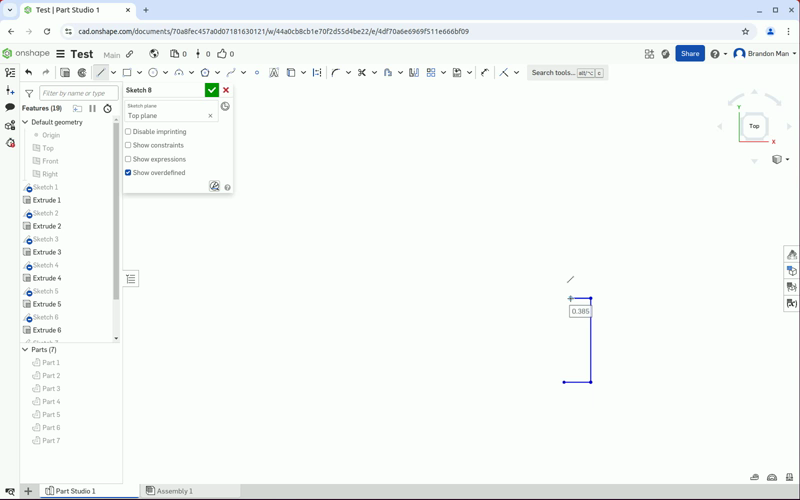
scroll(-6)
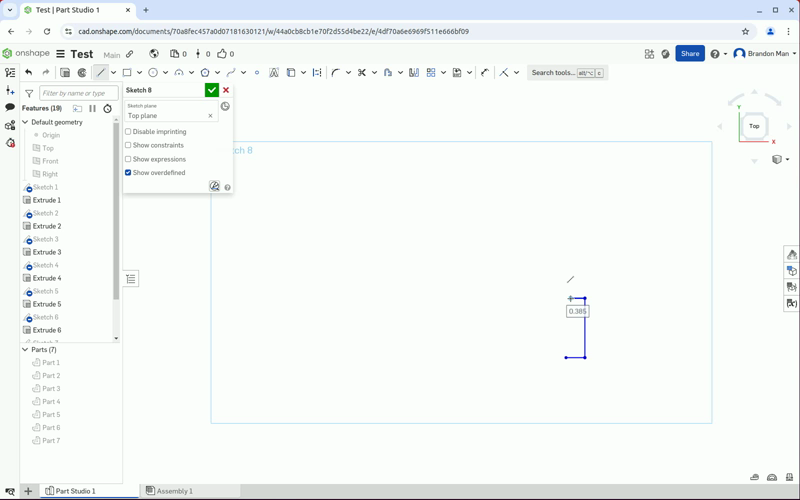
scroll(-6)
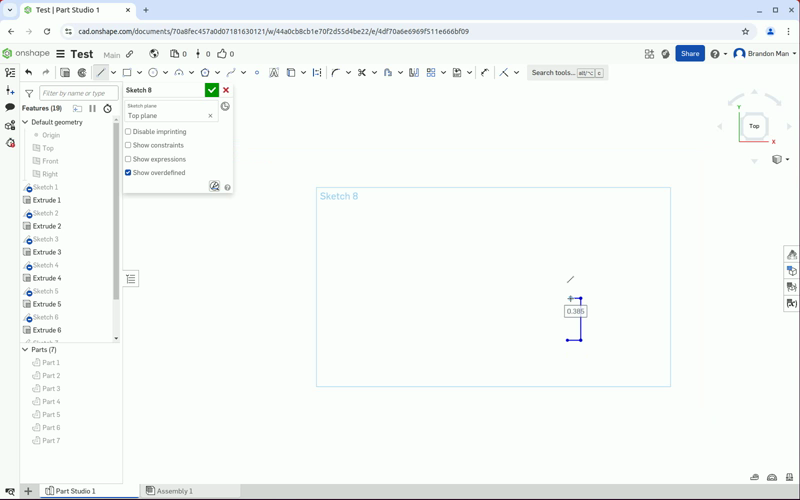
scroll(-6)
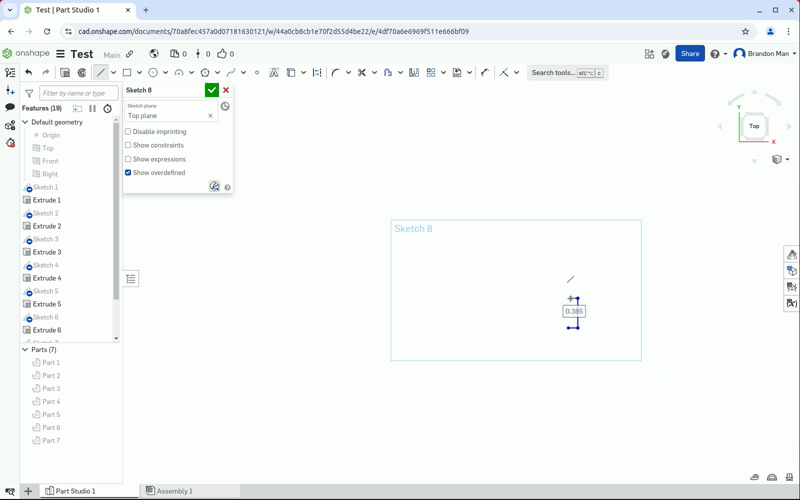
scroll(-6)
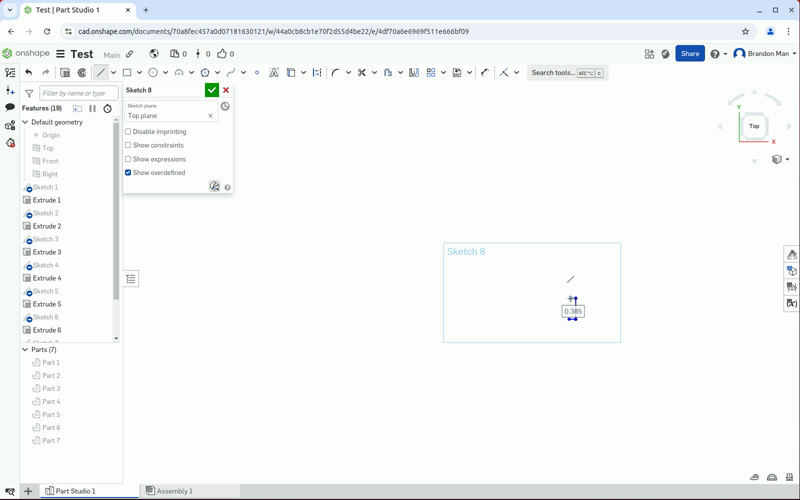
scroll(-6)
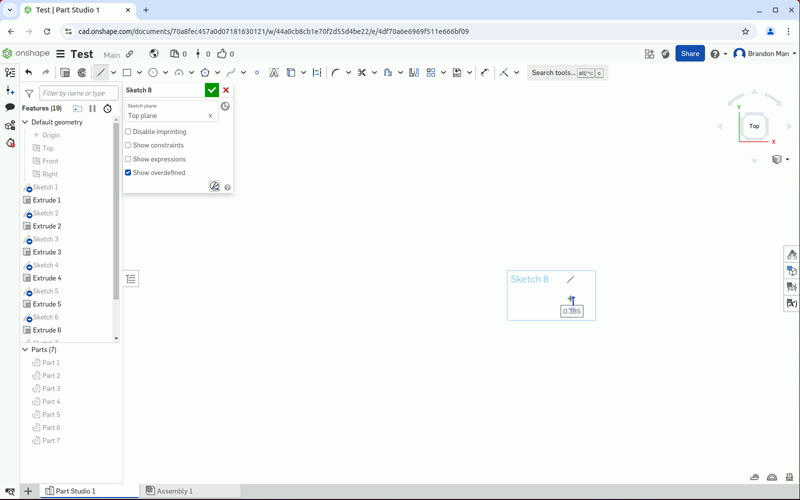
key_up(shift)
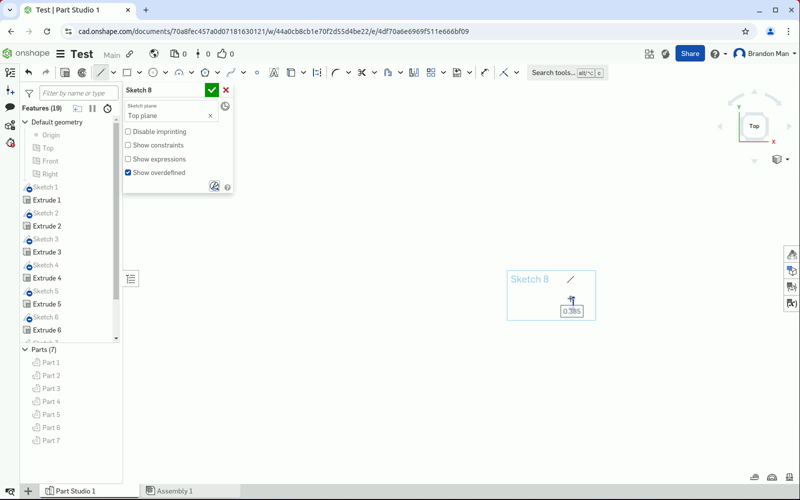
mouse_move(589, 298)
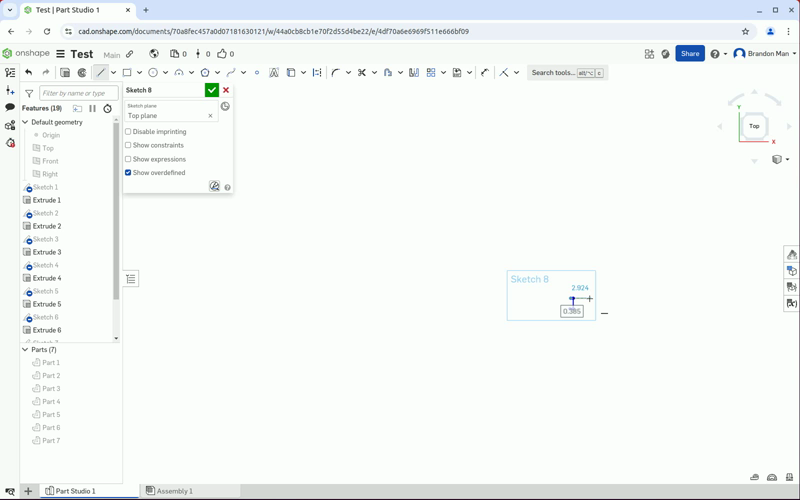
key_down(shift)
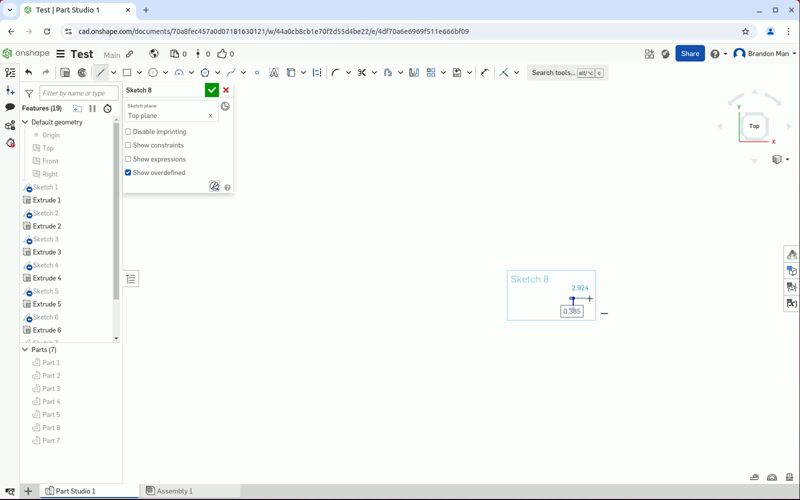
mouse_move(570, 308)
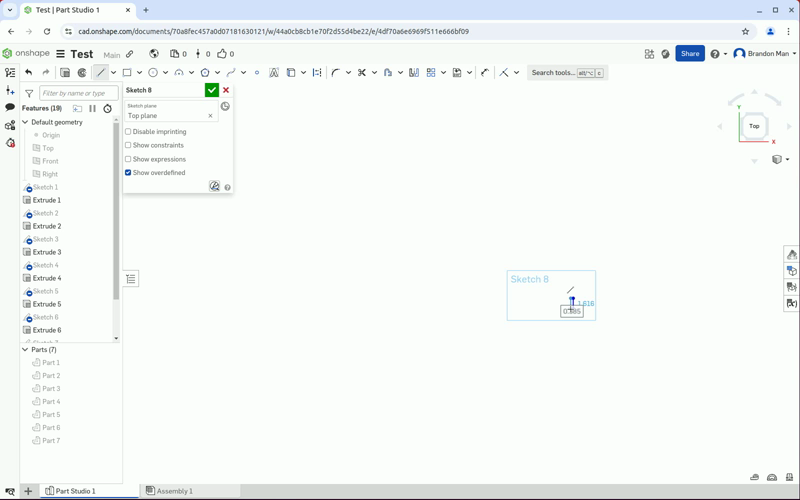
scroll(6)
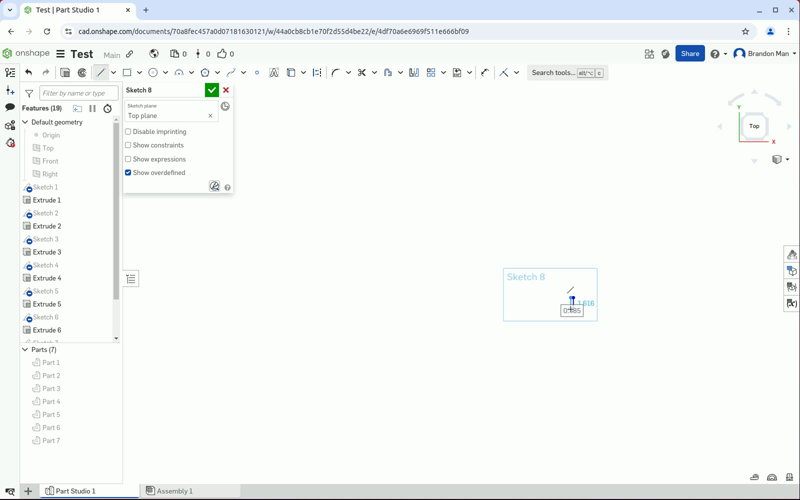
scroll(6)
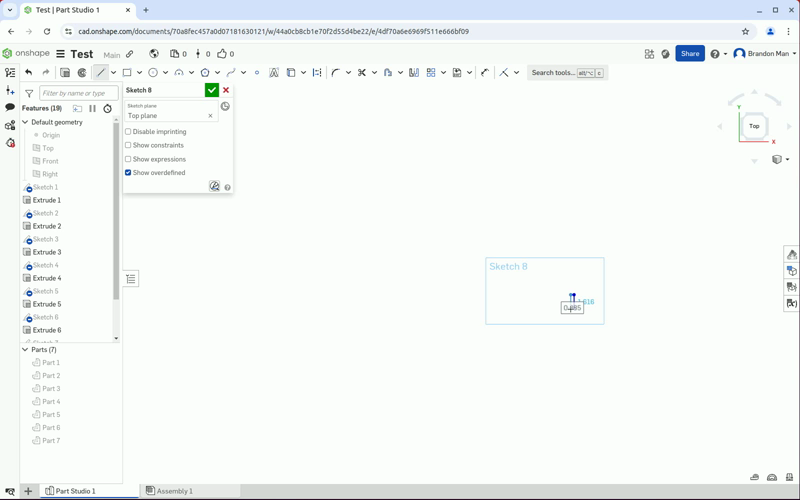
scroll(6)
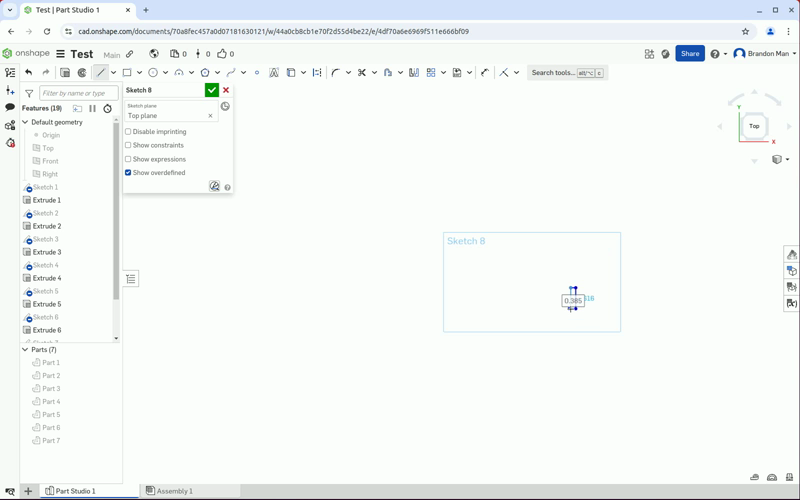
scroll(6)
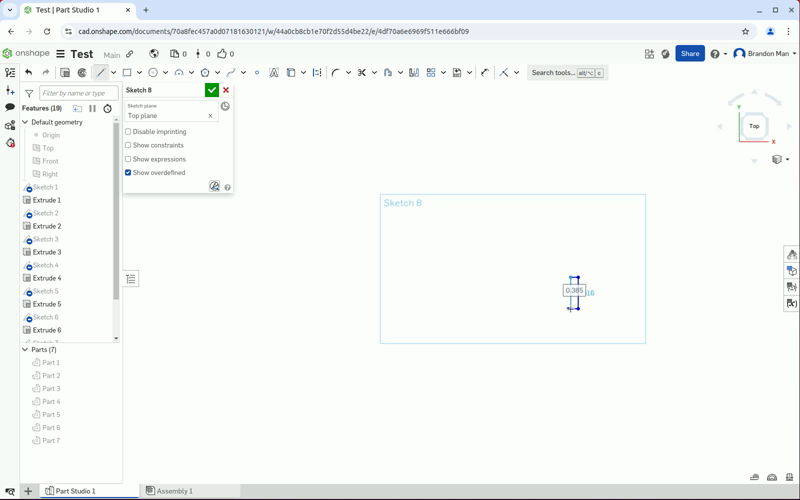
scroll(6)
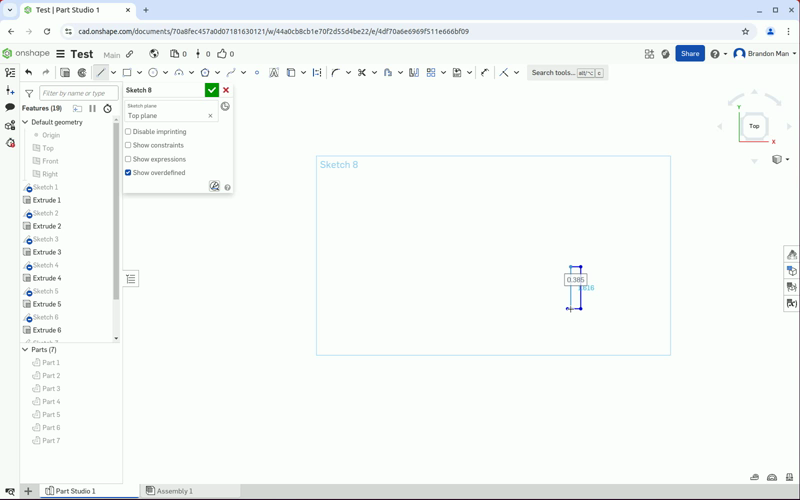
scroll(6)
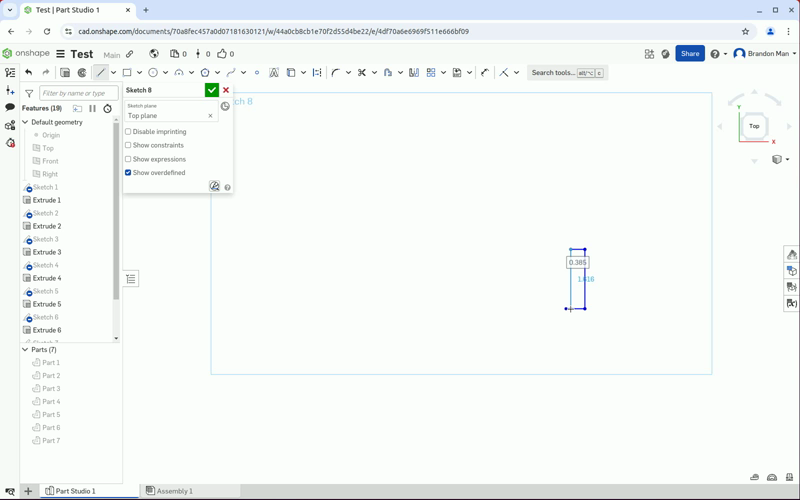
scroll(6)
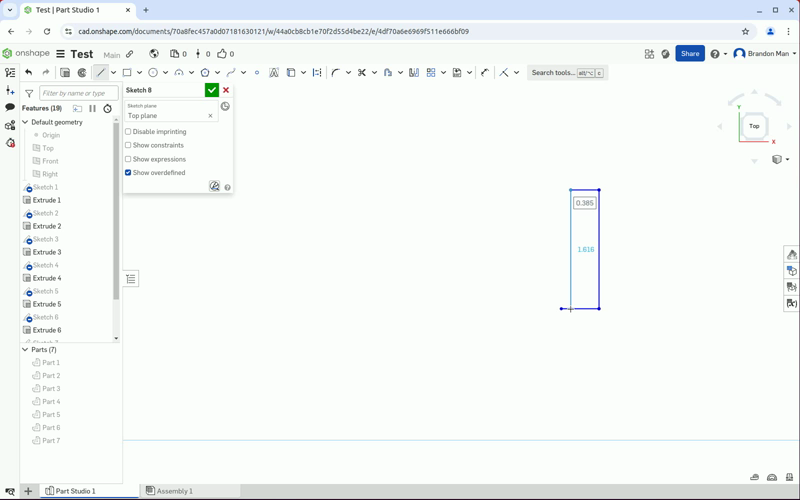
key_up(shift)
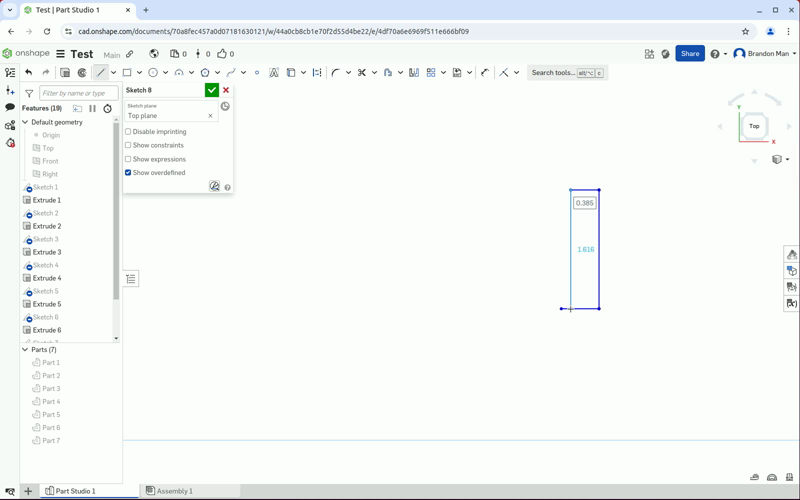
click(570, 308)
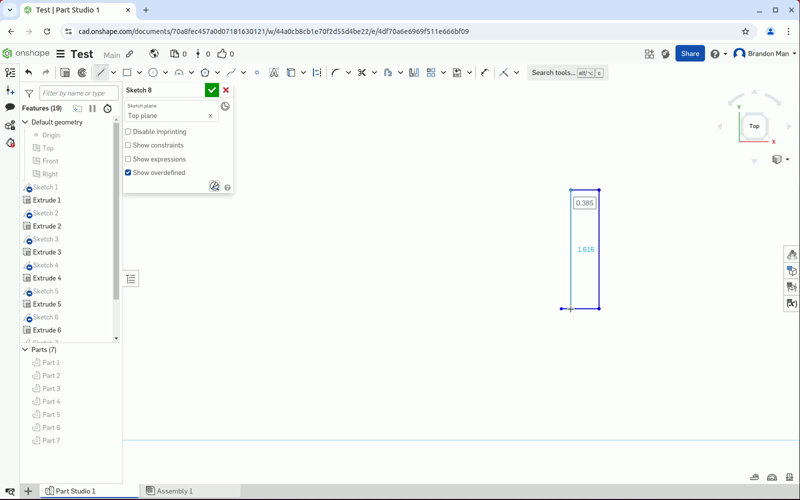
scroll(-6)
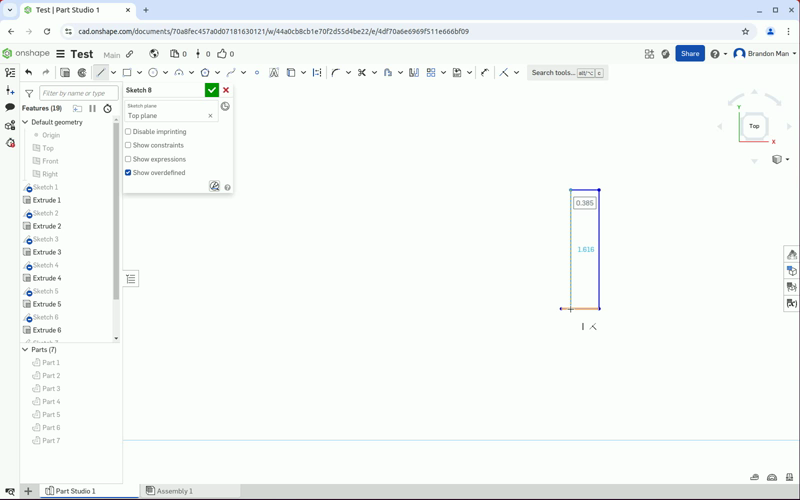
scroll(-6)
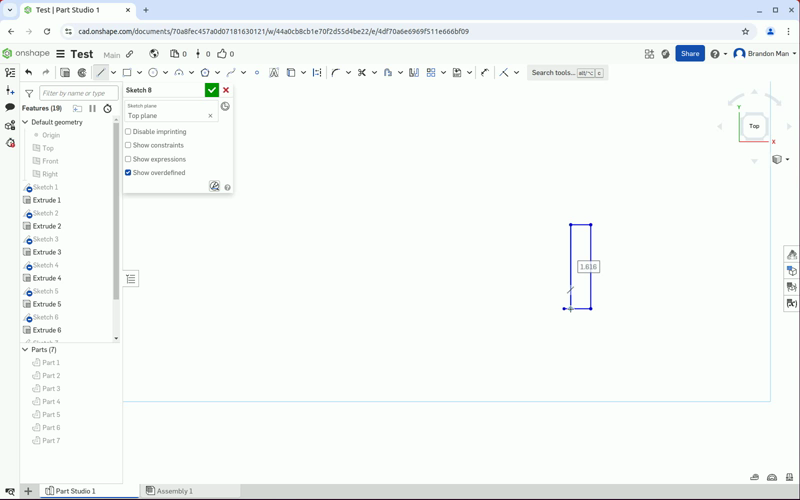
scroll(-6)
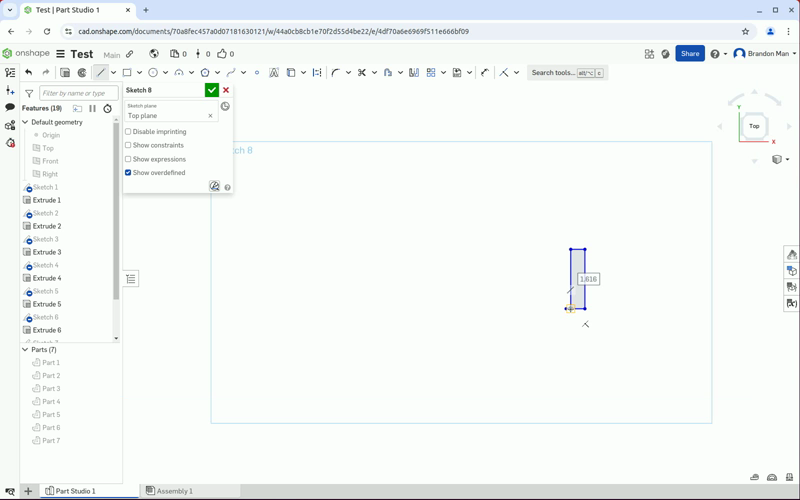
scroll(-6)
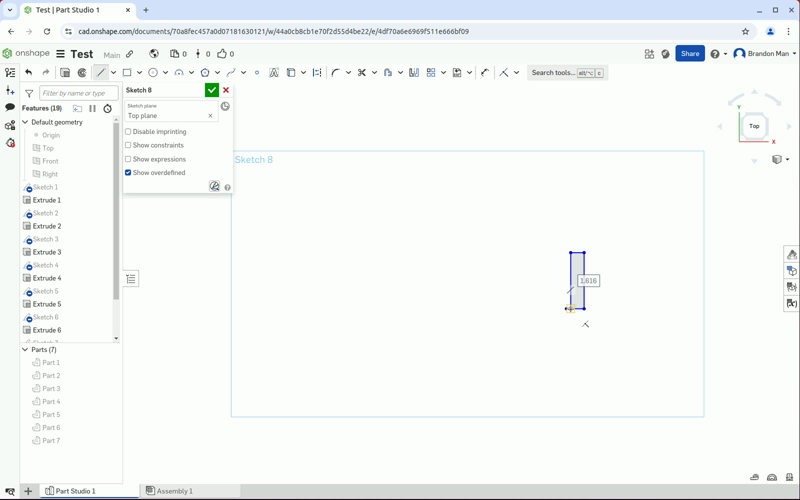
scroll(-6)
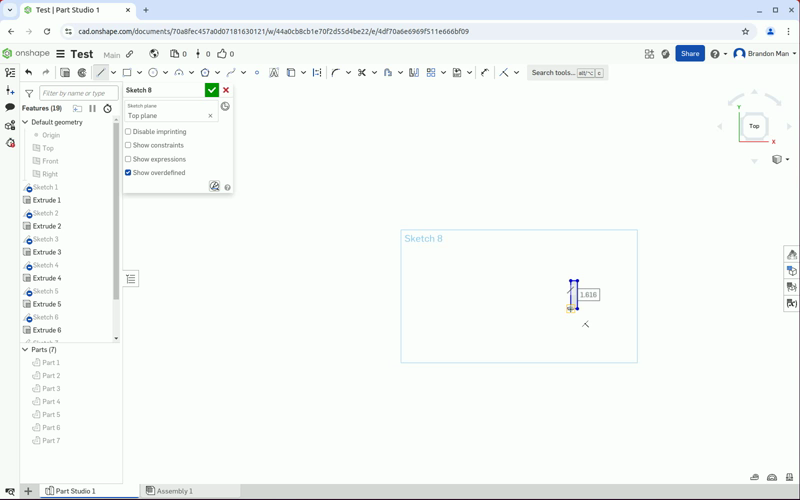
scroll(-6)
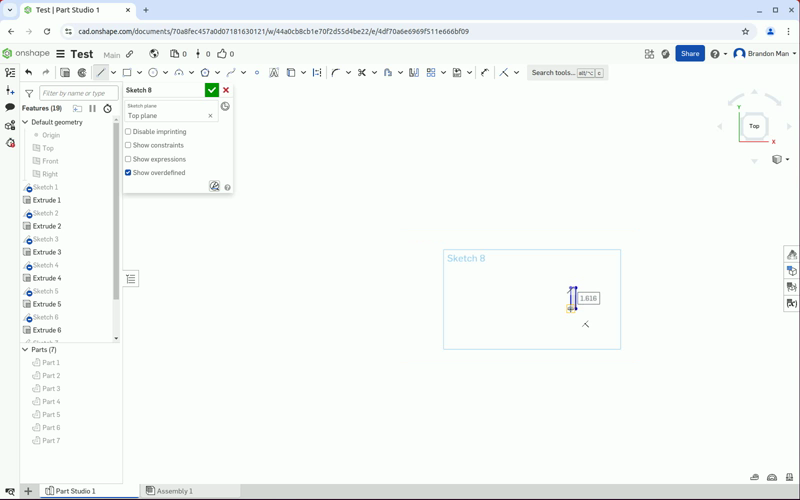
scroll(-6)
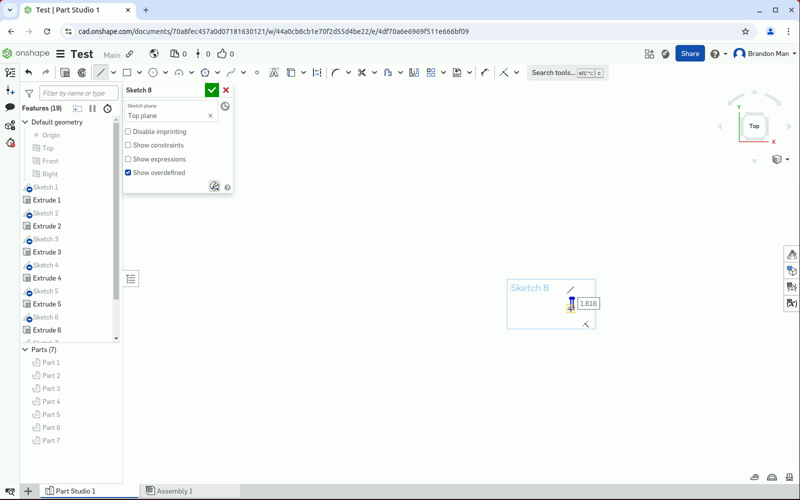
key(esc)
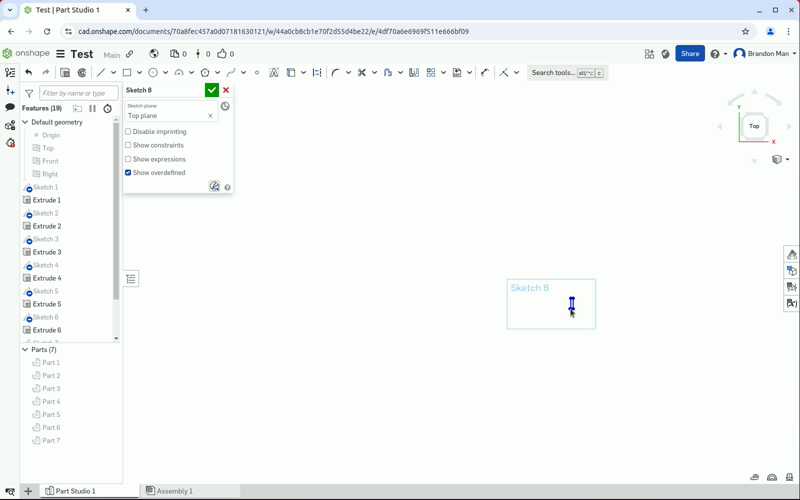
mouse_move(572, 302)
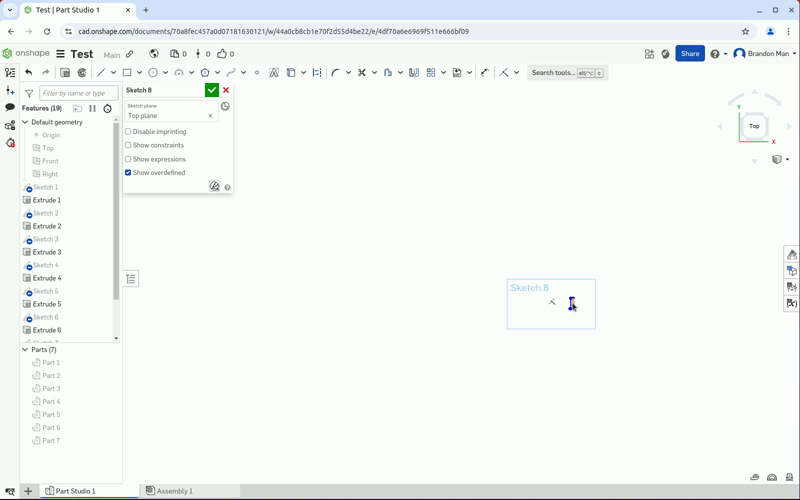
scroll(6)
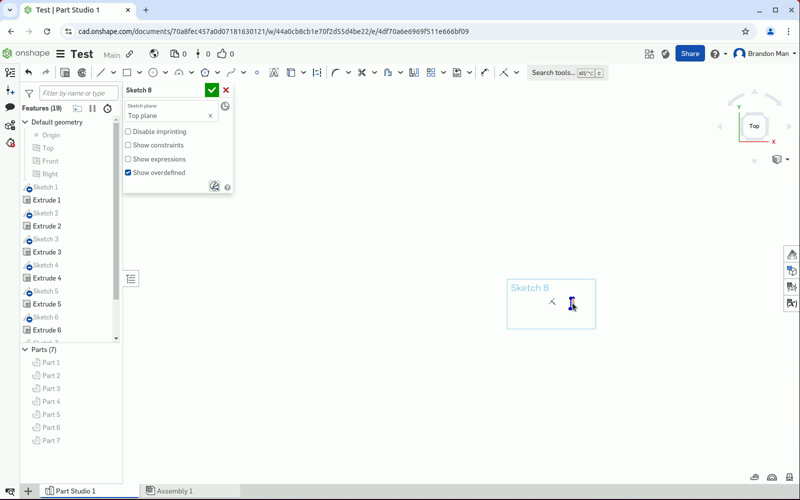
scroll(6)
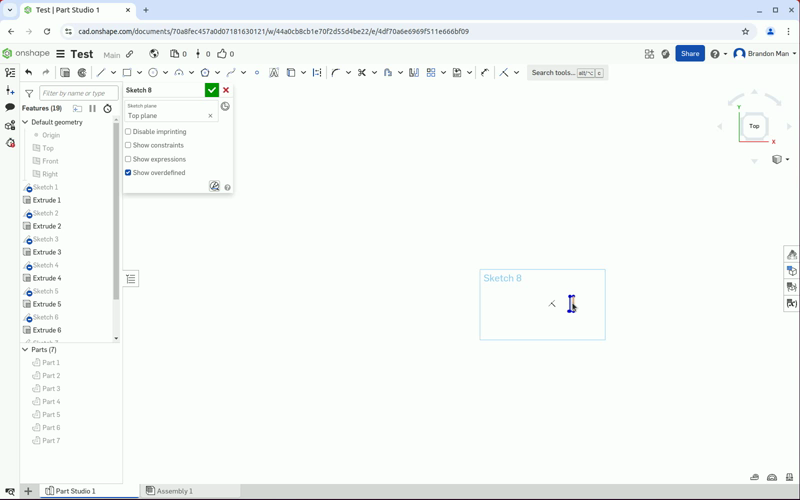
scroll(6)
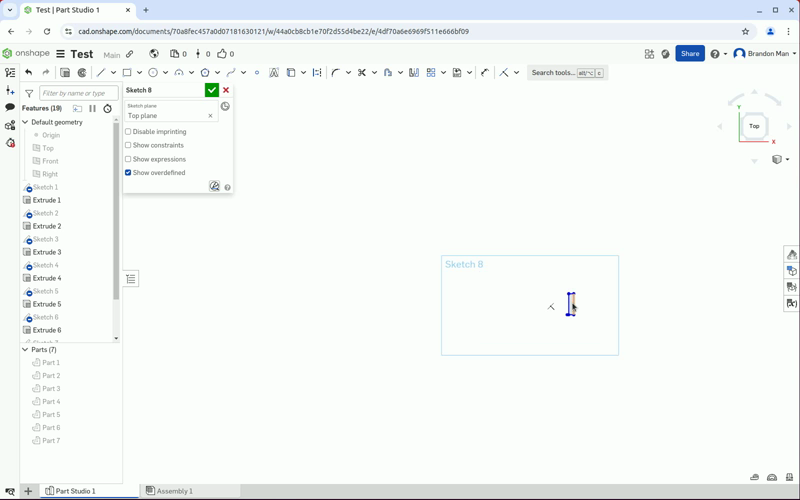
scroll(6)
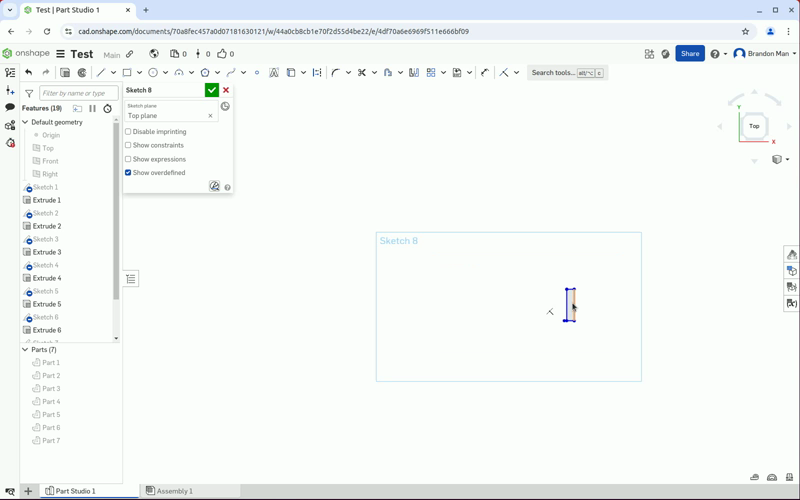
scroll(6)
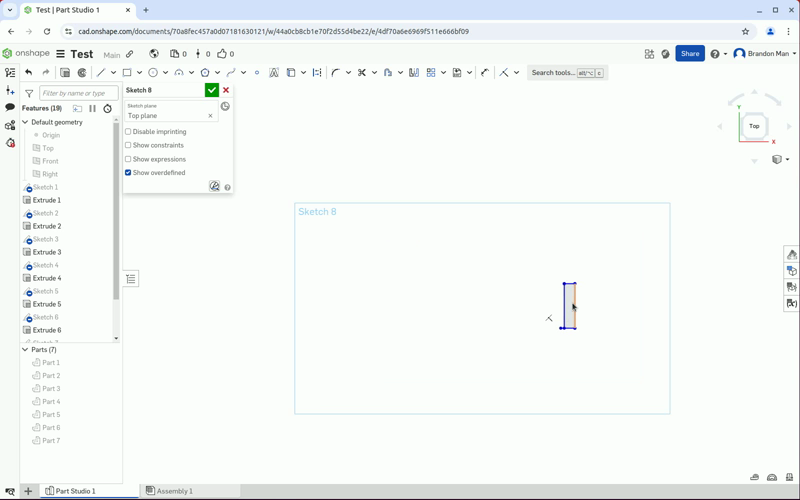
scroll(6)
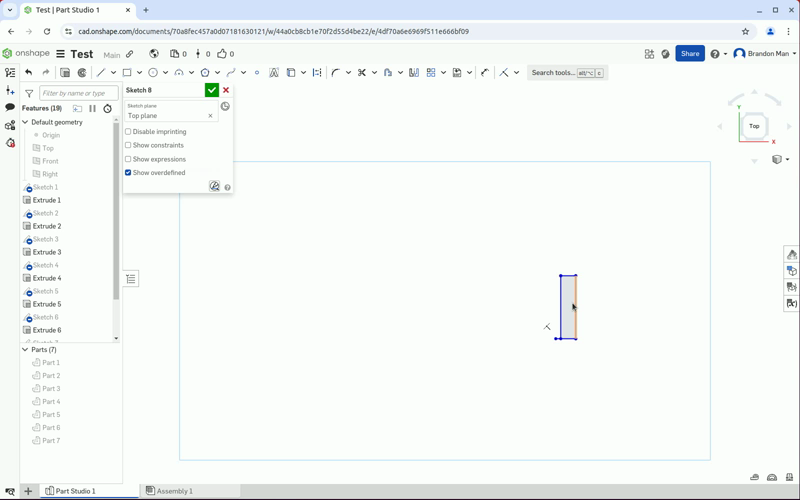
scroll(6)
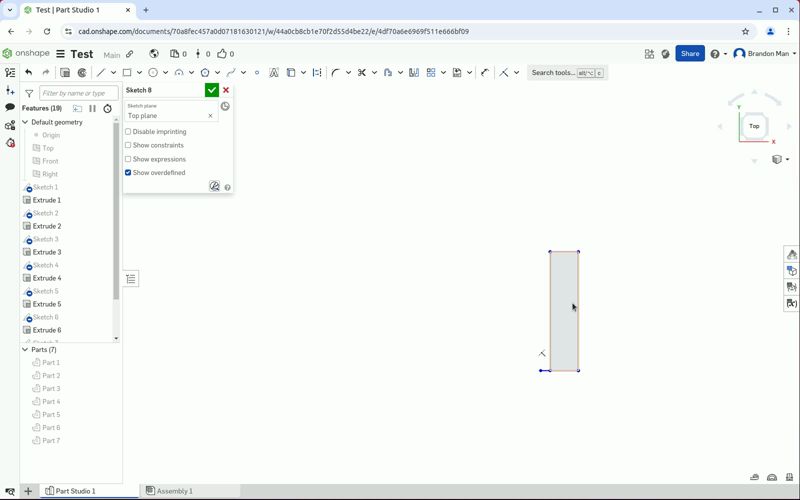
click(572, 302)
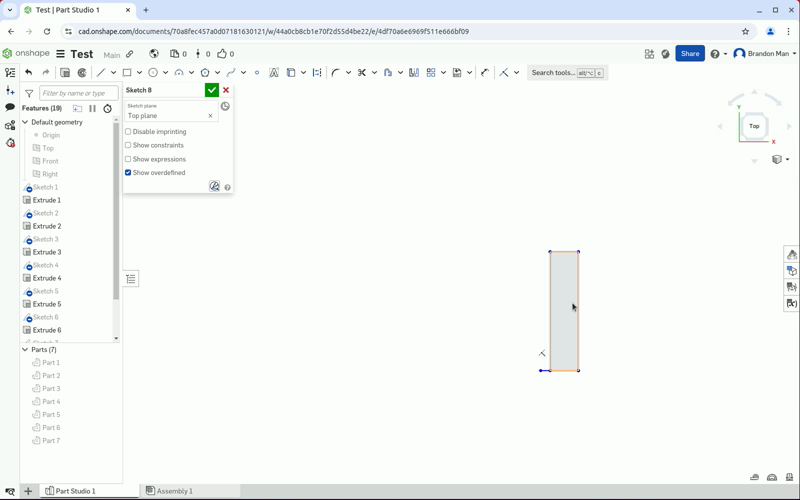
scroll(-6)
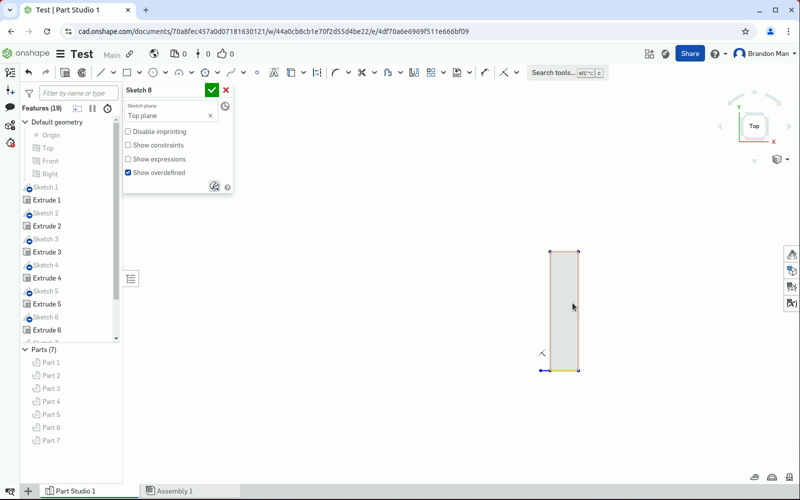
scroll(-6)
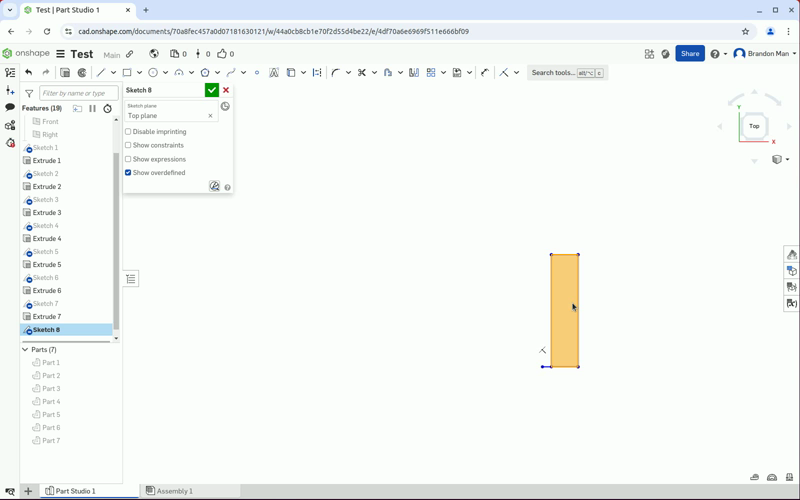
scroll(-6)
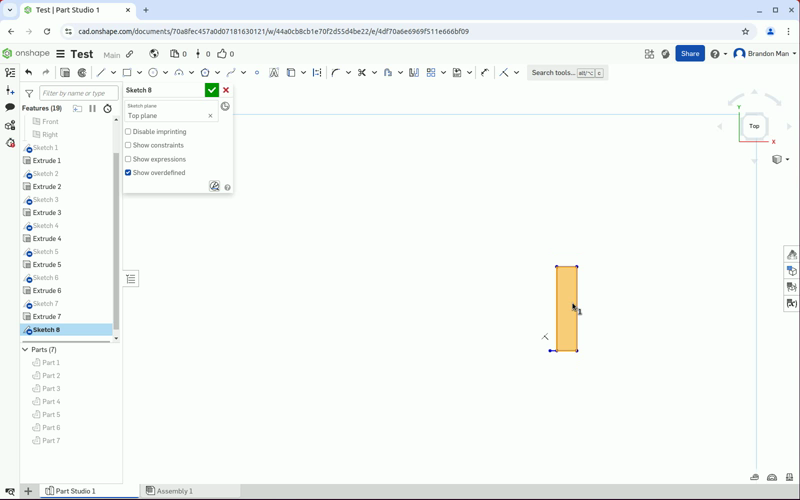
scroll(-6)
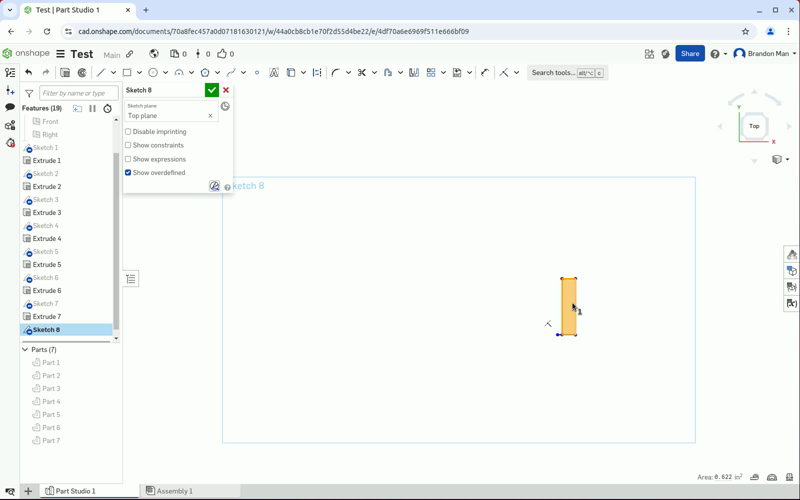
scroll(-6)
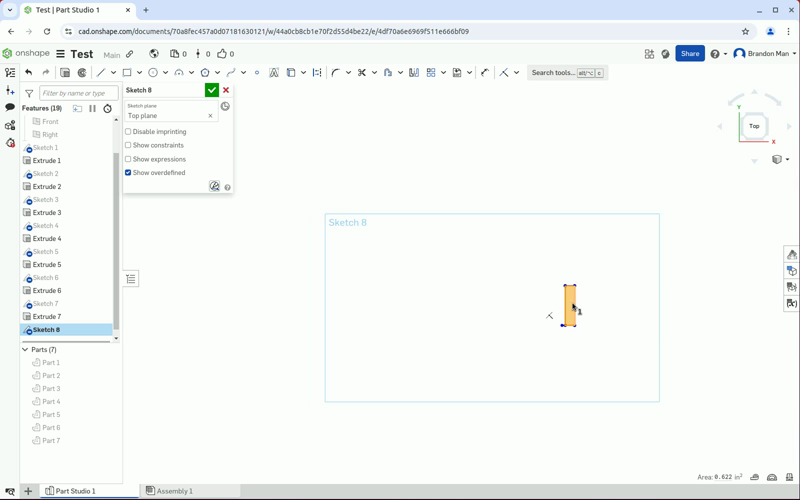
scroll(-6)
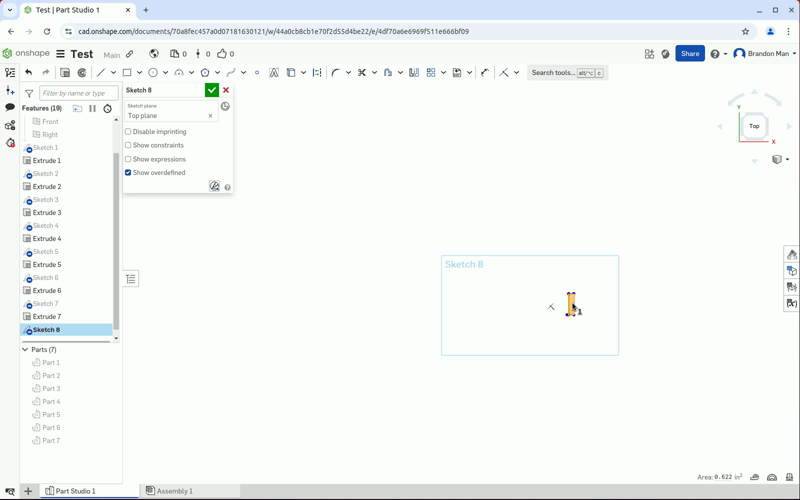
scroll(-6)
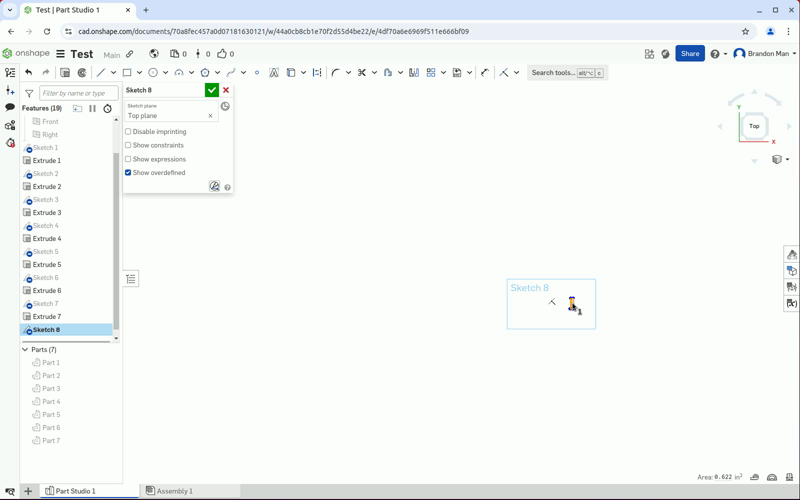
mouse_move(73, 352)
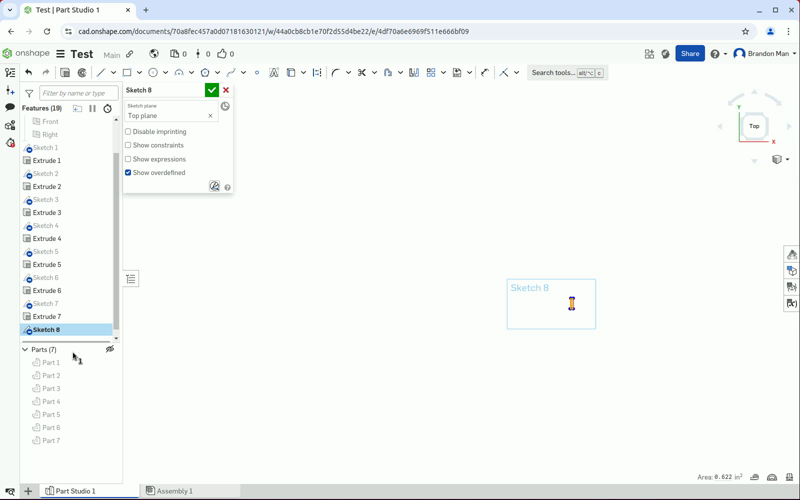
key(shift+y)
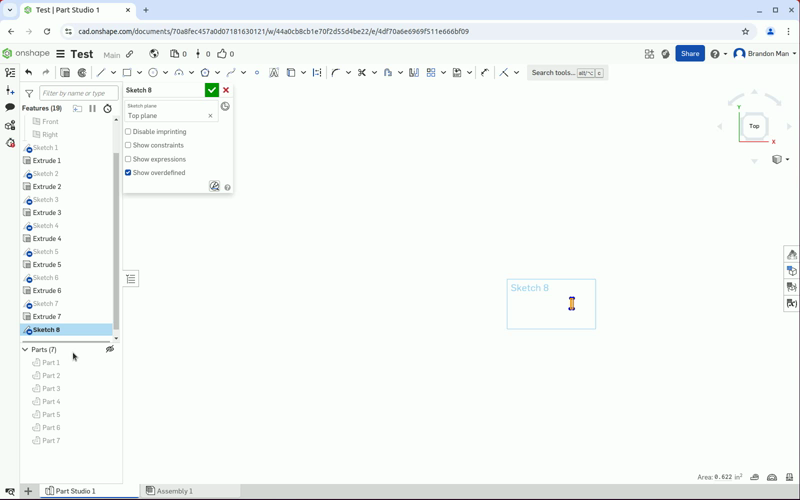
key(shift+e)
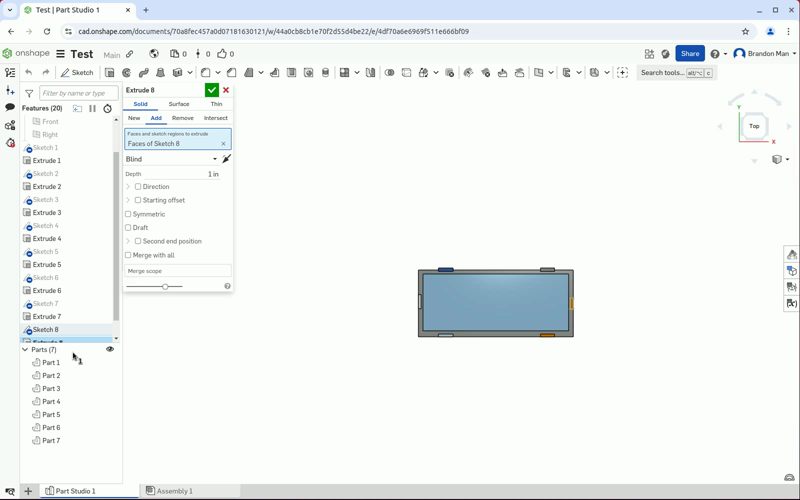
mouse_move(143, 106)
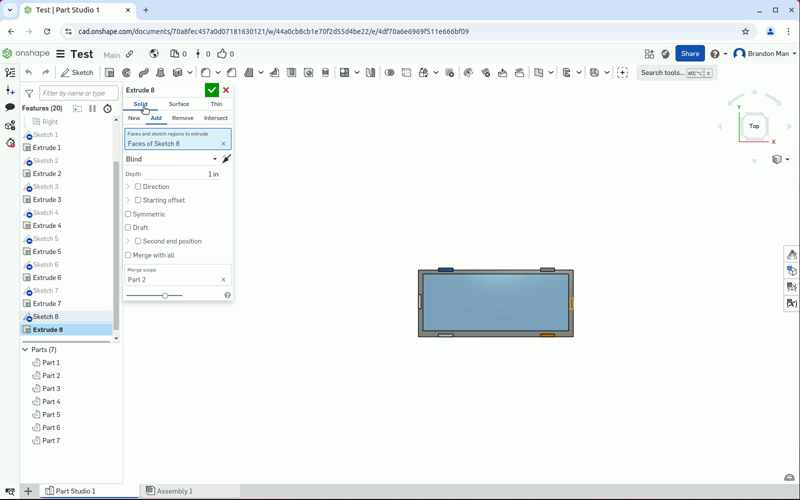
click(143, 106)
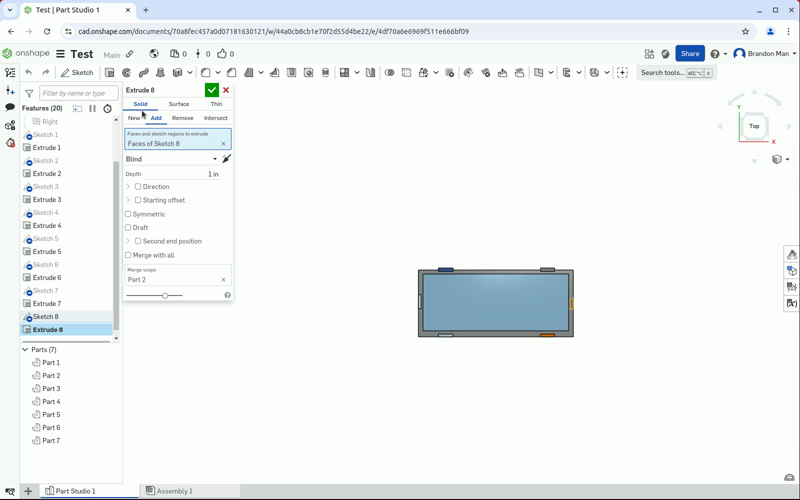
mouse_move(137, 120)
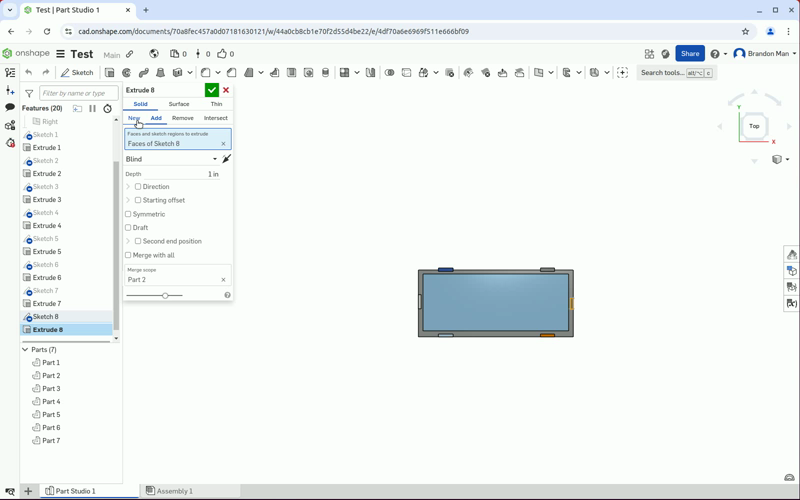
click(137, 120)
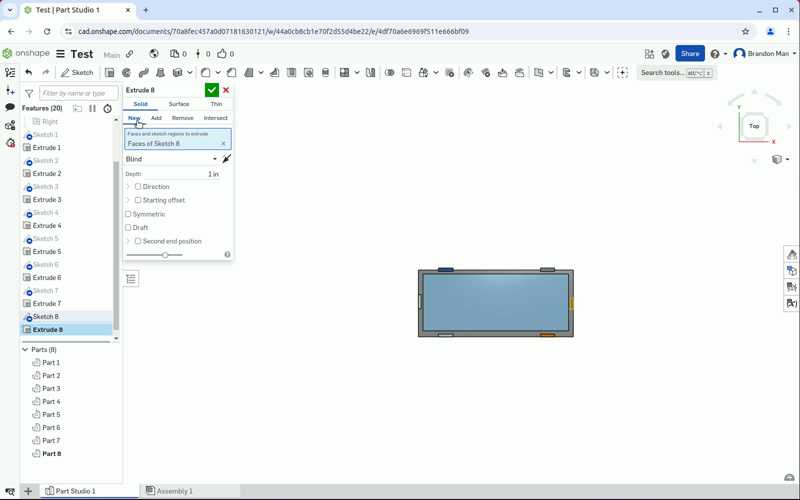
key(tab, 4)
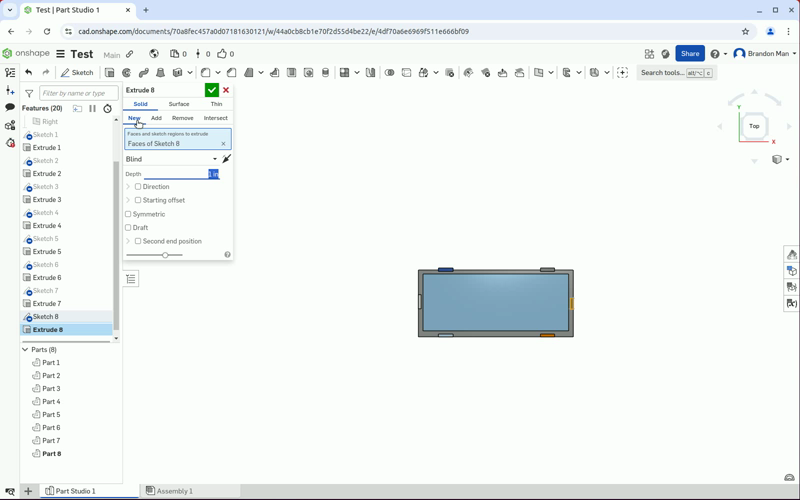
text(4.574)
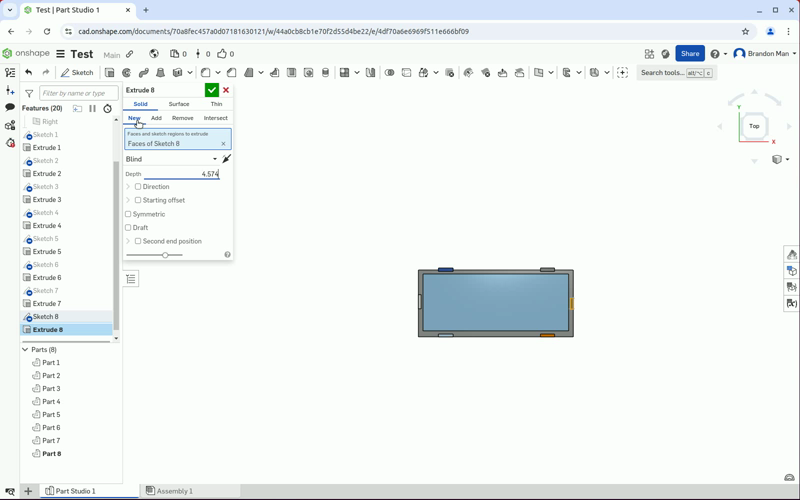
key(enter)
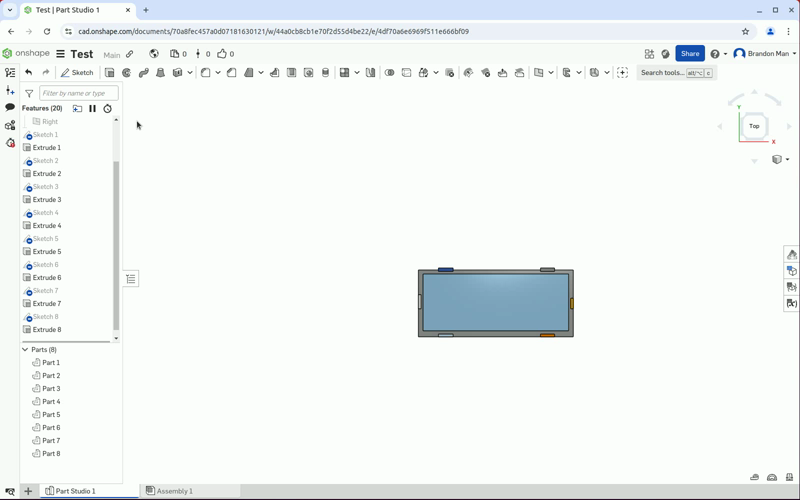
key(shift+h)
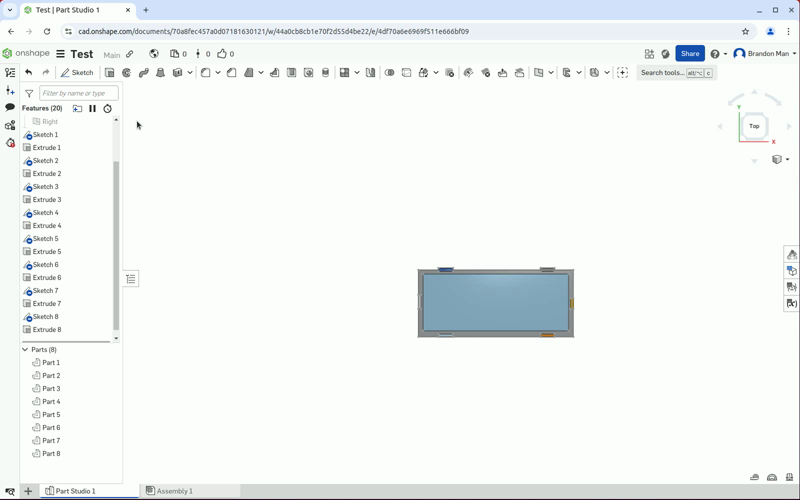
key(shift+h)
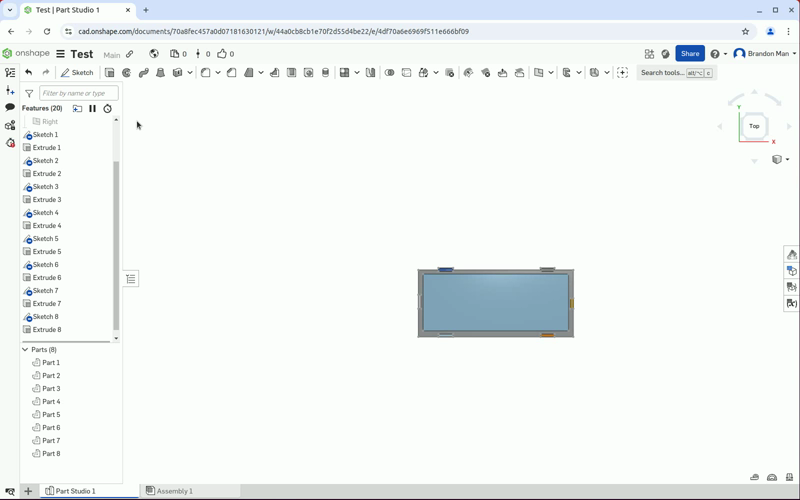
key(shift+7)
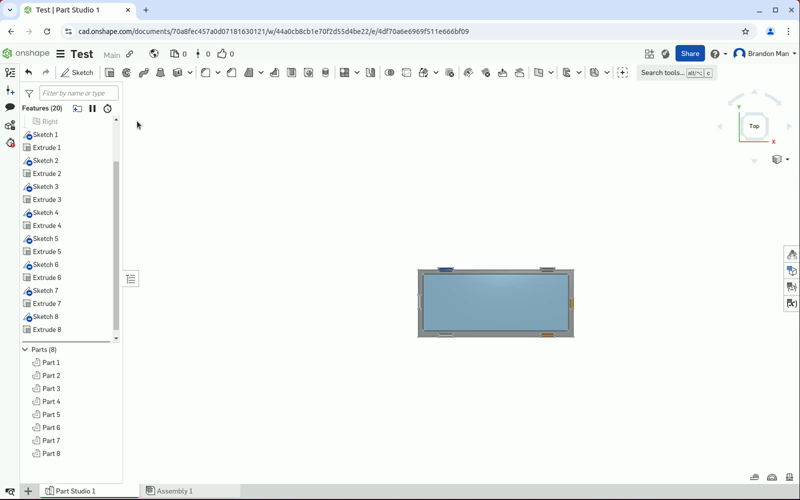
key(up, 3)
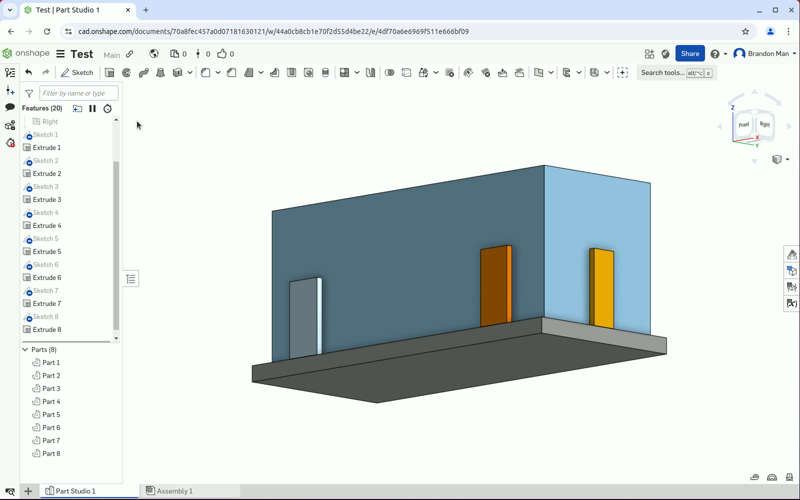
key(left, 3)
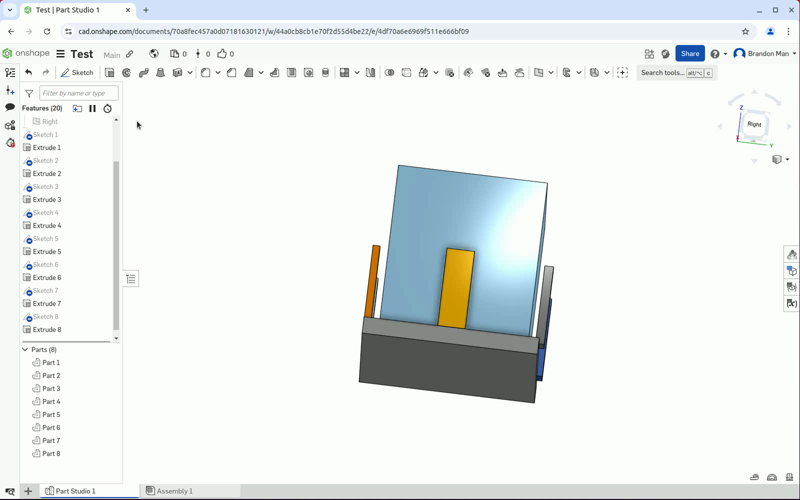
key(right, 3)
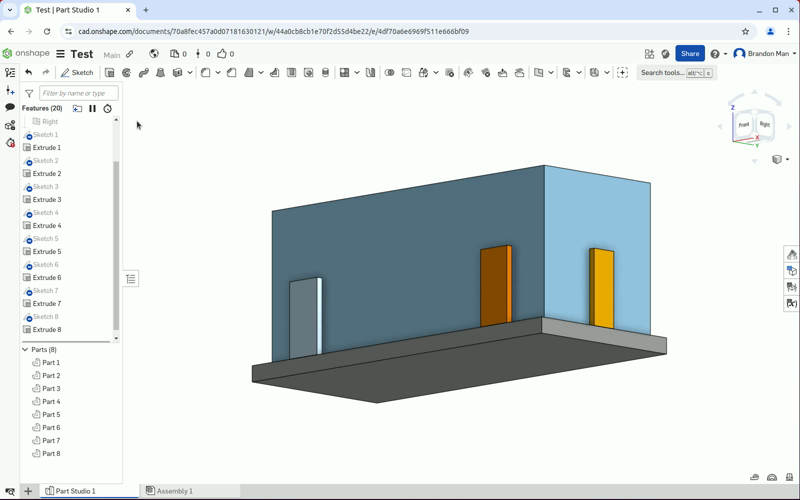
key(down, 3)
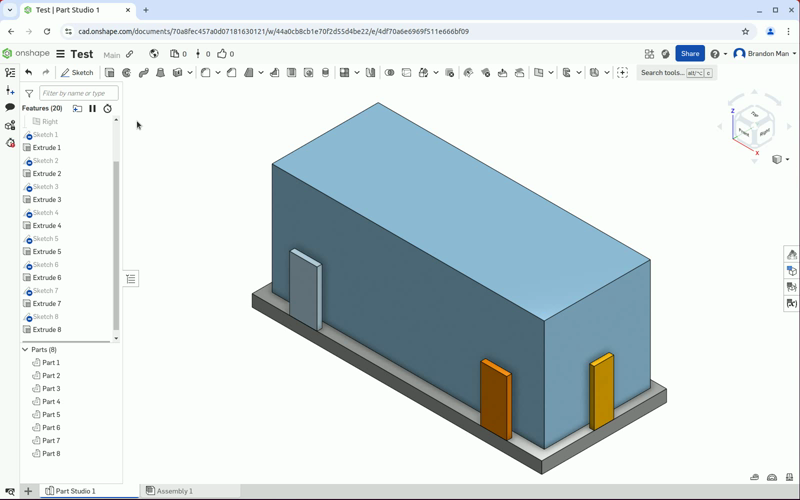
mouse_move(69, 137)
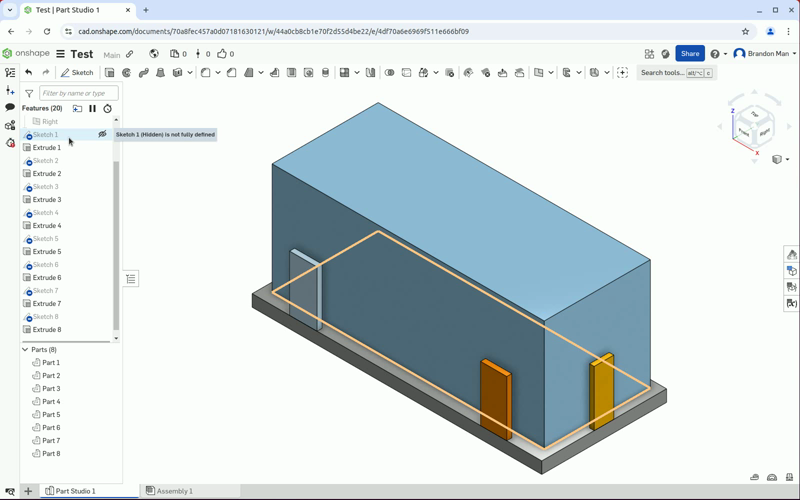
click(69, 137)